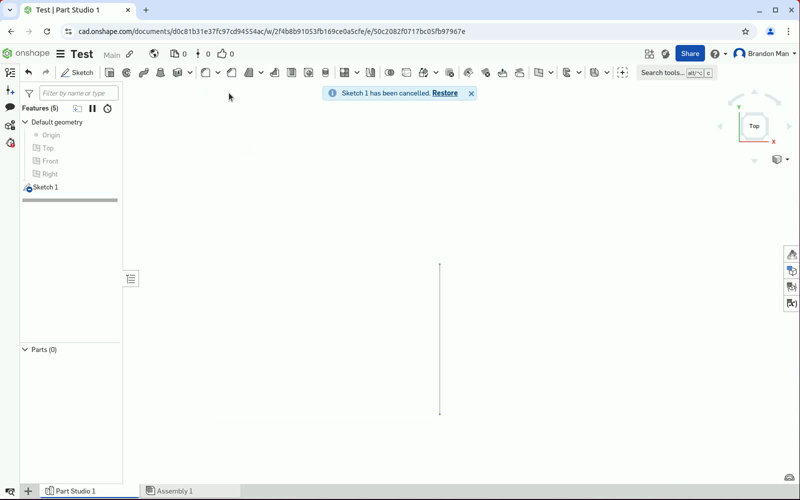
key(shift+h)
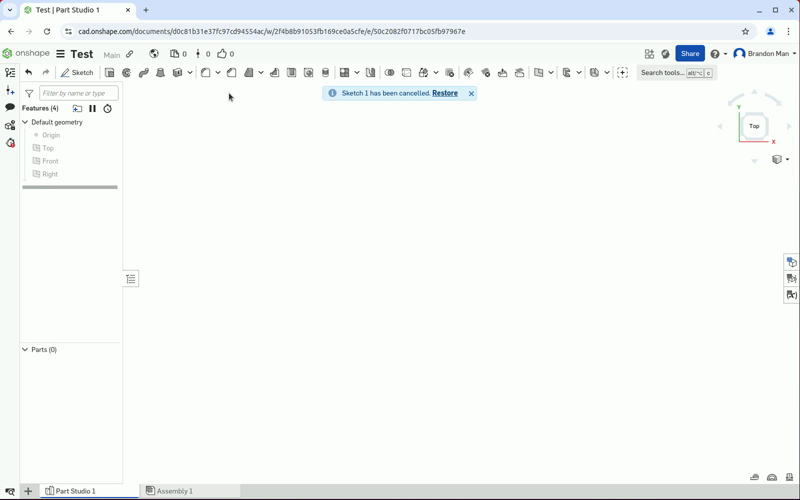
mouse_move(73, 352)
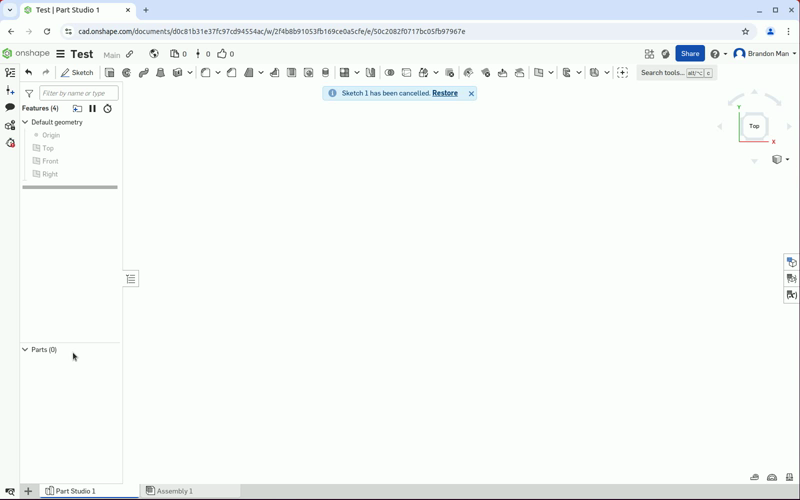
key(y)
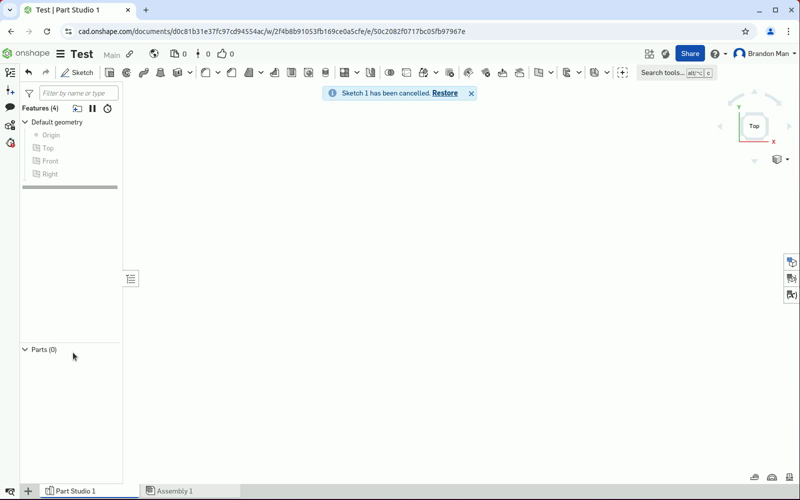
key(shift+p)
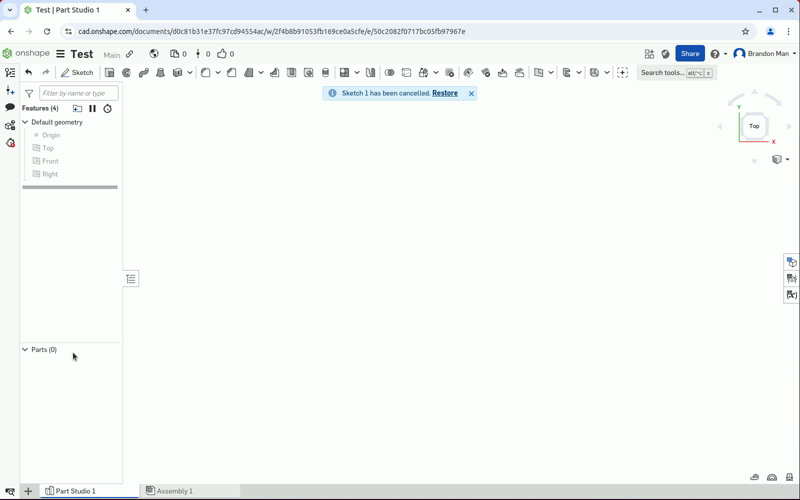
key(space)
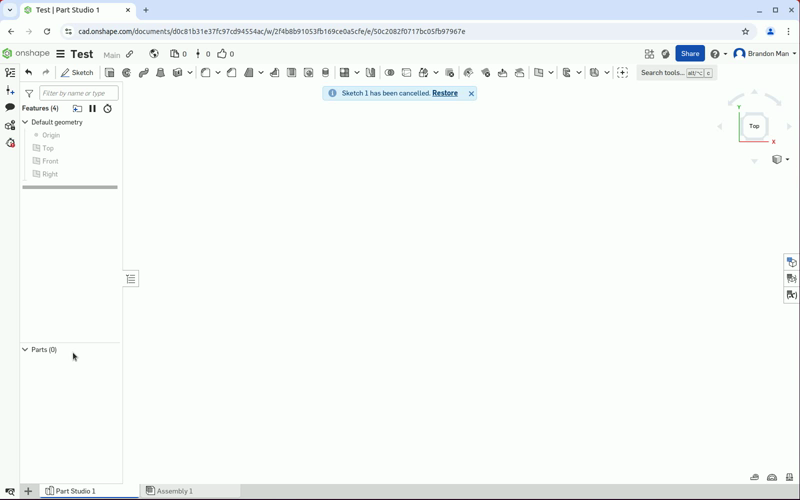
key_down(shift)
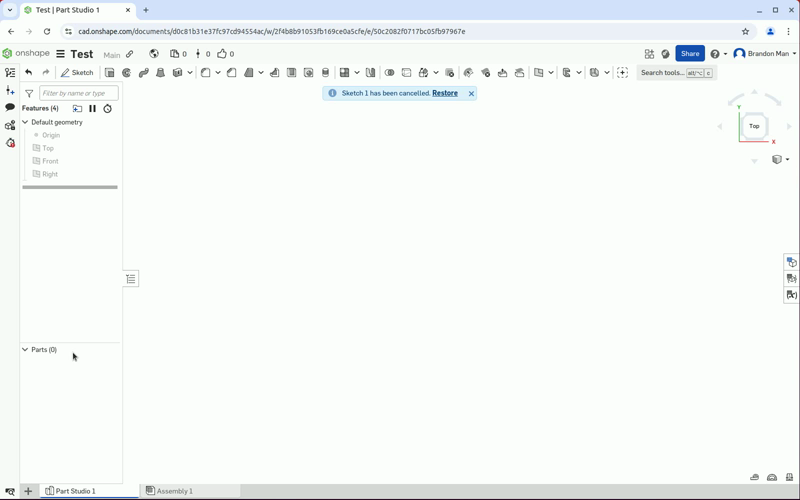
key(up)
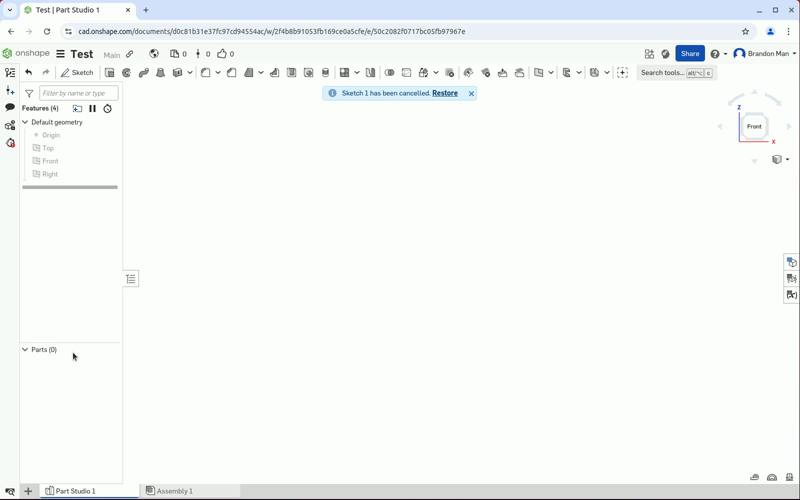
key_up(shift)
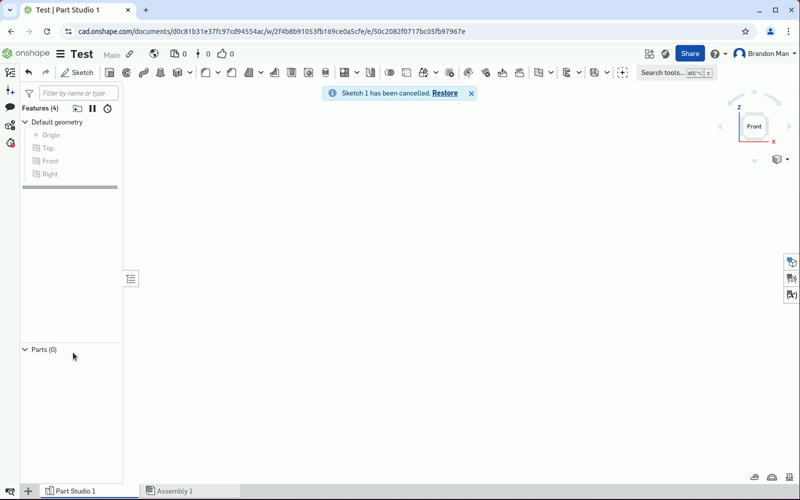
mouse_move(73, 352)
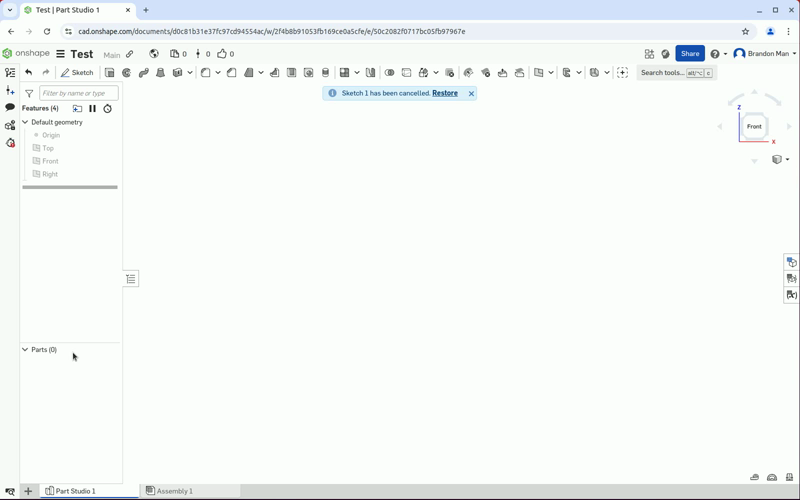
key(shift+y)
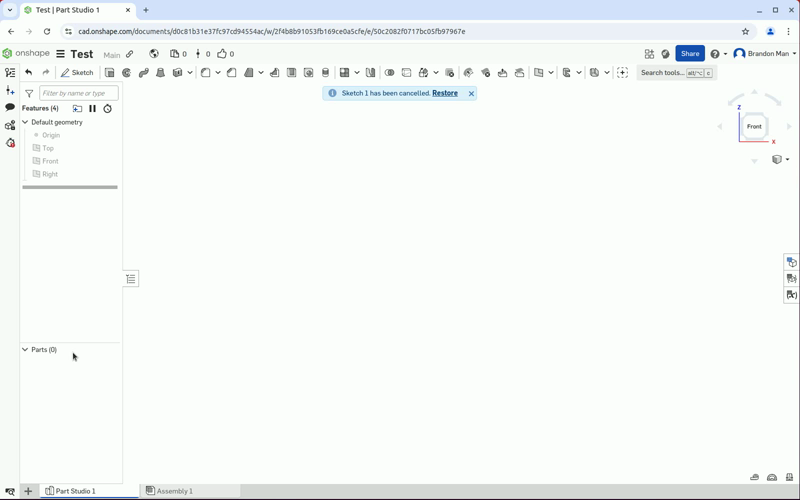
key(shift+s)
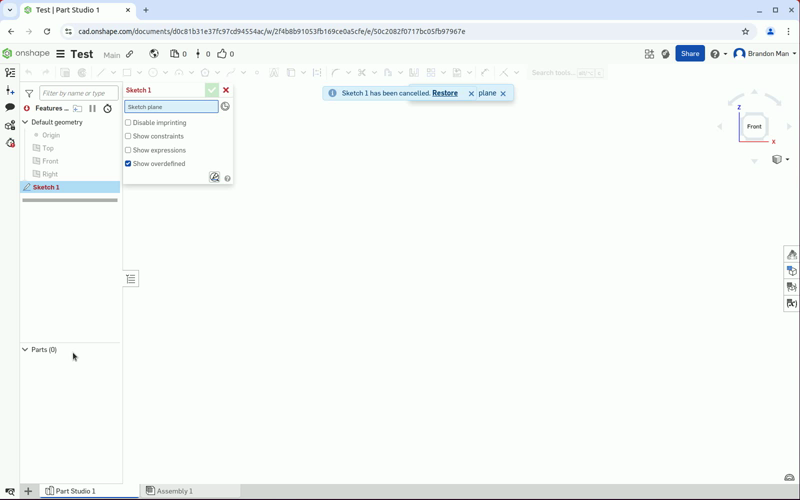
mouse_move(73, 163)
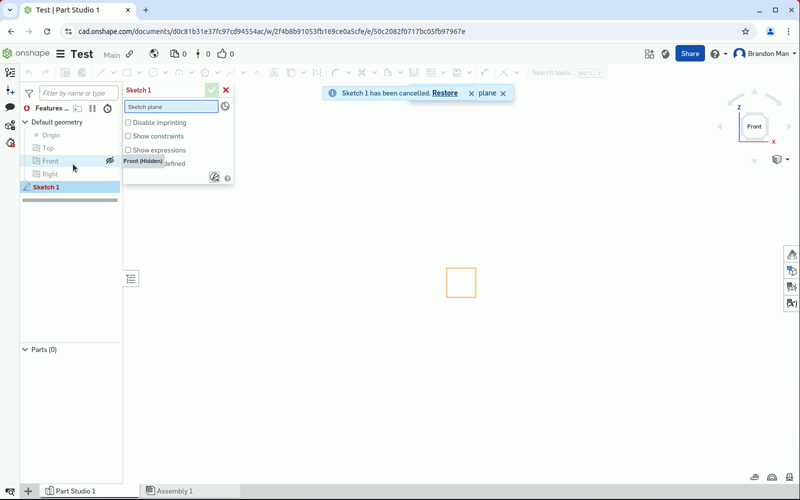
click(73, 163)
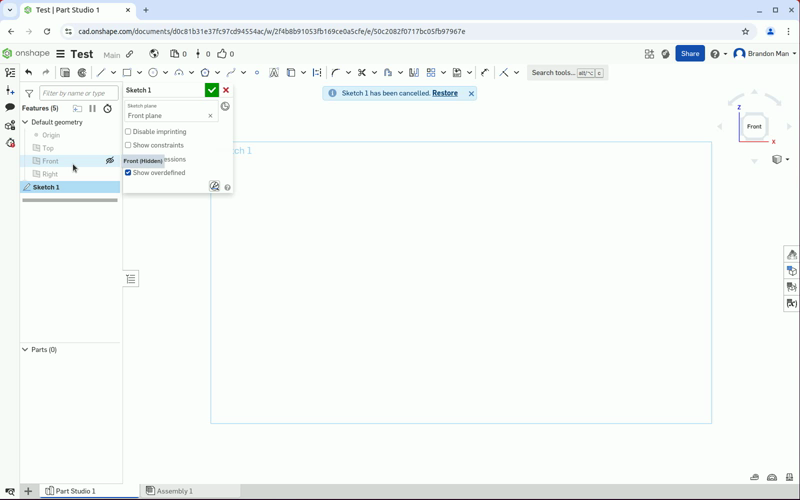
mouse_move(73, 352)
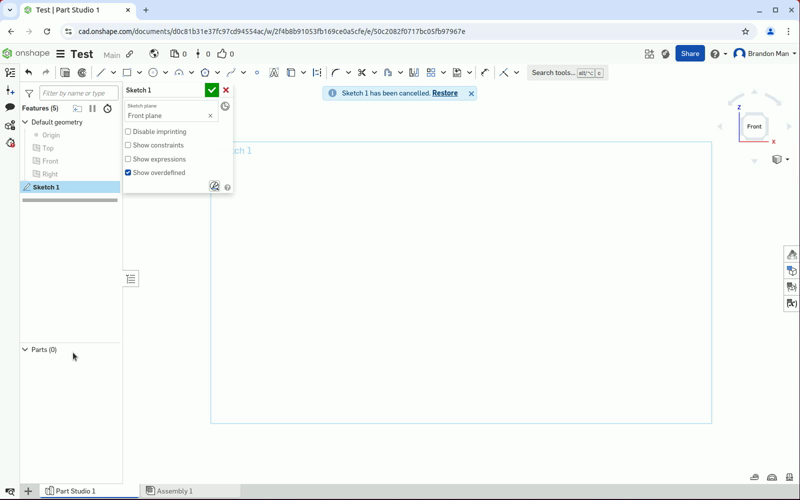
key(y)
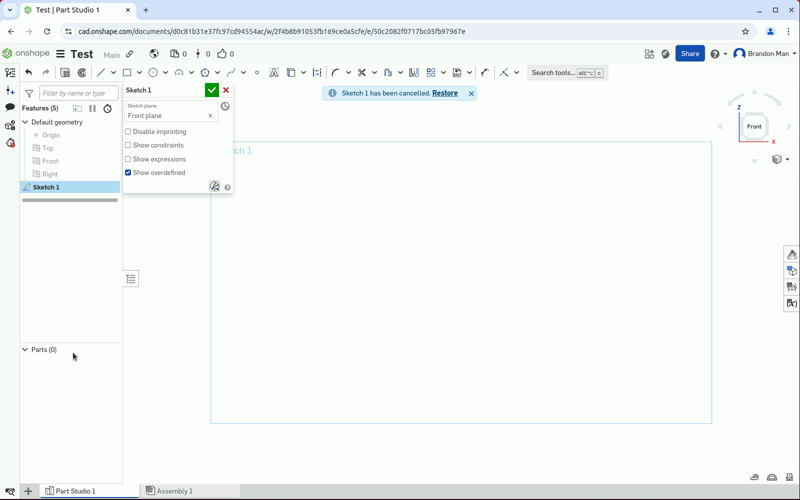
key(l)
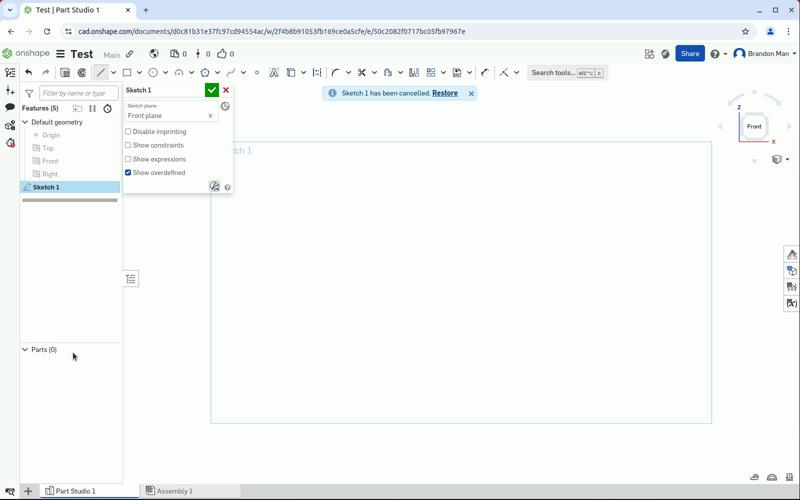
key_down(shift)
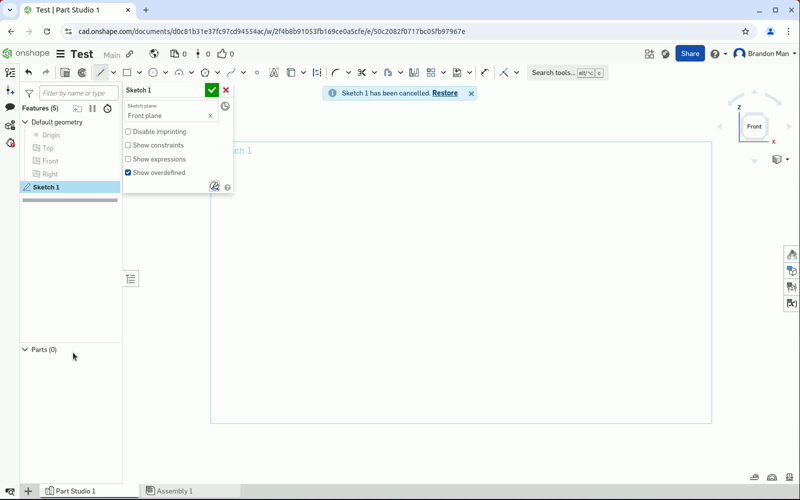
mouse_move(440, 282)
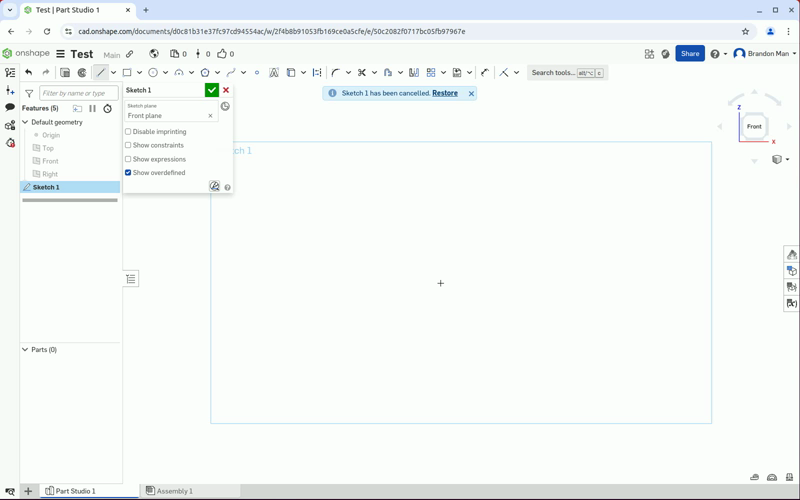
click(440, 282)
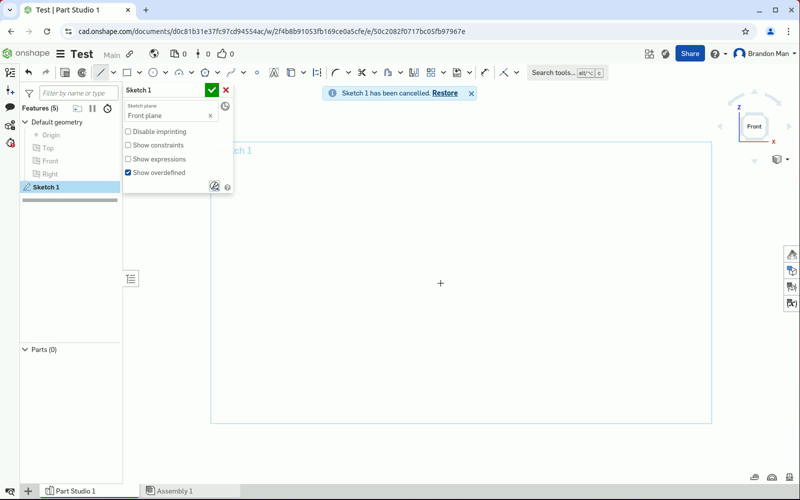
key_up(shift)
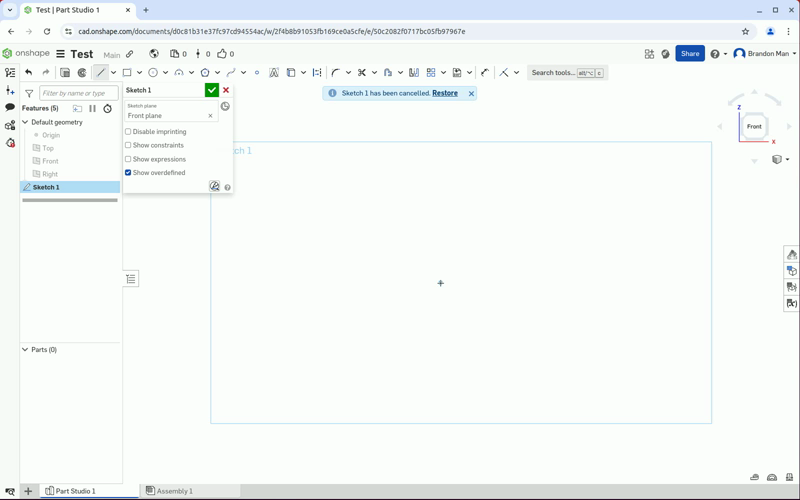
key_down(shift)
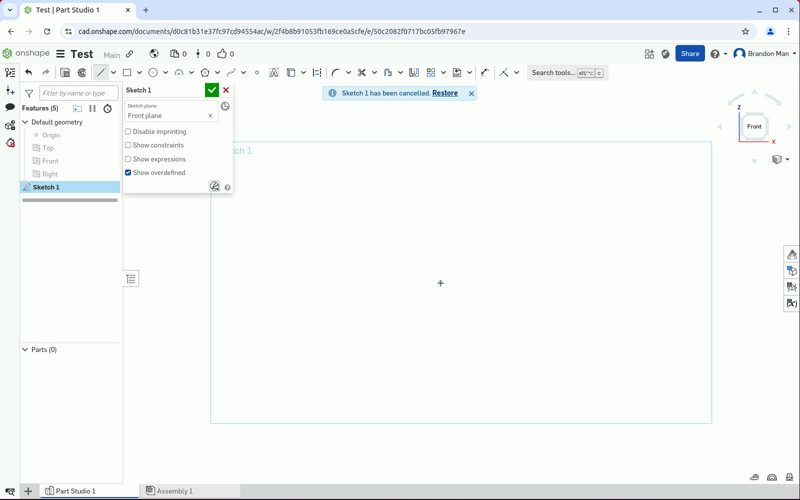
mouse_move(470, 282)
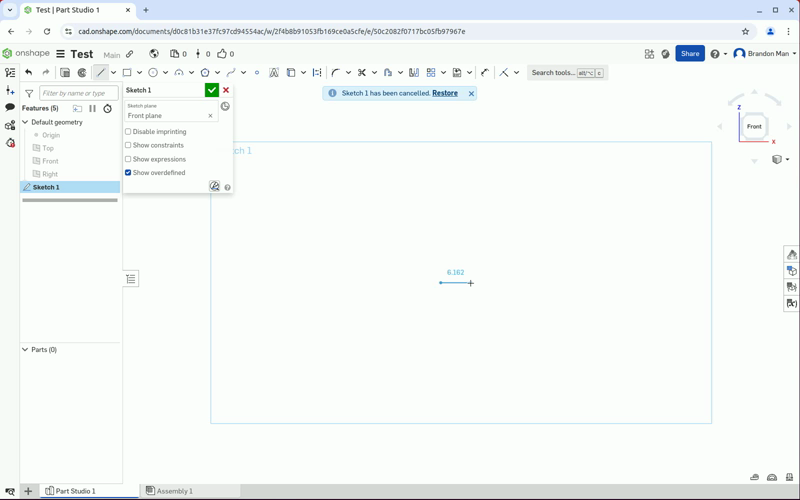
mouse_move(461, 282)
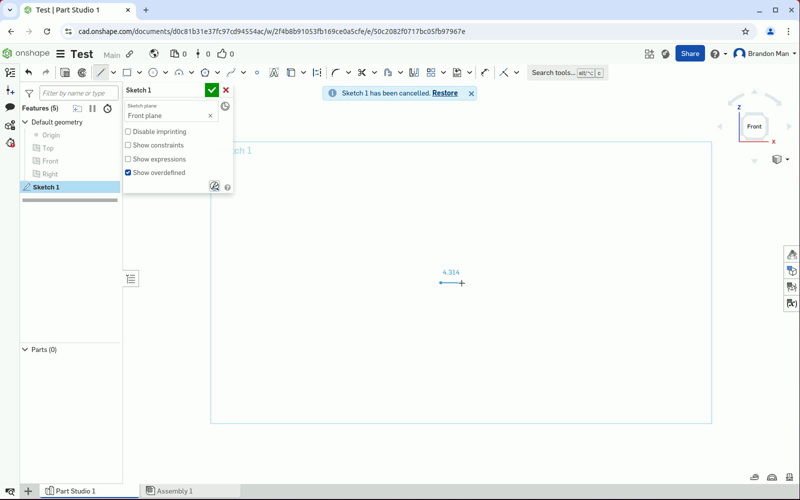
click(461, 282)
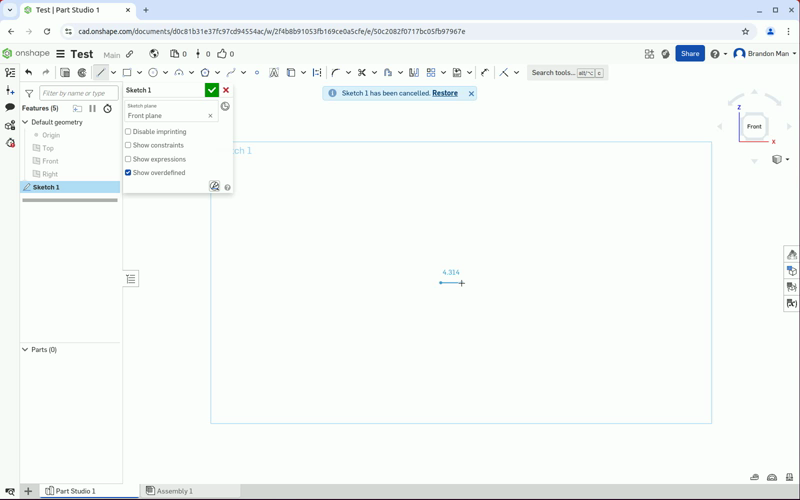
key_up(shift)
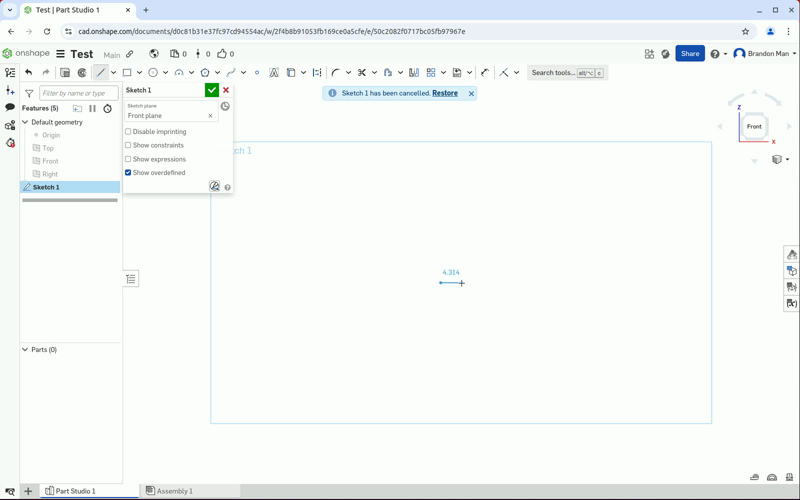
key_down(shift)
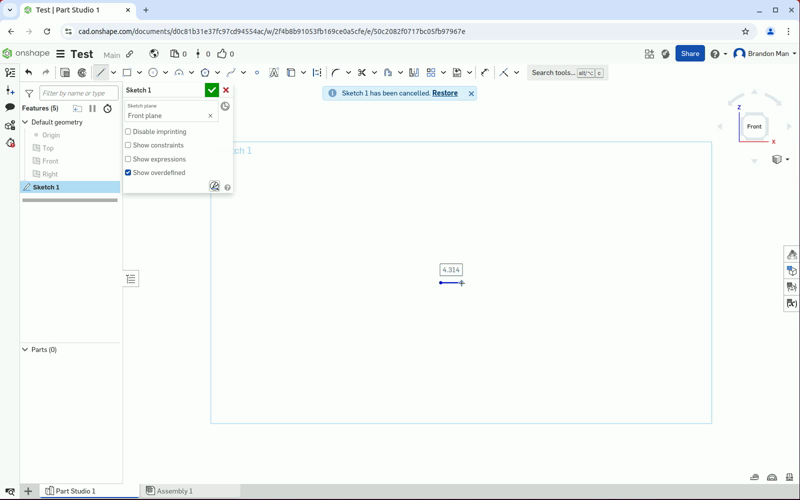
mouse_move(491, 282)
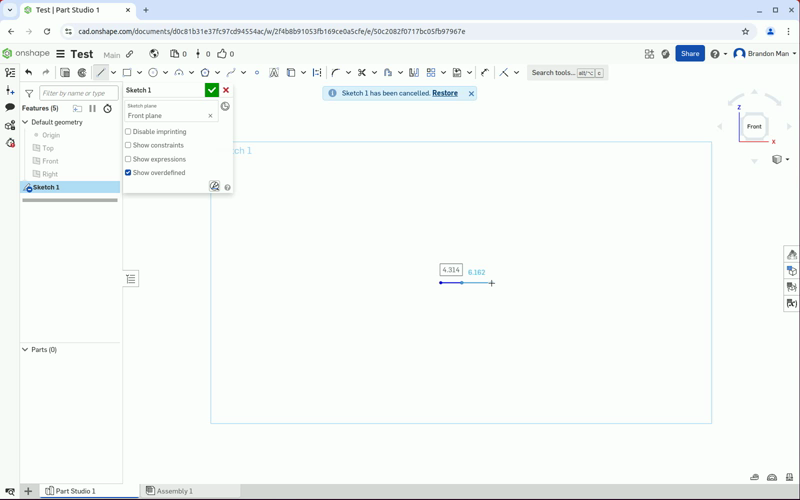
mouse_move(461, 278)
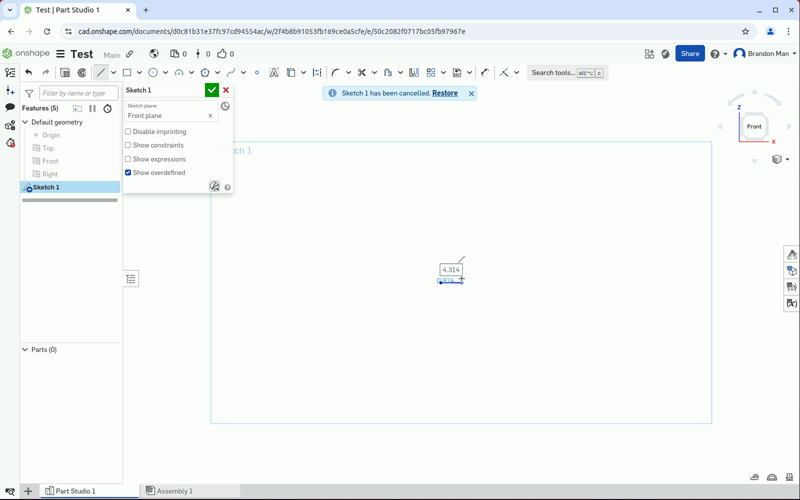
scroll(6)
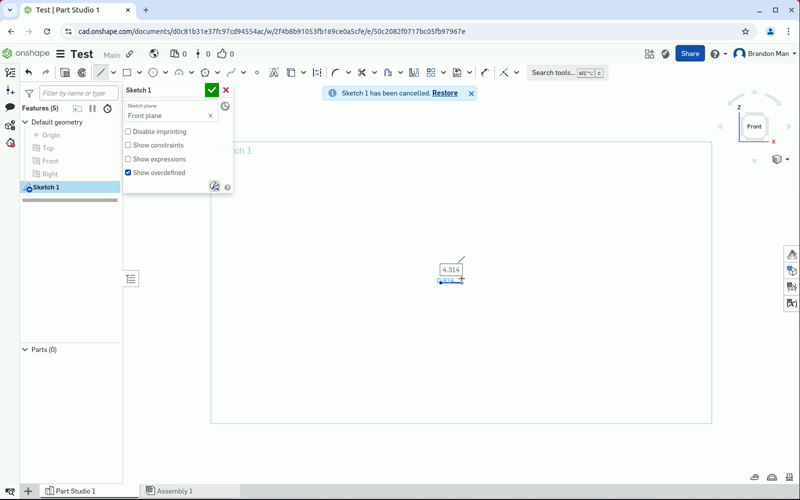
scroll(6)
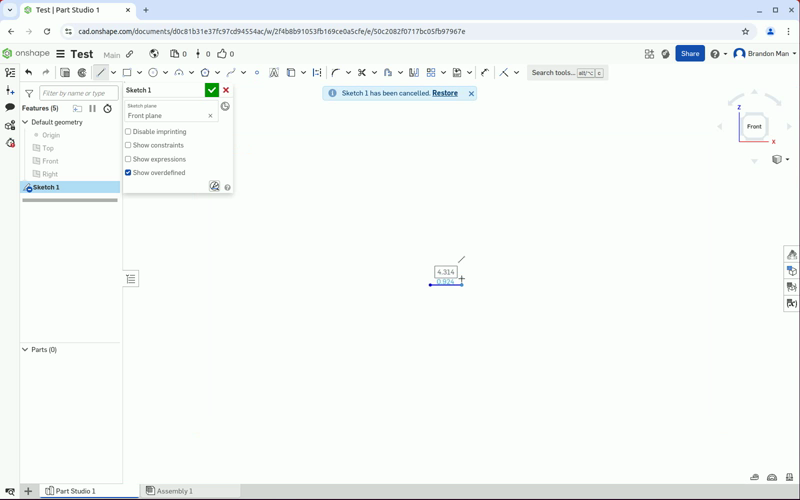
scroll(6)
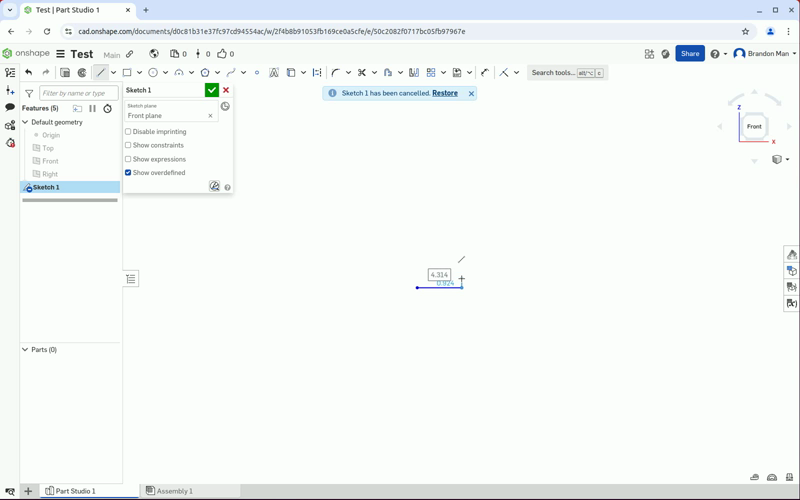
scroll(6)
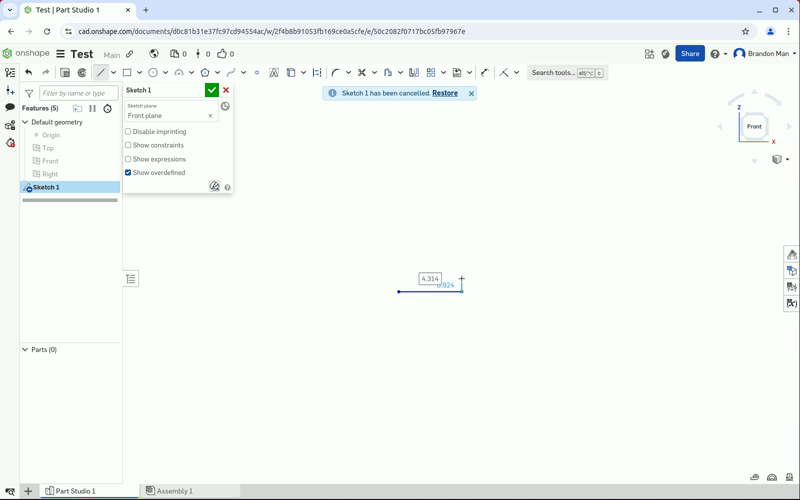
scroll(6)
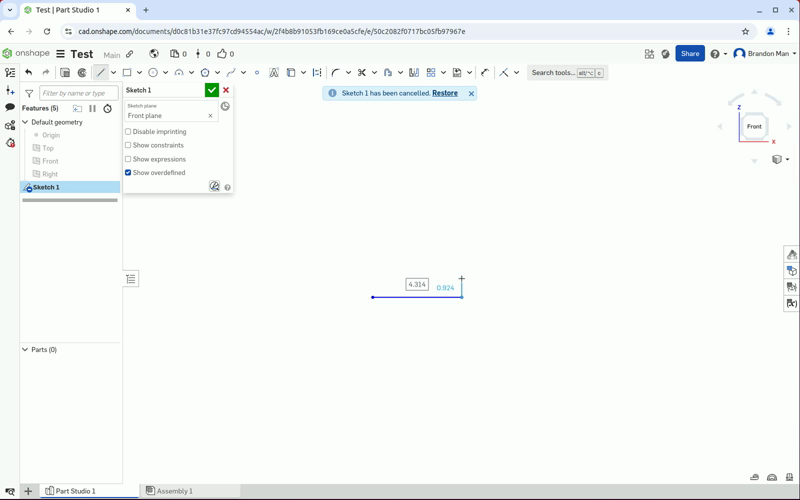
scroll(6)
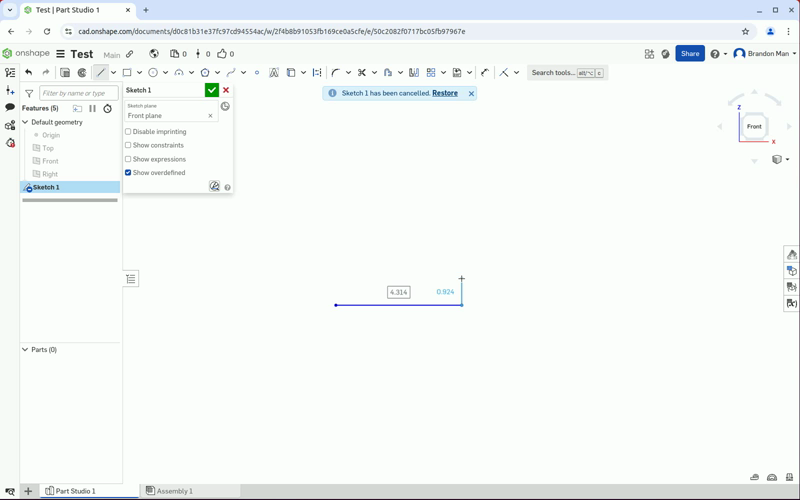
scroll(6)
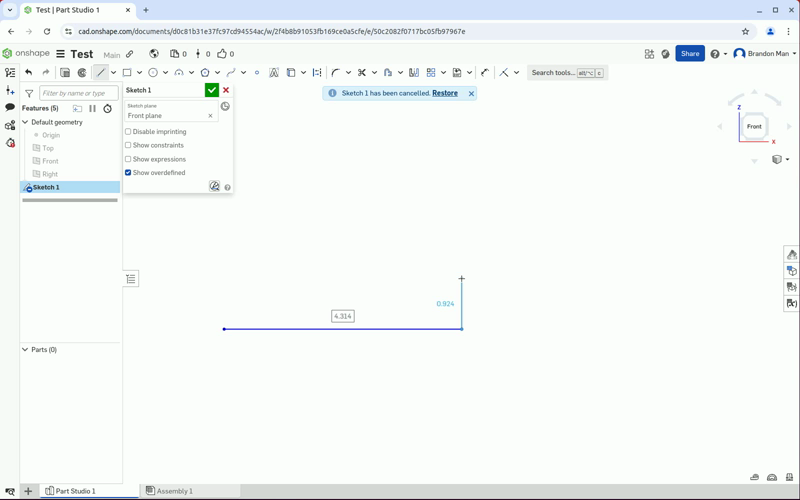
click(461, 278)
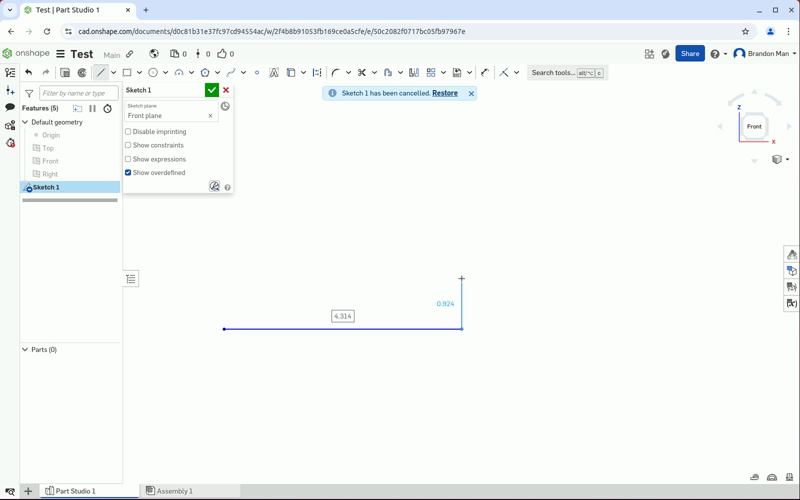
scroll(-6)
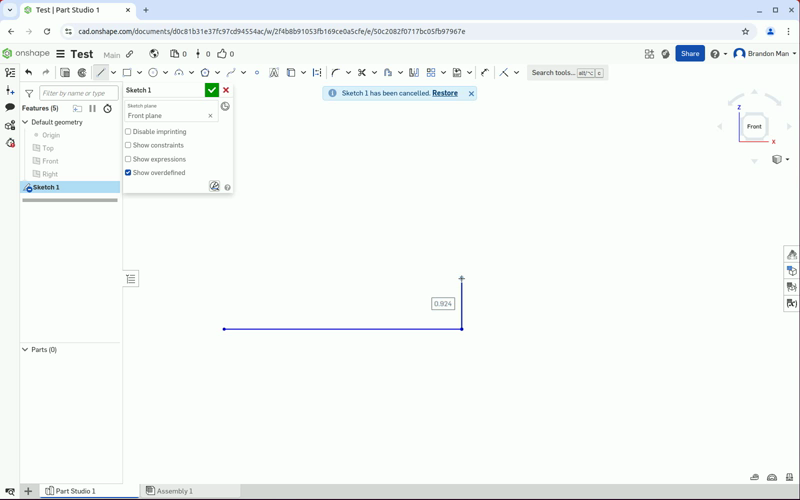
scroll(-6)
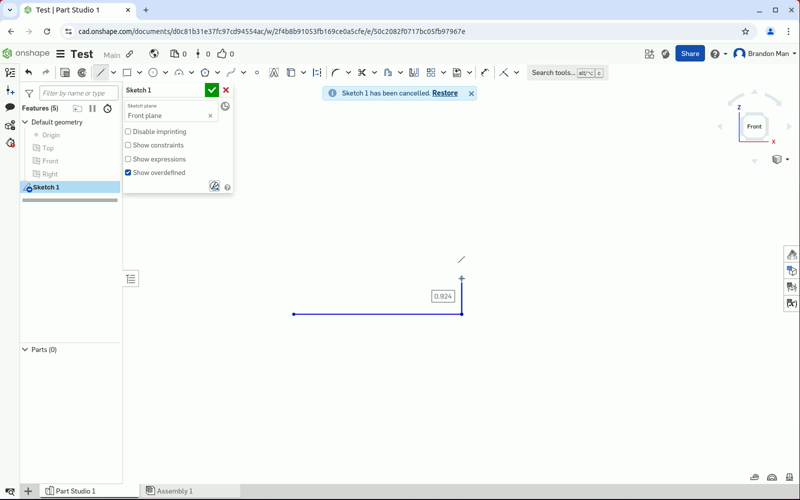
scroll(-6)
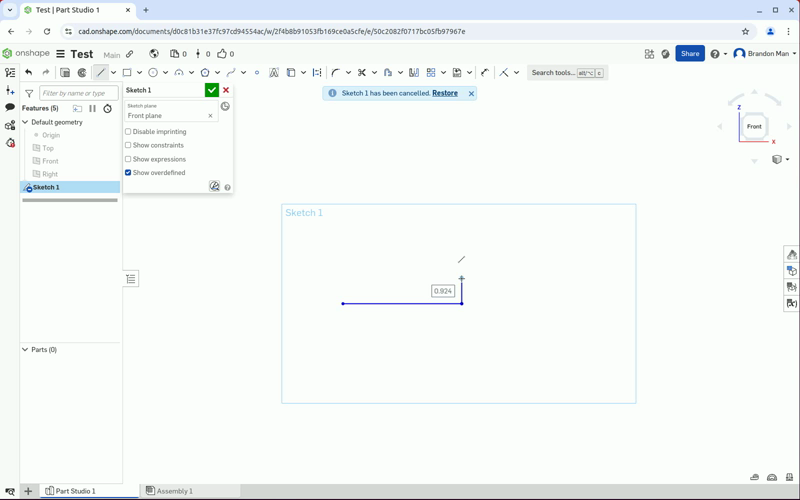
scroll(-6)
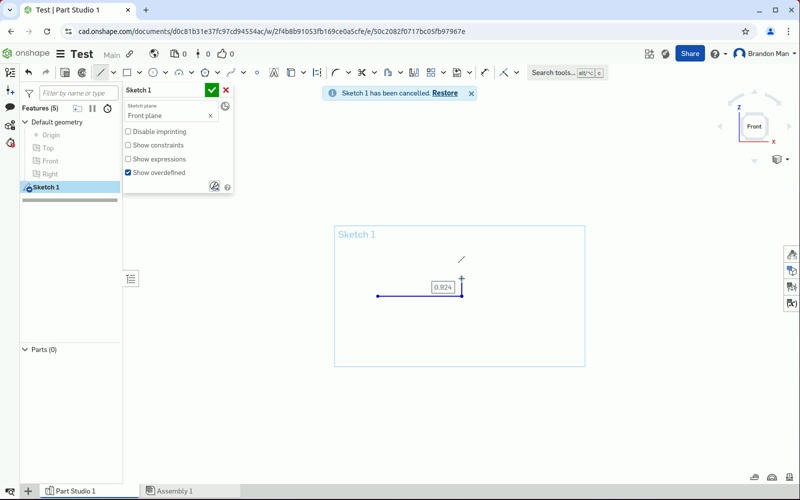
scroll(-6)
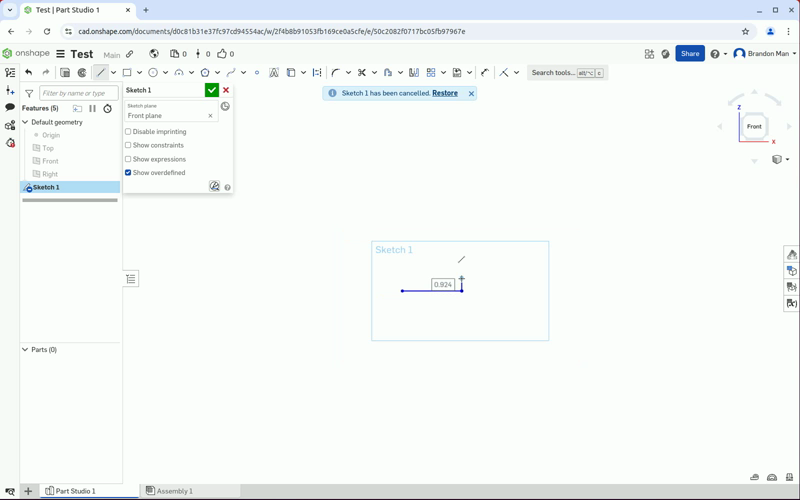
scroll(-6)
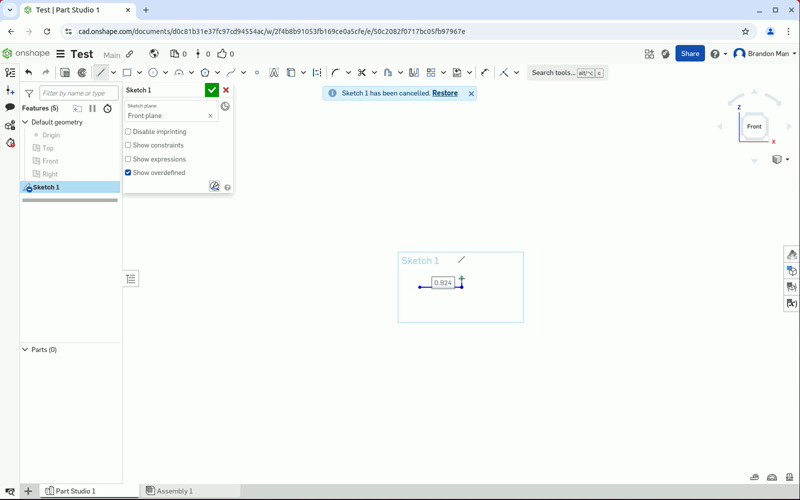
scroll(-6)
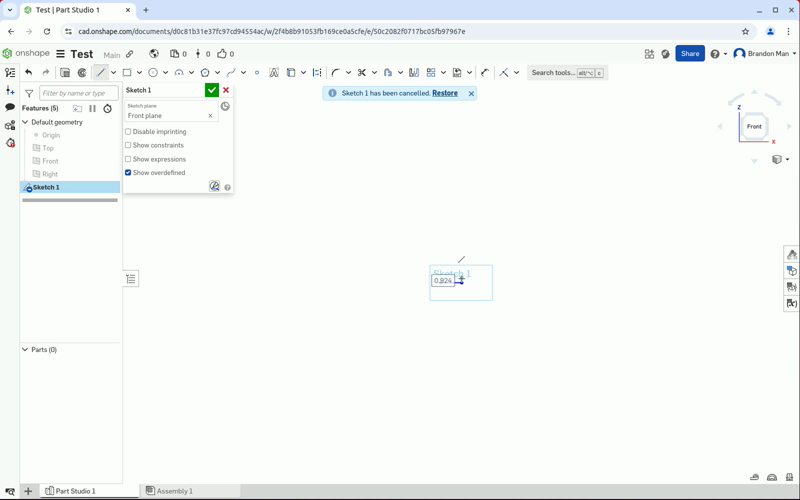
key_up(shift)
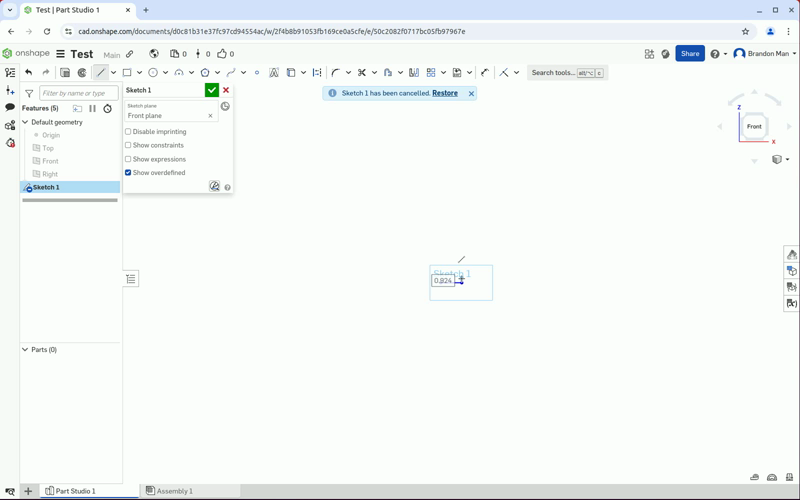
key_down(shift)
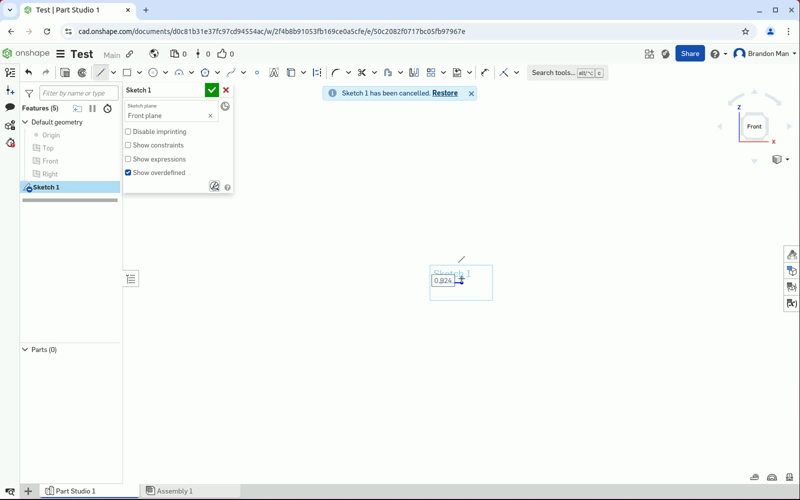
mouse_move(491, 278)
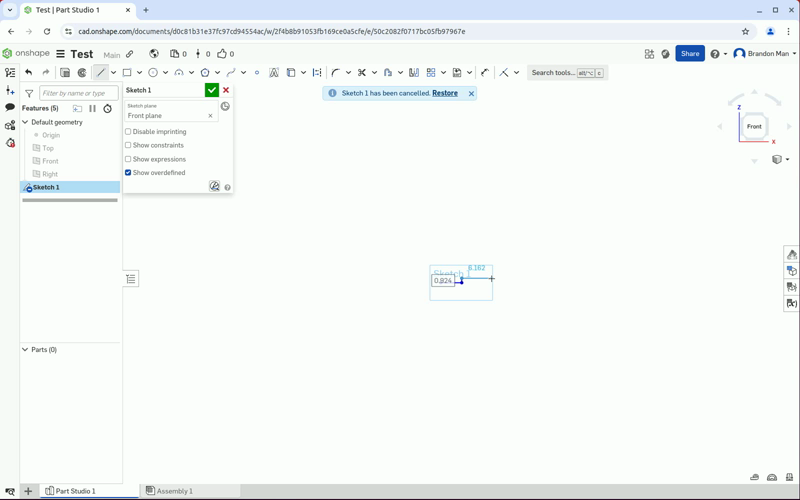
mouse_move(440, 278)
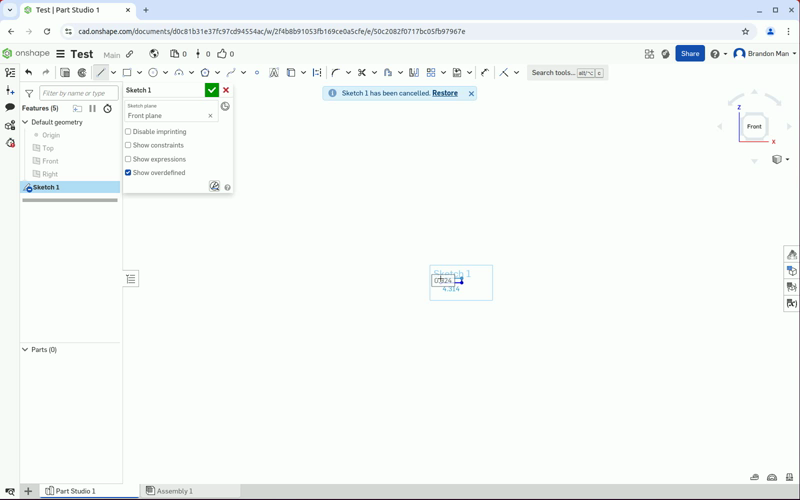
click(440, 278)
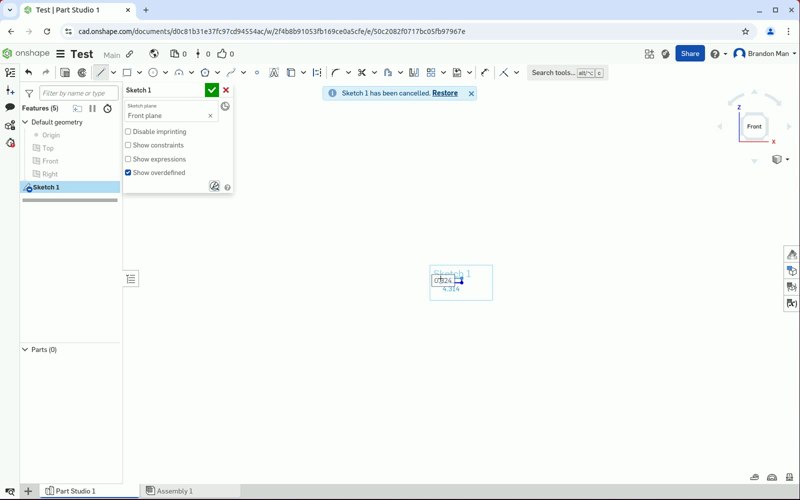
key_up(shift)
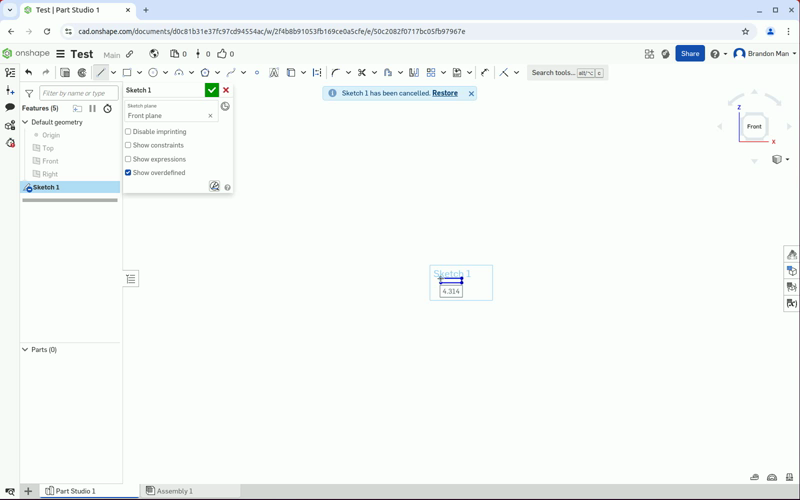
key_down(shift)
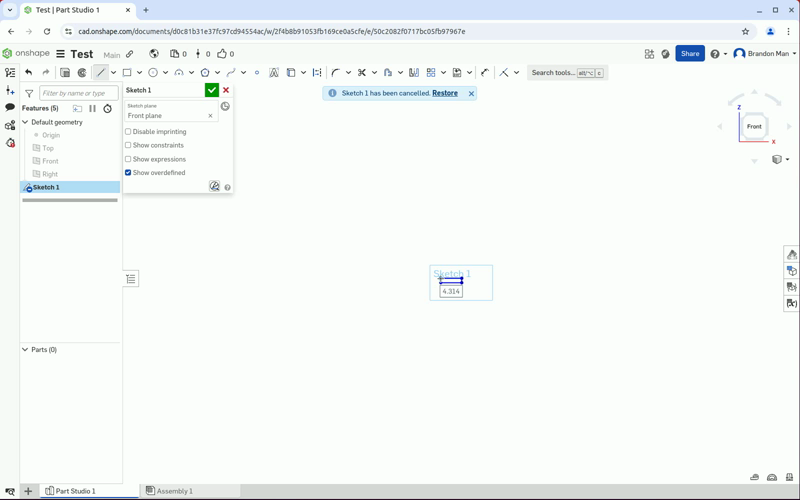
mouse_move(470, 278)
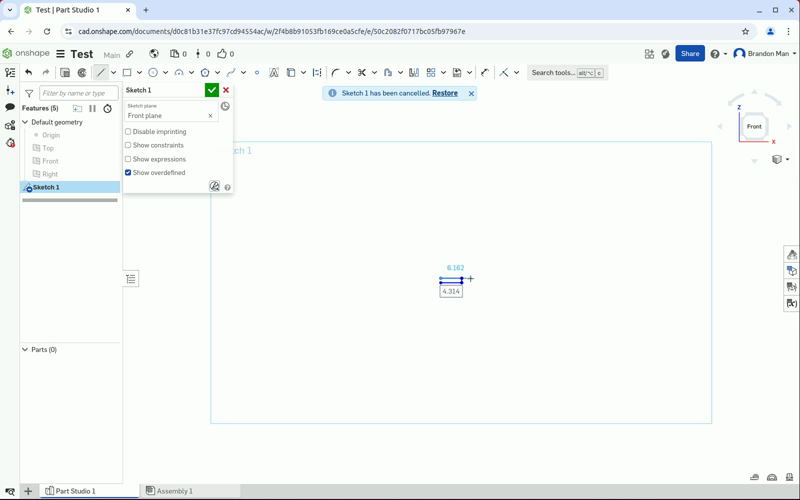
mouse_move(440, 279)
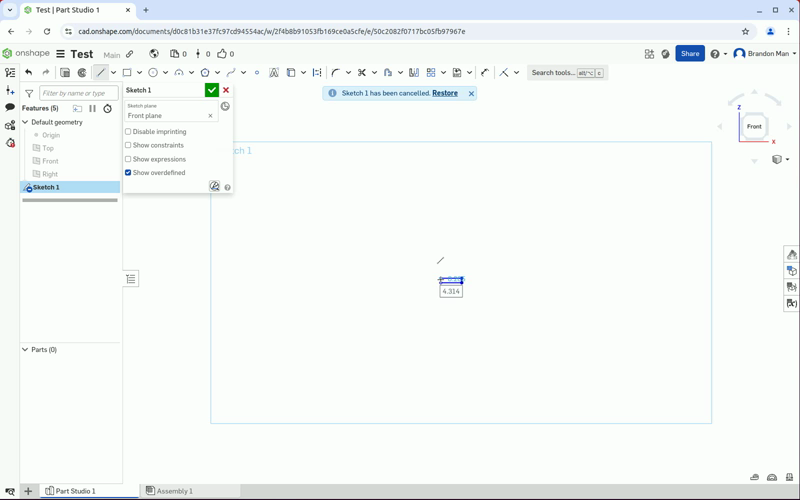
scroll(6)
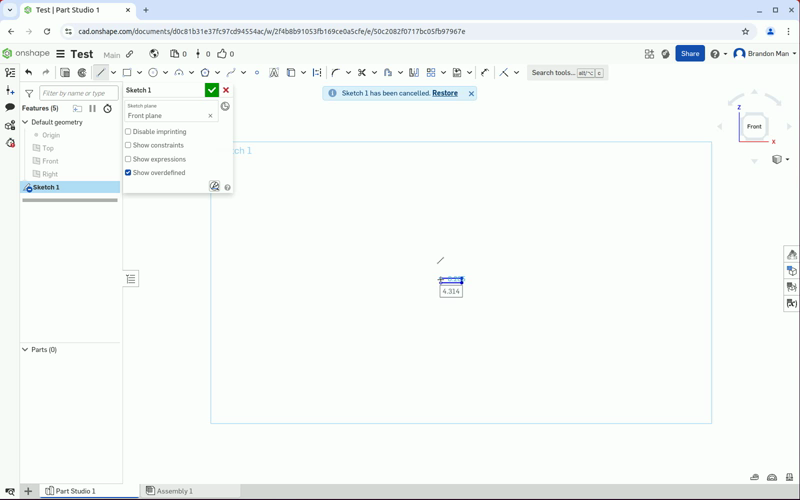
scroll(6)
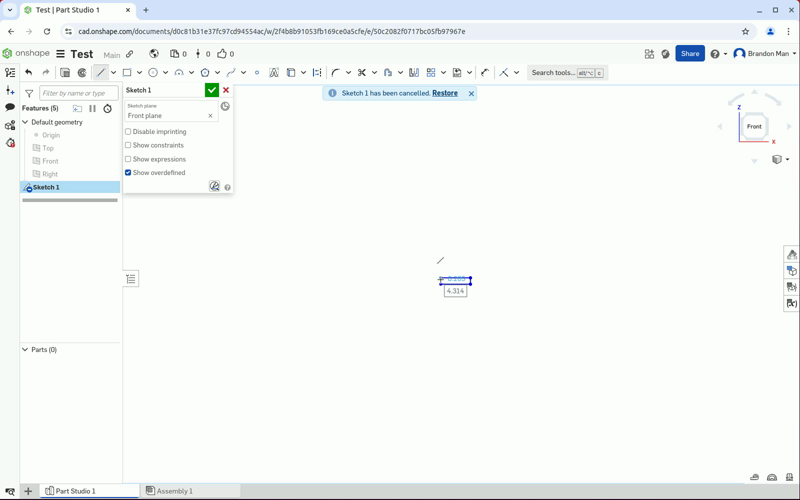
scroll(6)
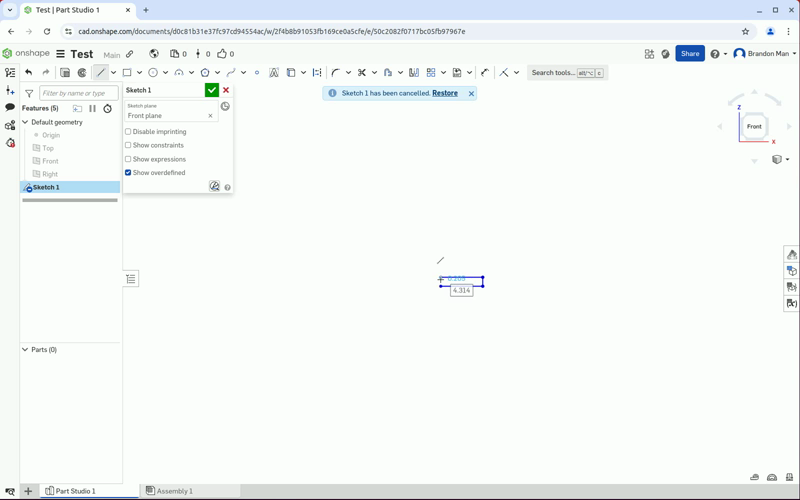
scroll(6)
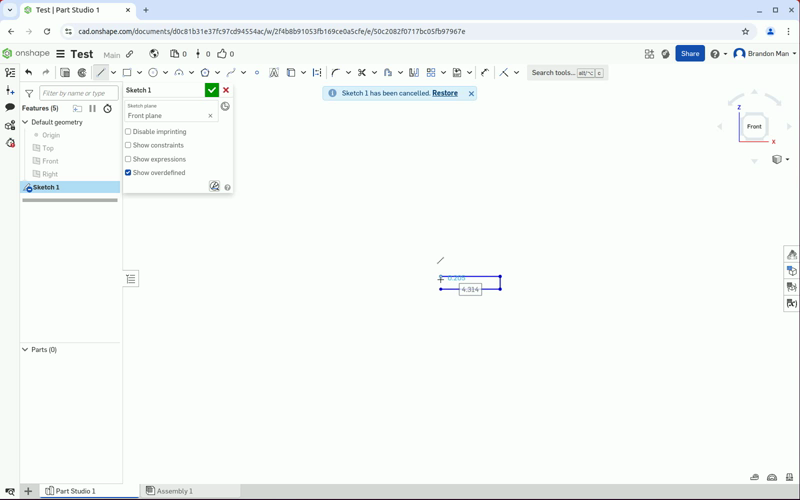
scroll(6)
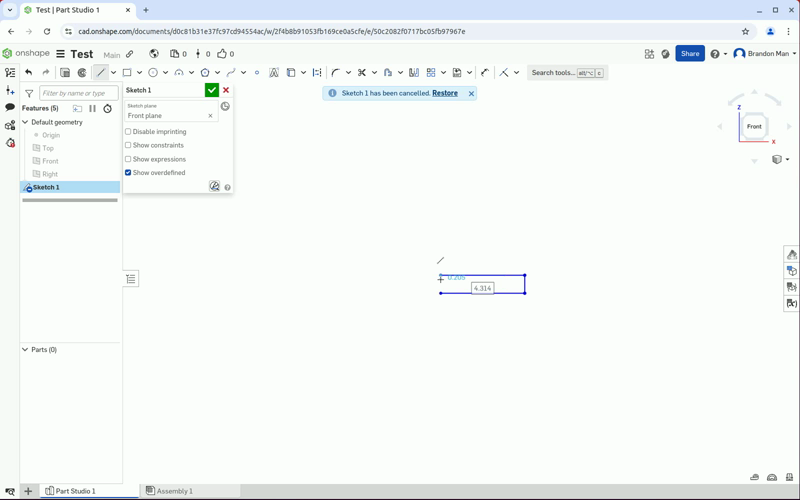
scroll(6)
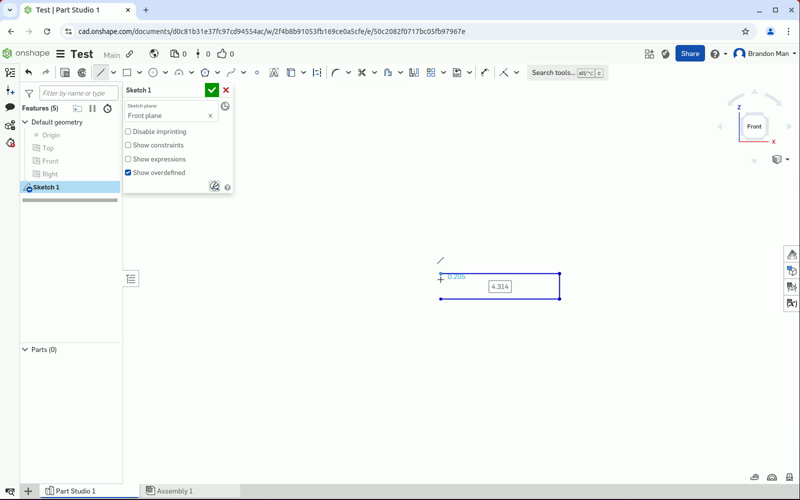
scroll(6)
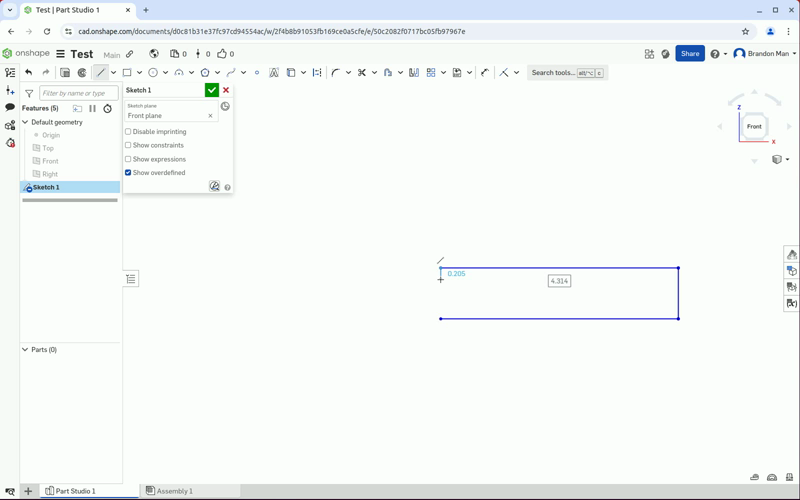
click(440, 279)
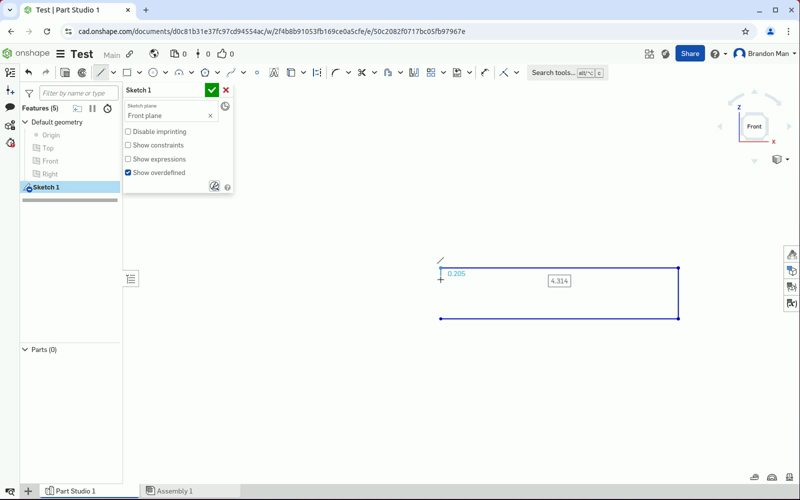
scroll(-6)
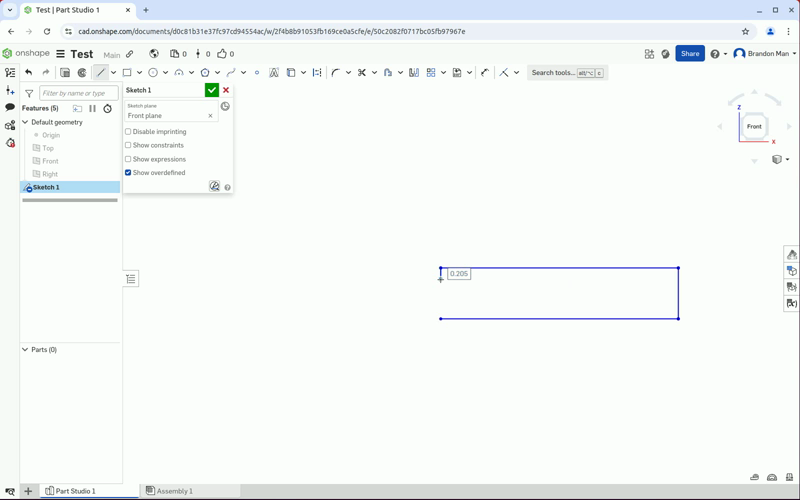
scroll(-6)
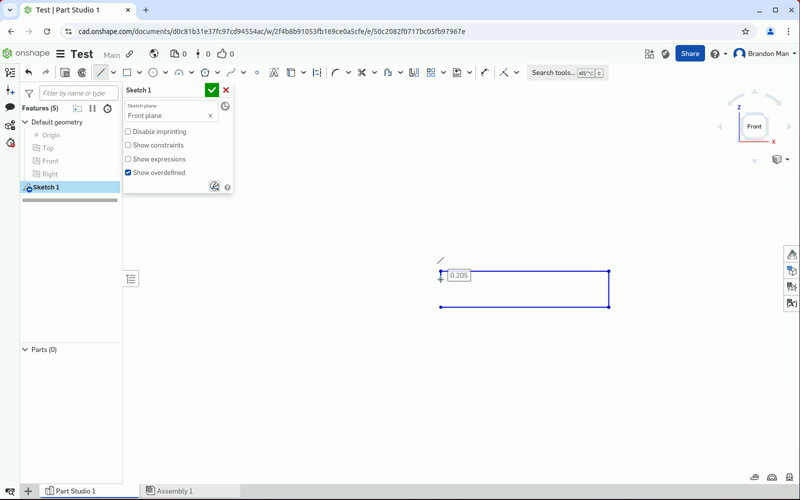
scroll(-6)
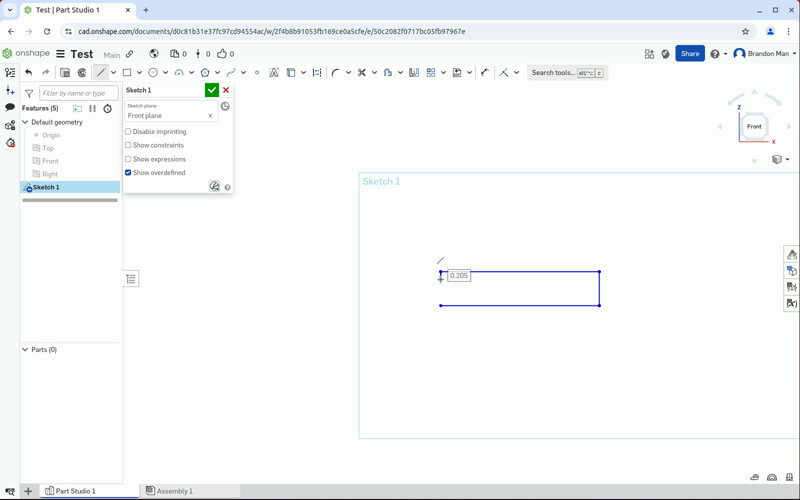
scroll(-6)
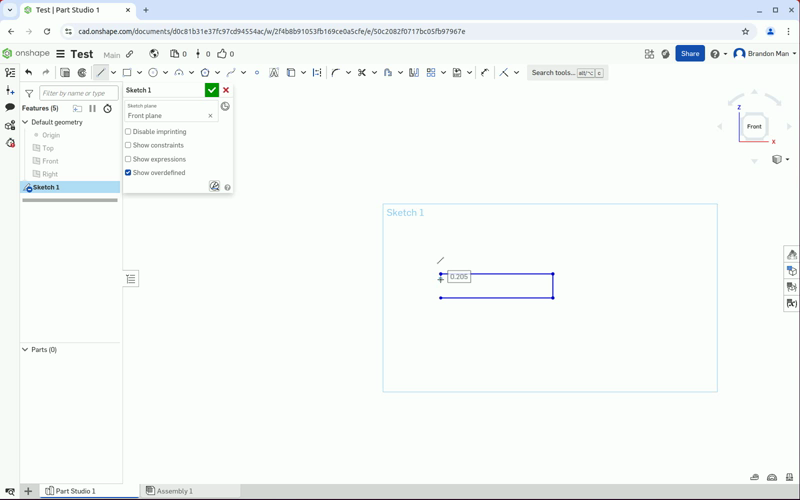
scroll(-6)
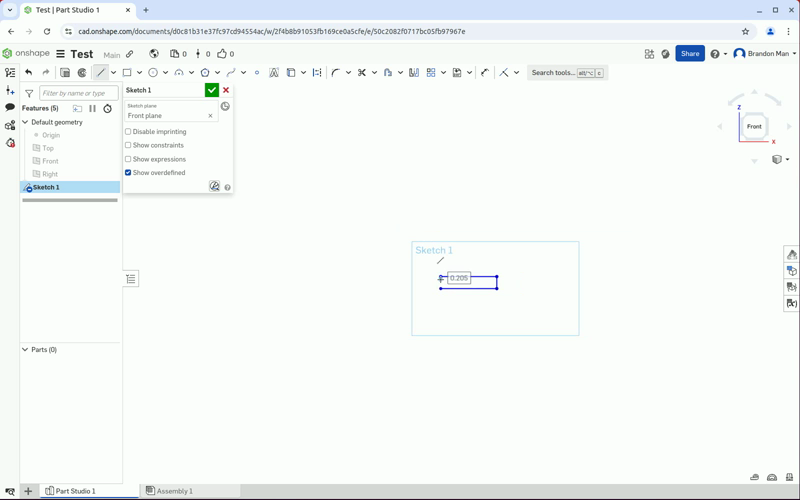
scroll(-6)
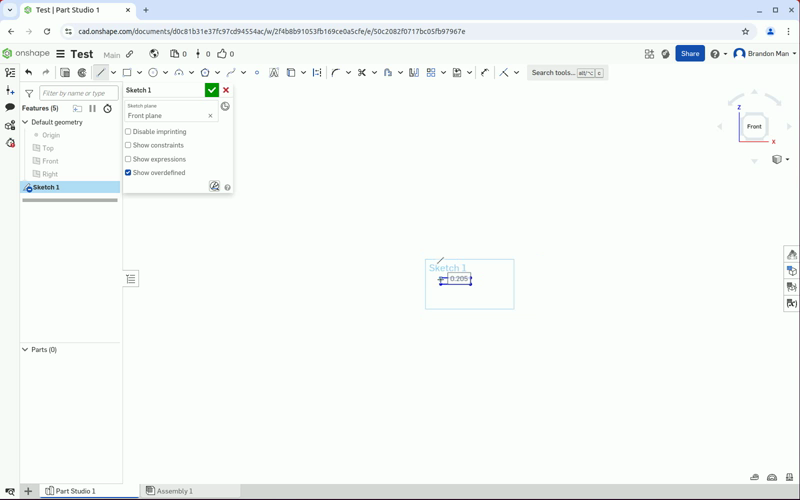
scroll(-6)
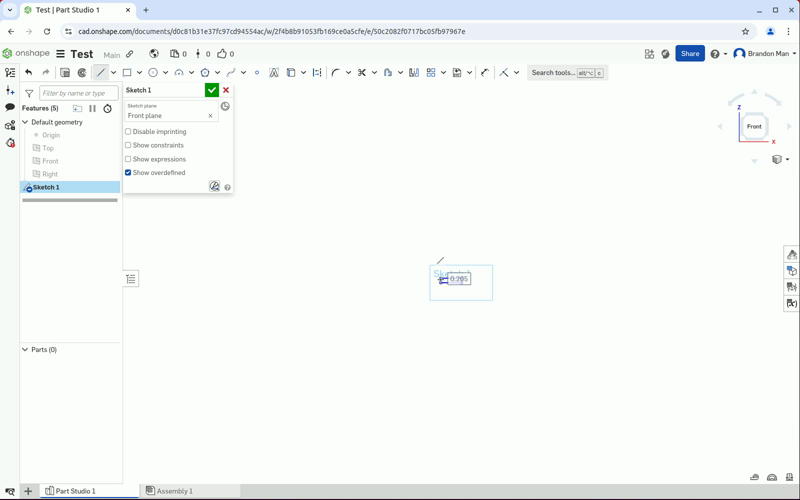
key_up(shift)
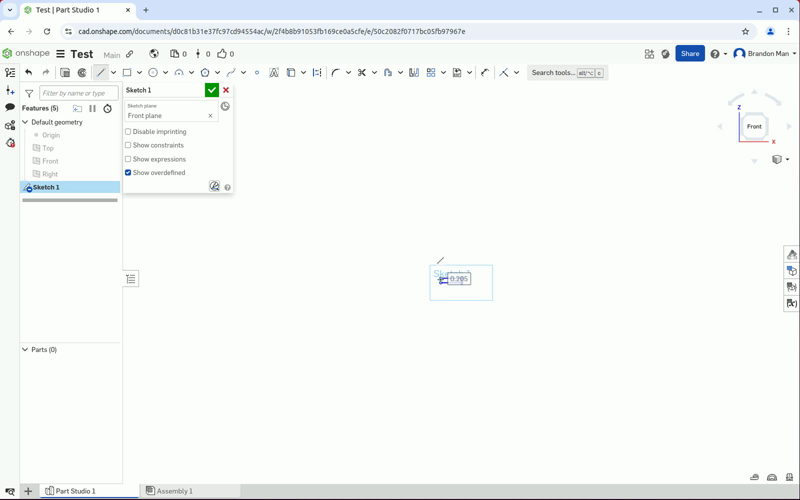
mouse_move(470, 279)
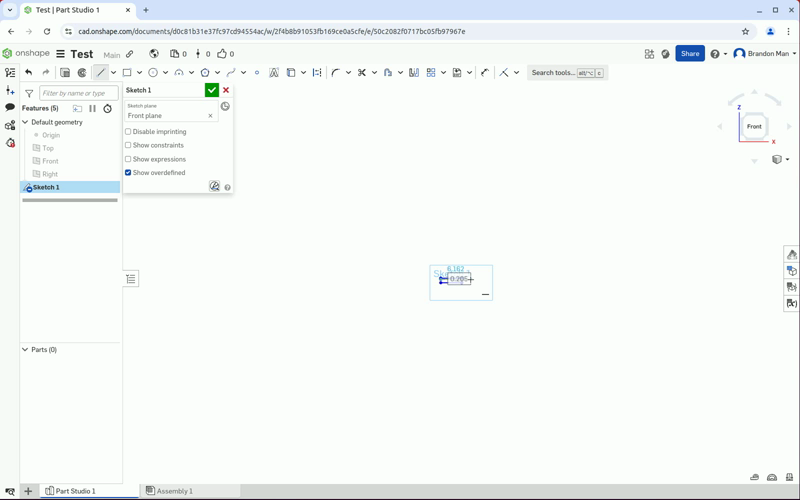
key_down(shift)
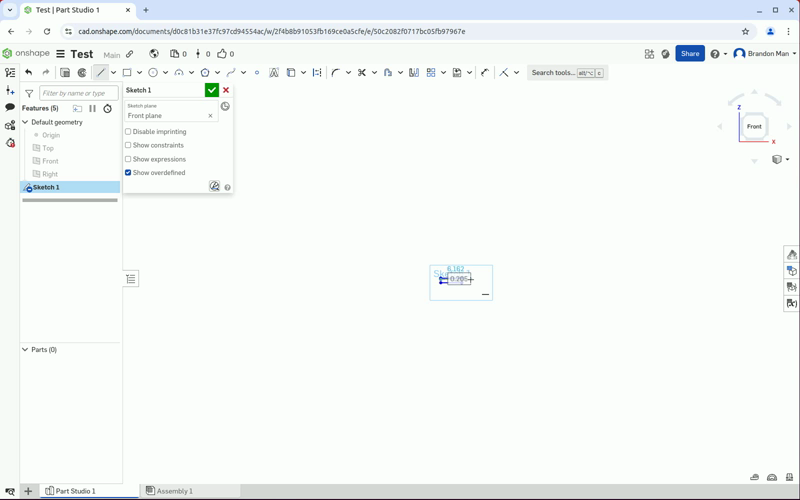
mouse_move(440, 282)
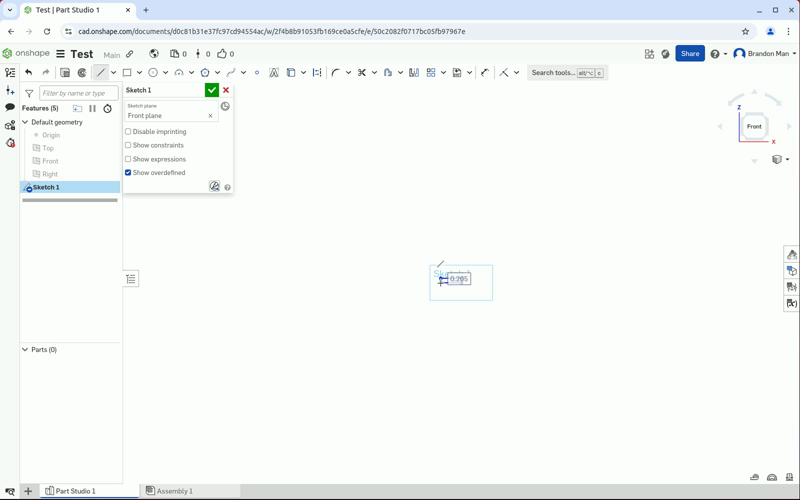
scroll(6)
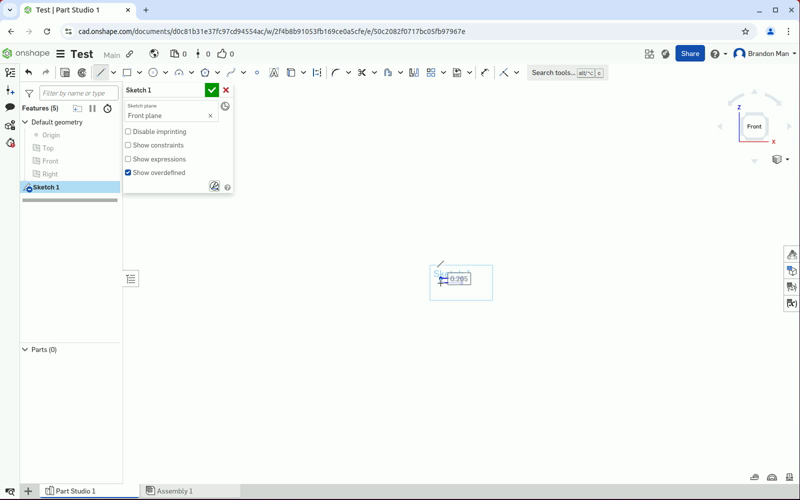
scroll(6)
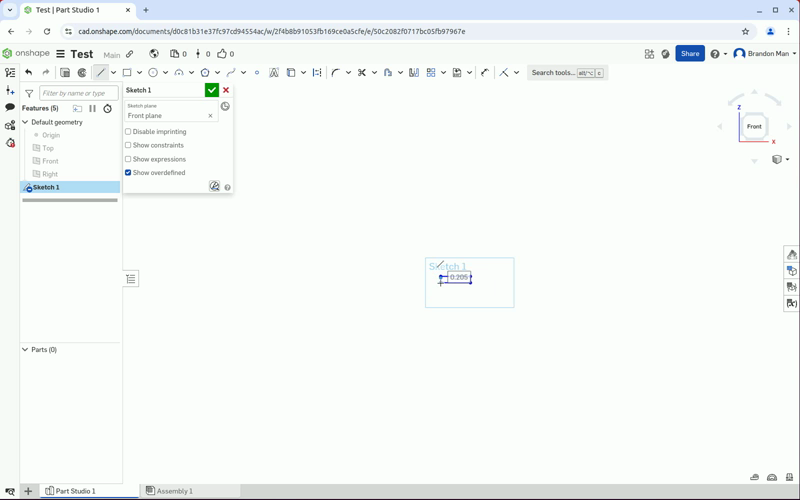
scroll(6)
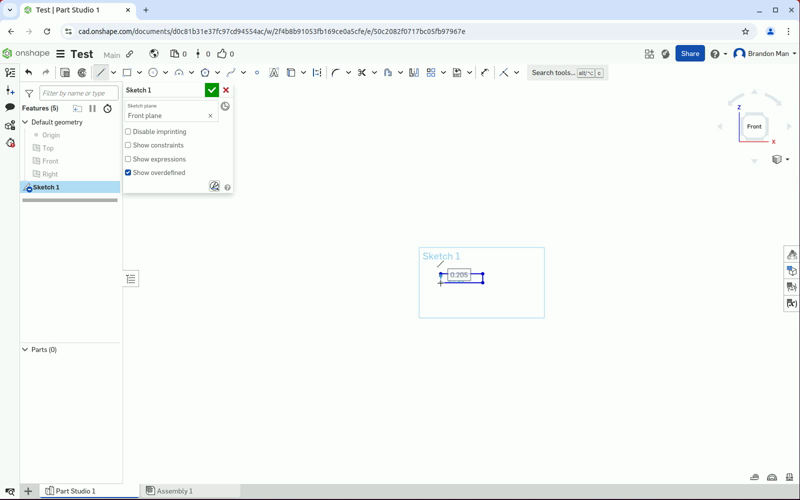
scroll(6)
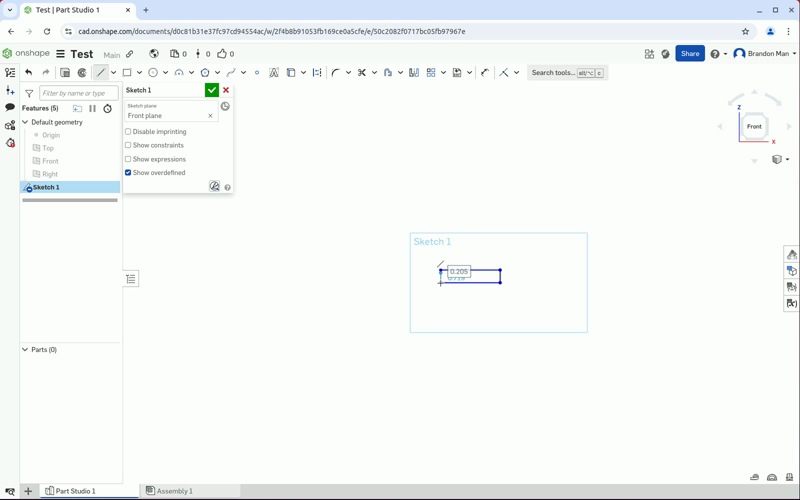
scroll(6)
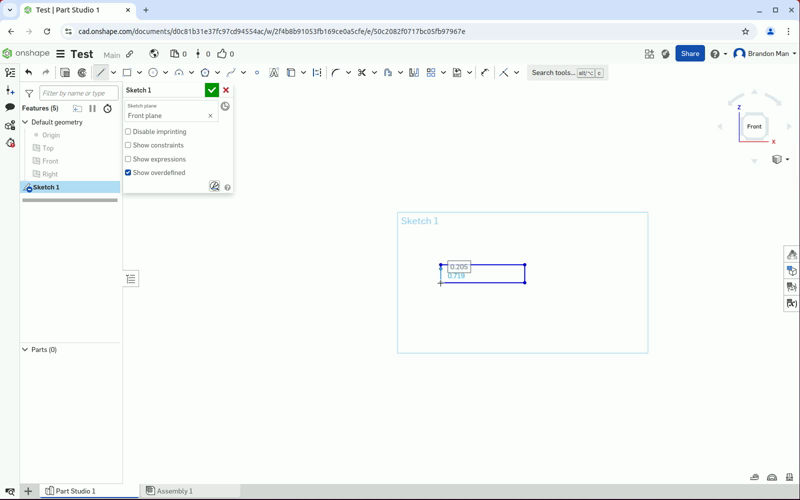
scroll(6)
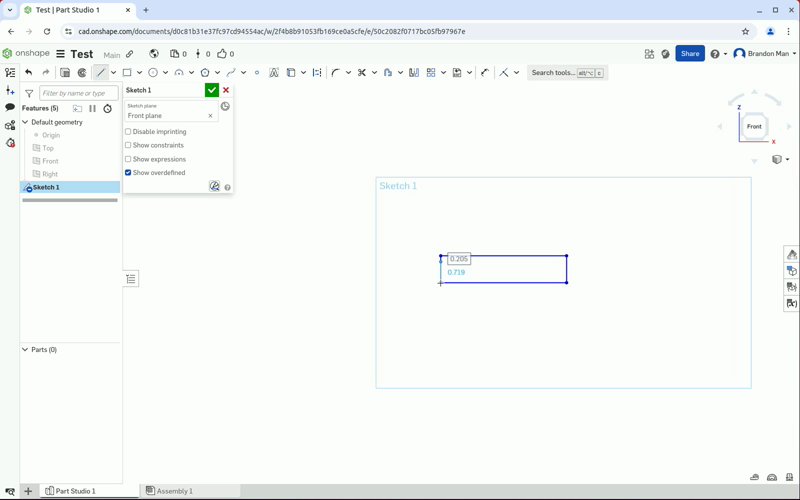
scroll(6)
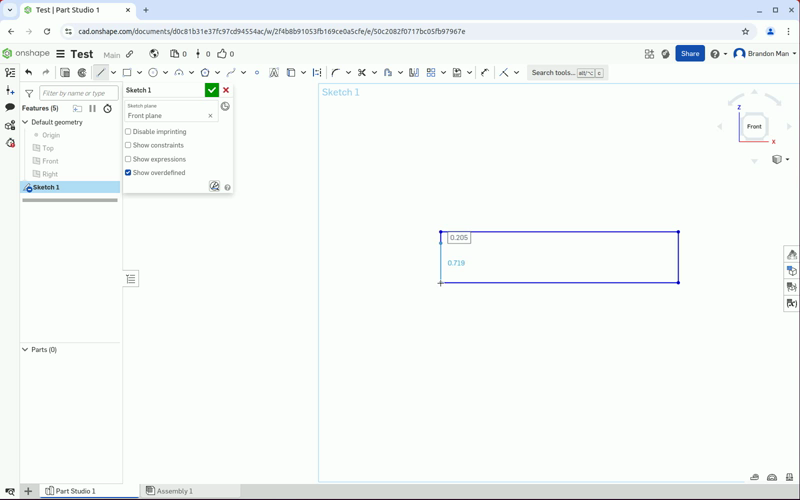
key_up(shift)
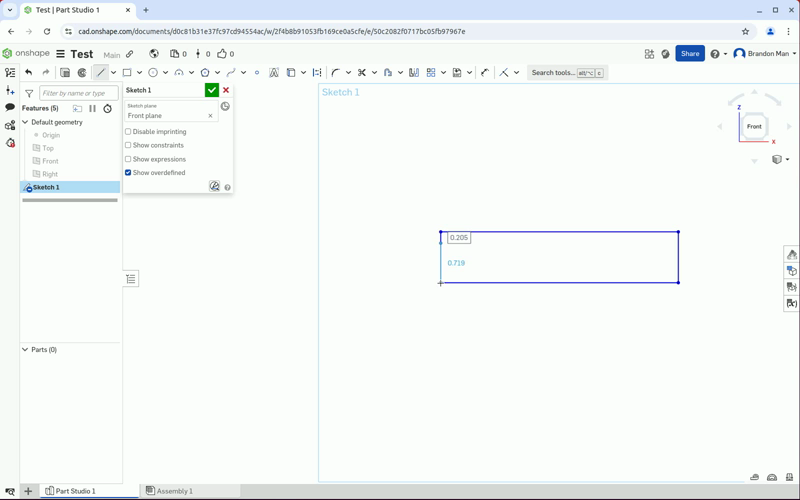
click(440, 282)
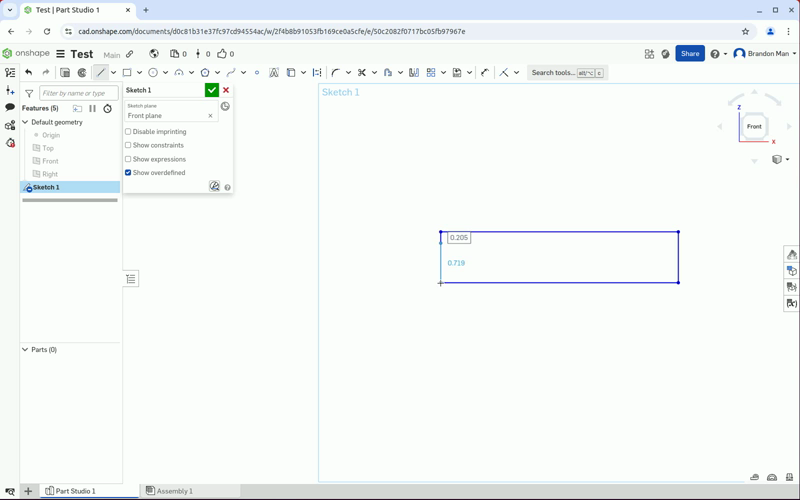
scroll(-6)
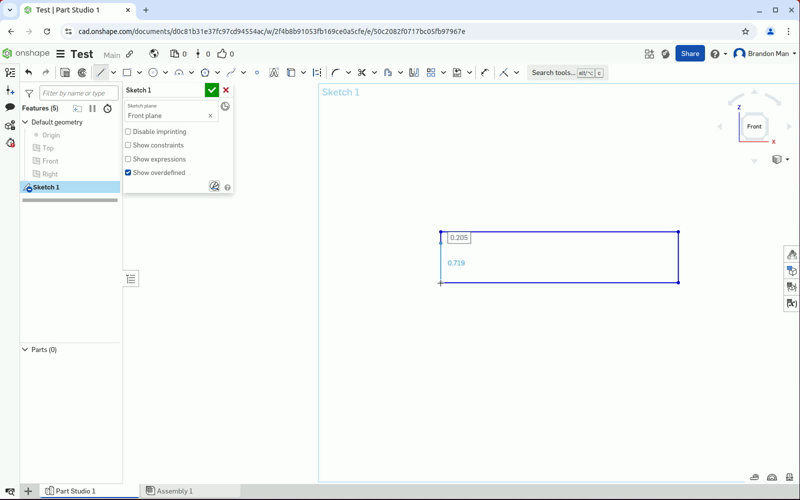
scroll(-6)
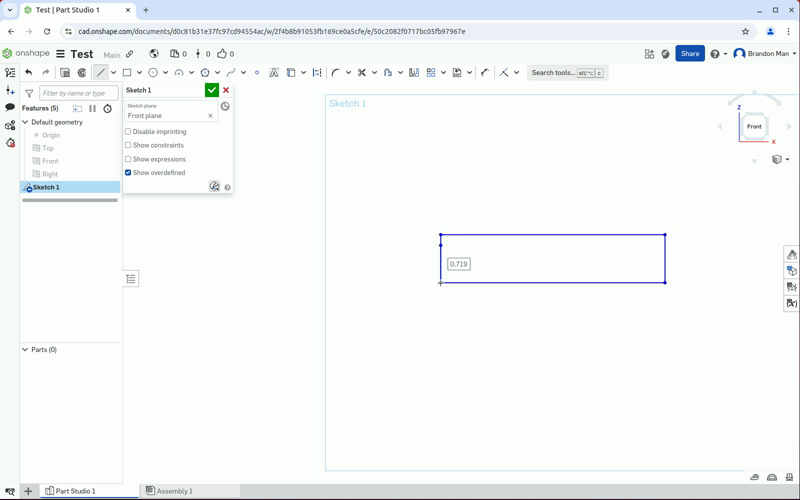
scroll(-6)
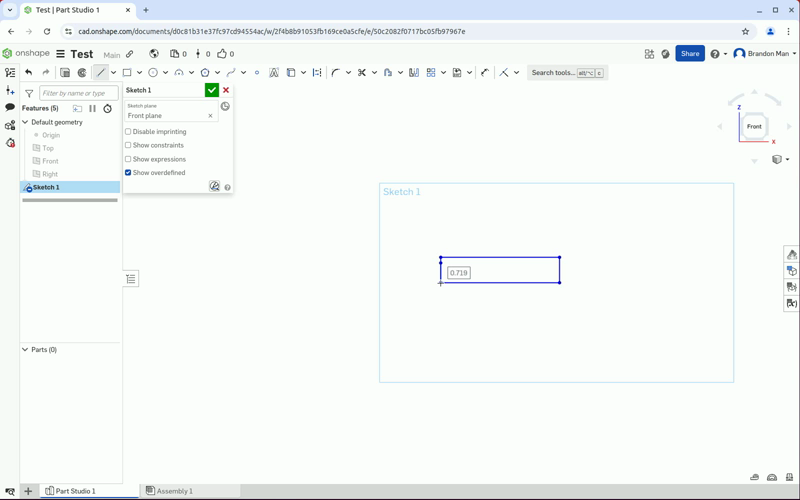
scroll(-6)
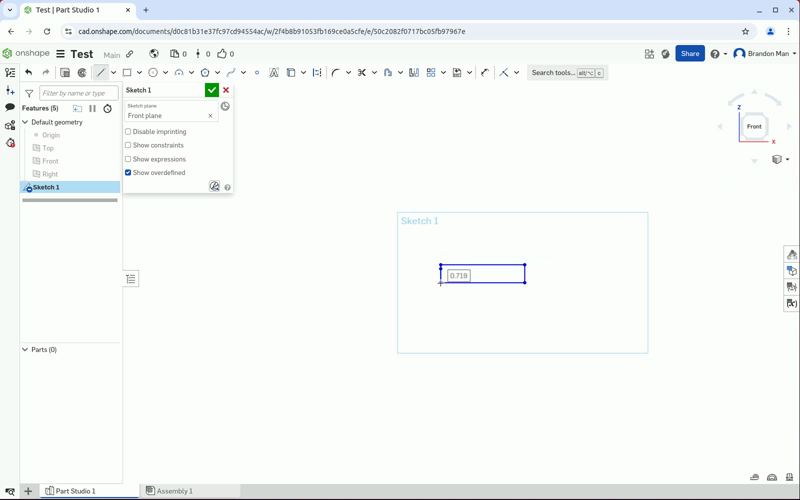
scroll(-6)
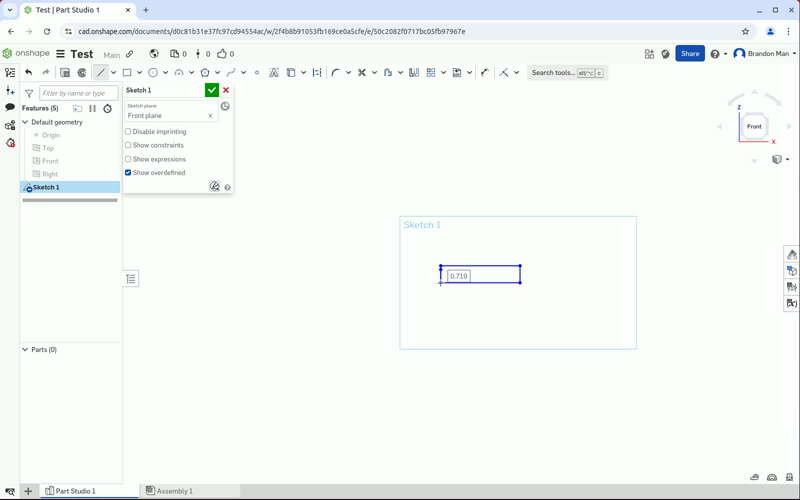
scroll(-6)
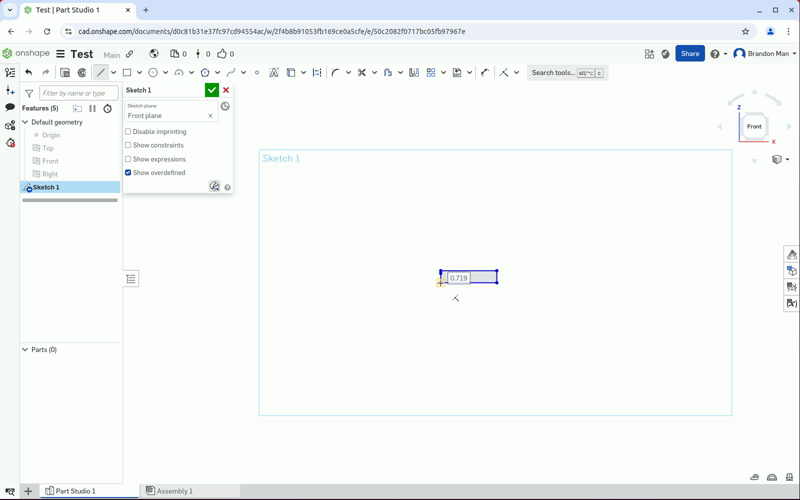
scroll(-6)
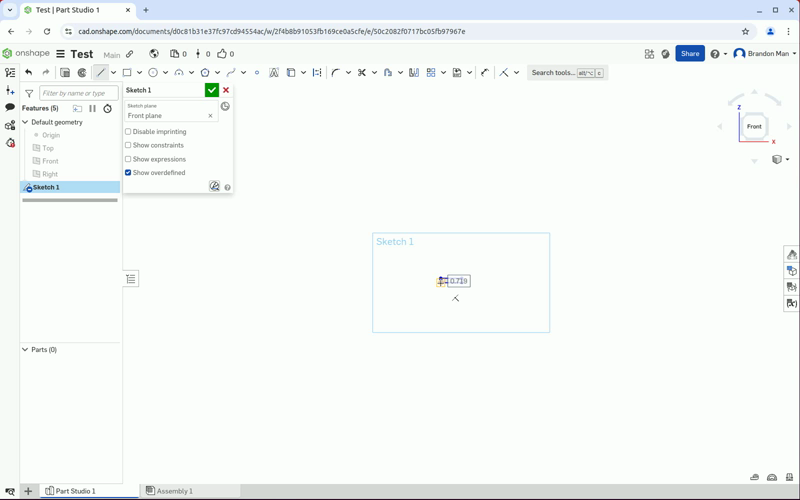
key(esc)
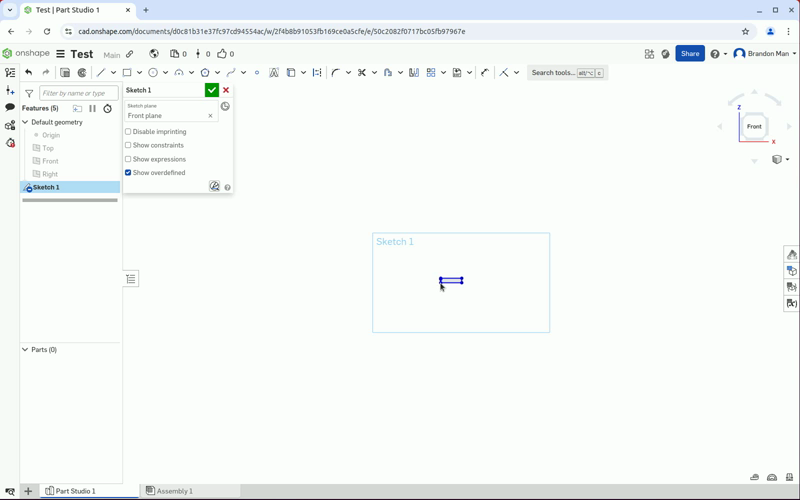
mouse_move(453, 282)
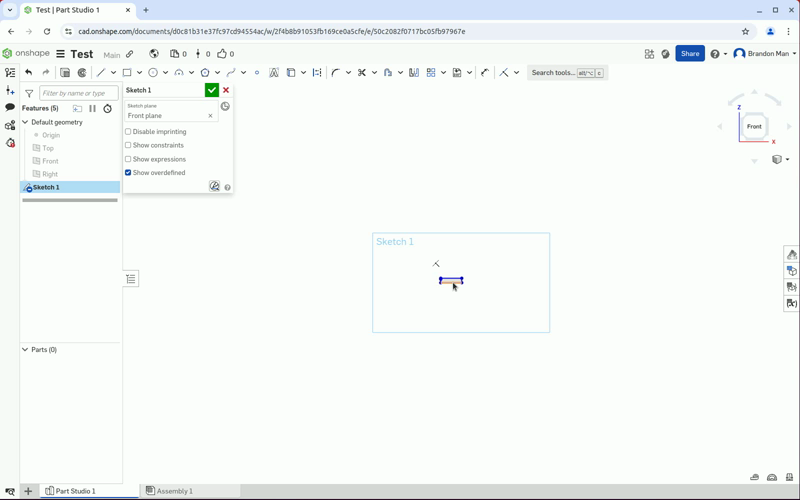
scroll(6)
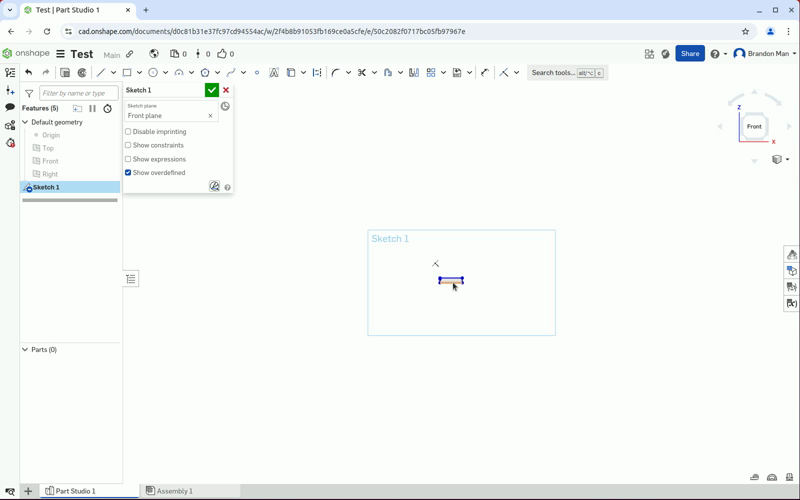
scroll(6)
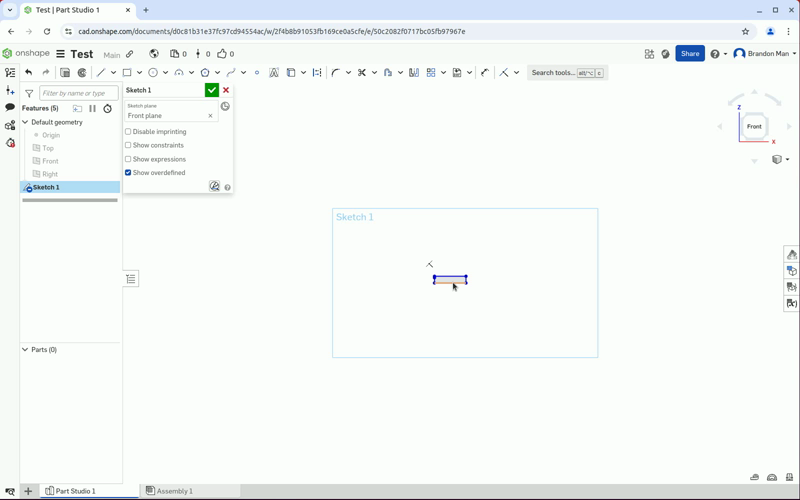
scroll(6)
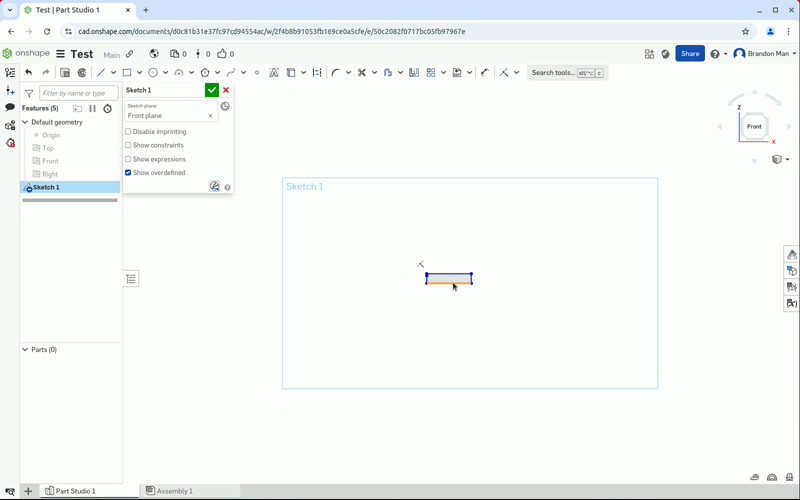
scroll(6)
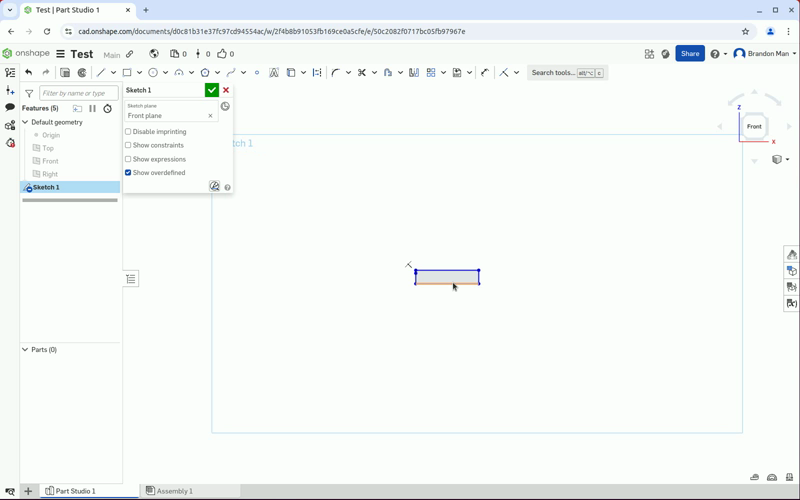
scroll(6)
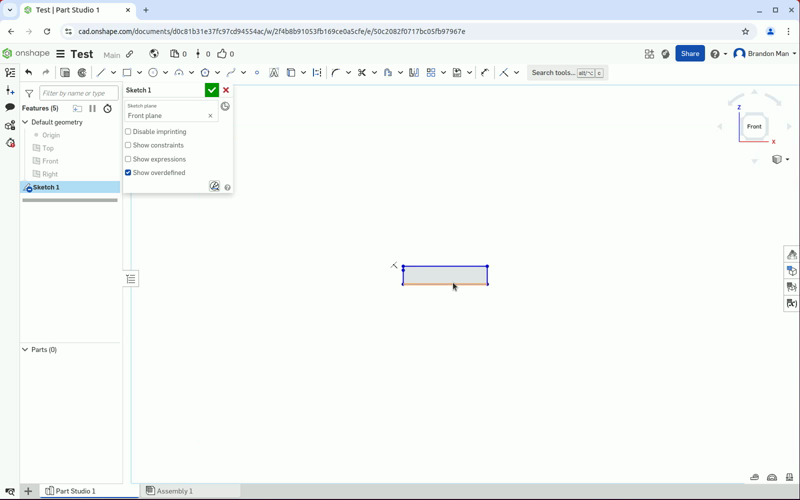
scroll(6)
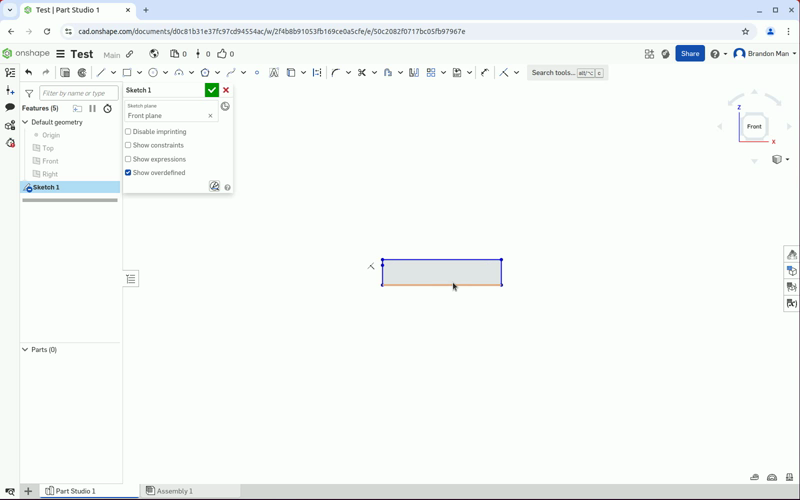
scroll(6)
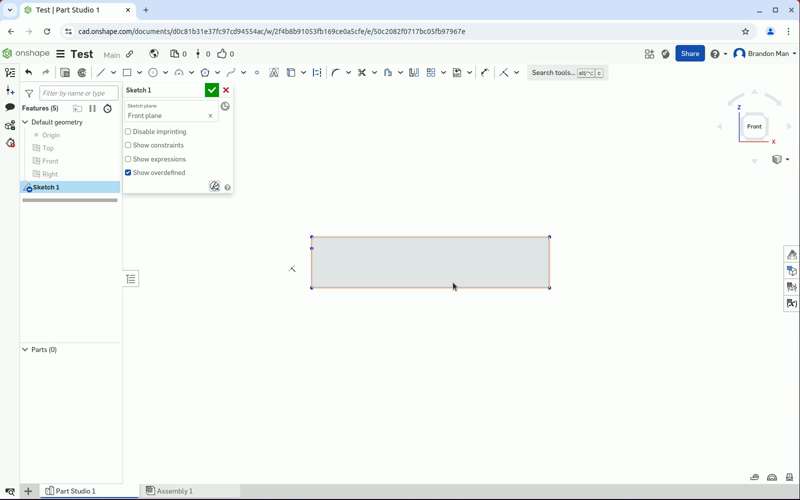
click(453, 282)
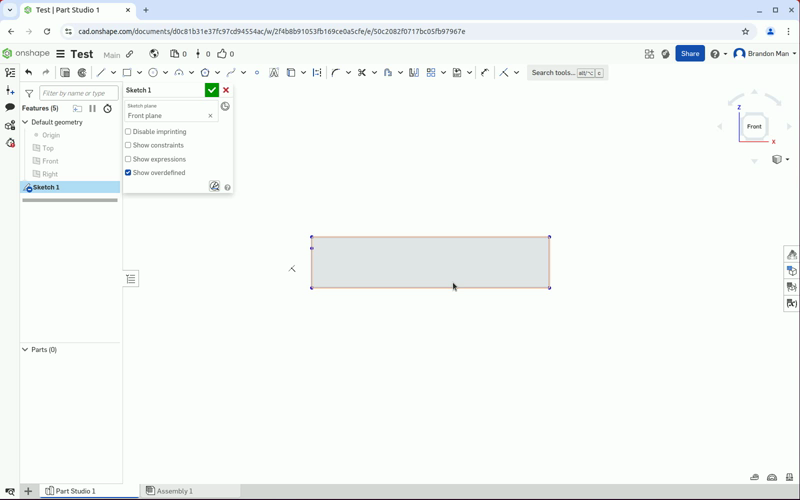
scroll(-6)
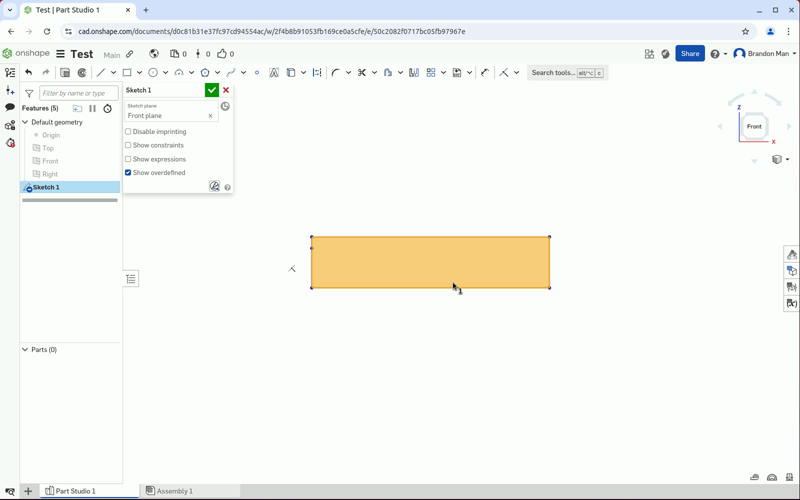
scroll(-6)
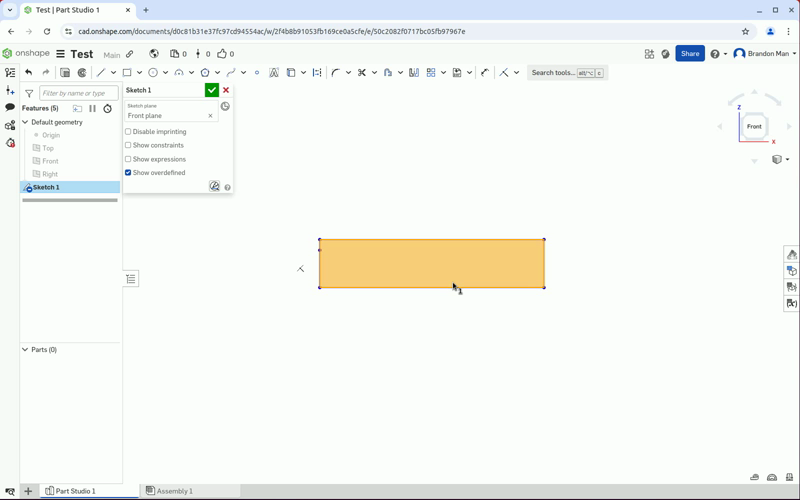
scroll(-6)
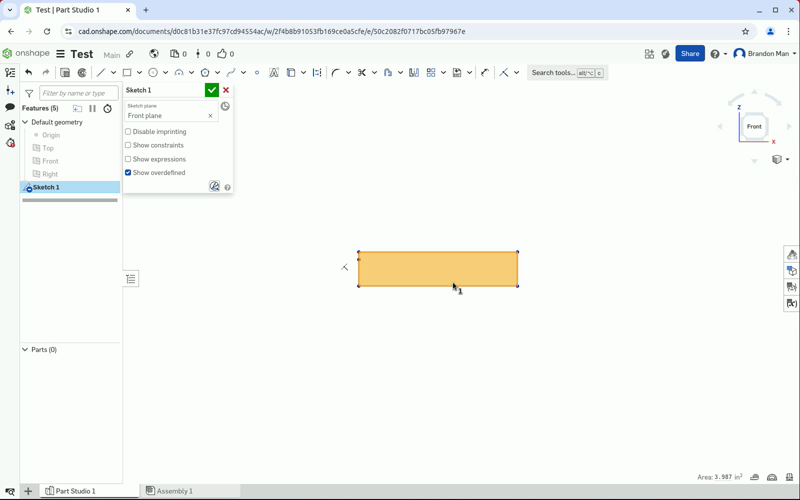
scroll(-6)
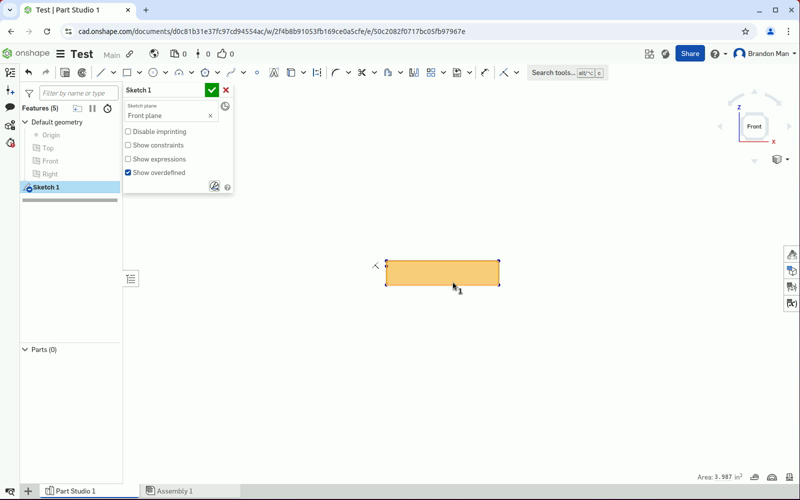
scroll(-6)
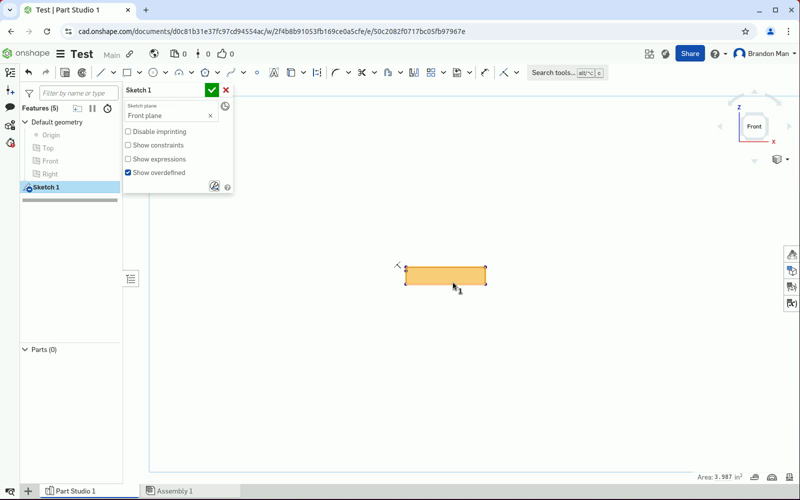
scroll(-6)
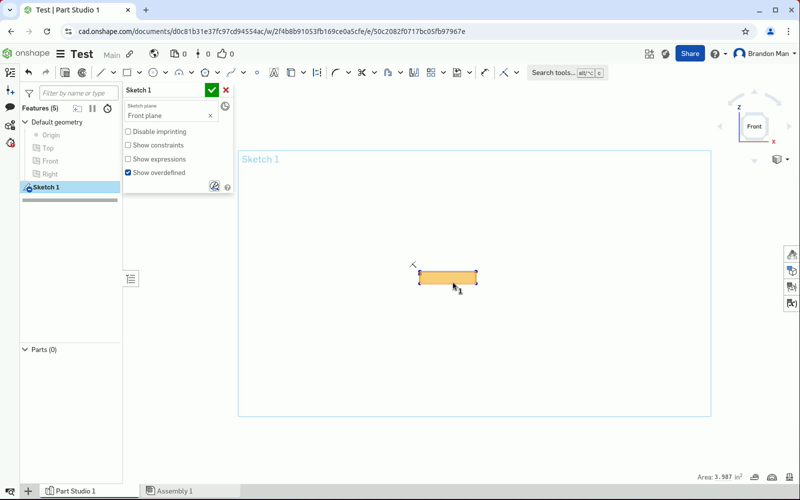
scroll(-6)
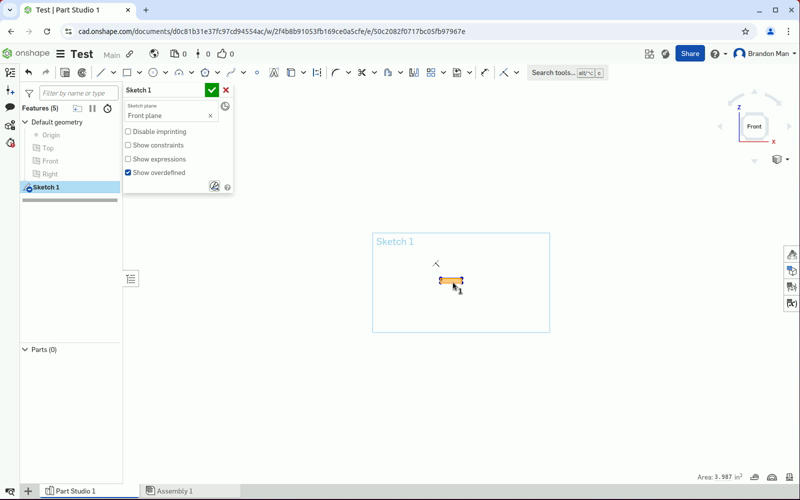
mouse_move(73, 352)
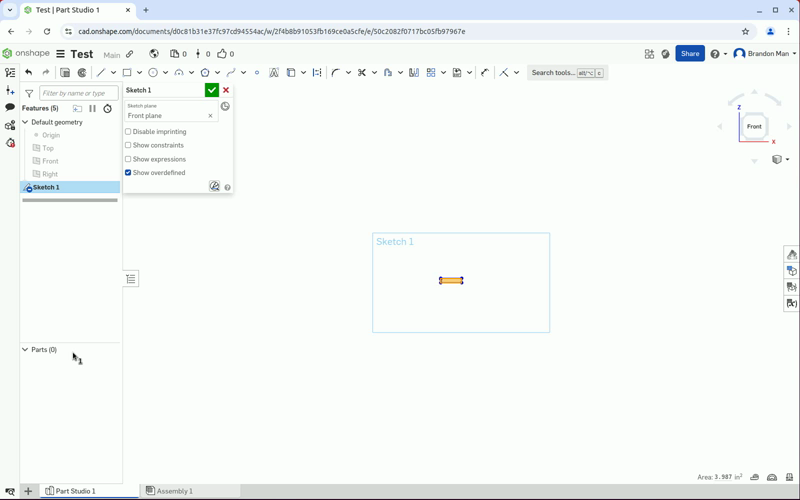
key(shift+y)
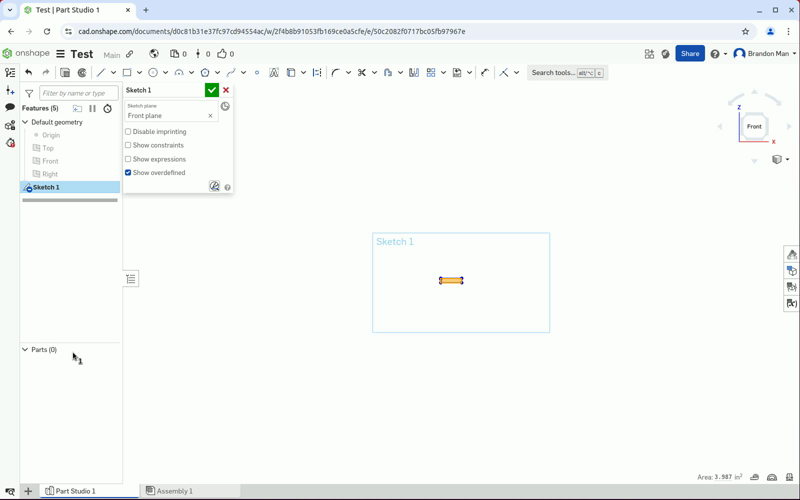
key(shift+e)
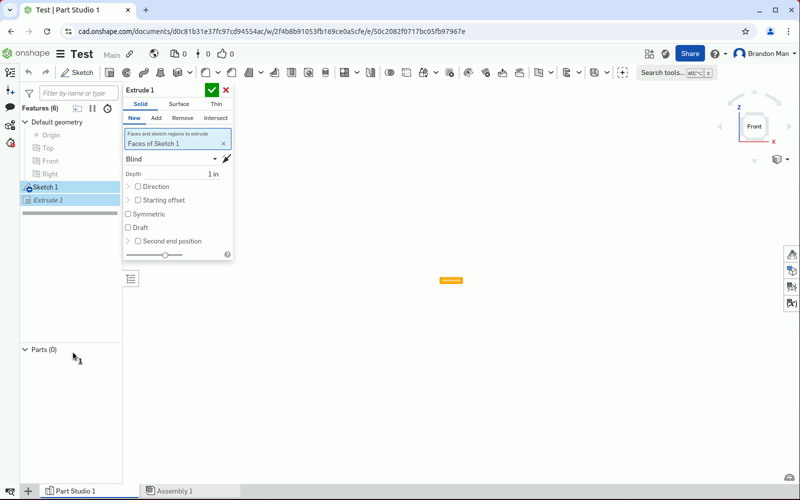
mouse_move(143, 106)
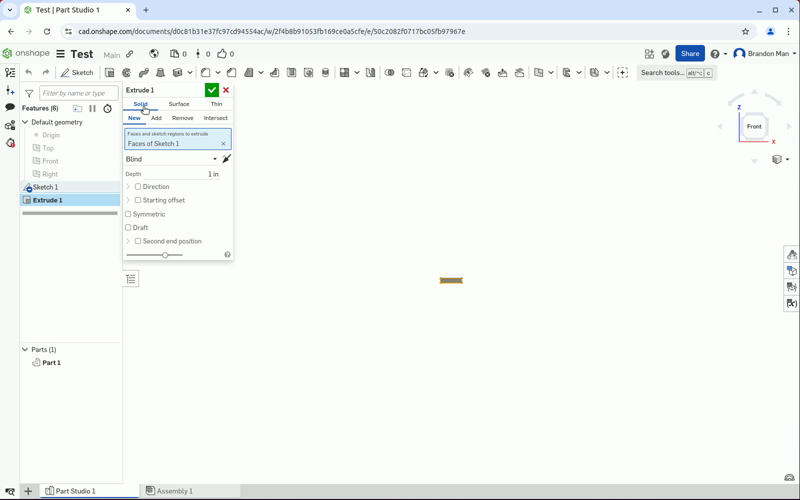
click(143, 106)
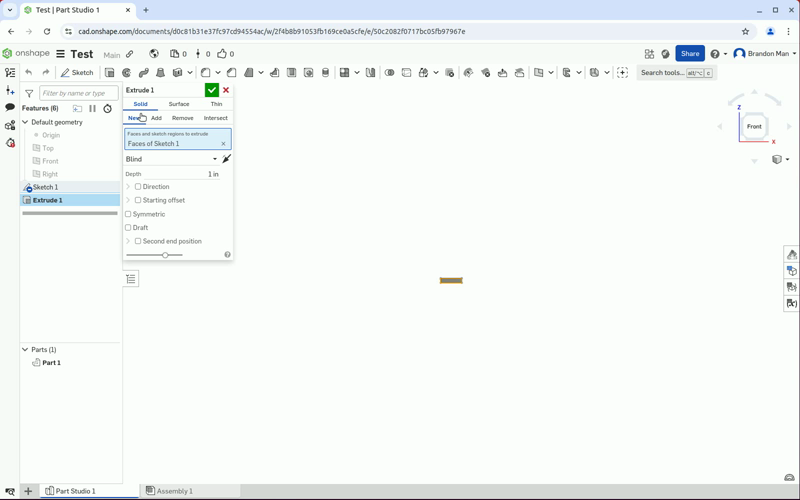
mouse_move(137, 120)
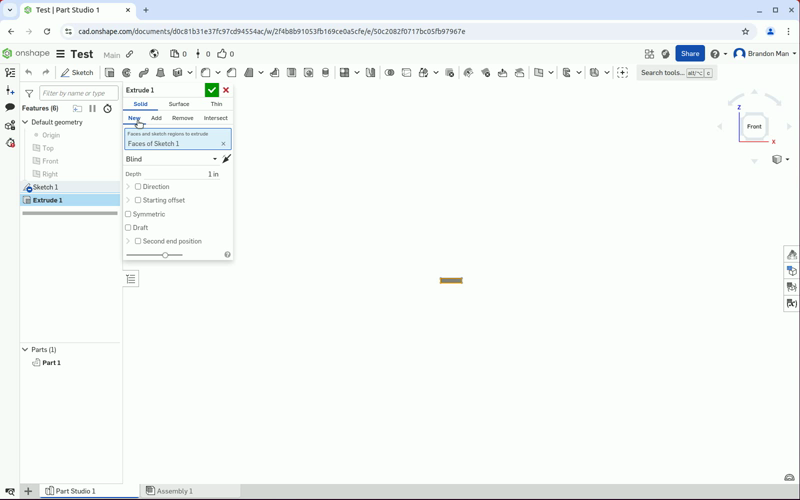
click(137, 120)
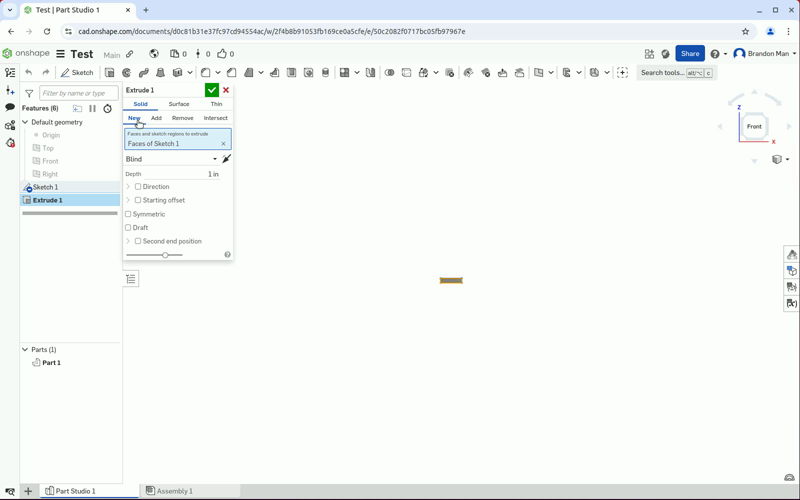
key(tab, 4)
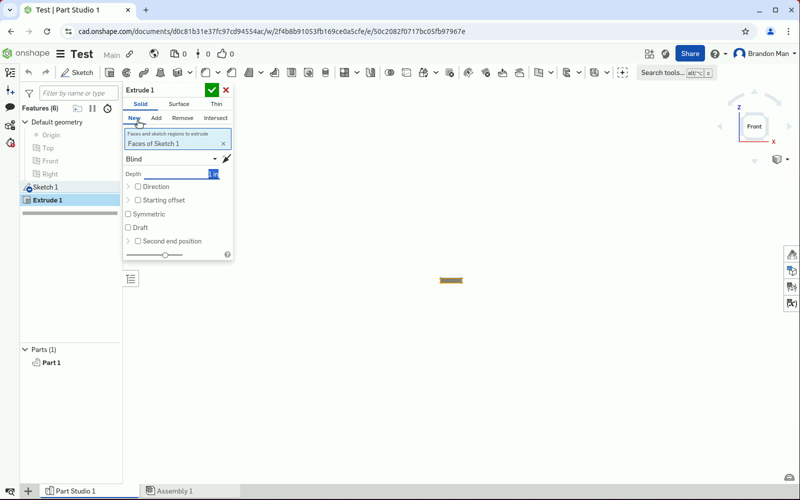
text(-0.241)
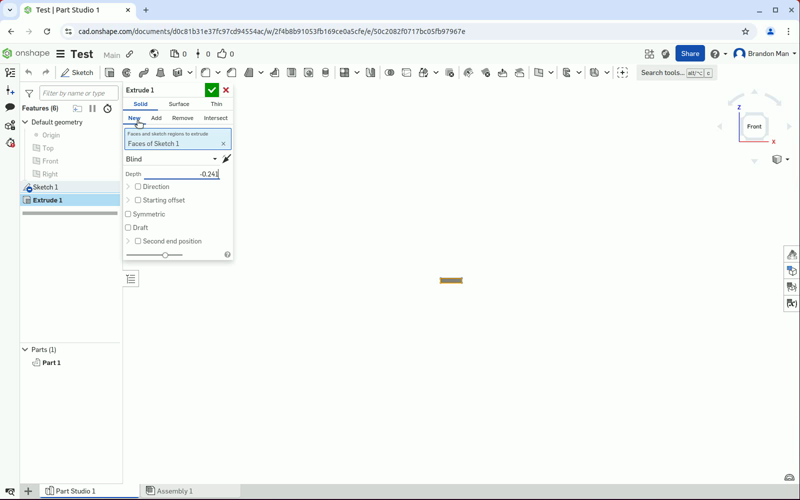
key(enter)
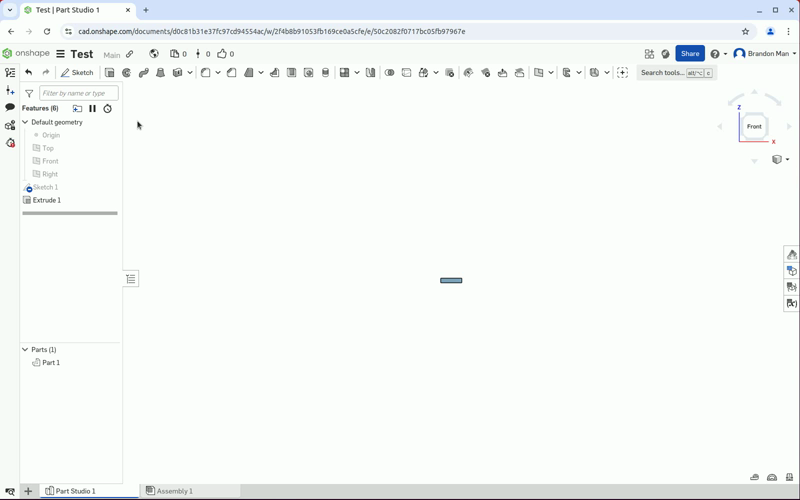
key(shift+h)
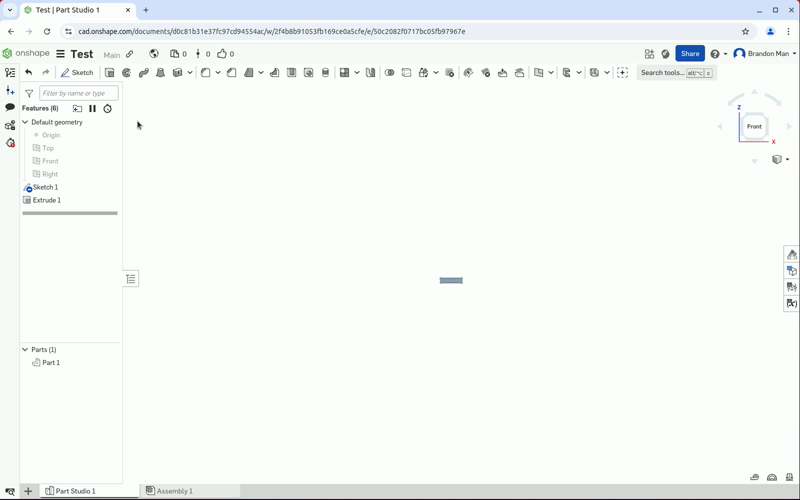
key(shift+h)
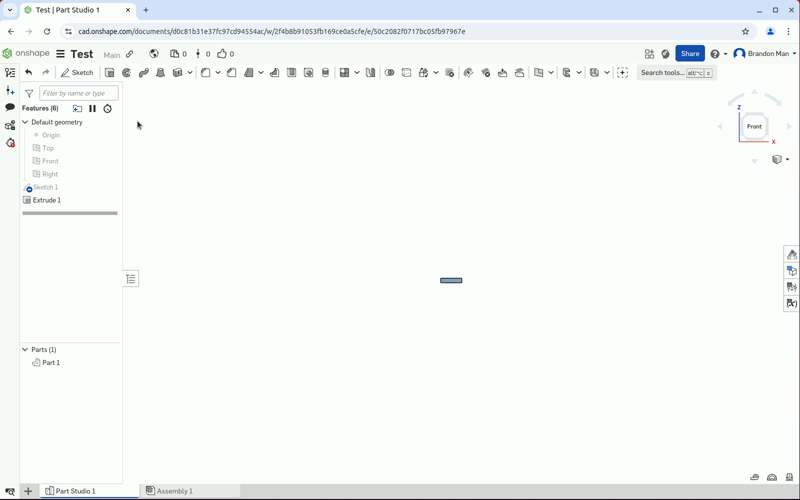
mouse_move(73, 189)
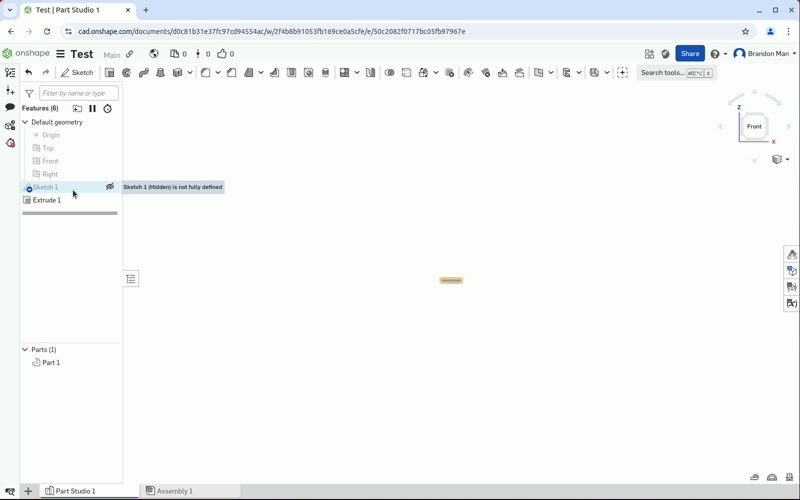
click(73, 189)
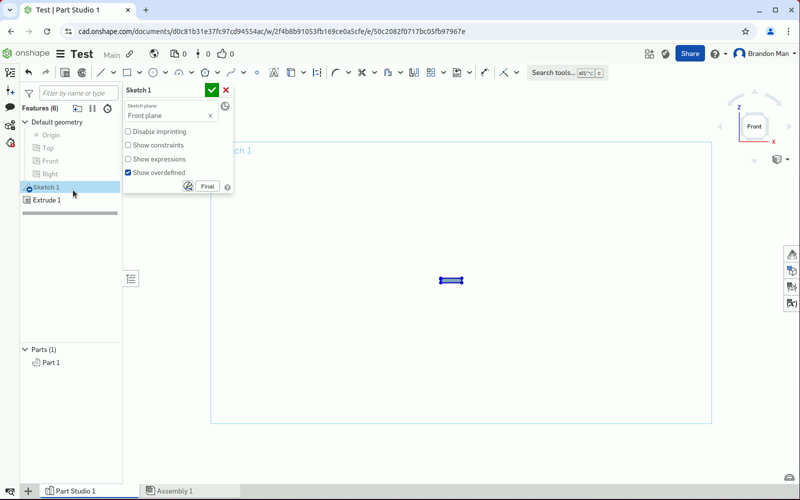
mouse_move(229, 92)
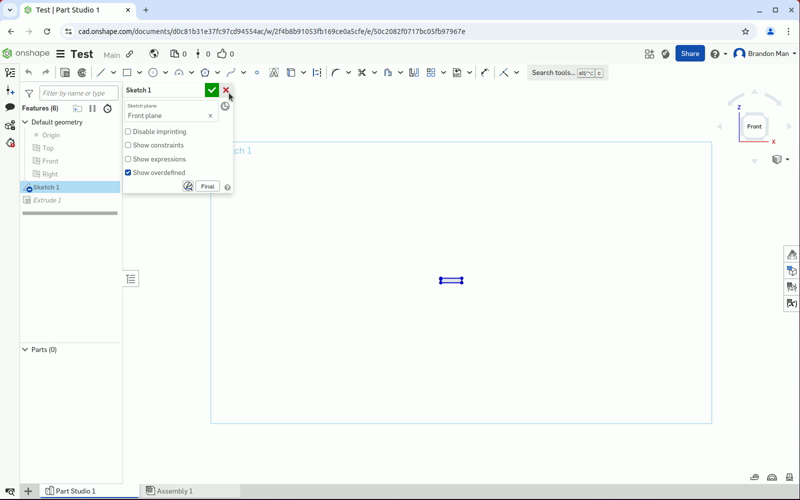
click(229, 92)
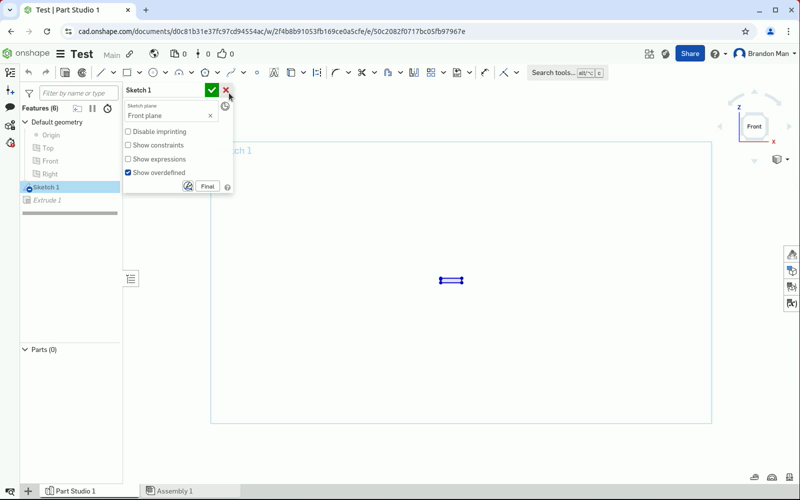
key(shift+s)
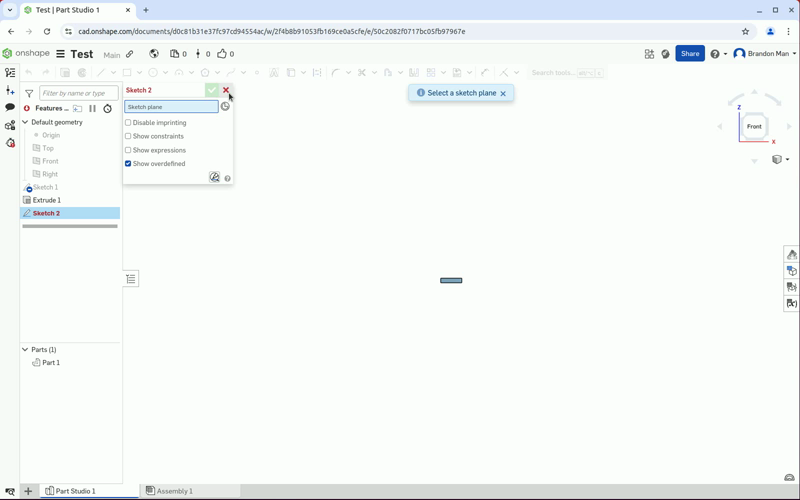
mouse_move(73, 163)
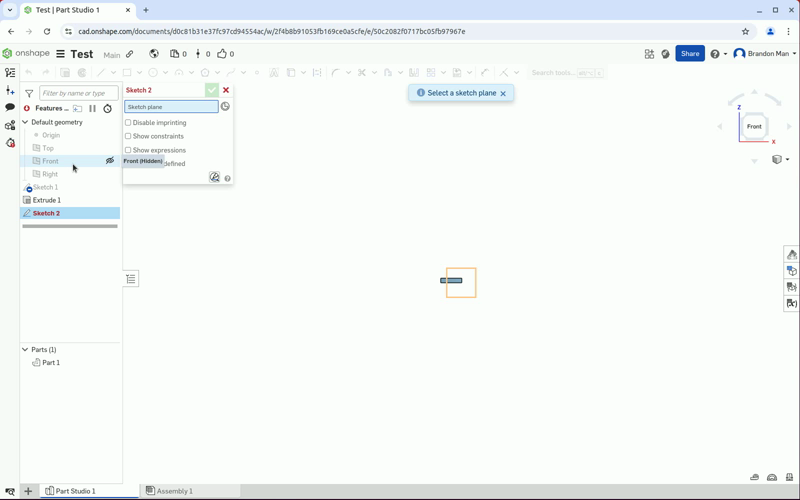
click(73, 163)
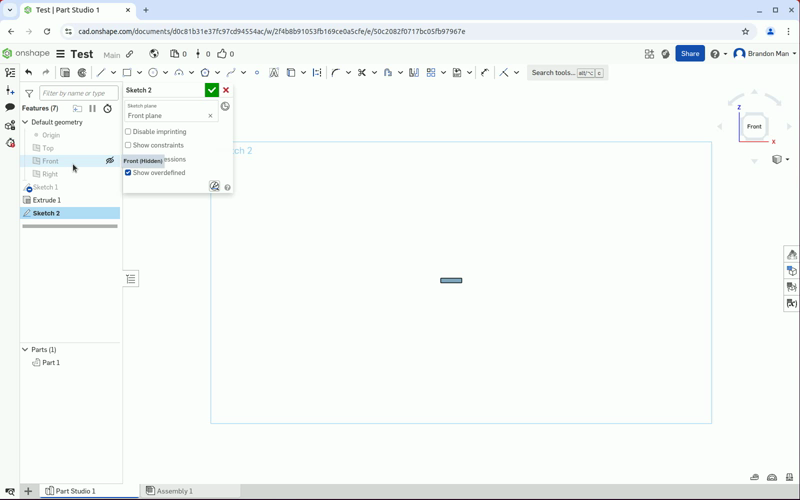
mouse_move(73, 352)
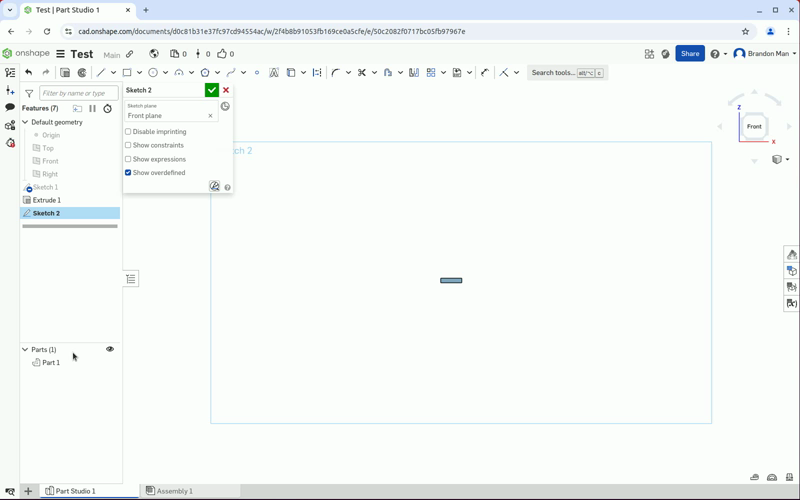
key(y)
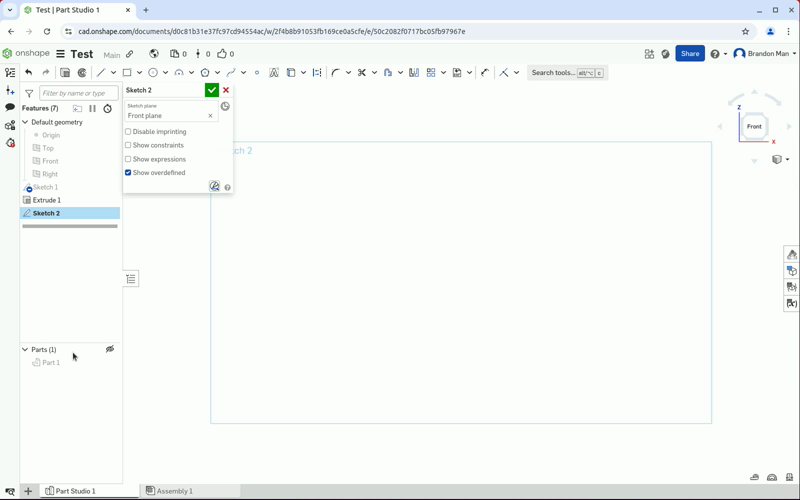
key(l)
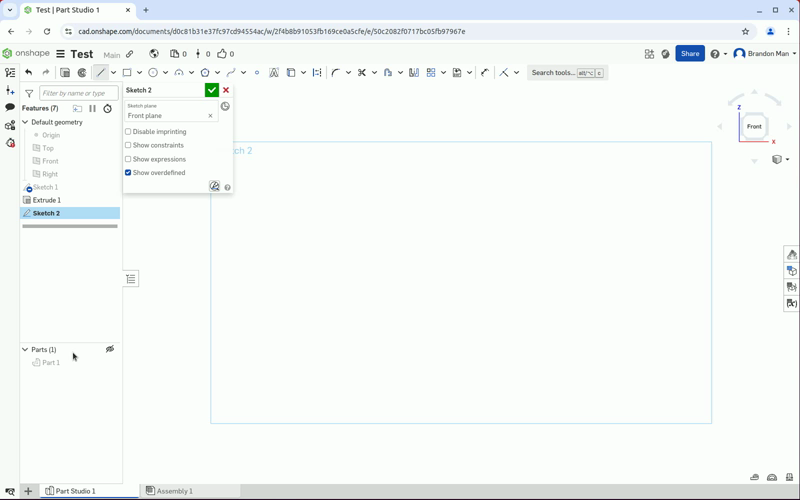
key_down(shift)
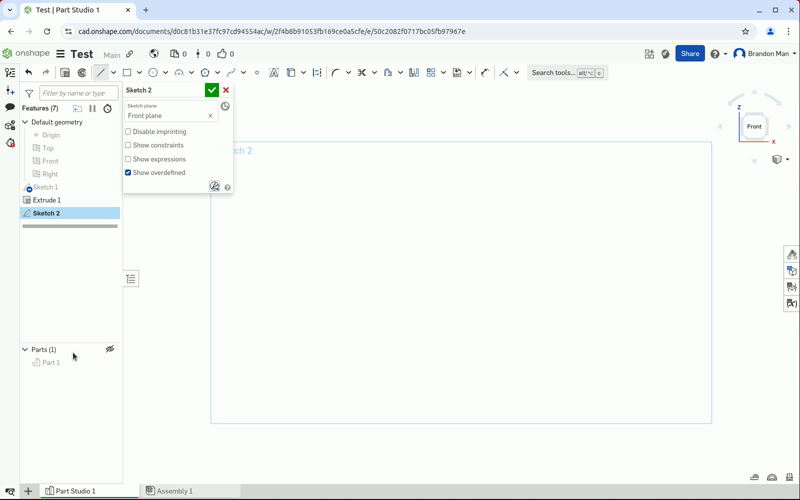
mouse_move(348, 285)
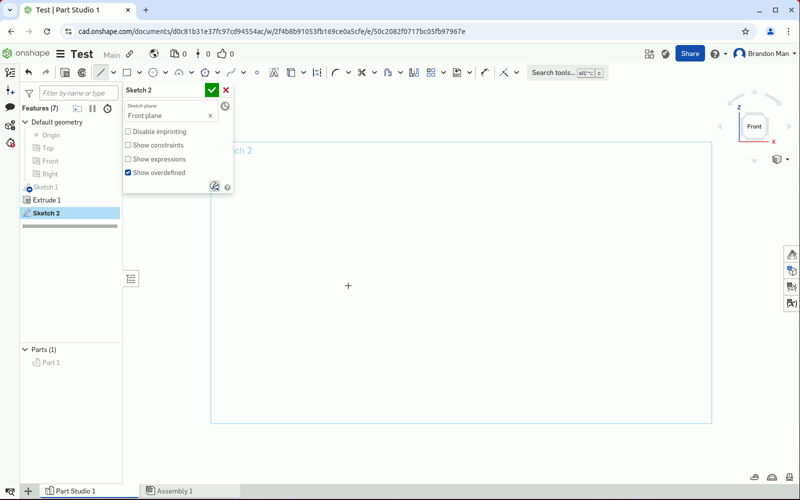
click(348, 285)
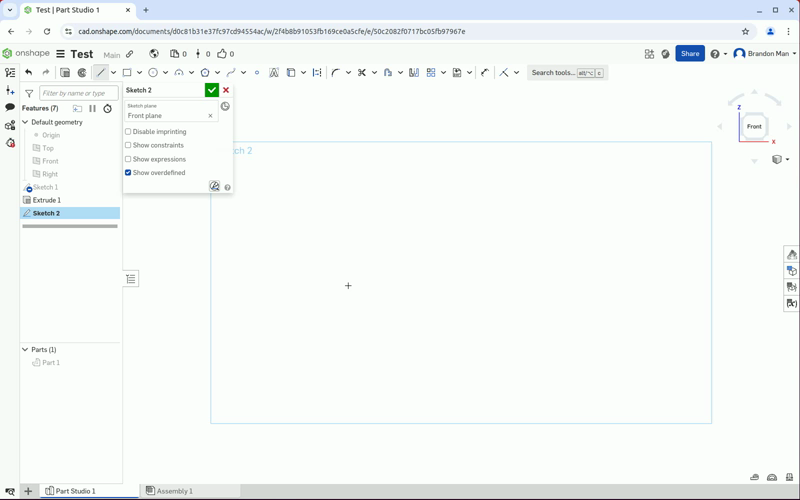
key_up(shift)
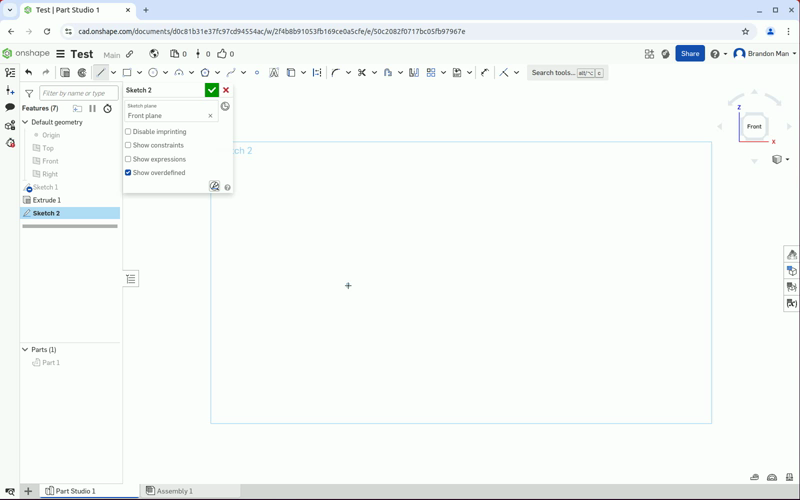
key_down(shift)
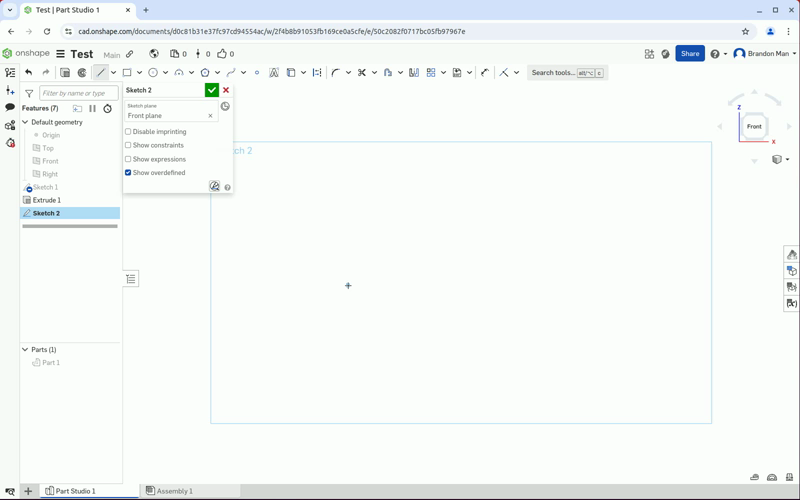
mouse_move(378, 285)
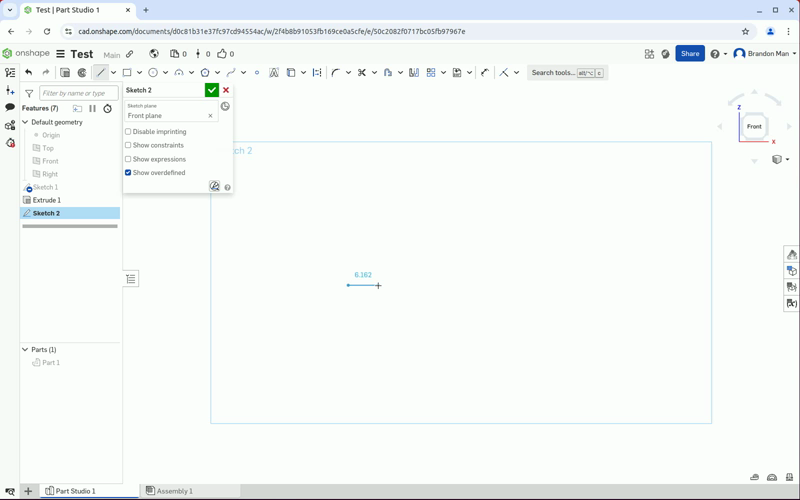
mouse_move(402, 285)
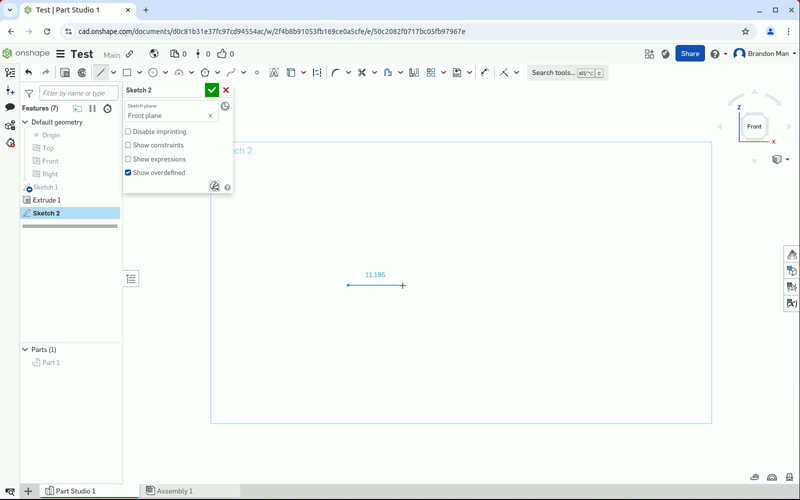
click(402, 285)
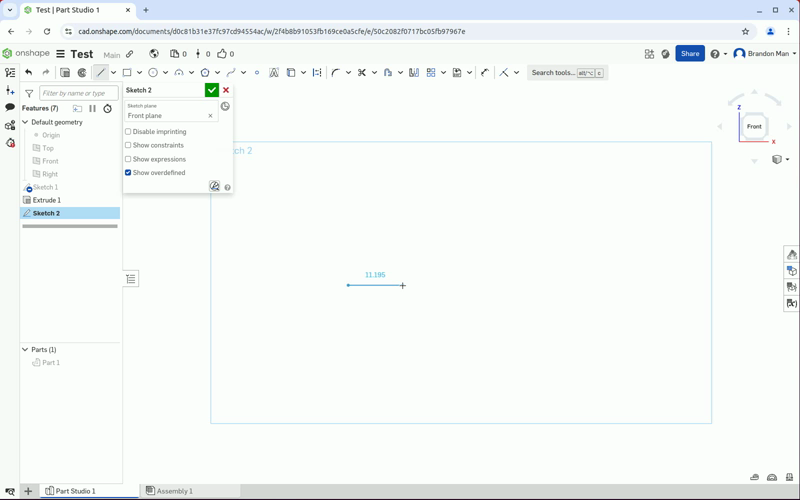
key_up(shift)
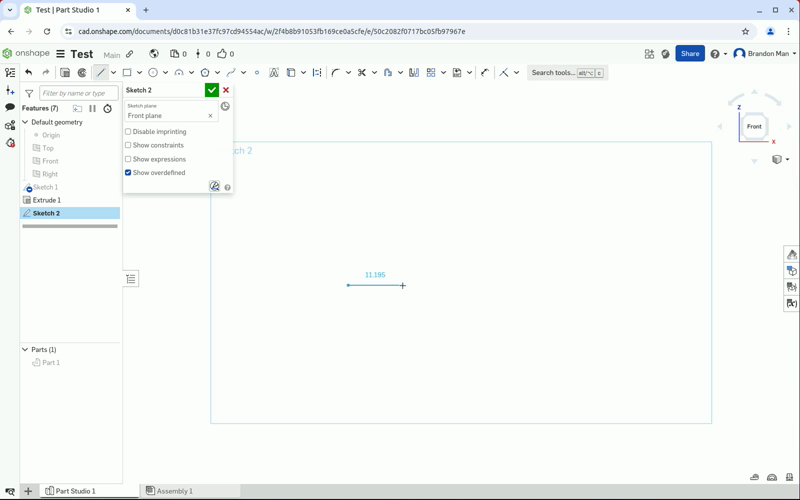
key_down(shift)
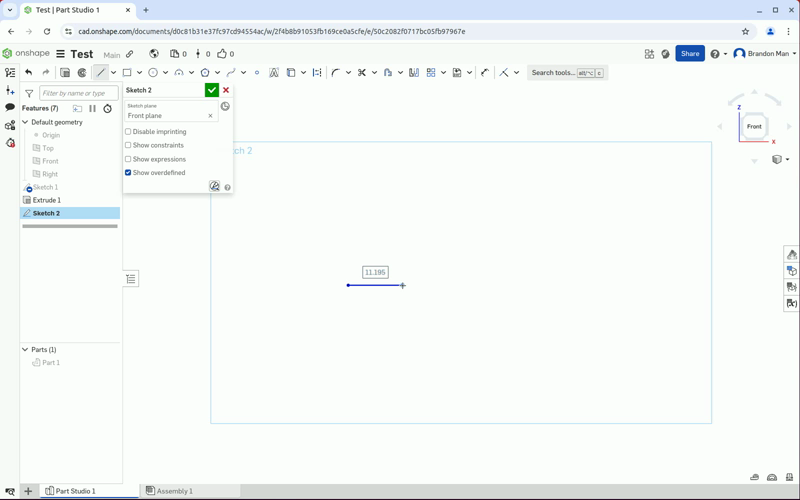
mouse_move(432, 285)
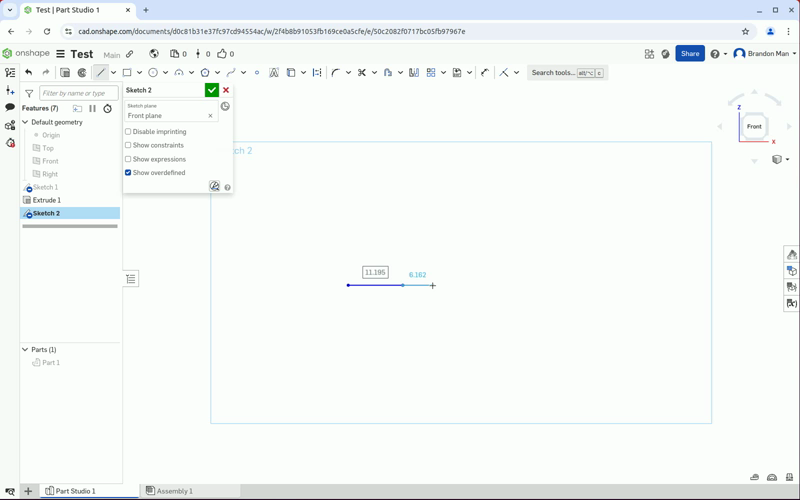
mouse_move(402, 284)
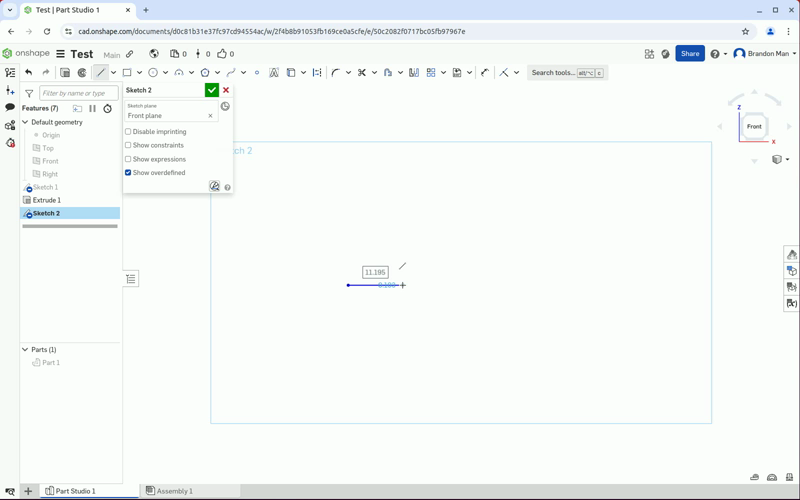
scroll(6)
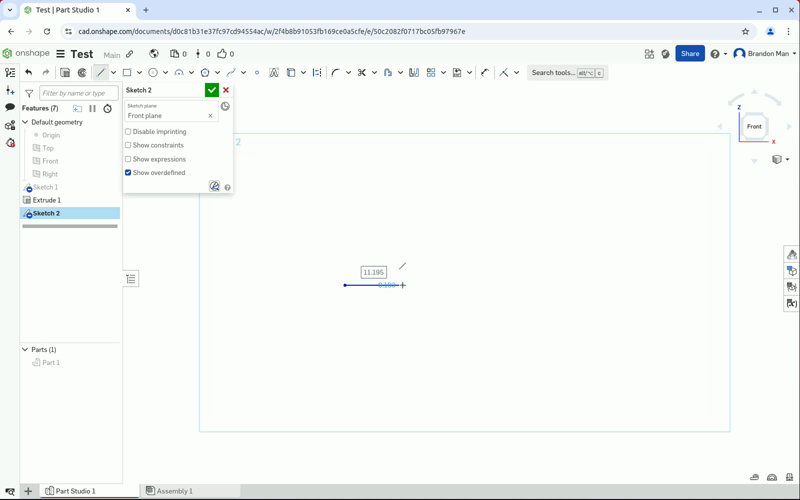
scroll(6)
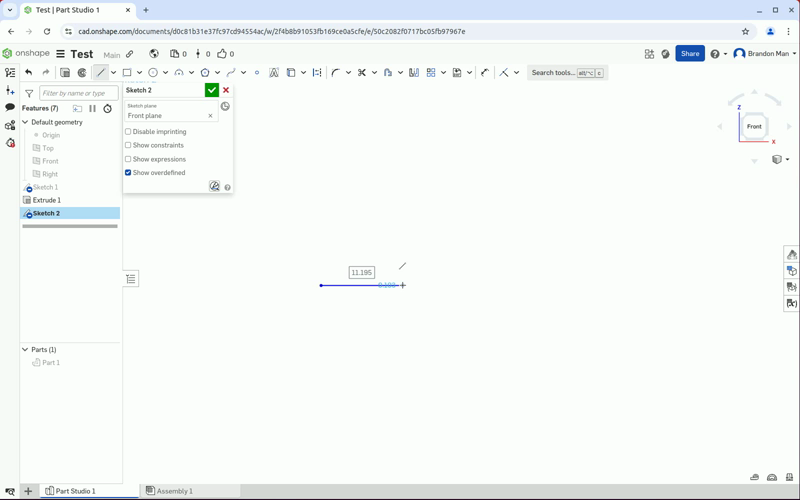
scroll(6)
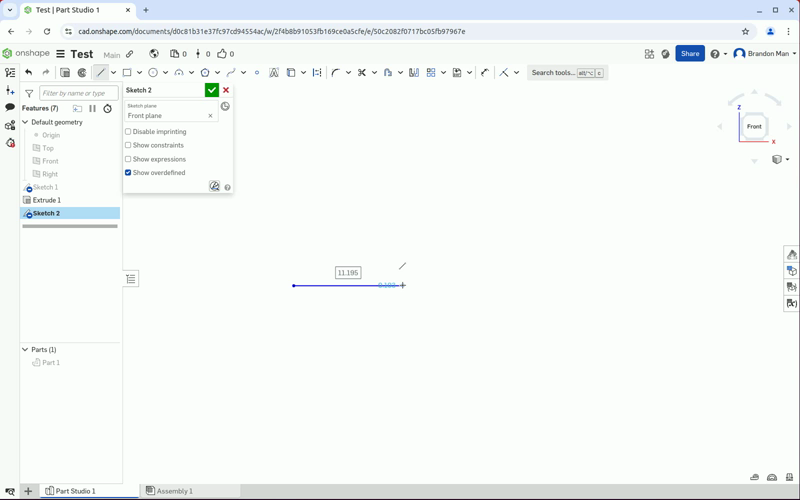
scroll(6)
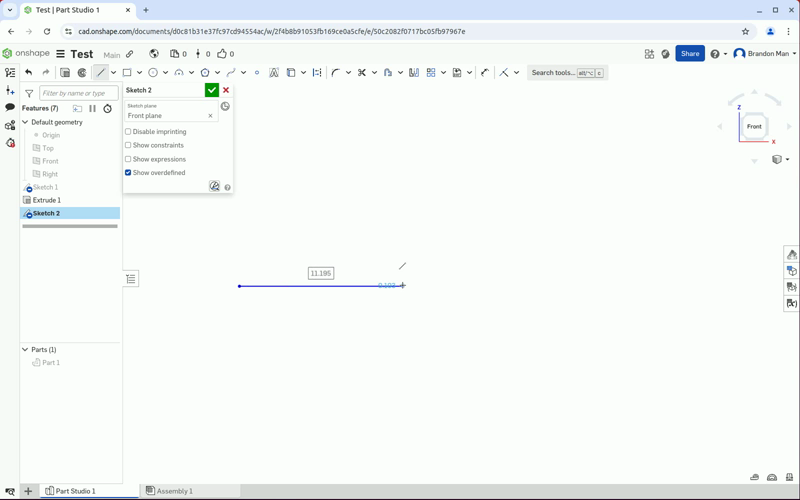
scroll(6)
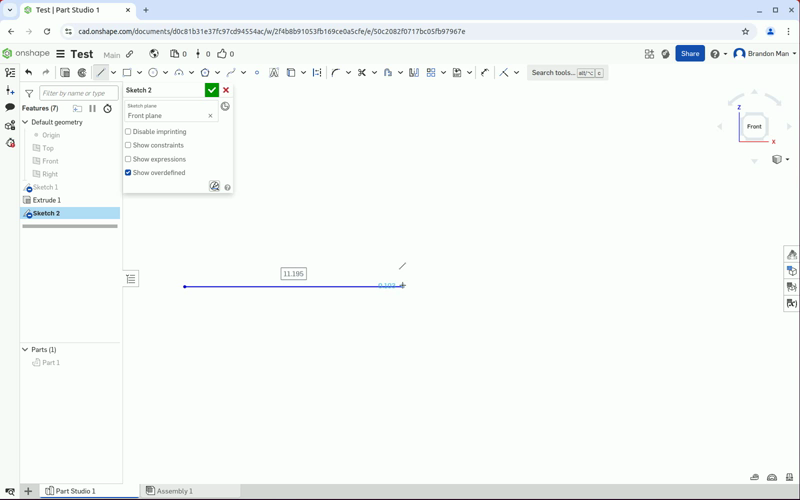
scroll(6)
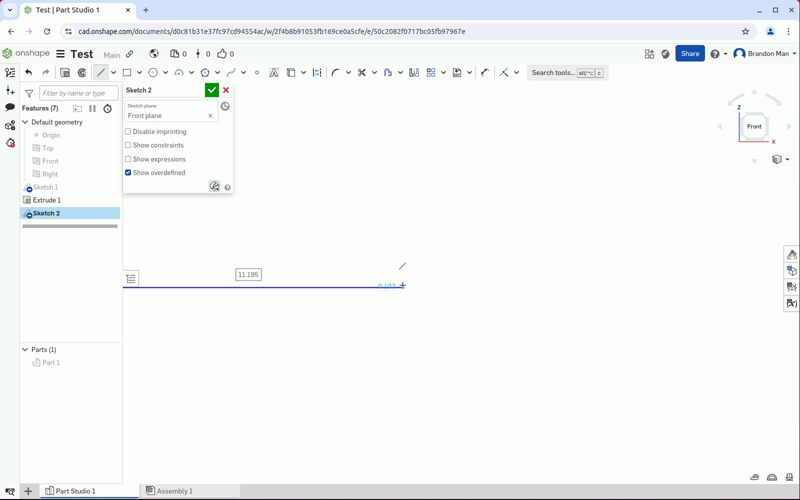
scroll(6)
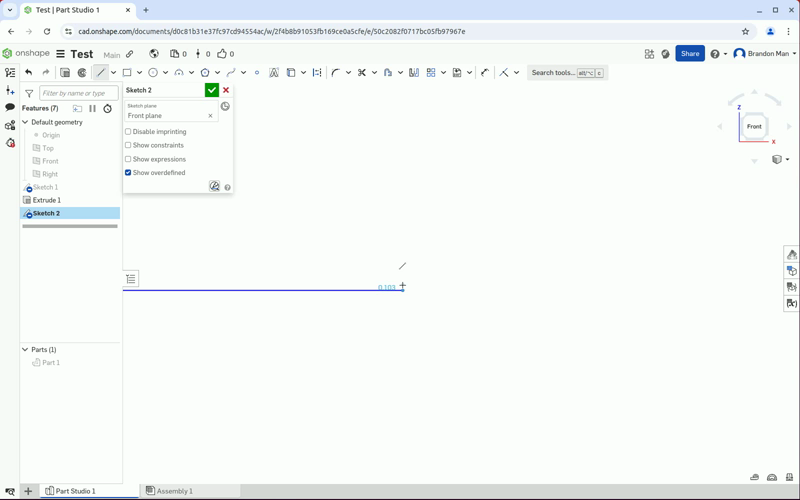
click(402, 284)
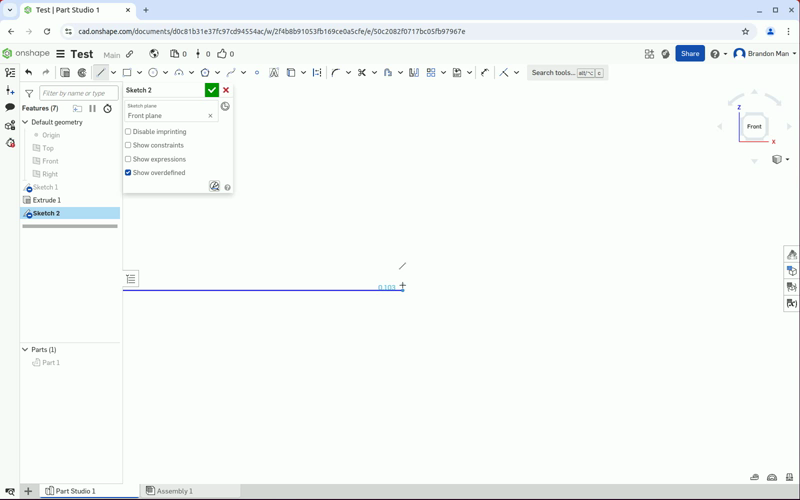
scroll(-6)
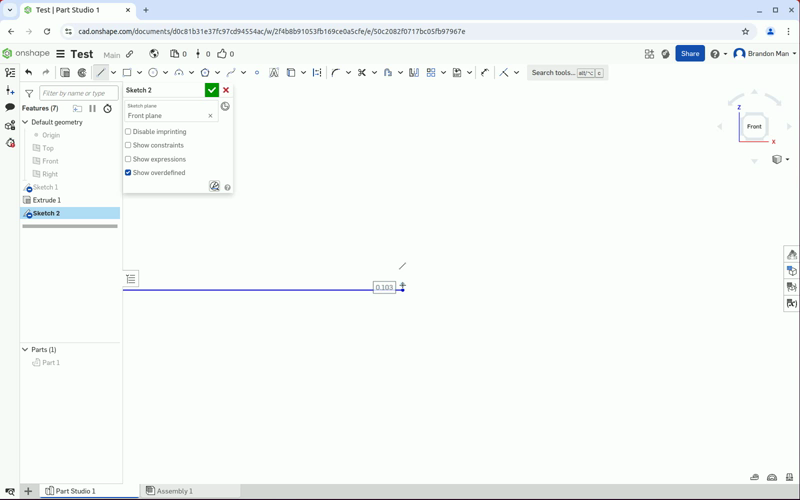
scroll(-6)
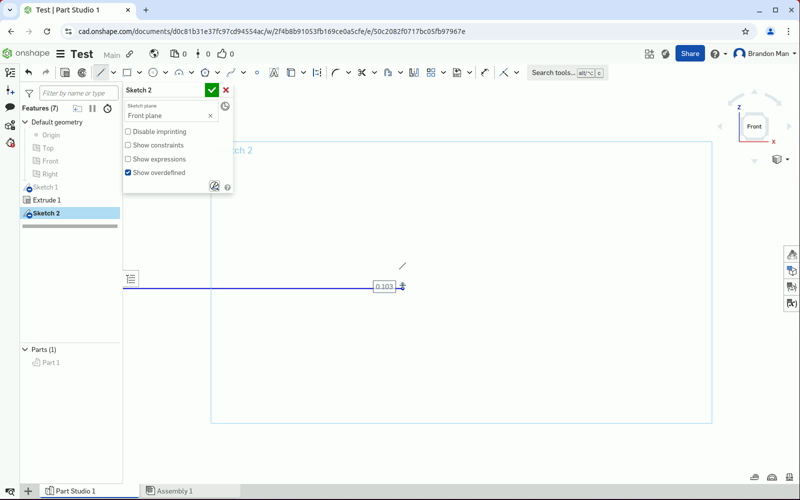
scroll(-6)
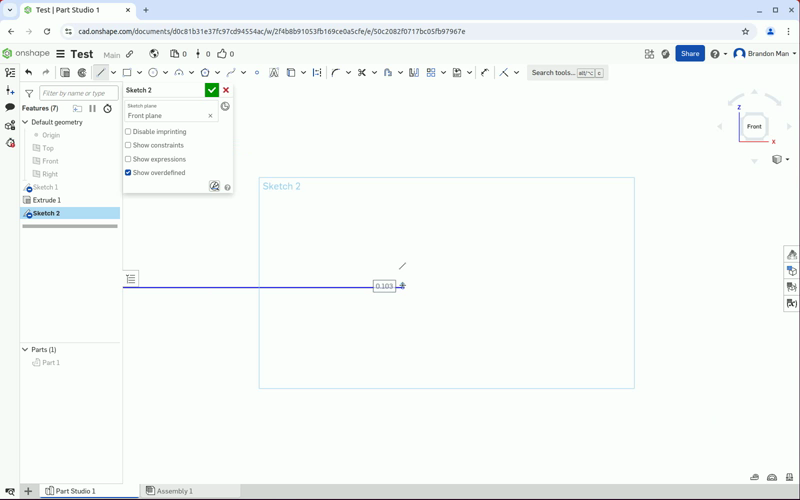
scroll(-6)
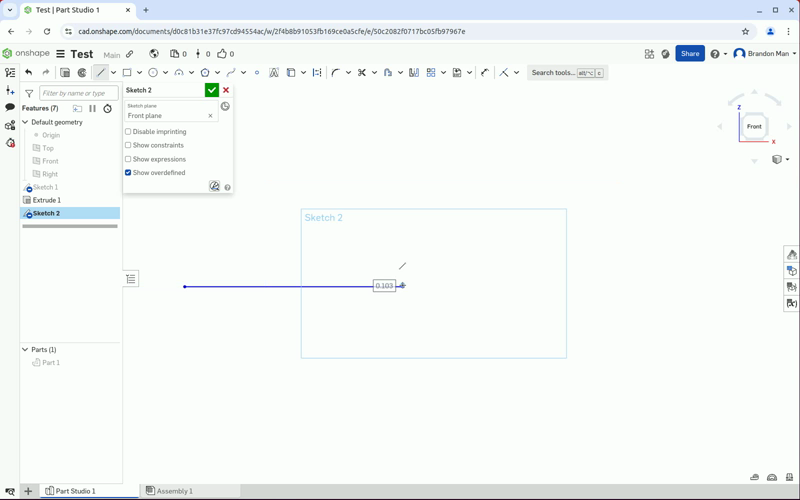
scroll(-6)
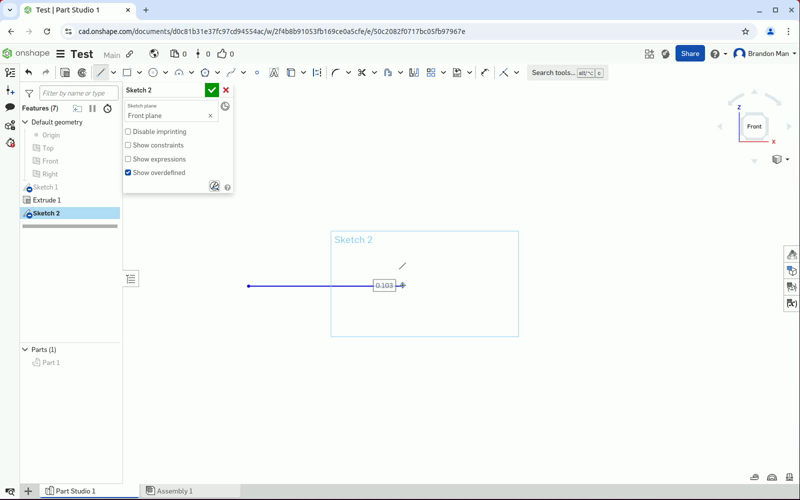
scroll(-6)
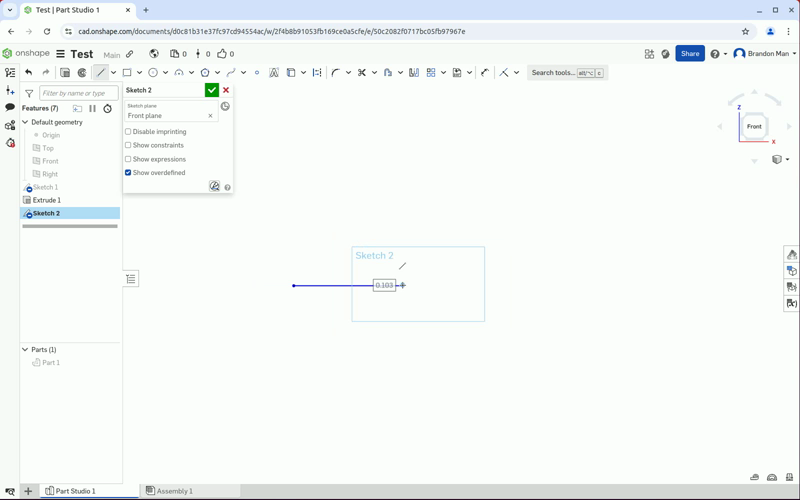
scroll(-6)
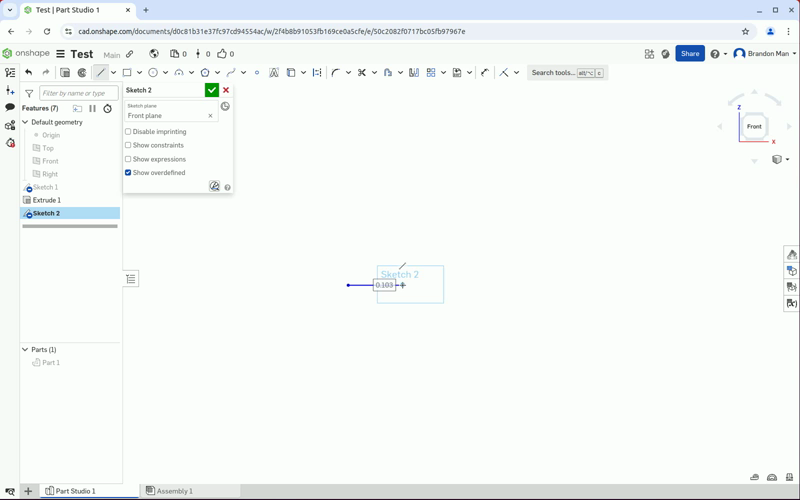
key_up(shift)
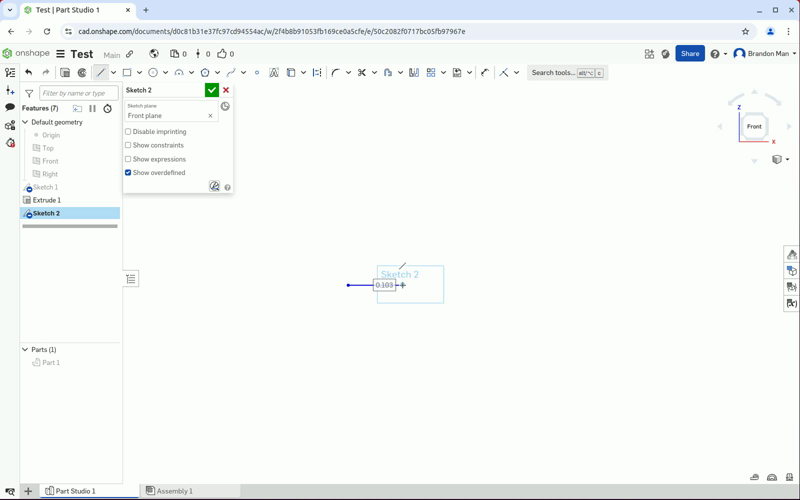
key_down(shift)
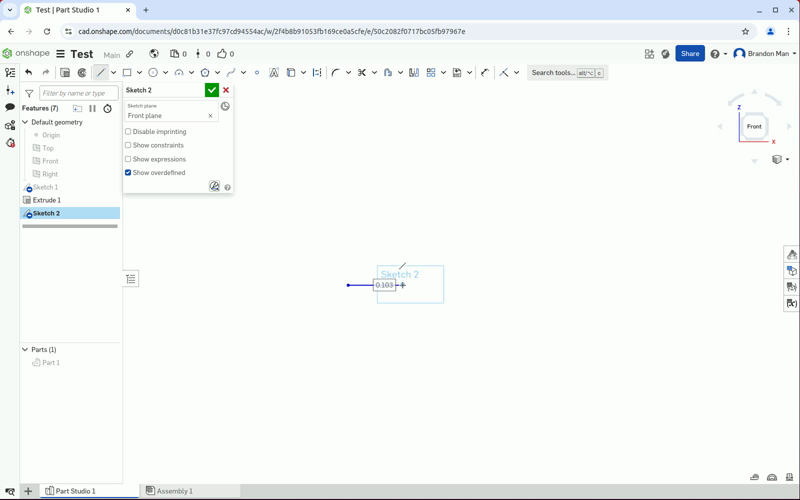
mouse_move(432, 284)
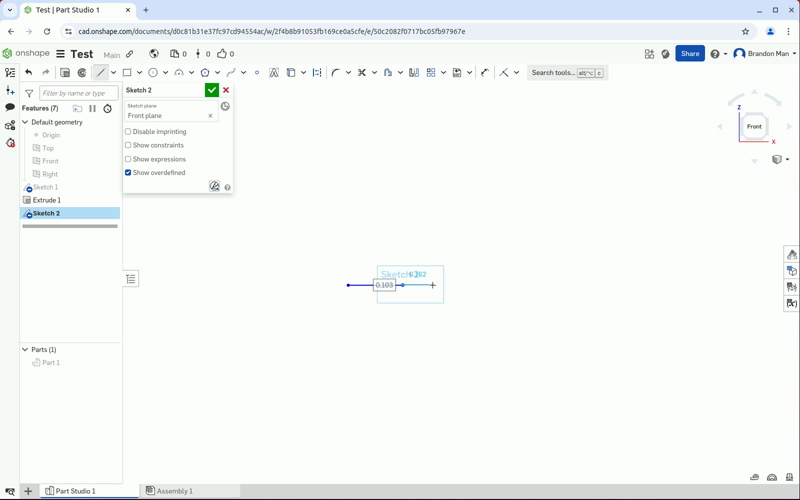
mouse_move(402, 282)
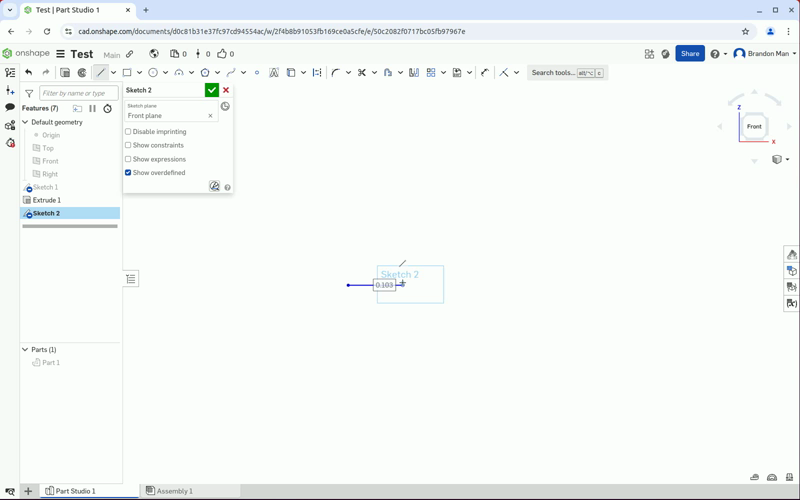
scroll(6)
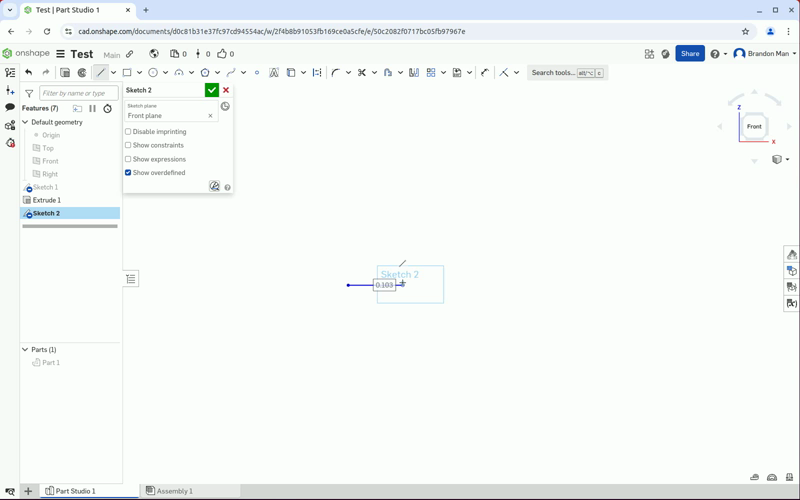
scroll(6)
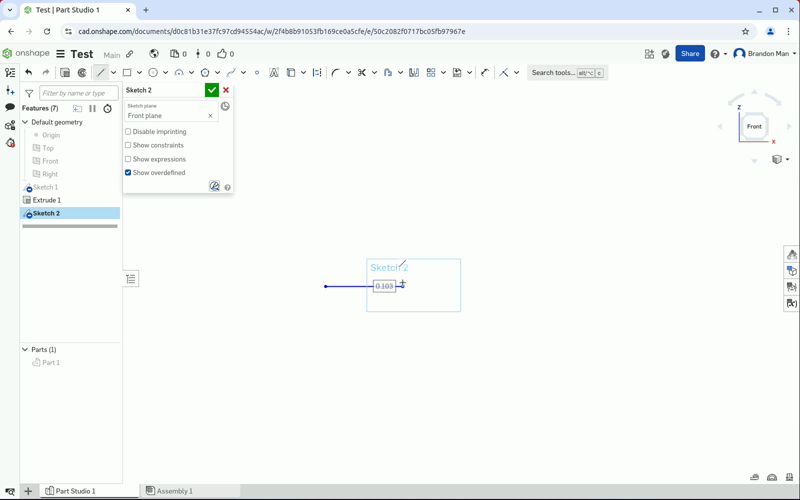
scroll(6)
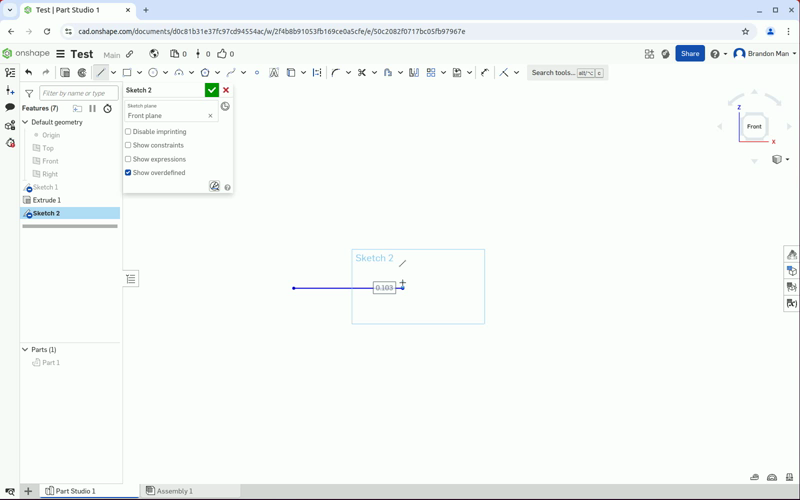
scroll(6)
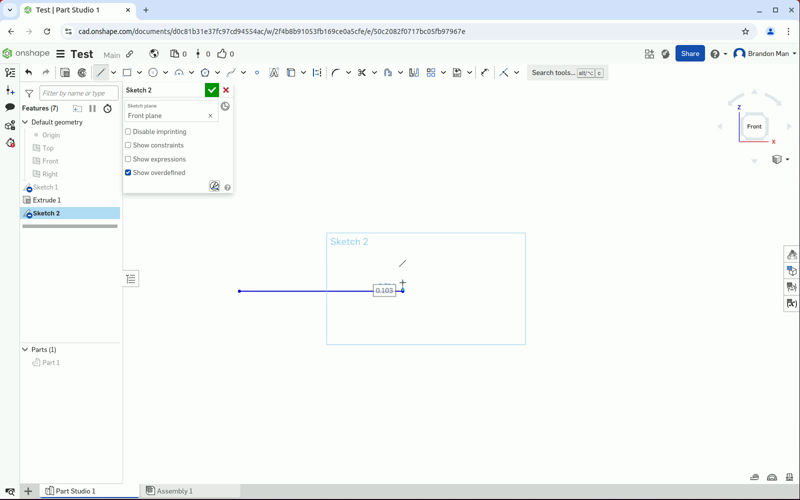
scroll(6)
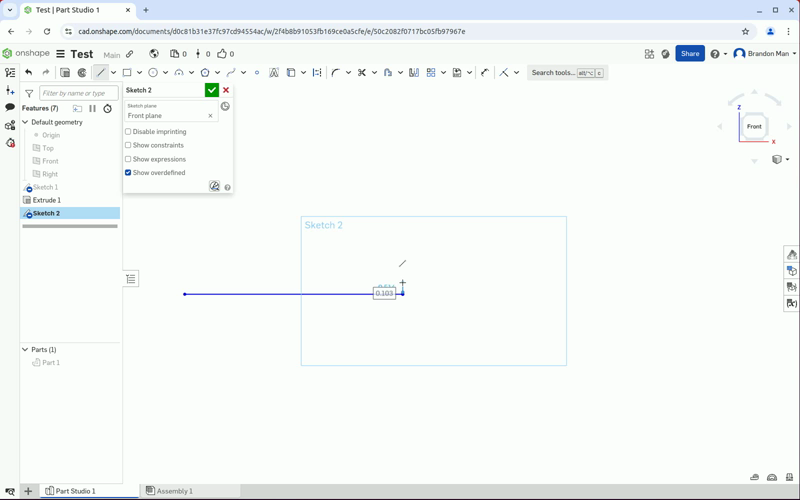
scroll(6)
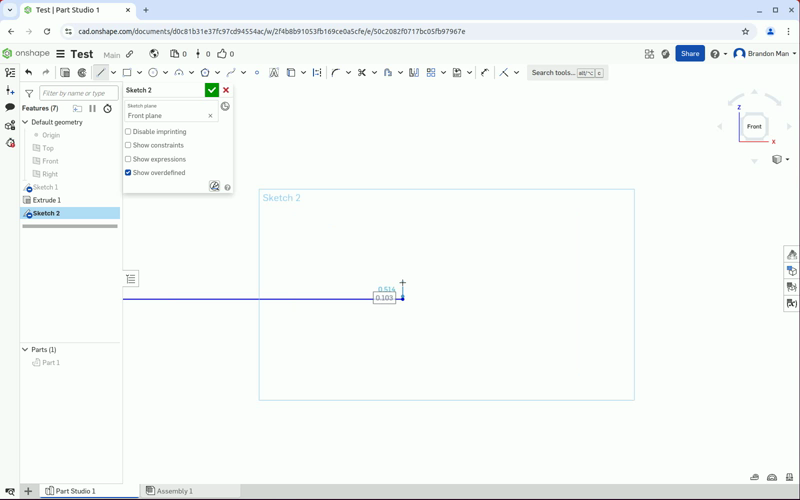
scroll(6)
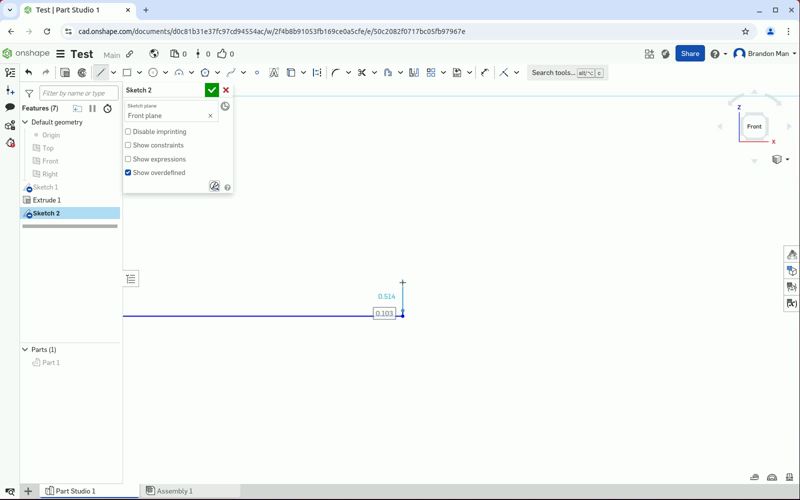
click(402, 282)
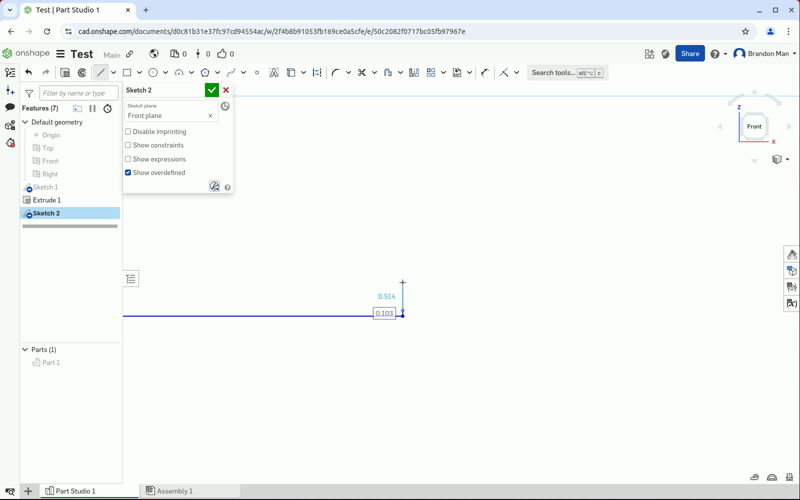
scroll(-6)
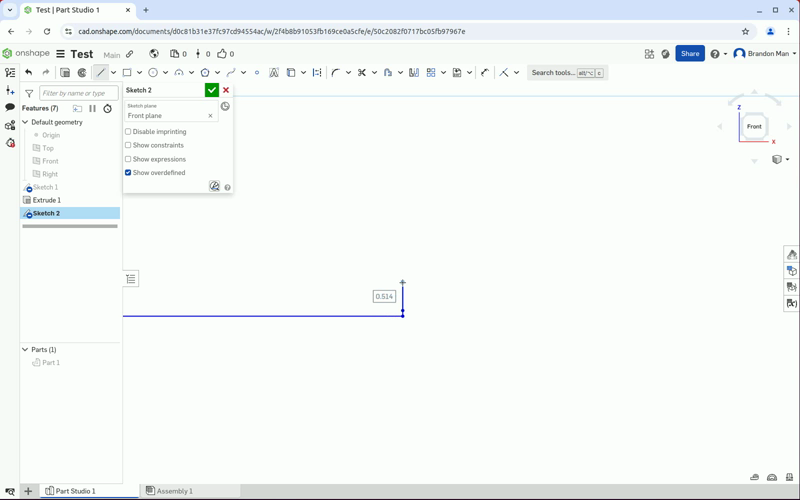
scroll(-6)
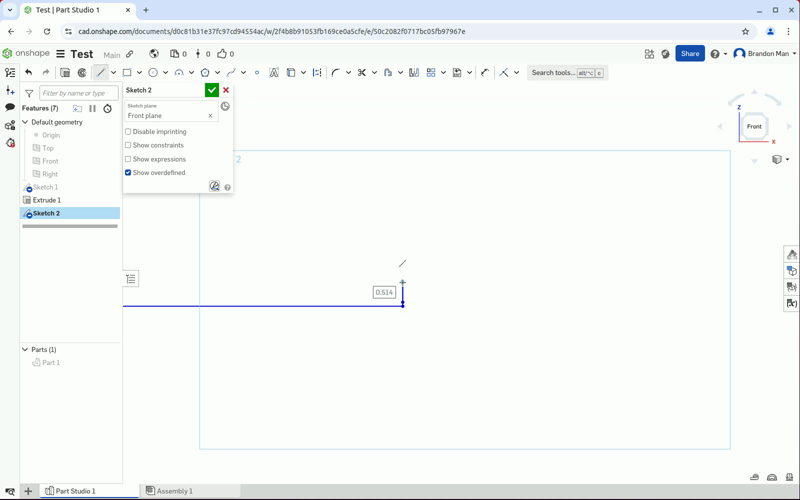
scroll(-6)
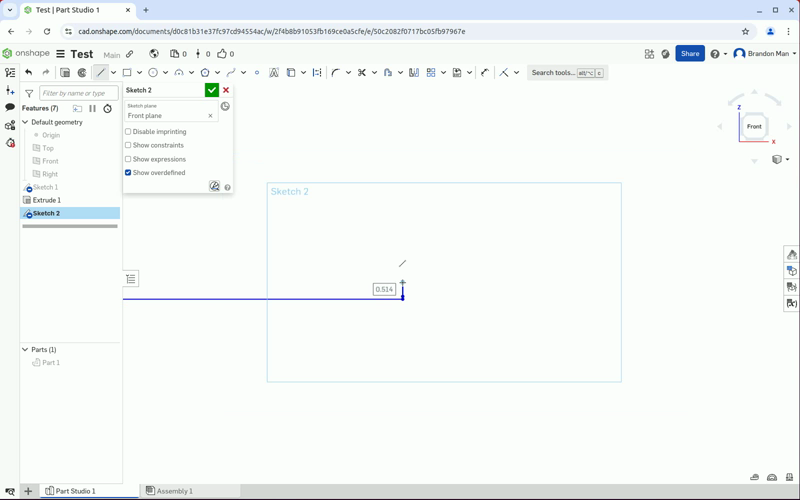
scroll(-6)
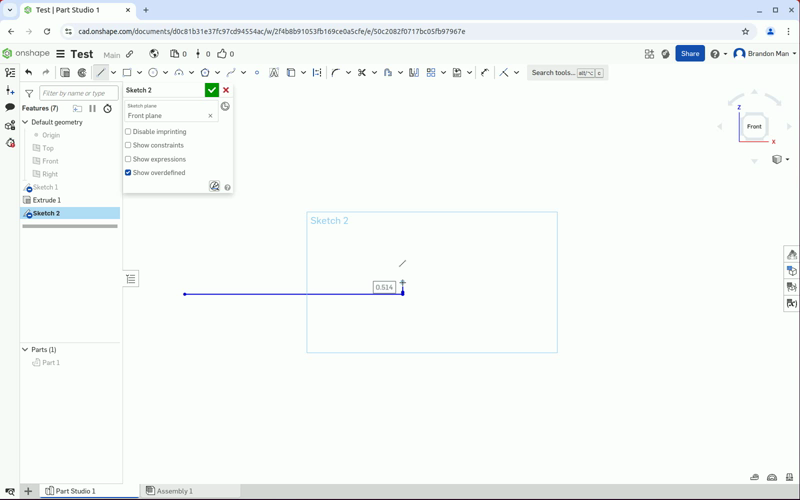
scroll(-6)
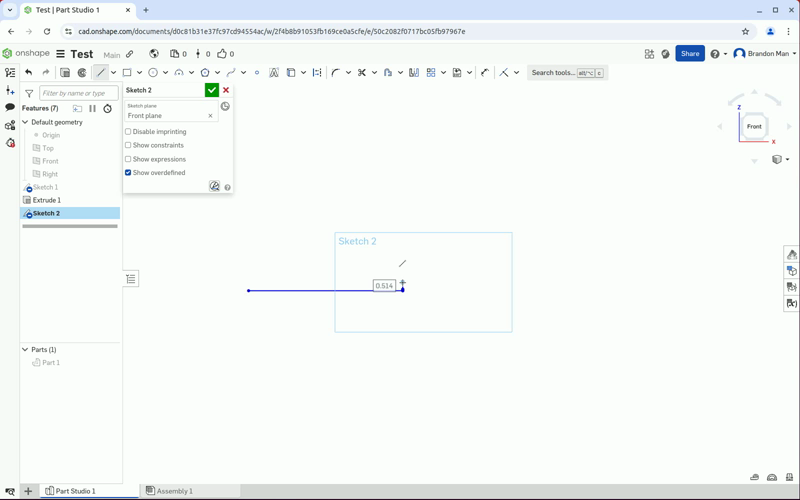
scroll(-6)
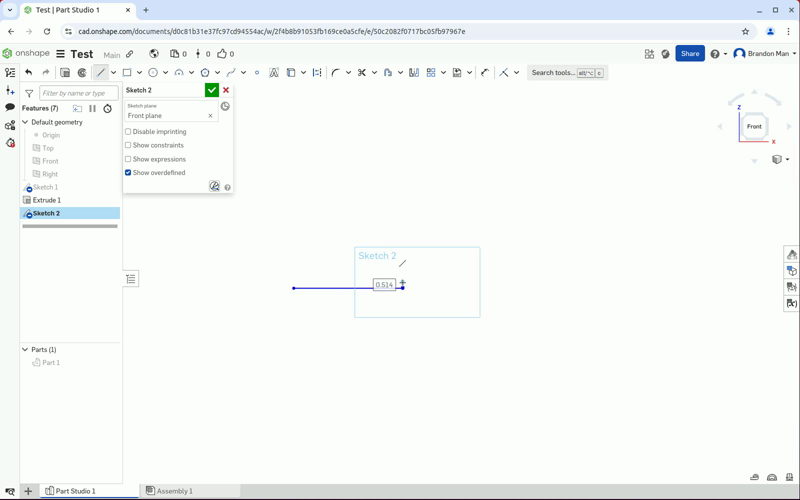
scroll(-6)
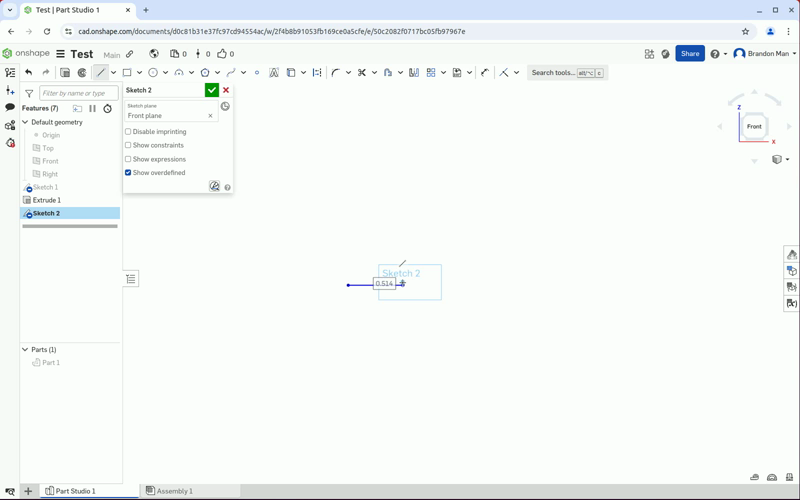
key_up(shift)
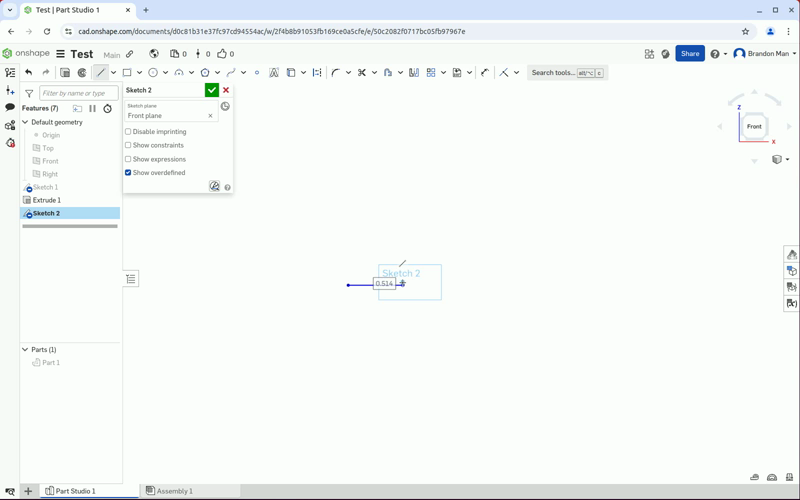
key_down(shift)
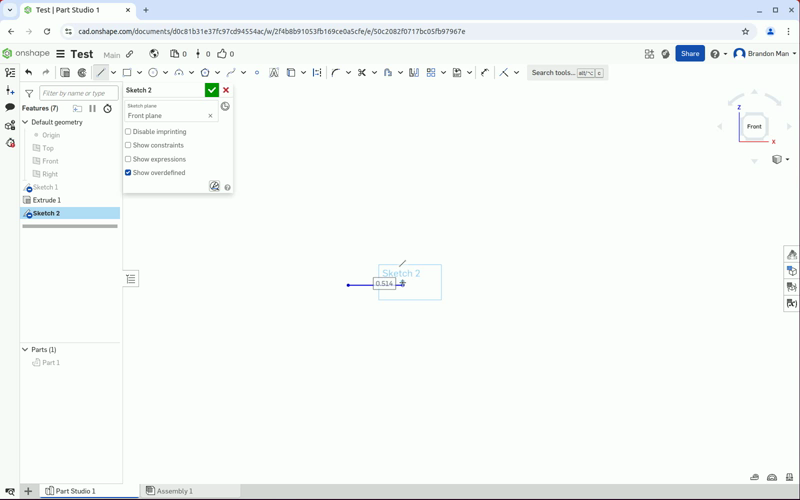
mouse_move(432, 282)
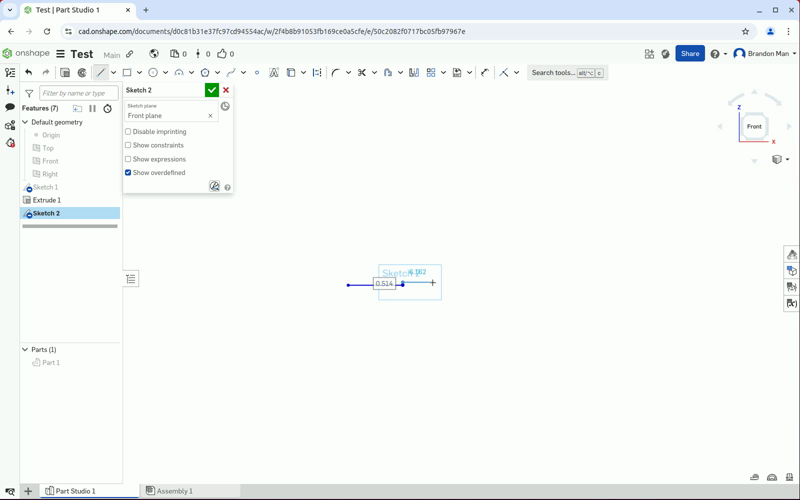
mouse_move(348, 282)
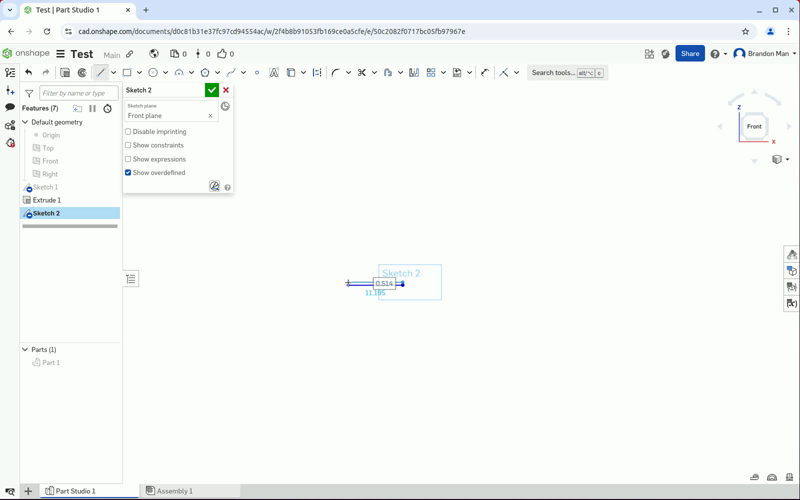
scroll(6)
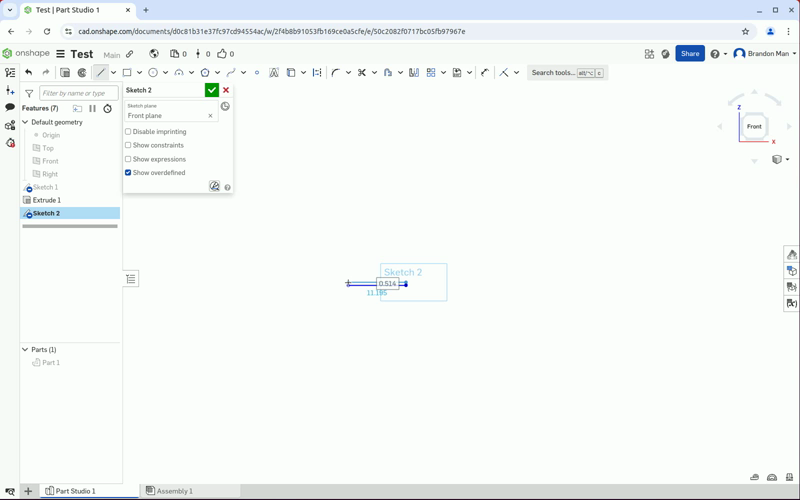
scroll(6)
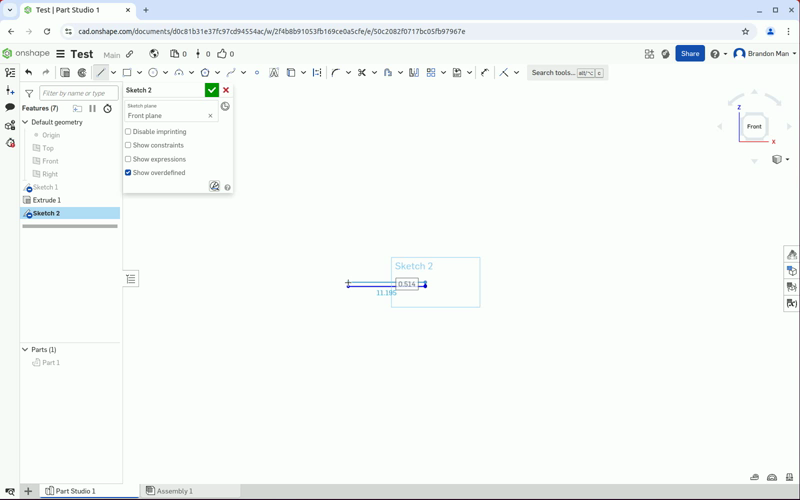
scroll(6)
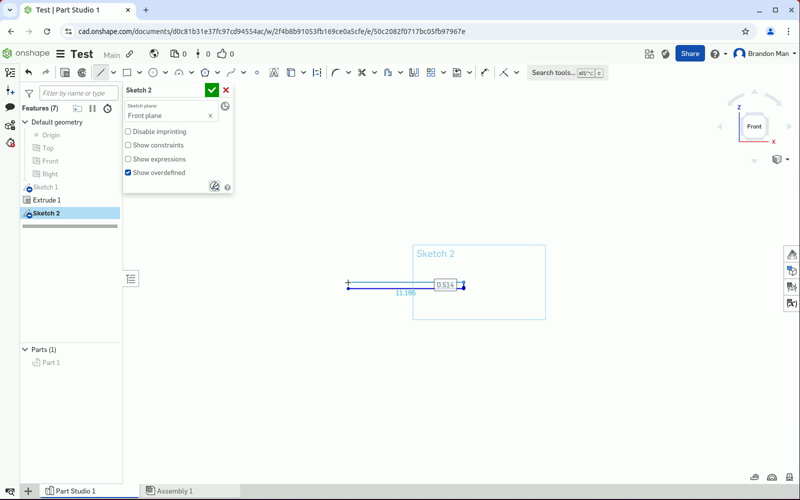
scroll(6)
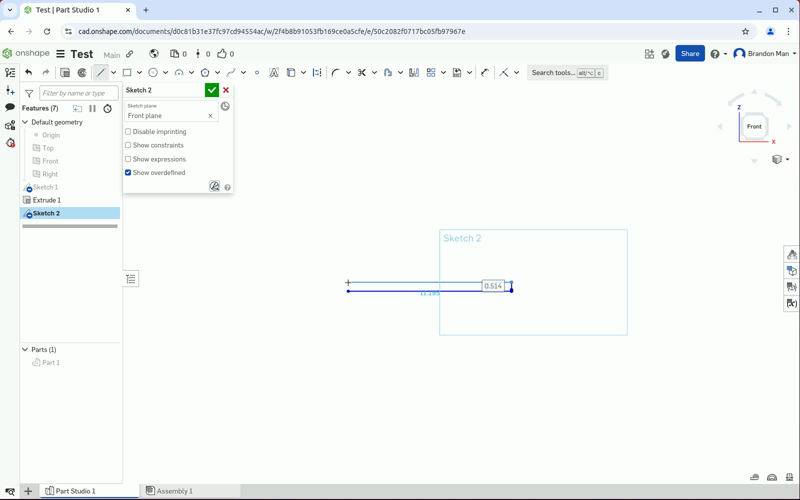
scroll(6)
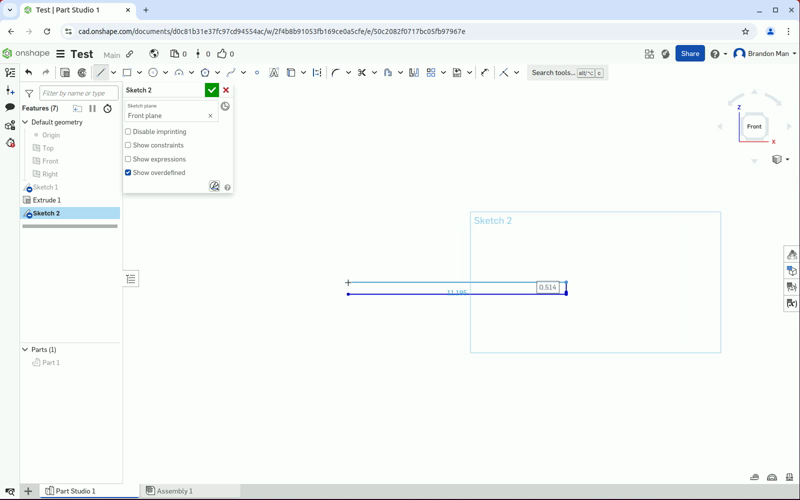
scroll(6)
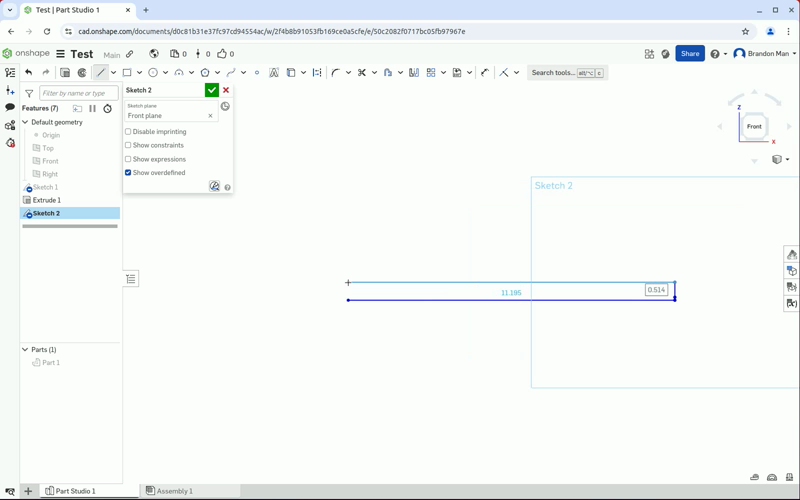
scroll(6)
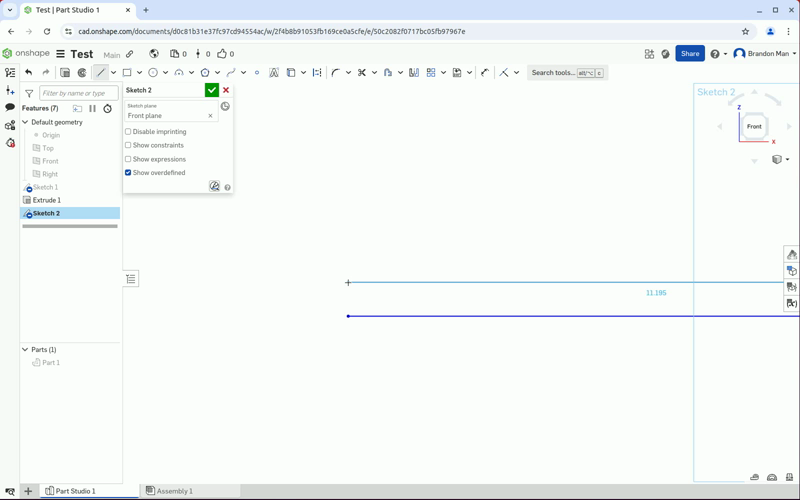
click(348, 282)
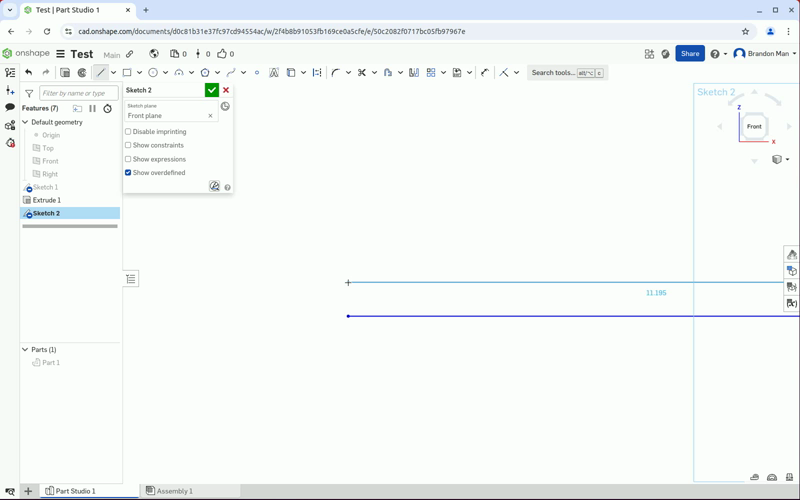
scroll(-6)
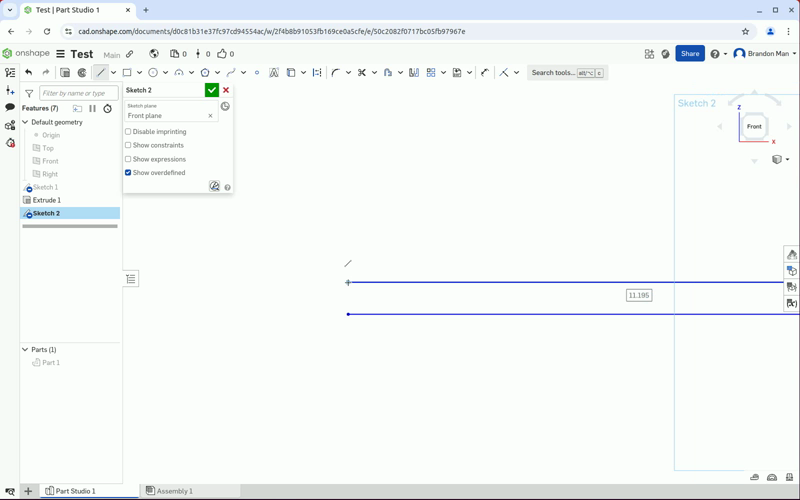
scroll(-6)
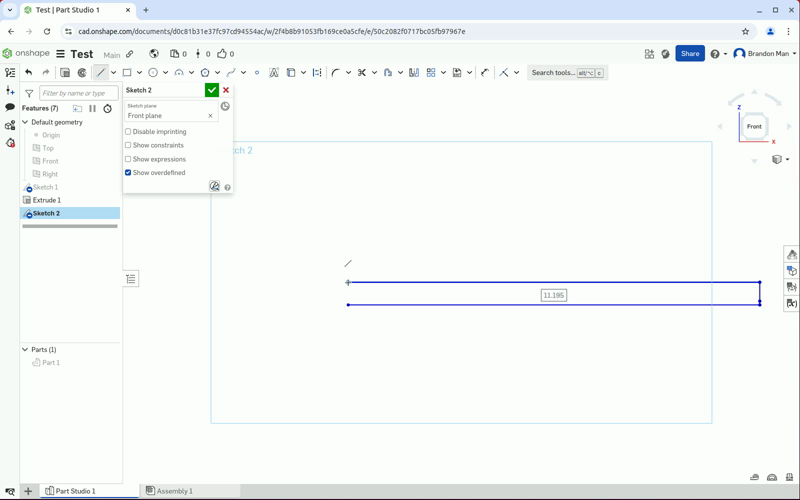
scroll(-6)
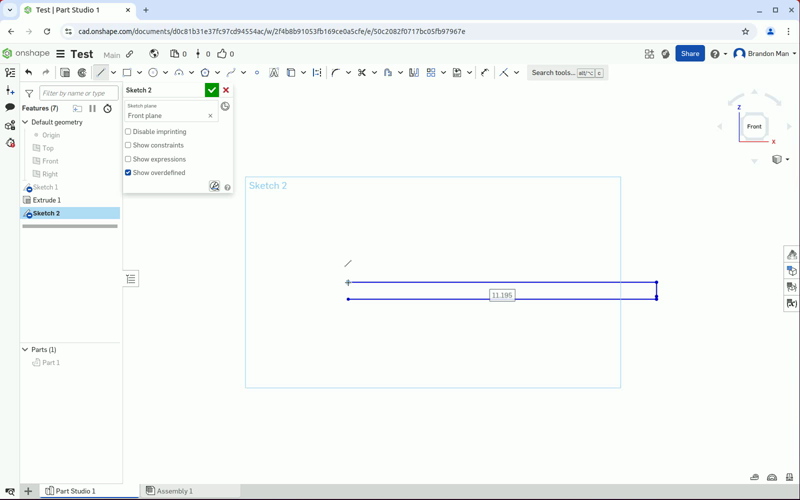
scroll(-6)
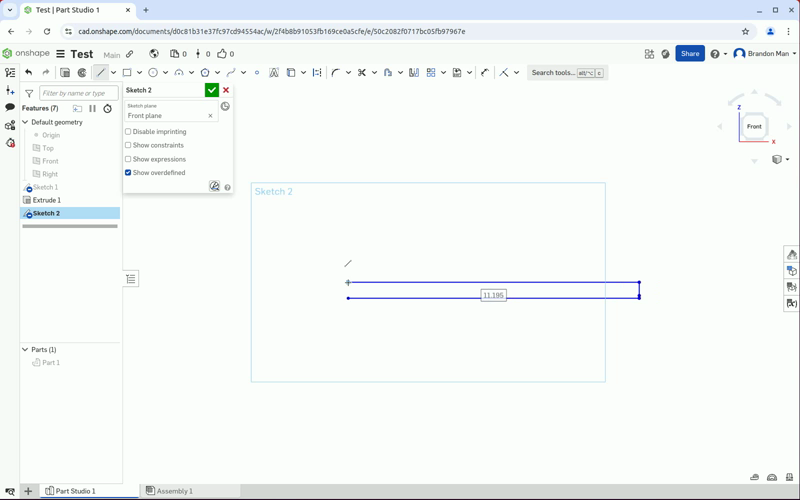
scroll(-6)
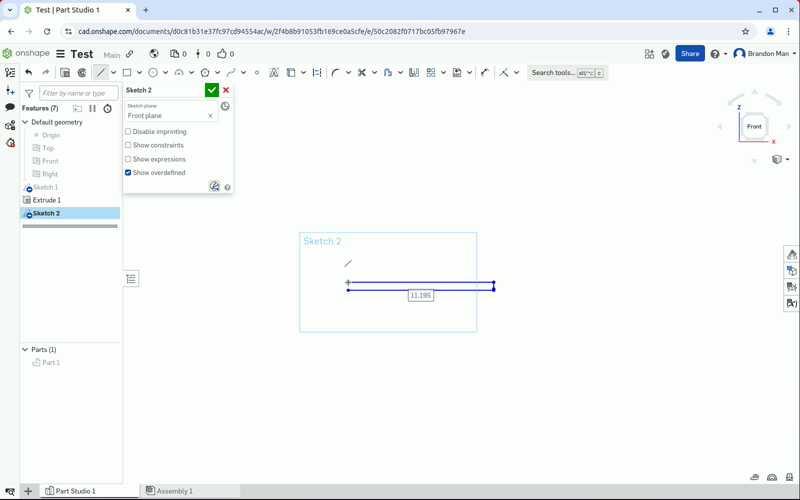
scroll(-6)
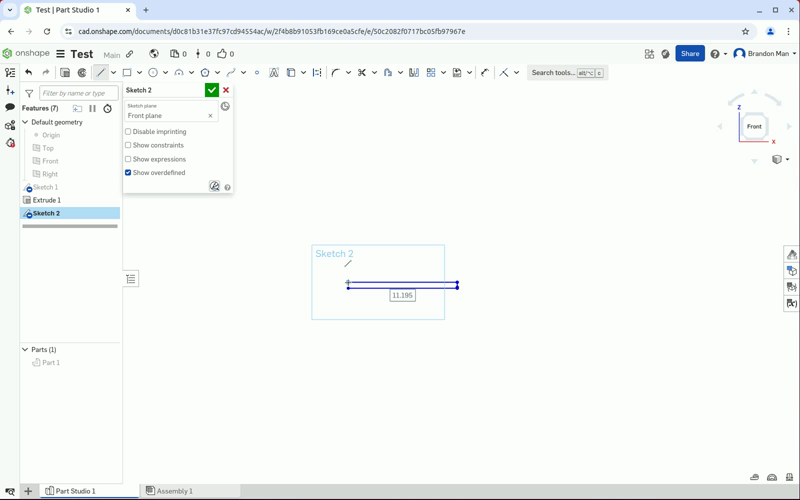
scroll(-6)
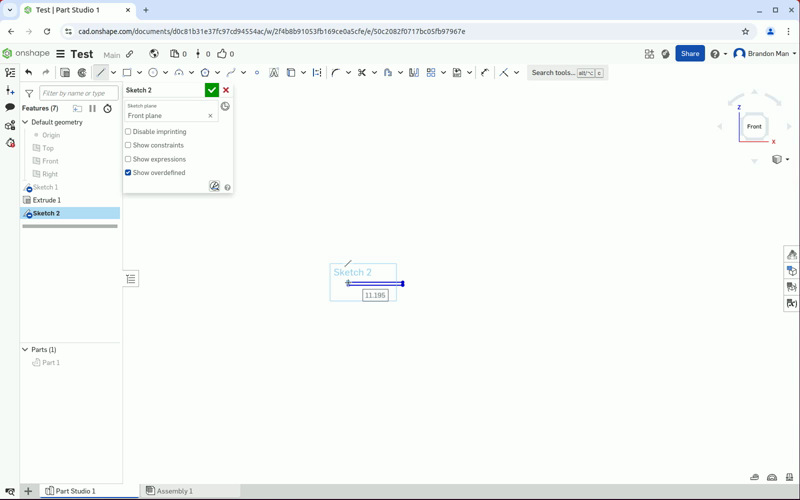
key_up(shift)
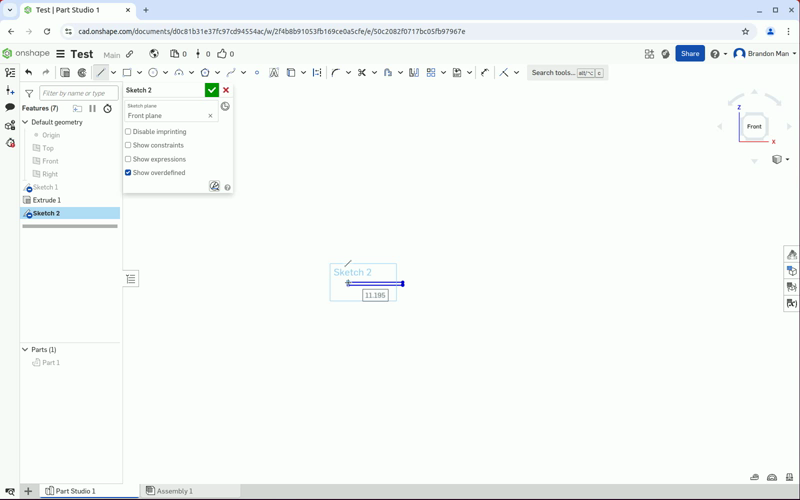
key_down(shift)
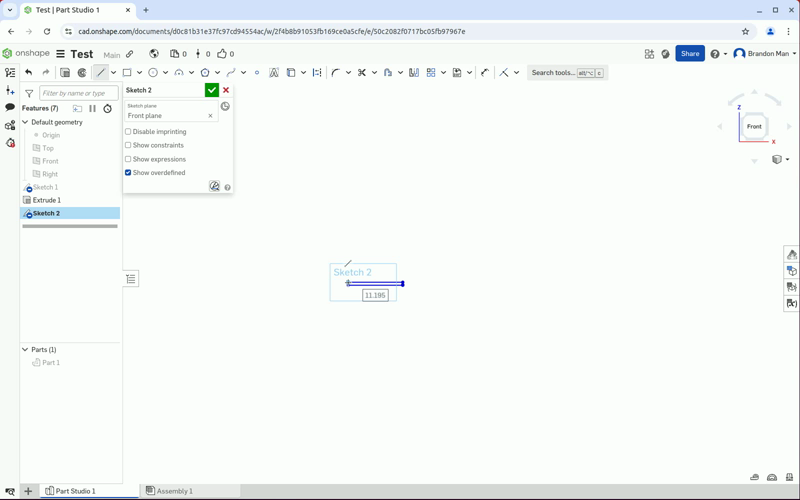
mouse_move(378, 282)
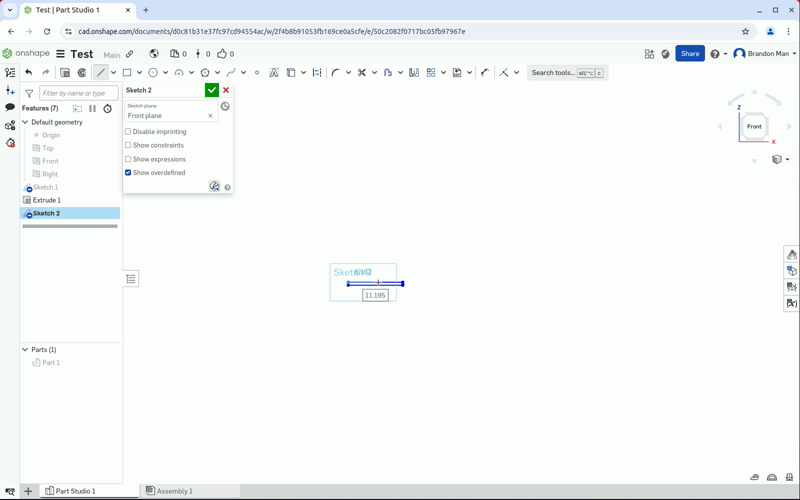
mouse_move(348, 284)
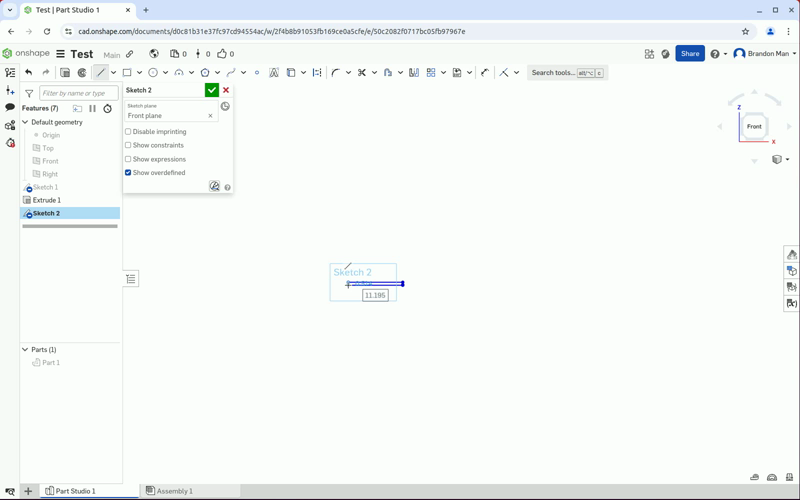
scroll(6)
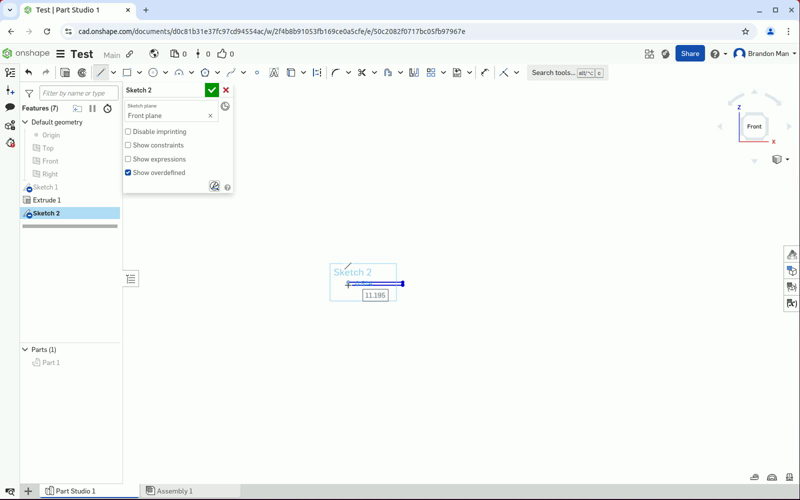
scroll(6)
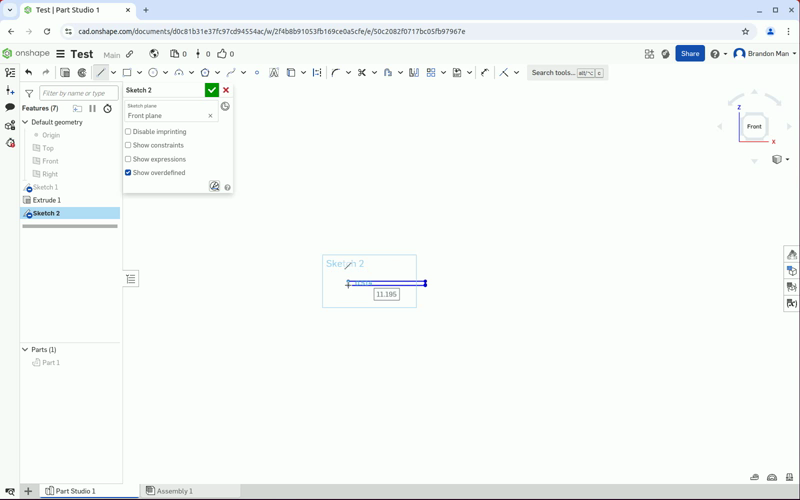
scroll(6)
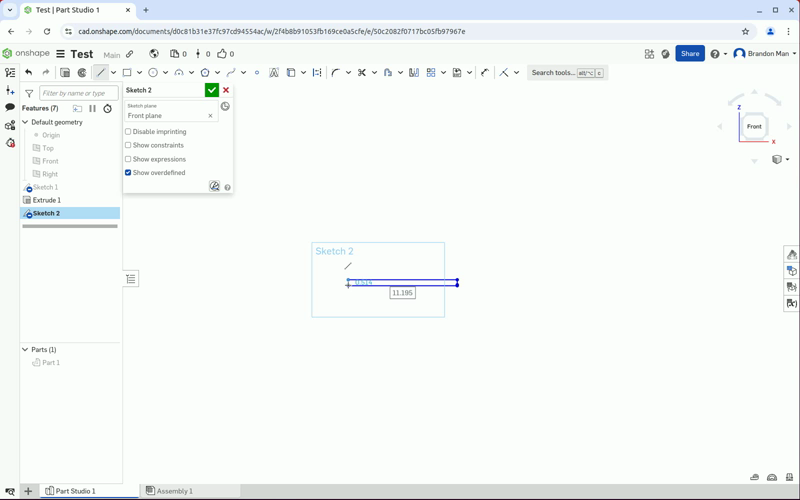
scroll(6)
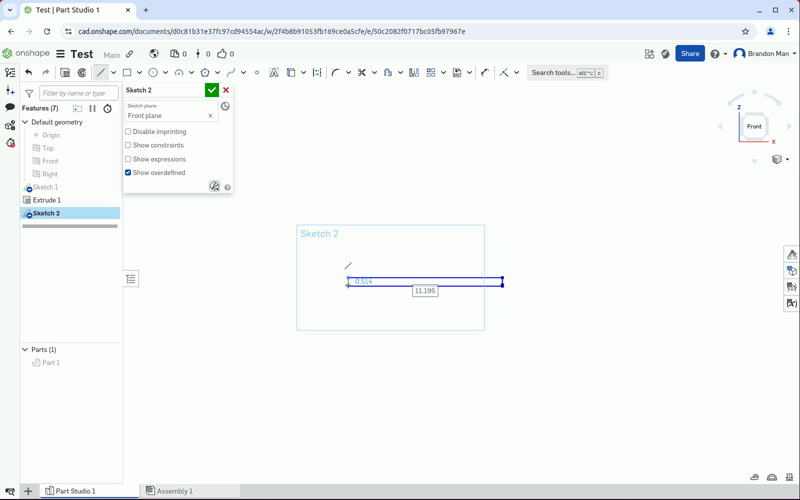
scroll(6)
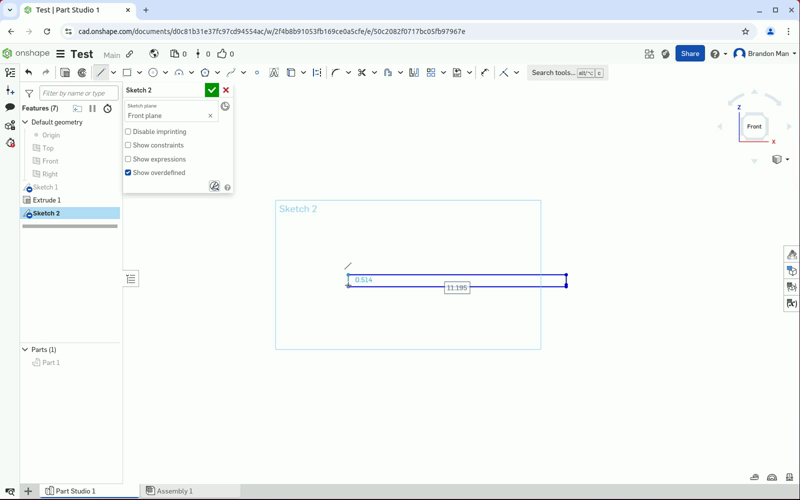
scroll(6)
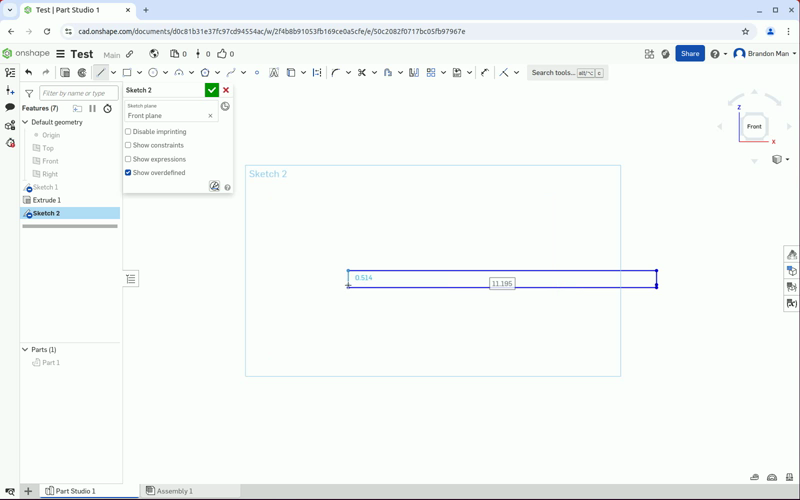
scroll(6)
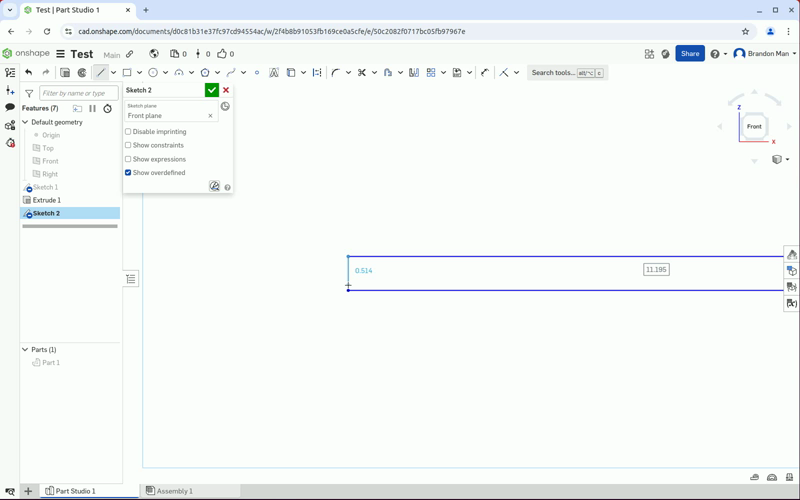
click(348, 284)
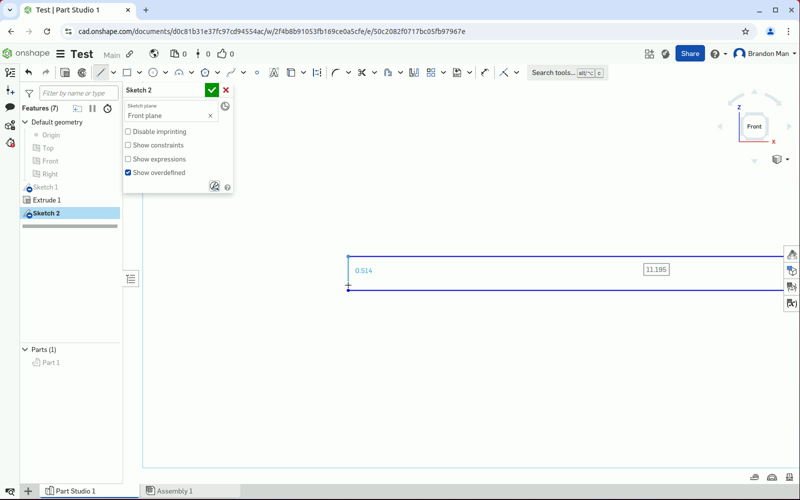
scroll(-6)
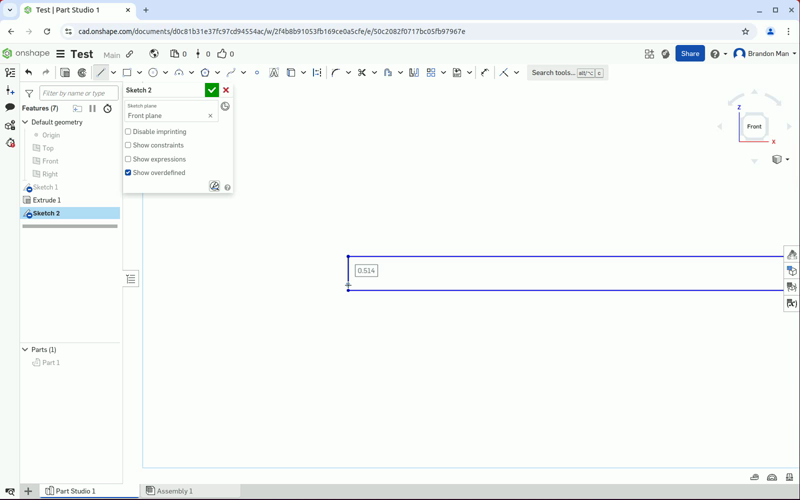
scroll(-6)
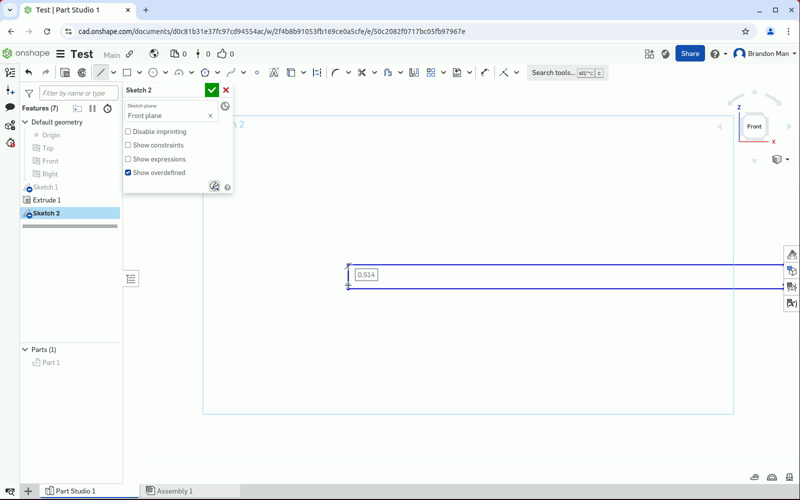
scroll(-6)
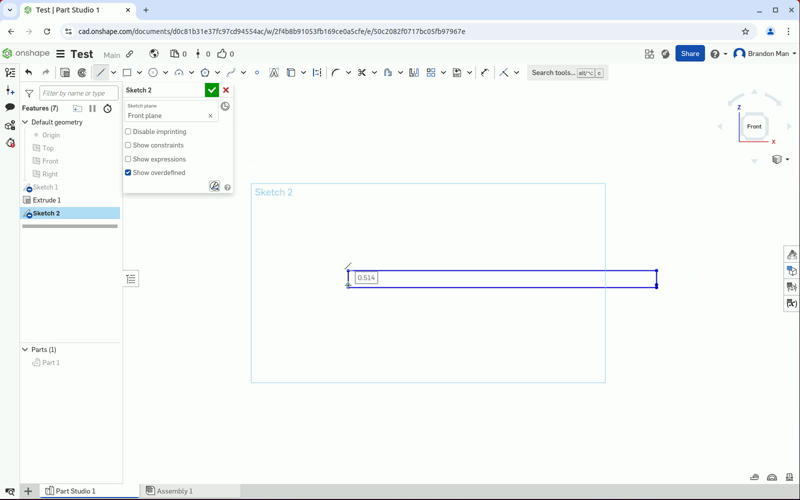
scroll(-6)
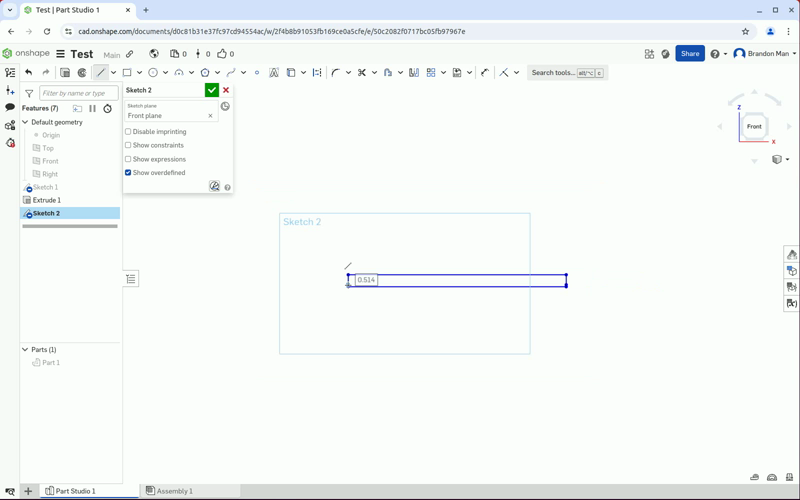
scroll(-6)
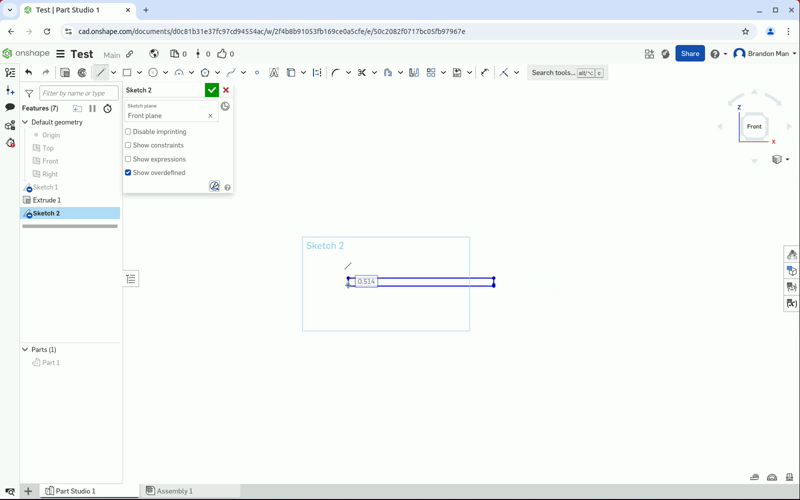
scroll(-6)
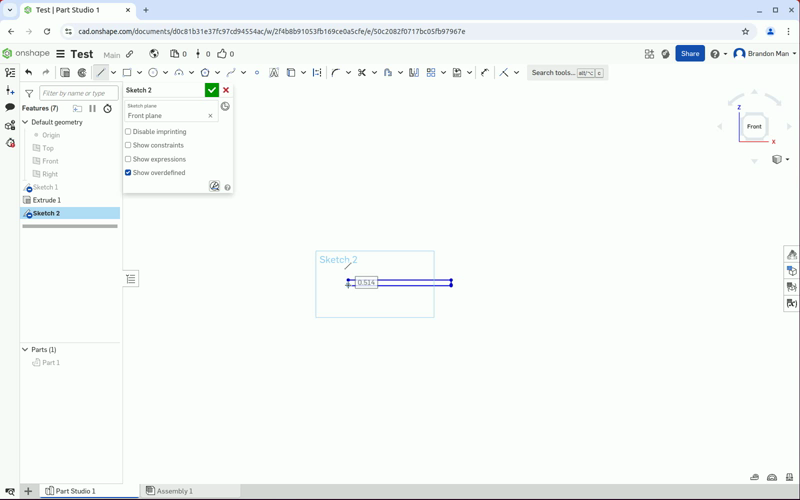
scroll(-6)
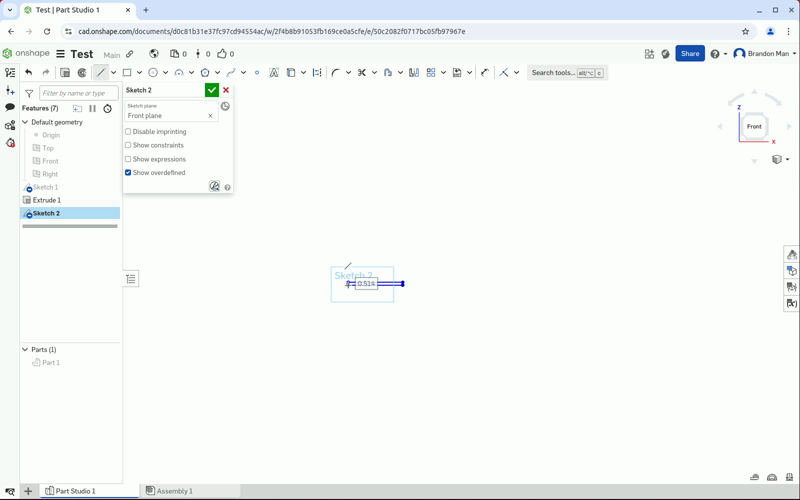
key_up(shift)
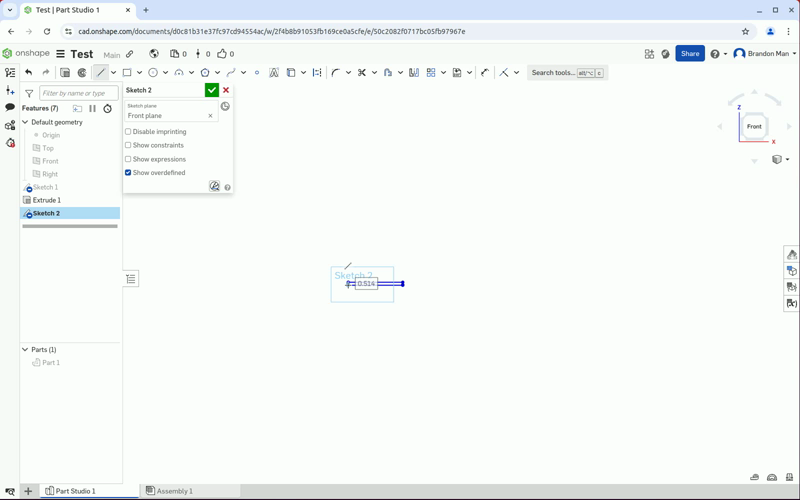
mouse_move(378, 284)
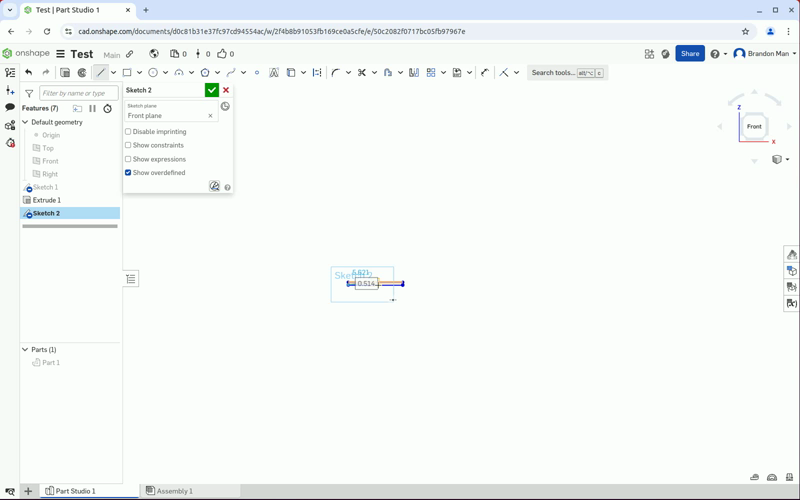
key_down(shift)
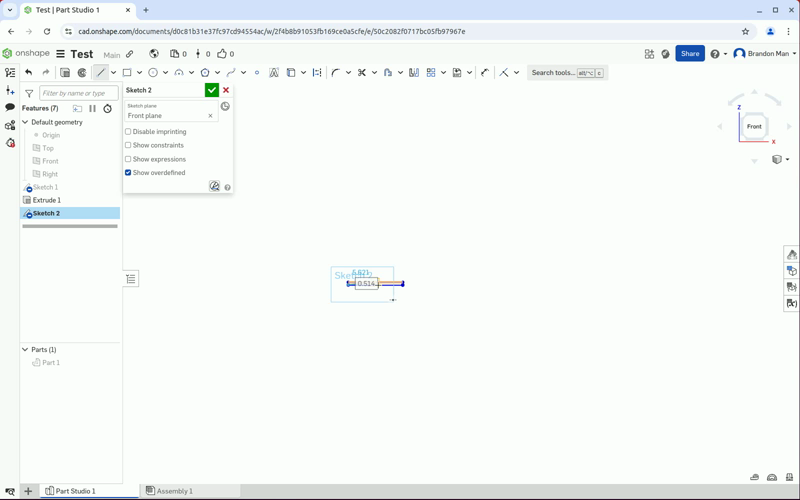
mouse_move(348, 285)
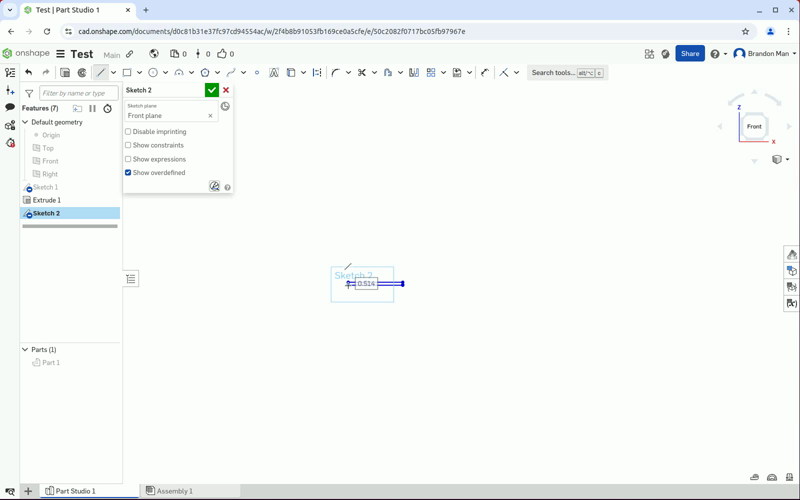
scroll(6)
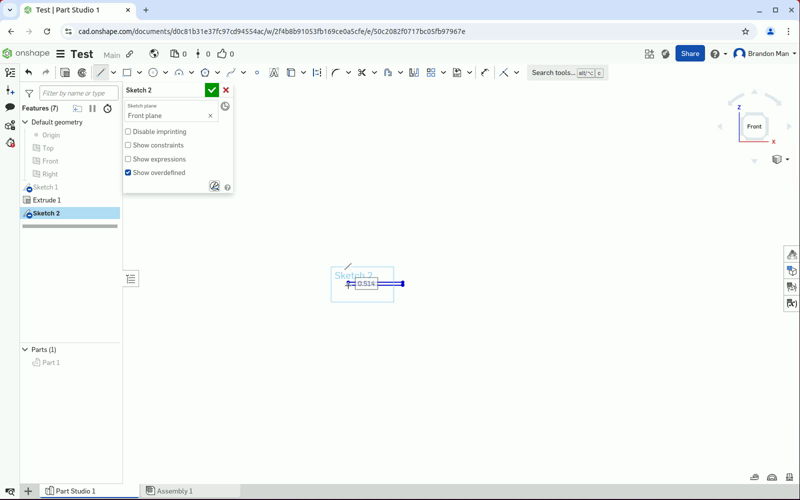
scroll(6)
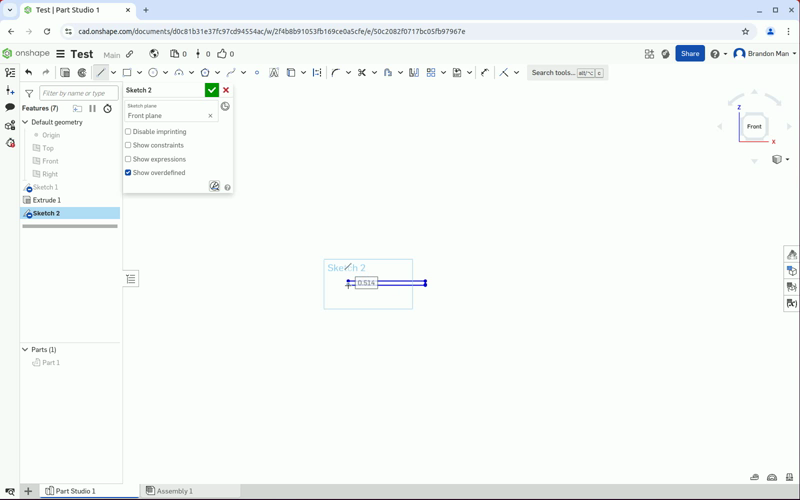
scroll(6)
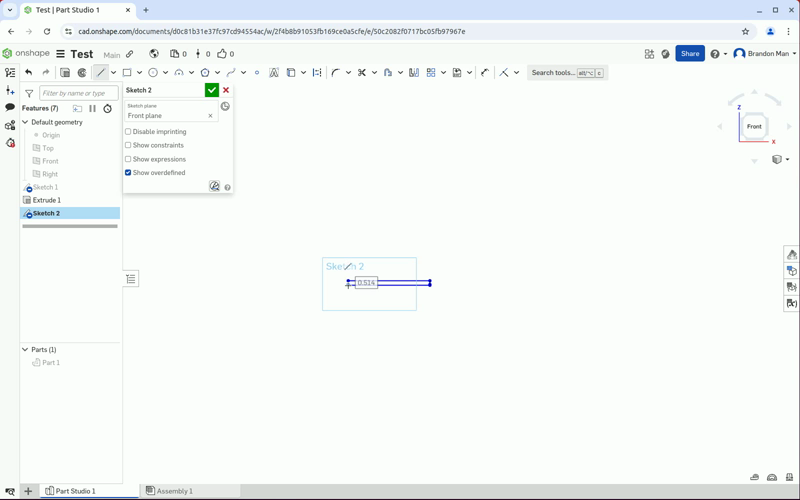
scroll(6)
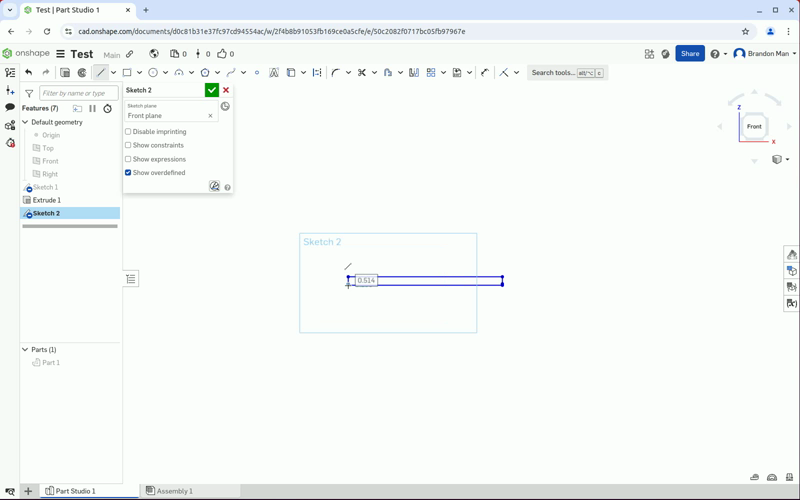
scroll(6)
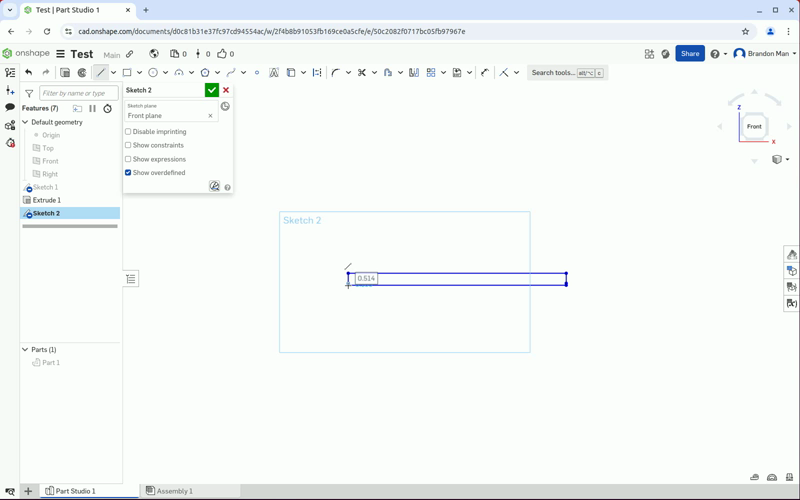
scroll(6)
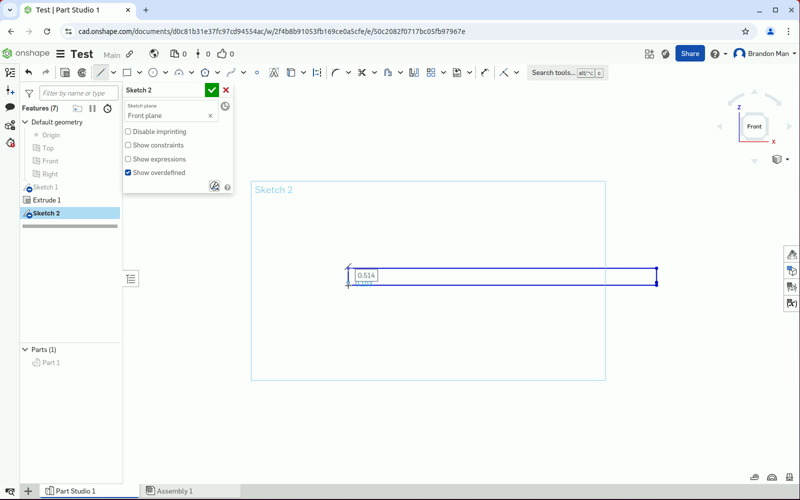
scroll(6)
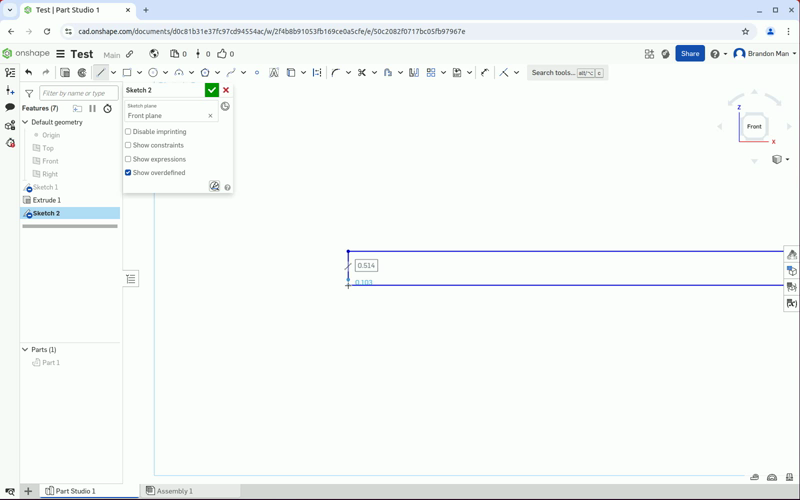
key_up(shift)
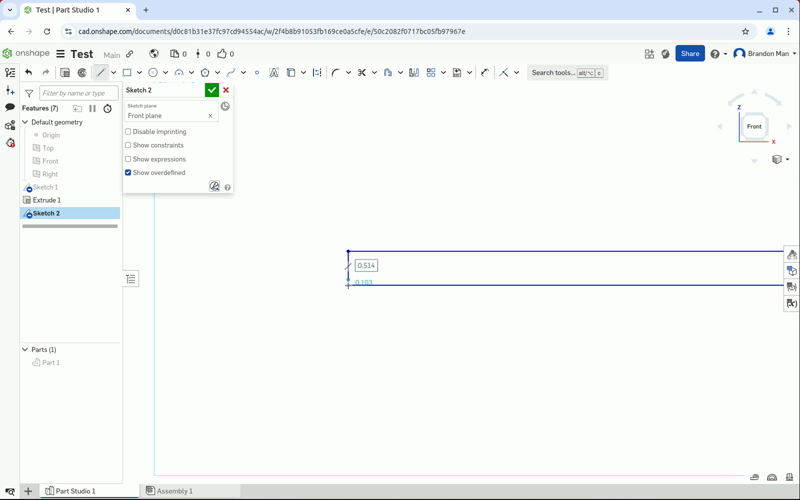
click(348, 285)
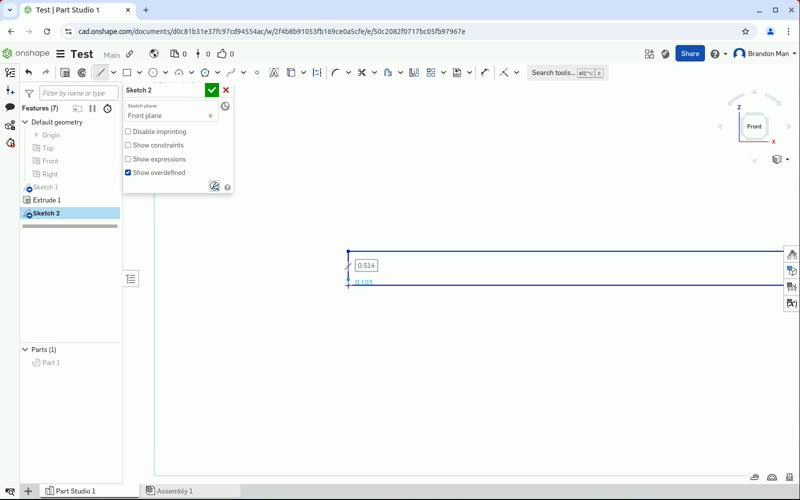
scroll(-6)
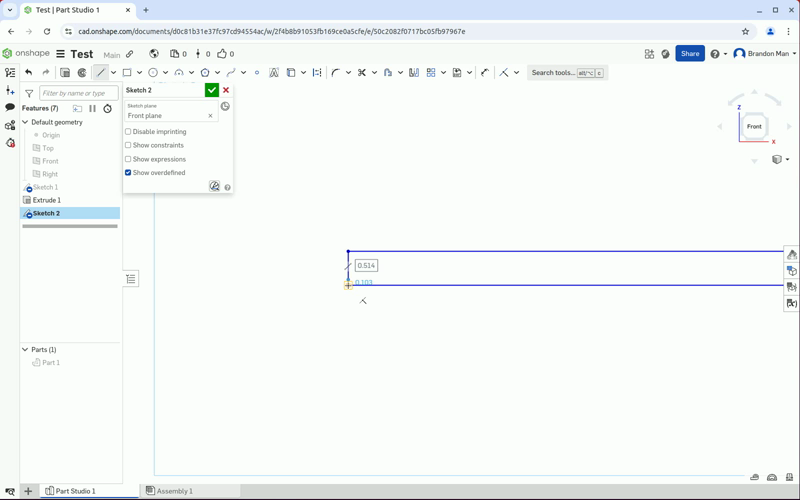
scroll(-6)
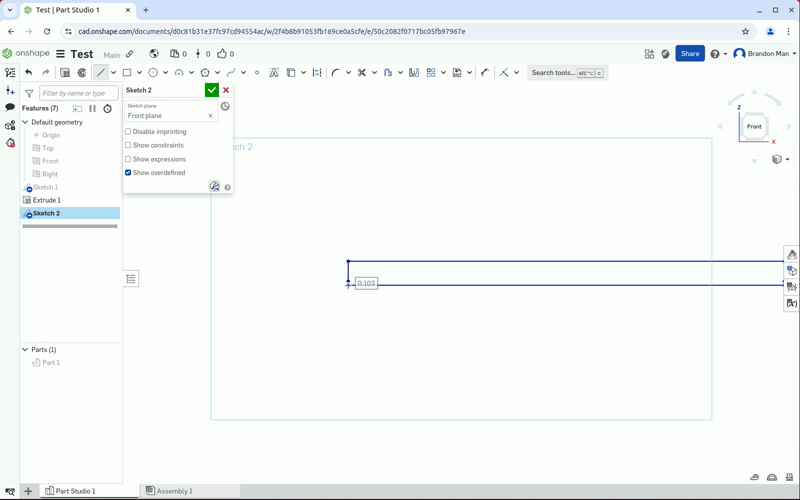
scroll(-6)
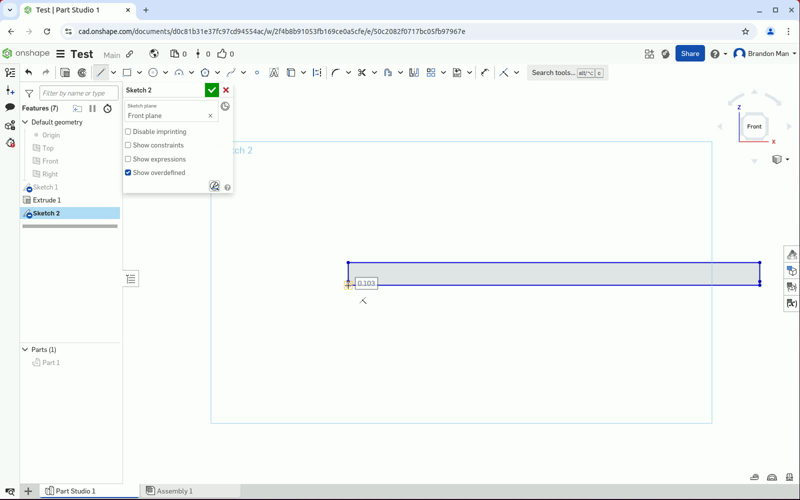
scroll(-6)
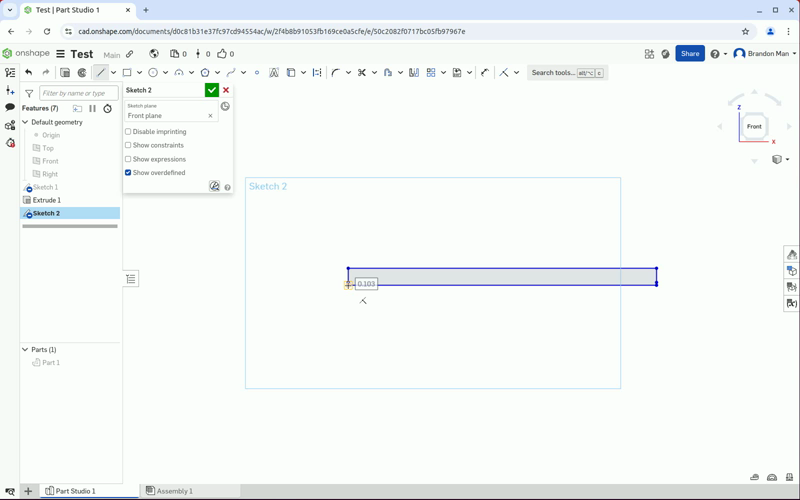
scroll(-6)
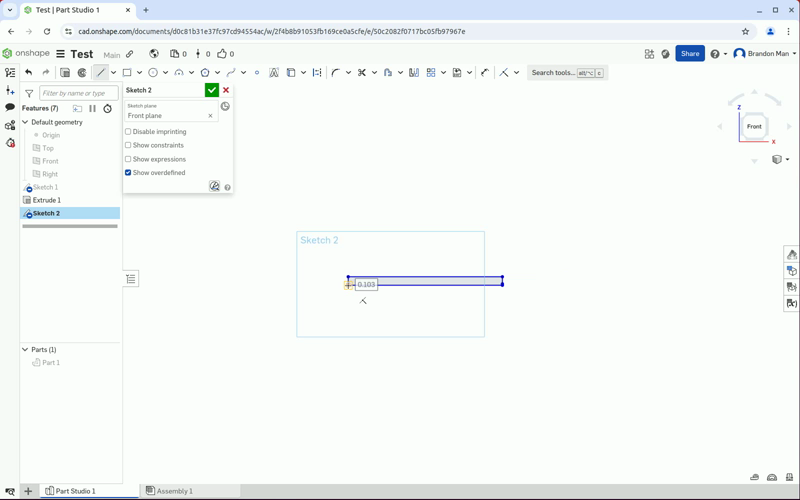
scroll(-6)
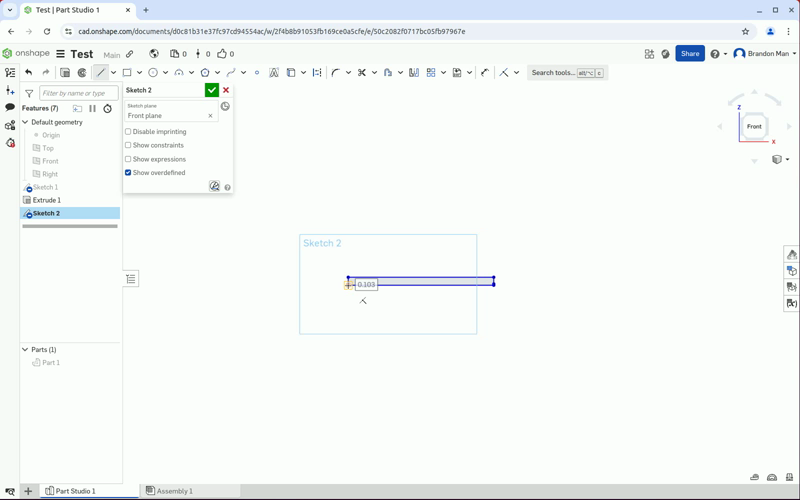
scroll(-6)
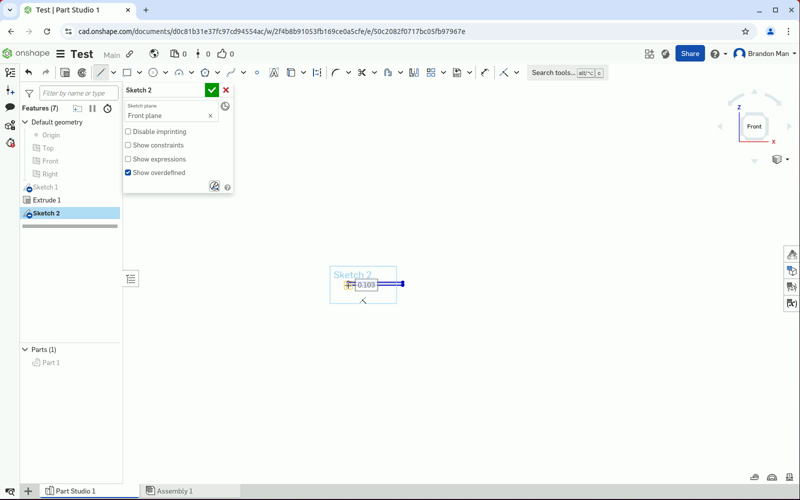
key(esc)
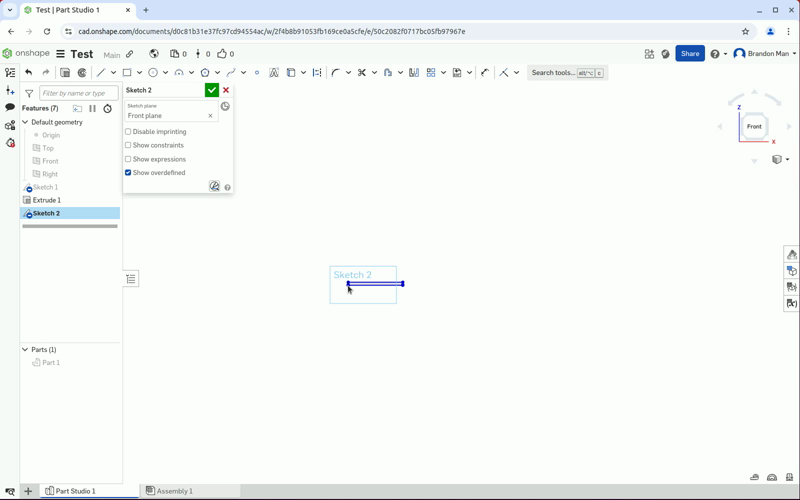
mouse_move(352, 283)
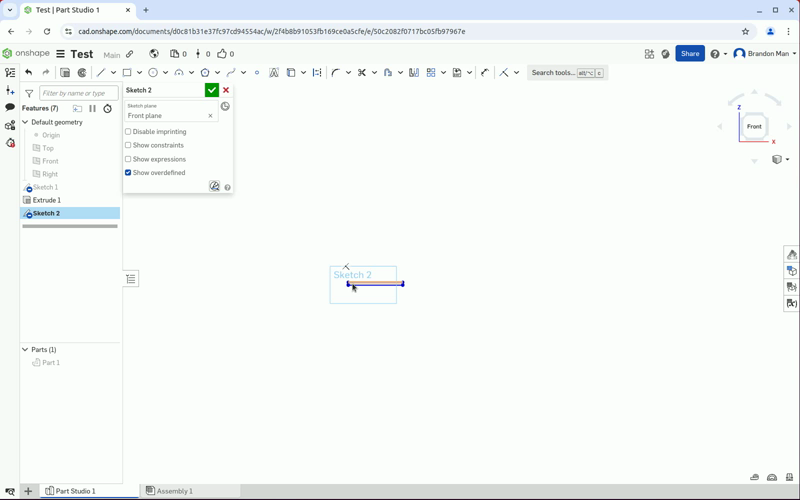
scroll(6)
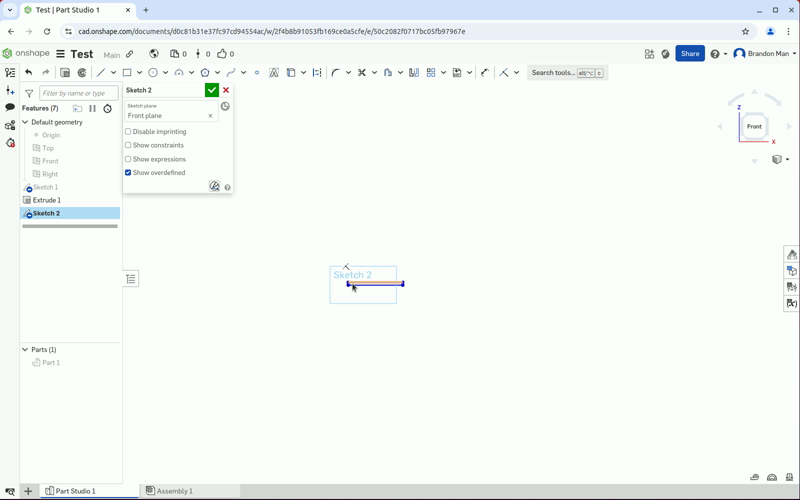
scroll(6)
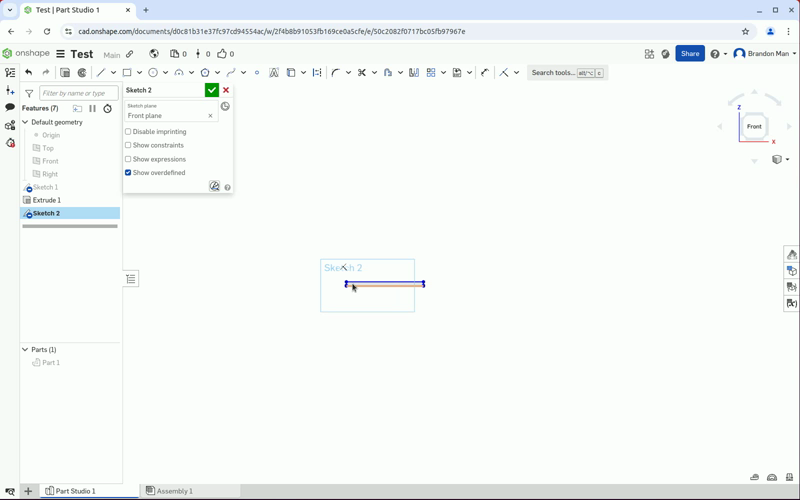
scroll(6)
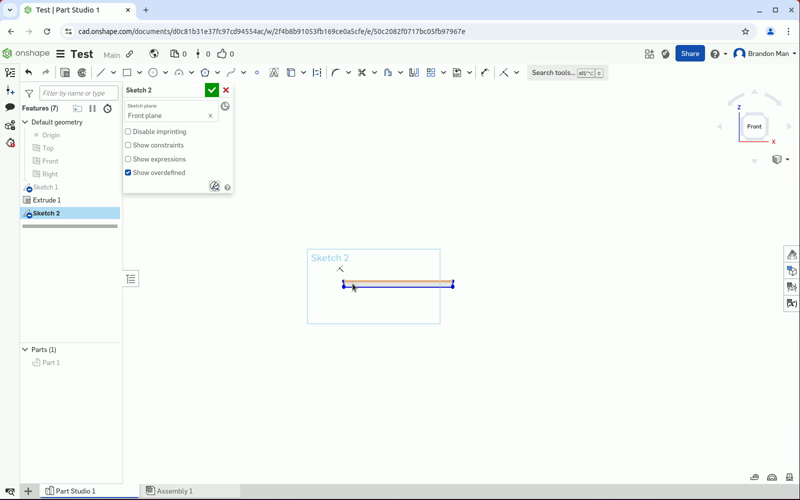
scroll(6)
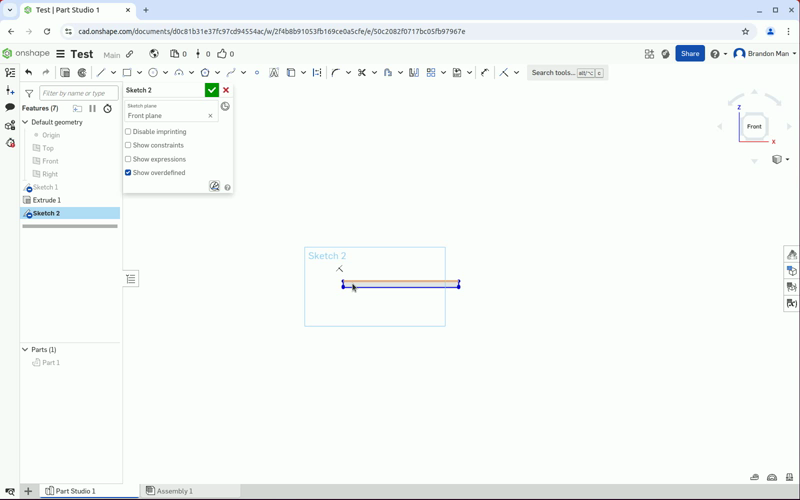
scroll(6)
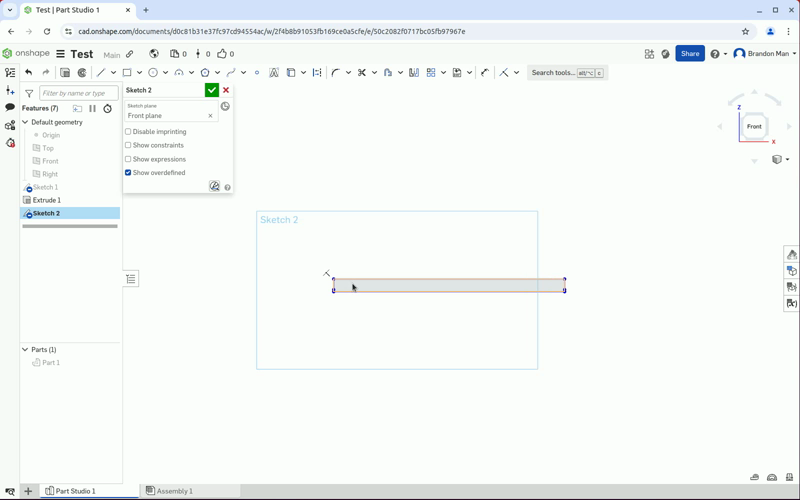
scroll(6)
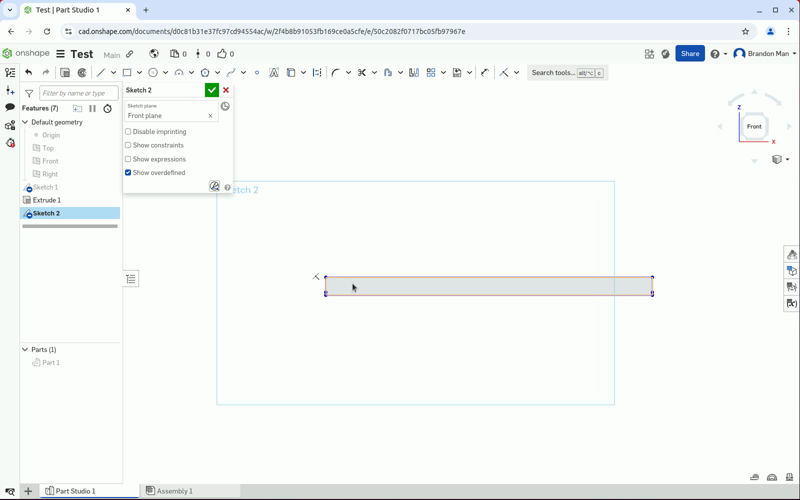
scroll(6)
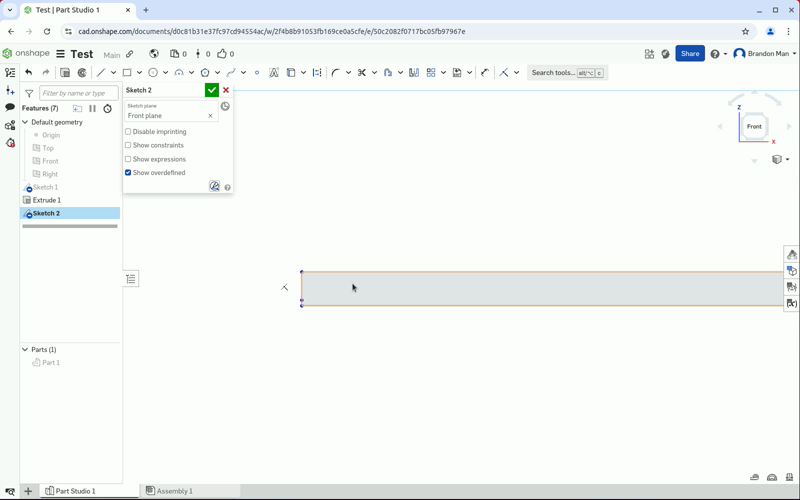
click(352, 283)
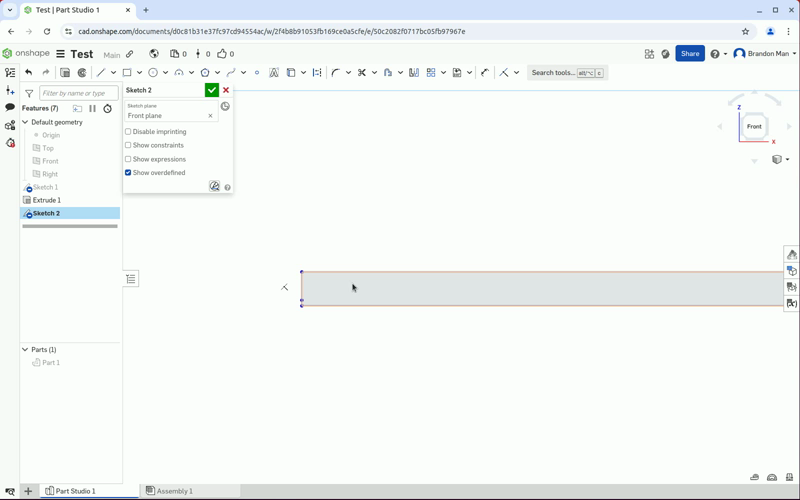
scroll(-6)
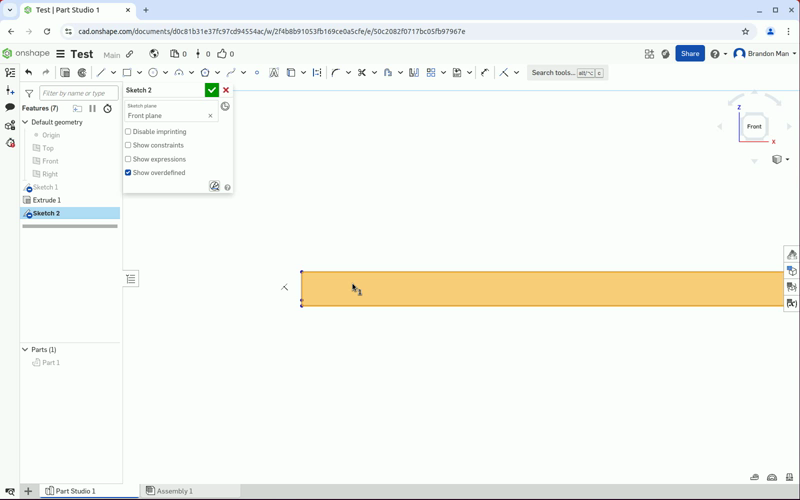
scroll(-6)
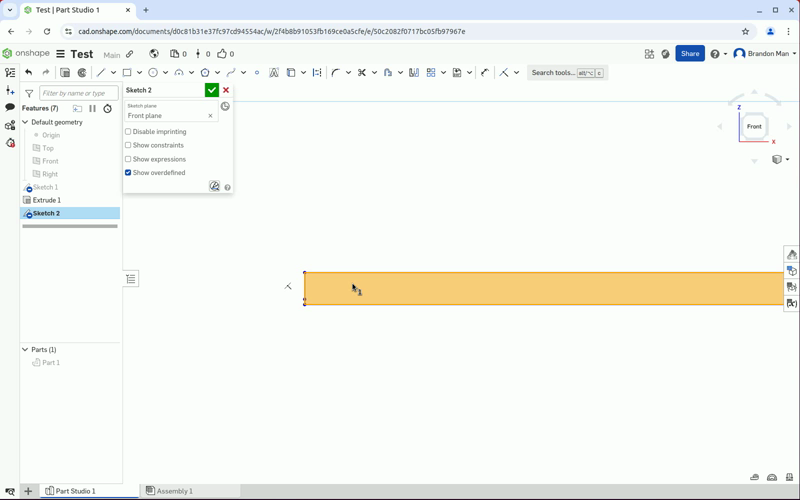
scroll(-6)
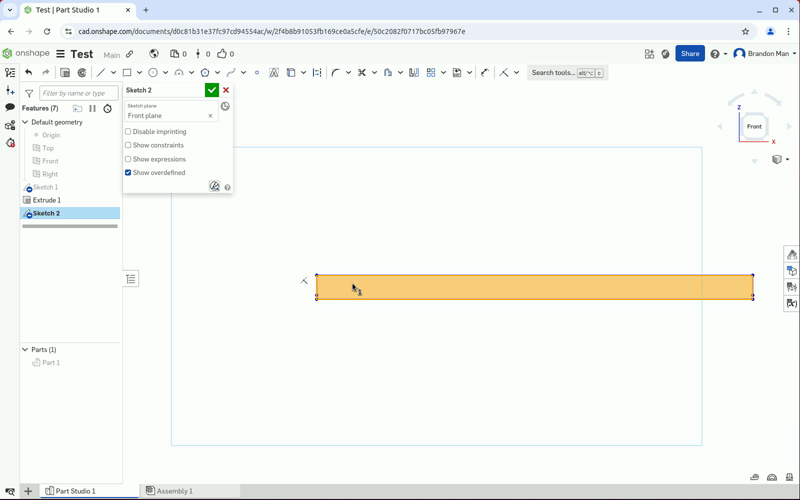
scroll(-6)
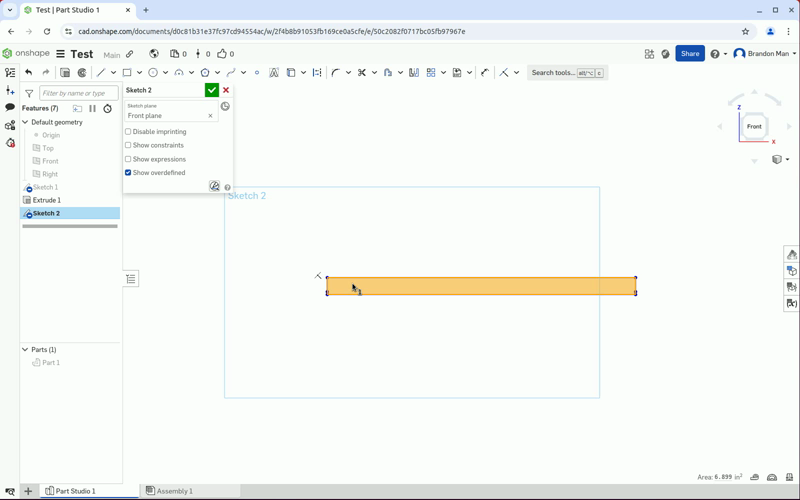
scroll(-6)
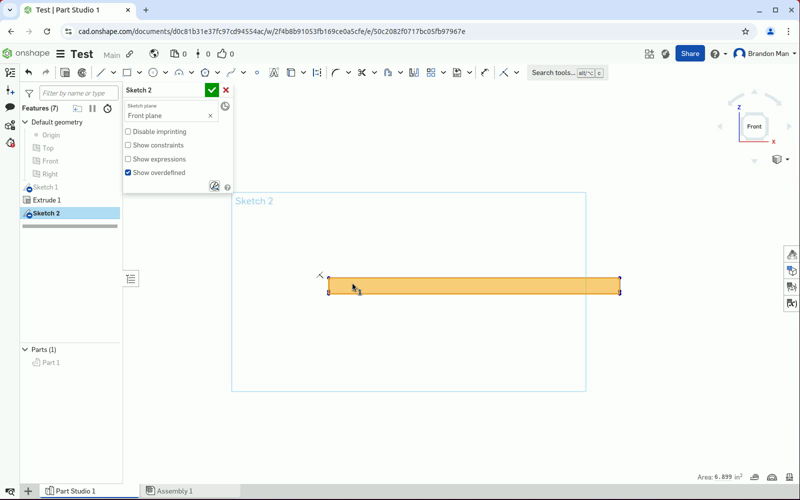
scroll(-6)
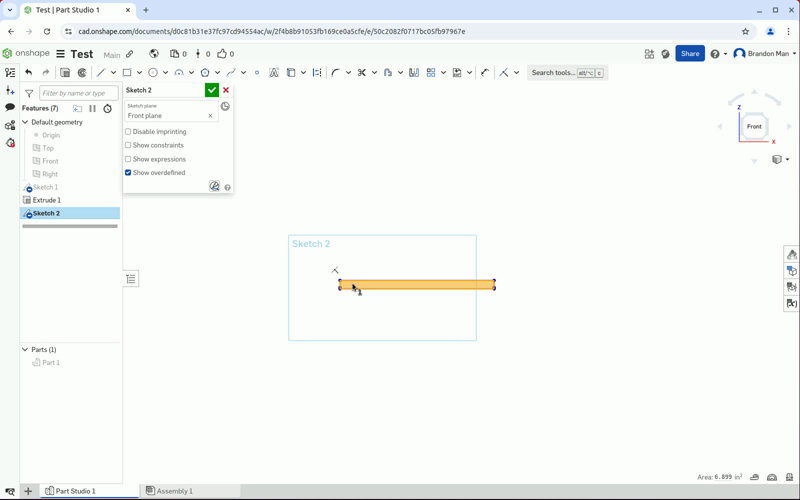
scroll(-6)
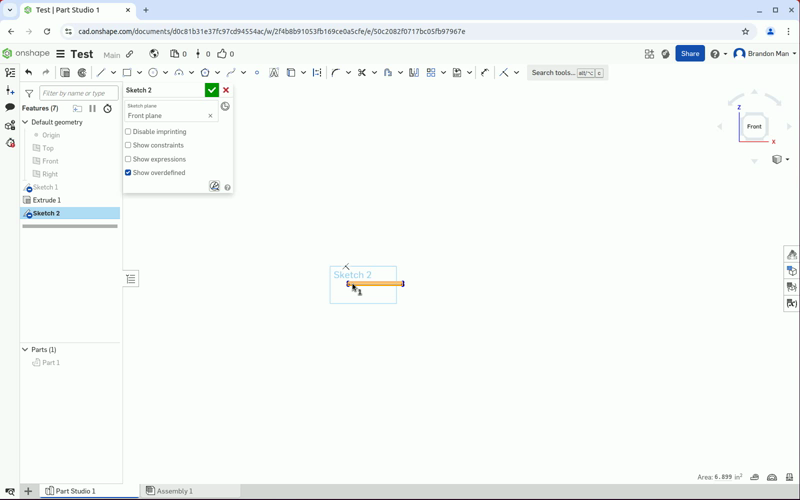
mouse_move(73, 352)
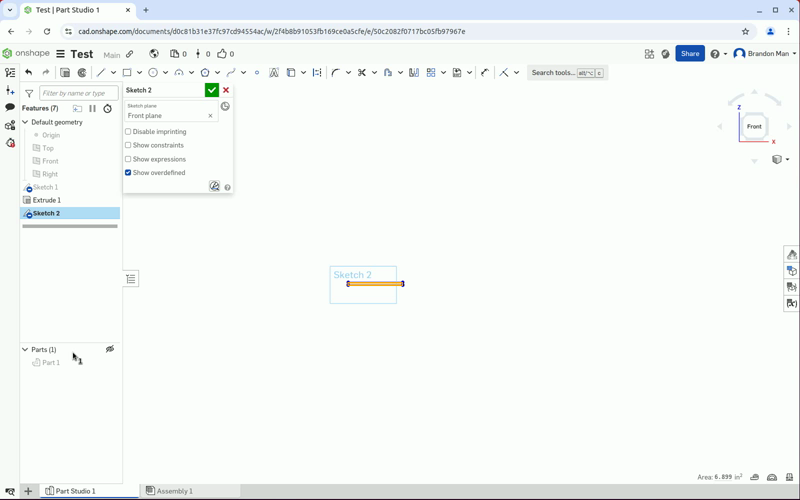
key(shift+y)
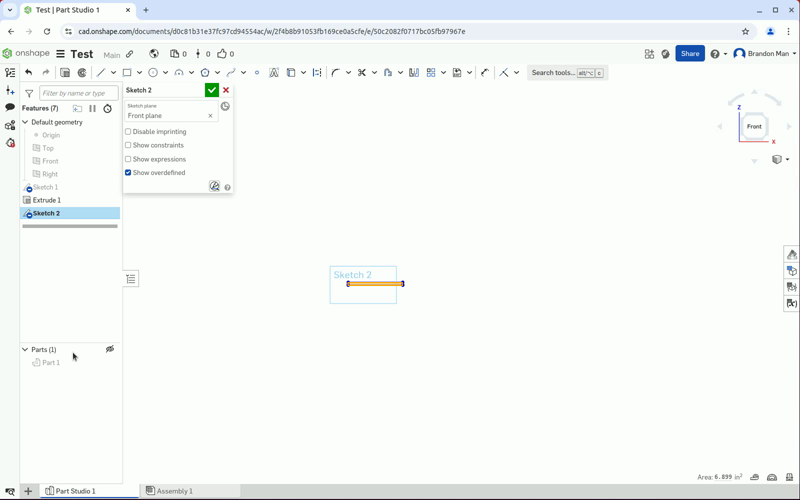
key(shift+e)
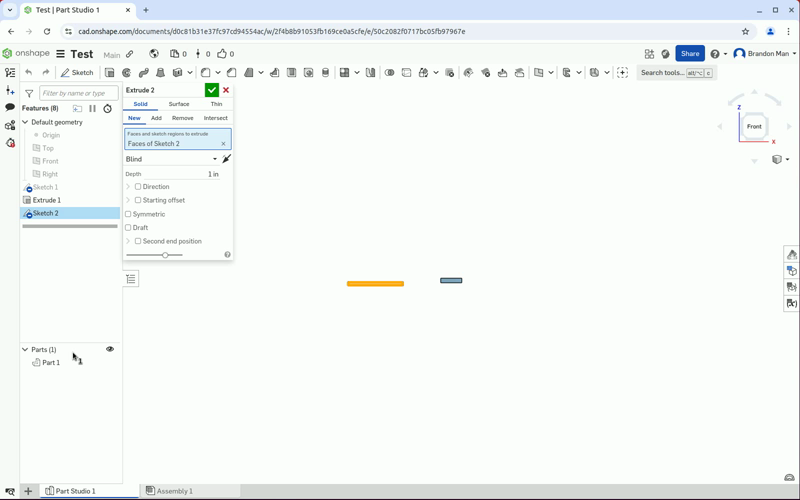
mouse_move(143, 106)
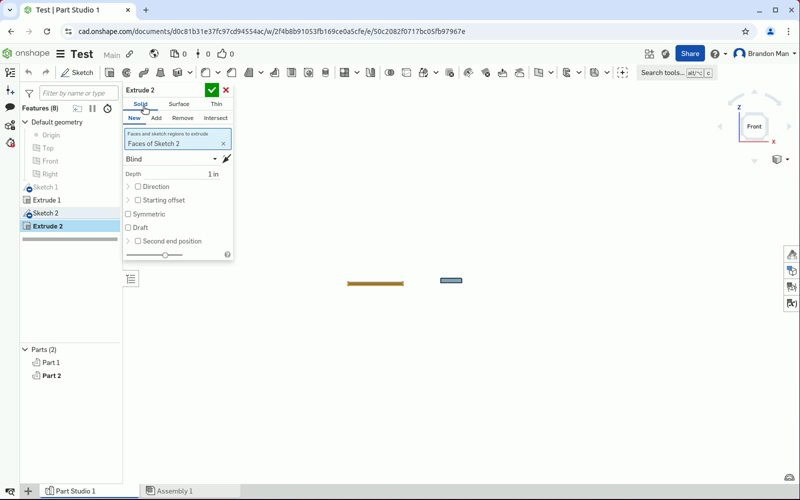
click(143, 106)
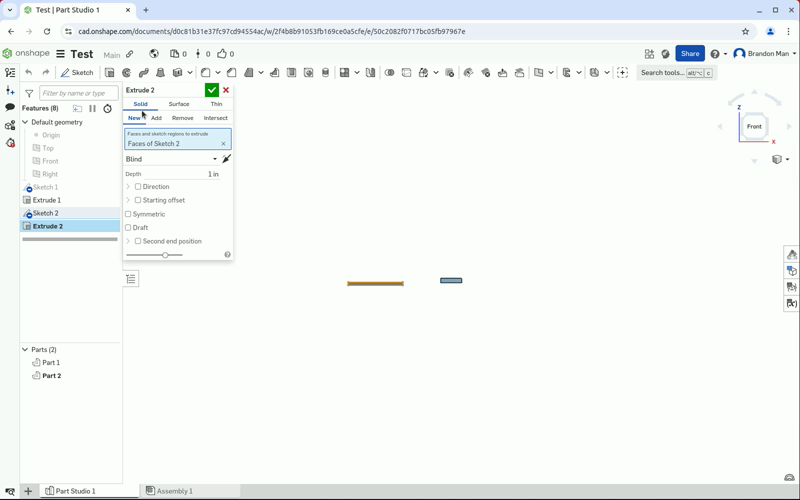
mouse_move(137, 120)
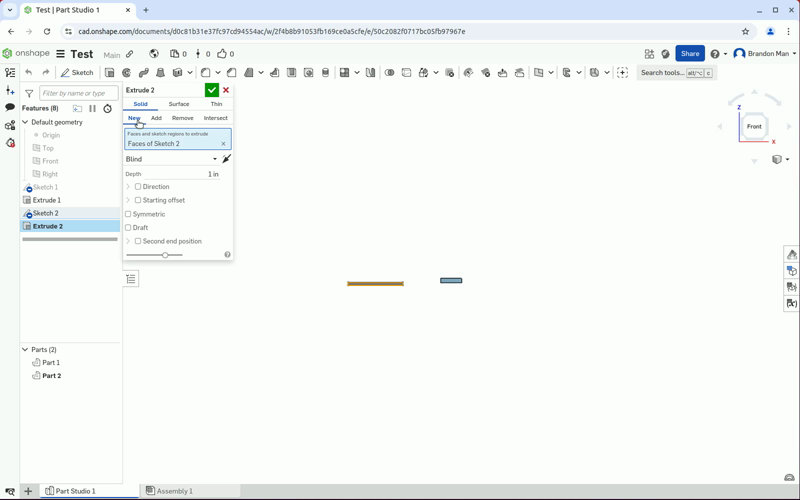
click(137, 120)
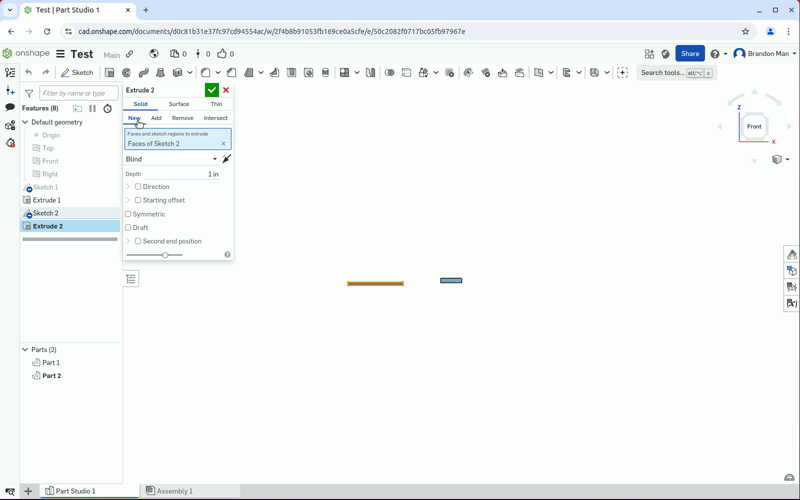
key(tab, 4)
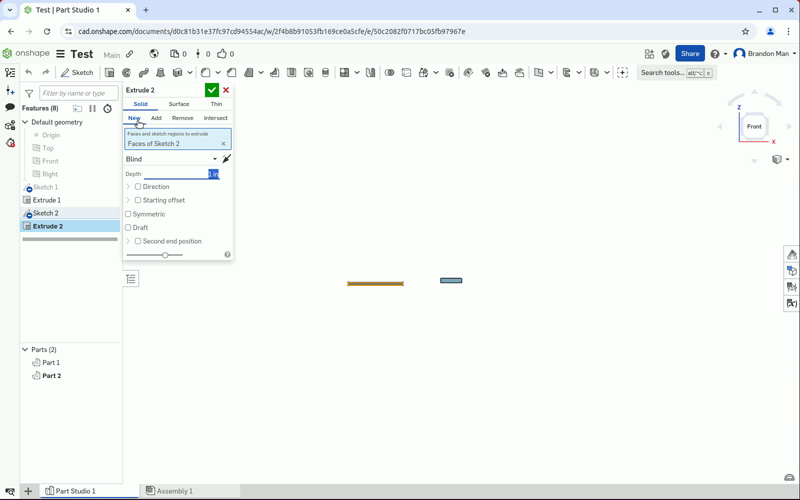
text(-0.241)
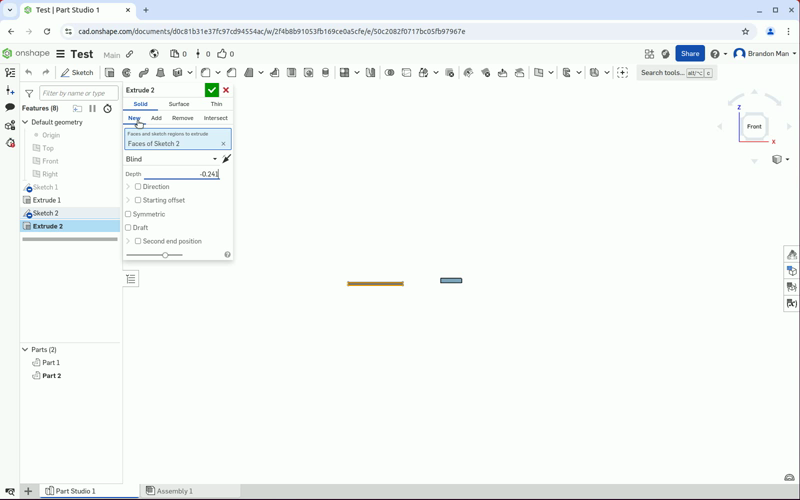
key(enter)
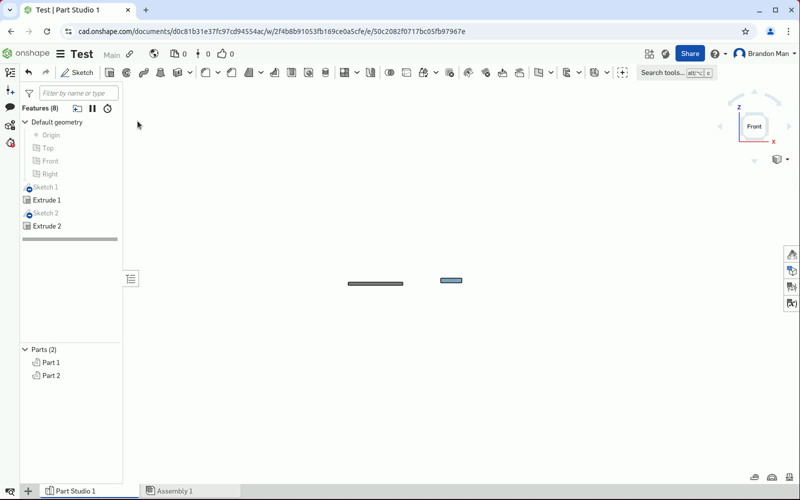
key(shift+h)
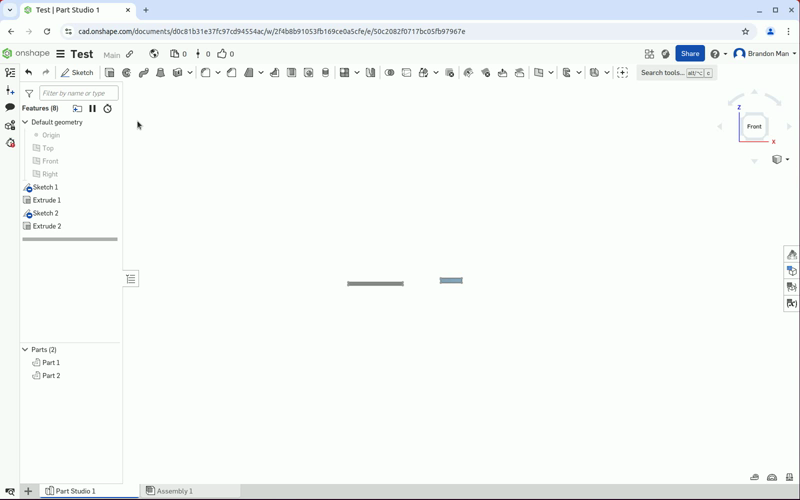
key(shift+h)
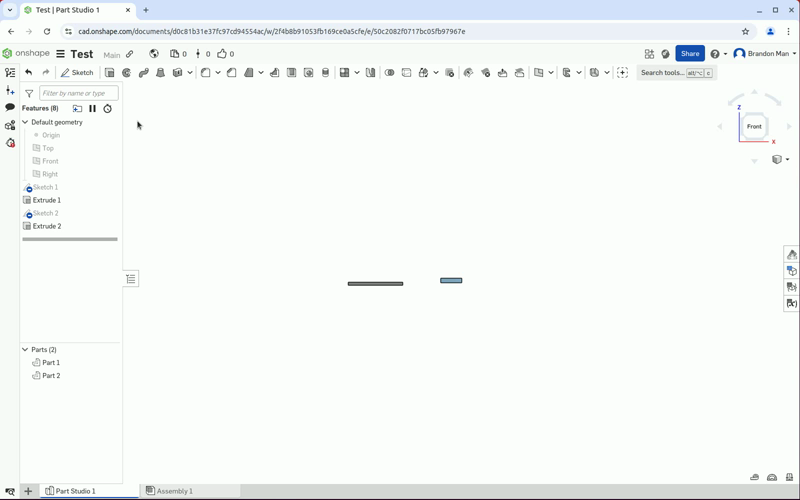
mouse_move(73, 189)
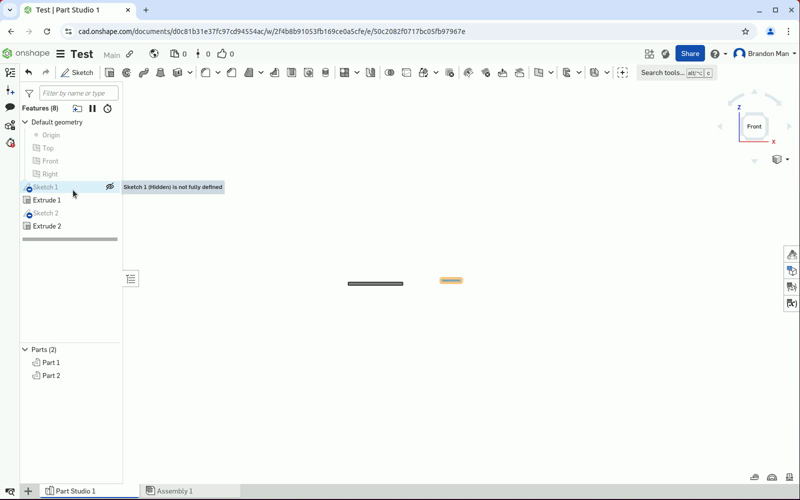
click(73, 189)
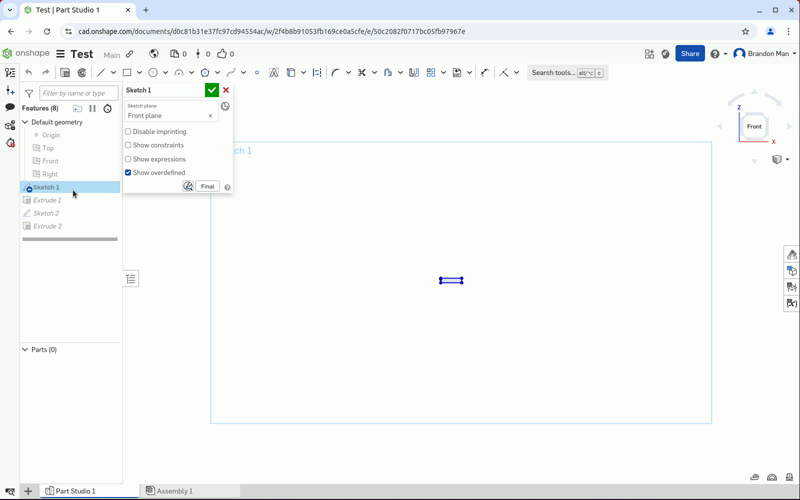
mouse_move(229, 92)
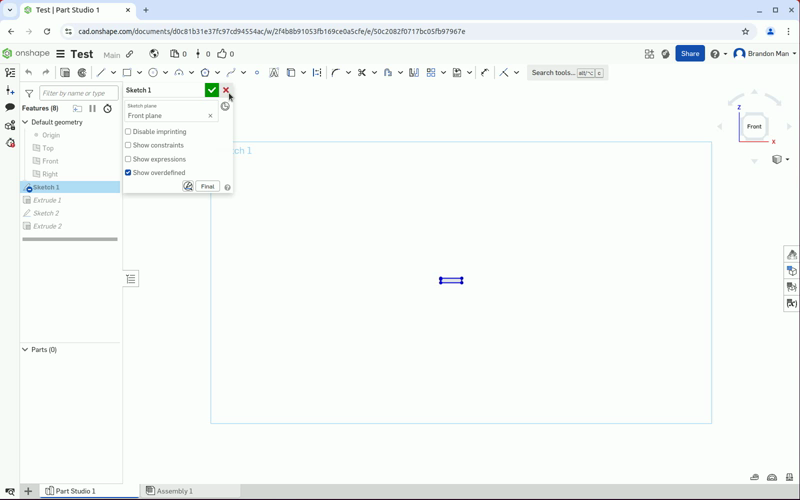
click(229, 92)
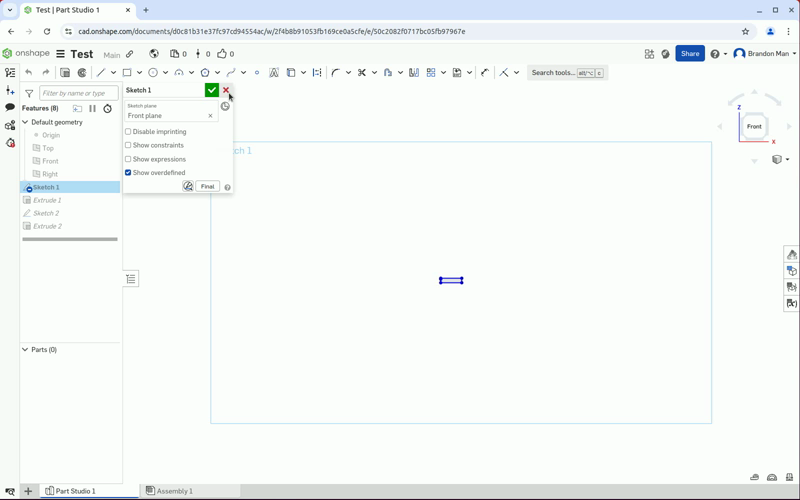
key(shift+s)
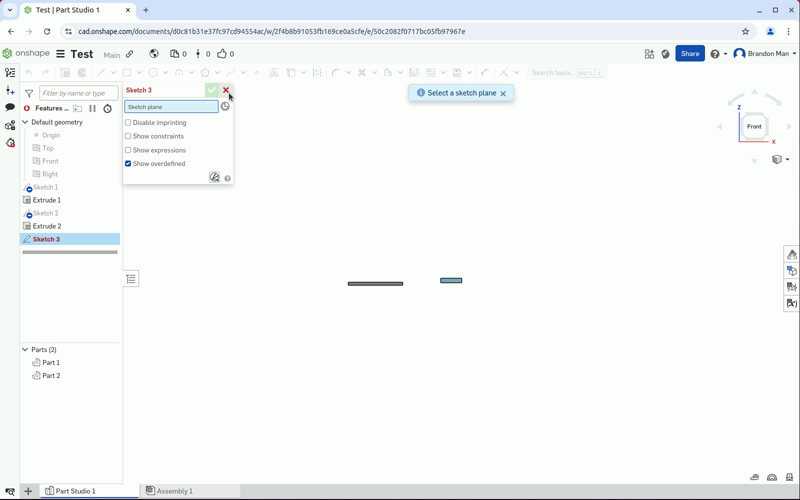
mouse_move(73, 163)
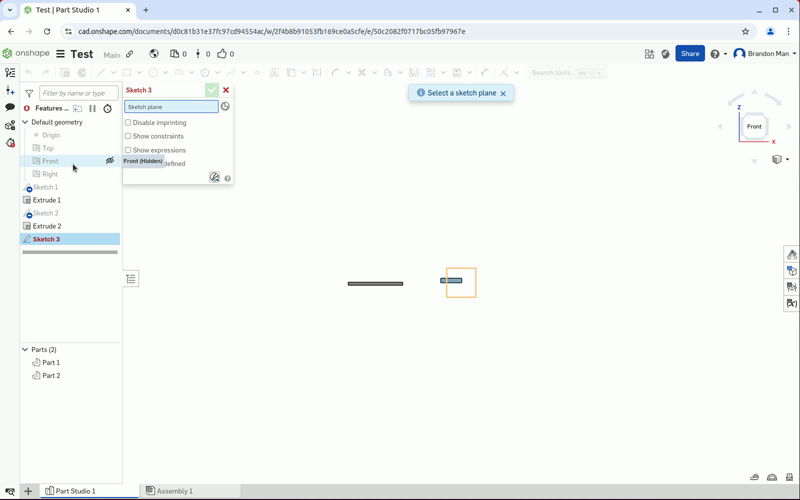
click(73, 163)
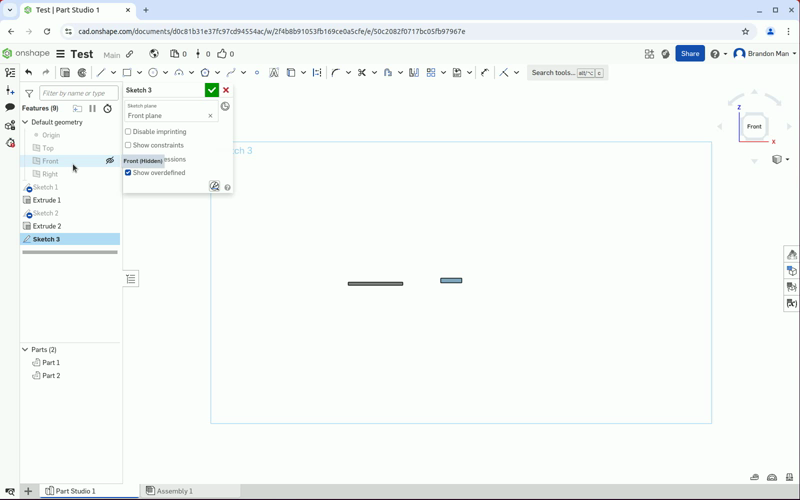
mouse_move(73, 352)
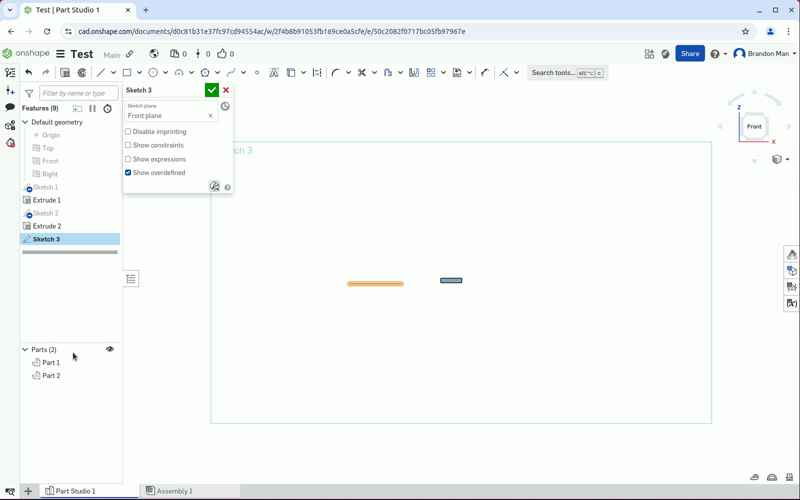
key(y)
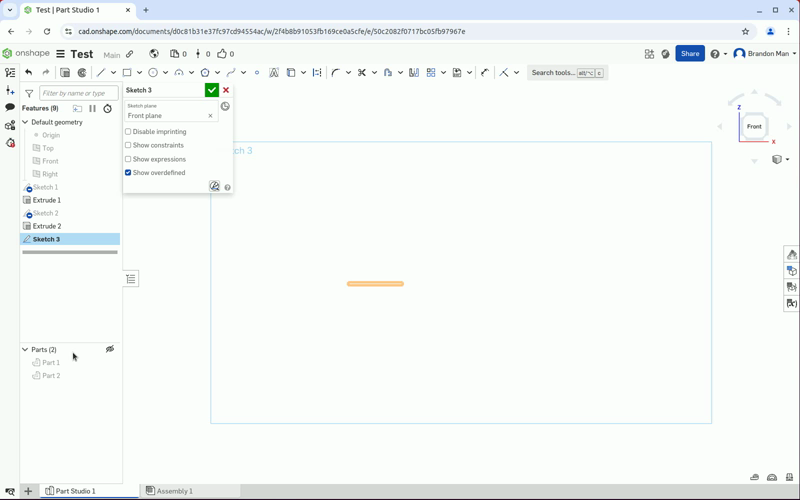
key(l)
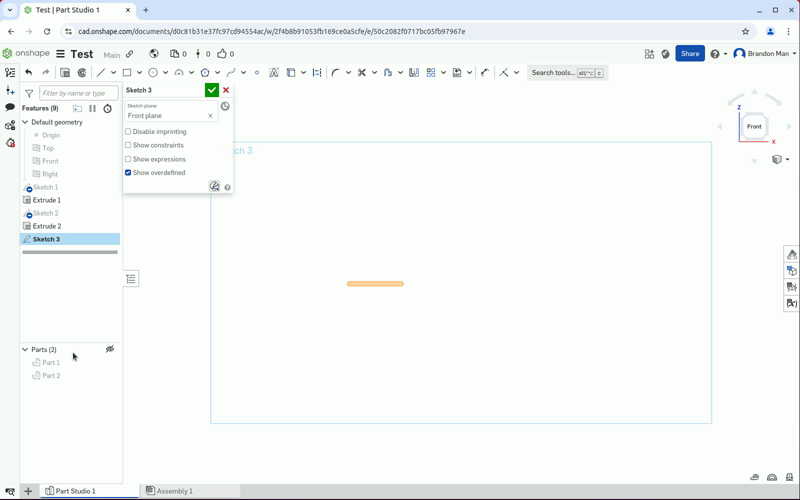
key_down(shift)
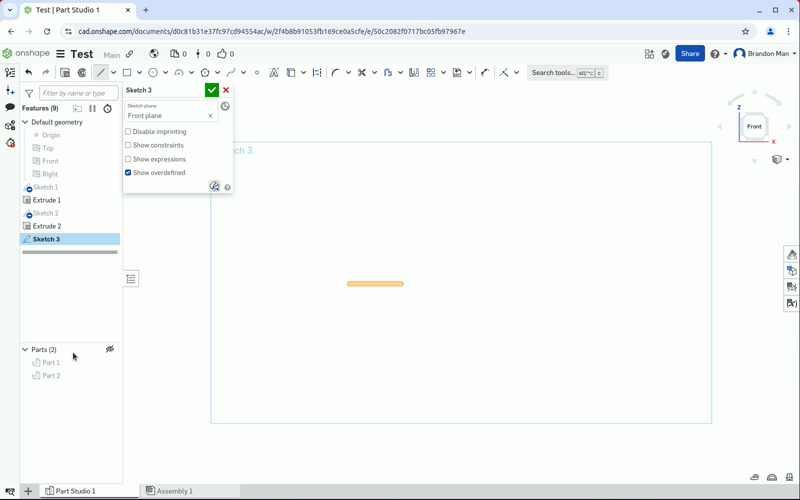
mouse_move(427, 284)
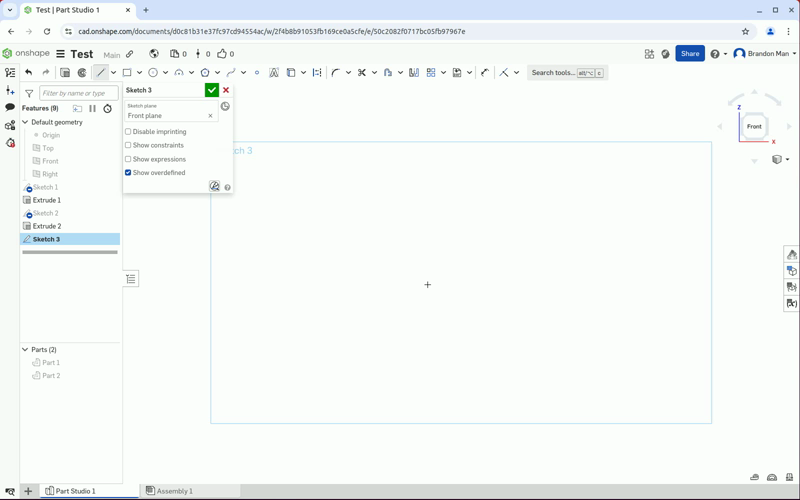
click(427, 284)
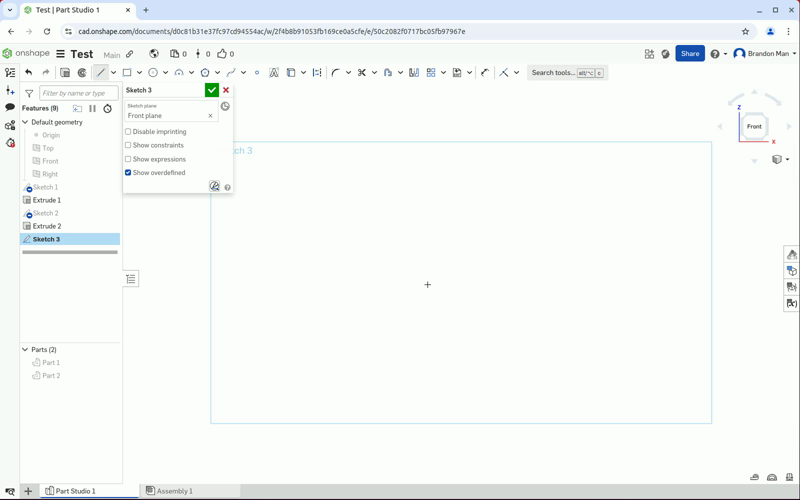
key_up(shift)
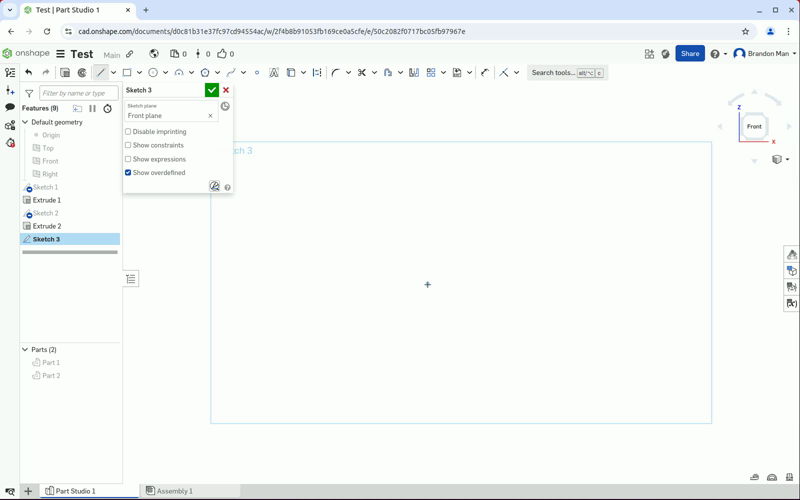
key_down(shift)
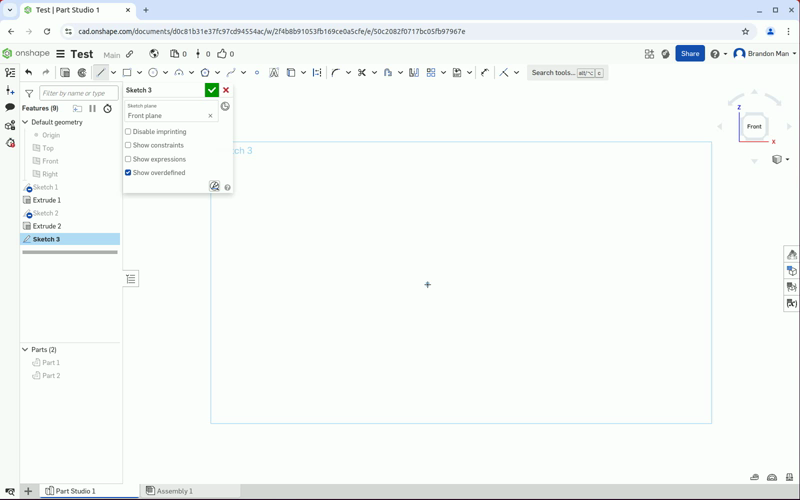
mouse_move(457, 284)
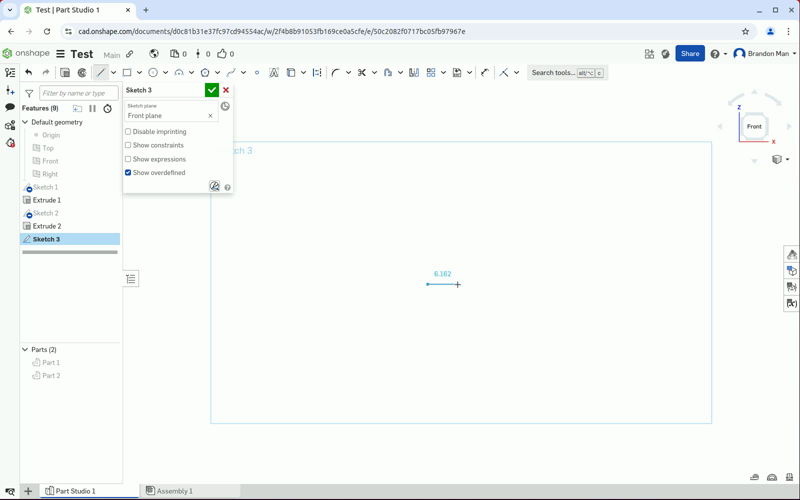
mouse_move(441, 284)
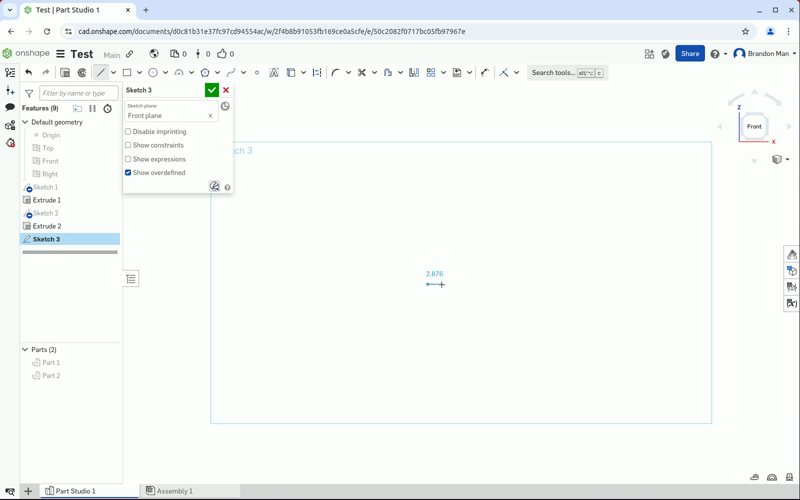
click(441, 284)
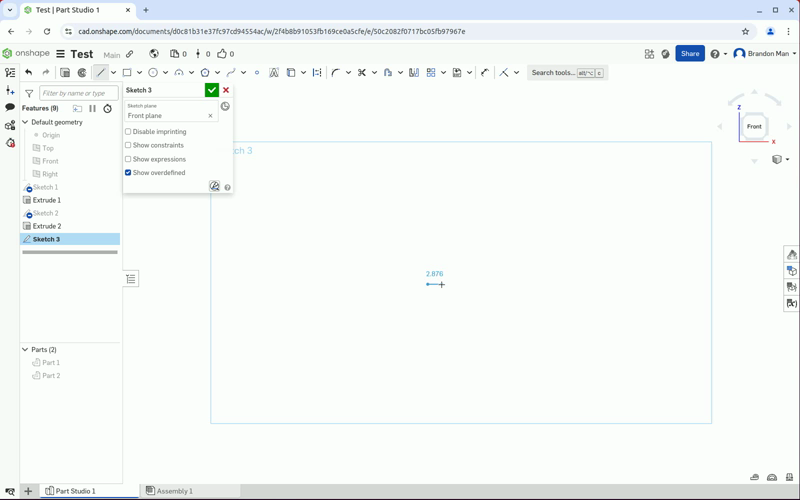
key_up(shift)
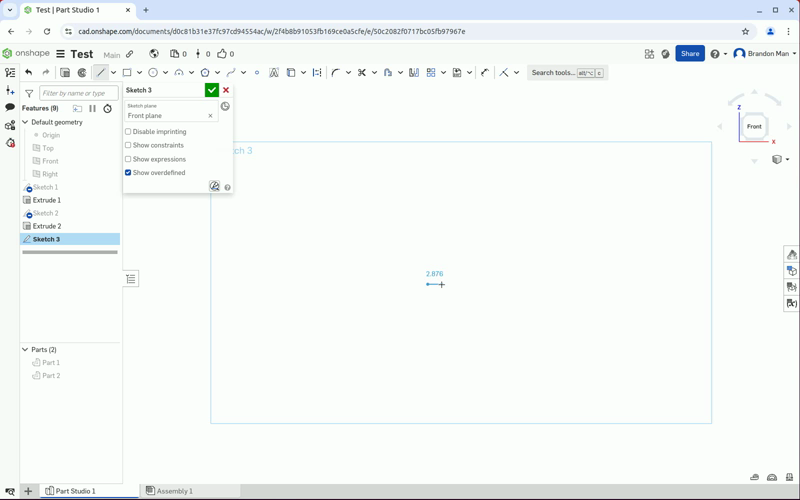
key_down(shift)
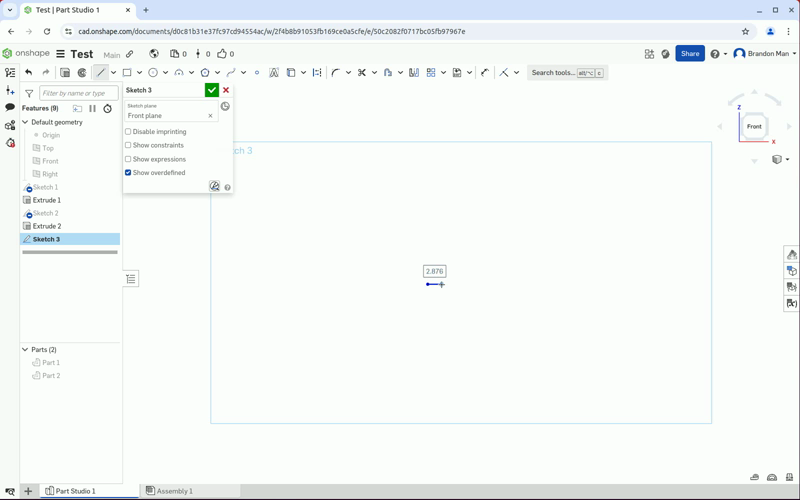
mouse_move(471, 284)
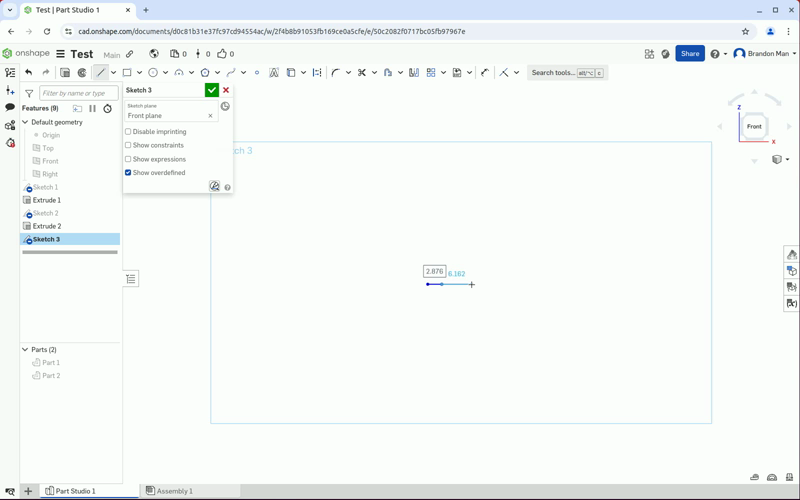
mouse_move(441, 283)
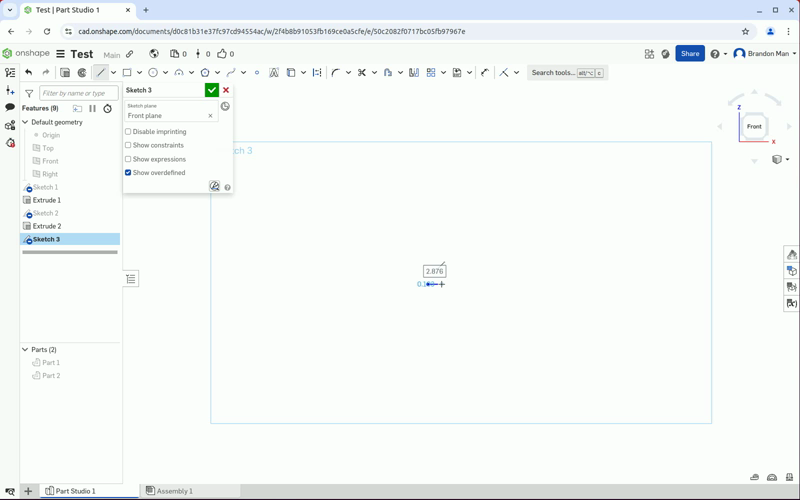
scroll(6)
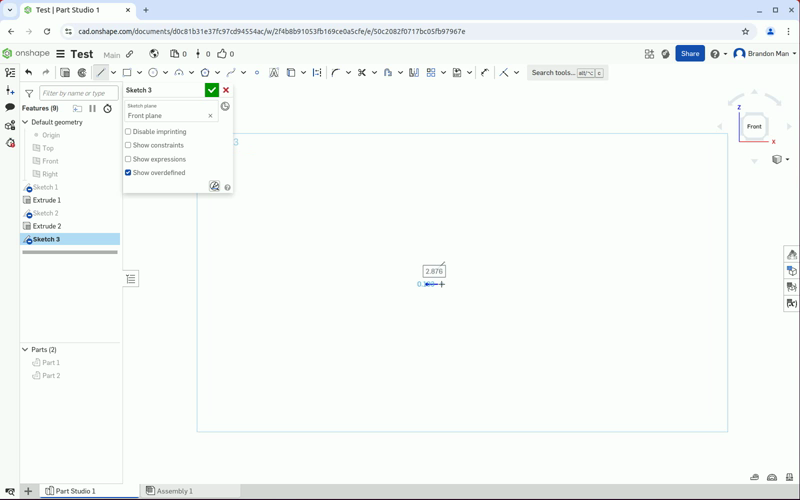
scroll(6)
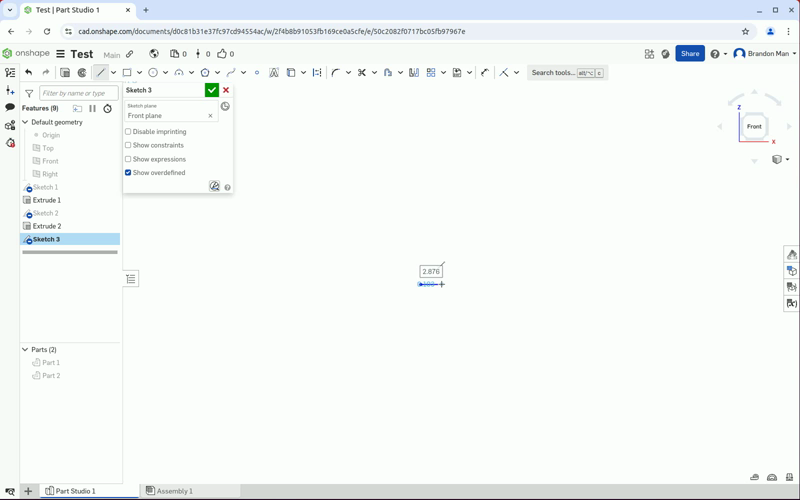
scroll(6)
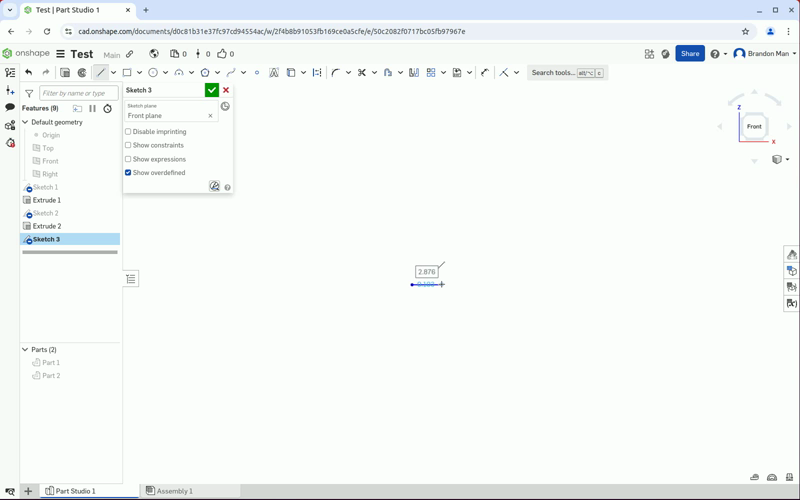
scroll(6)
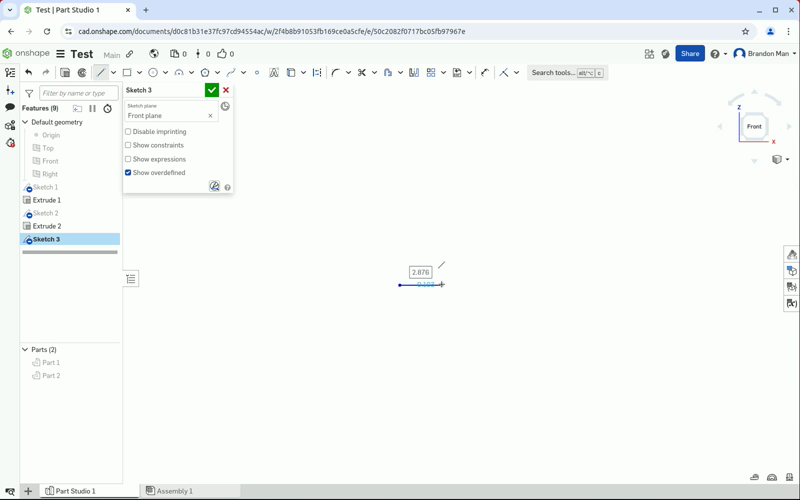
scroll(6)
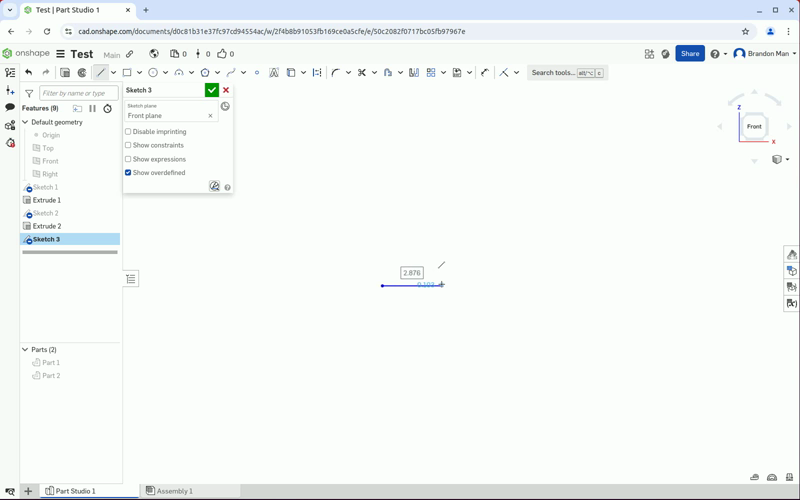
scroll(6)
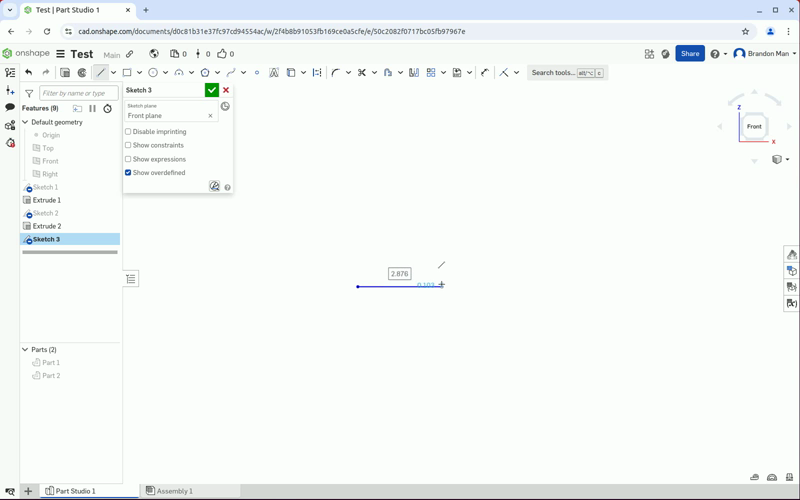
scroll(6)
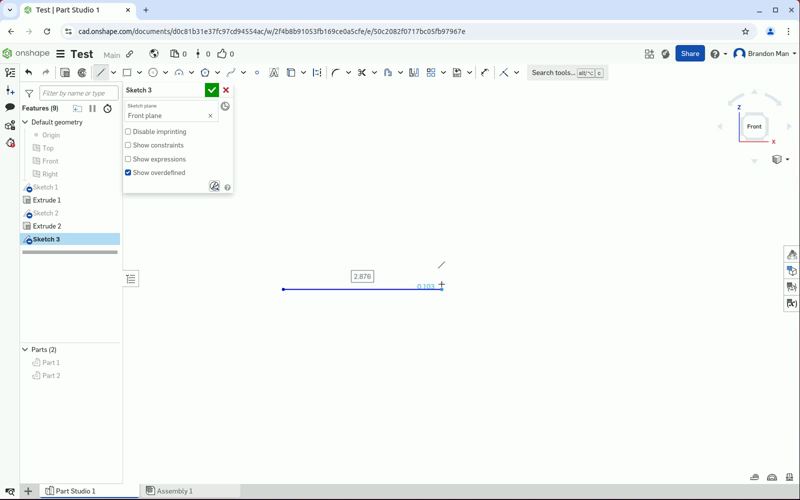
click(441, 283)
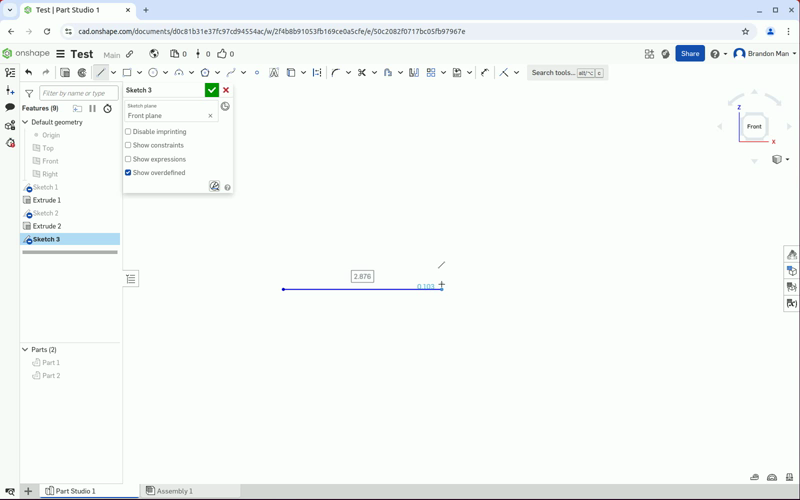
scroll(-6)
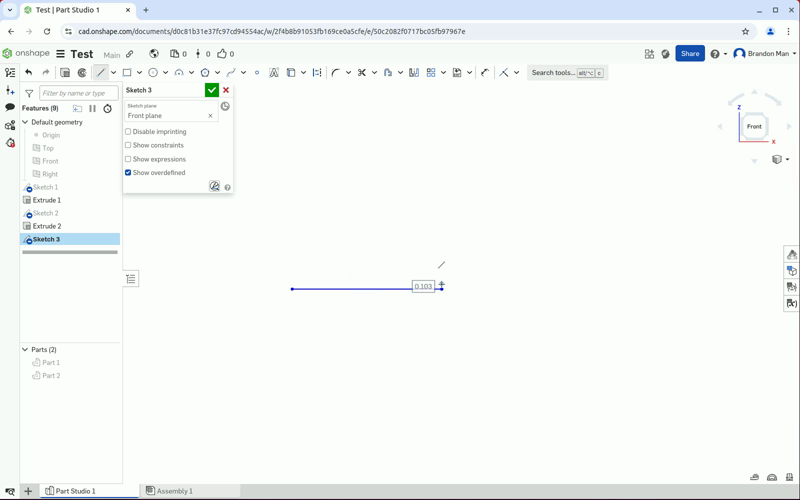
scroll(-6)
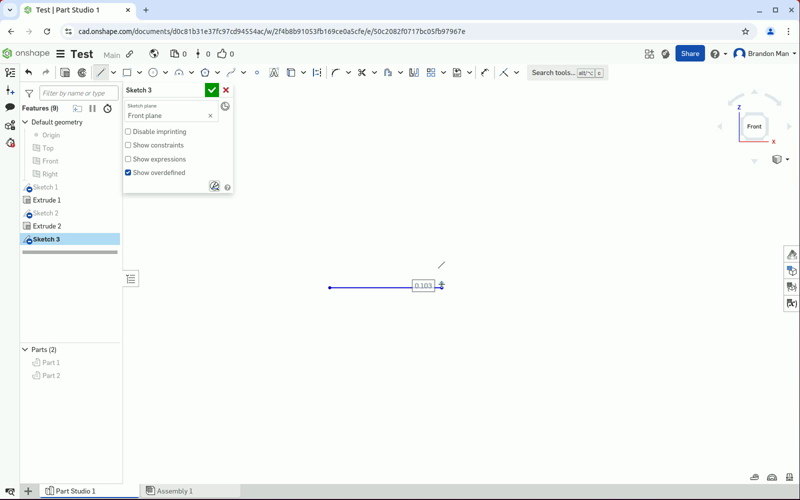
scroll(-6)
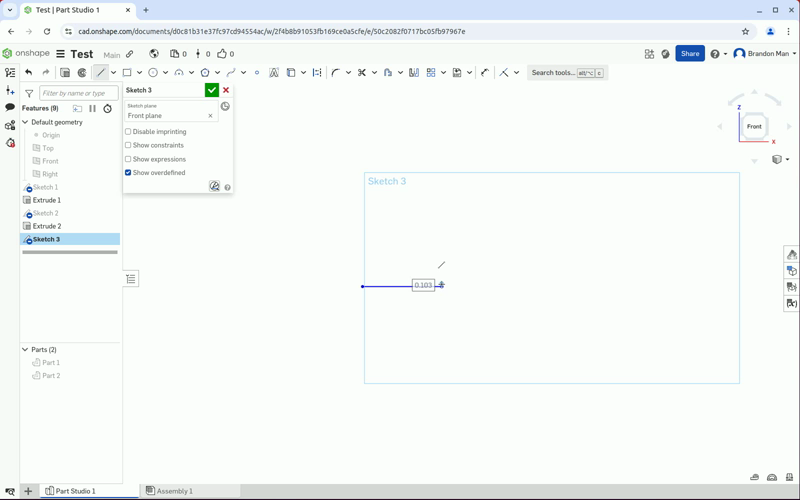
scroll(-6)
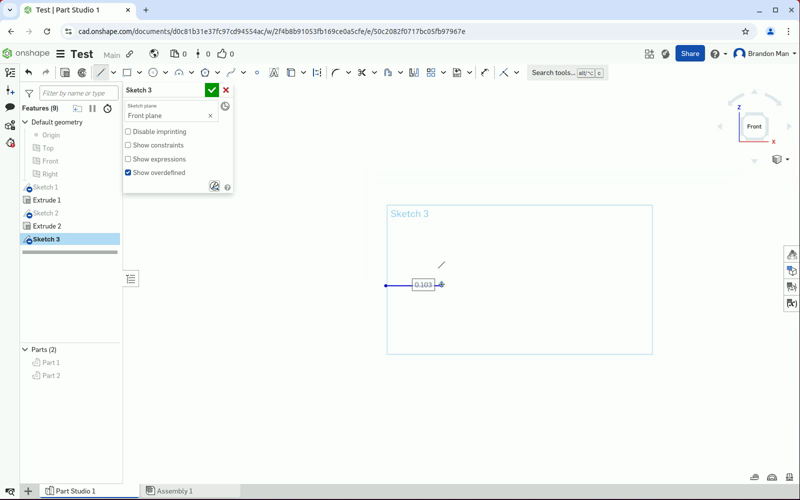
scroll(-6)
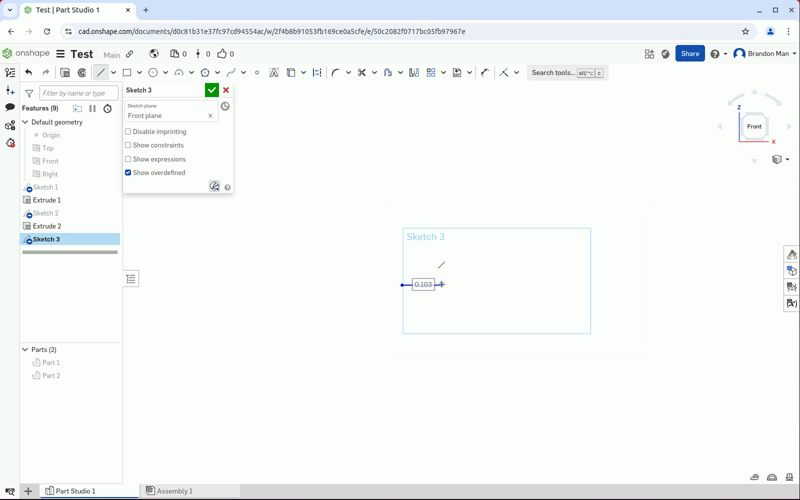
scroll(-6)
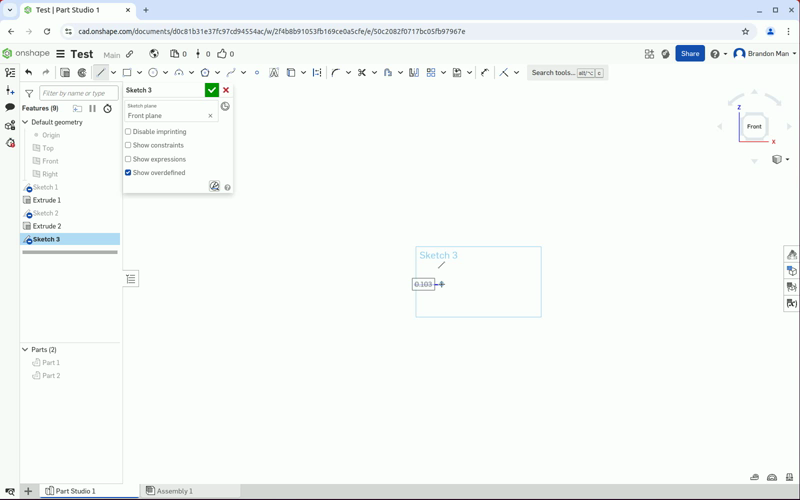
scroll(-6)
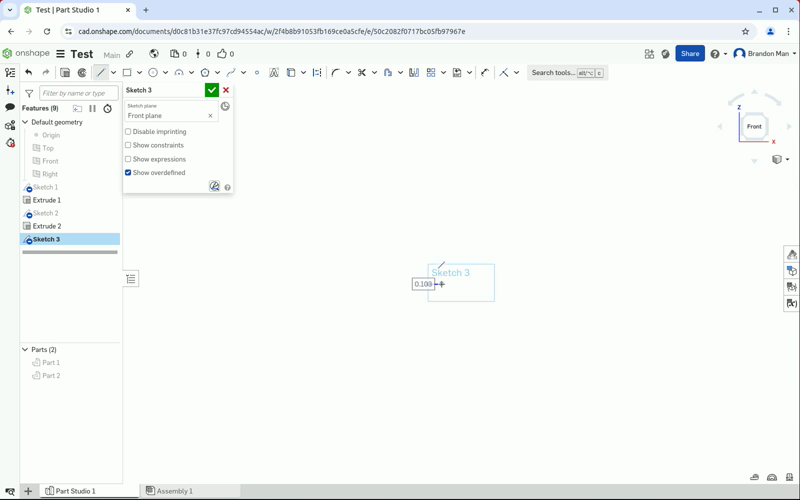
key_up(shift)
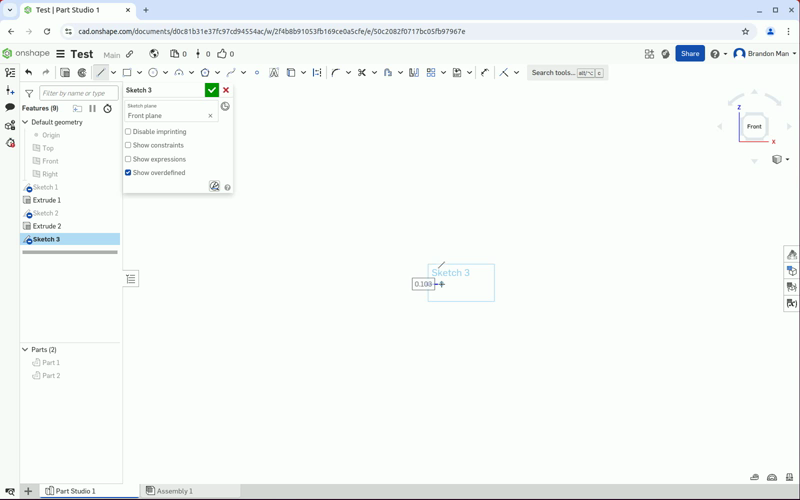
key_down(shift)
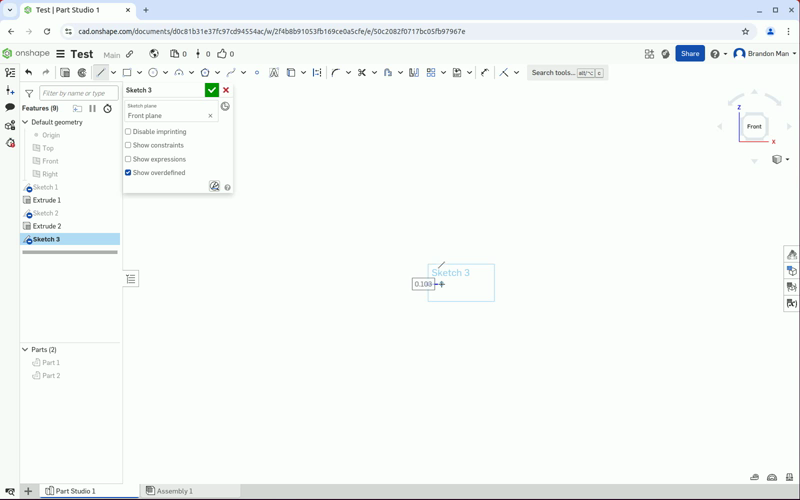
mouse_move(471, 283)
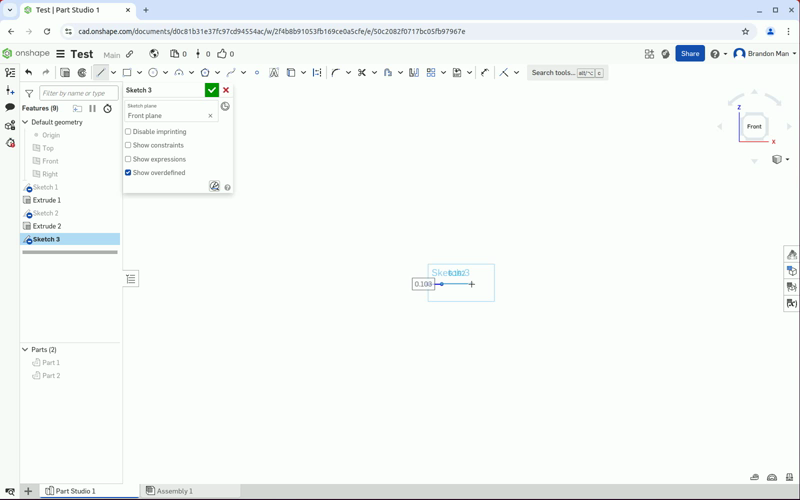
mouse_move(441, 279)
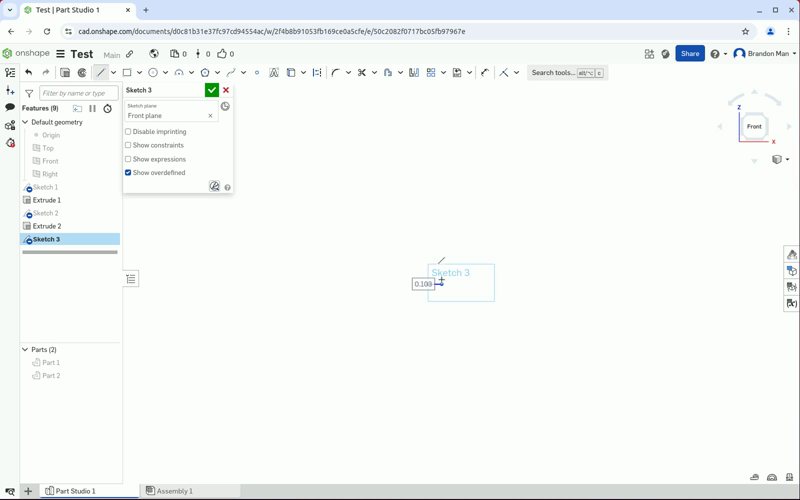
scroll(6)
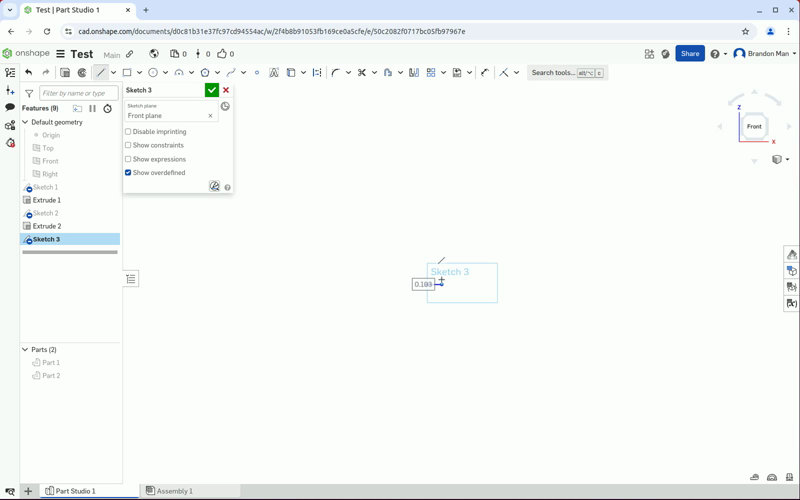
scroll(6)
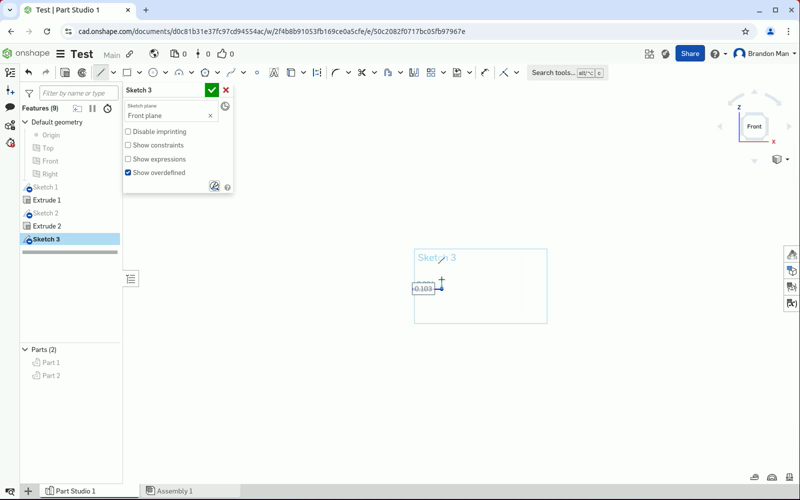
scroll(6)
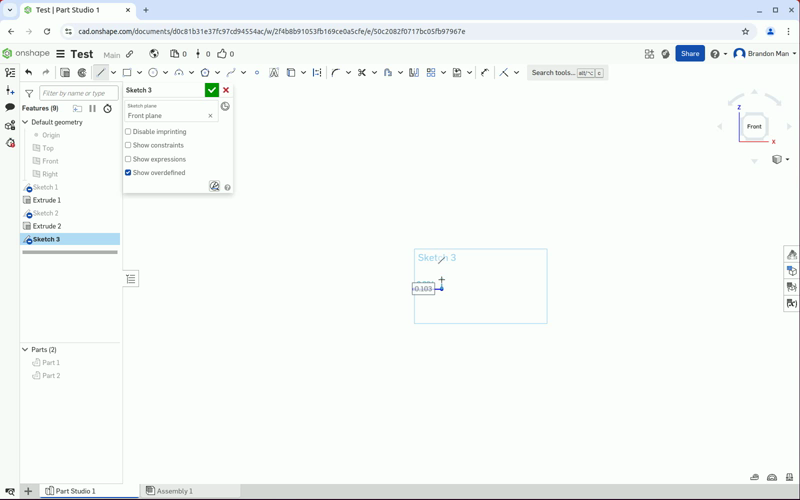
scroll(6)
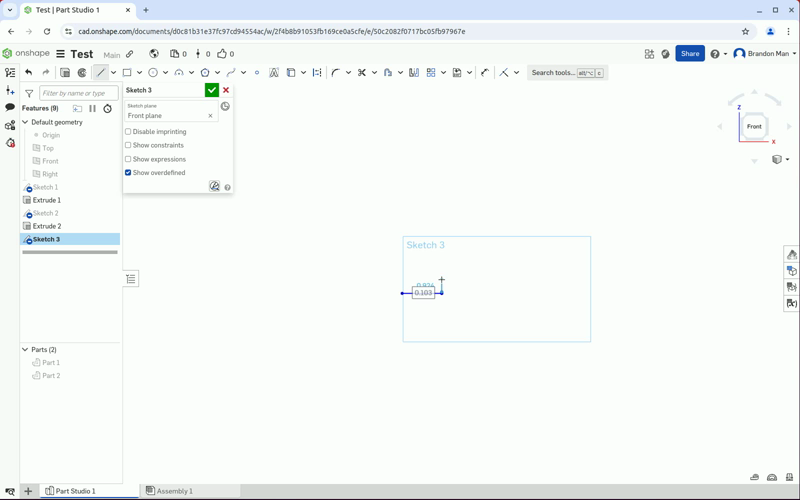
scroll(6)
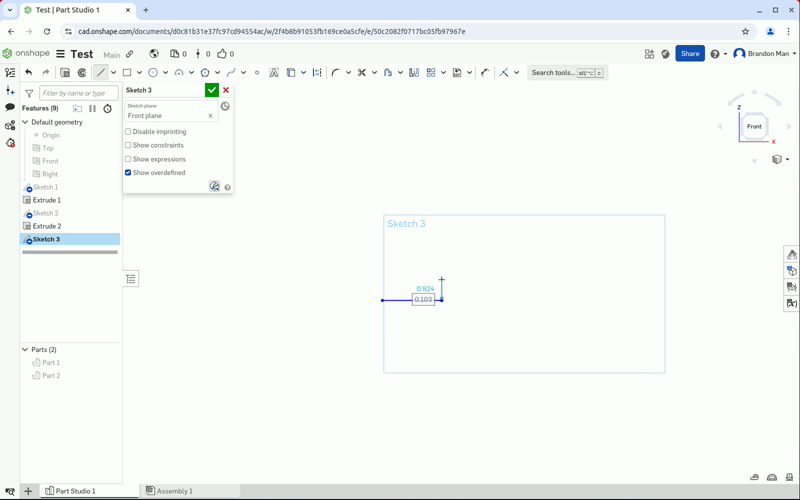
scroll(6)
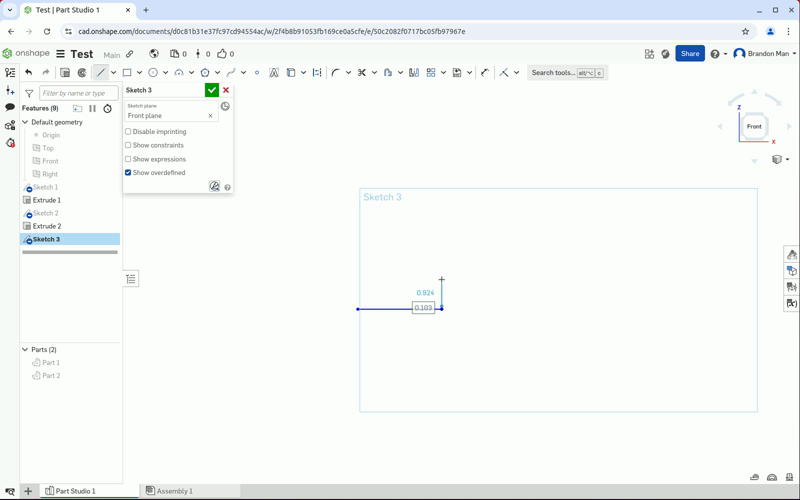
scroll(6)
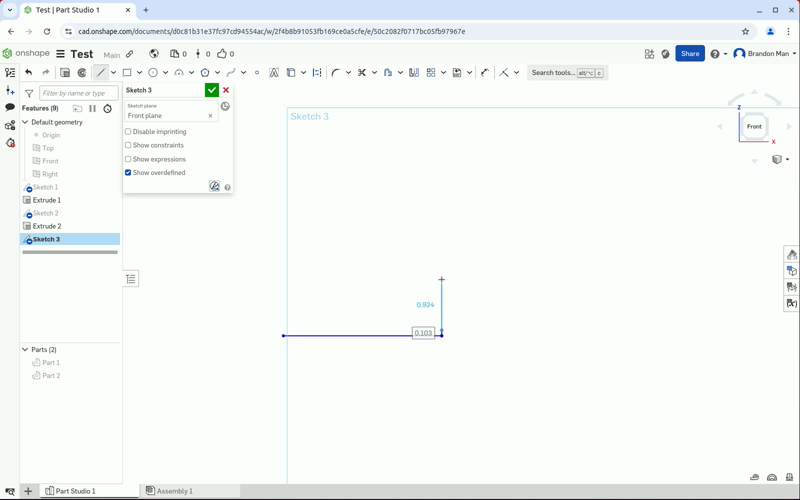
click(441, 279)
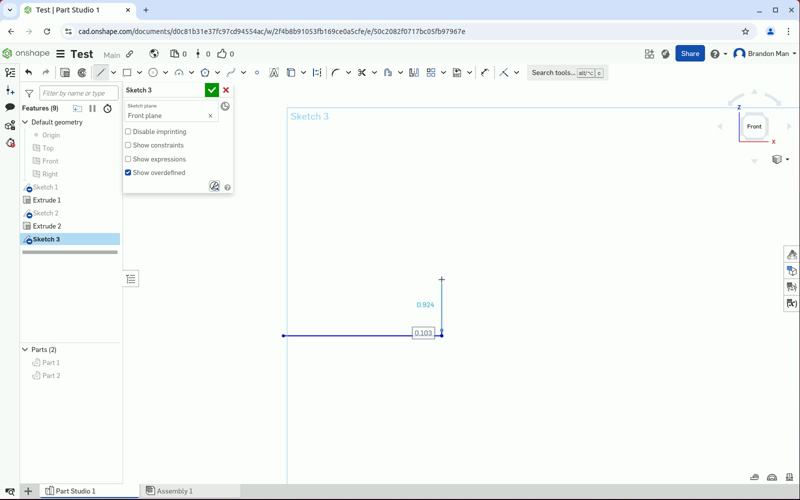
scroll(-6)
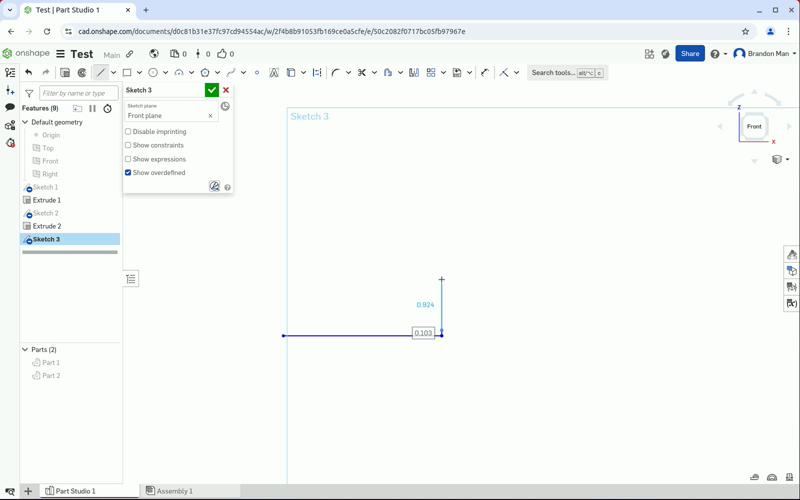
scroll(-6)
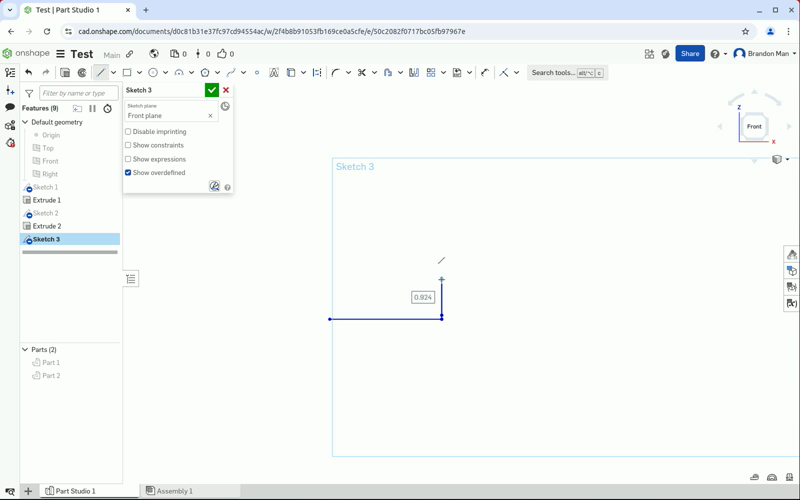
scroll(-6)
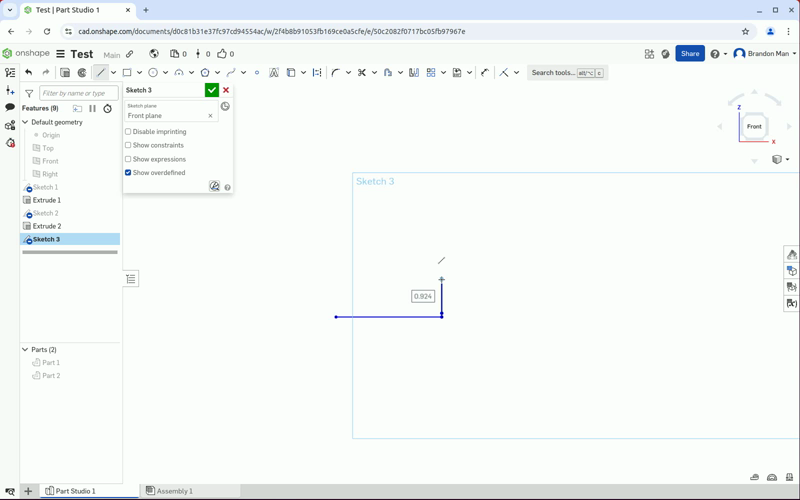
scroll(-6)
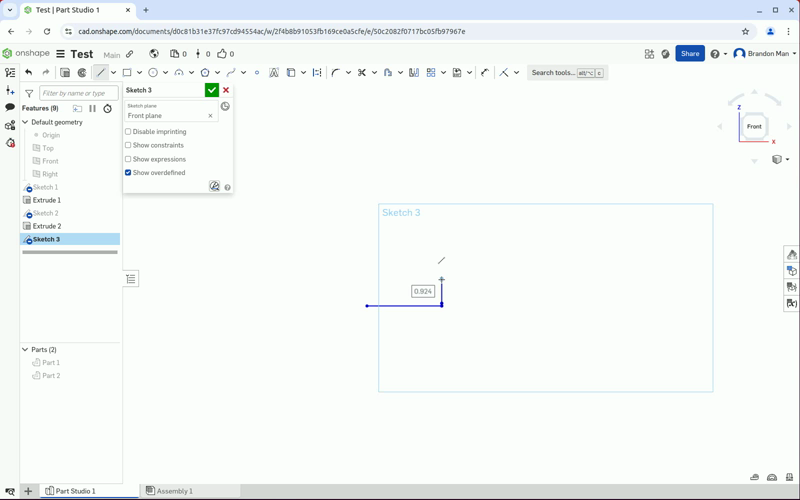
scroll(-6)
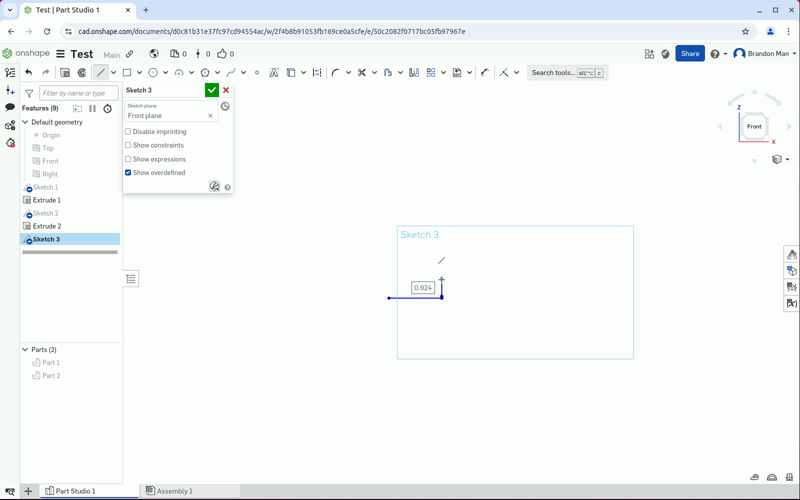
scroll(-6)
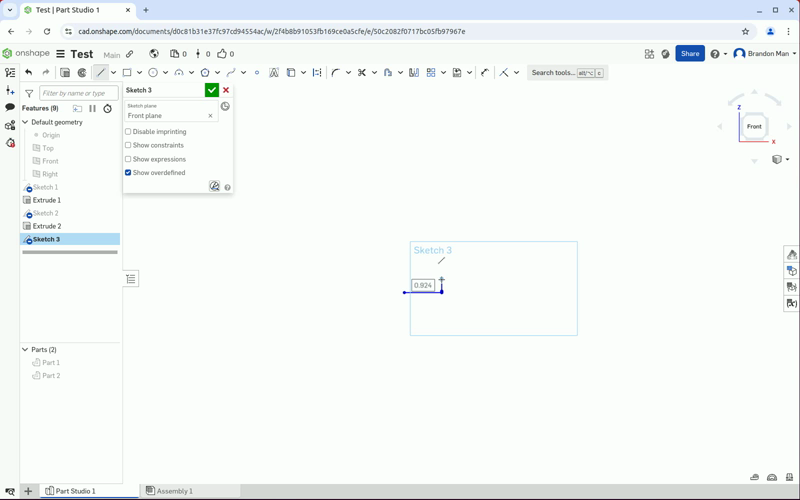
scroll(-6)
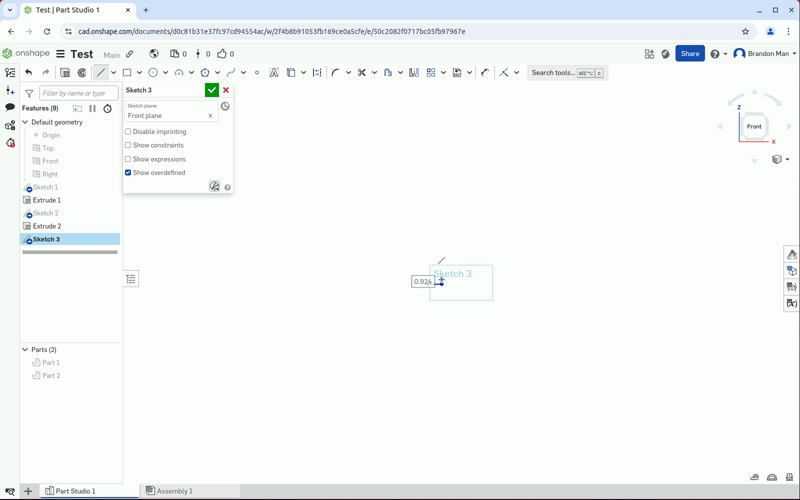
key_up(shift)
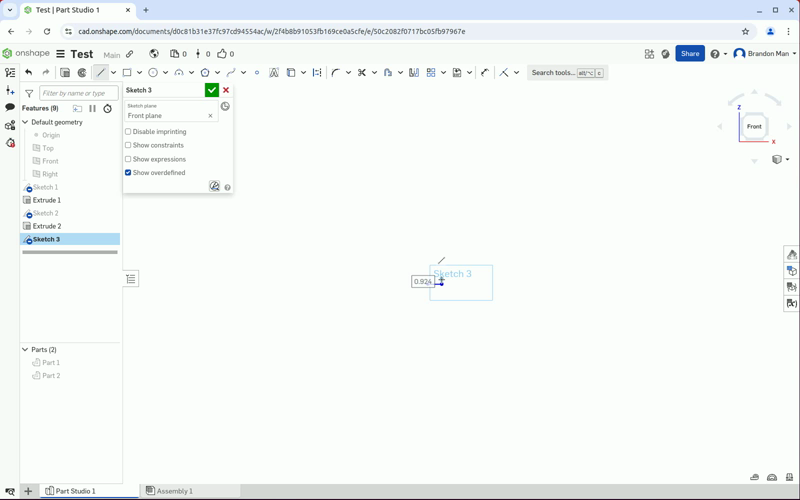
key_down(shift)
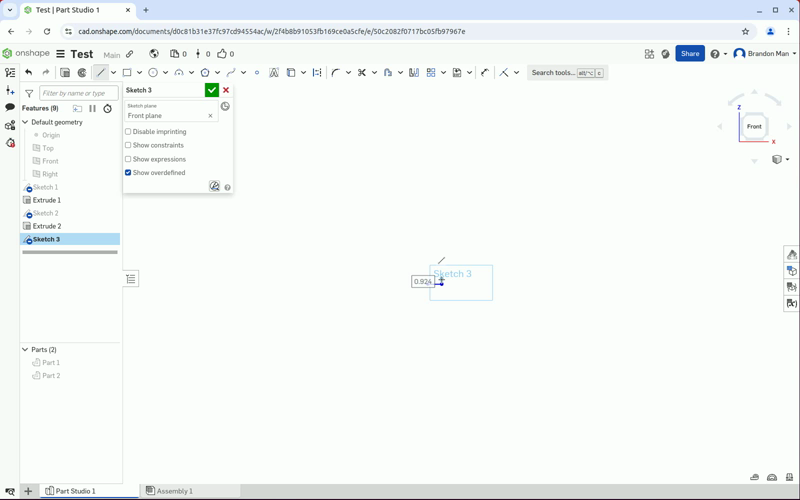
mouse_move(471, 279)
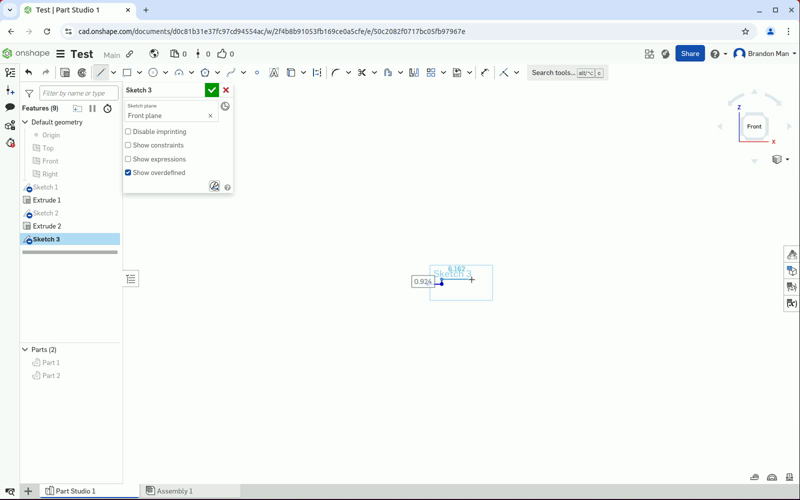
mouse_move(427, 279)
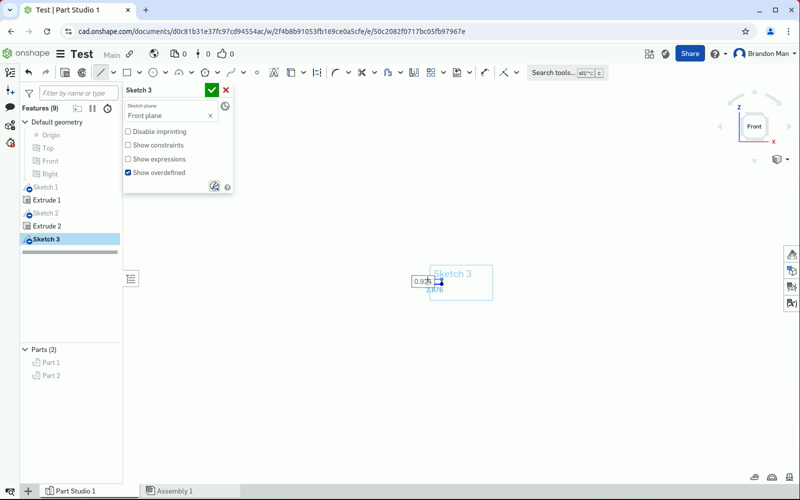
click(427, 279)
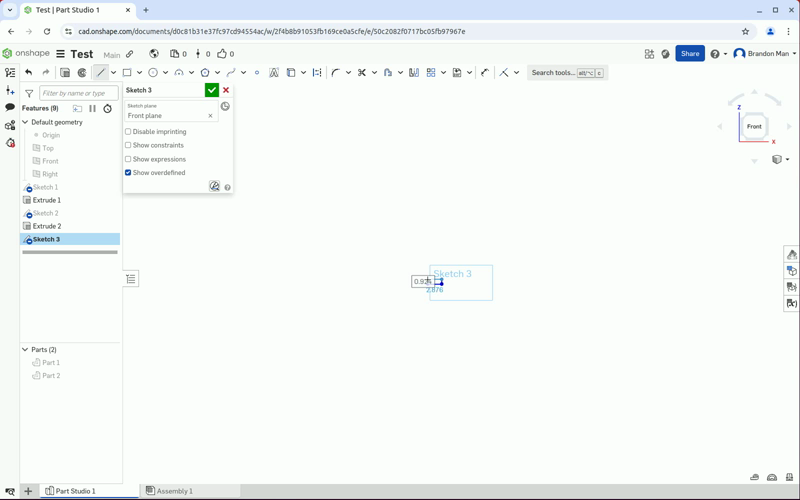
key_up(shift)
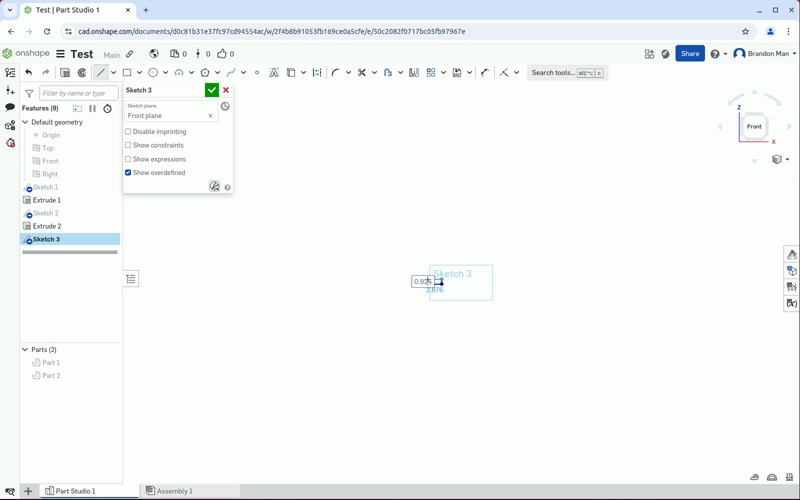
key_down(shift)
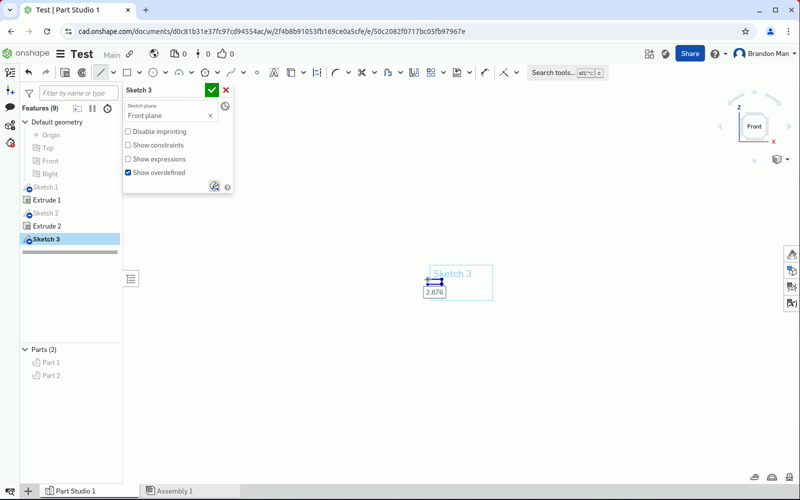
mouse_move(457, 279)
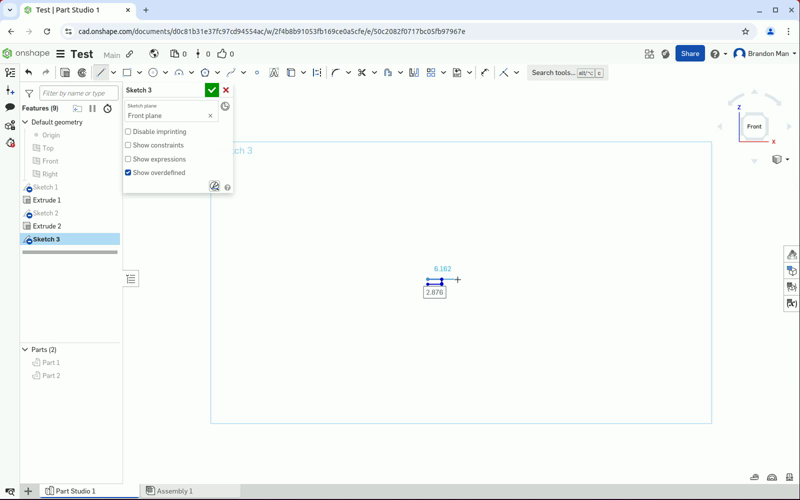
mouse_move(427, 280)
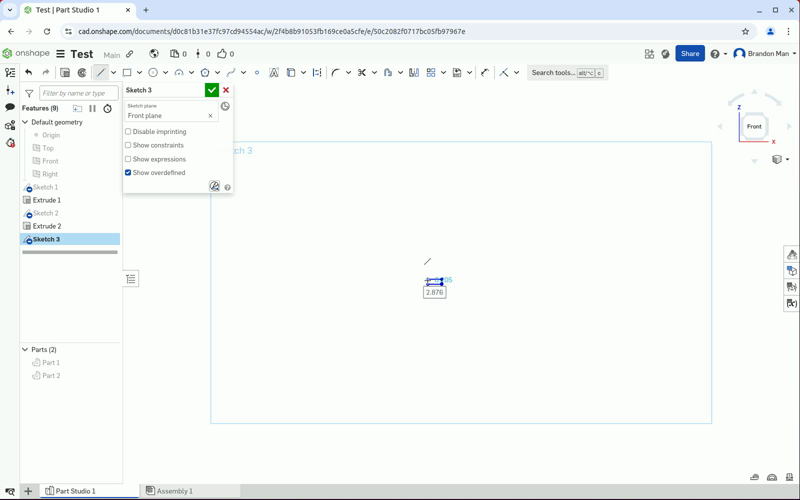
scroll(6)
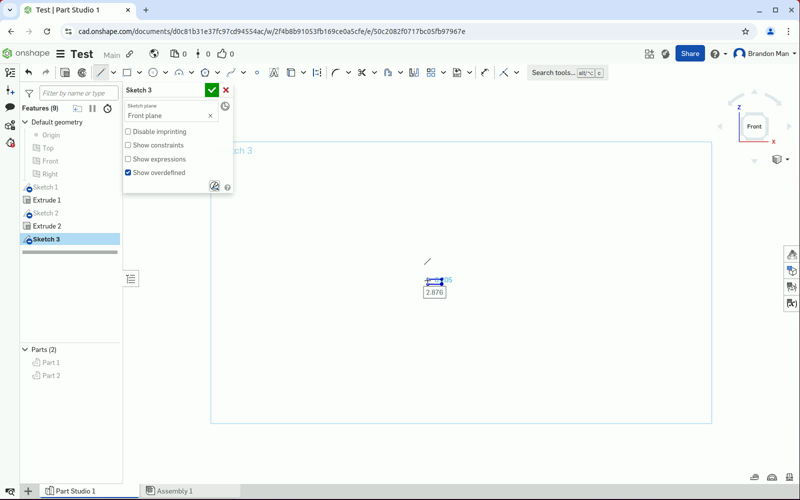
scroll(6)
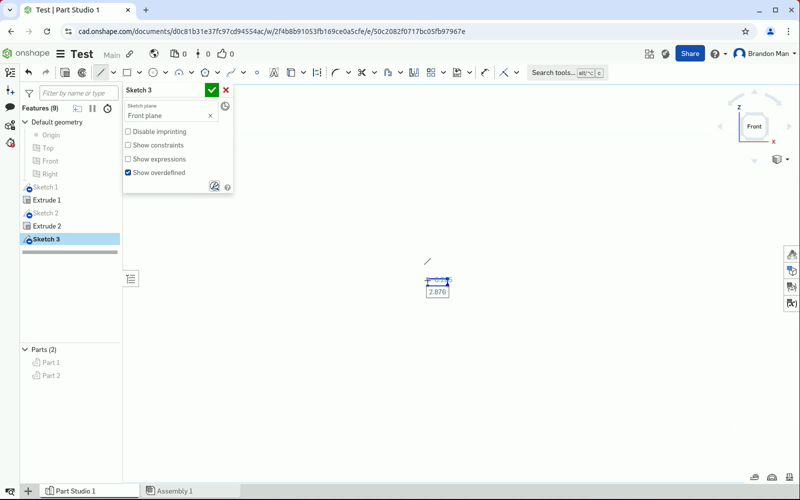
scroll(6)
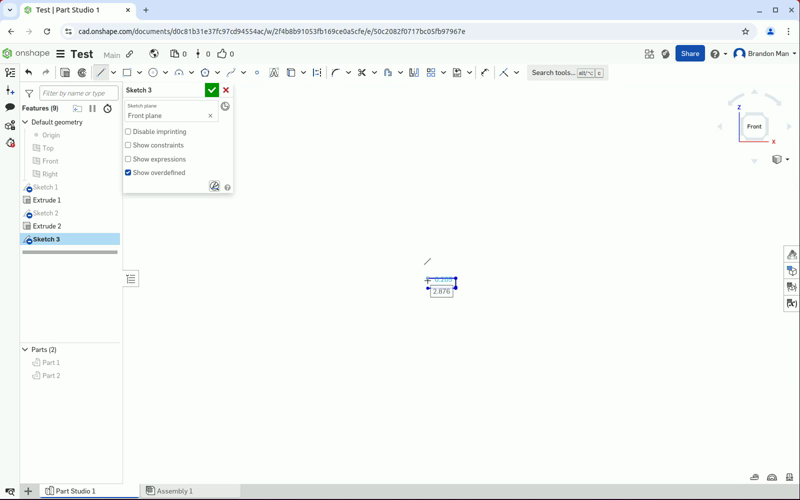
scroll(6)
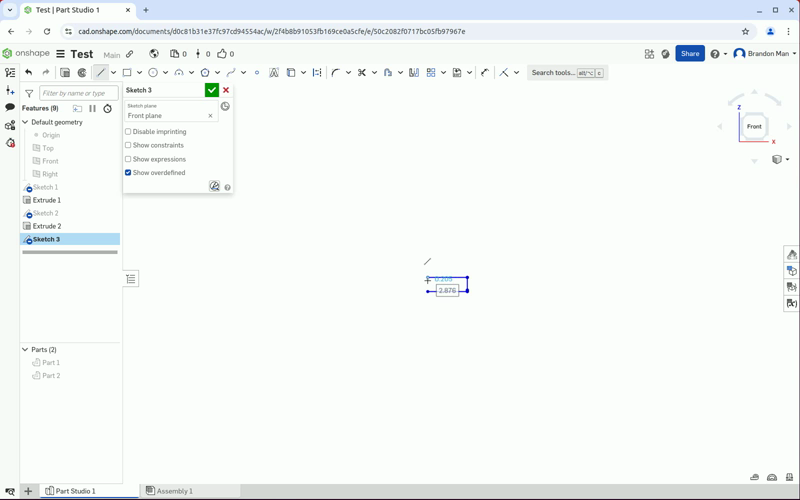
scroll(6)
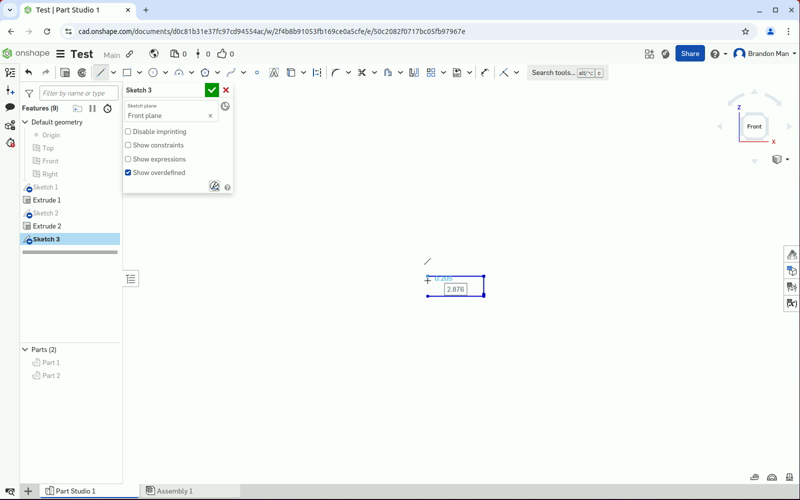
scroll(6)
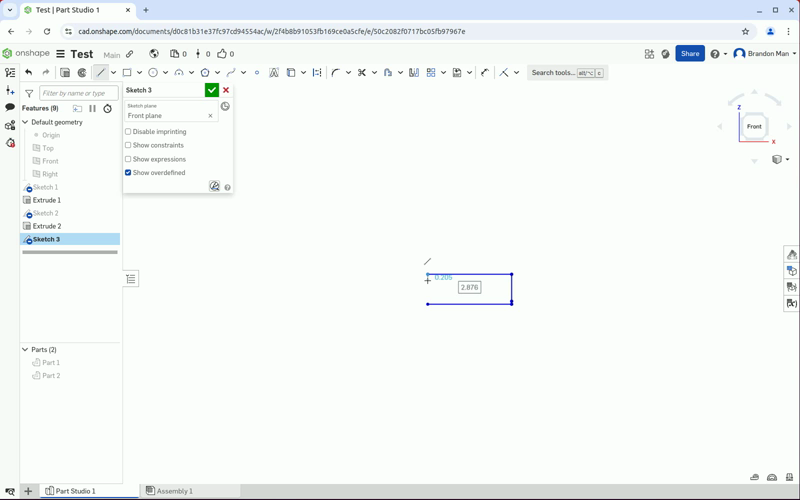
scroll(6)
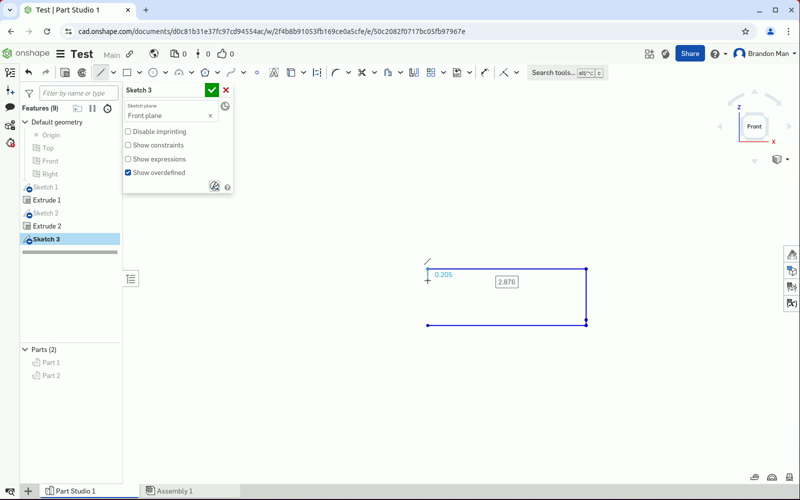
click(427, 280)
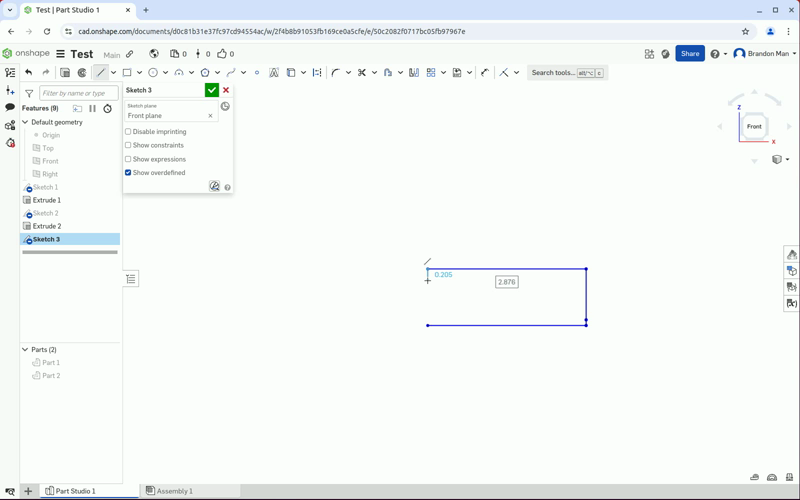
scroll(-6)
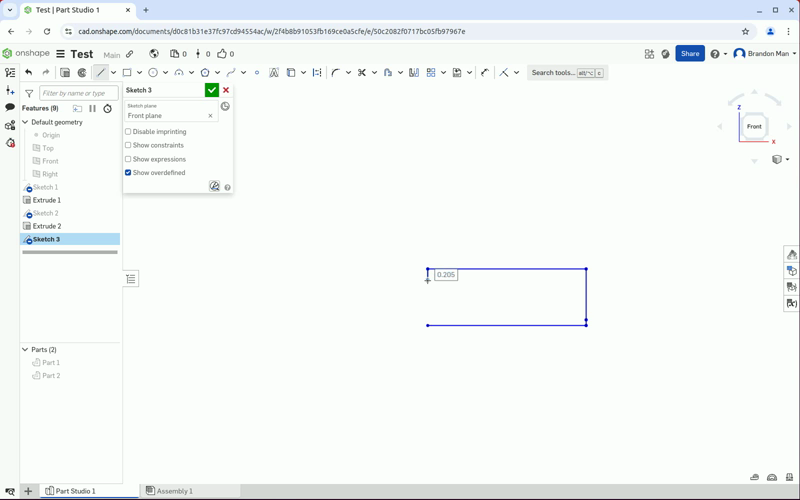
scroll(-6)
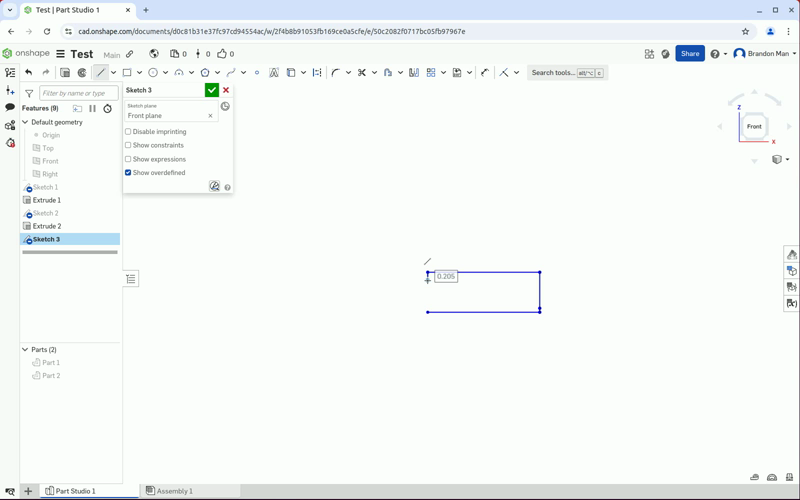
scroll(-6)
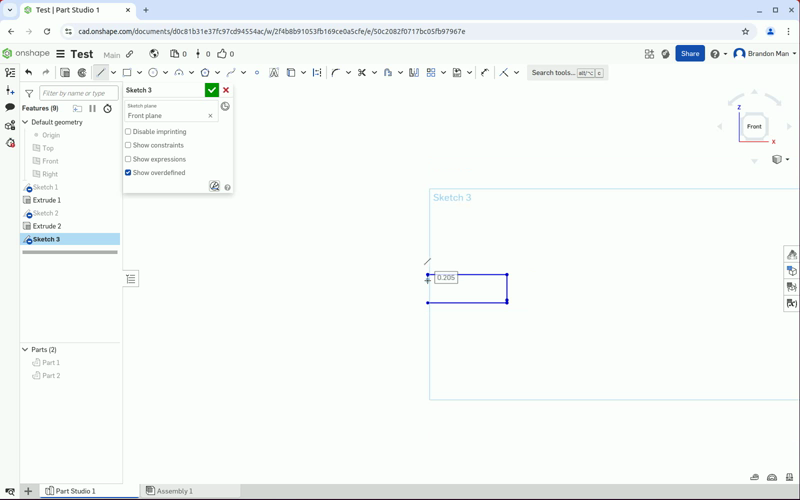
scroll(-6)
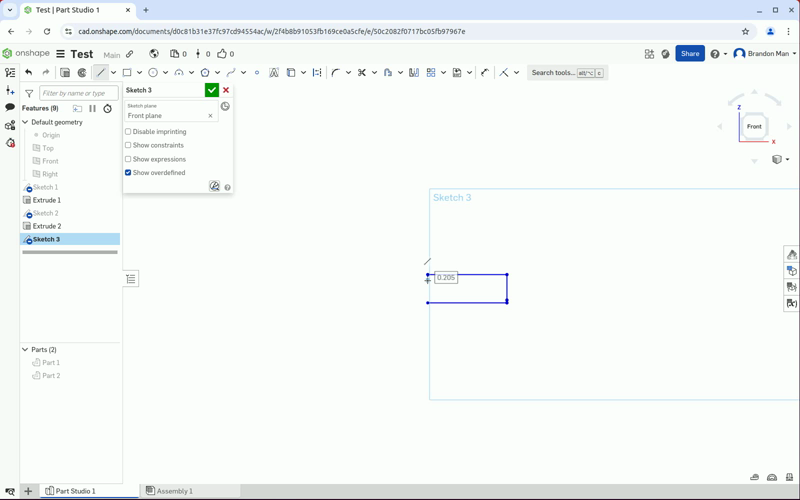
scroll(-6)
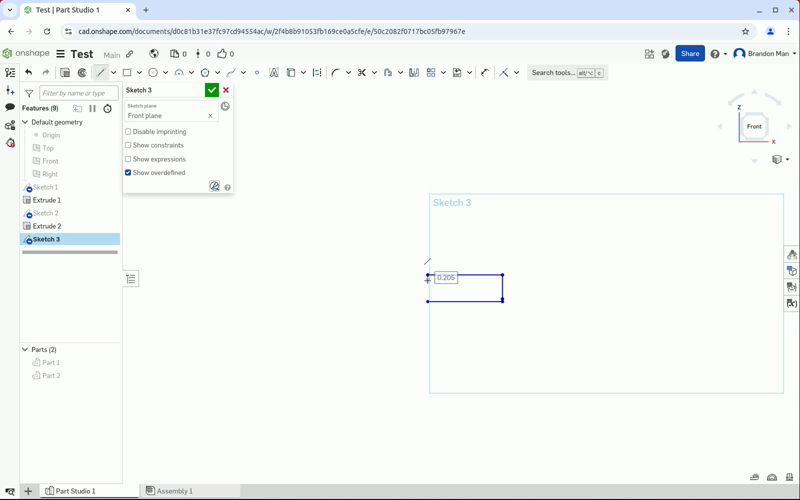
scroll(-6)
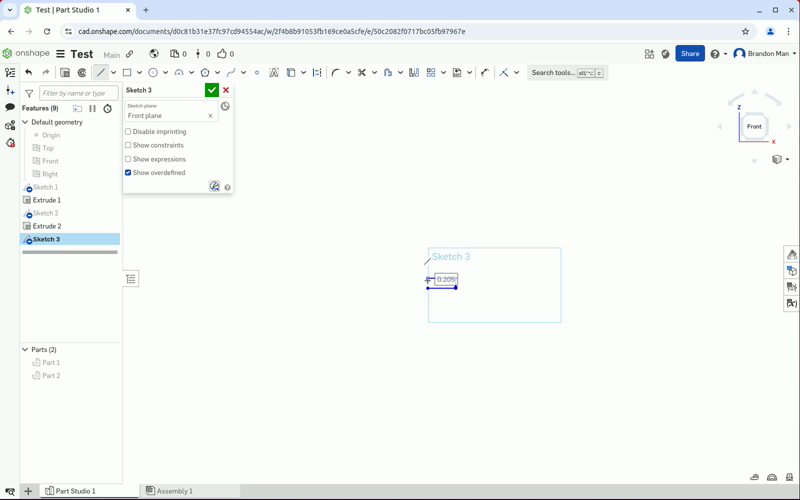
scroll(-6)
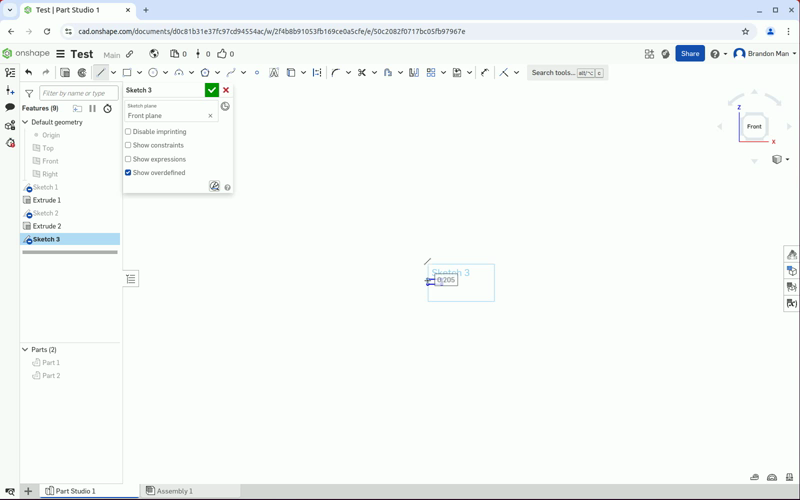
key_up(shift)
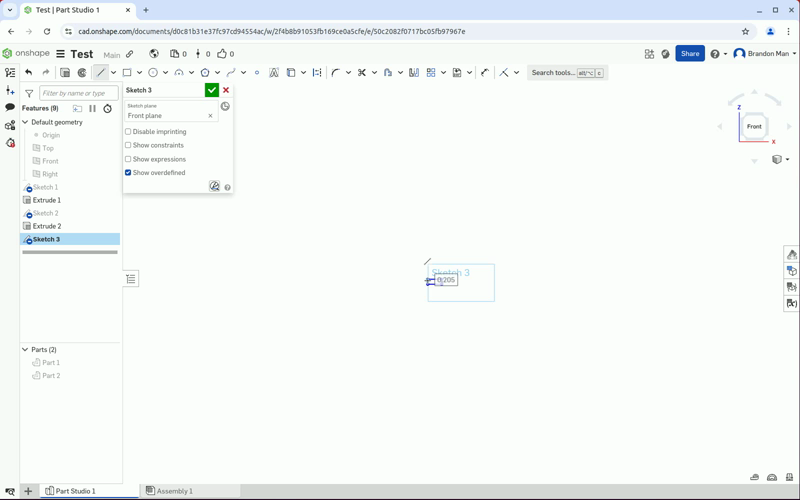
mouse_move(457, 280)
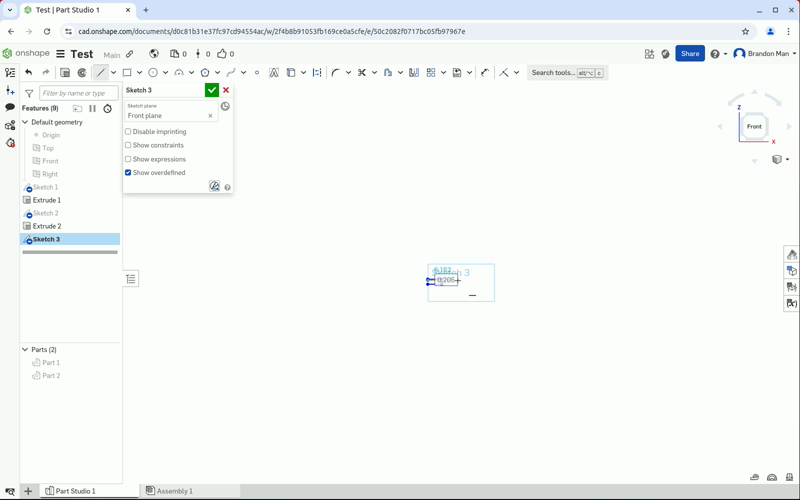
key_down(shift)
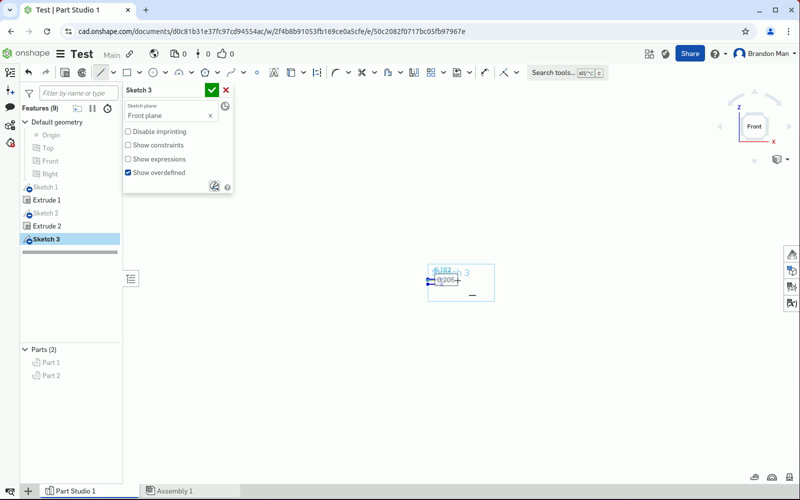
mouse_move(427, 284)
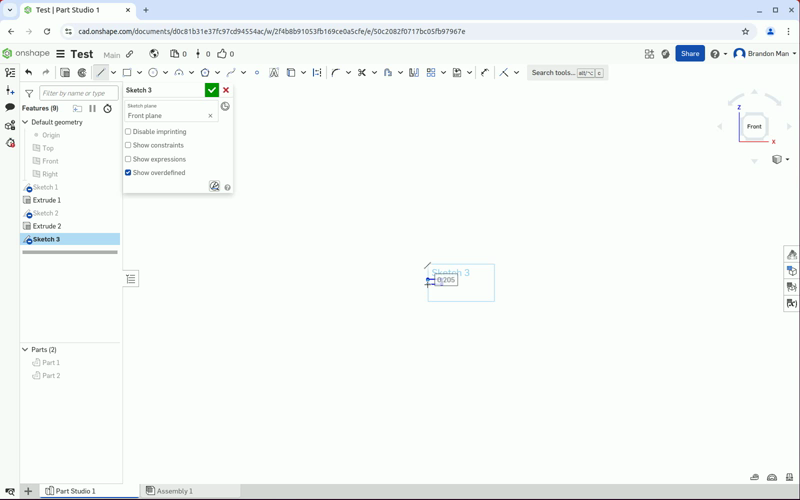
scroll(6)
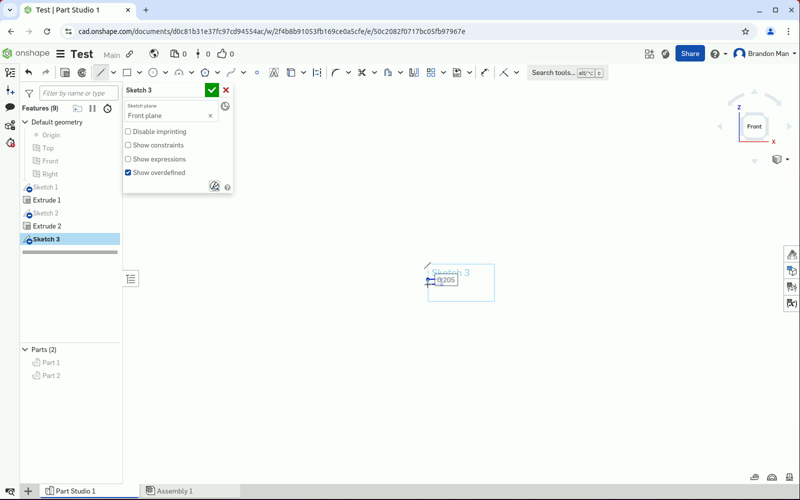
scroll(6)
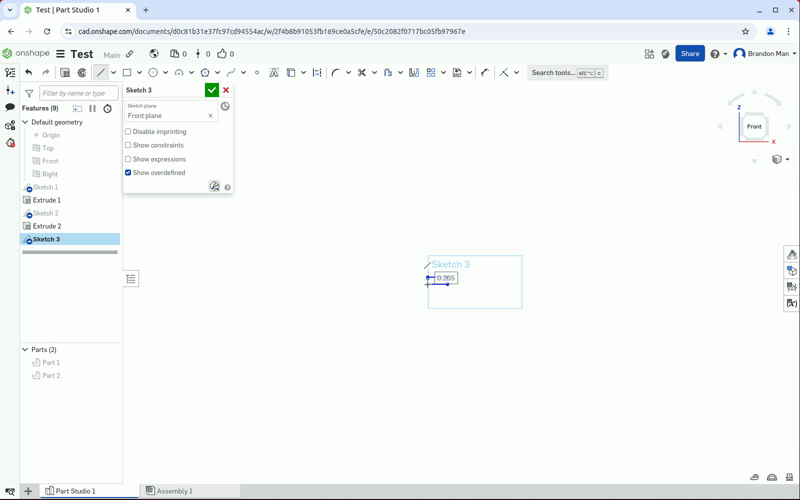
scroll(6)
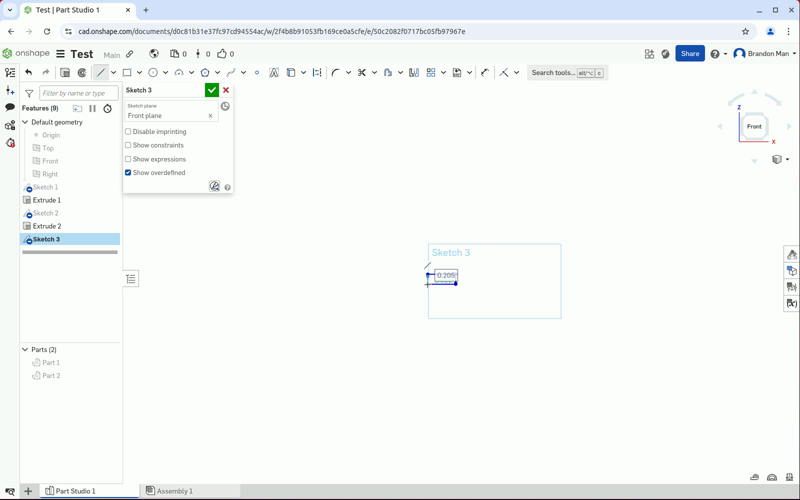
scroll(6)
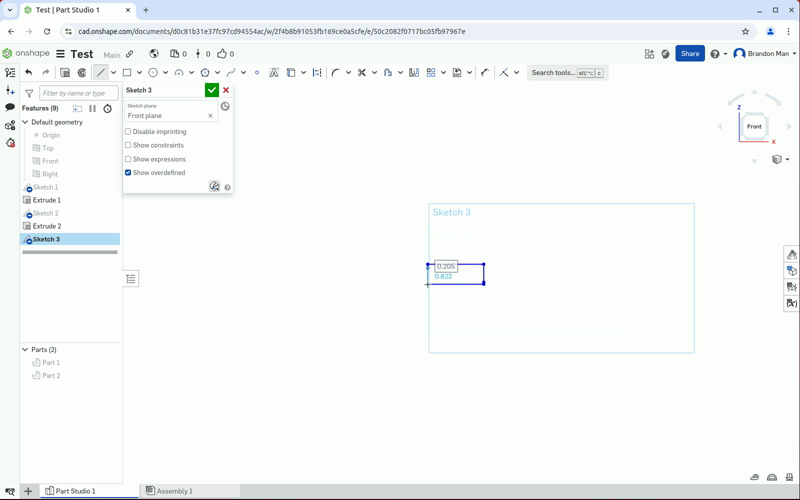
scroll(6)
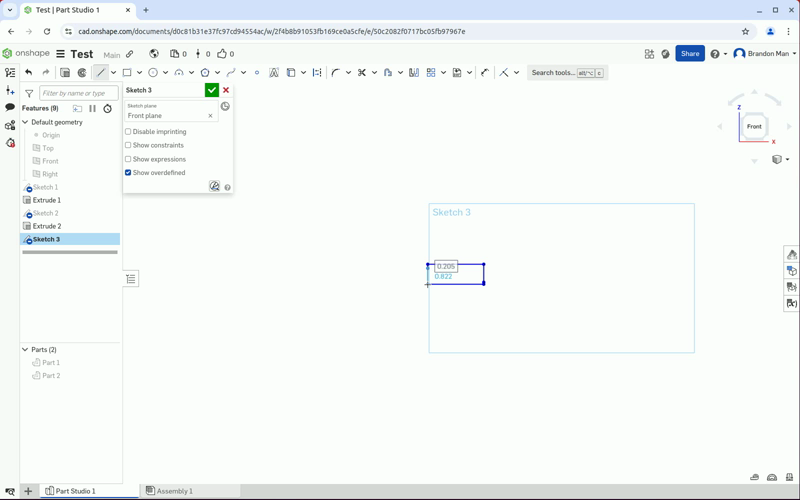
scroll(6)
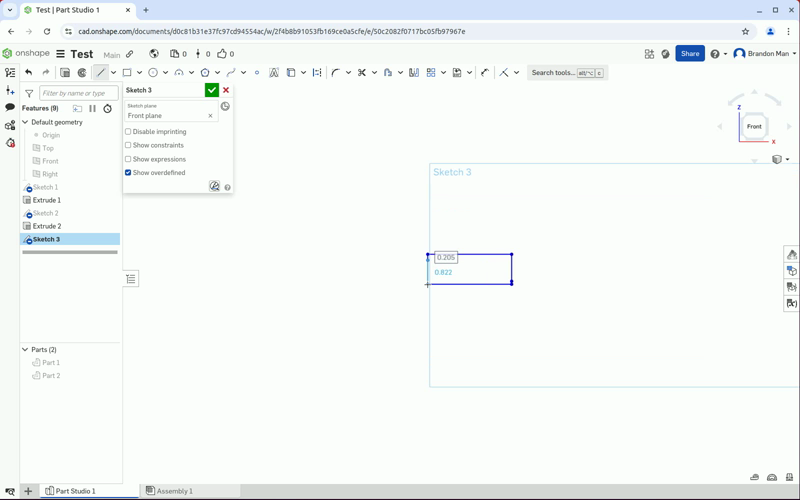
scroll(6)
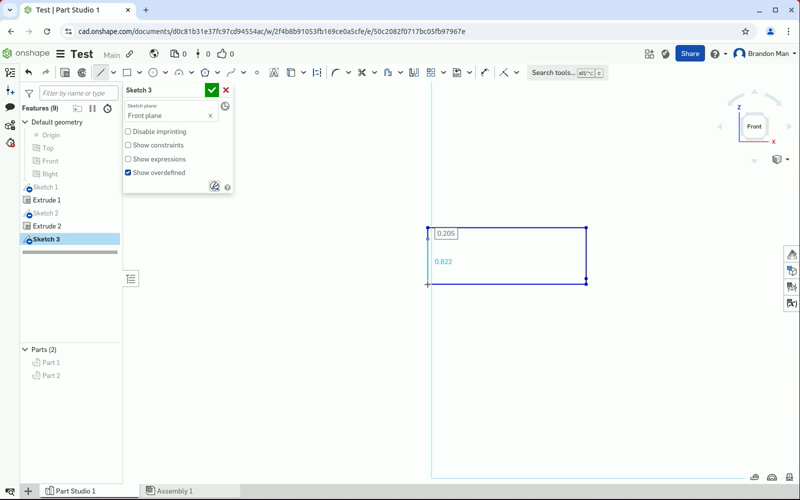
key_up(shift)
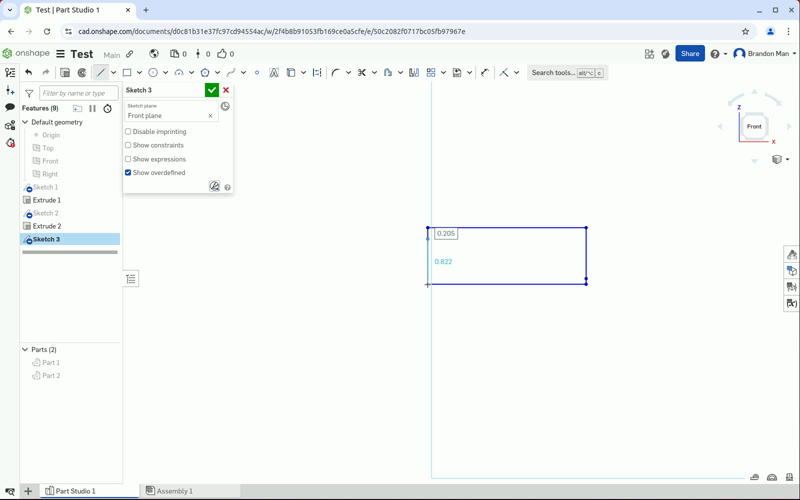
click(427, 284)
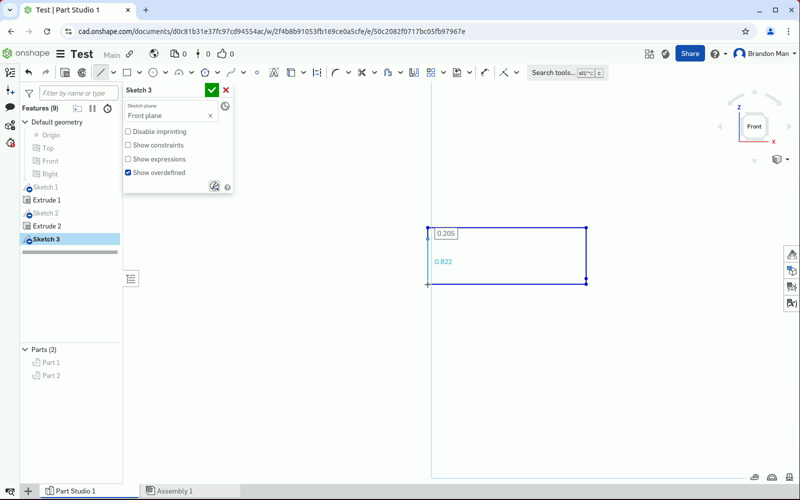
scroll(-6)
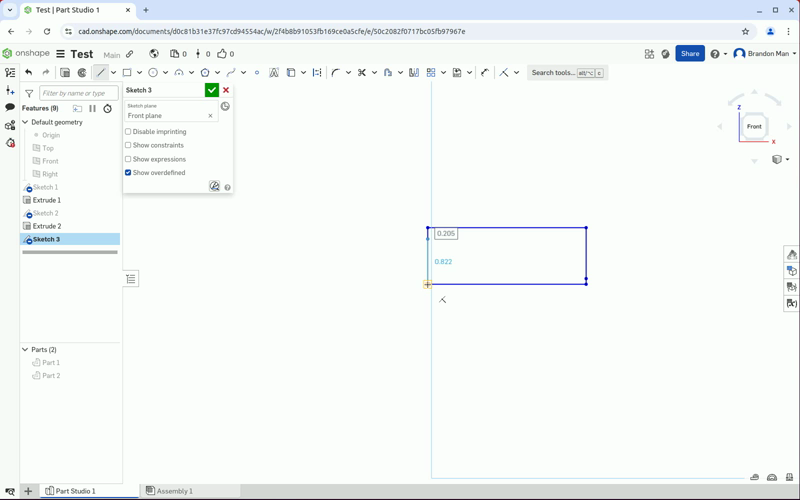
scroll(-6)
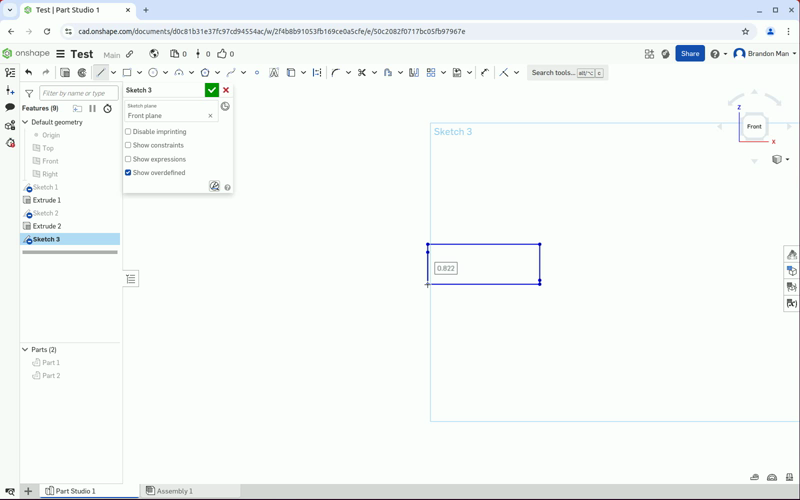
scroll(-6)
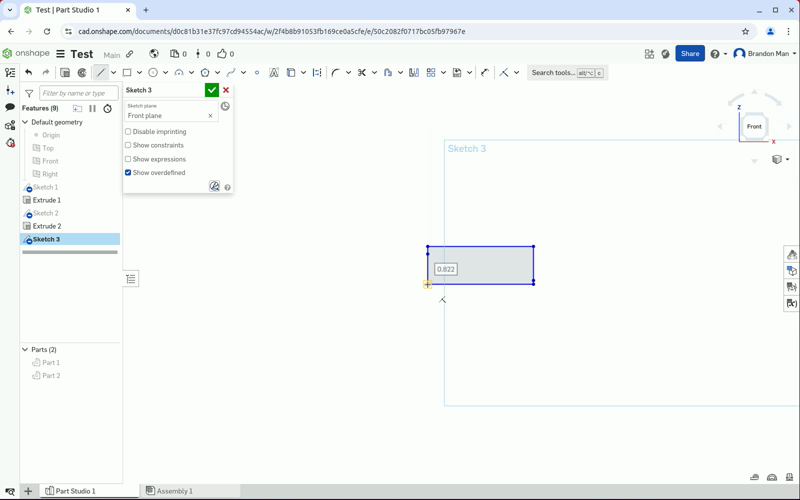
scroll(-6)
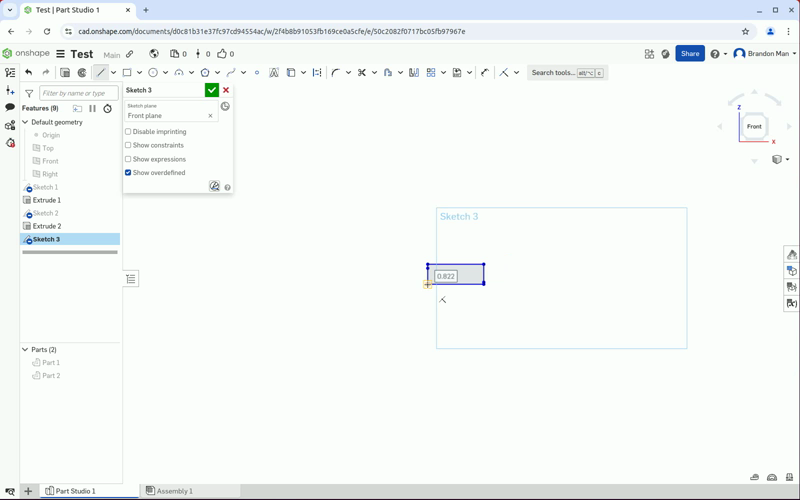
scroll(-6)
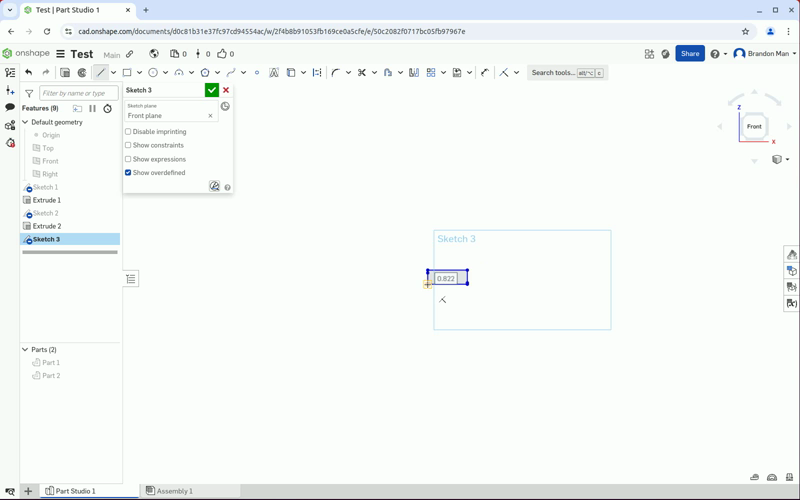
scroll(-6)
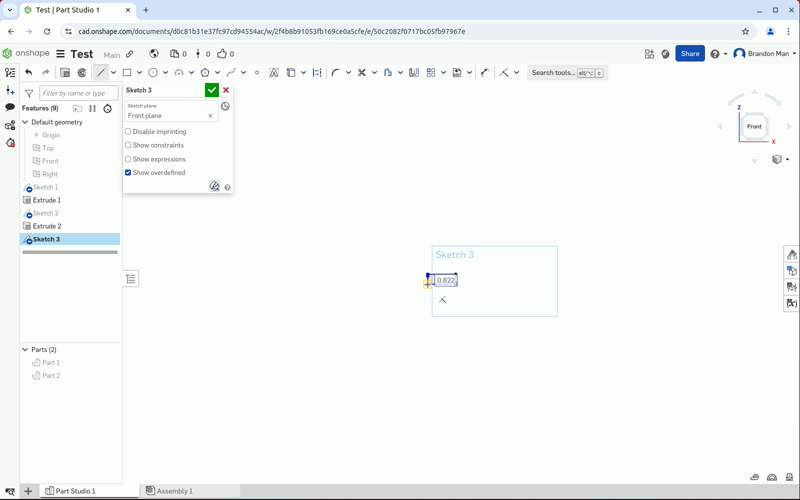
scroll(-6)
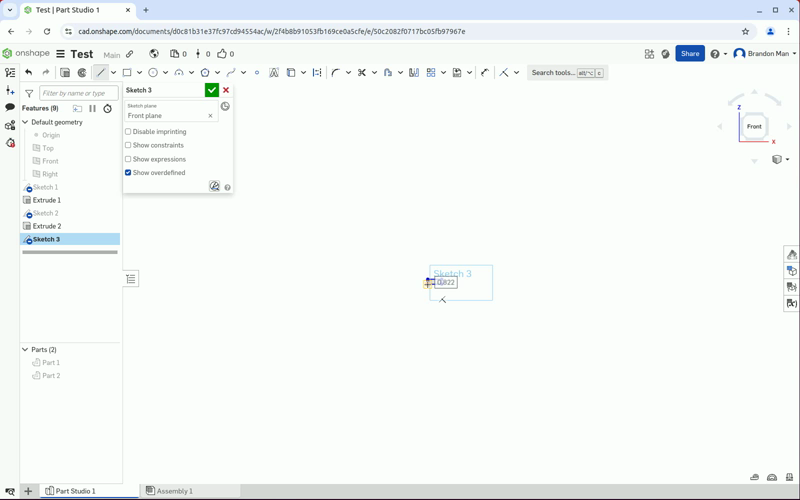
key(esc)
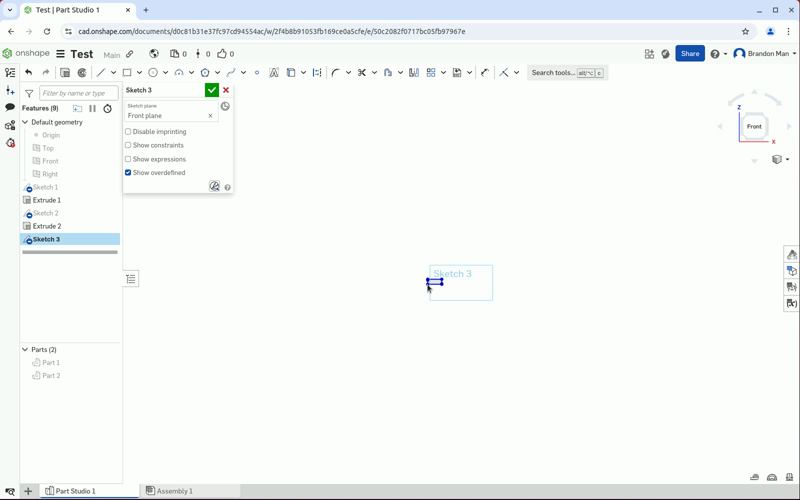
mouse_move(433, 279)
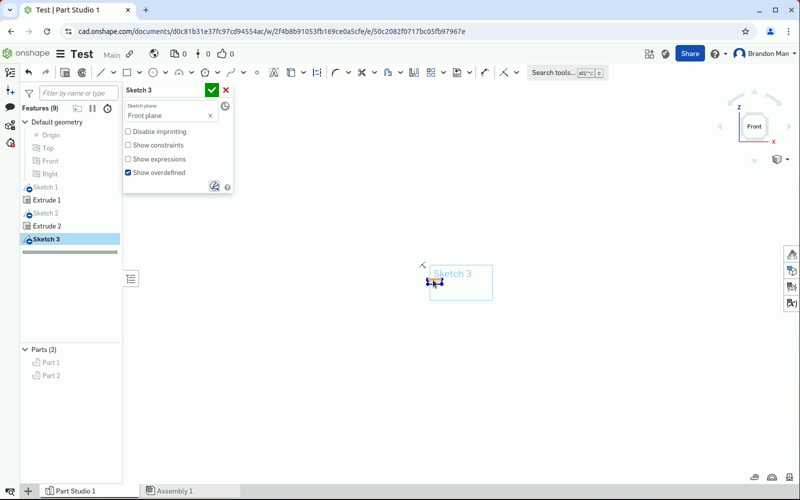
scroll(6)
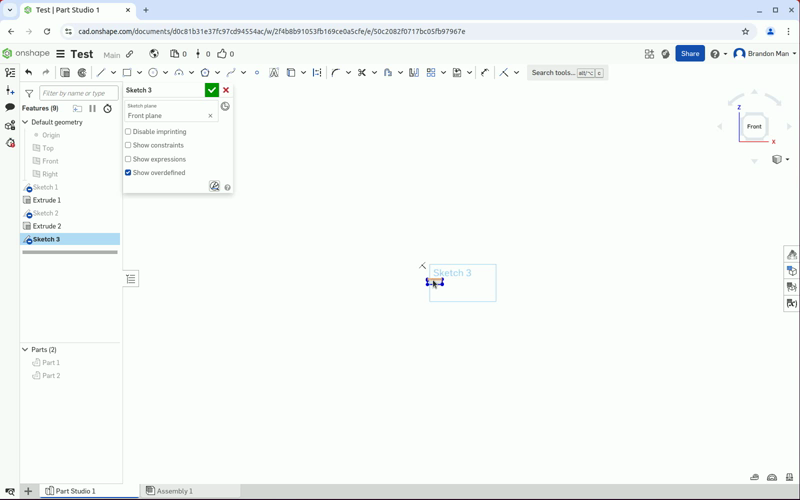
scroll(6)
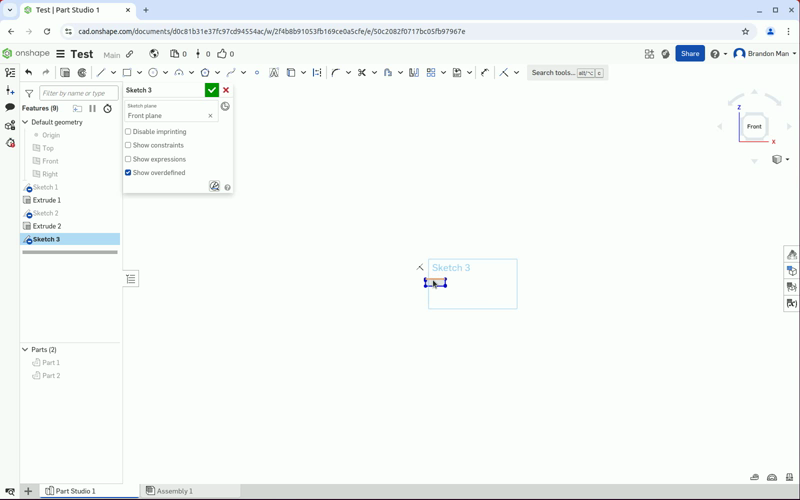
scroll(6)
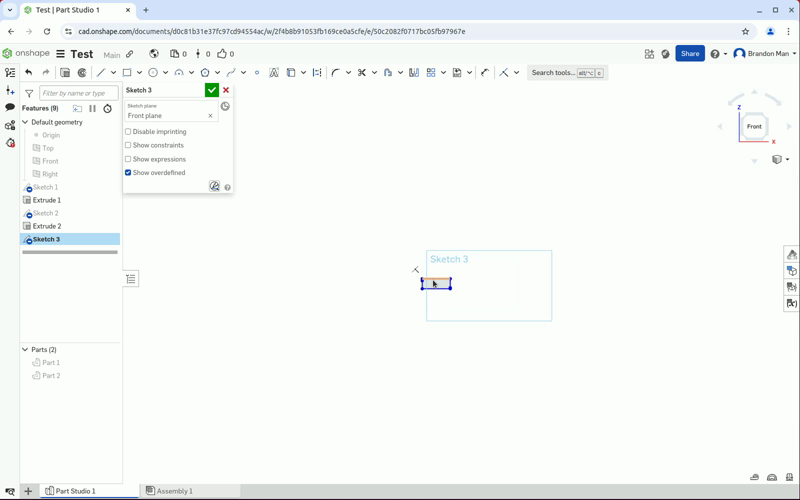
scroll(6)
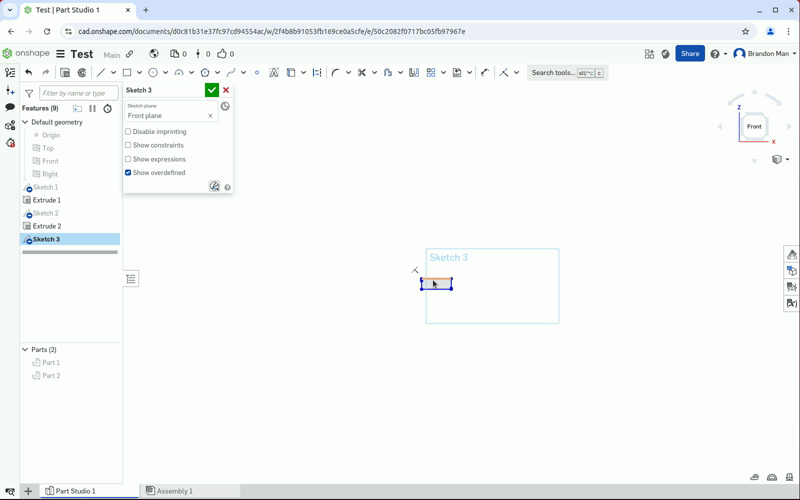
scroll(6)
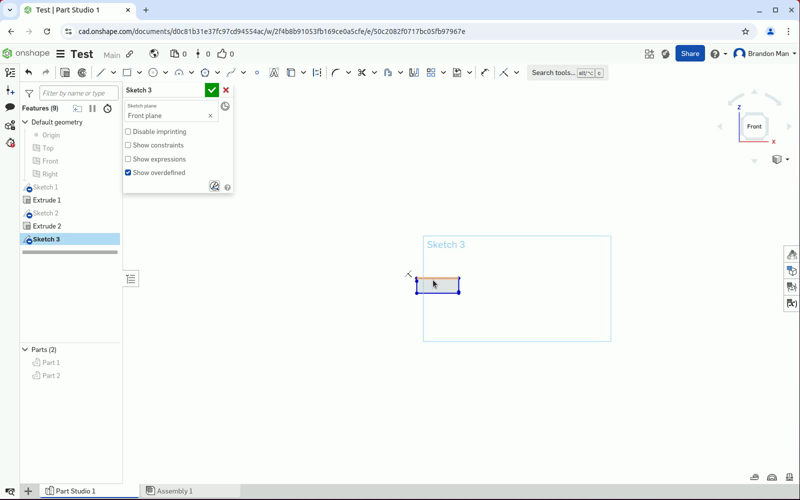
scroll(6)
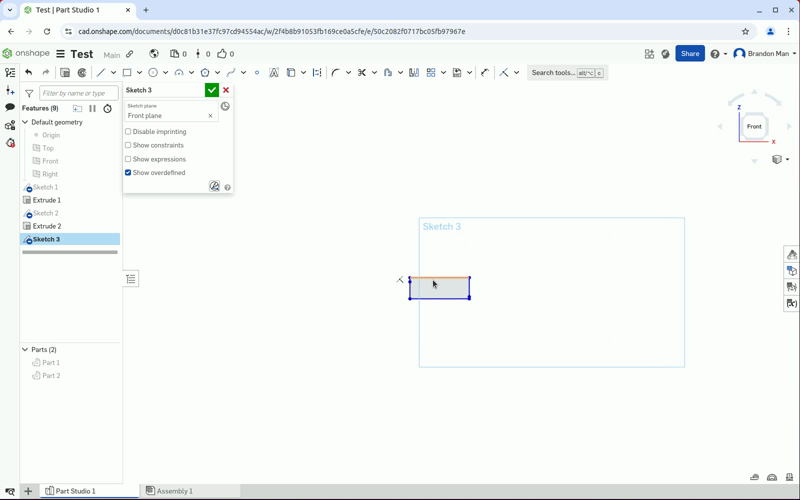
scroll(6)
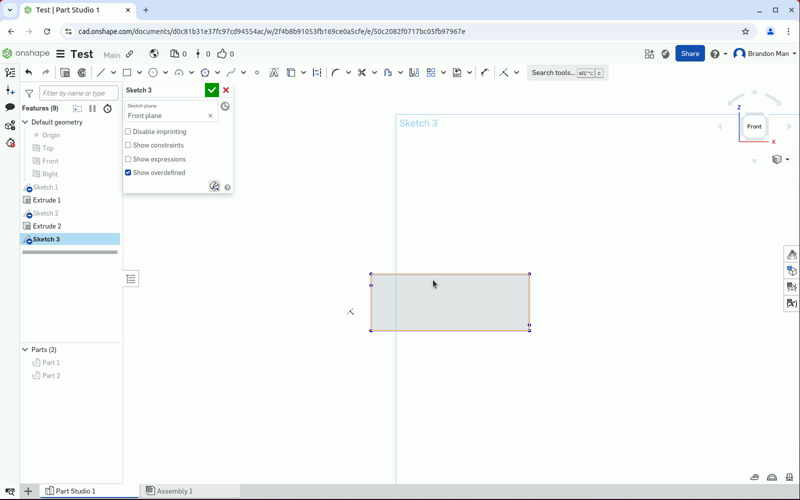
click(433, 279)
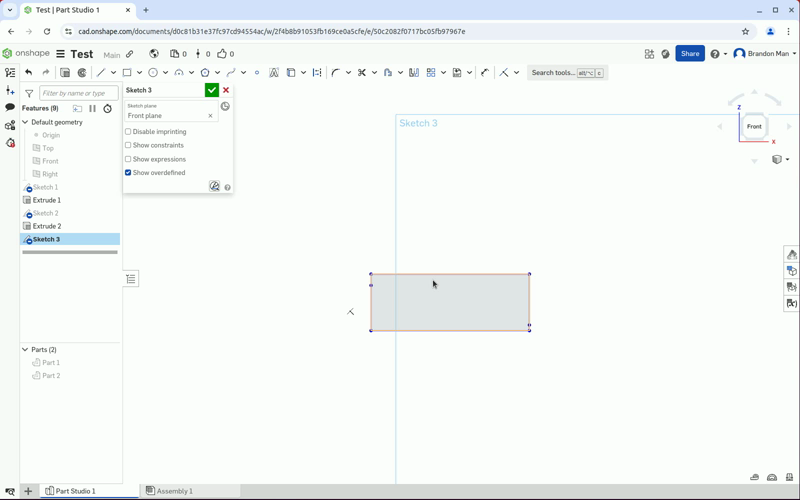
scroll(-6)
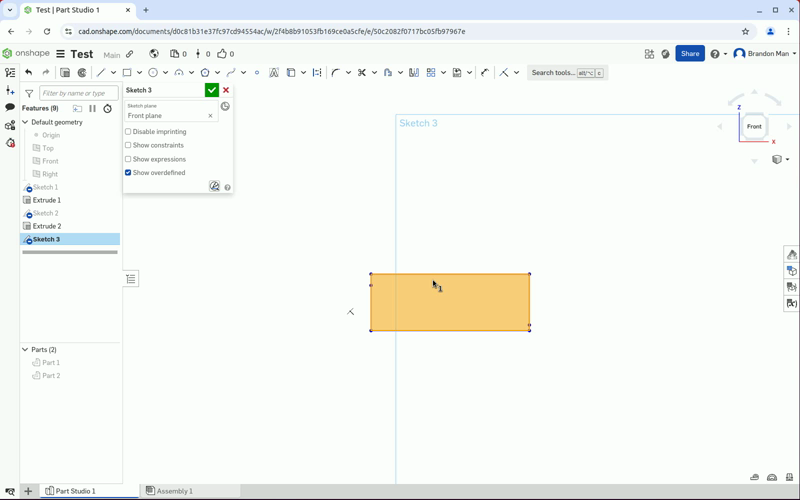
scroll(-6)
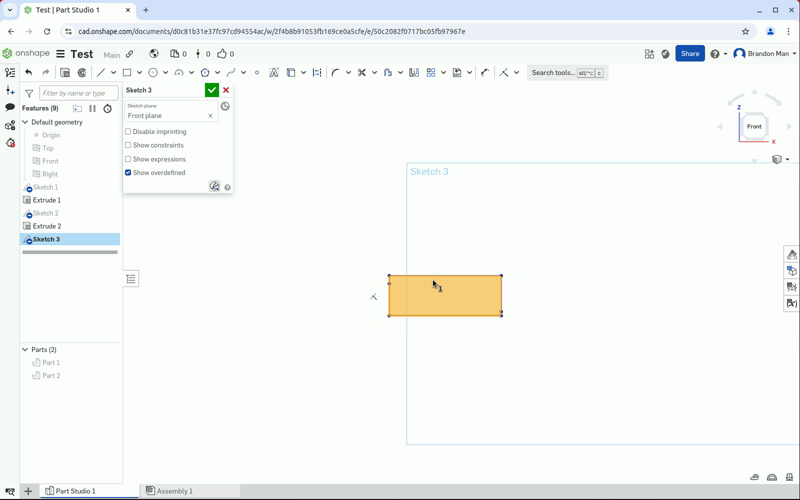
scroll(-6)
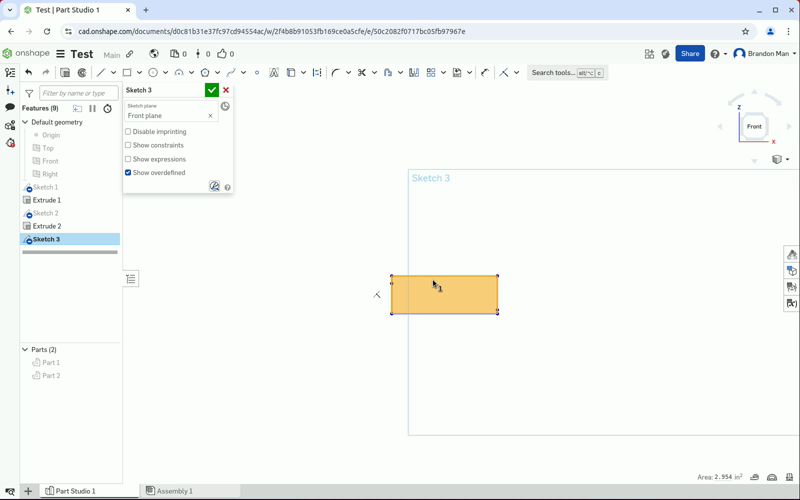
scroll(-6)
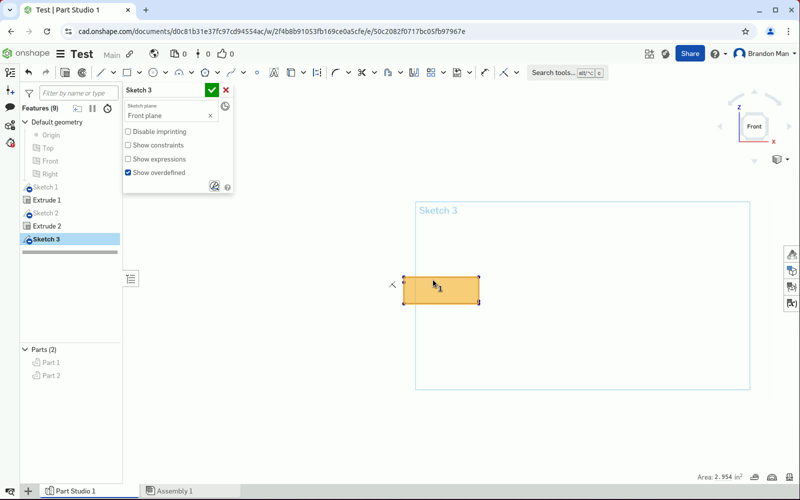
scroll(-6)
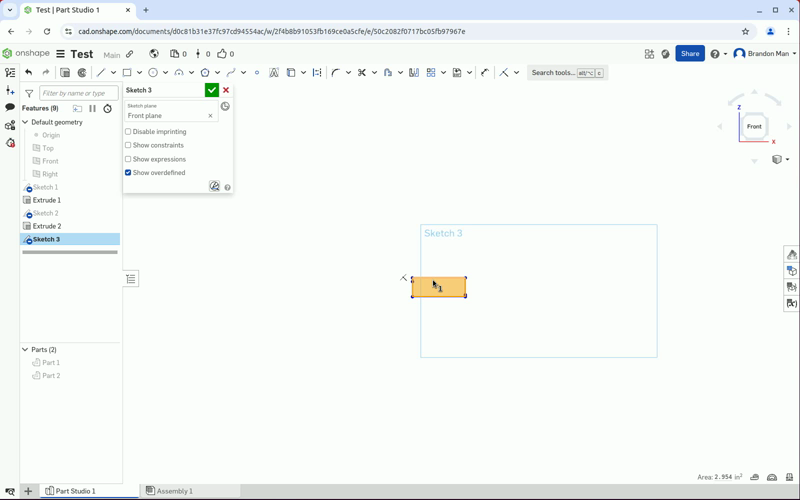
scroll(-6)
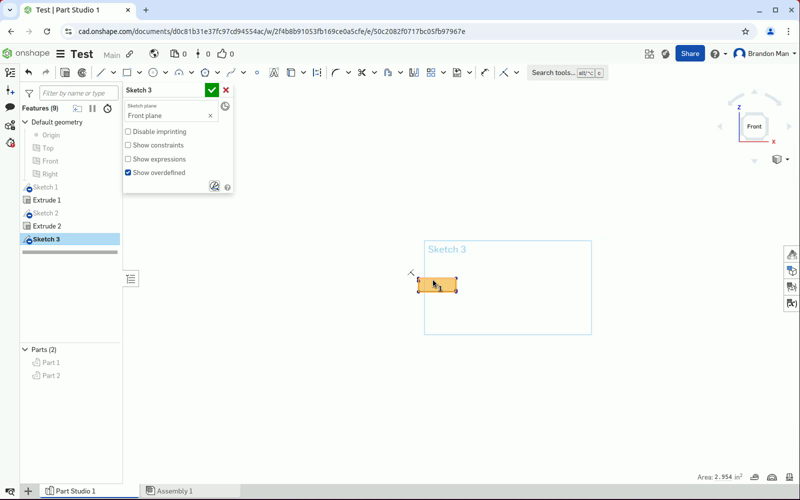
scroll(-6)
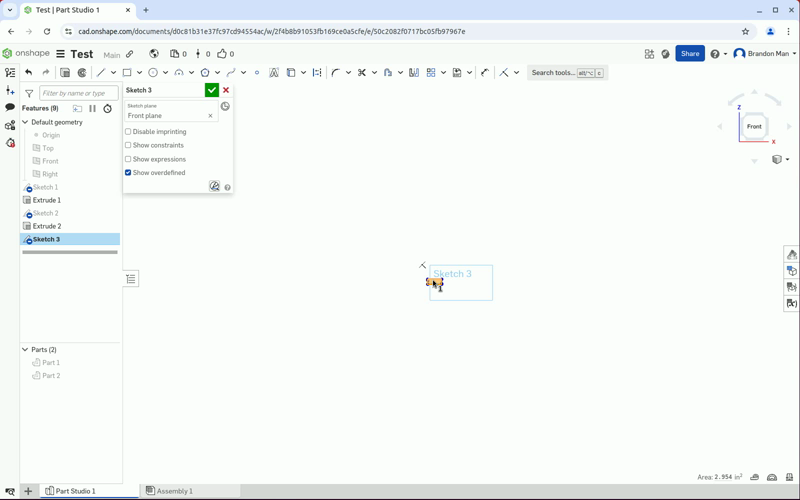
mouse_move(73, 352)
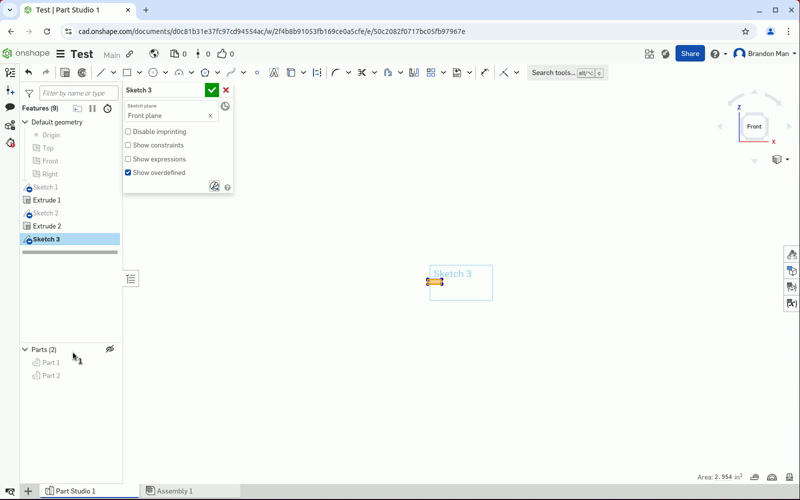
key(shift+y)
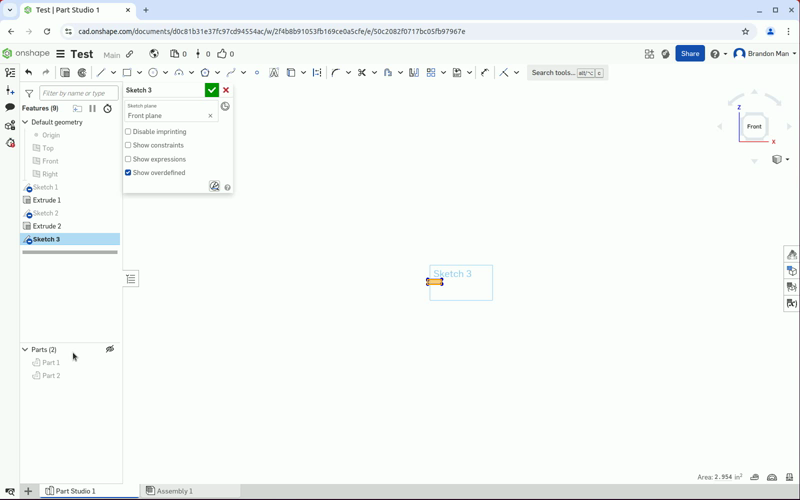
key(shift+e)
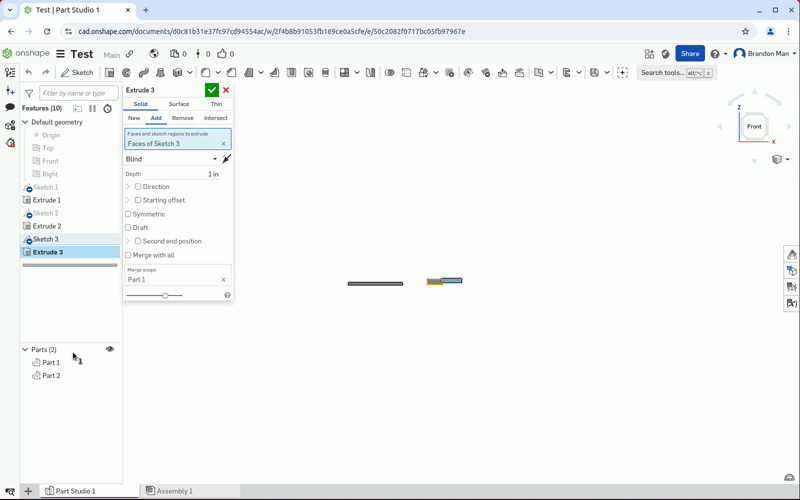
mouse_move(143, 106)
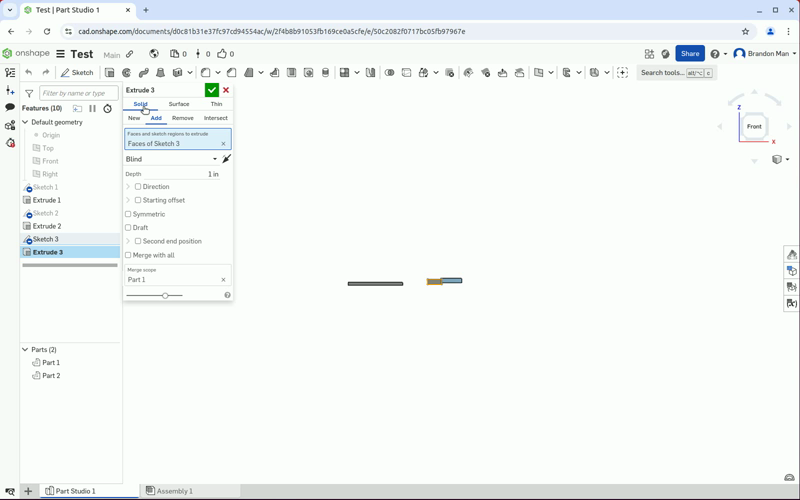
click(143, 106)
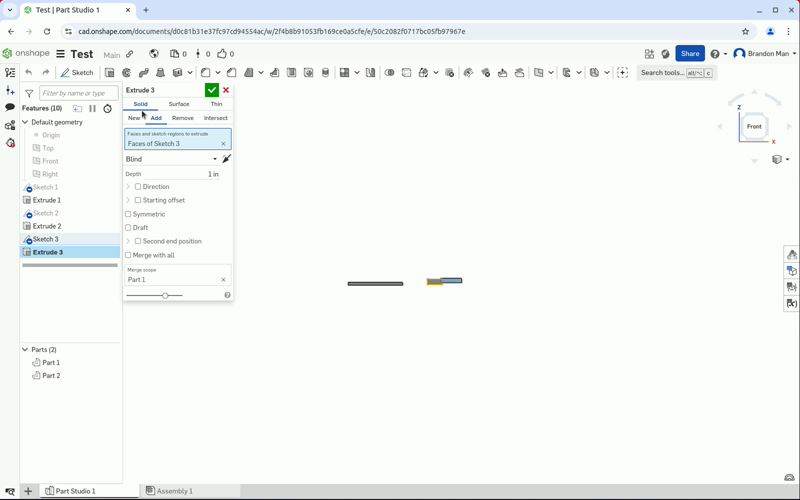
mouse_move(137, 120)
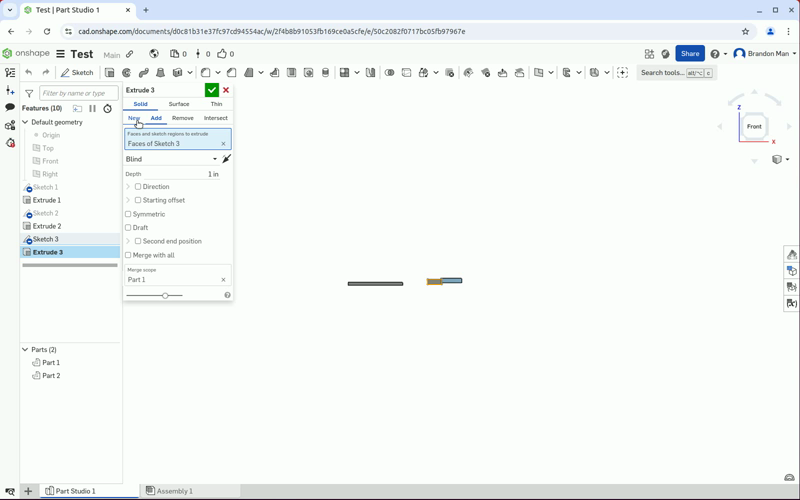
click(137, 120)
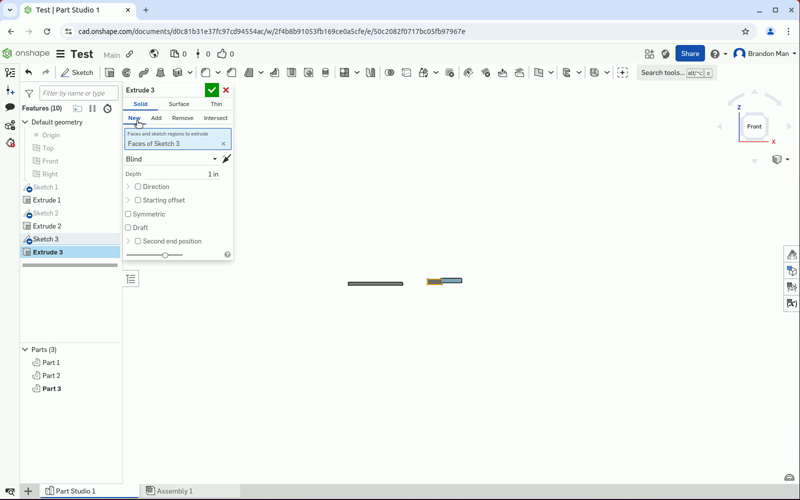
key(tab, 4)
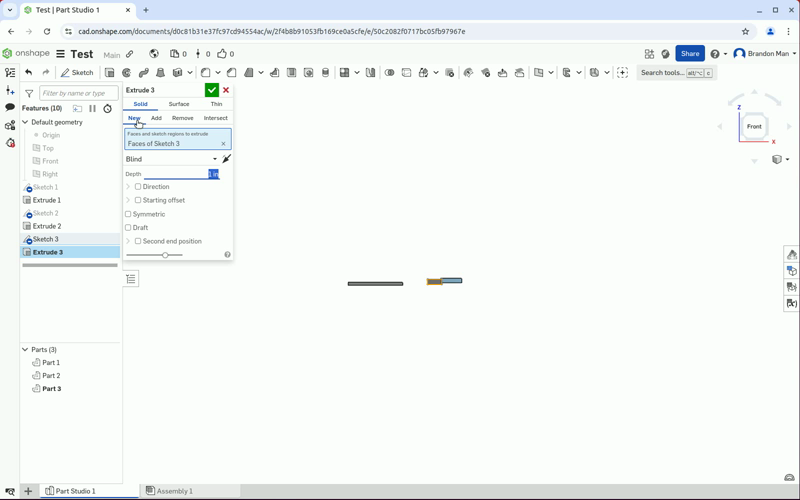
text(-0.241)
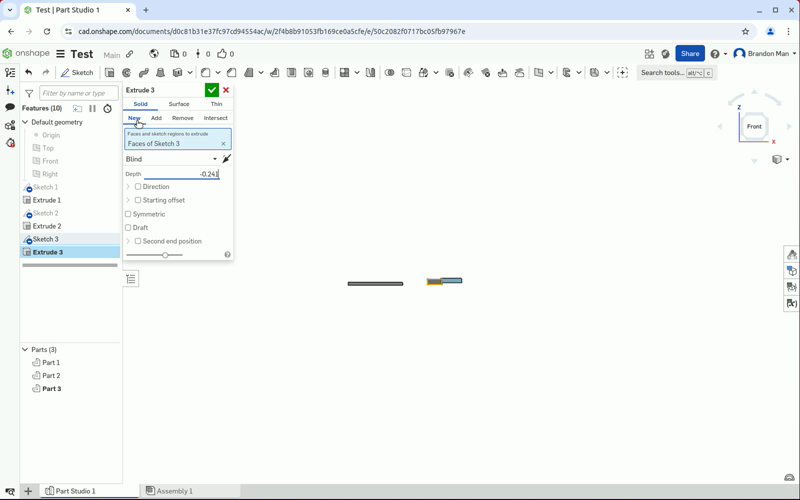
key(enter)
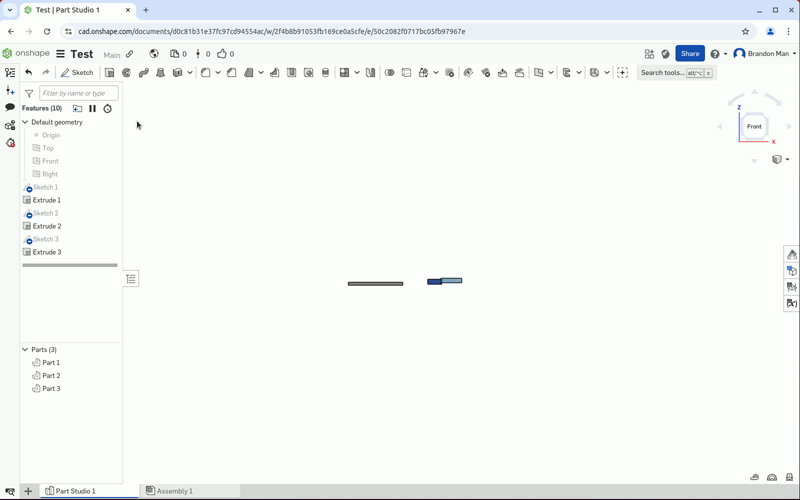
key(shift+h)
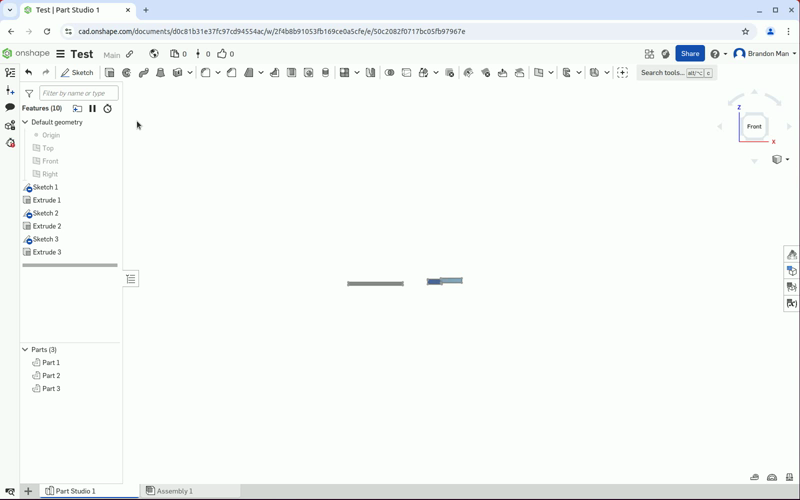
key(shift+h)
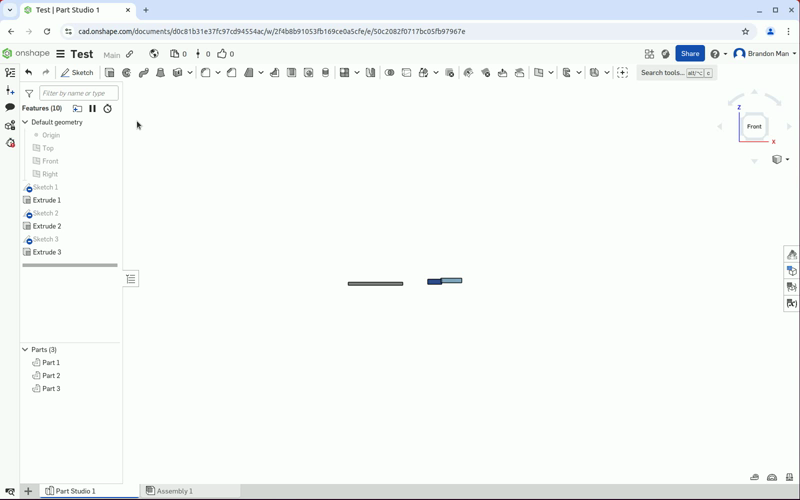
mouse_move(73, 189)
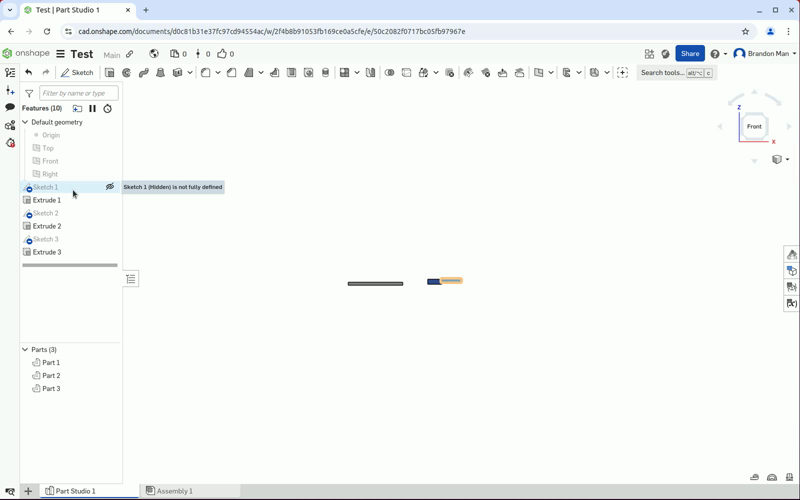
click(73, 189)
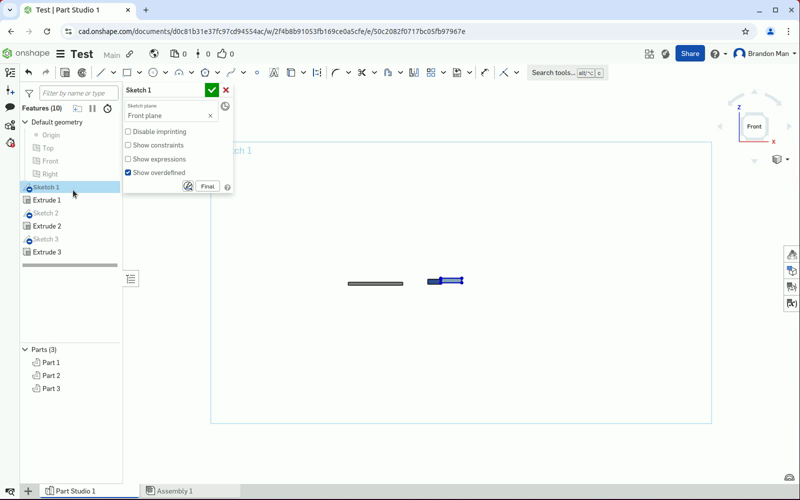
mouse_move(229, 92)
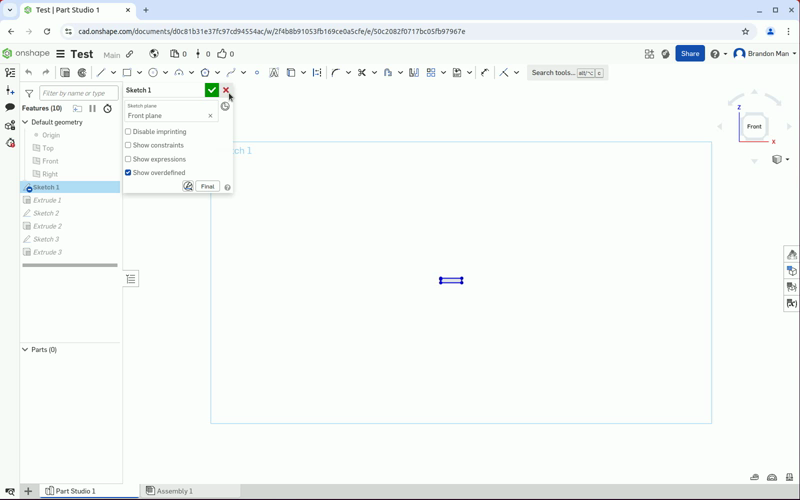
click(229, 92)
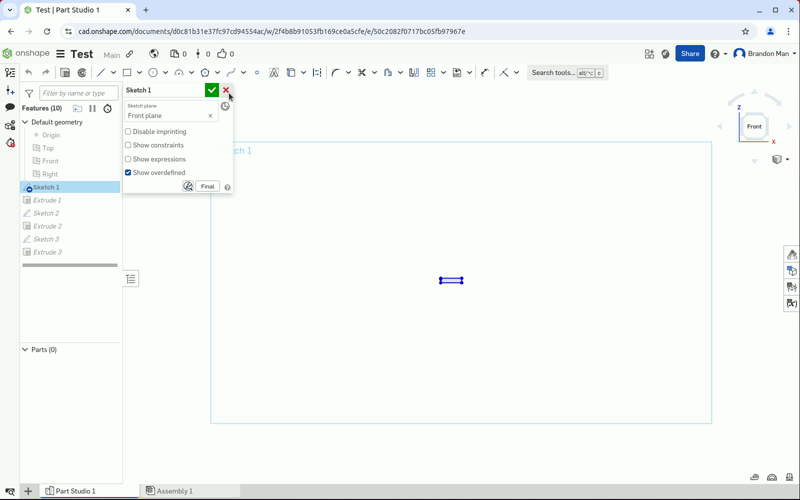
key(shift+s)
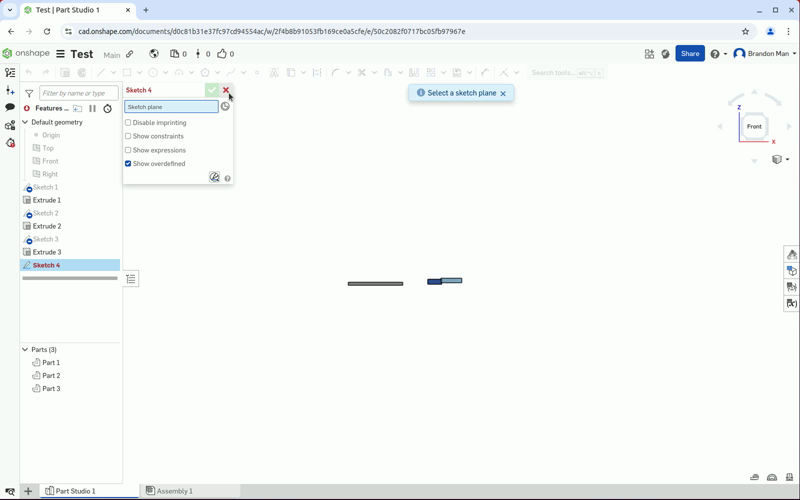
mouse_move(73, 163)
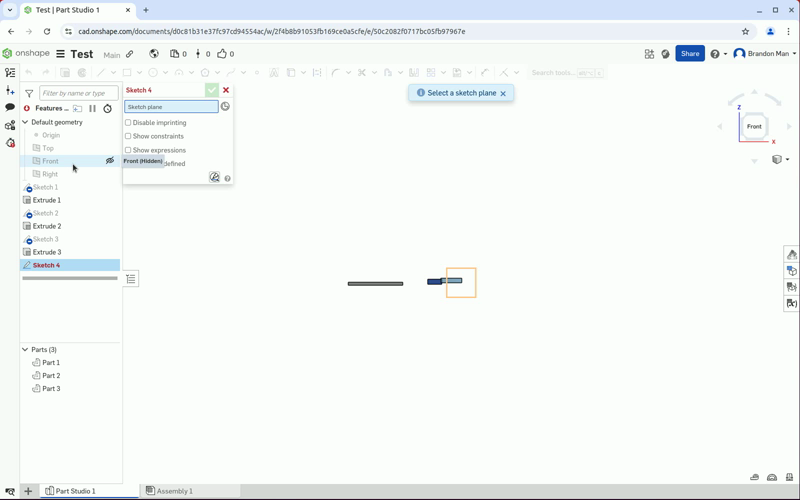
click(73, 163)
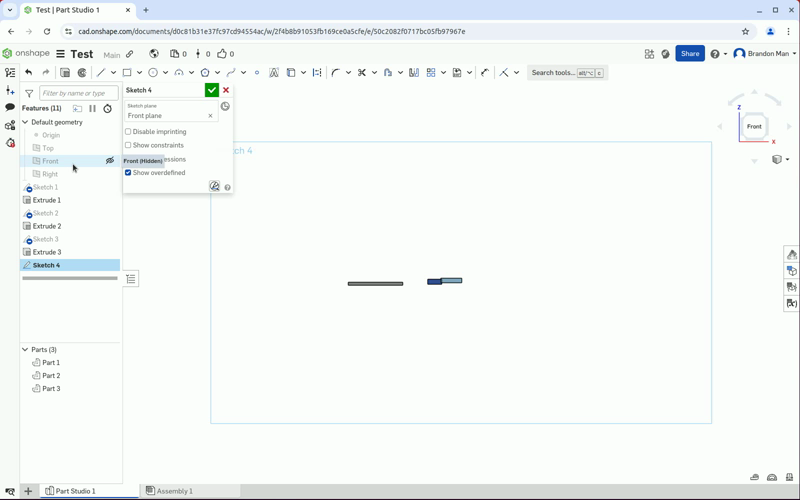
mouse_move(73, 352)
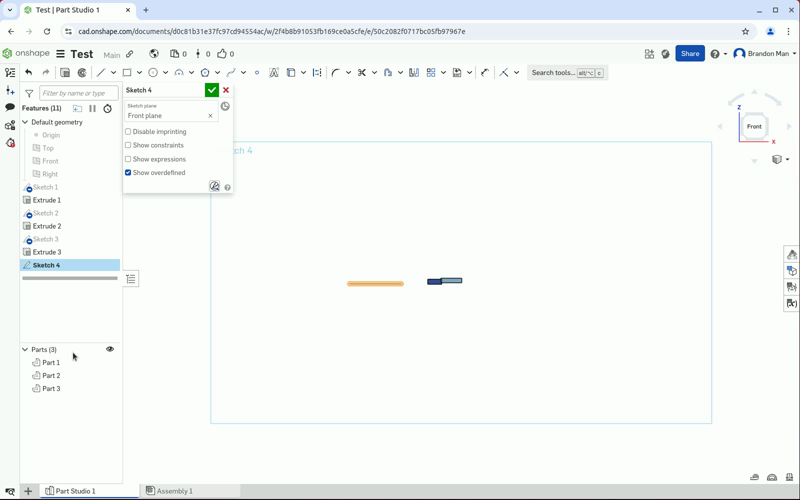
key(y)
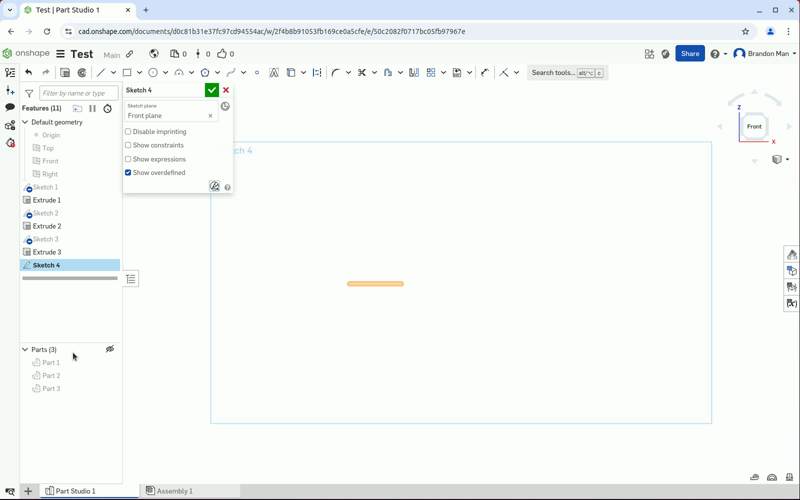
key(l)
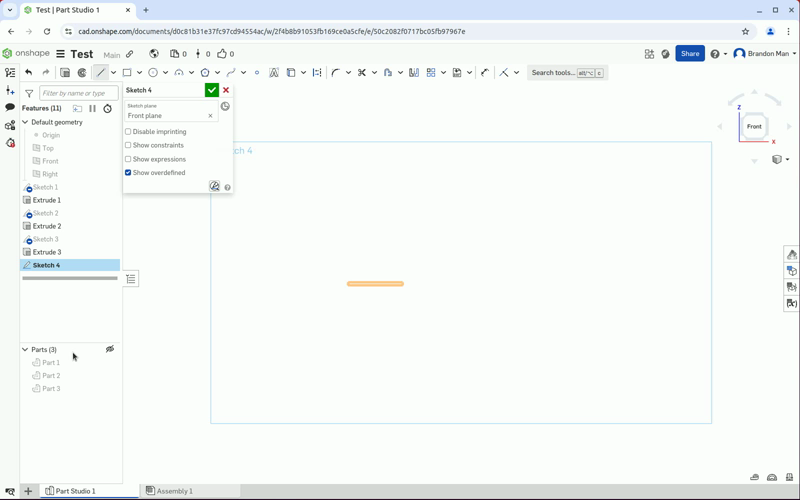
key_down(shift)
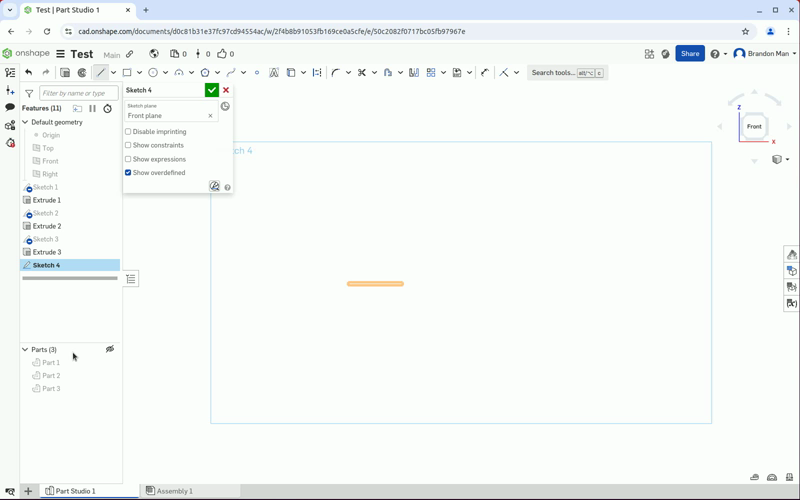
mouse_move(422, 284)
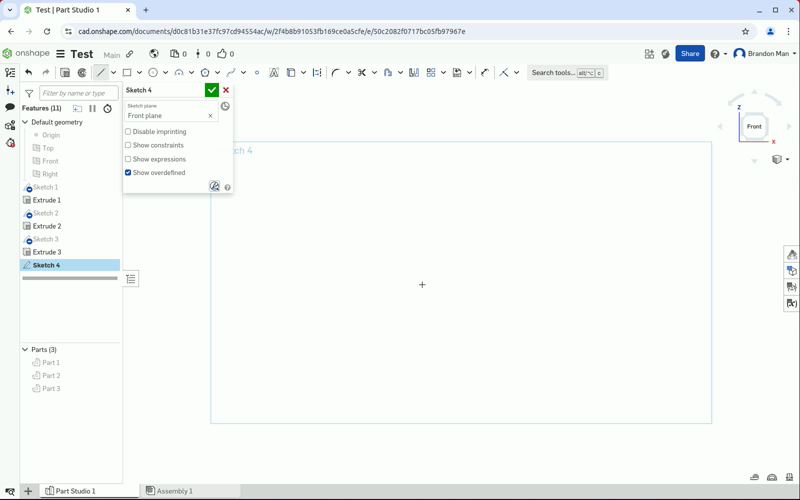
click(422, 284)
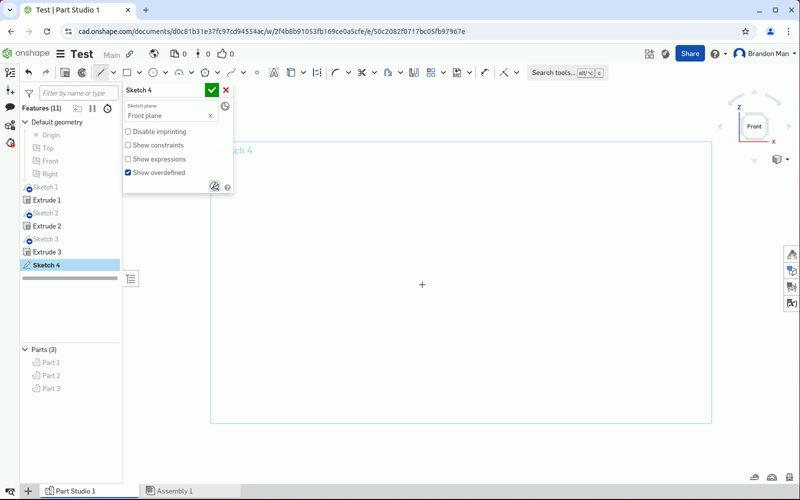
key_up(shift)
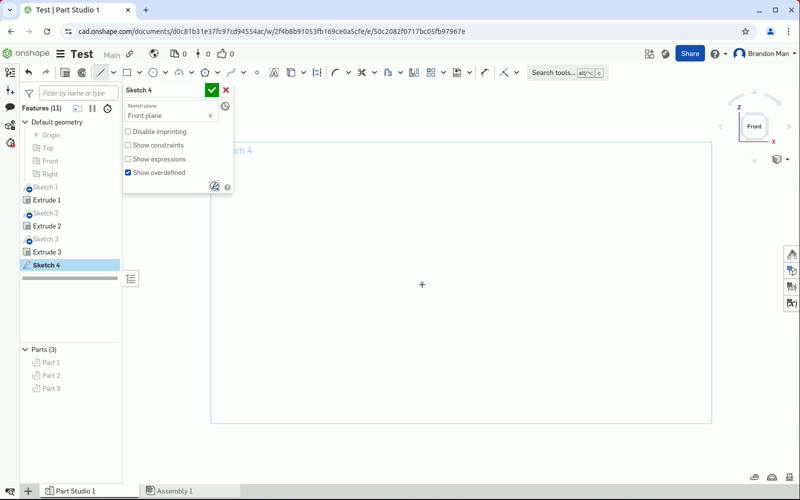
key_down(shift)
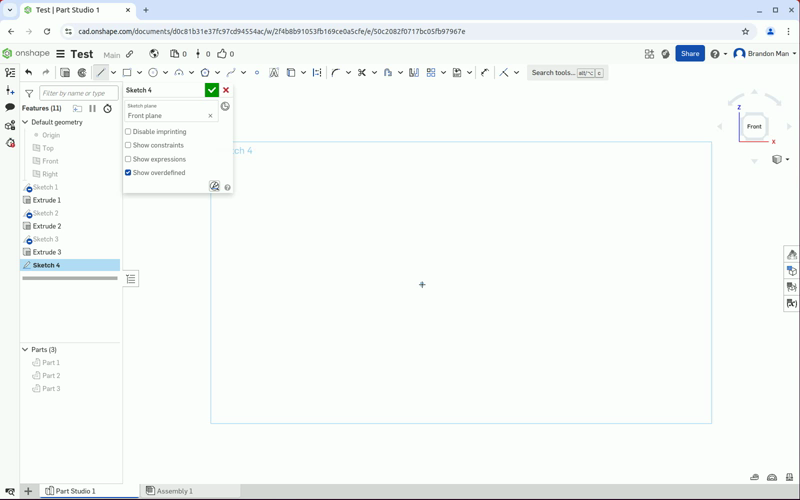
mouse_move(452, 284)
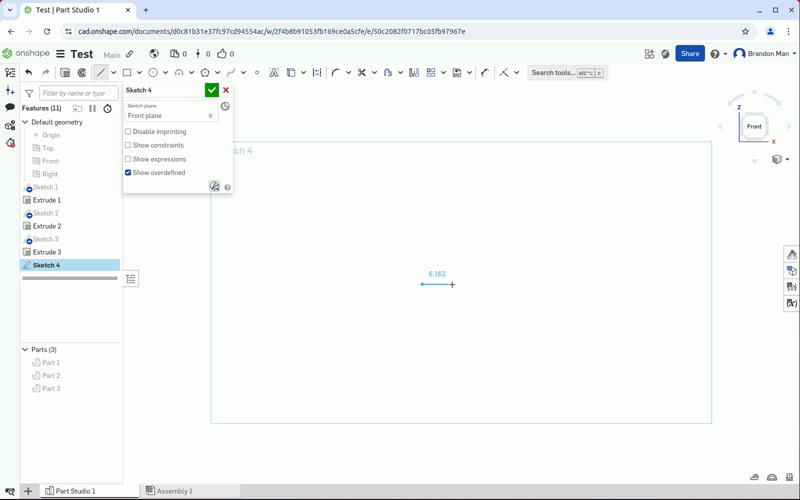
mouse_move(430, 284)
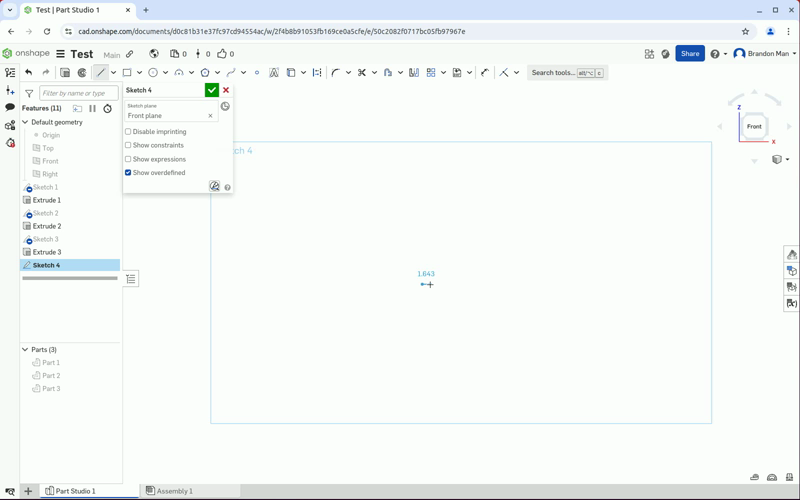
click(430, 284)
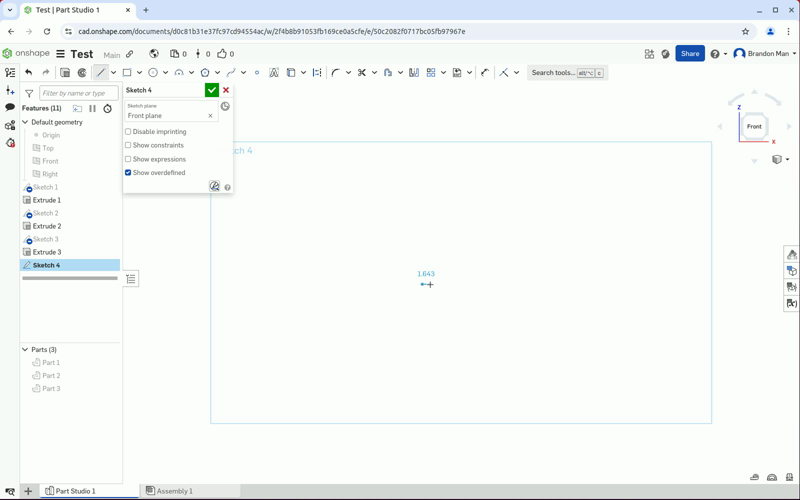
key_up(shift)
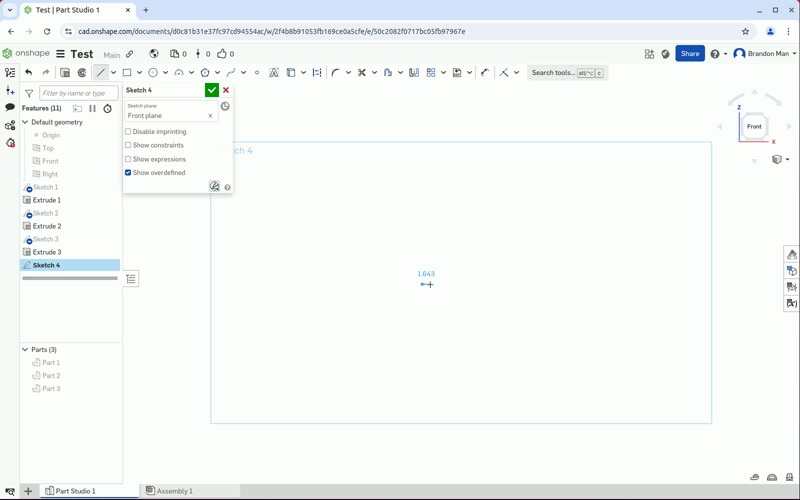
key_down(shift)
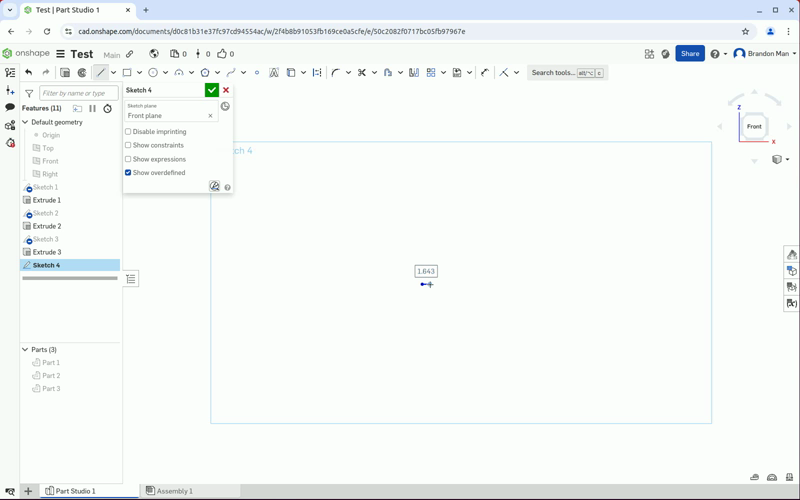
mouse_move(460, 284)
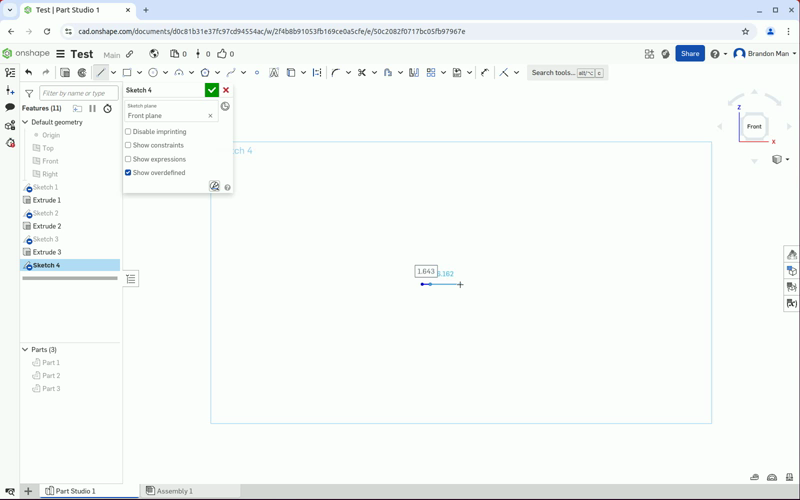
mouse_move(430, 279)
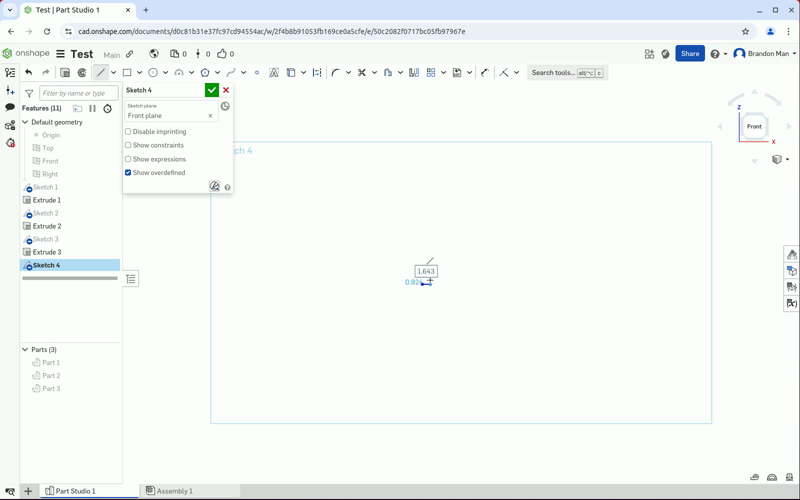
scroll(6)
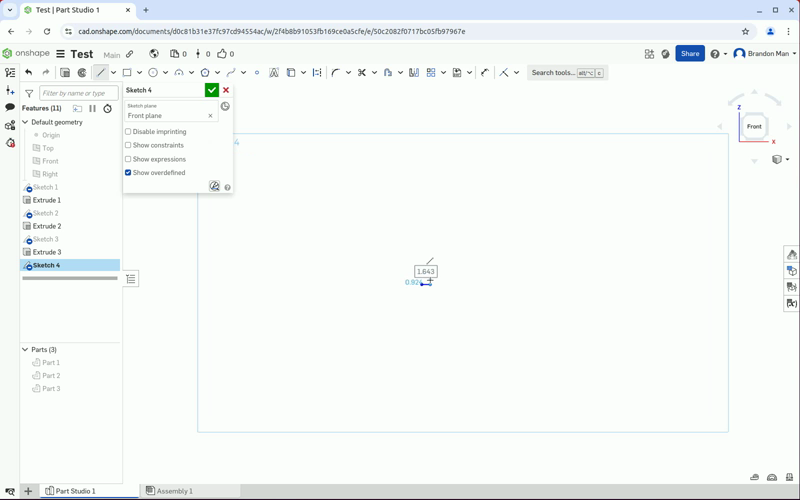
scroll(6)
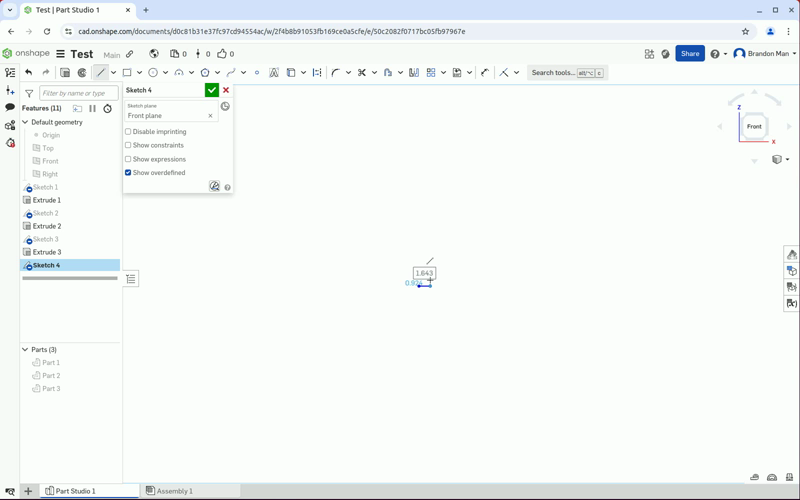
scroll(6)
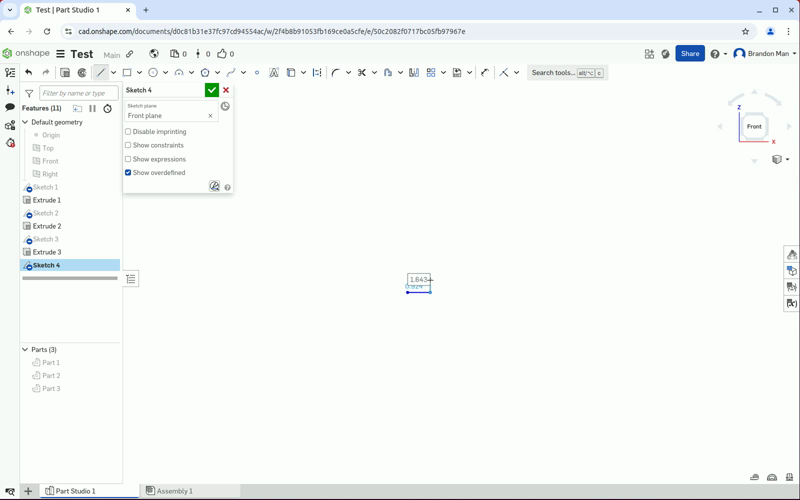
scroll(6)
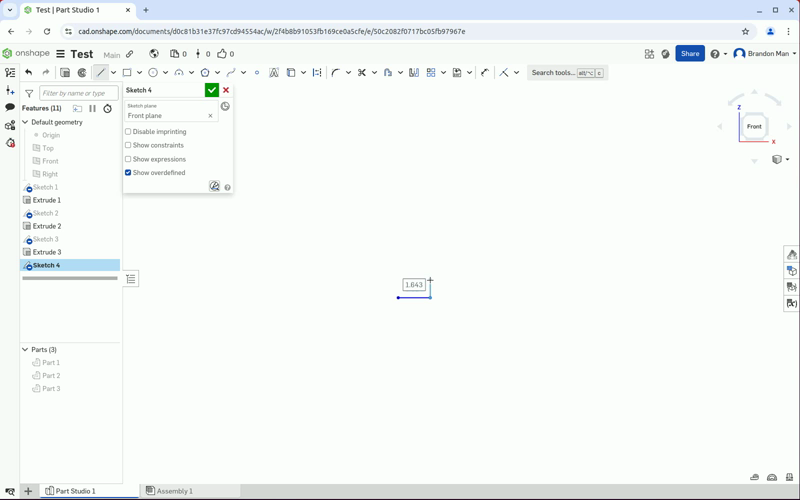
scroll(6)
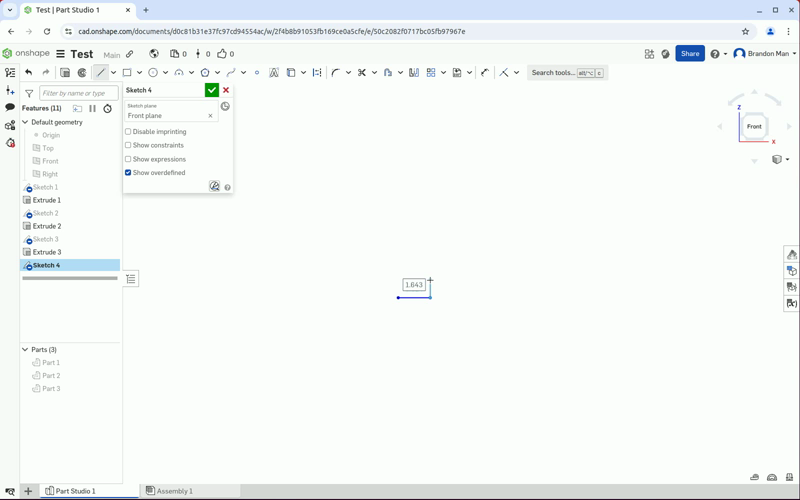
scroll(6)
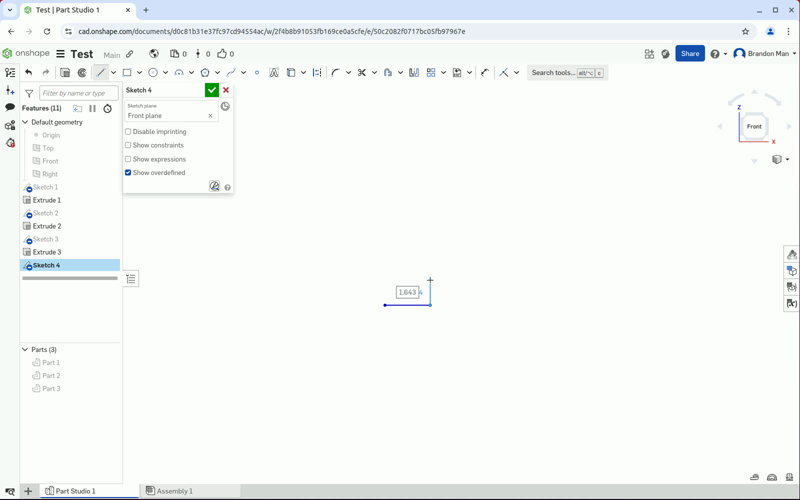
scroll(6)
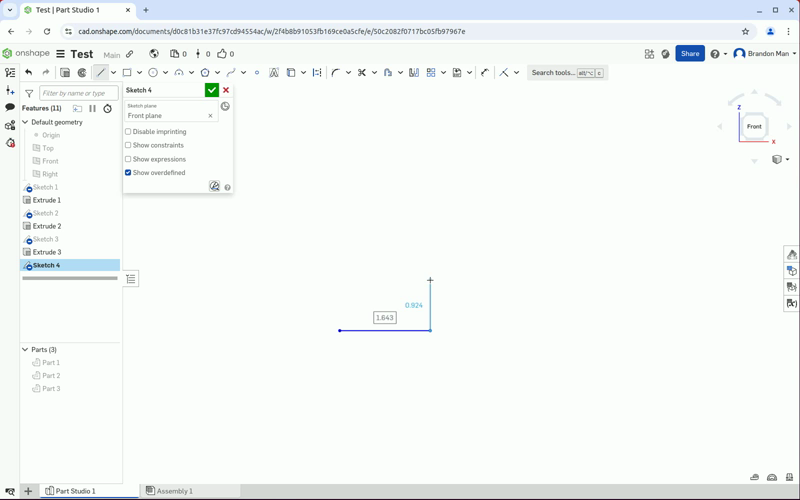
click(430, 279)
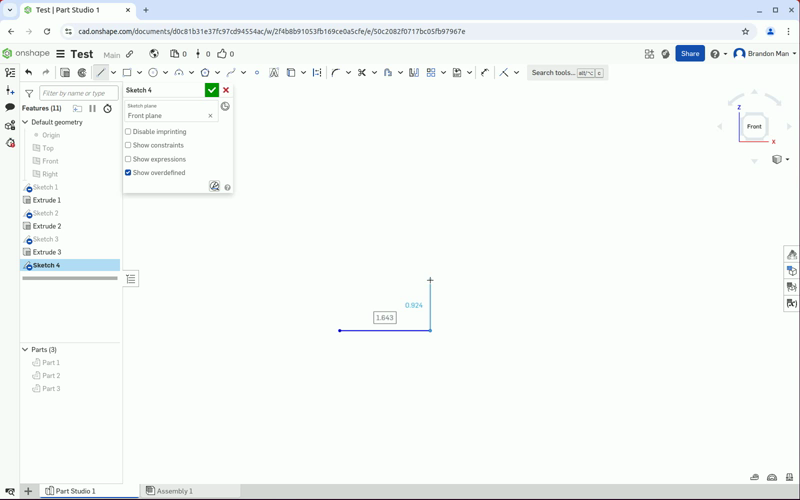
scroll(-6)
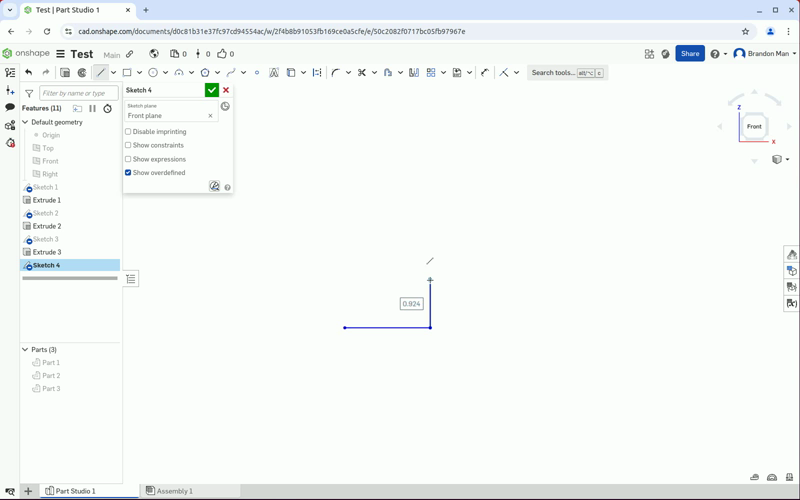
scroll(-6)
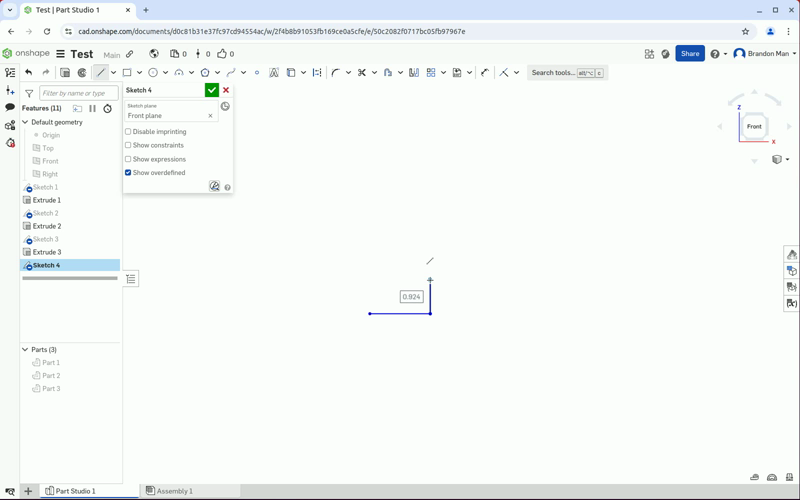
scroll(-6)
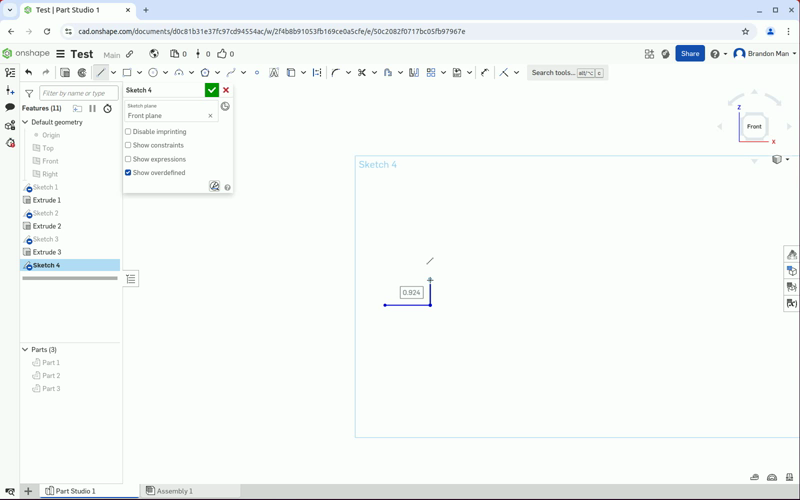
scroll(-6)
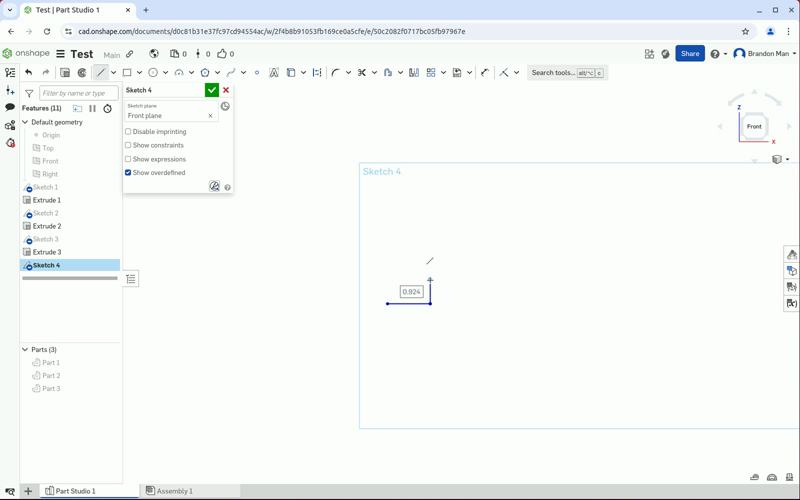
scroll(-6)
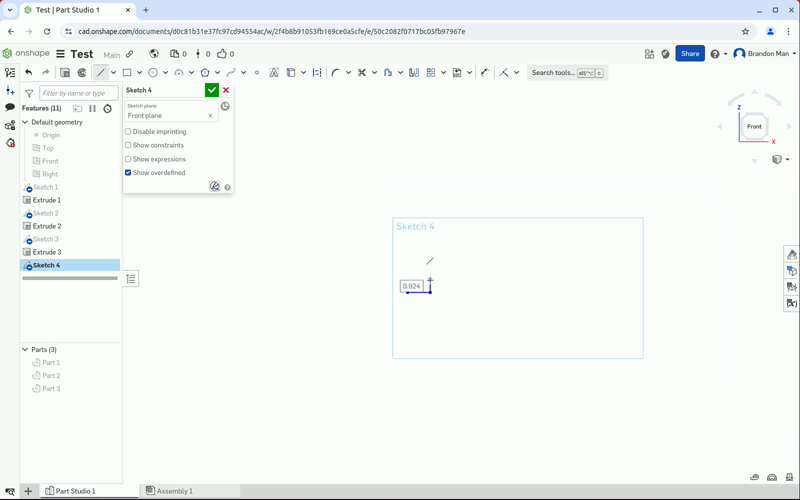
scroll(-6)
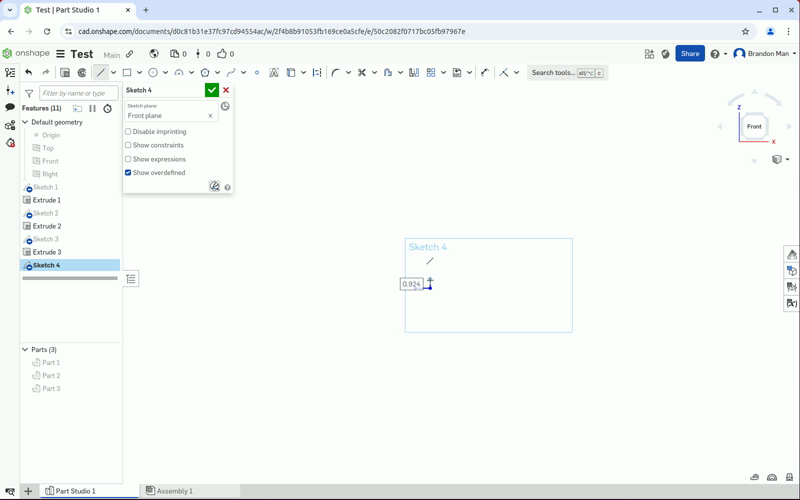
scroll(-6)
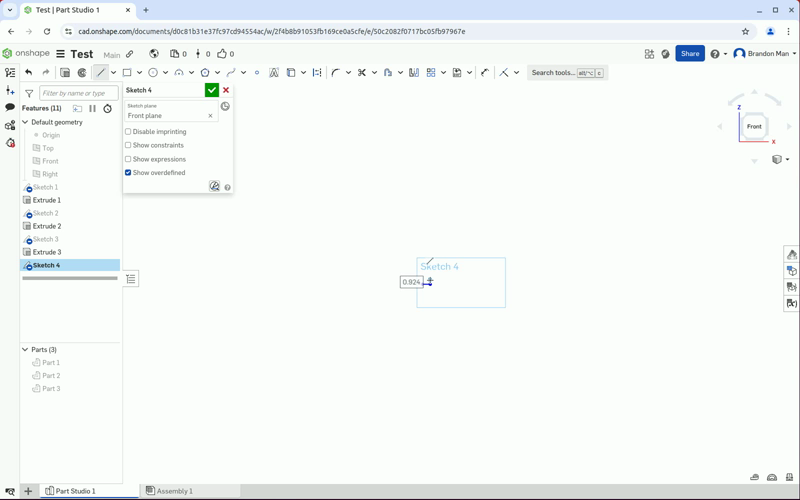
key_up(shift)
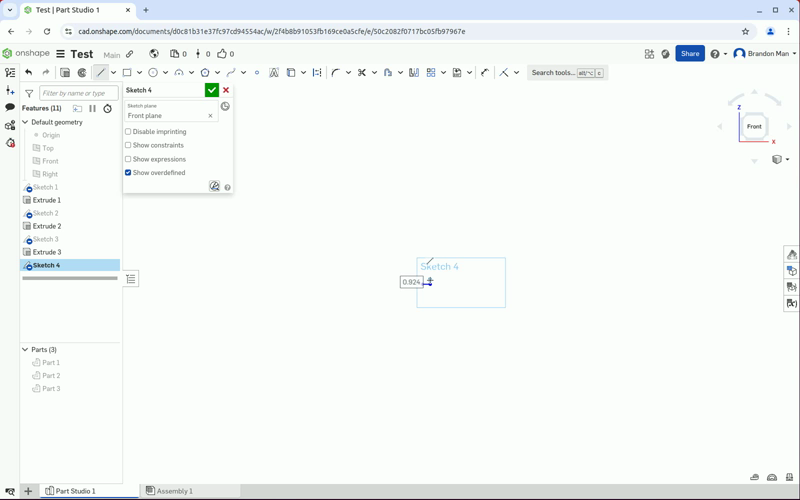
key_down(shift)
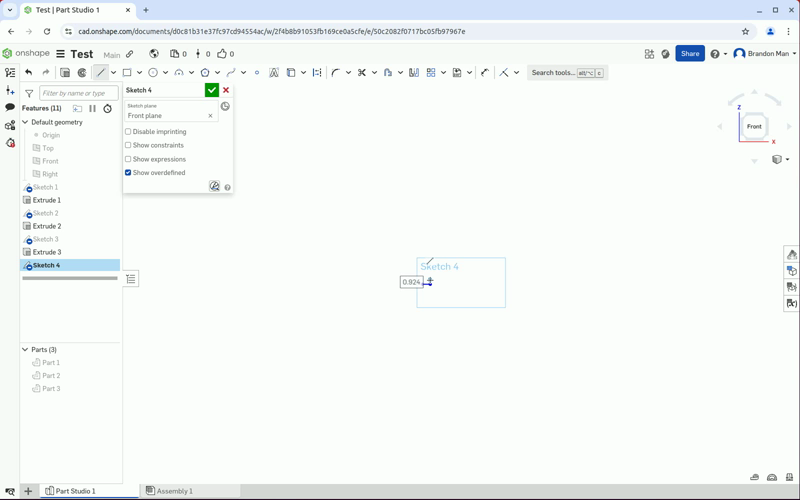
mouse_move(460, 279)
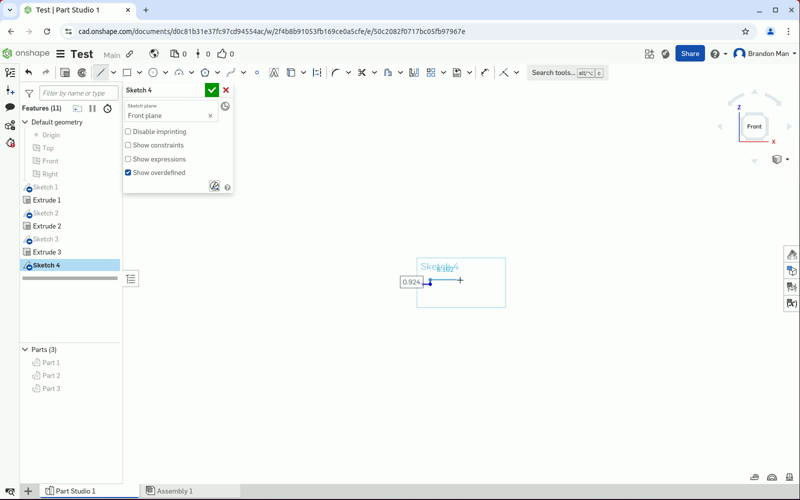
mouse_move(422, 279)
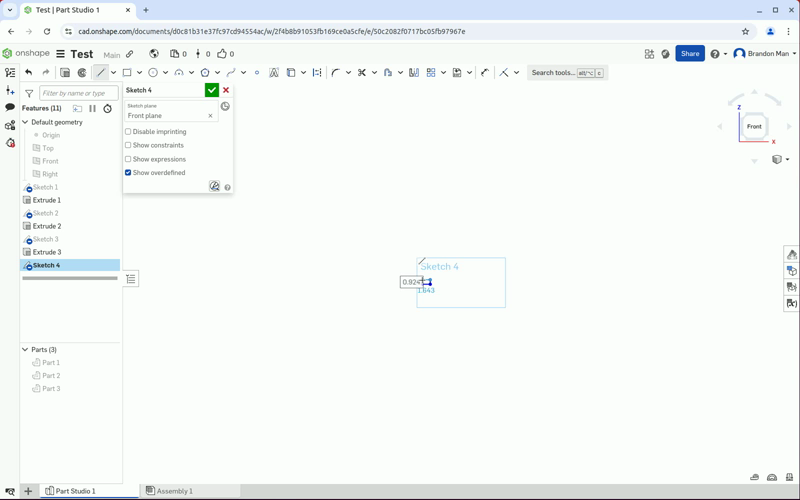
click(422, 279)
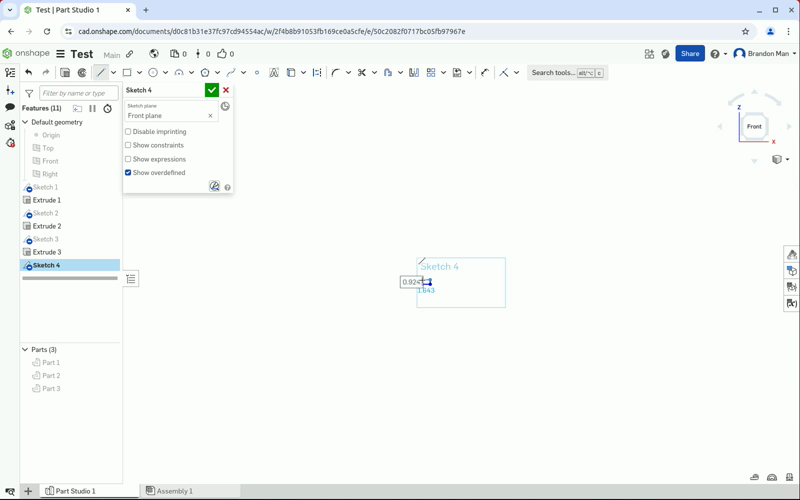
key_up(shift)
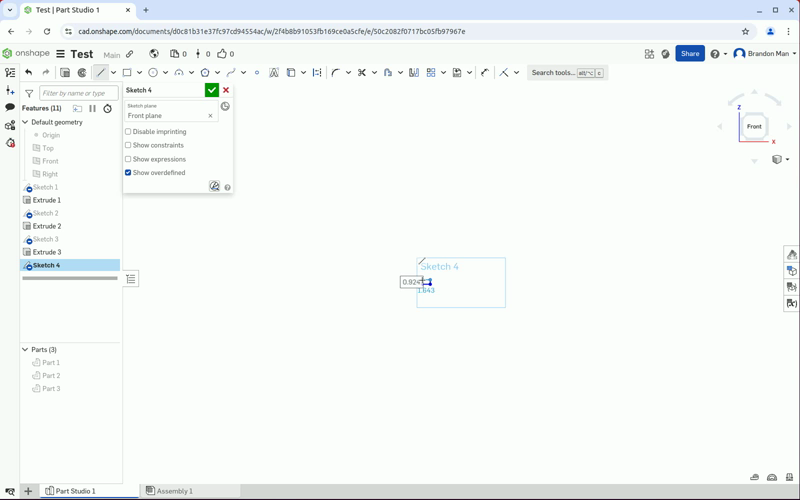
key_down(shift)
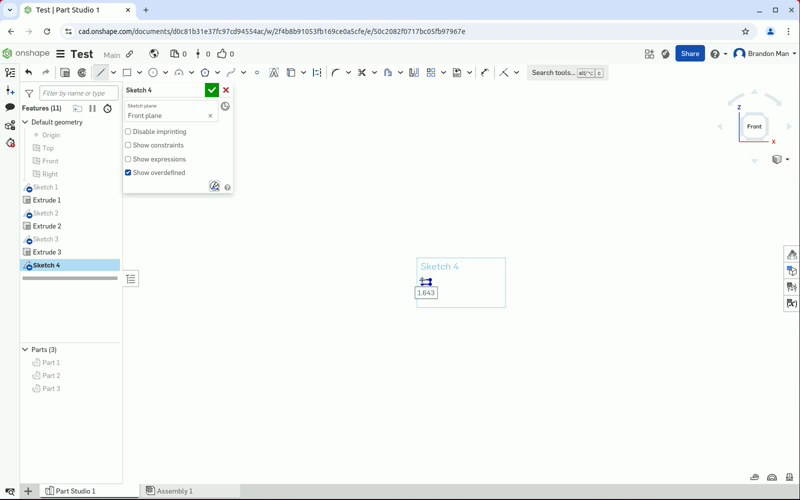
key_up(shift)
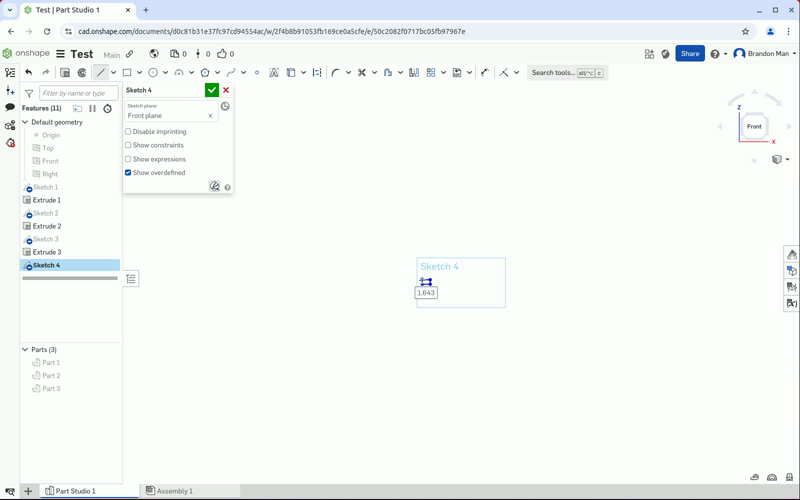
mouse_move(452, 279)
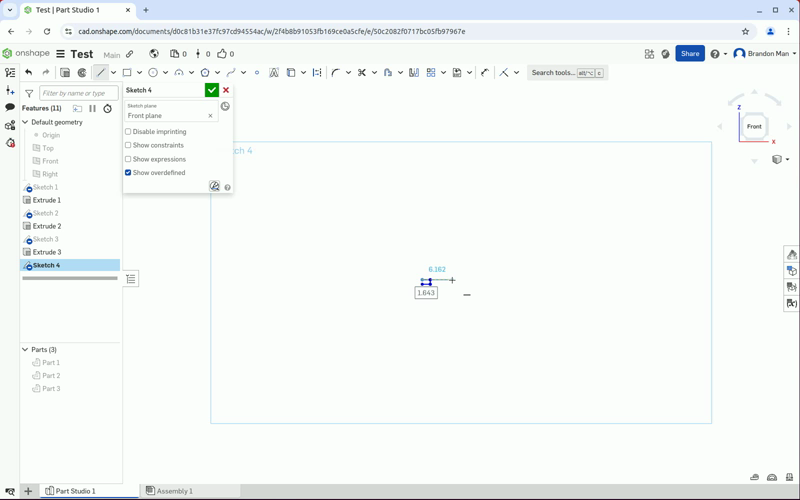
key_down(shift)
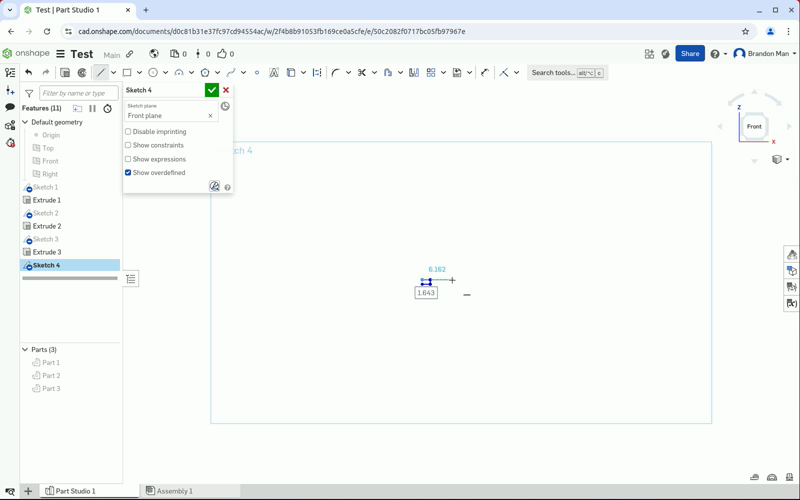
mouse_move(422, 284)
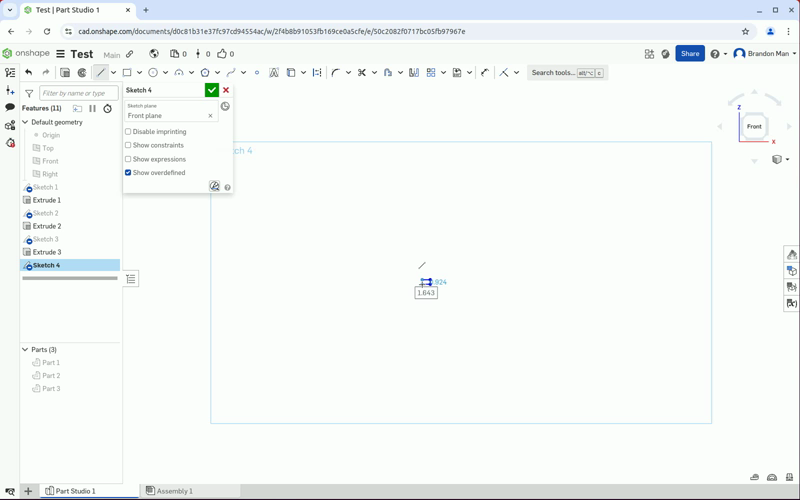
scroll(6)
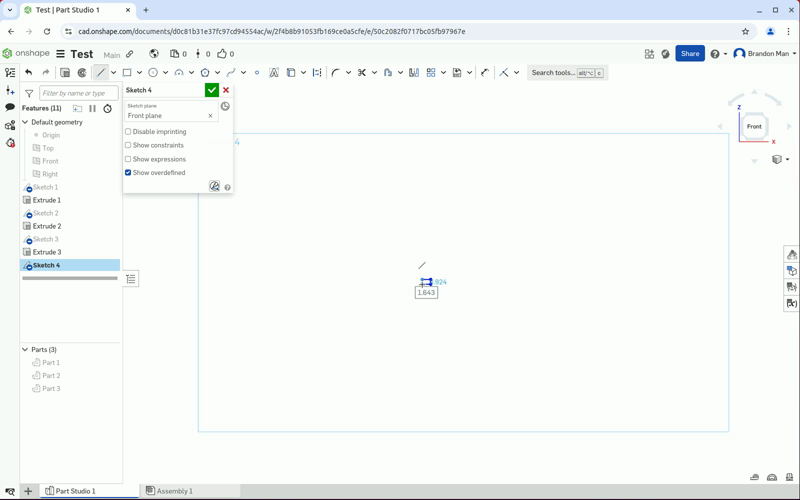
scroll(6)
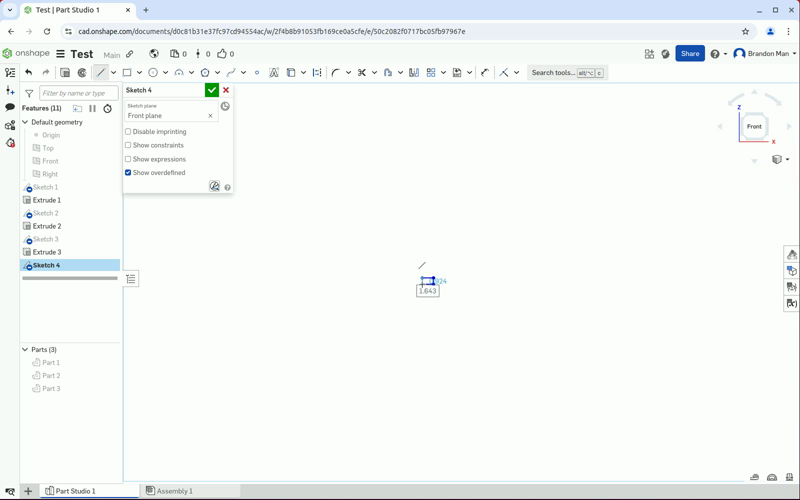
scroll(6)
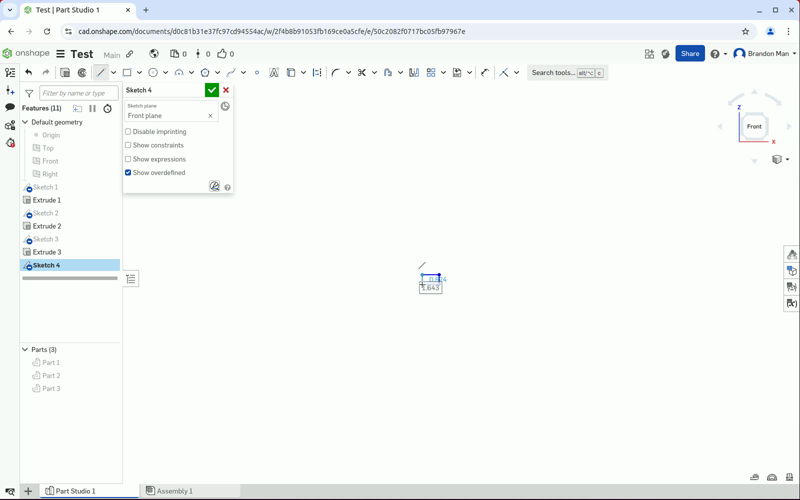
scroll(6)
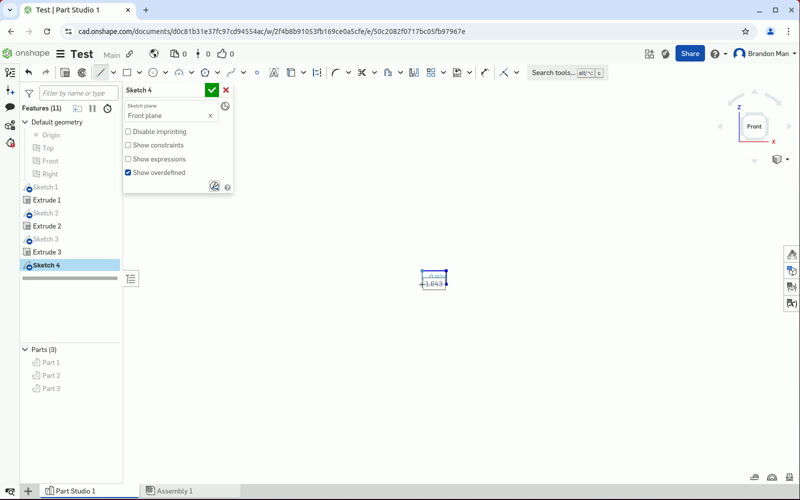
scroll(6)
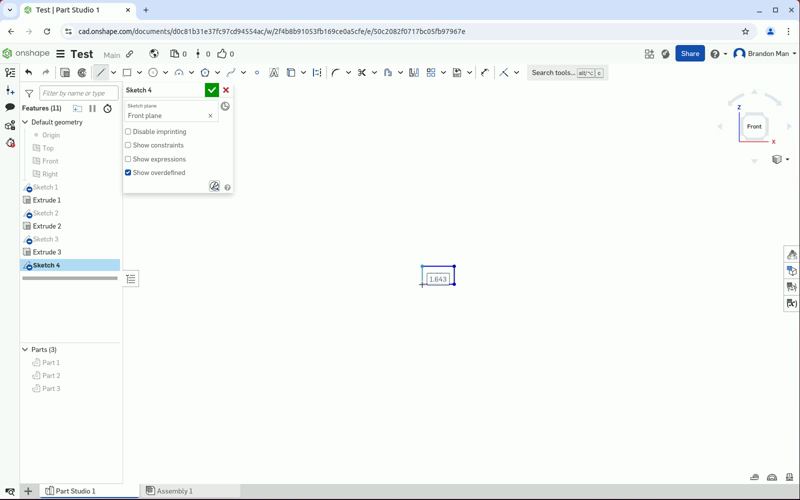
scroll(6)
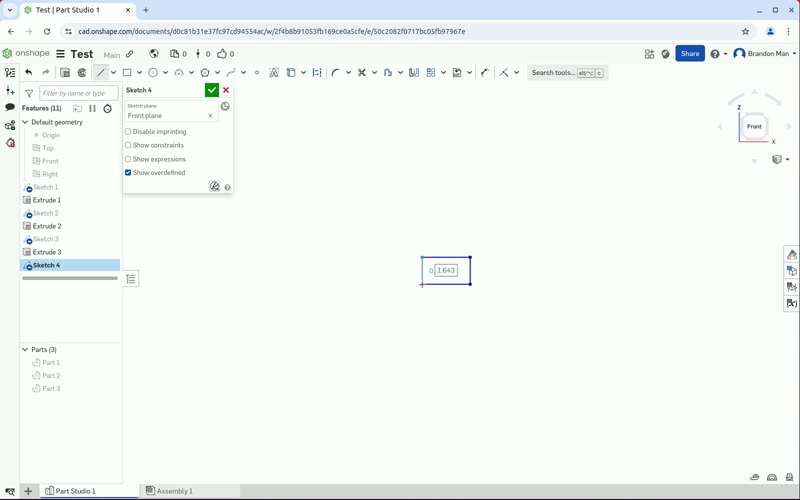
scroll(6)
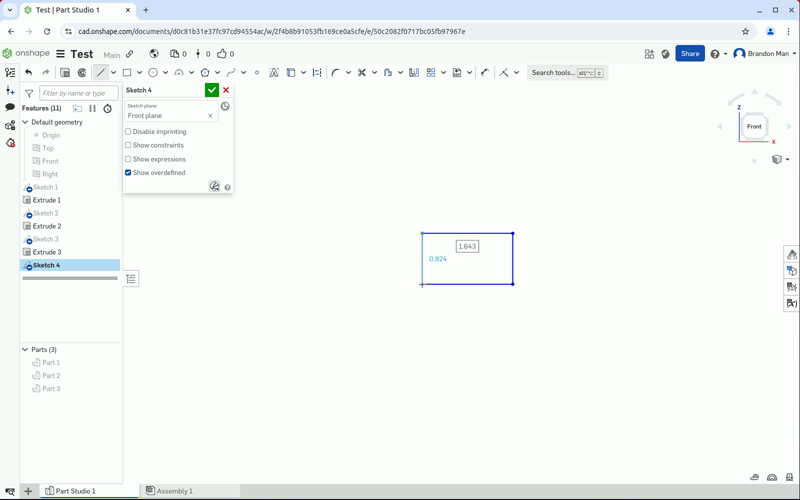
key_up(shift)
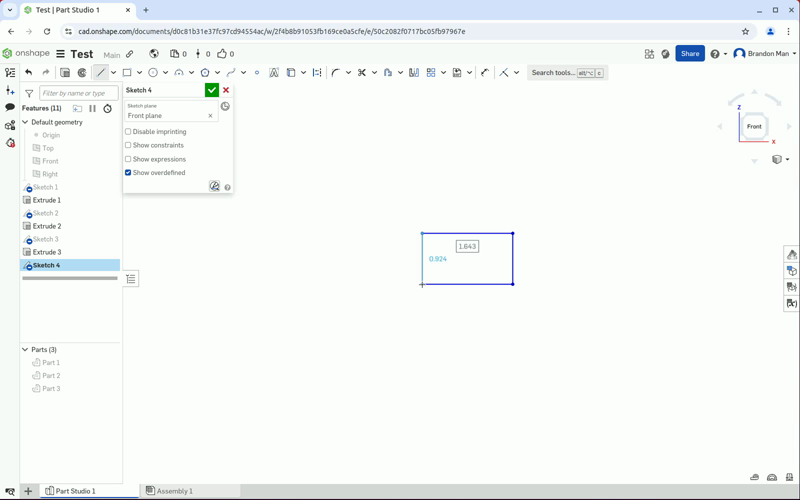
click(422, 284)
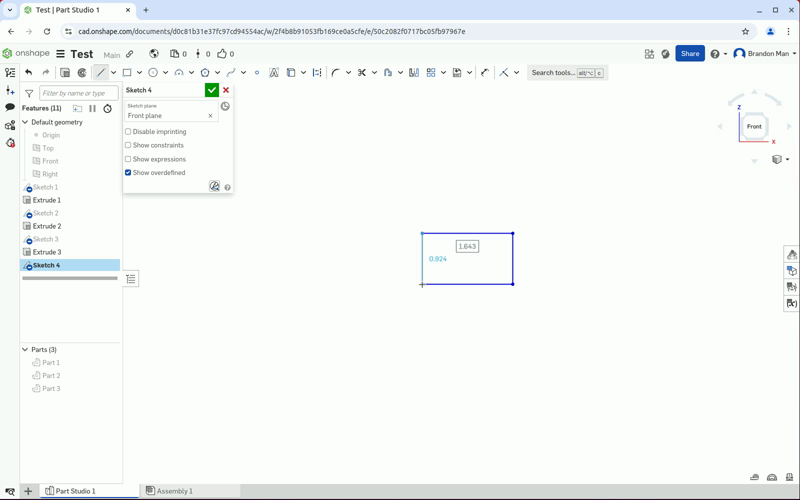
scroll(-6)
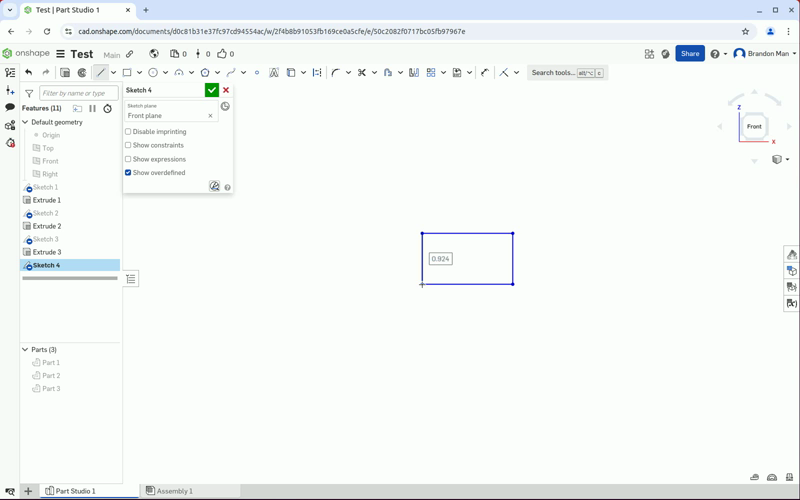
scroll(-6)
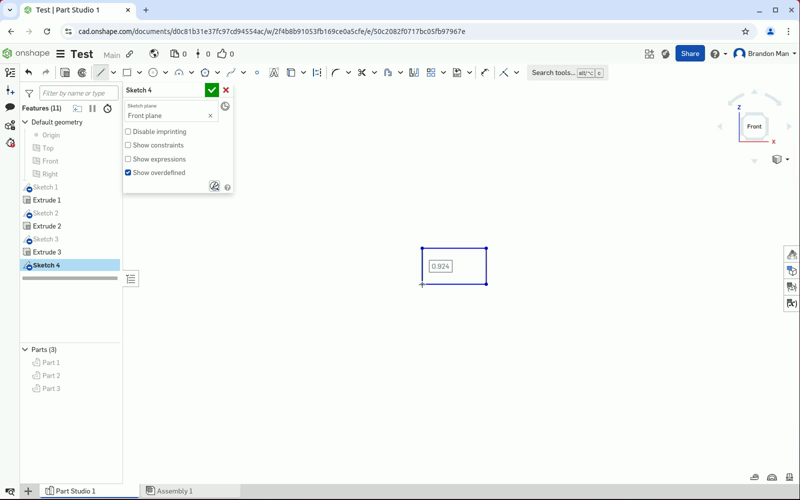
scroll(-6)
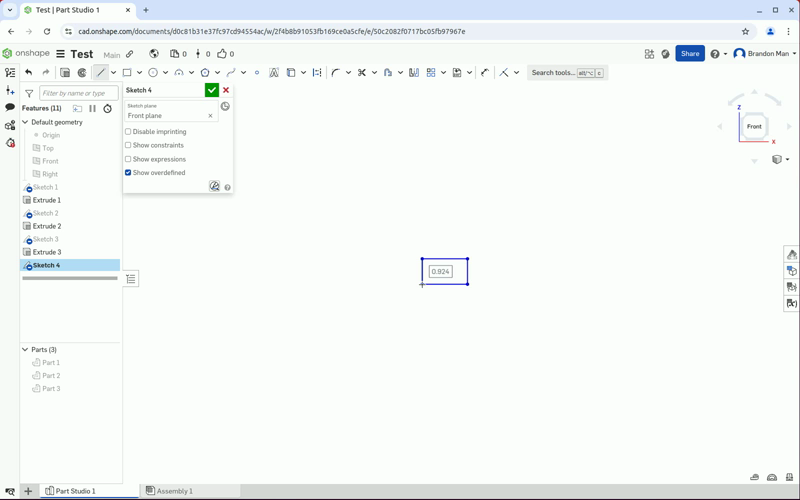
scroll(-6)
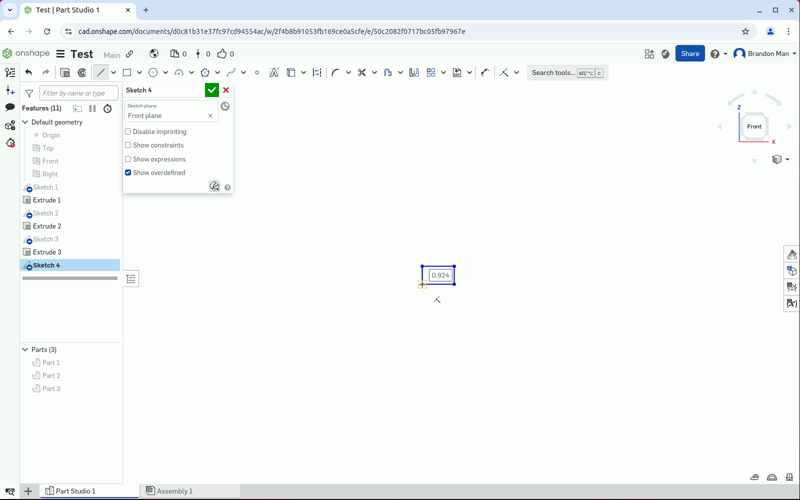
scroll(-6)
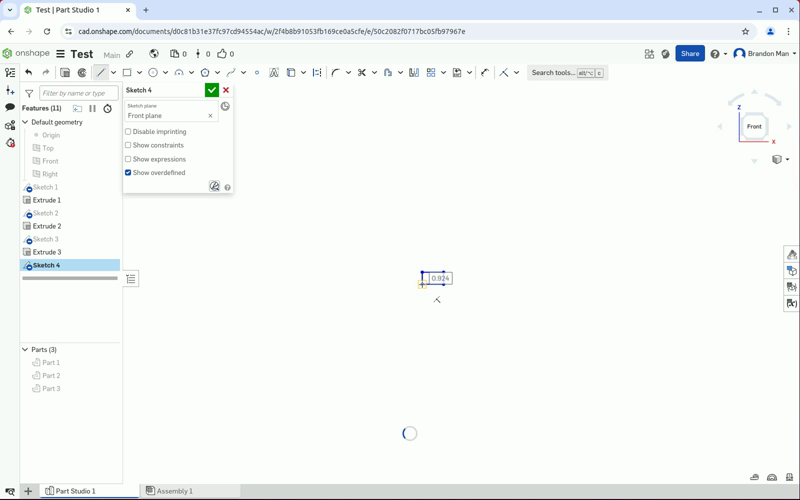
scroll(-6)
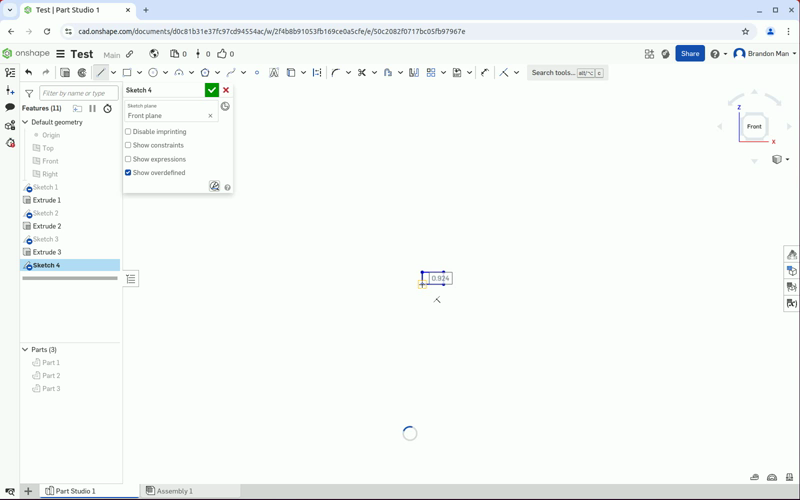
scroll(-6)
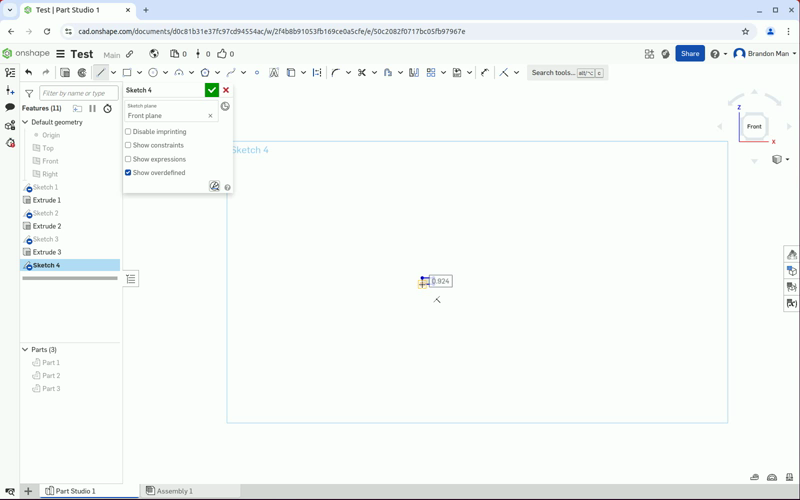
key(esc)
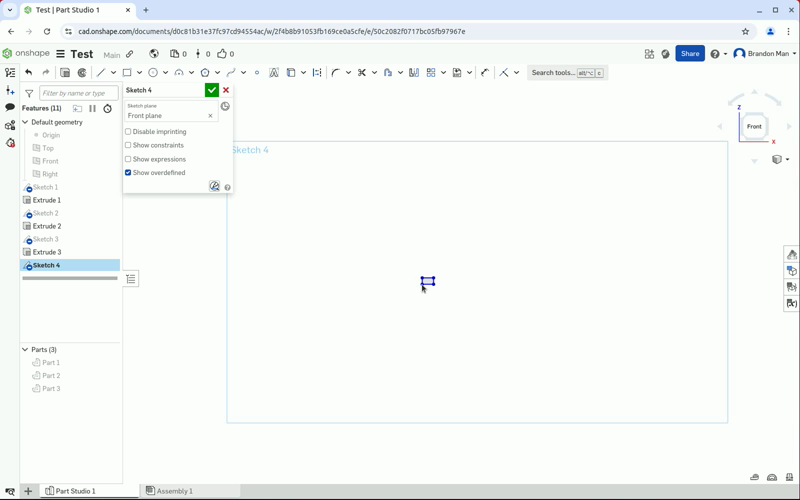
mouse_move(422, 283)
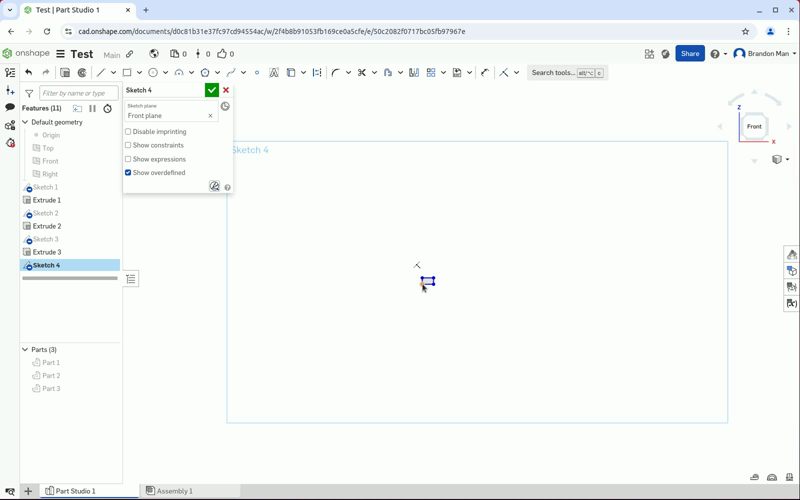
scroll(6)
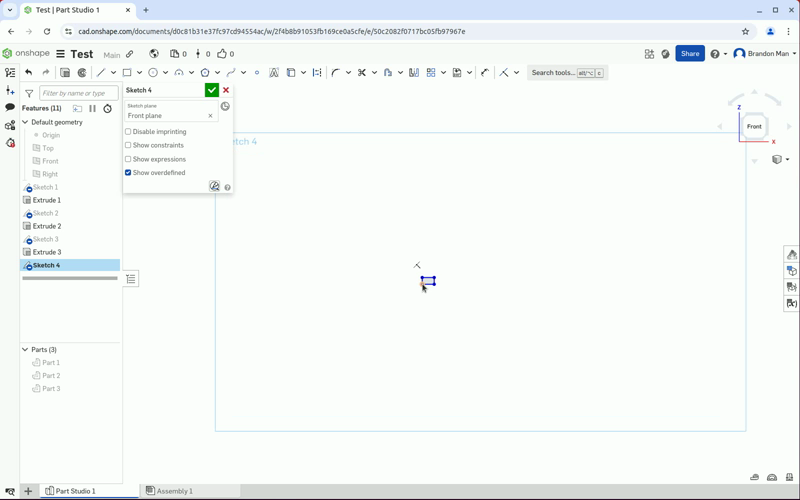
scroll(6)
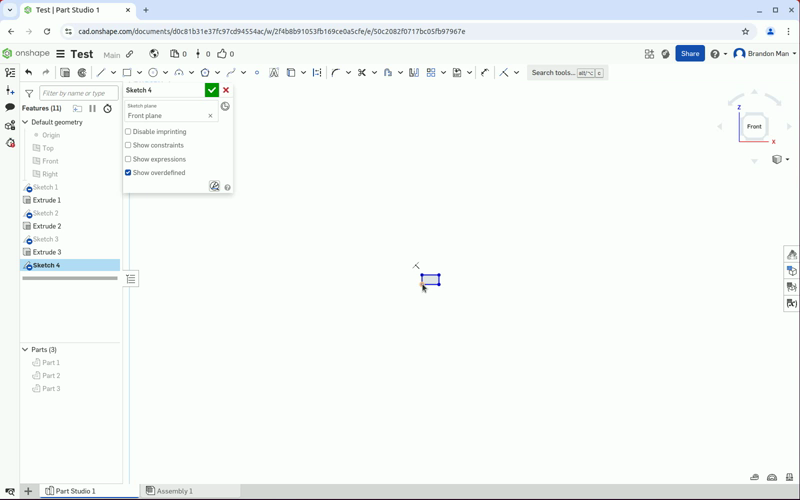
scroll(6)
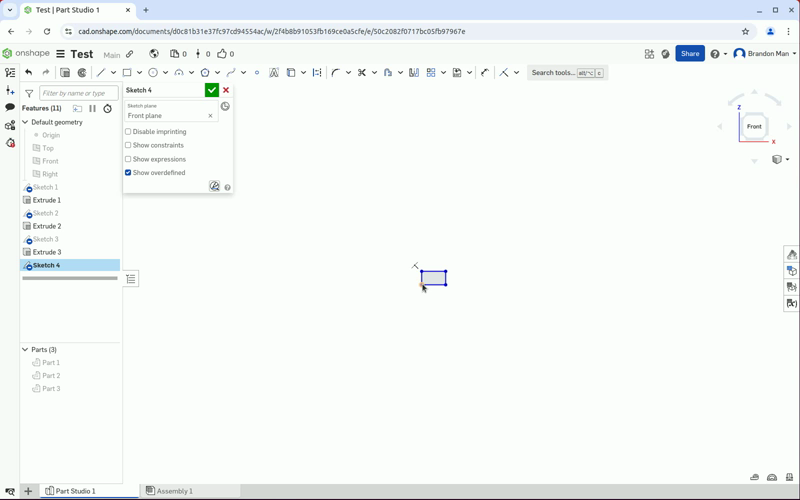
scroll(6)
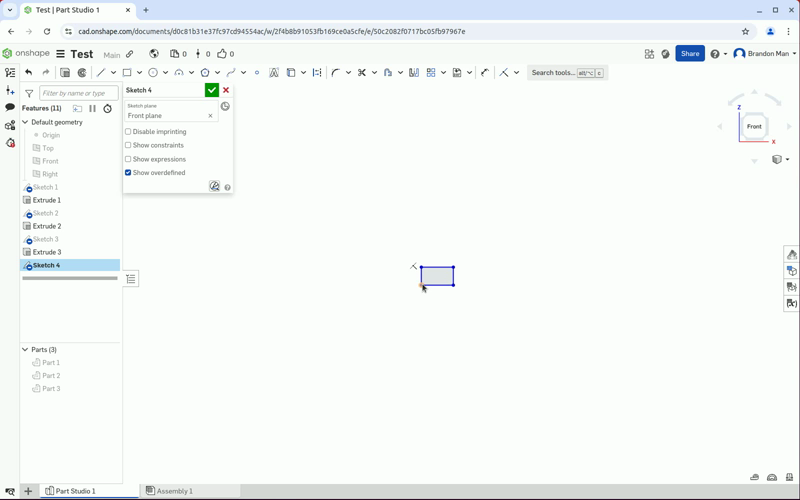
scroll(6)
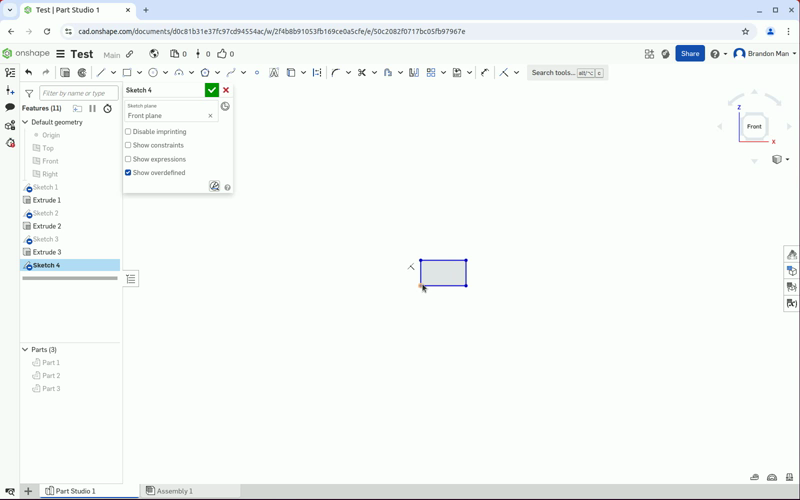
scroll(6)
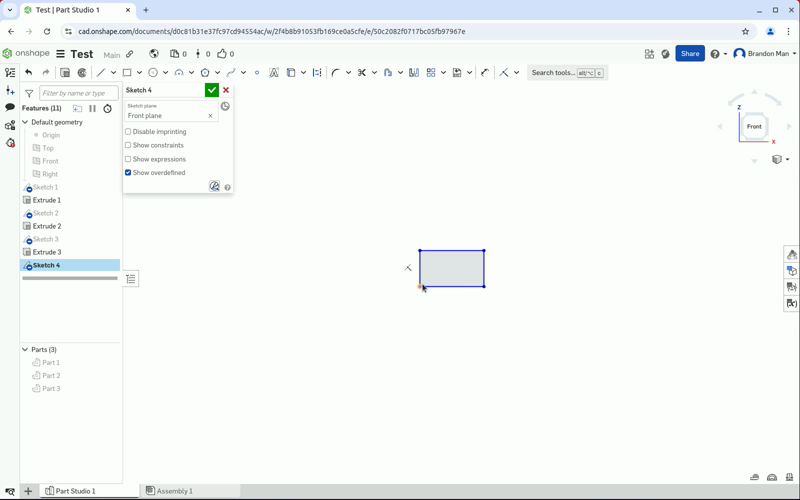
scroll(6)
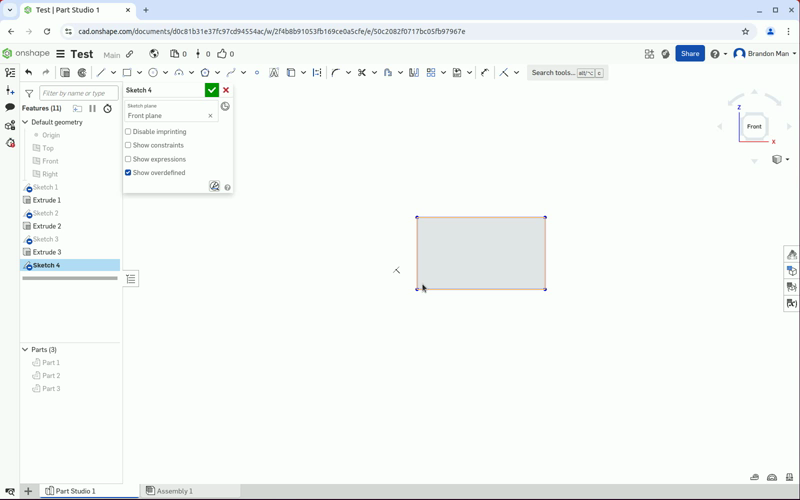
click(422, 283)
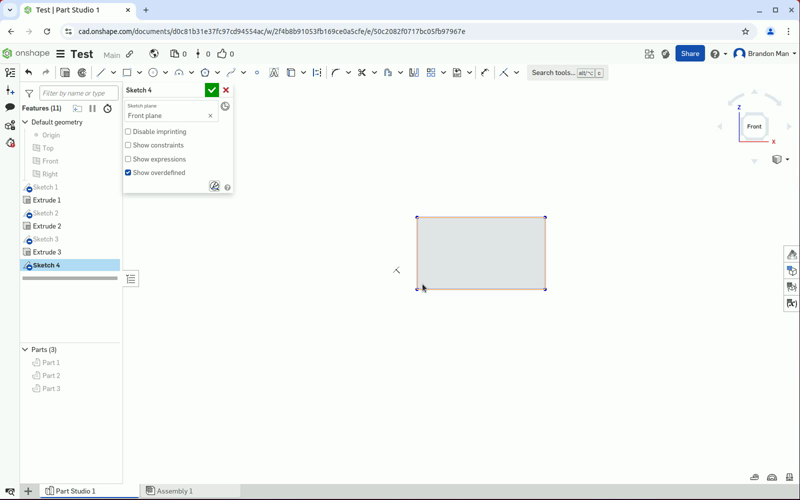
scroll(-6)
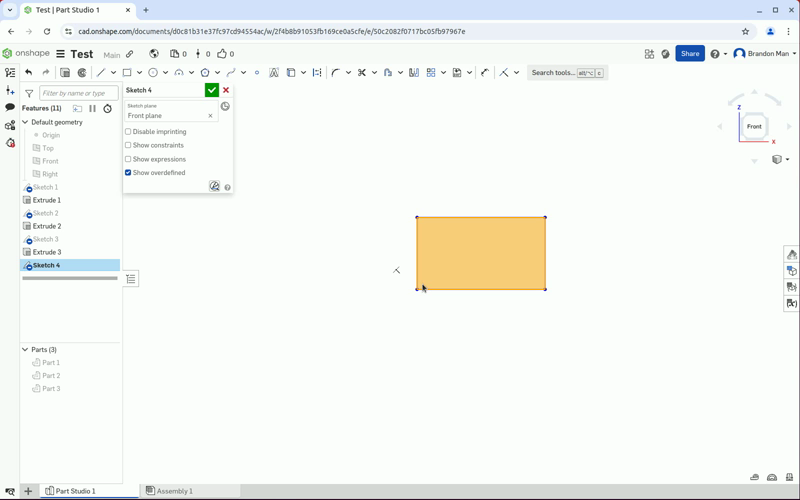
scroll(-6)
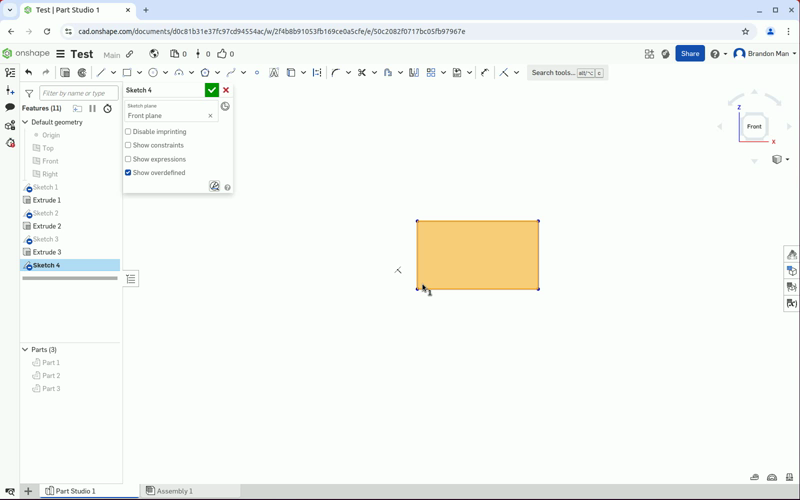
scroll(-6)
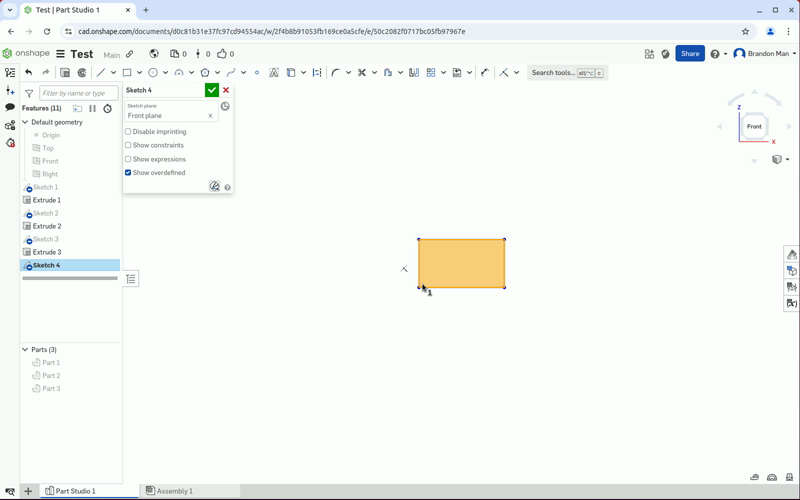
scroll(-6)
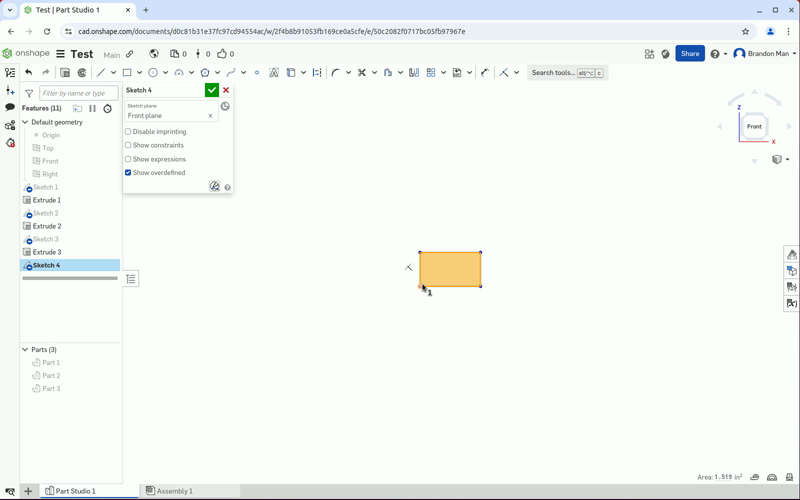
scroll(-6)
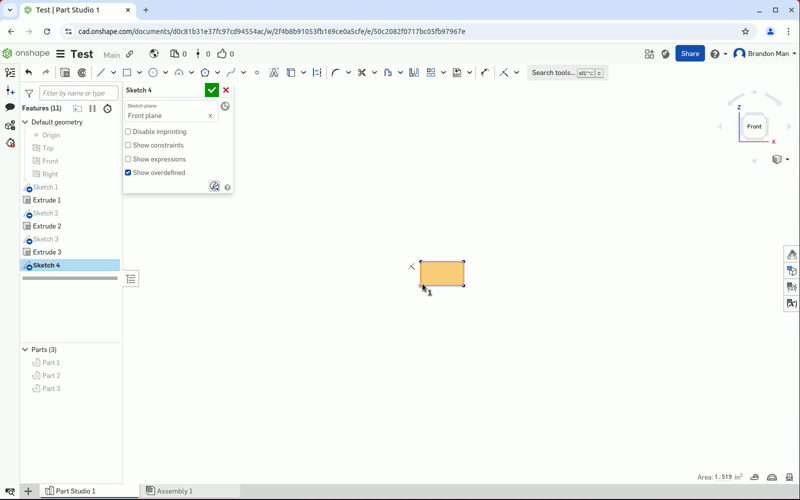
scroll(-6)
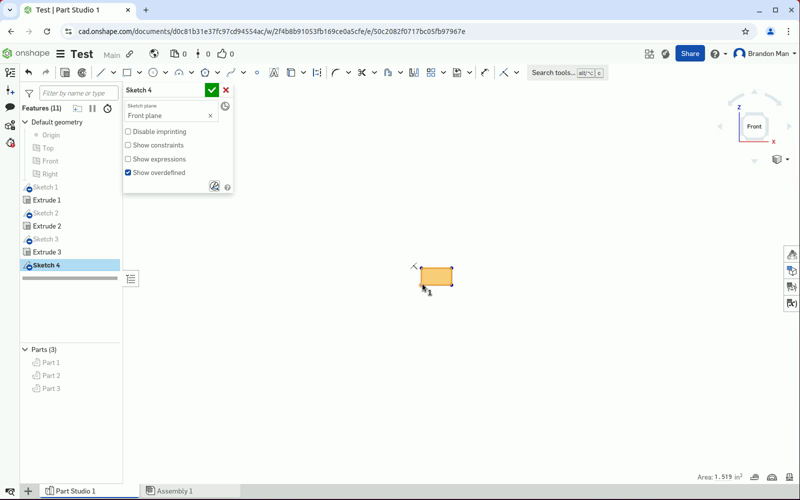
scroll(-6)
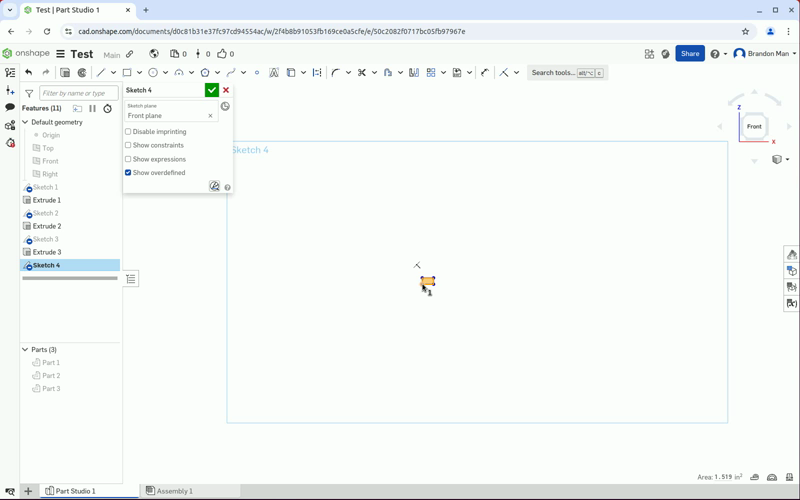
mouse_move(73, 352)
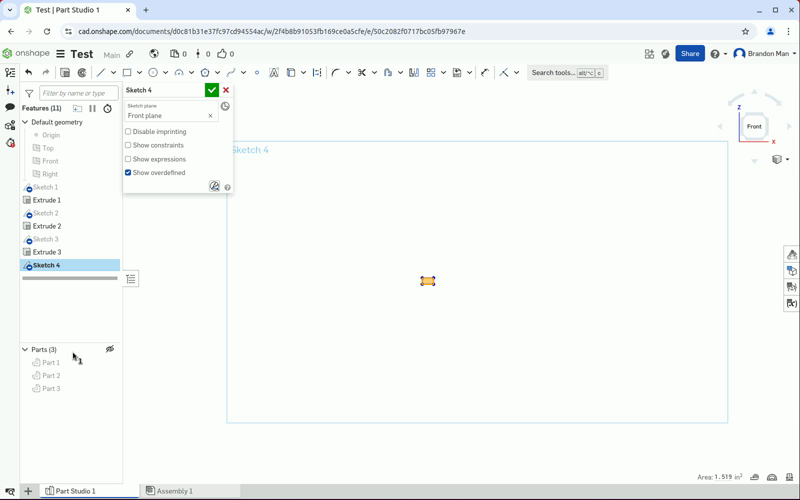
key(shift+y)
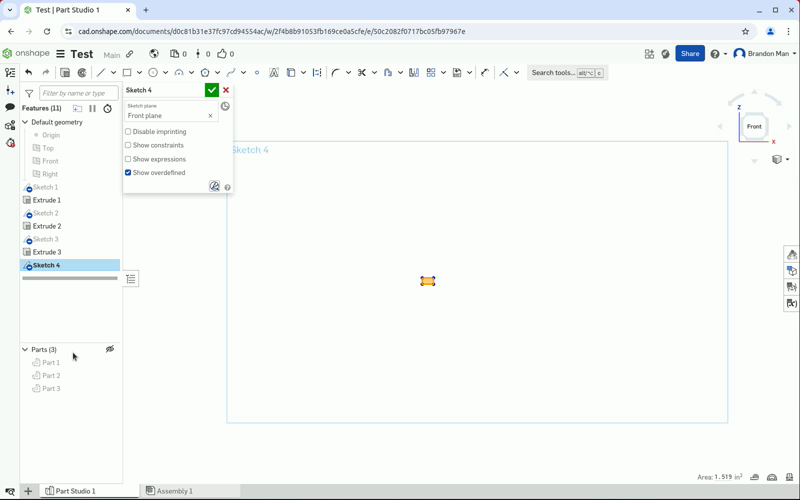
key(shift+e)
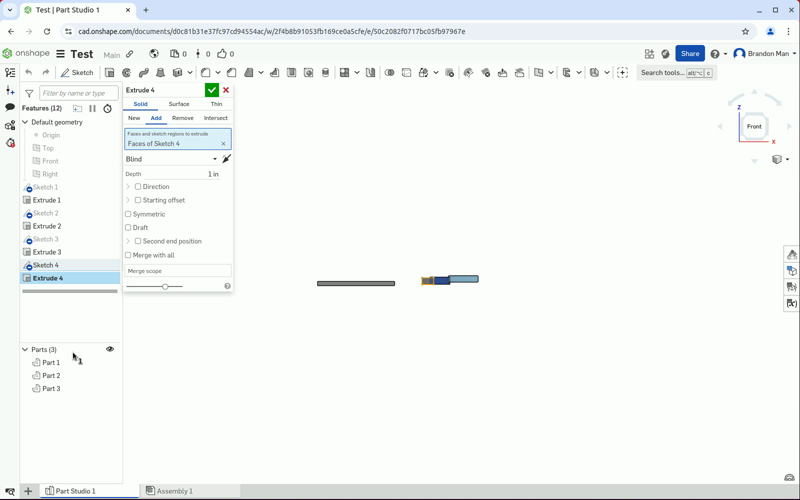
mouse_move(143, 106)
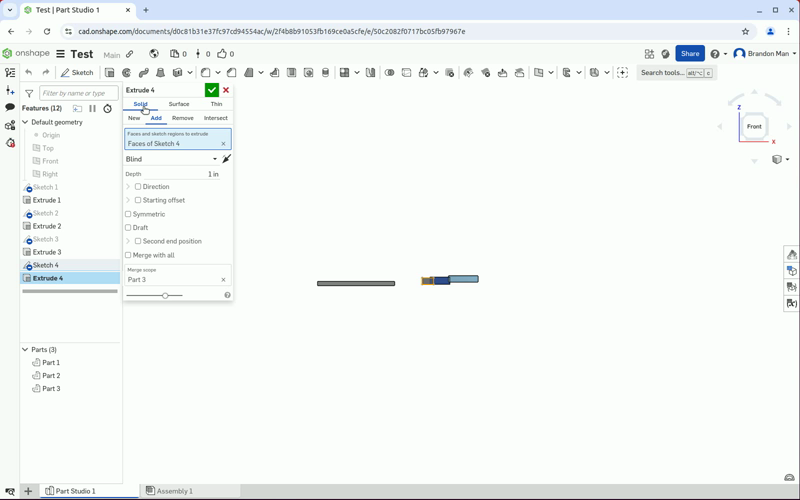
click(143, 106)
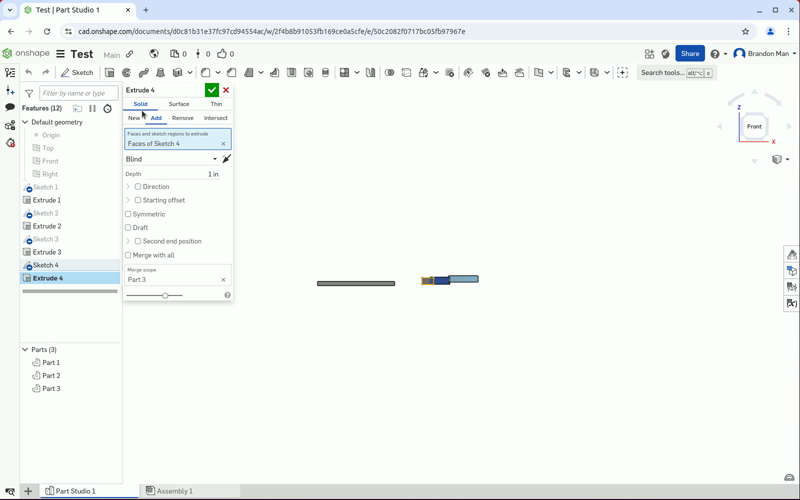
mouse_move(137, 120)
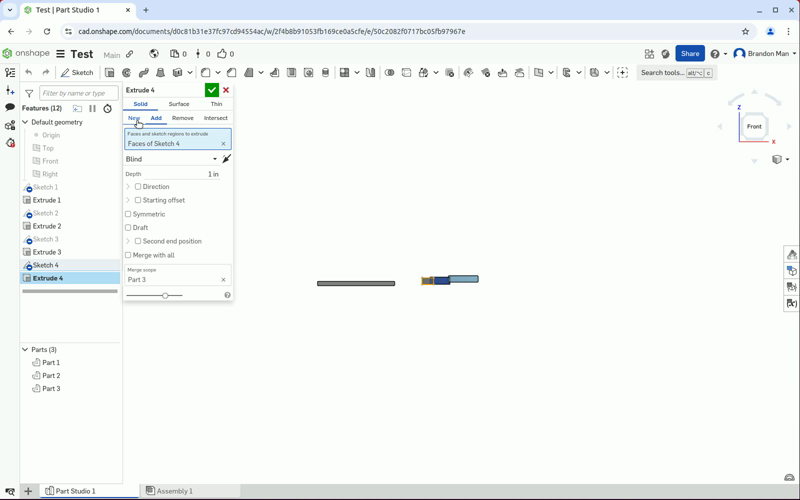
click(137, 120)
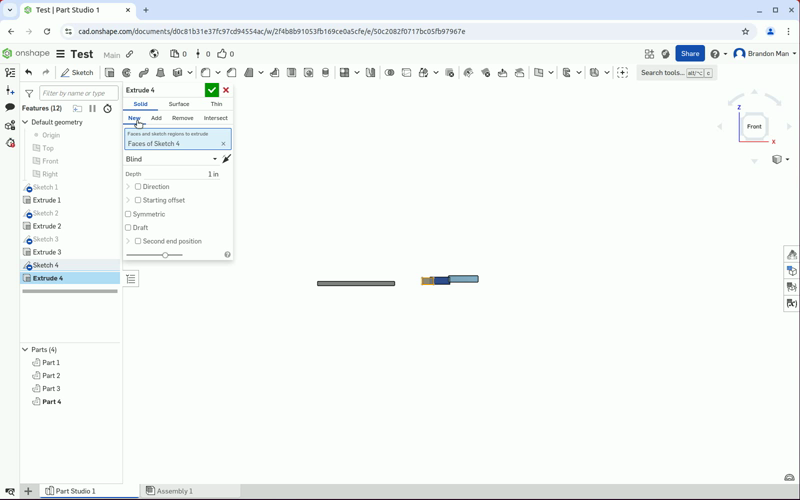
key(tab, 4)
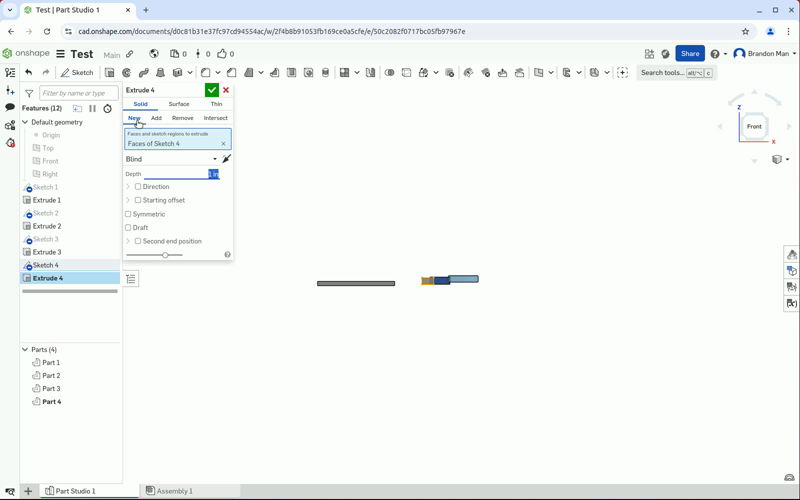
text(-0.241)
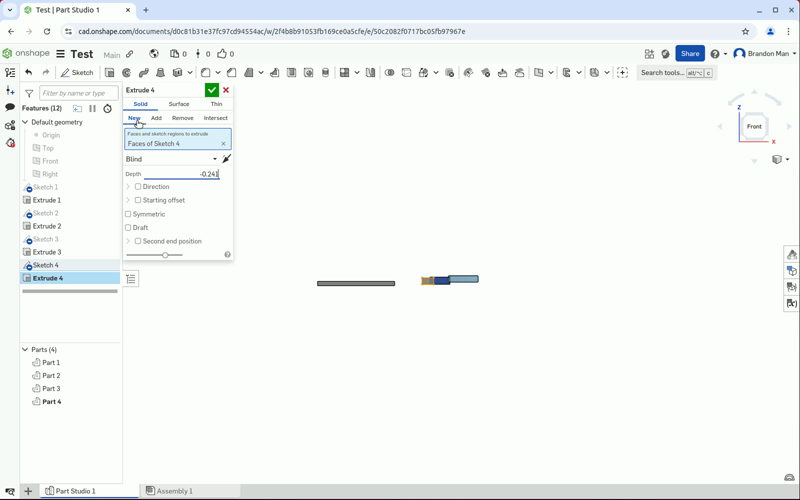
key(enter)
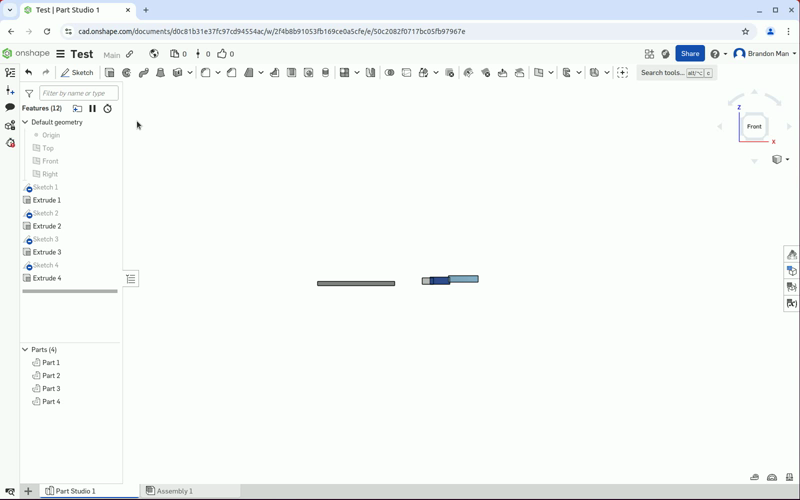
key(shift+h)
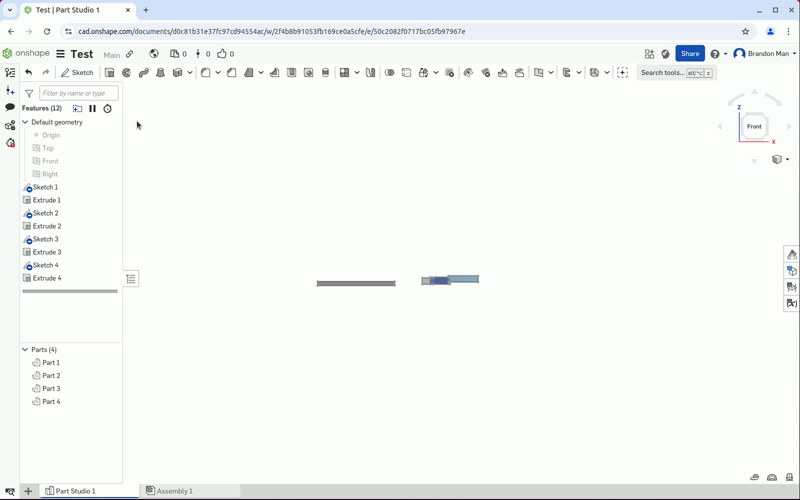
key(shift+h)
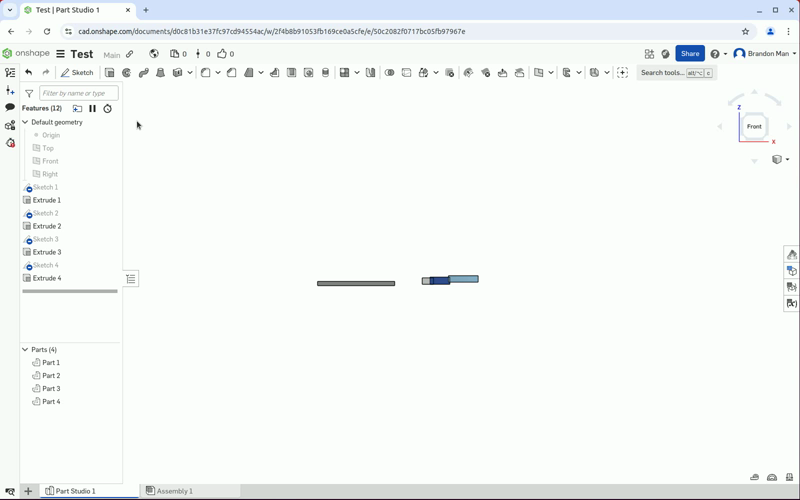
mouse_move(73, 189)
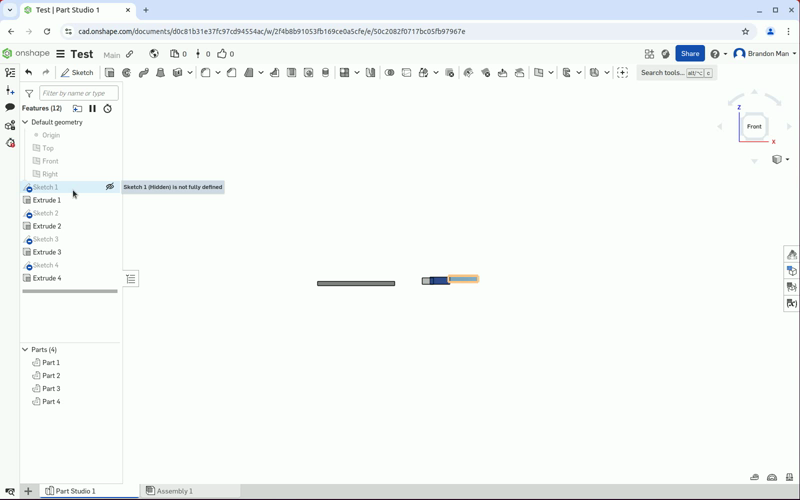
click(73, 189)
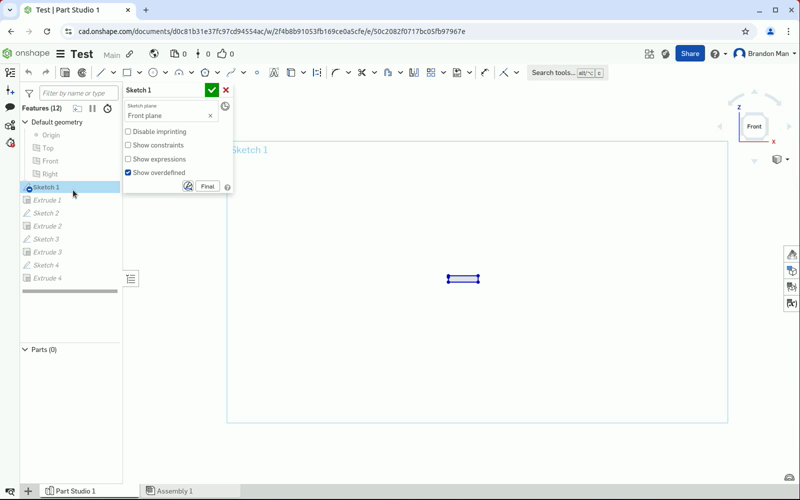
mouse_move(229, 92)
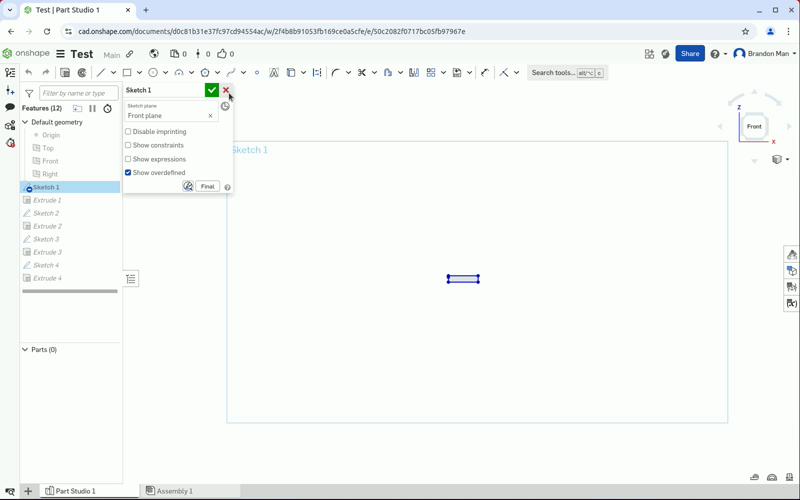
click(229, 92)
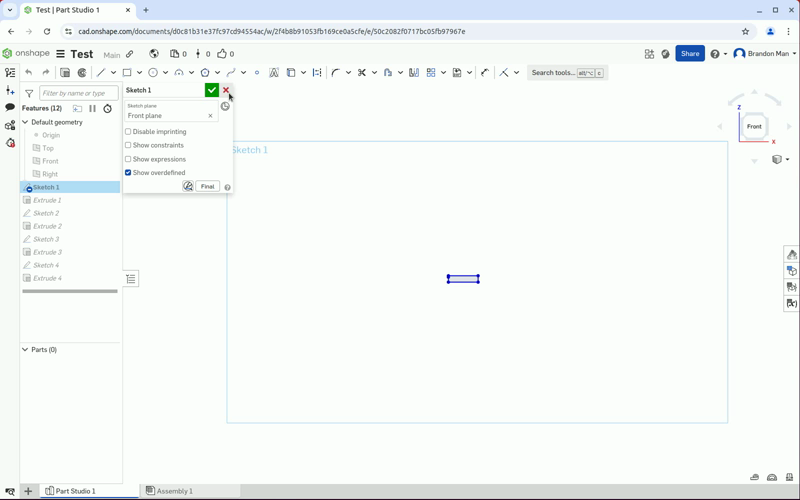
key(shift+s)
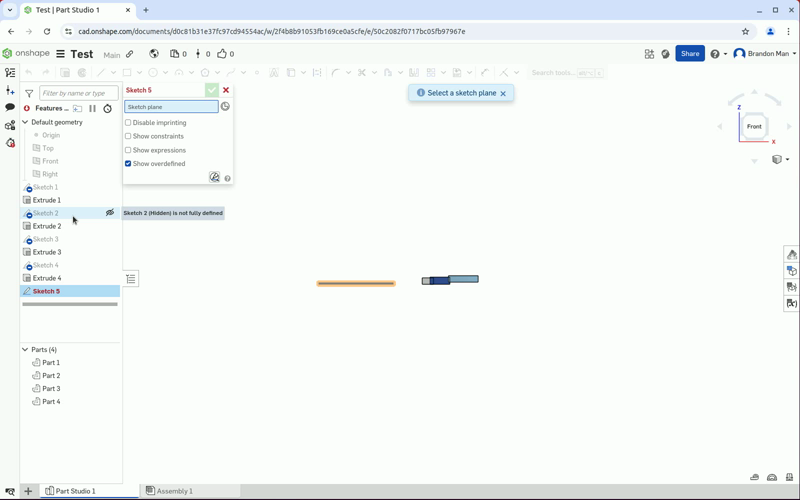
scroll(3)
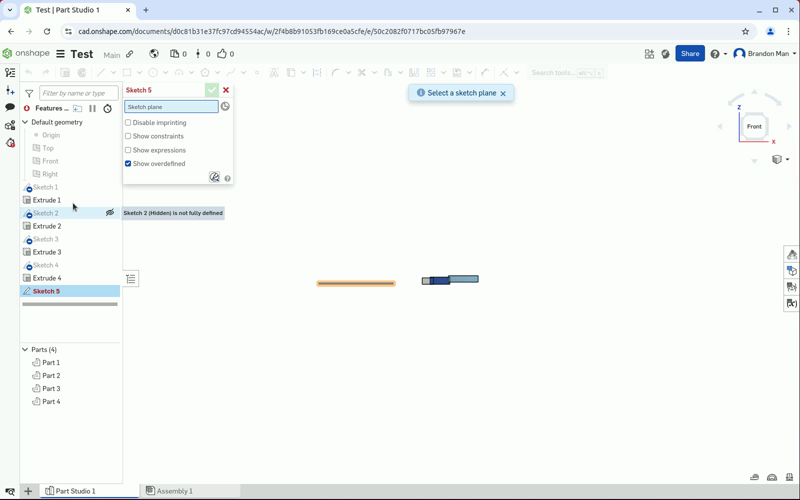
mouse_move(73, 163)
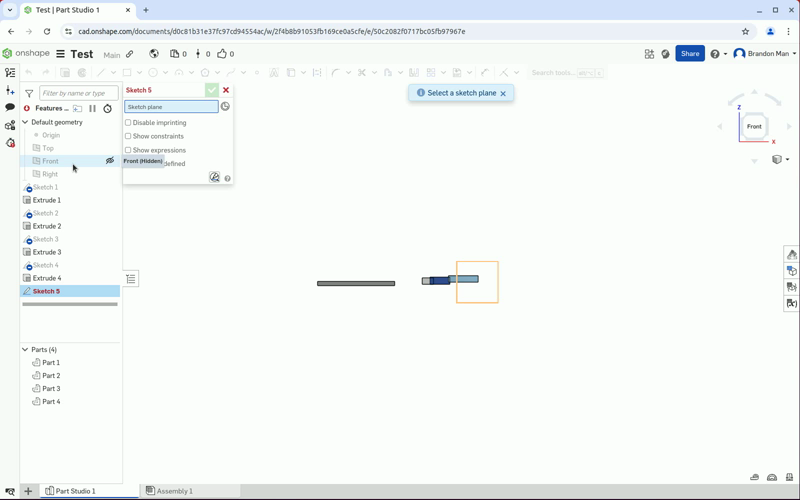
click(73, 163)
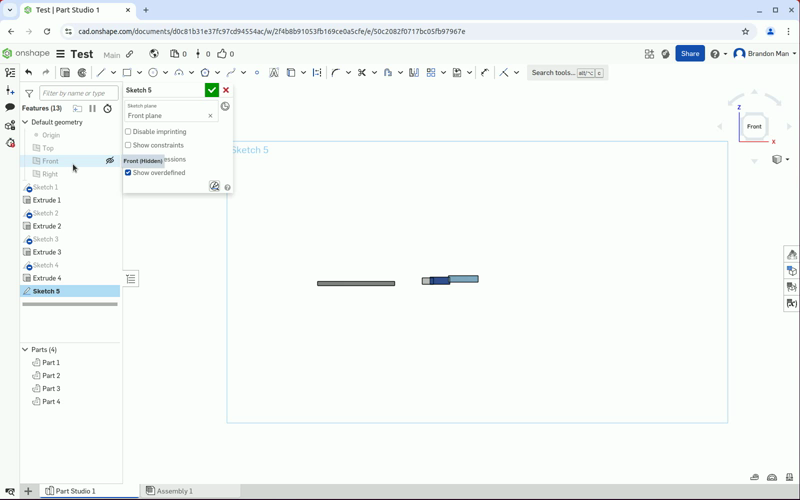
mouse_move(73, 352)
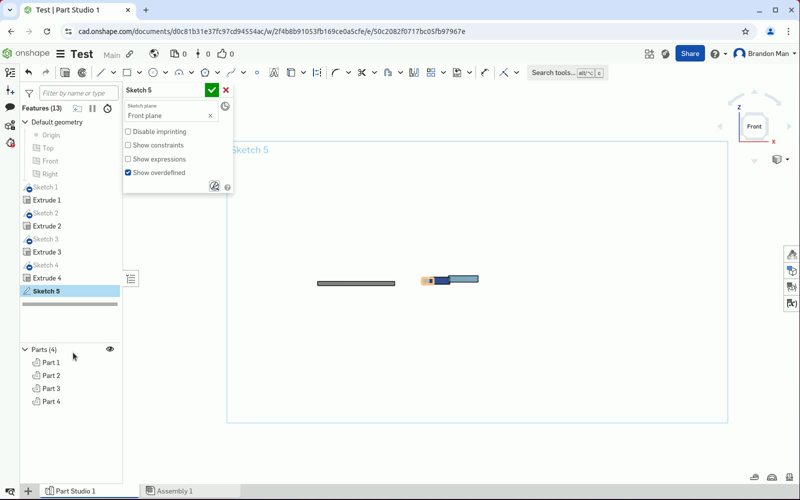
key(y)
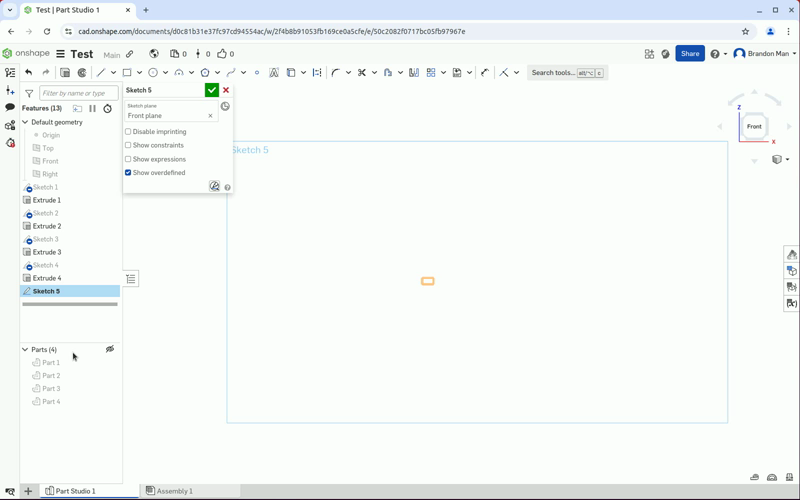
key(l)
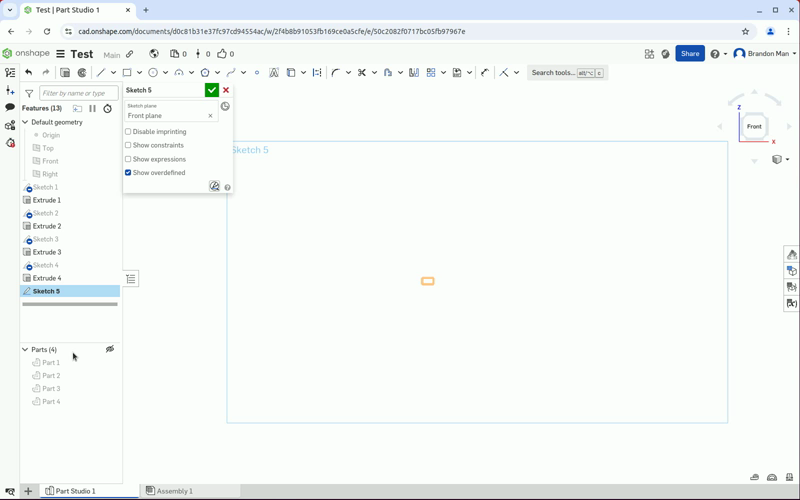
key_down(shift)
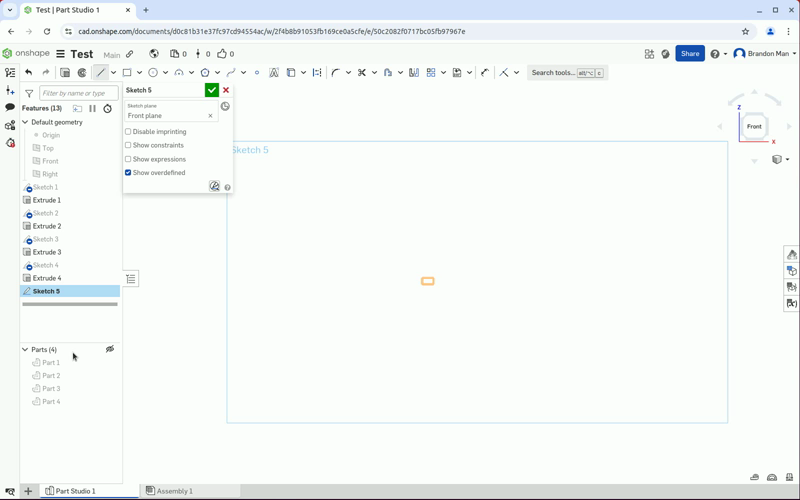
mouse_move(414, 284)
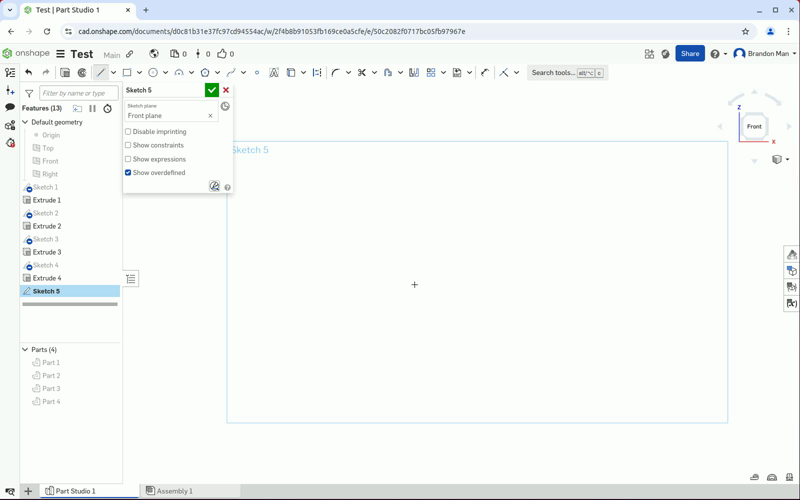
click(414, 284)
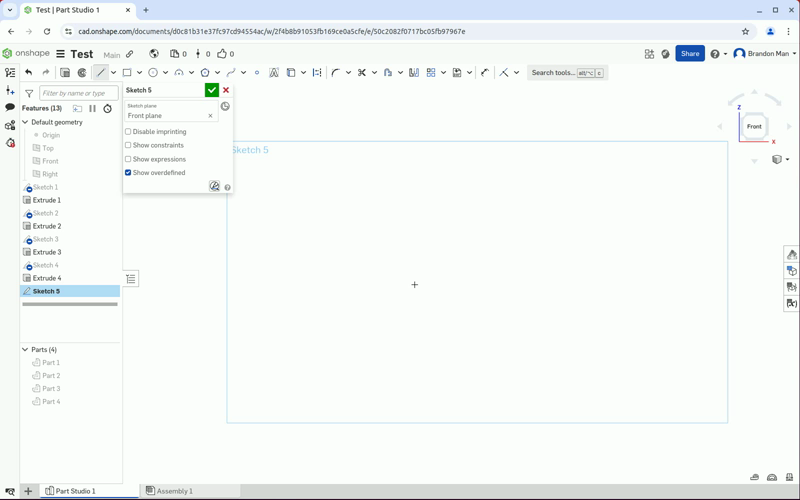
key_up(shift)
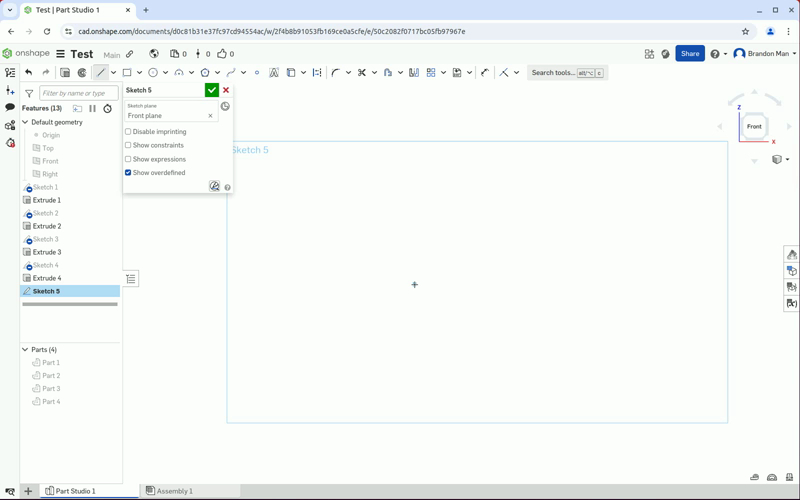
key_down(shift)
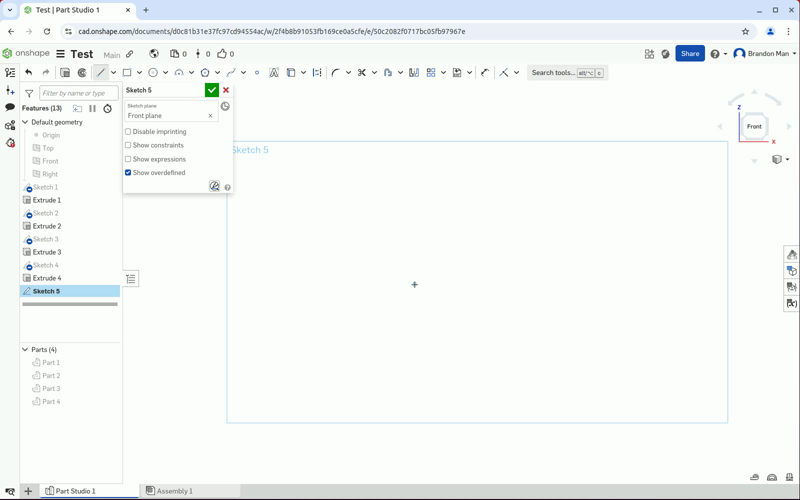
mouse_move(444, 284)
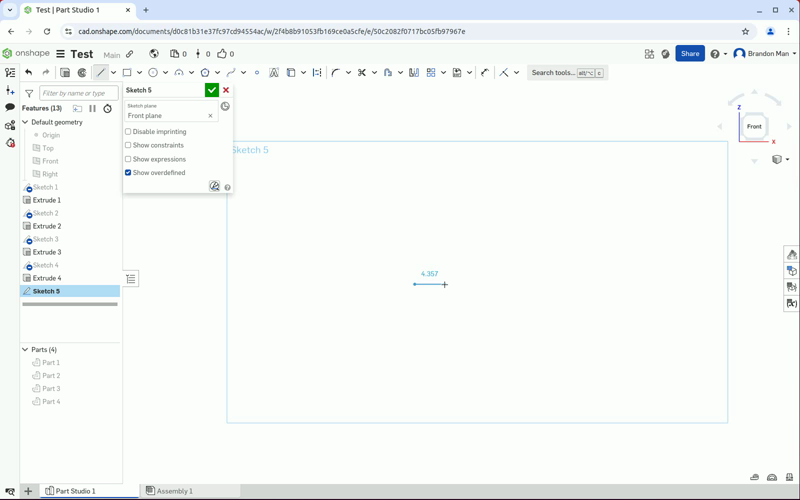
mouse_move(423, 284)
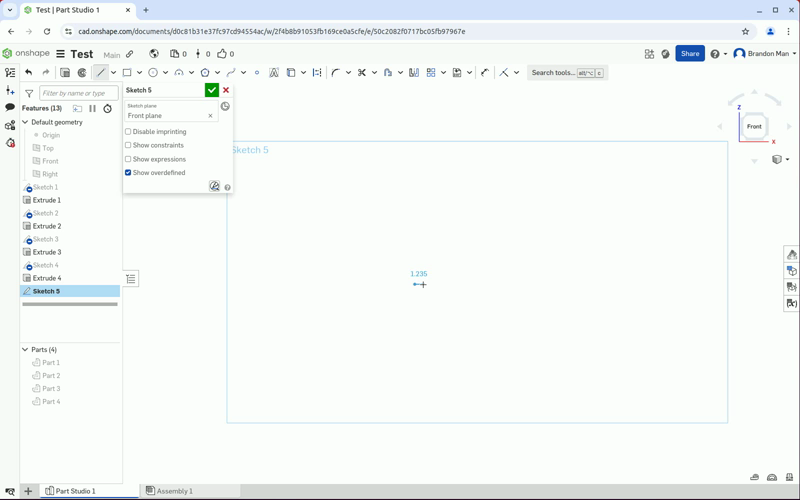
click(423, 284)
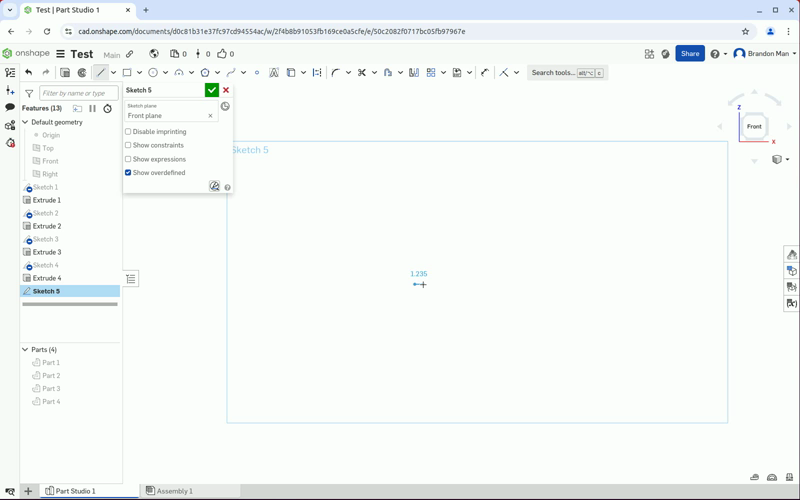
key_up(shift)
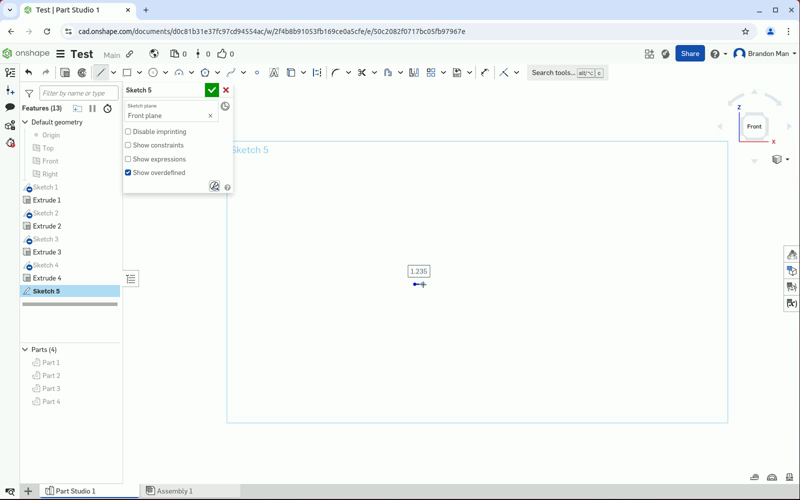
key_down(shift)
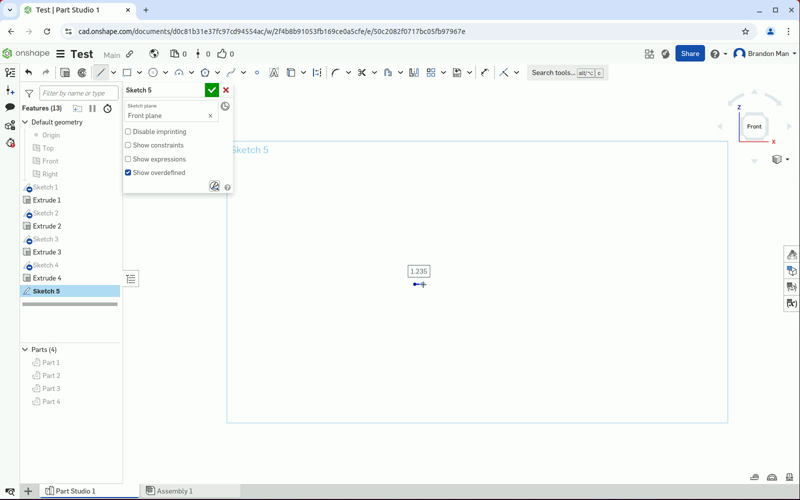
mouse_move(453, 284)
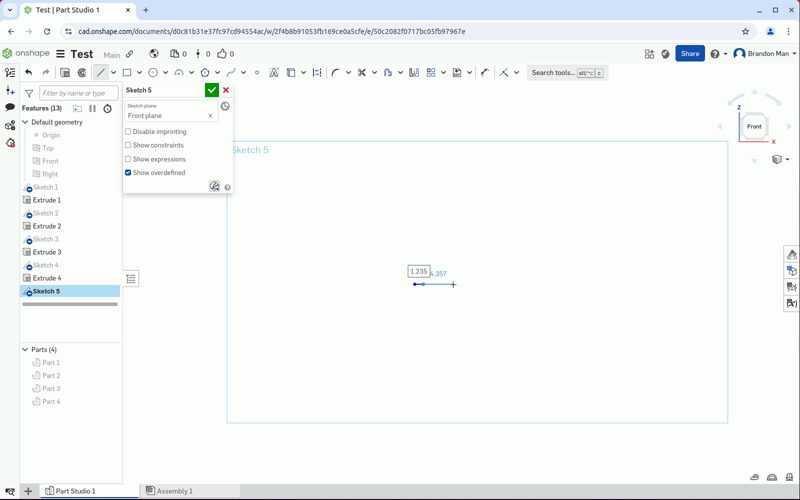
mouse_move(423, 283)
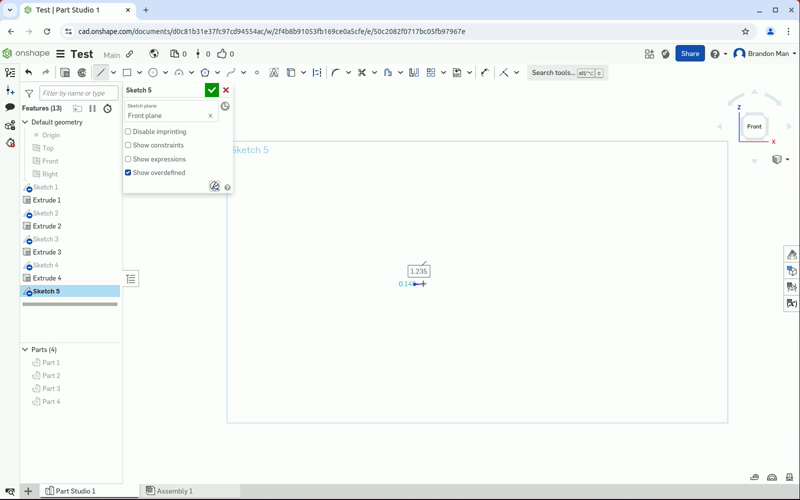
scroll(6)
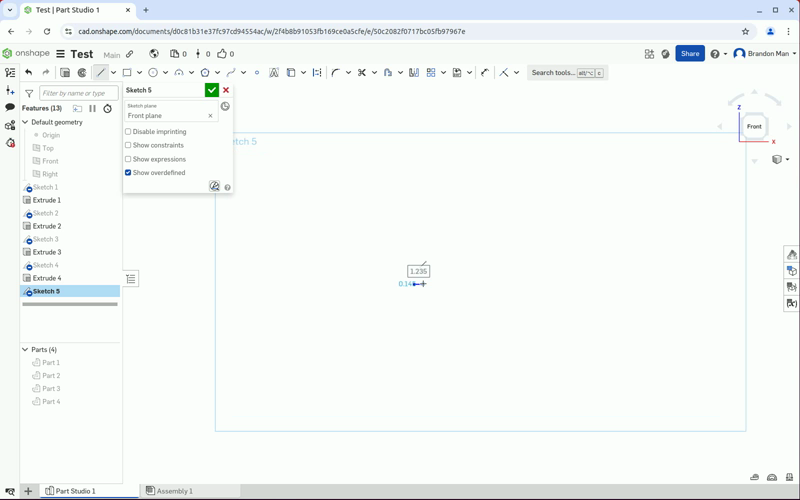
scroll(6)
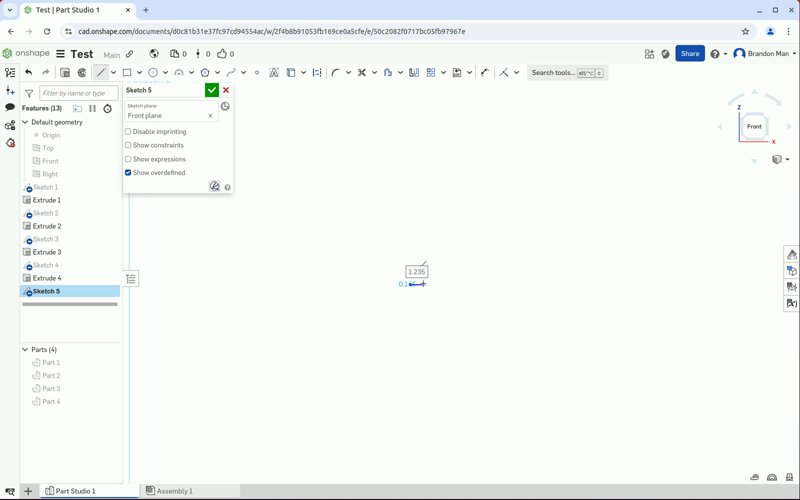
scroll(6)
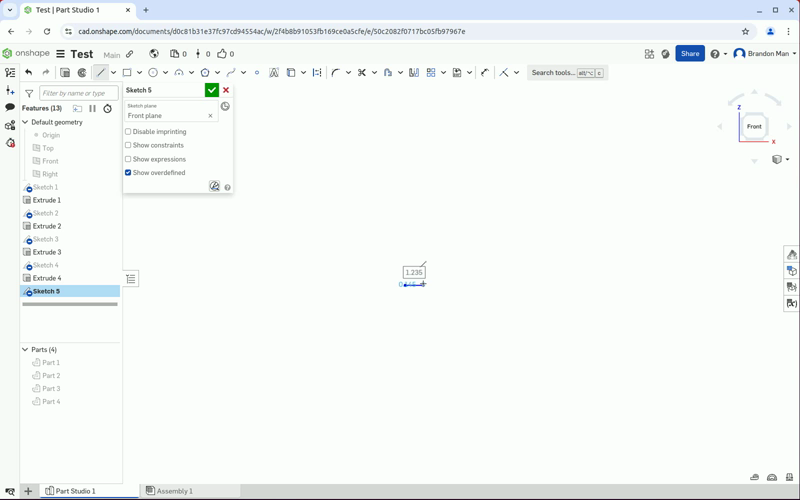
scroll(6)
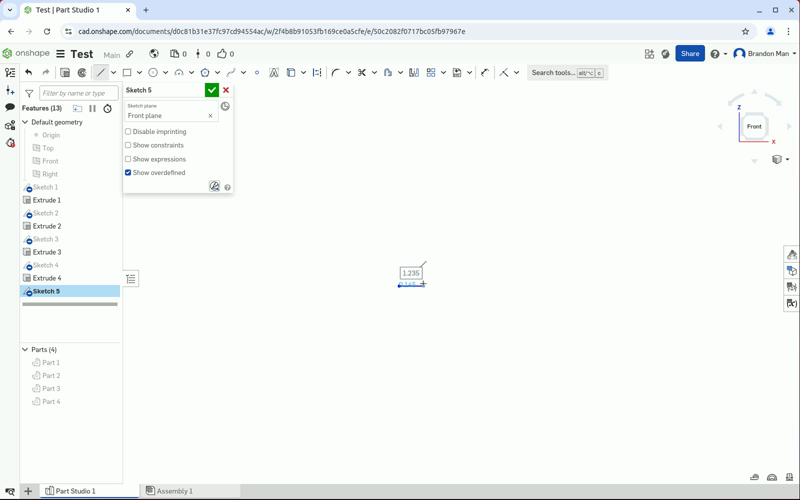
scroll(6)
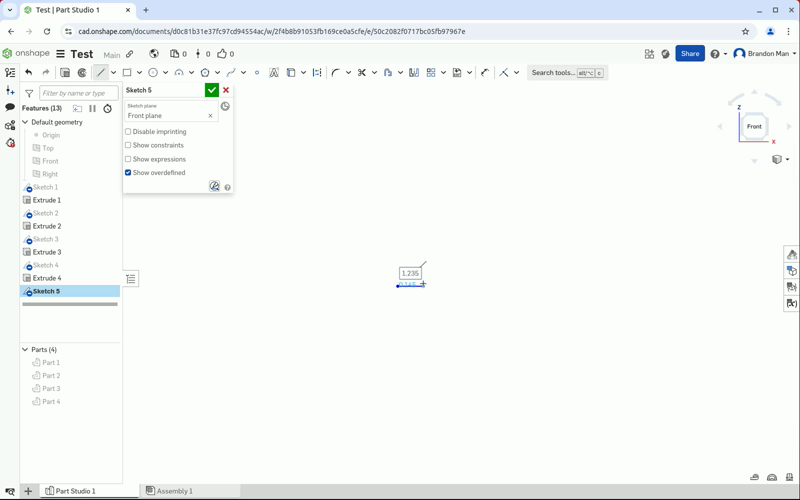
scroll(6)
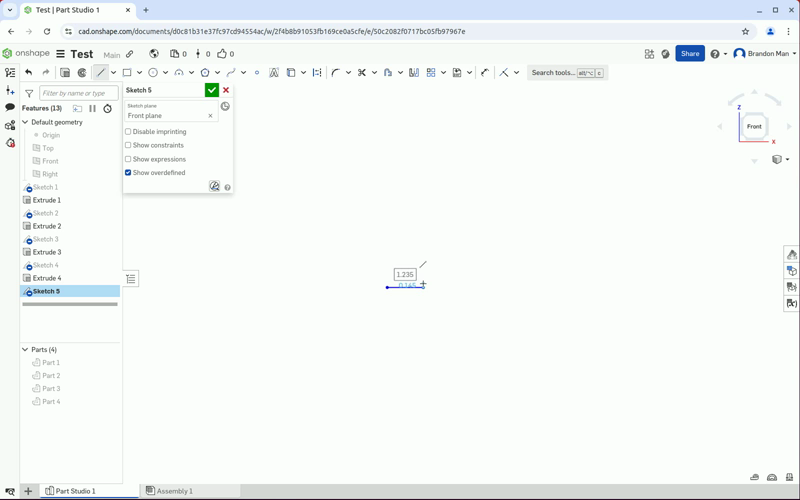
scroll(6)
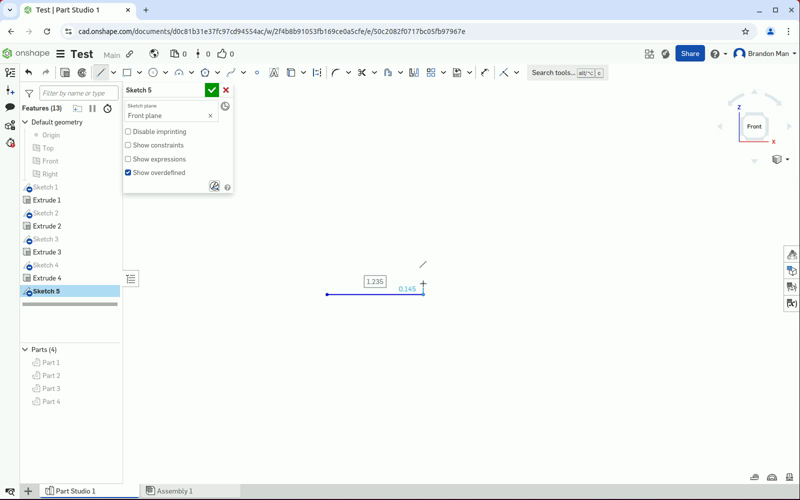
click(423, 283)
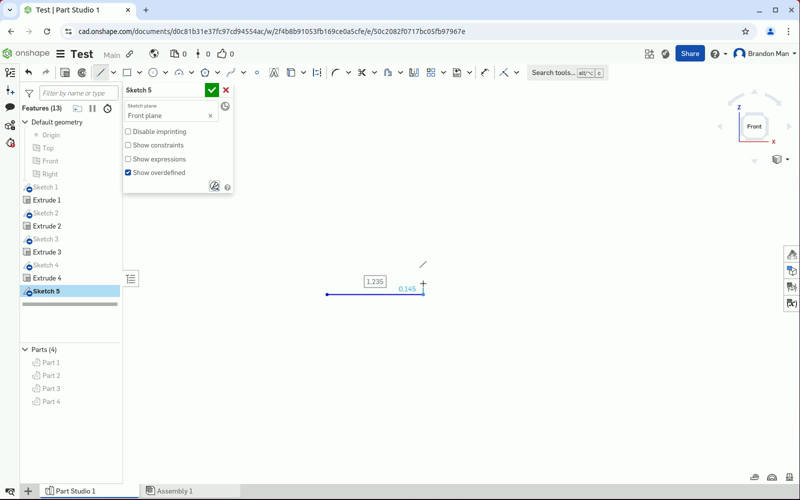
scroll(-6)
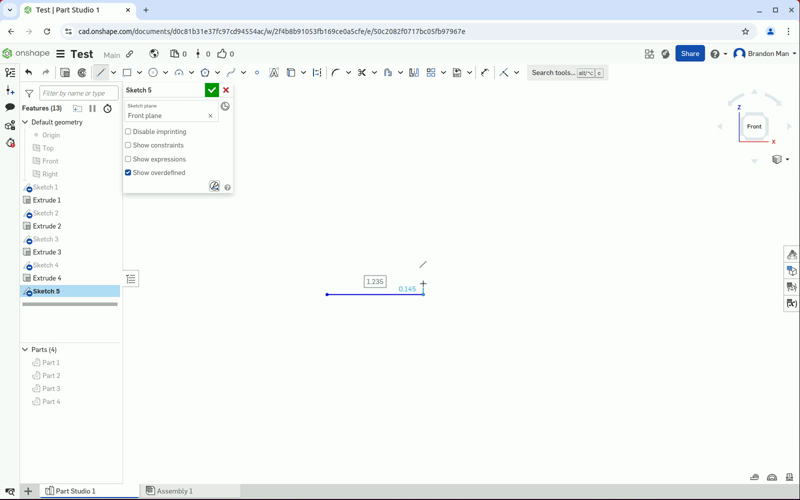
scroll(-6)
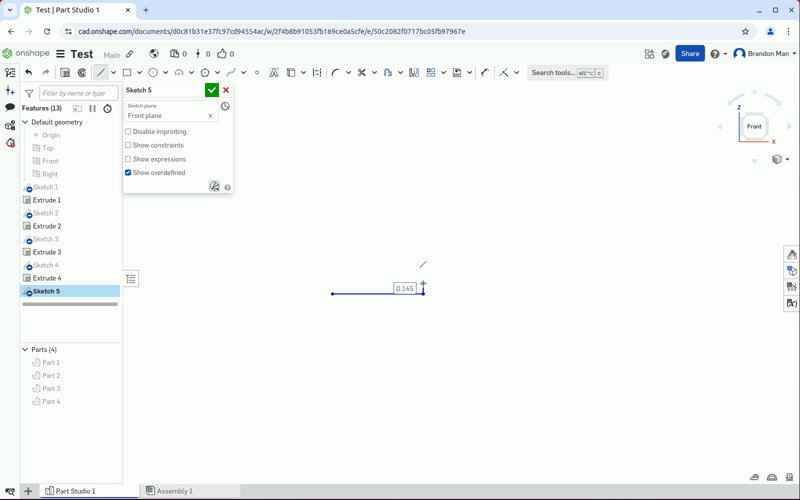
scroll(-6)
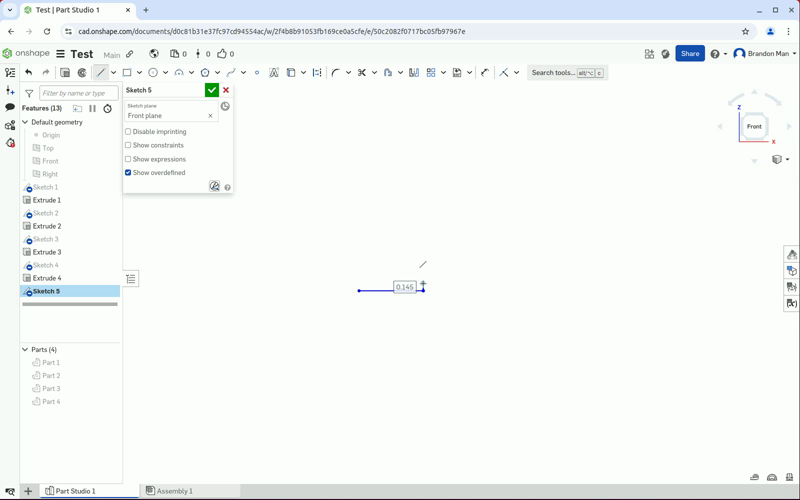
scroll(-6)
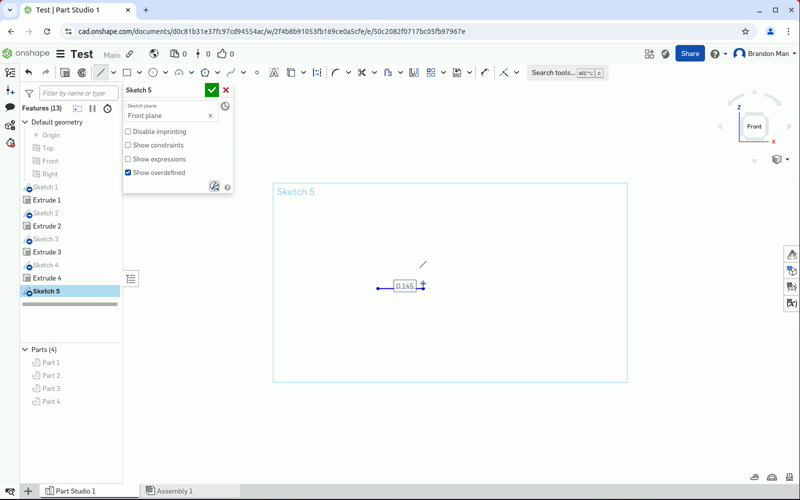
scroll(-6)
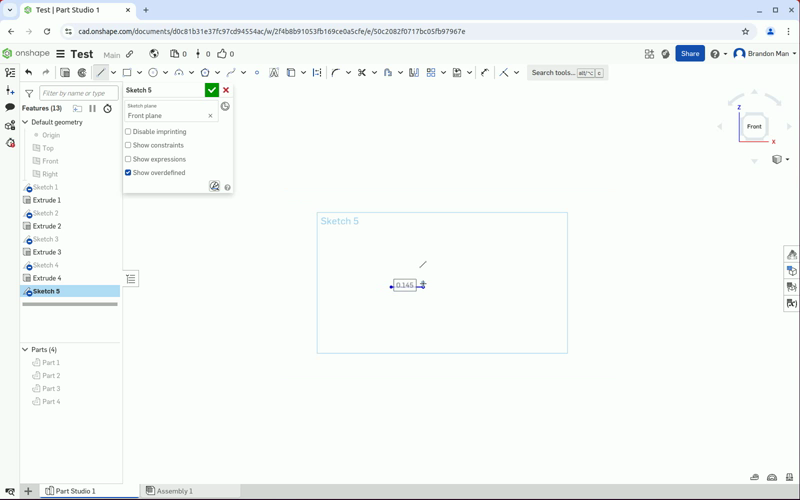
scroll(-6)
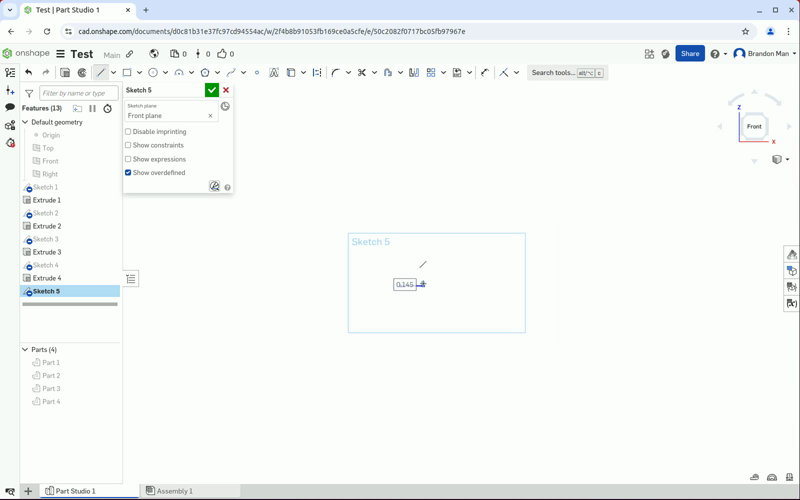
scroll(-6)
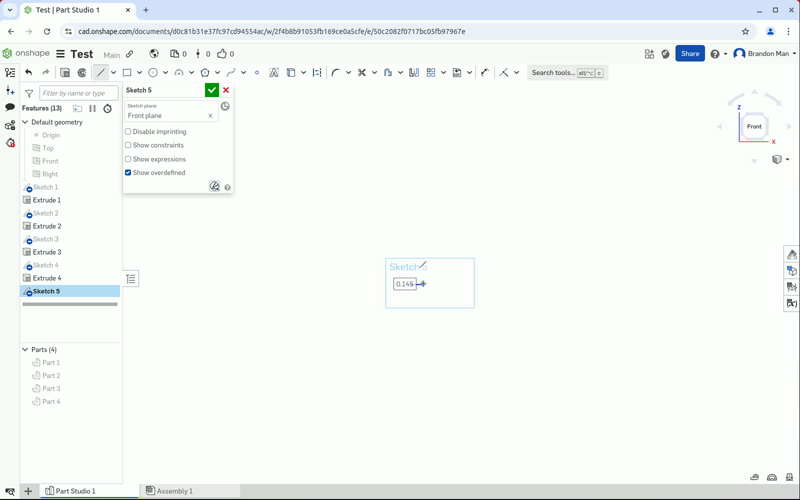
key_up(shift)
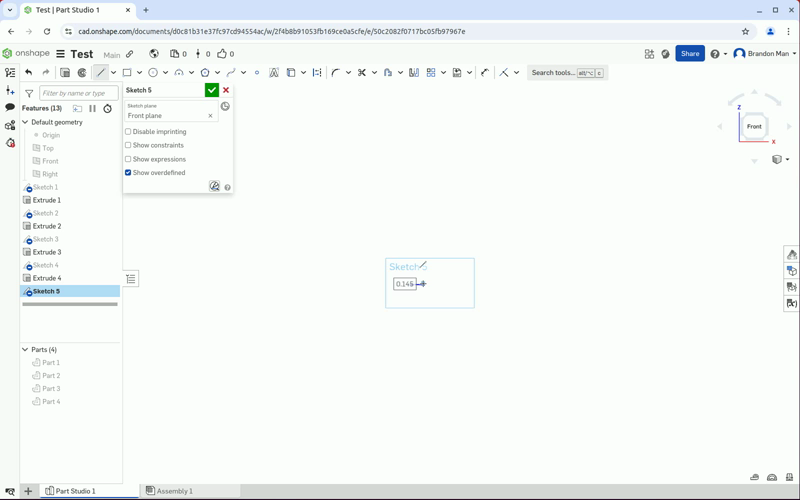
key_down(shift)
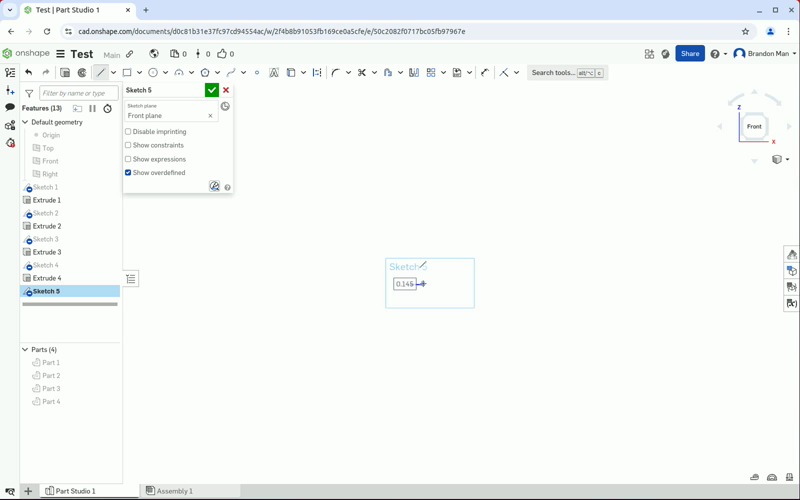
mouse_move(453, 283)
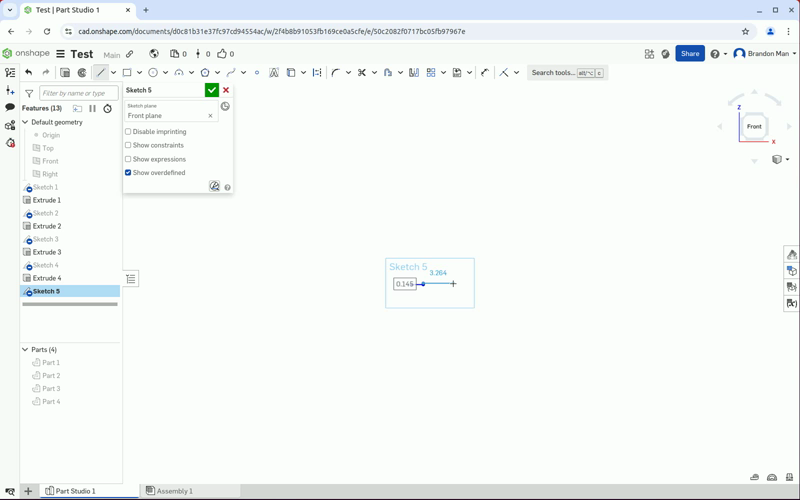
mouse_move(423, 279)
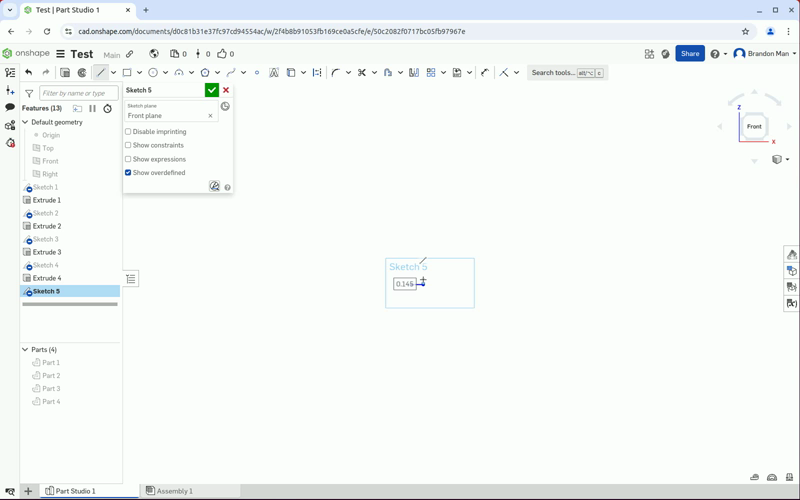
scroll(6)
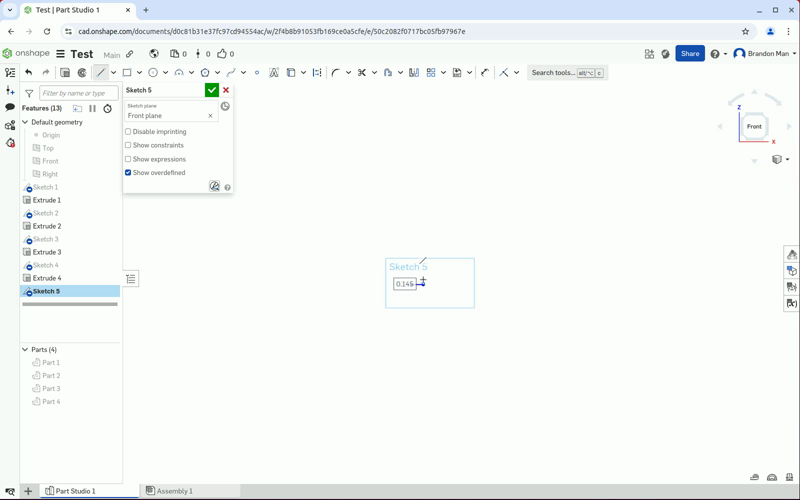
scroll(6)
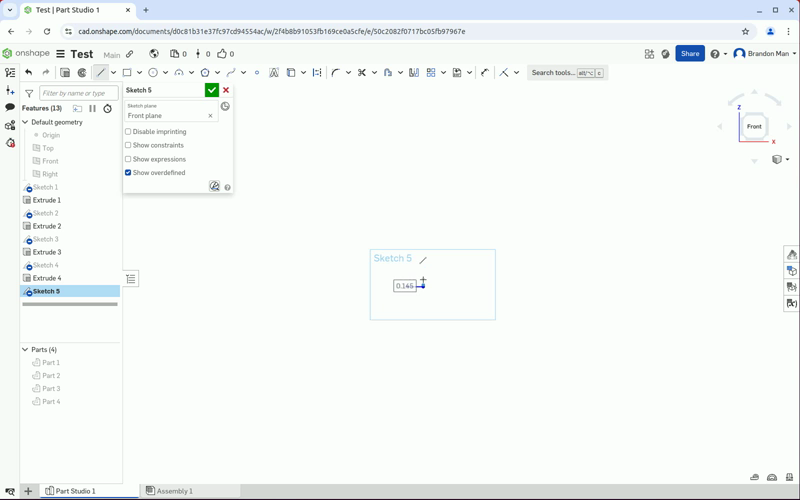
scroll(6)
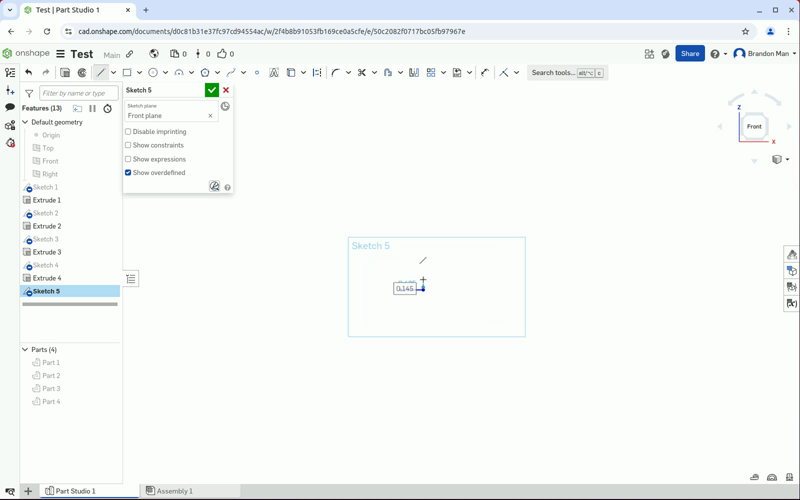
scroll(6)
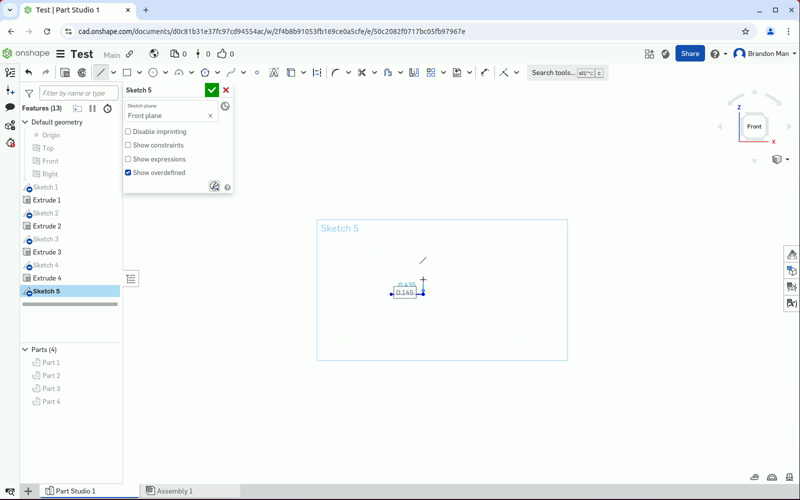
scroll(6)
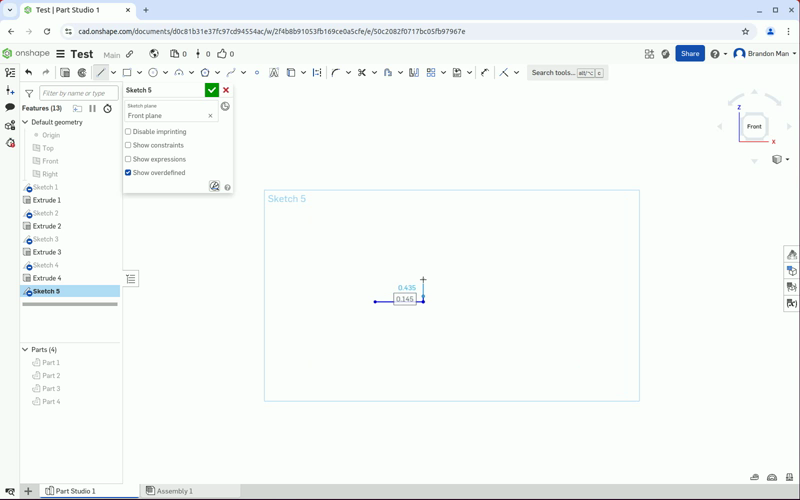
scroll(6)
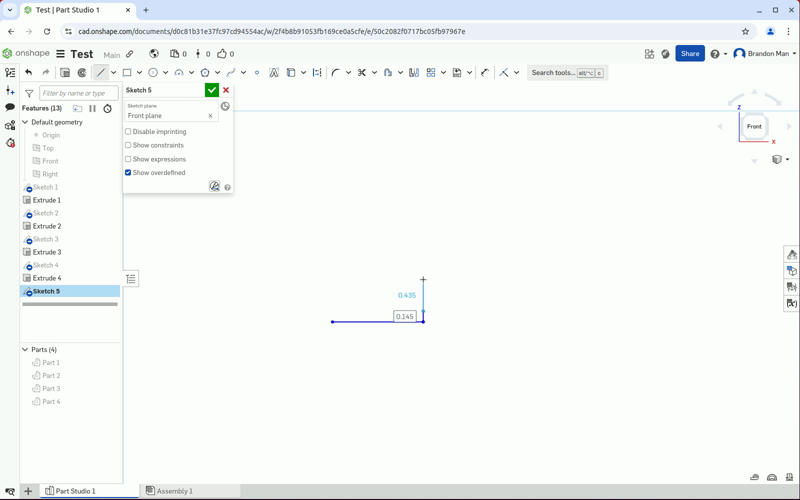
scroll(6)
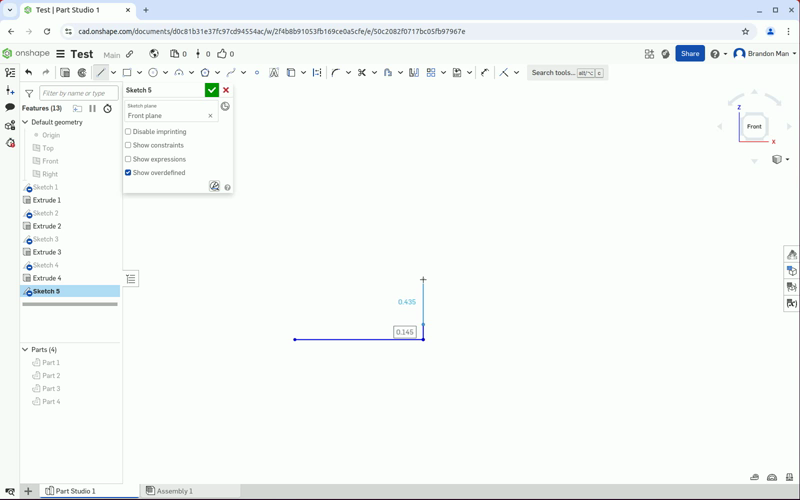
click(423, 279)
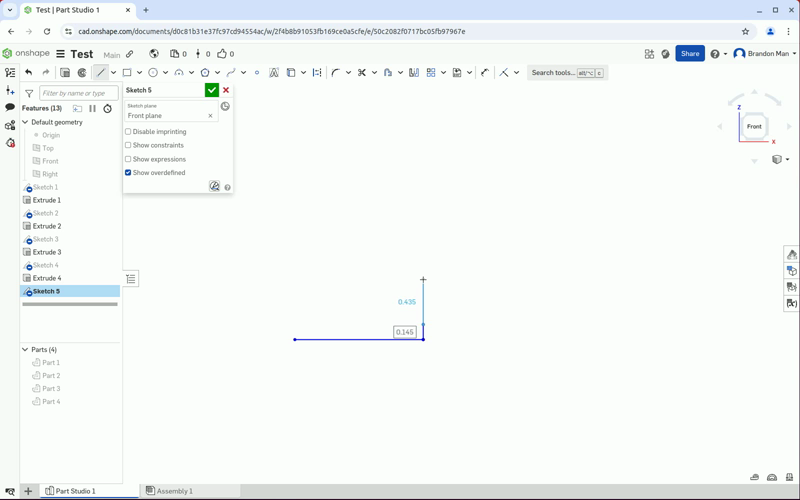
scroll(-6)
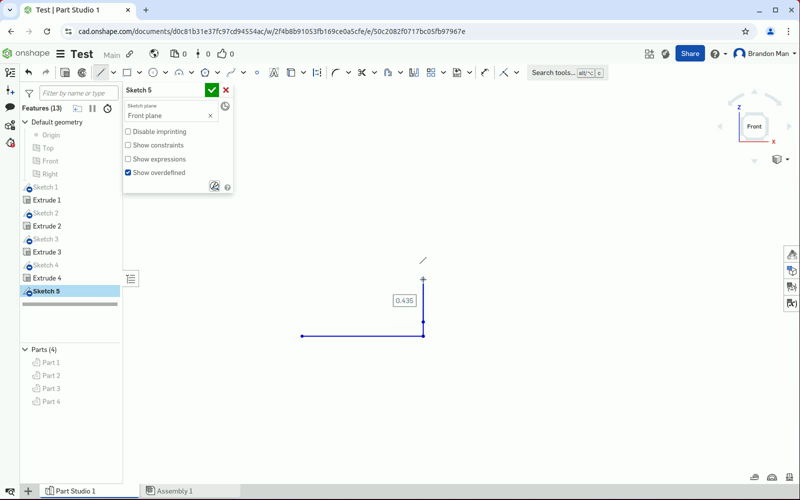
scroll(-6)
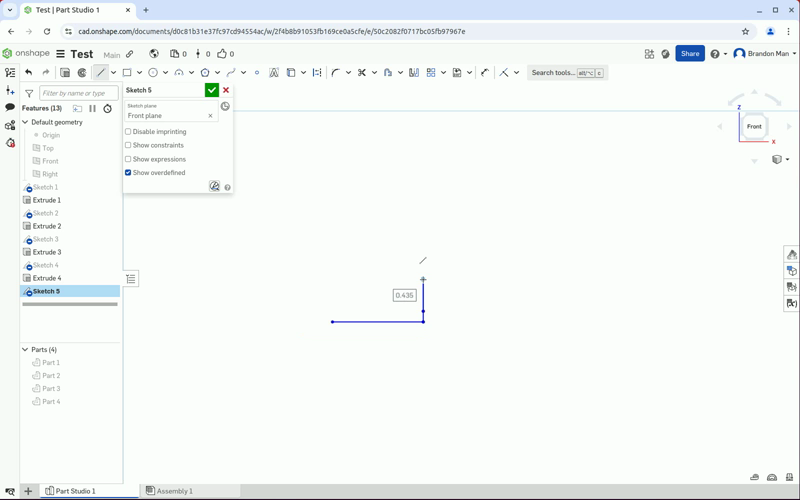
scroll(-6)
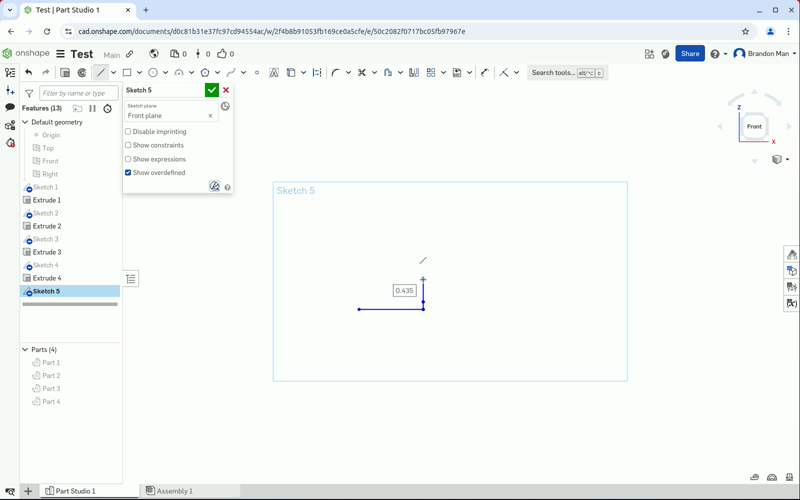
scroll(-6)
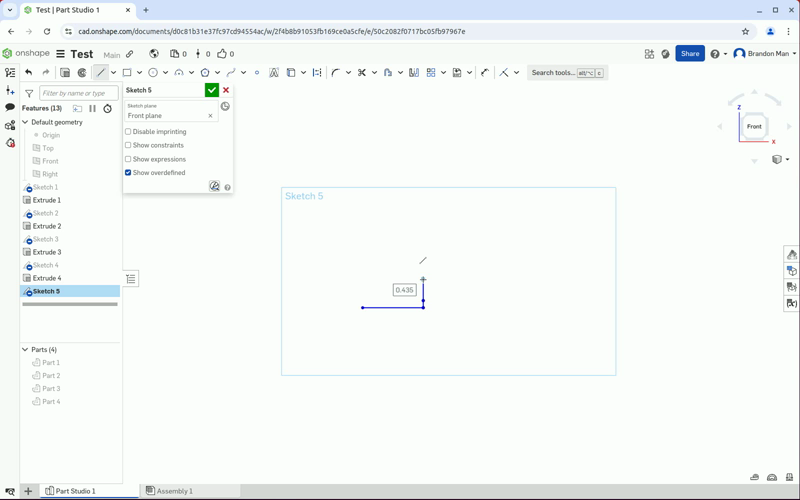
scroll(-6)
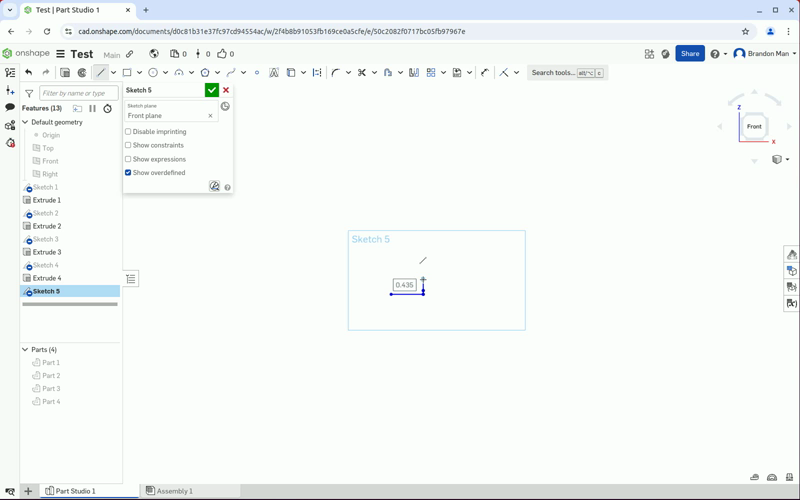
scroll(-6)
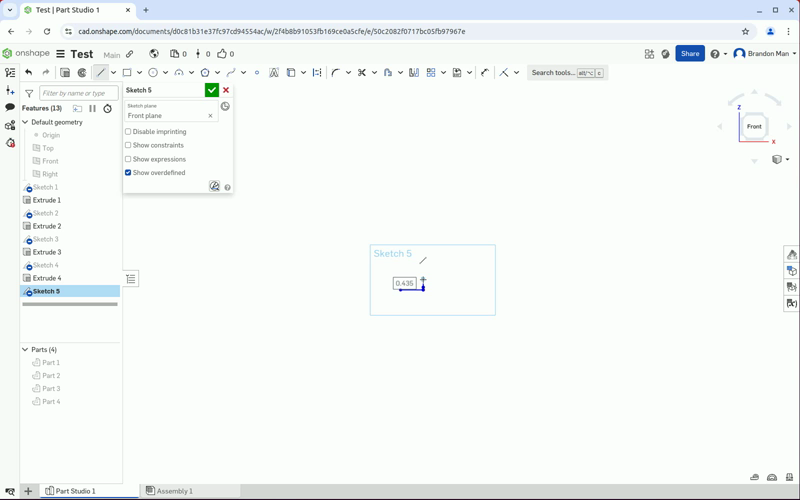
scroll(-6)
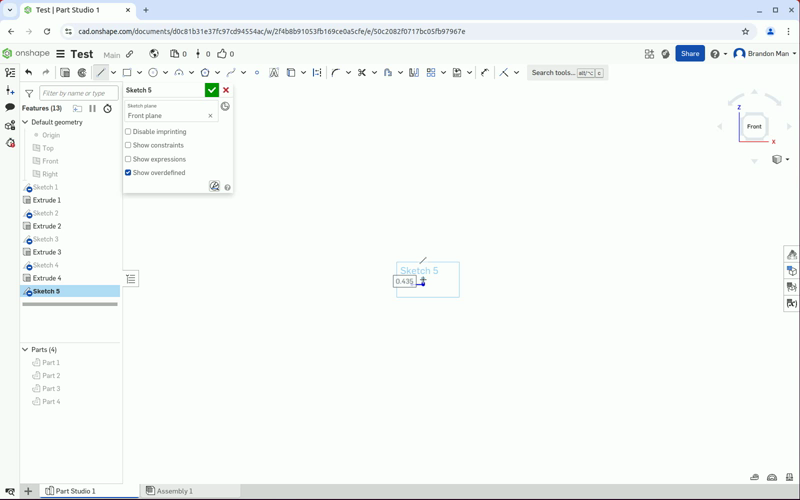
key_up(shift)
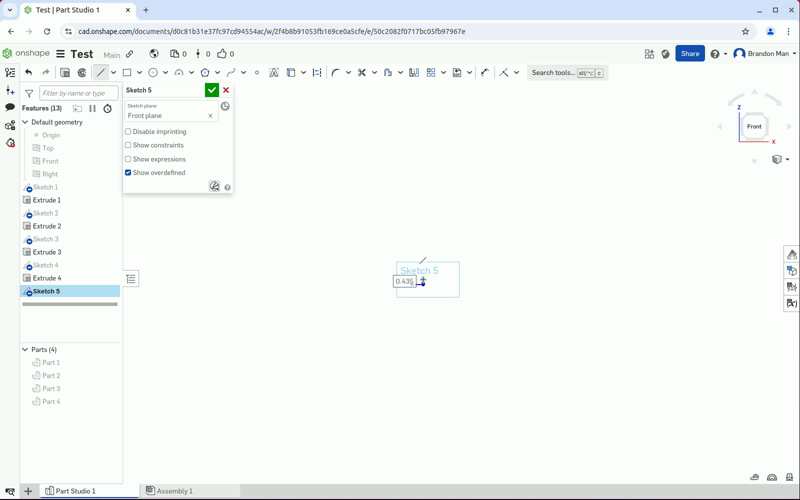
key_down(shift)
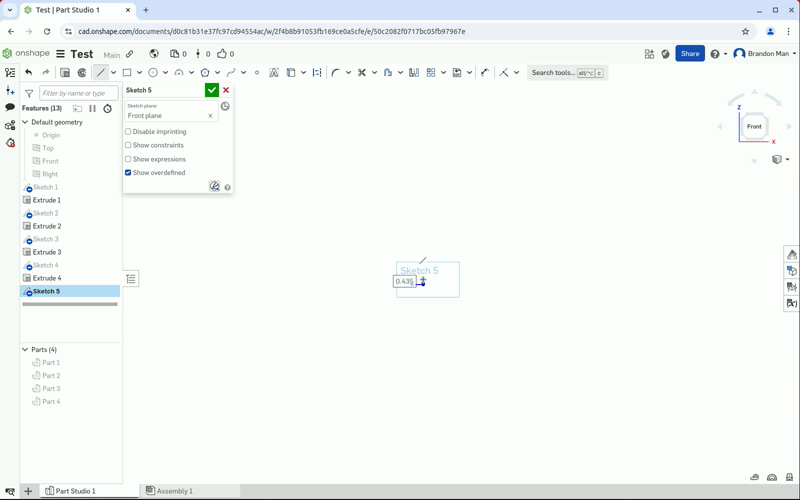
mouse_move(453, 279)
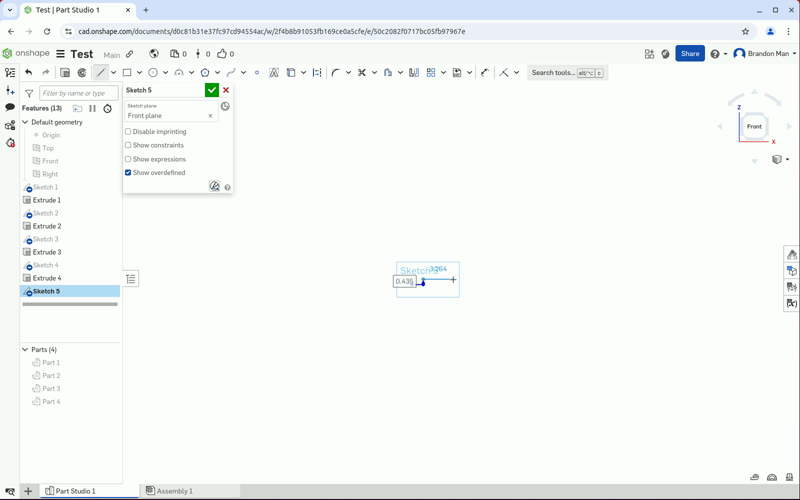
mouse_move(414, 279)
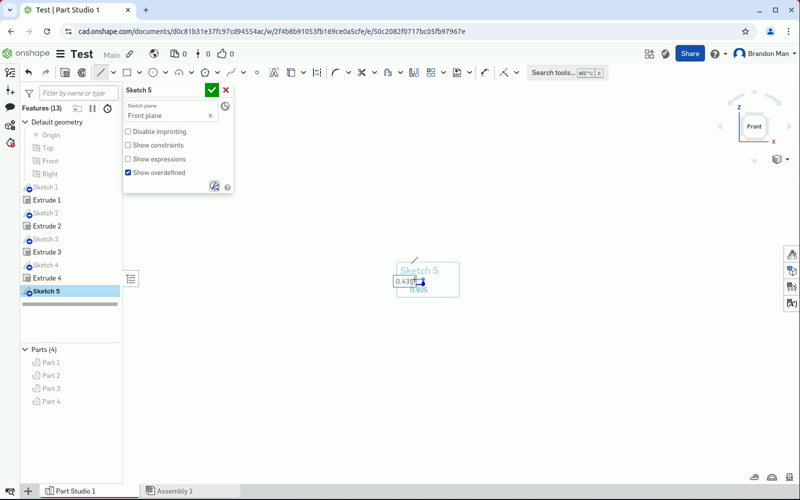
click(414, 279)
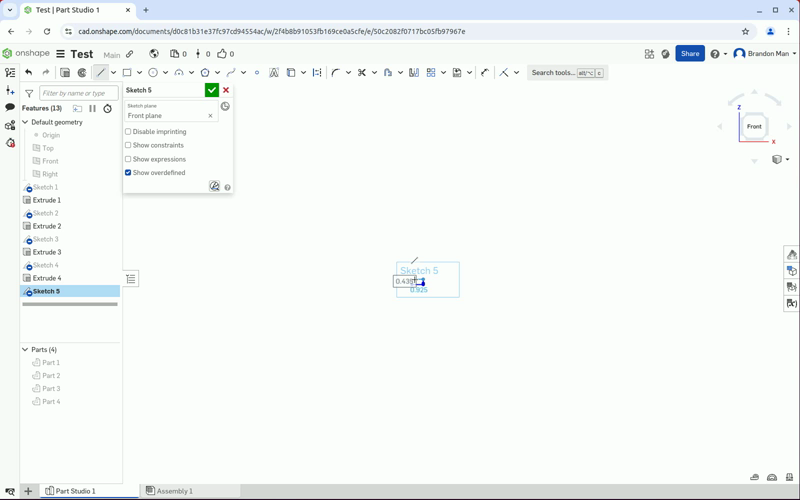
key_up(shift)
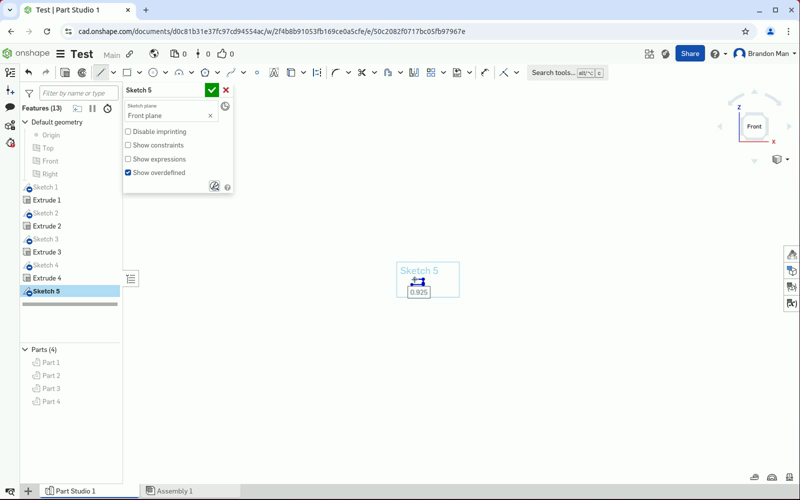
key_down(shift)
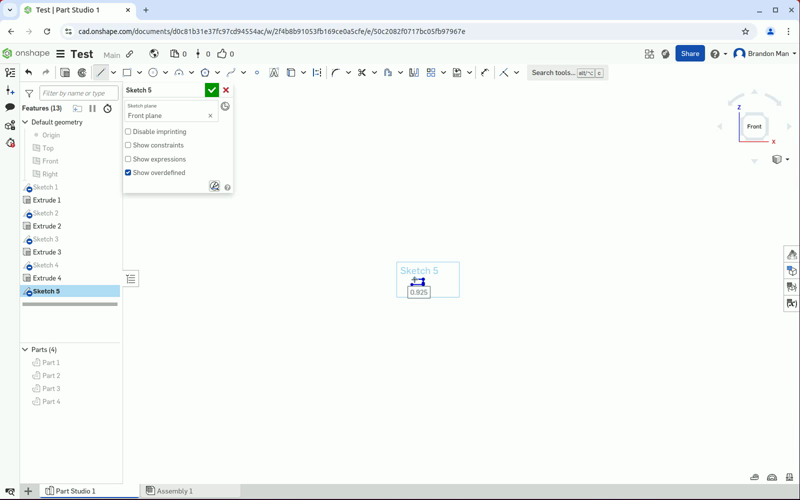
mouse_move(444, 279)
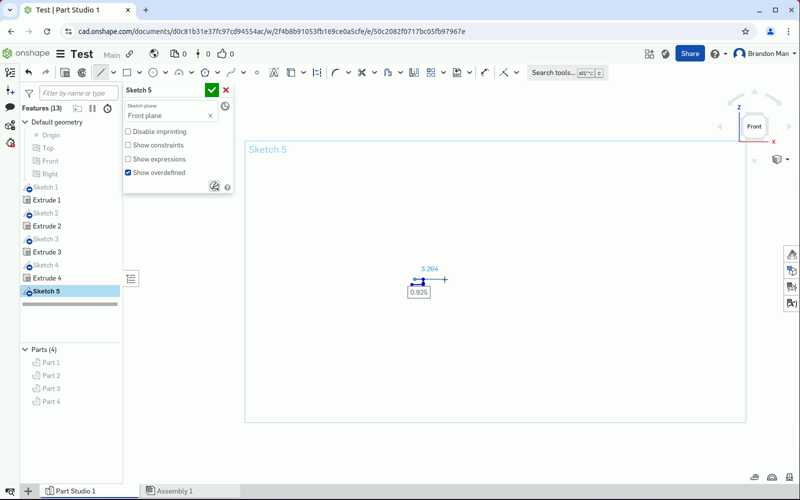
mouse_move(414, 279)
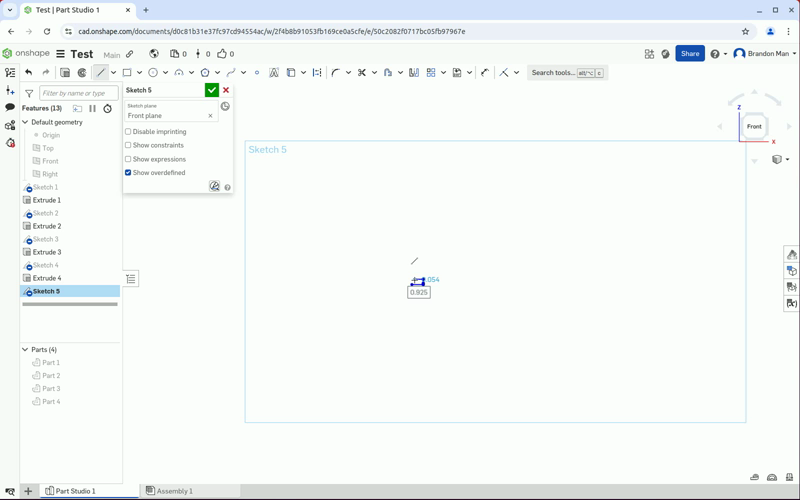
scroll(6)
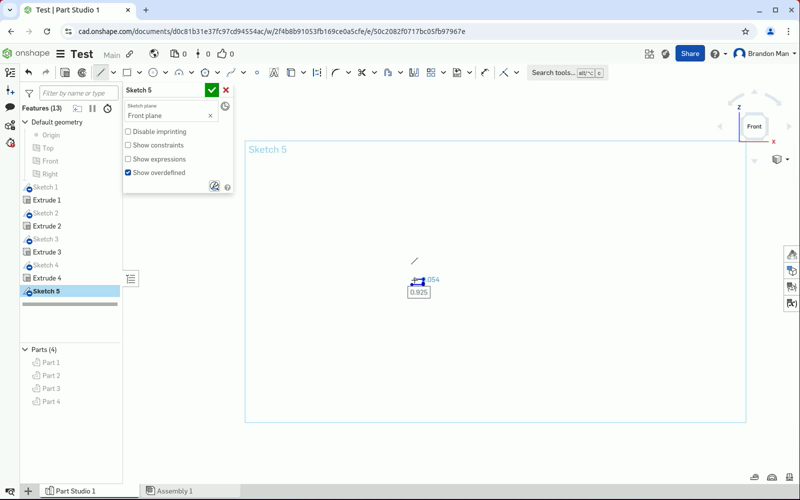
scroll(6)
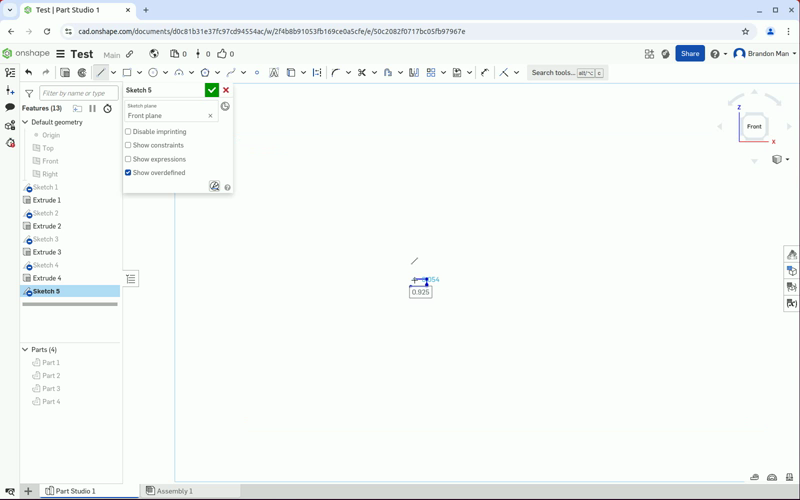
scroll(6)
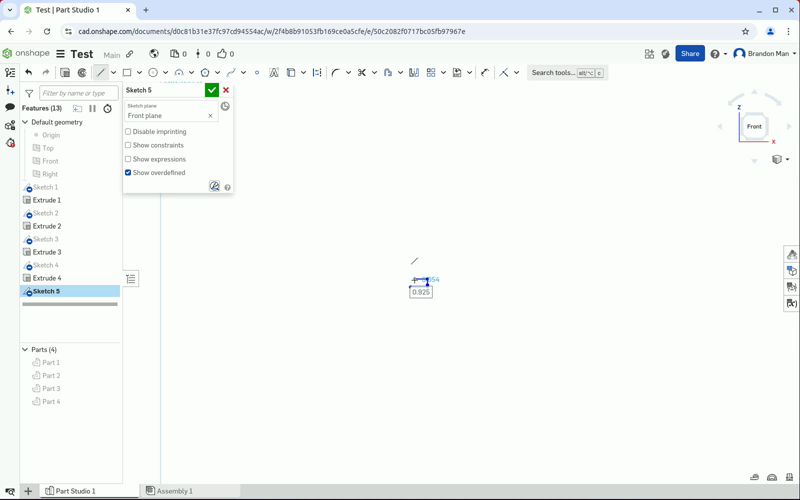
scroll(6)
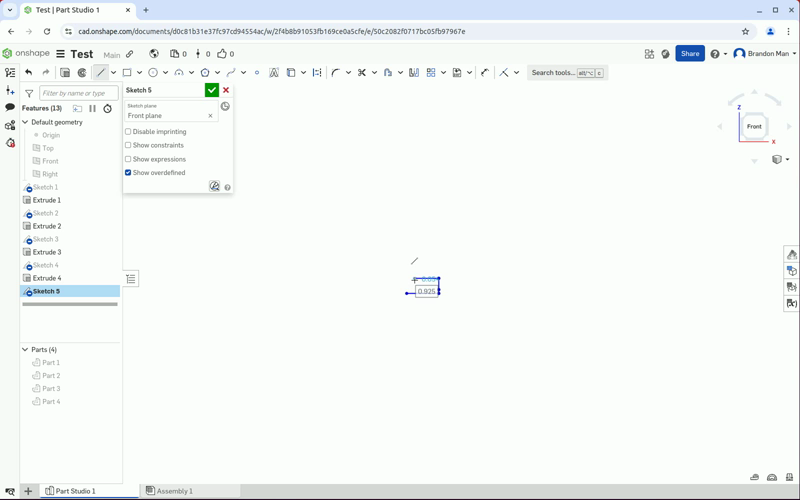
scroll(6)
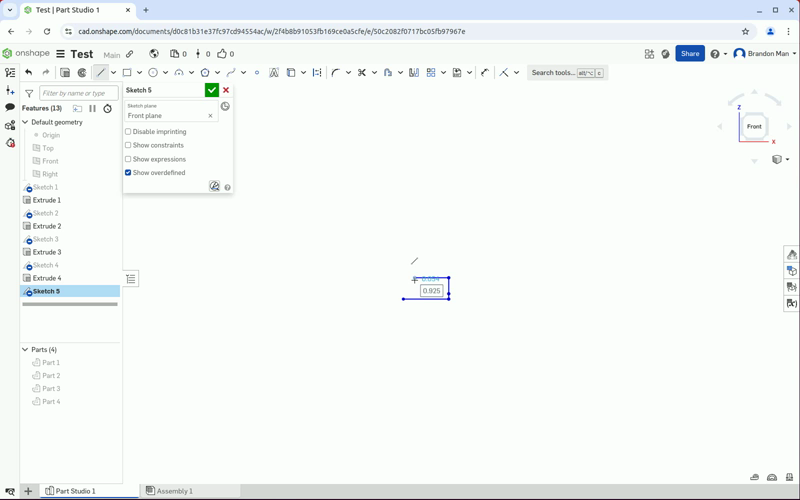
scroll(6)
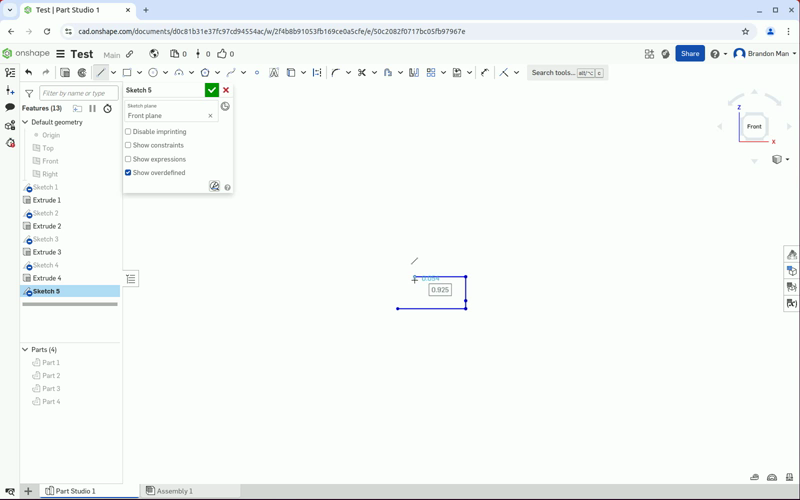
scroll(6)
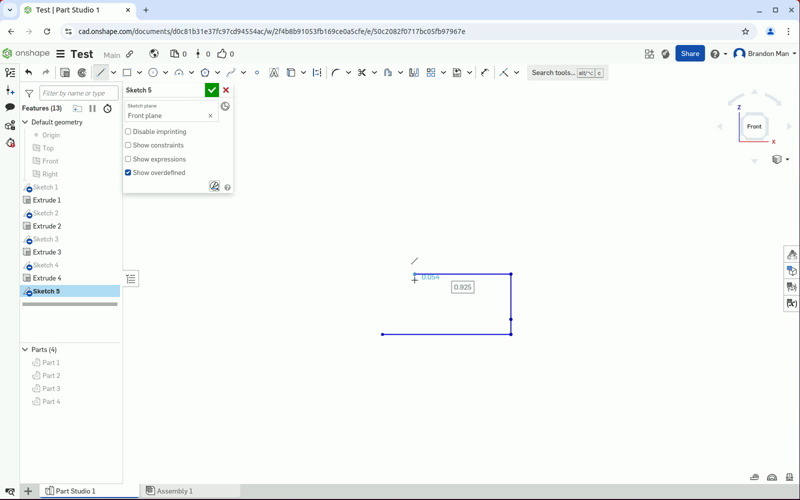
click(414, 279)
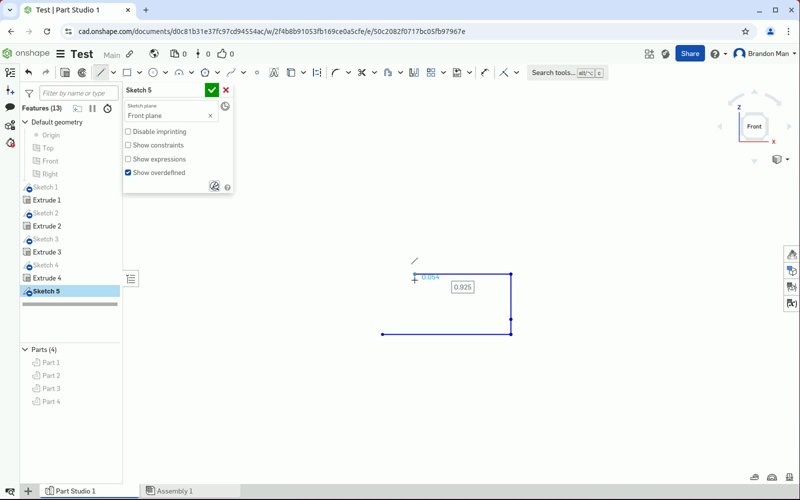
scroll(-6)
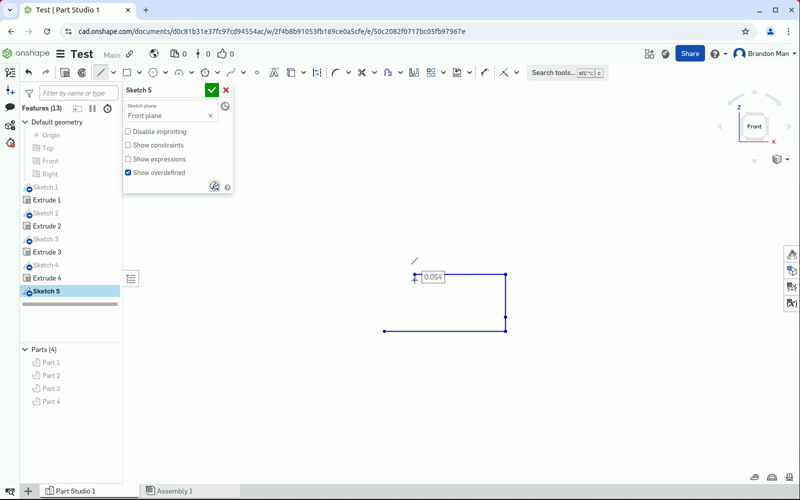
scroll(-6)
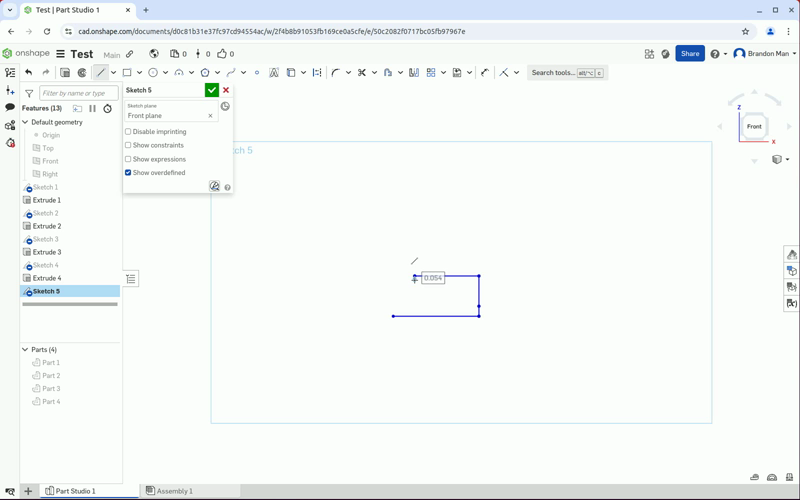
scroll(-6)
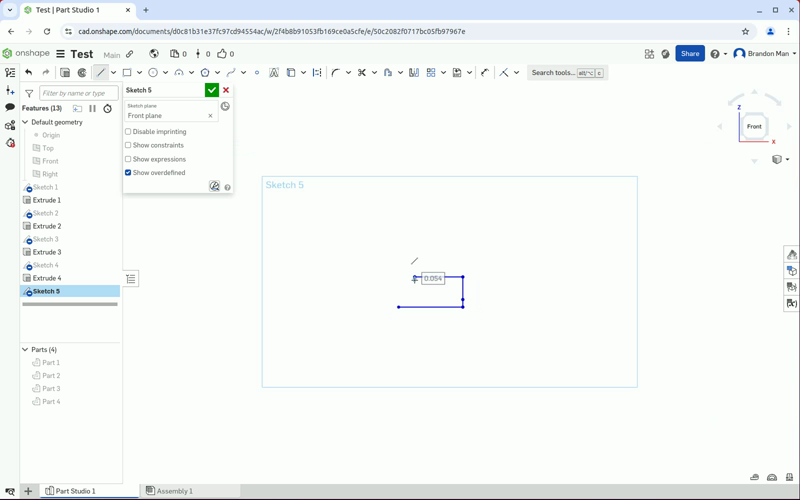
scroll(-6)
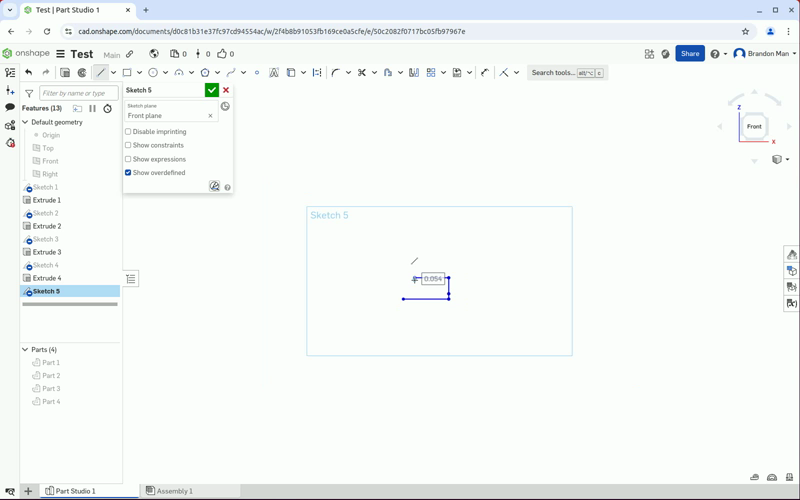
scroll(-6)
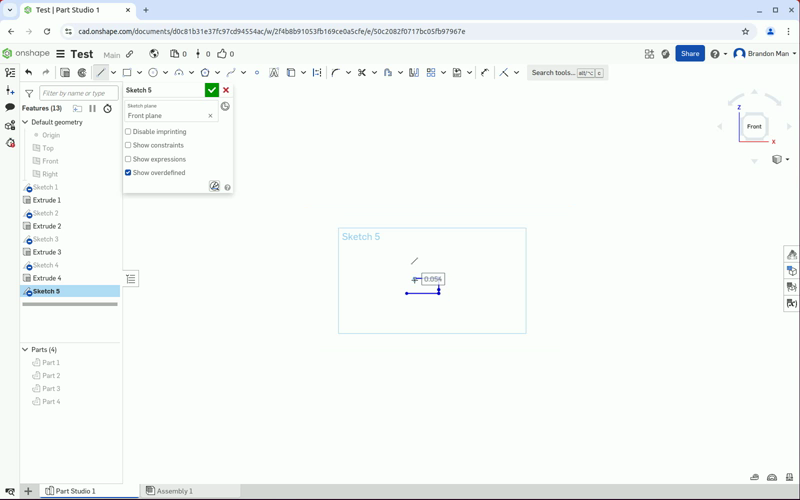
scroll(-6)
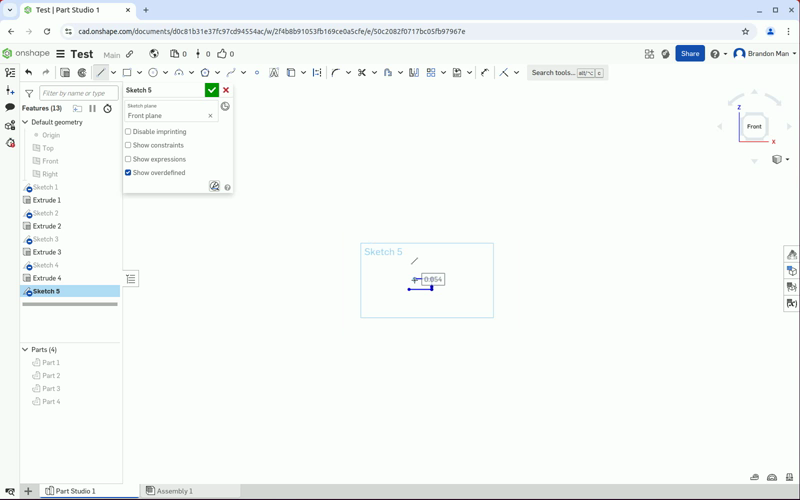
scroll(-6)
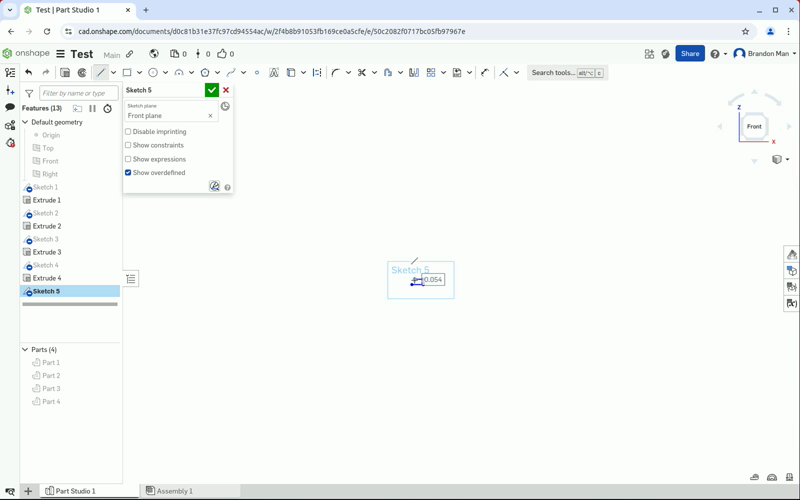
key_up(shift)
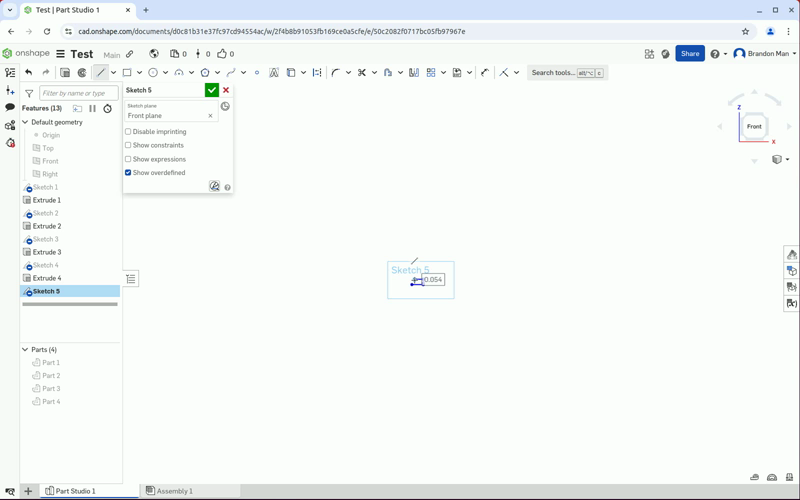
mouse_move(444, 279)
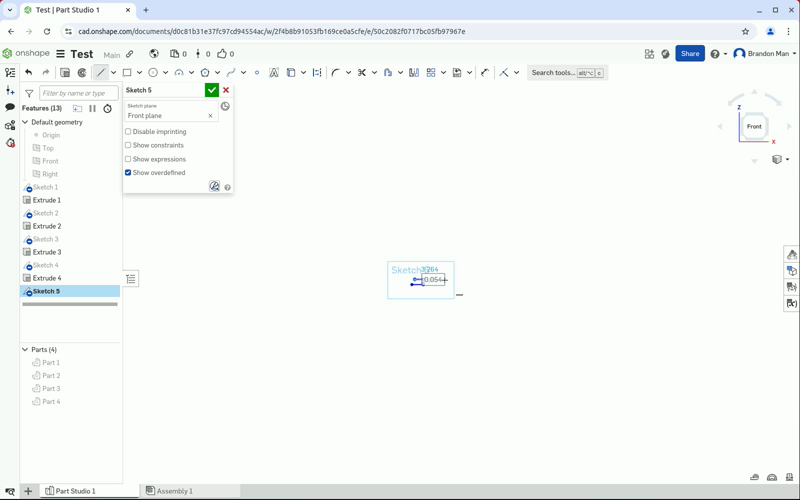
key_down(shift)
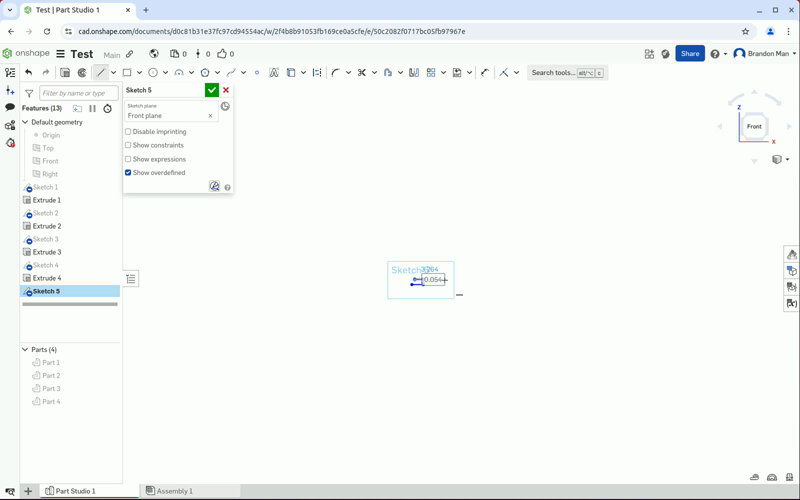
mouse_move(414, 284)
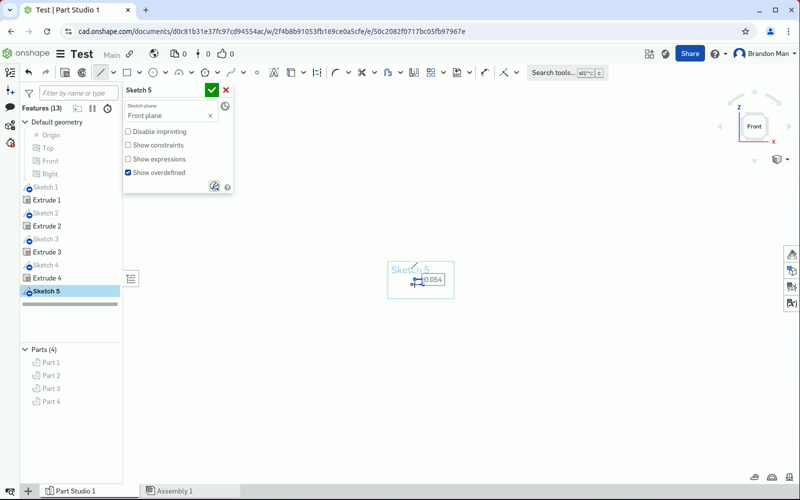
scroll(6)
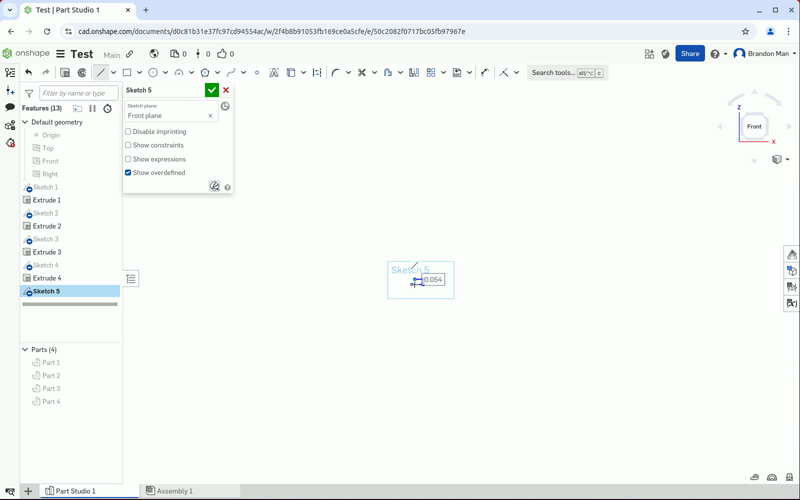
scroll(6)
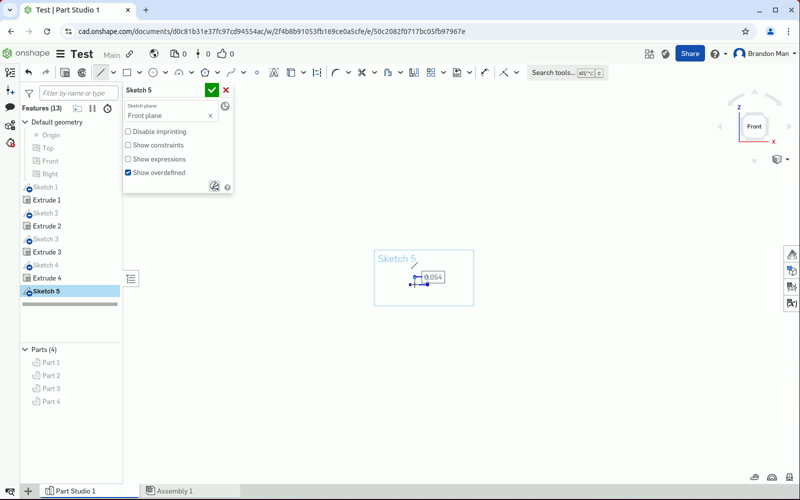
scroll(6)
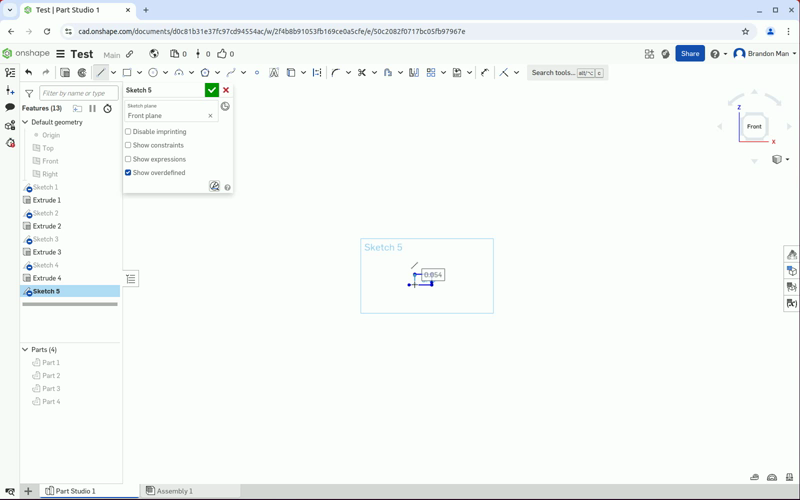
scroll(6)
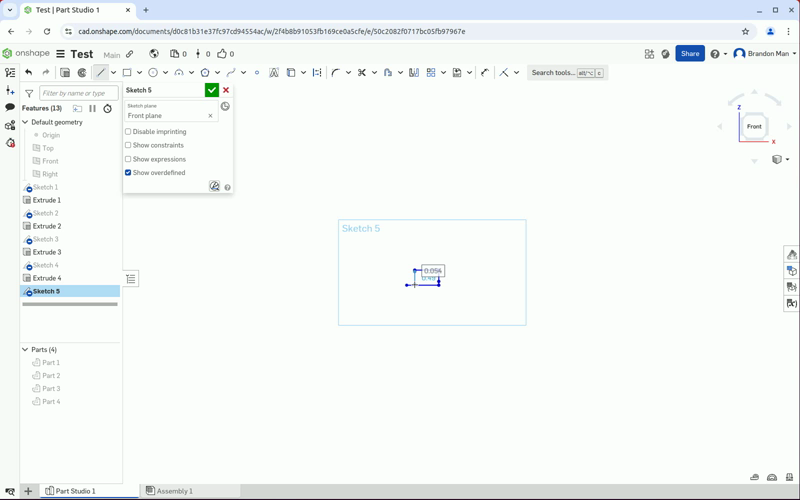
scroll(6)
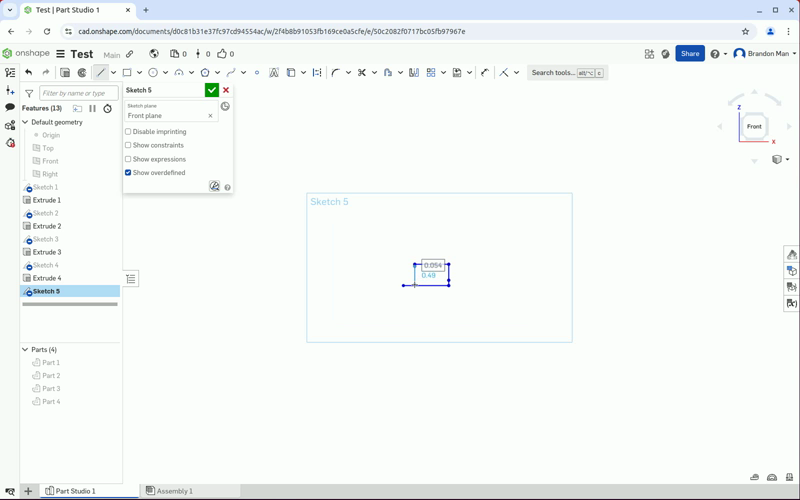
scroll(6)
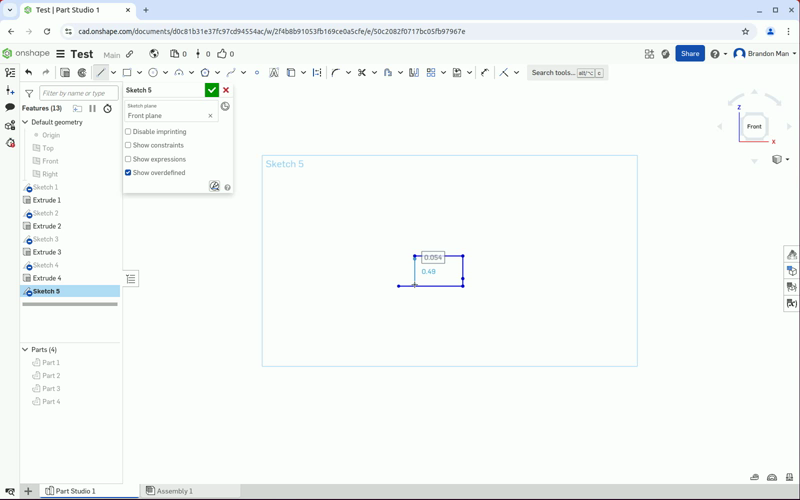
scroll(6)
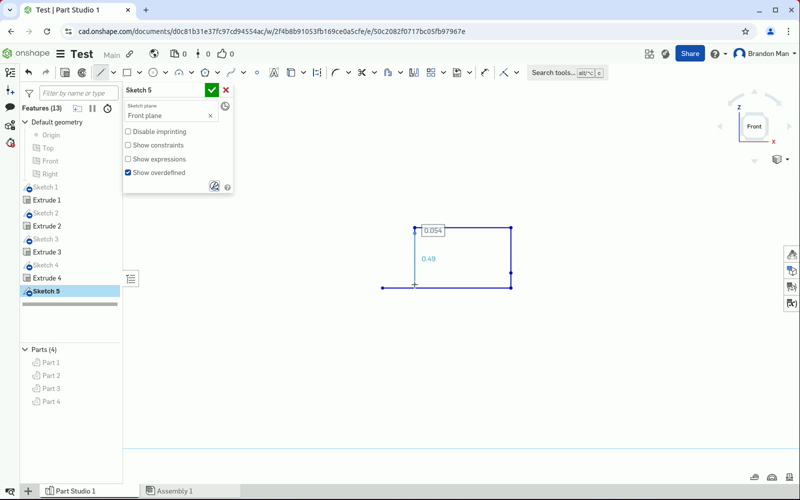
key_up(shift)
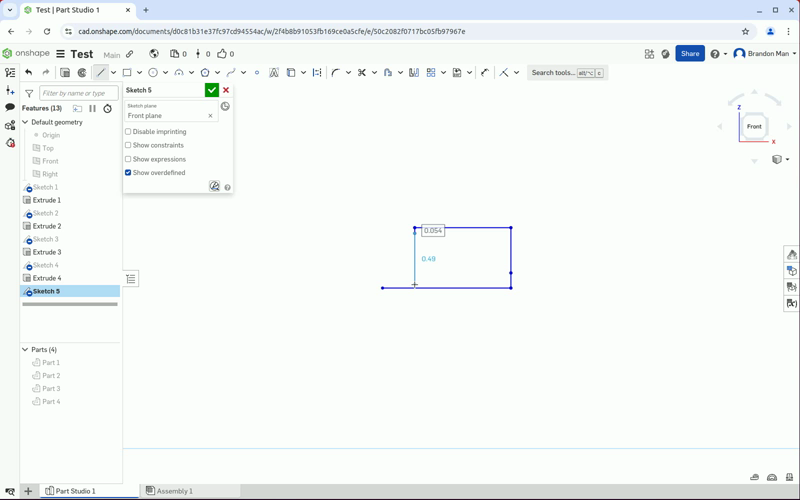
click(414, 284)
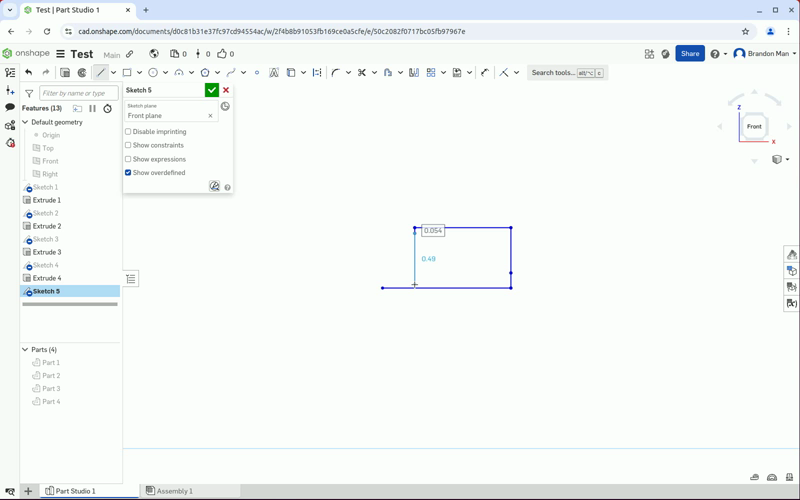
scroll(-6)
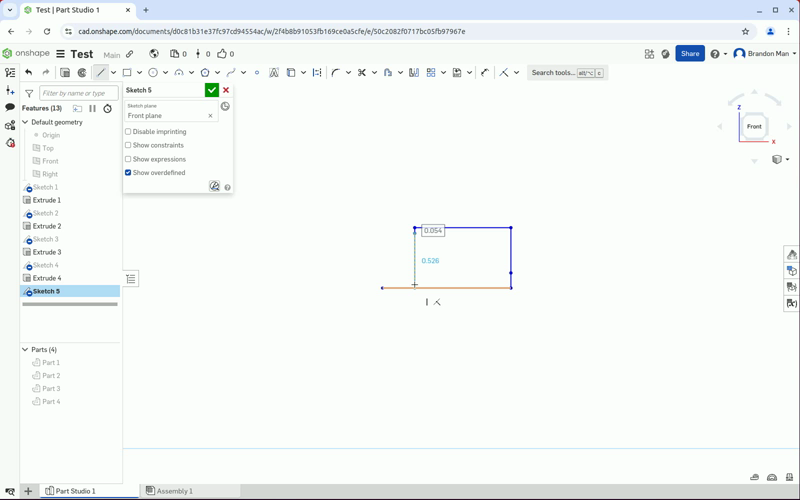
scroll(-6)
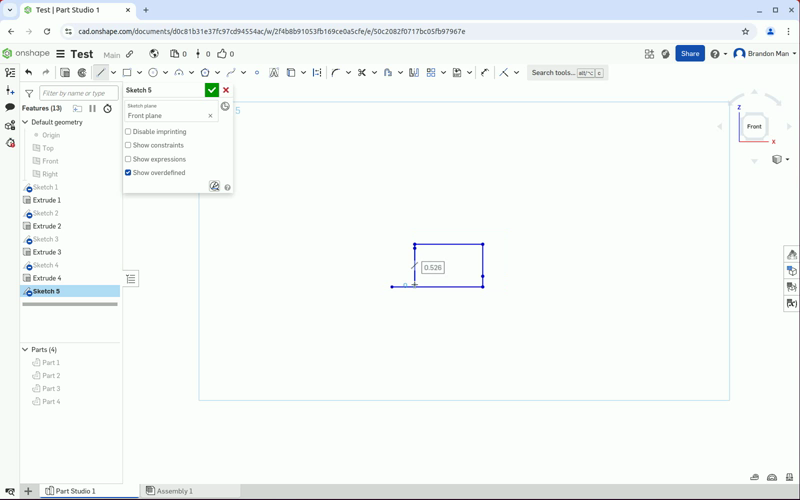
scroll(-6)
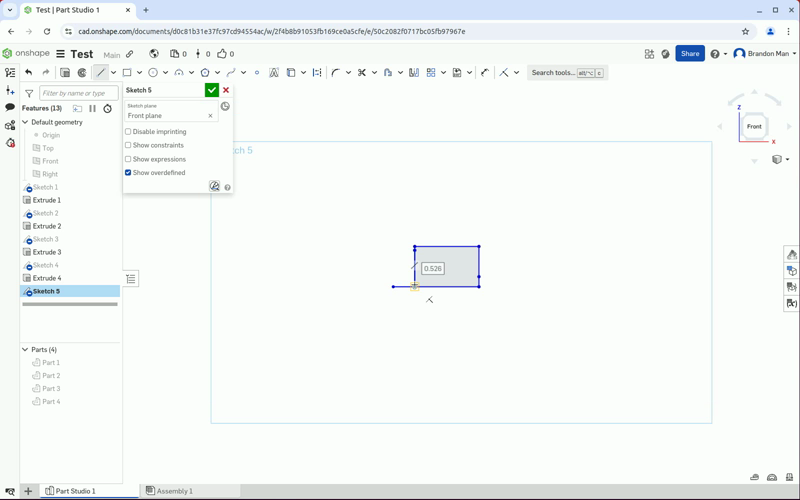
scroll(-6)
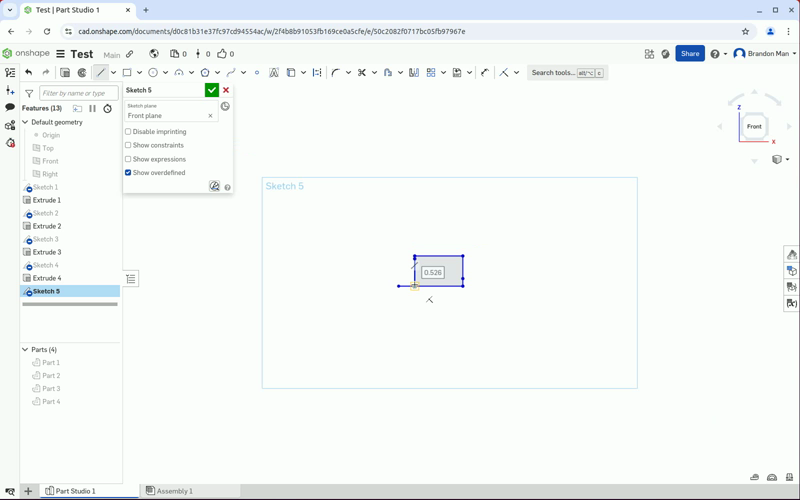
scroll(-6)
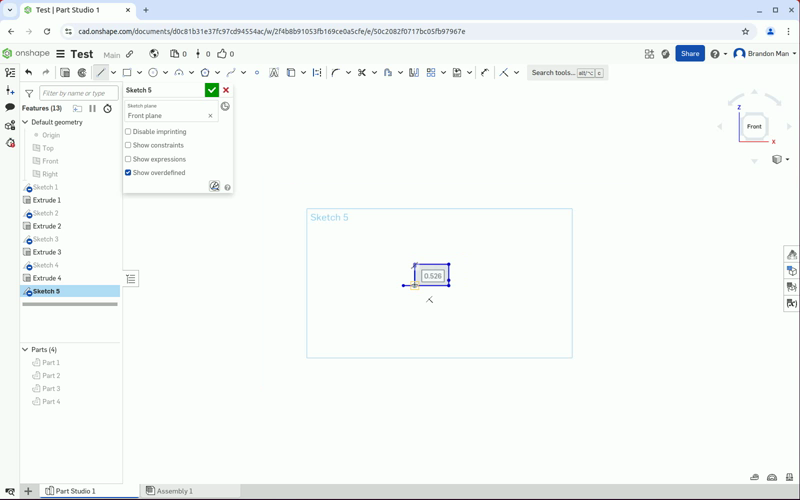
scroll(-6)
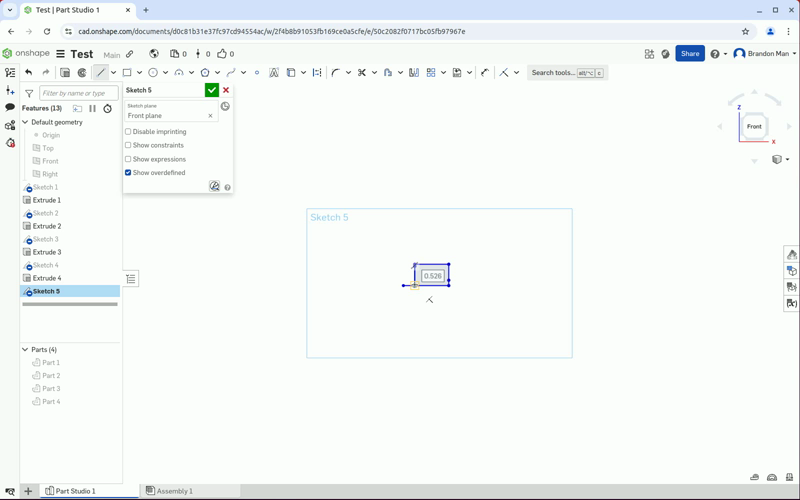
scroll(-6)
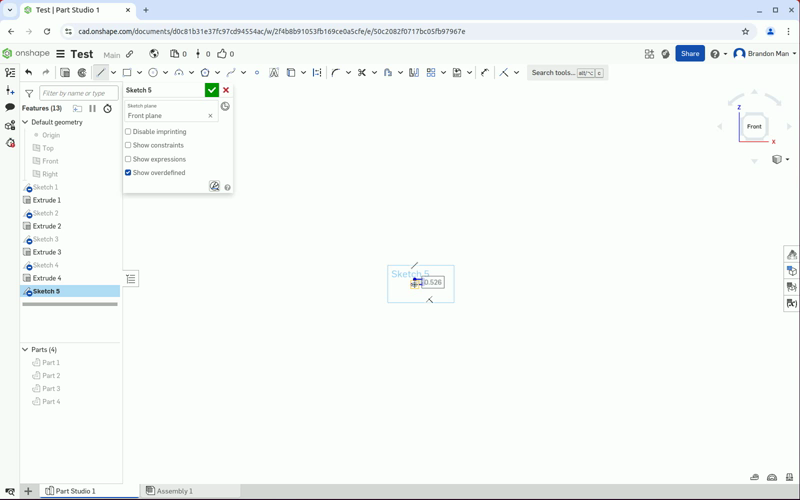
key(esc)
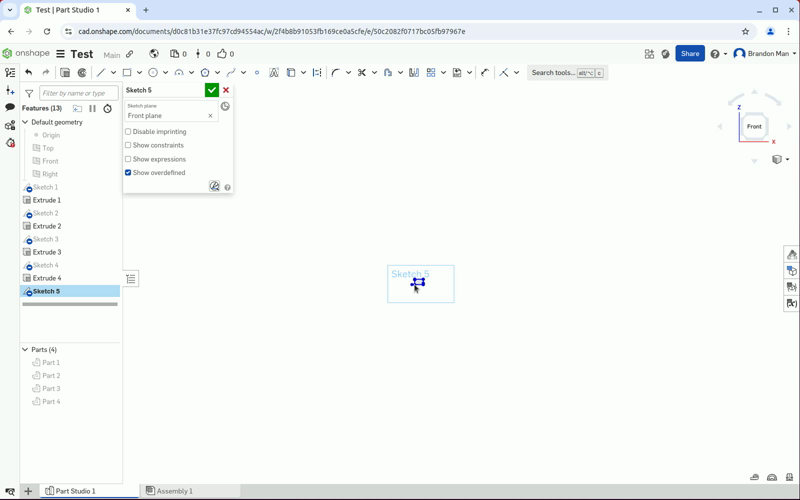
mouse_move(418, 282)
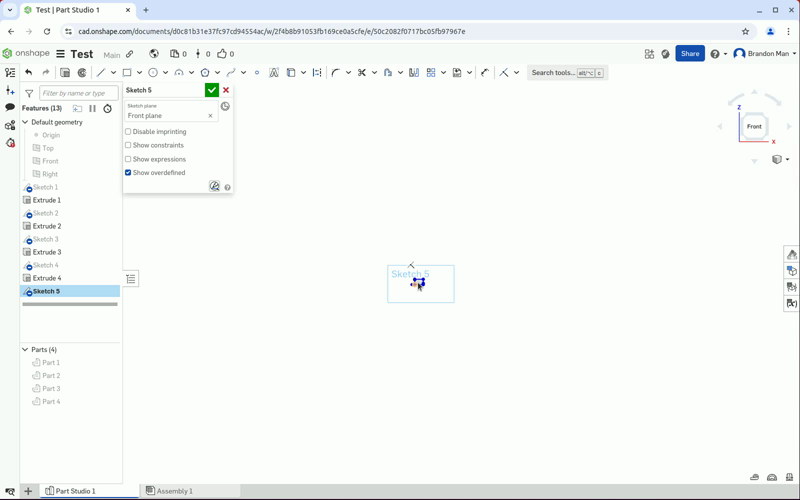
scroll(6)
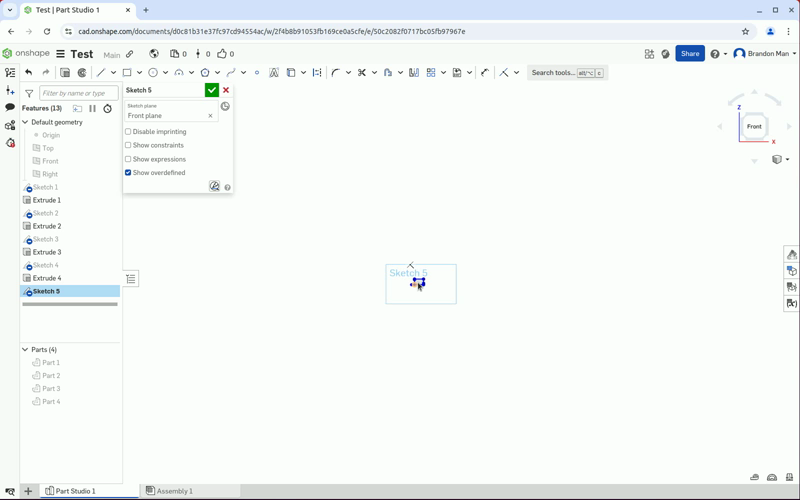
scroll(6)
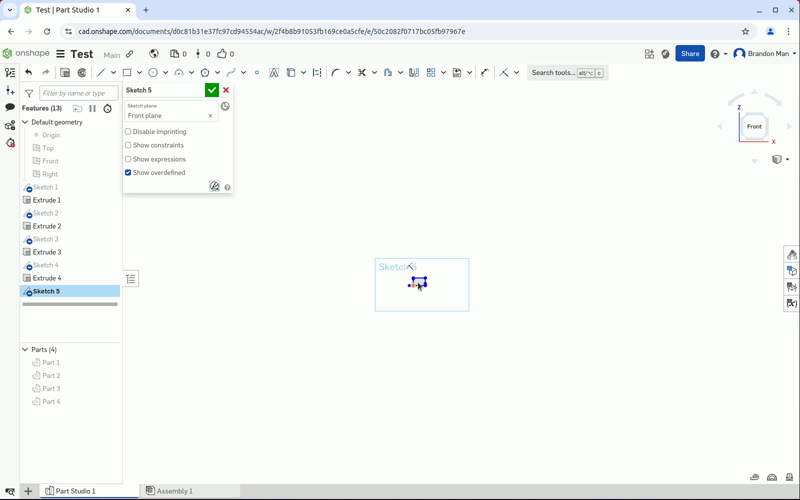
scroll(6)
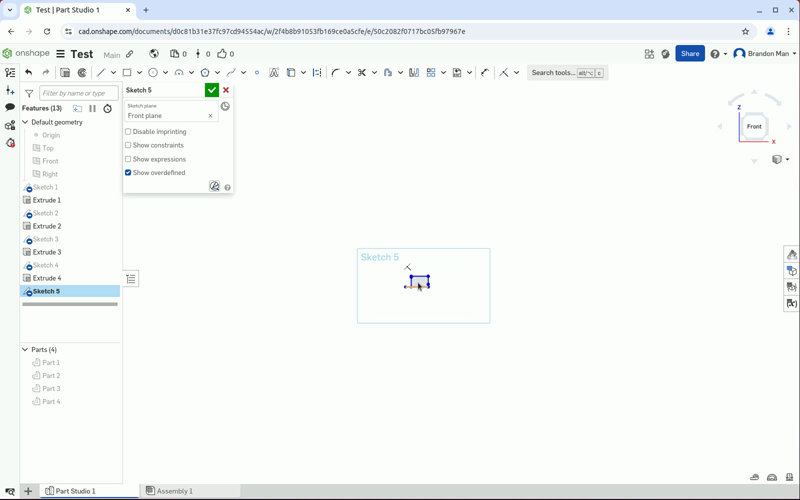
scroll(6)
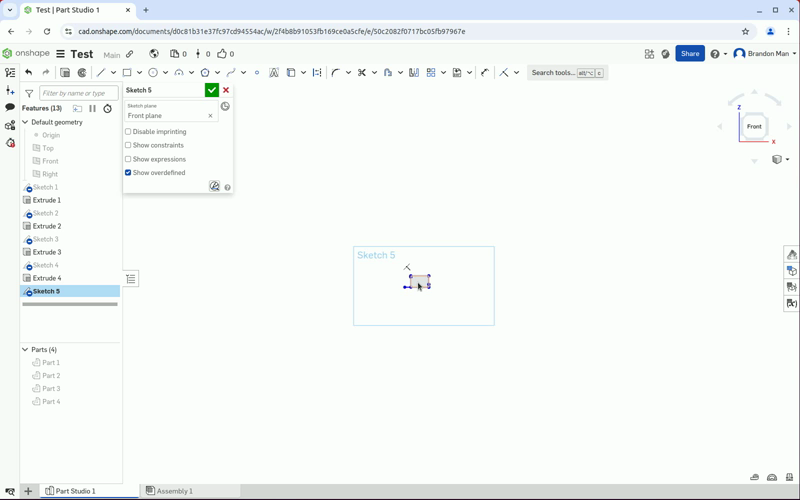
scroll(6)
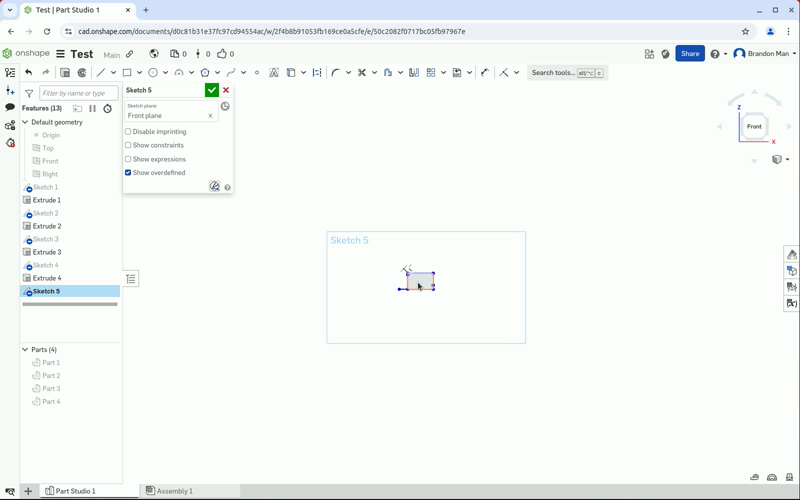
scroll(6)
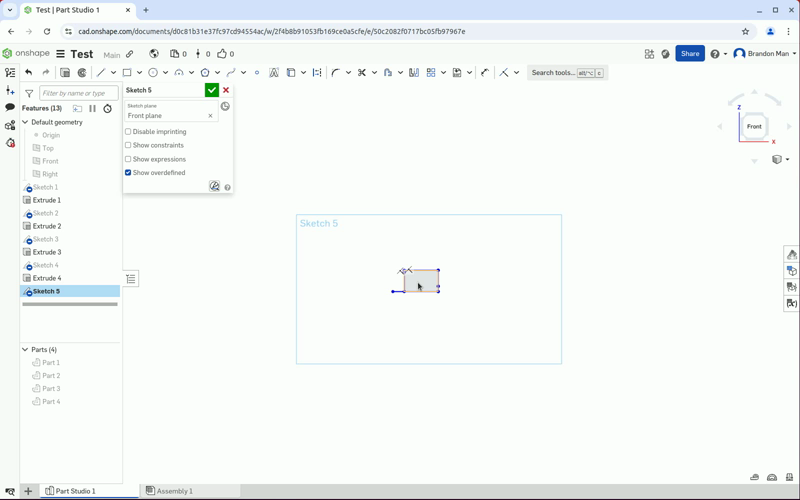
scroll(6)
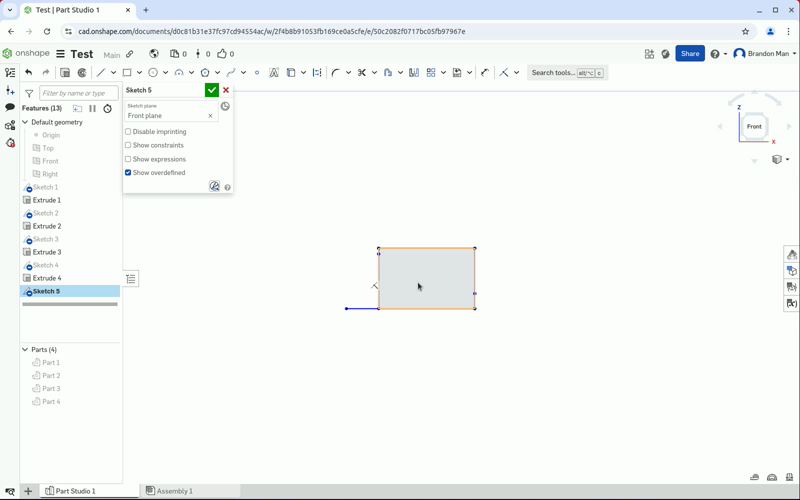
click(418, 282)
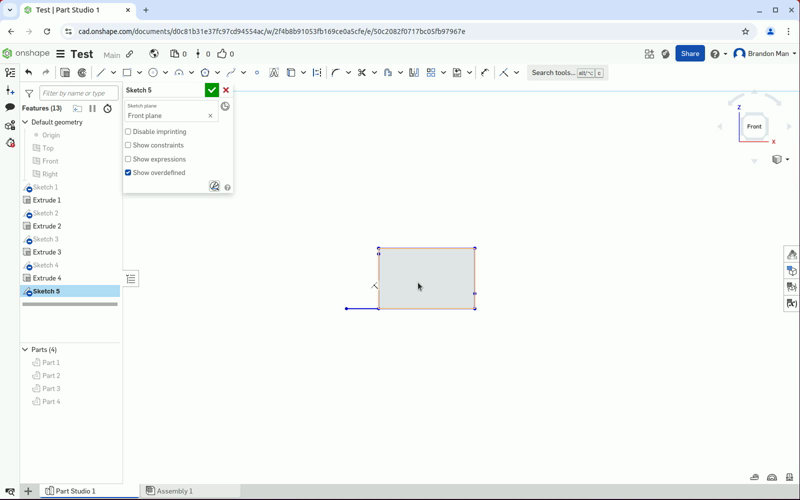
scroll(-6)
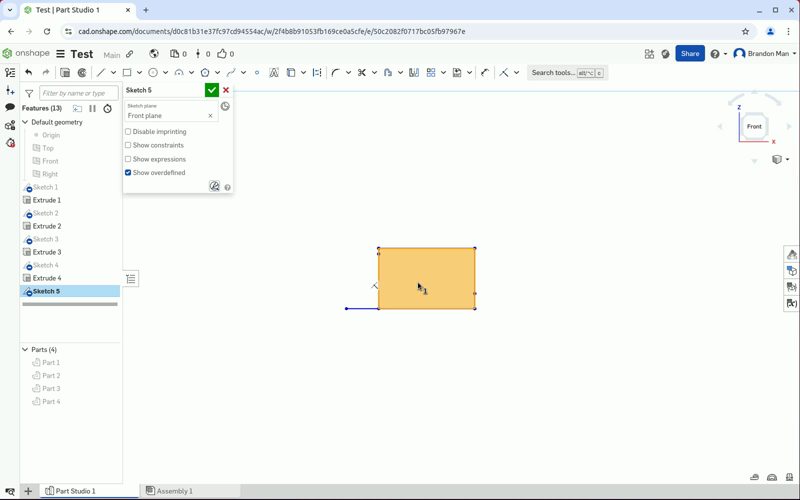
scroll(-6)
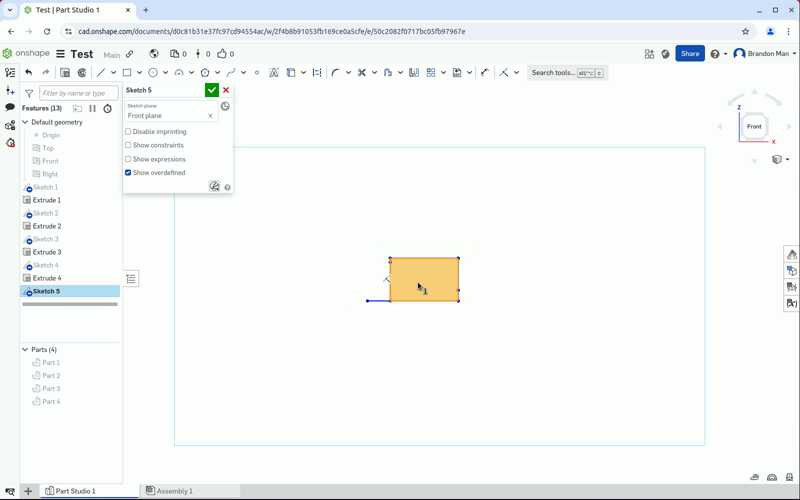
scroll(-6)
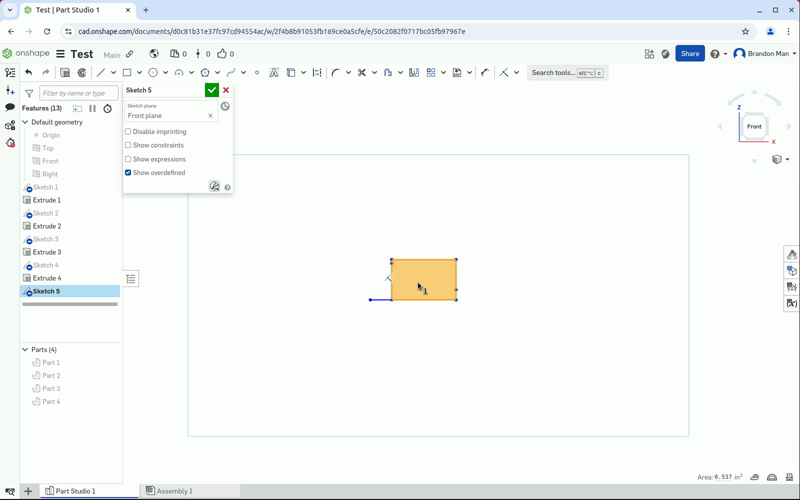
scroll(-6)
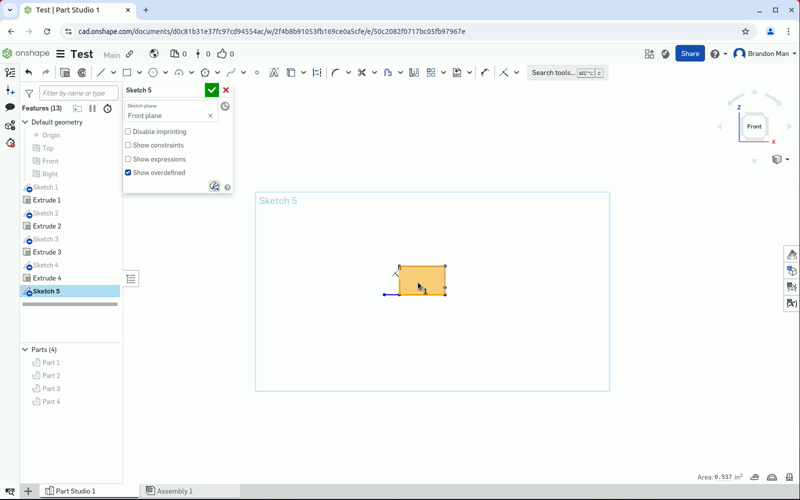
scroll(-6)
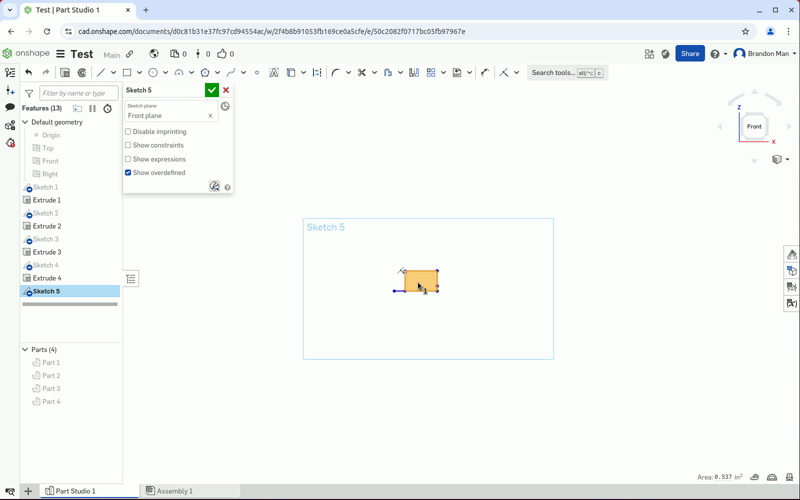
scroll(-6)
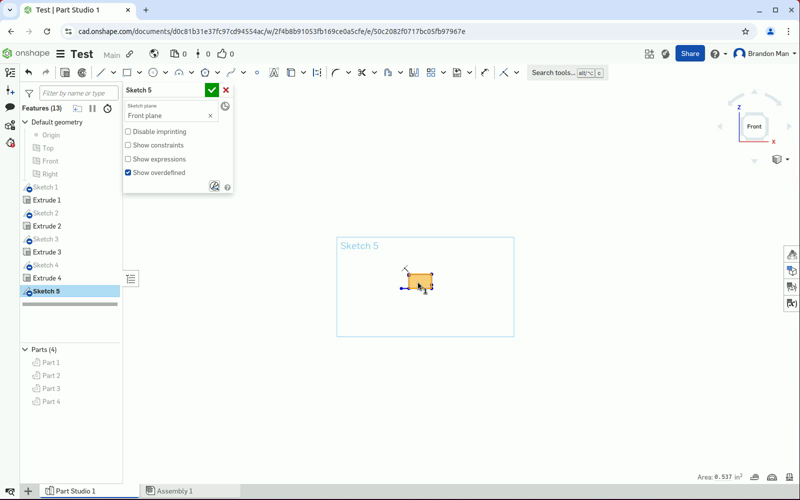
scroll(-6)
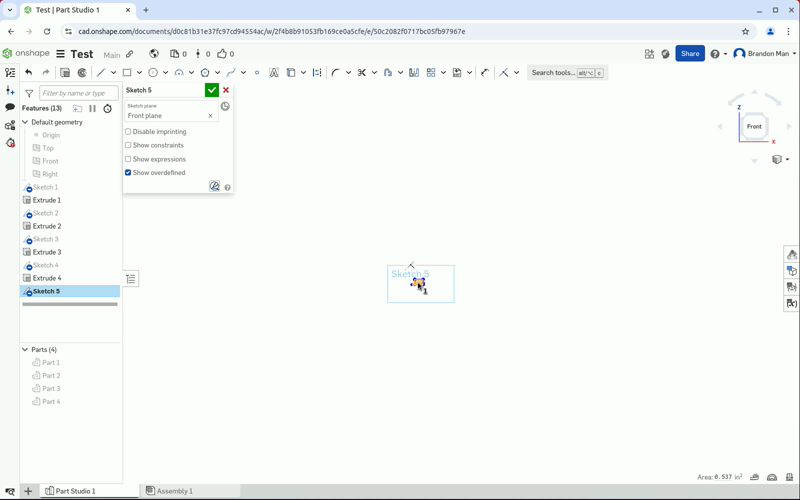
mouse_move(73, 352)
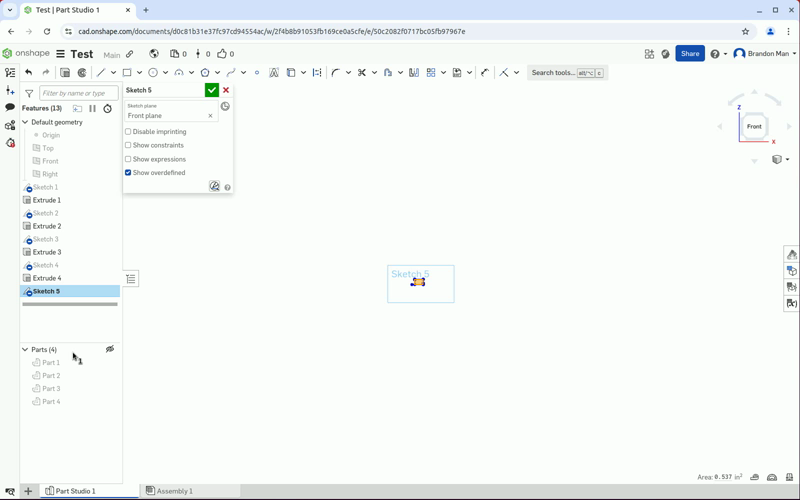
key(shift+y)
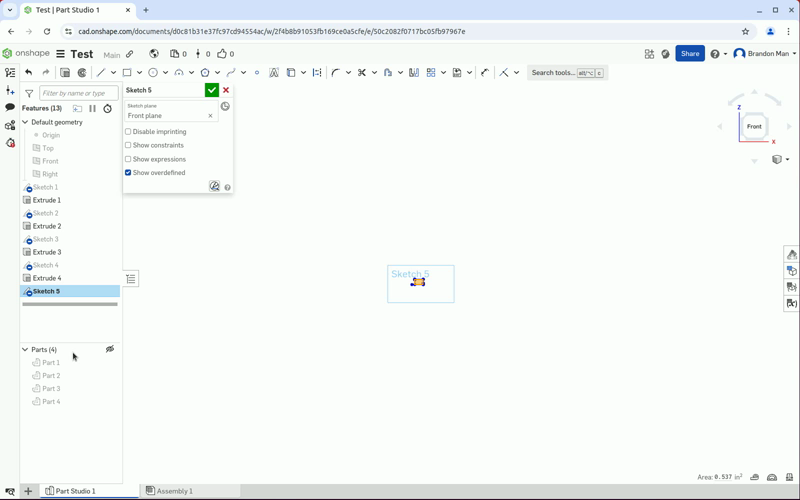
key(shift+e)
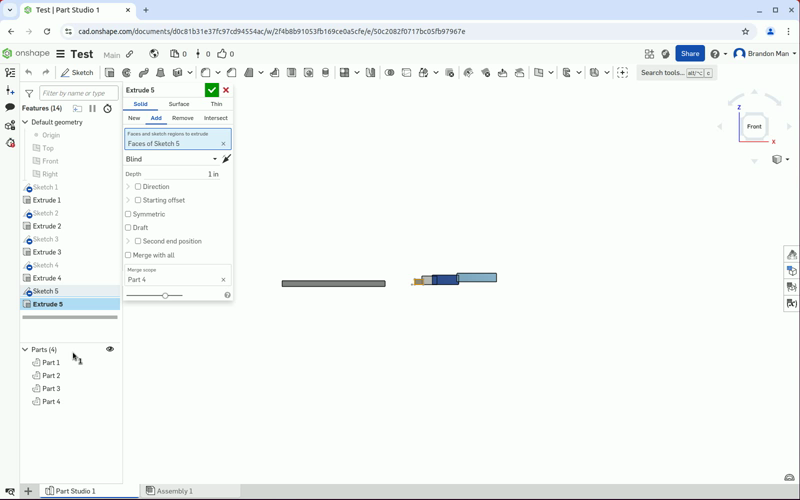
mouse_move(143, 106)
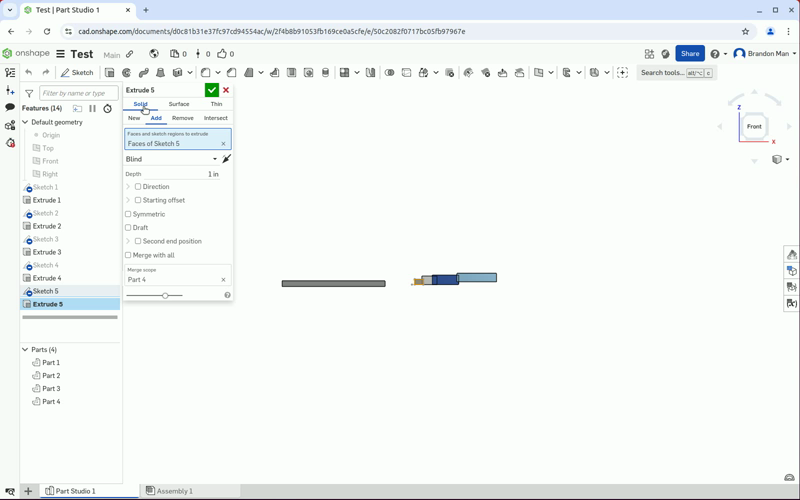
click(143, 106)
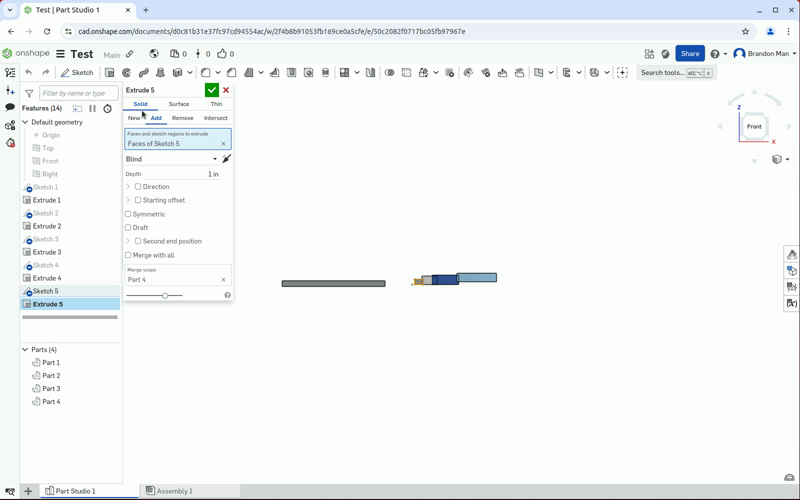
mouse_move(137, 120)
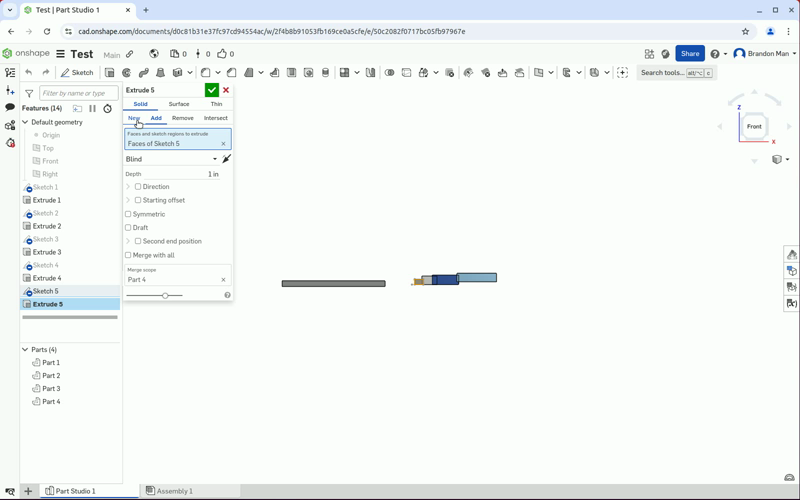
click(137, 120)
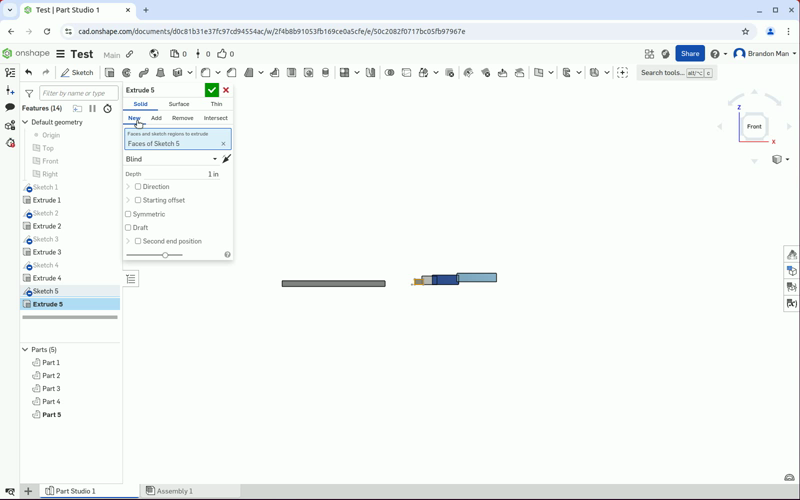
key(tab, 4)
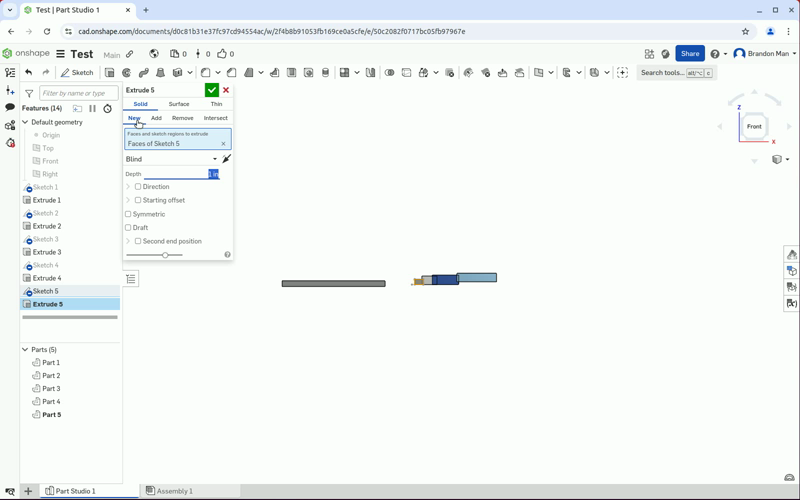
text(-0.241)
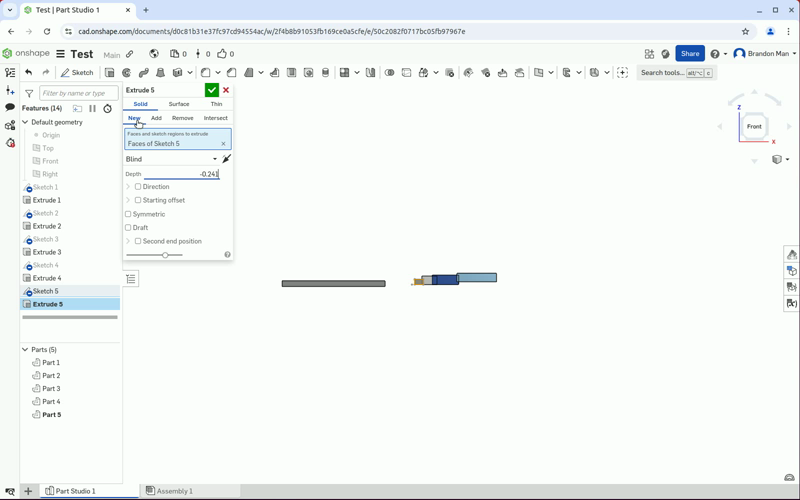
key(enter)
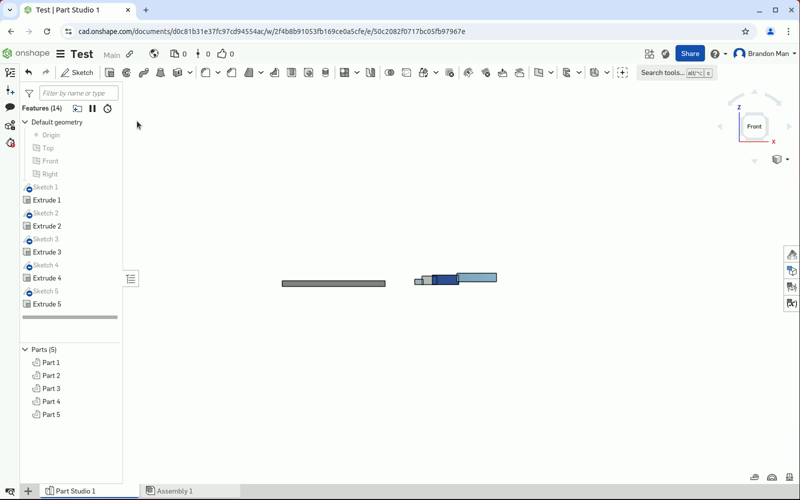
key(shift+h)
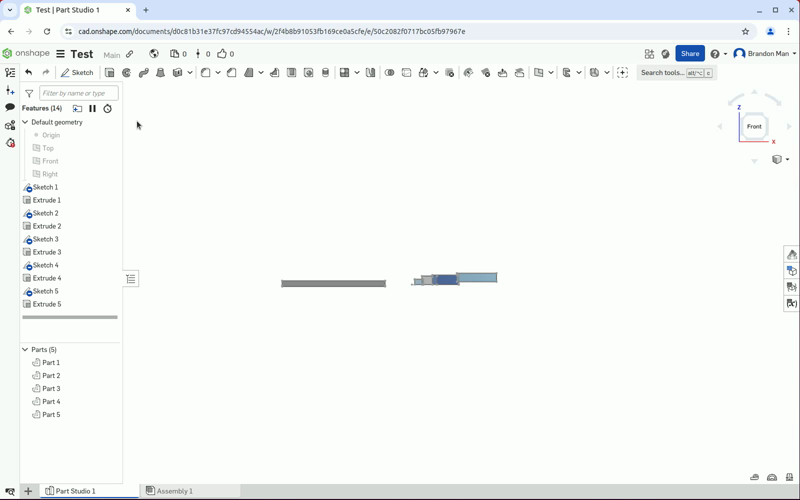
key(shift+h)
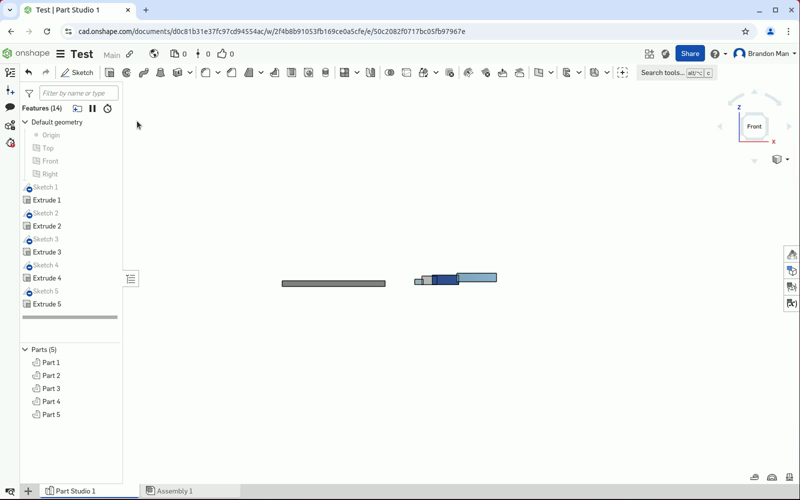
mouse_move(73, 189)
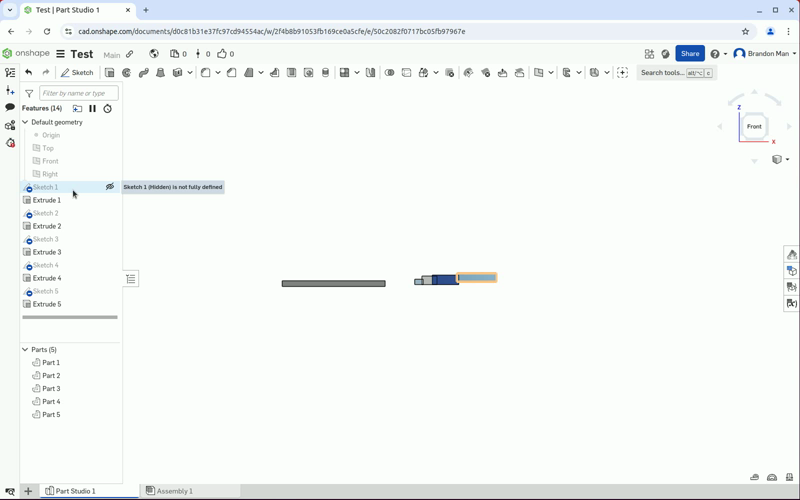
click(73, 189)
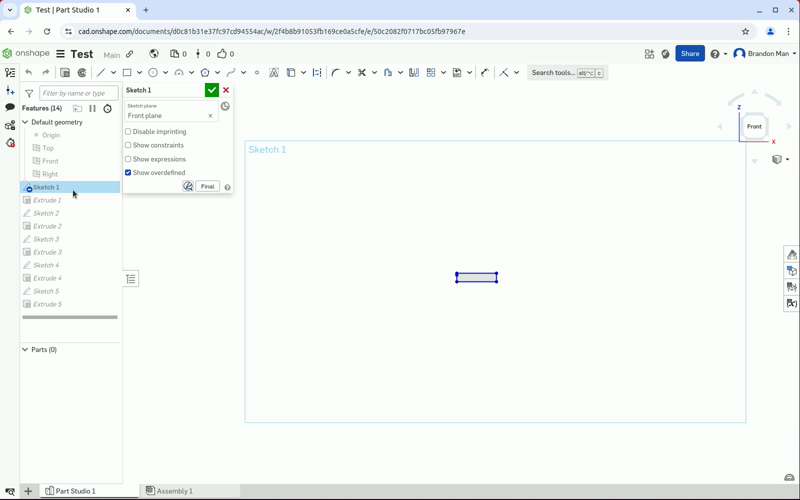
mouse_move(229, 92)
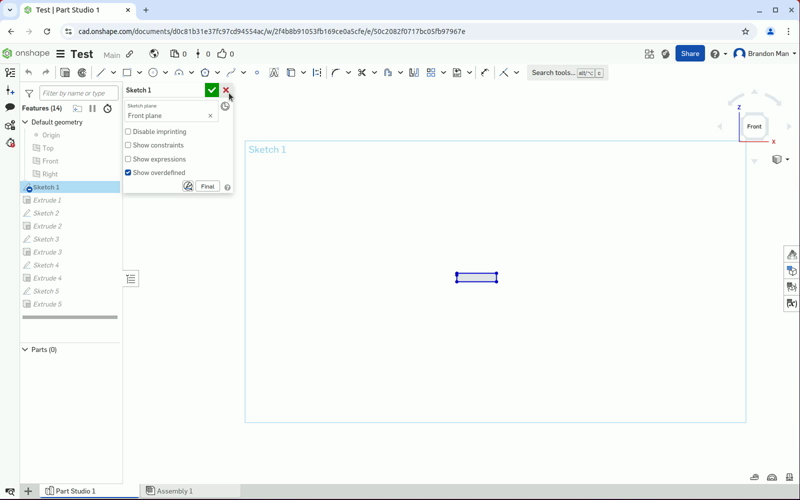
click(229, 92)
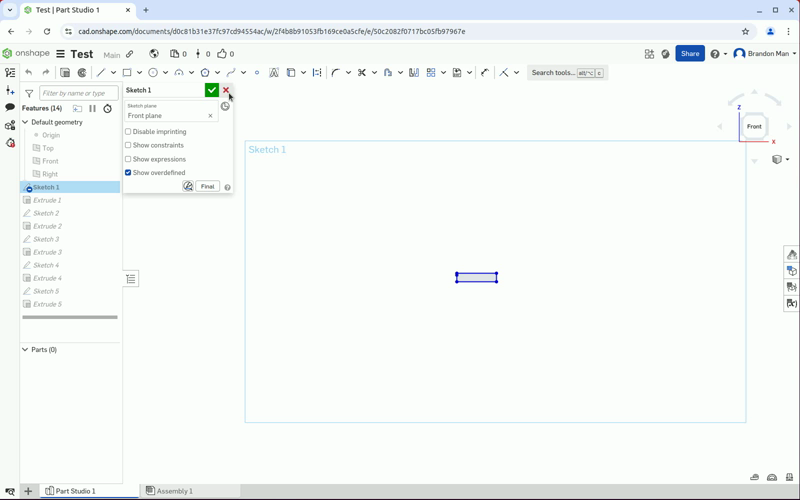
key(shift+s)
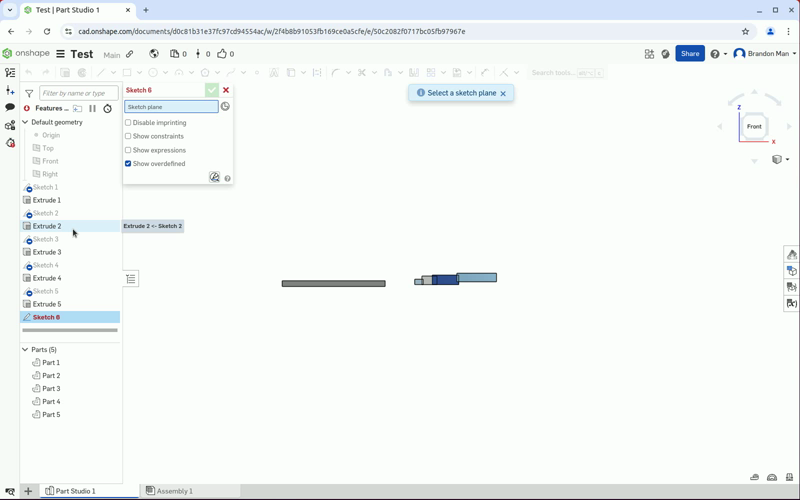
scroll(3)
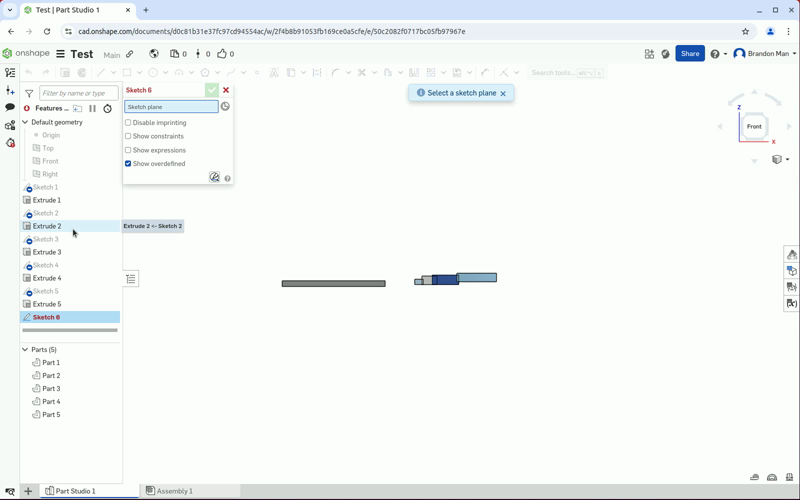
mouse_move(73, 163)
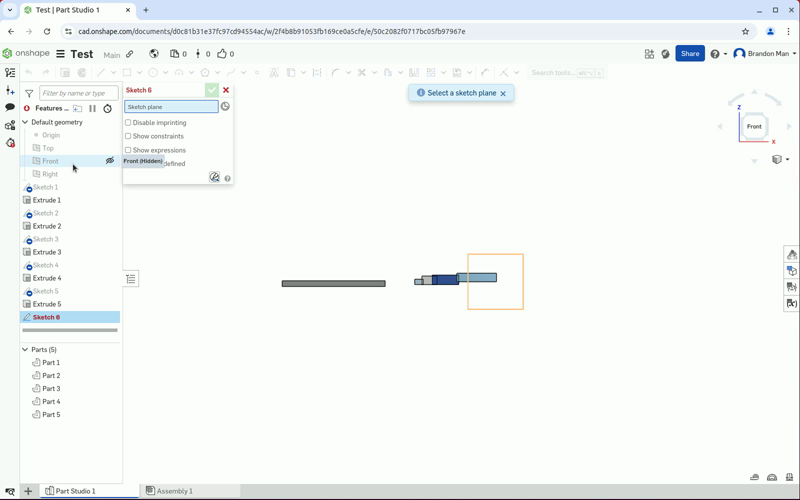
click(73, 163)
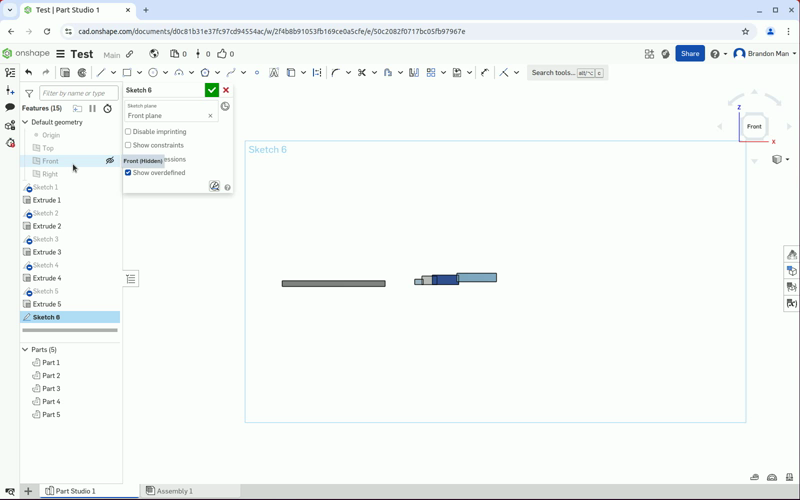
mouse_move(73, 352)
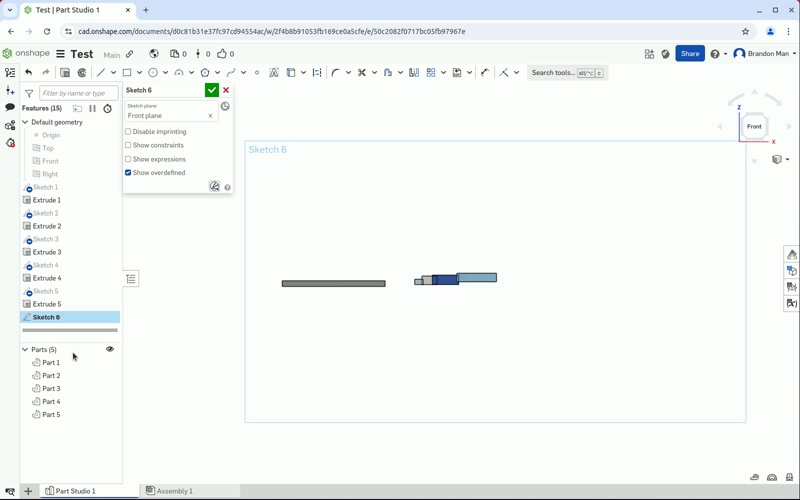
key(y)
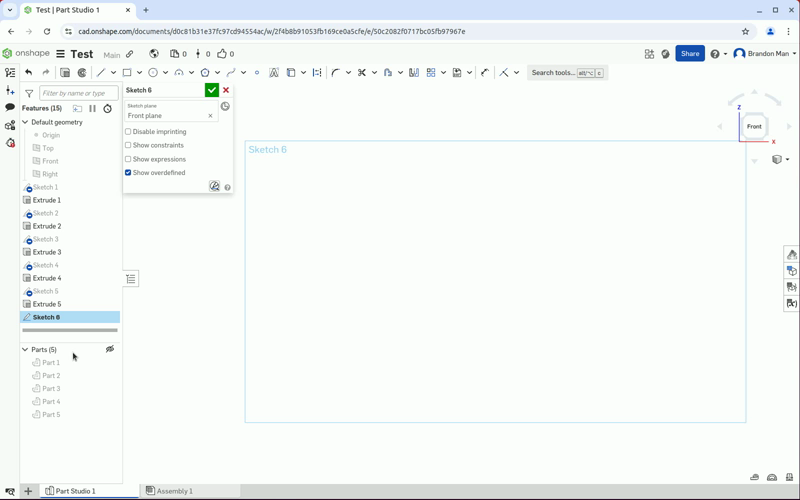
key(l)
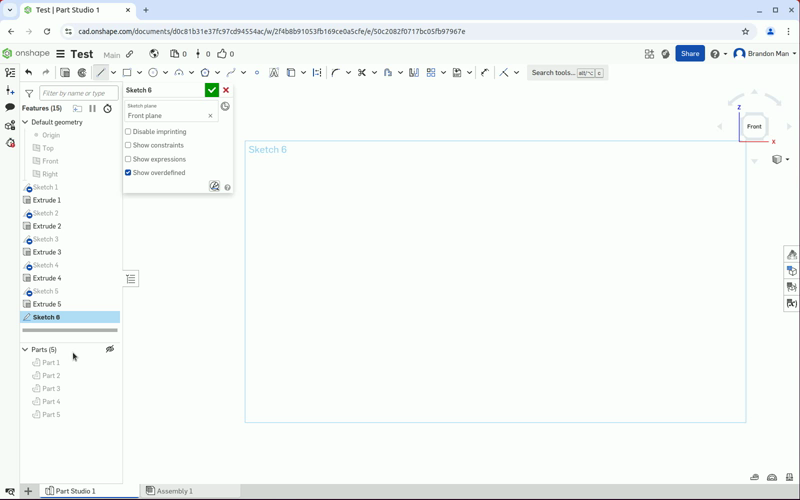
key_down(shift)
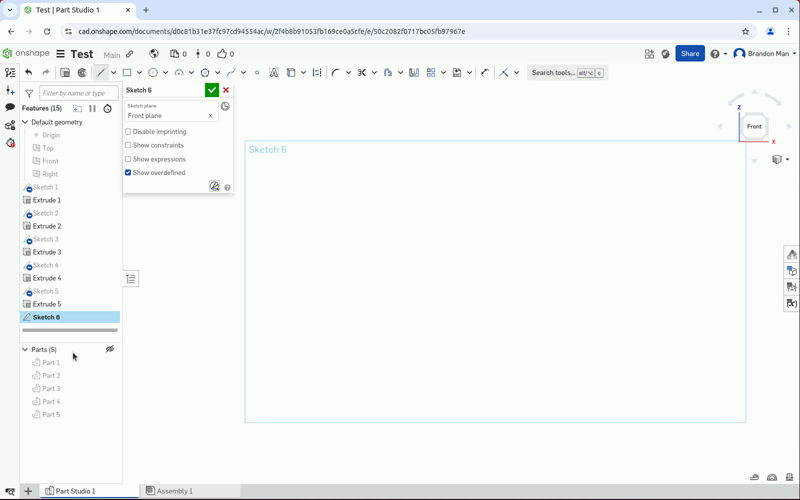
mouse_move(409, 284)
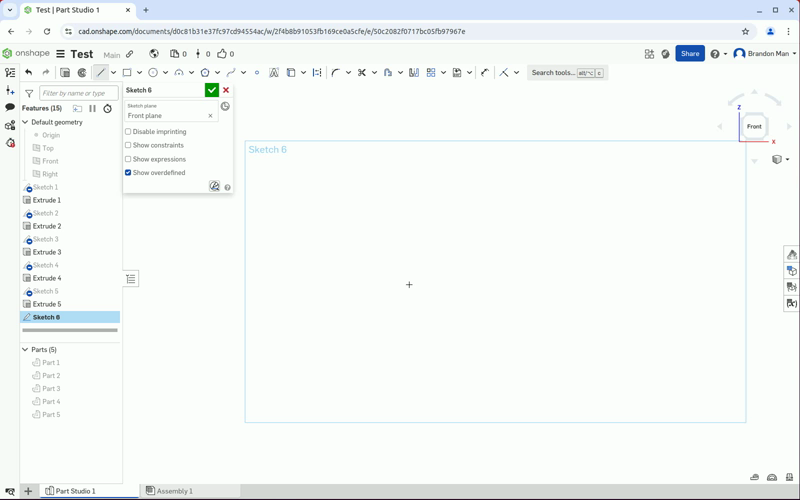
click(409, 284)
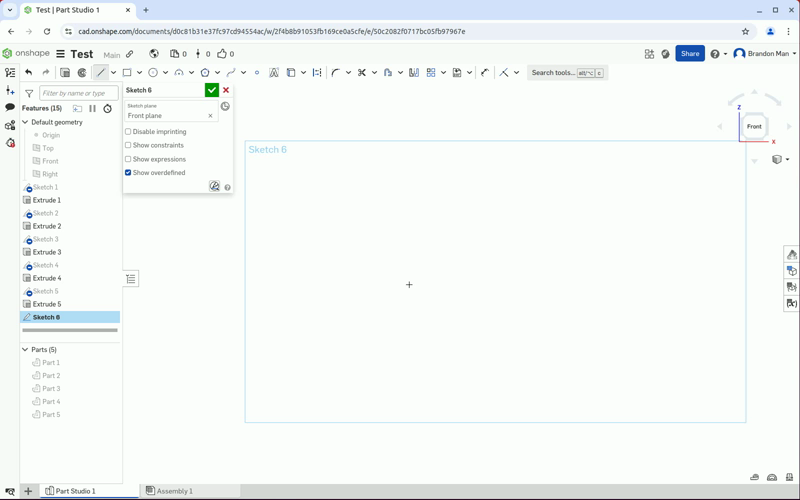
key_up(shift)
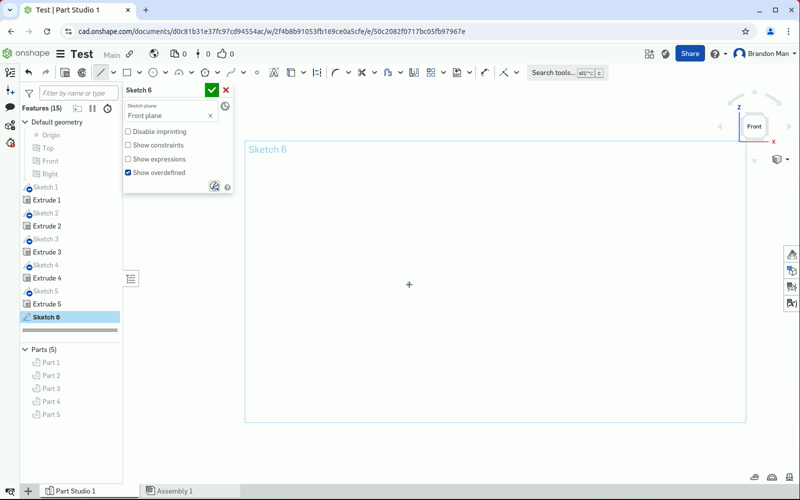
key_down(shift)
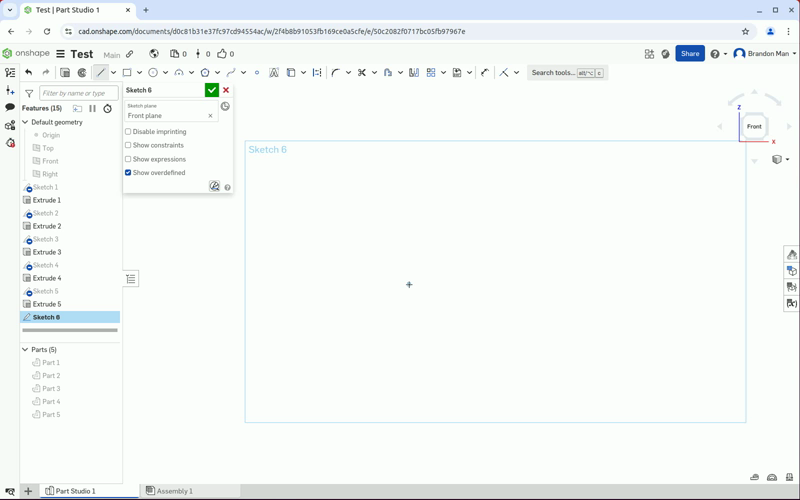
mouse_move(439, 284)
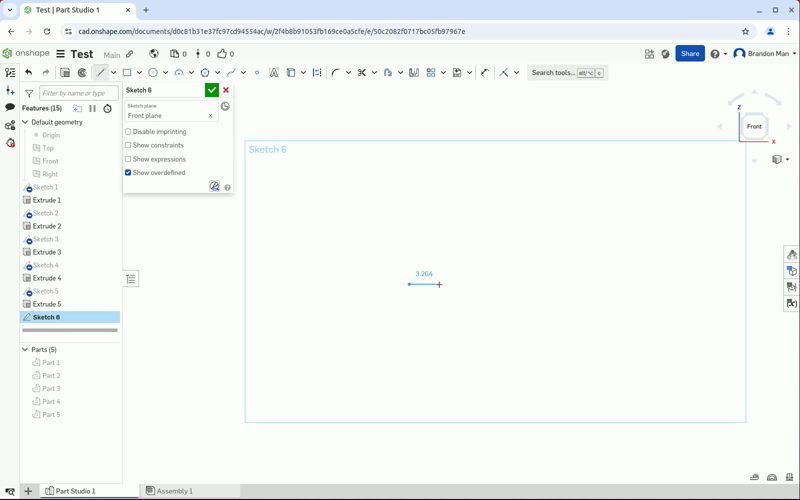
mouse_move(417, 284)
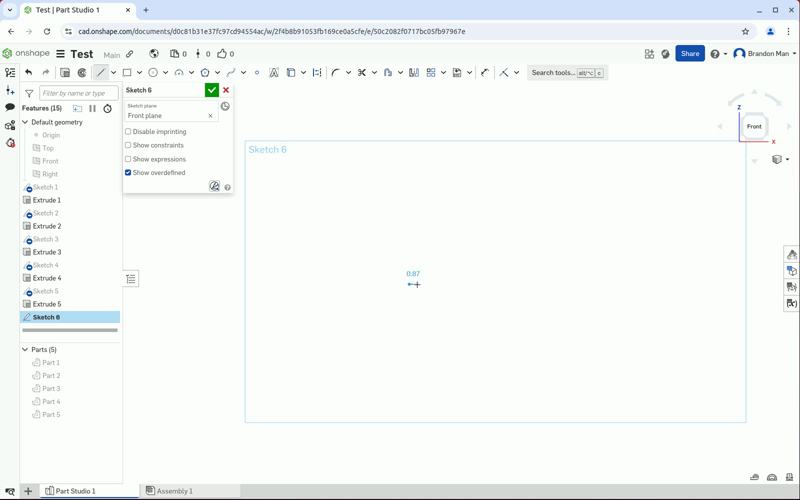
click(417, 284)
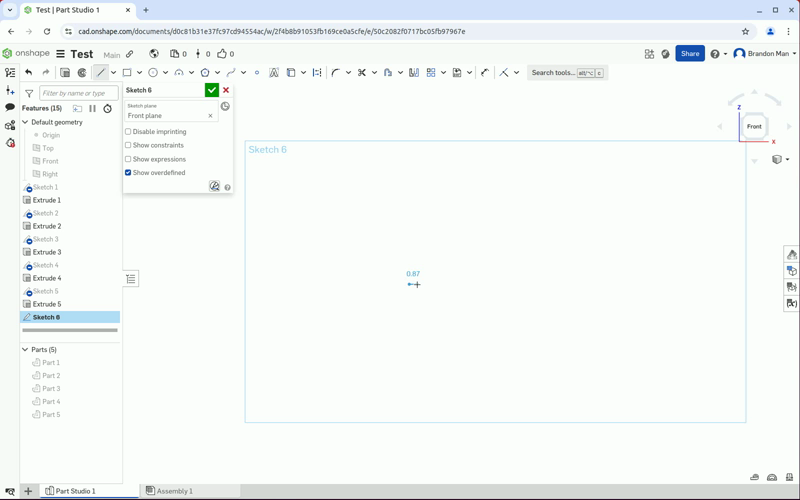
key_up(shift)
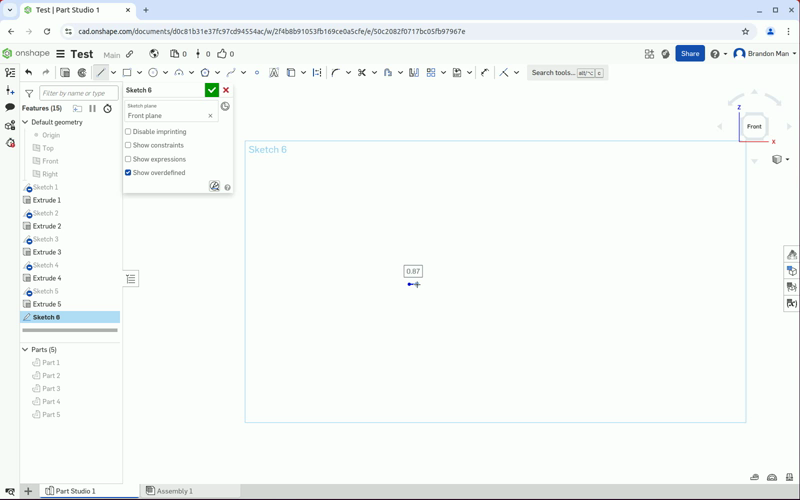
key_down(shift)
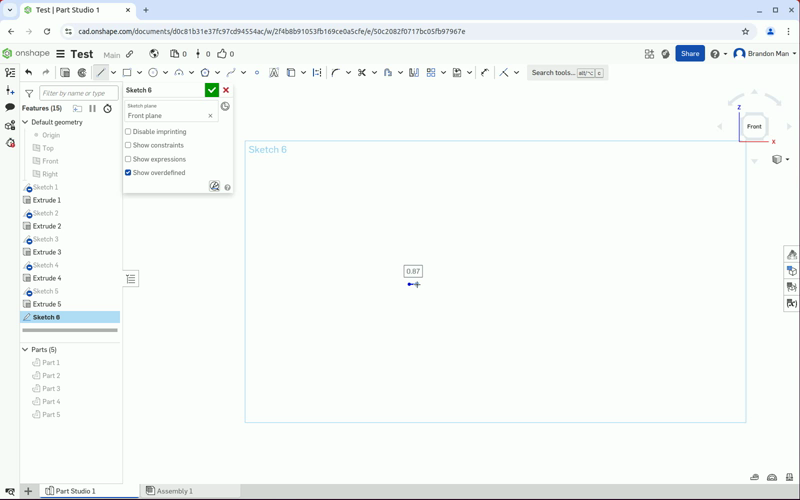
mouse_move(447, 284)
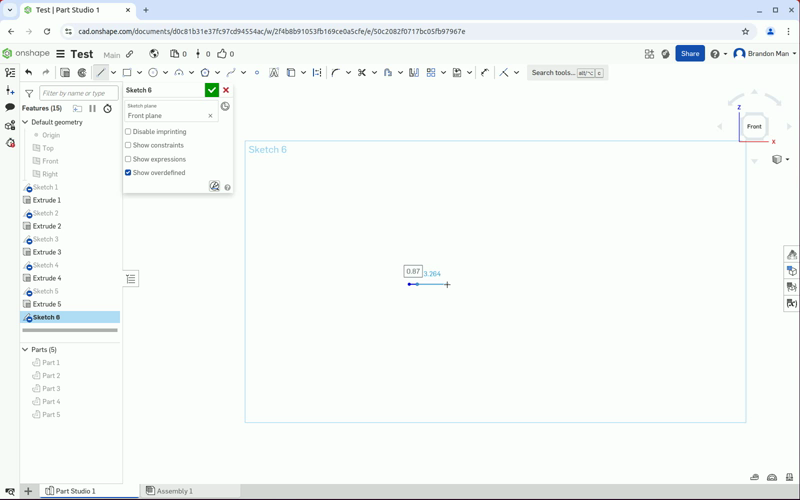
mouse_move(417, 279)
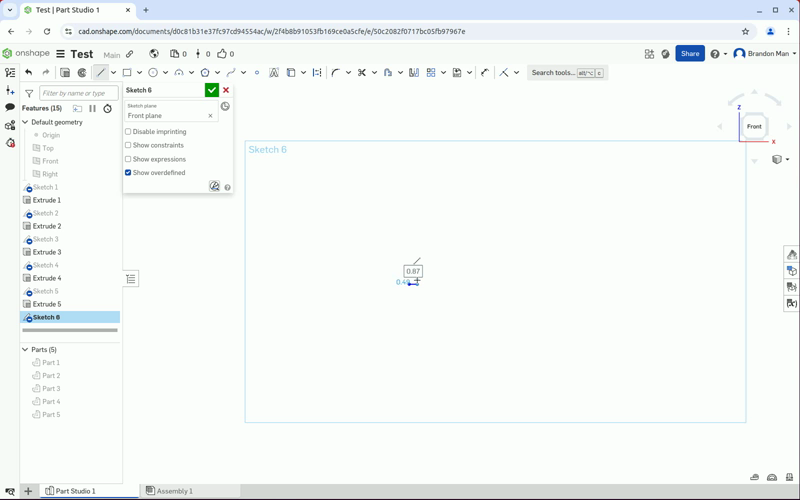
scroll(6)
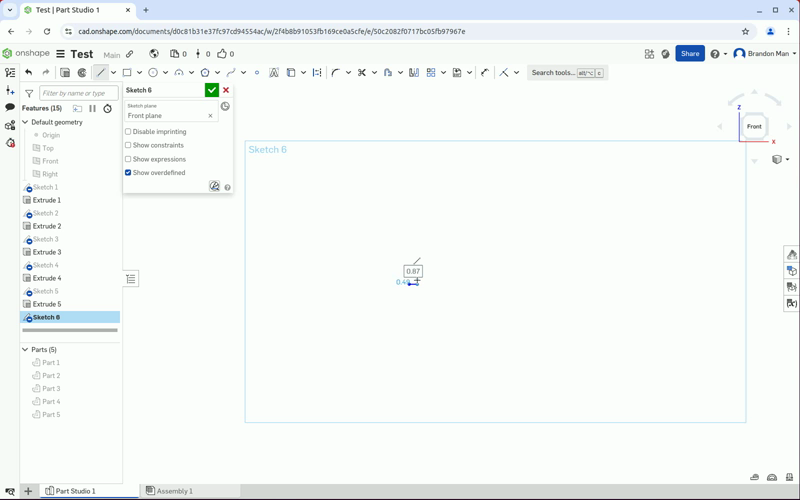
scroll(6)
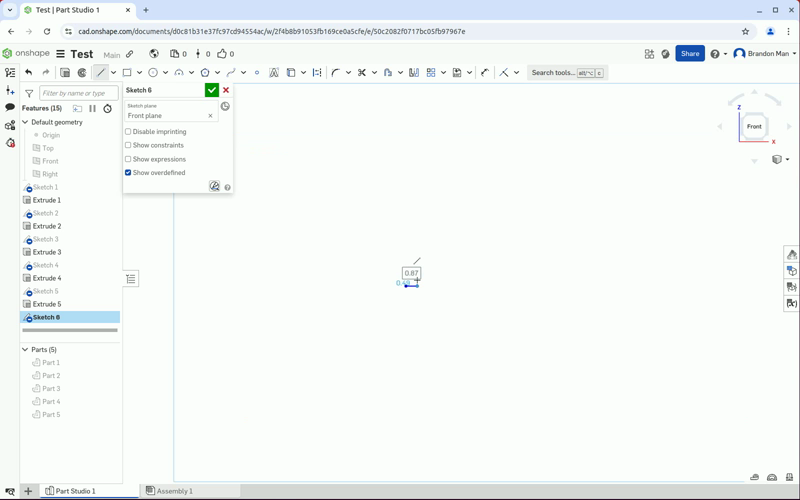
scroll(6)
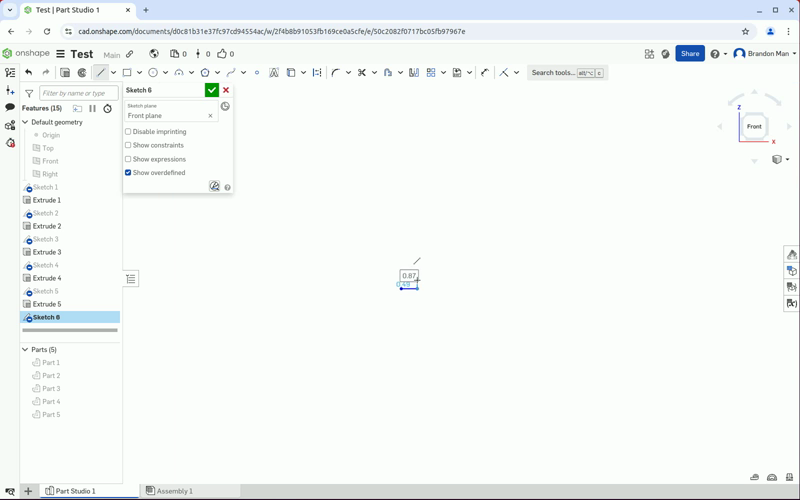
scroll(6)
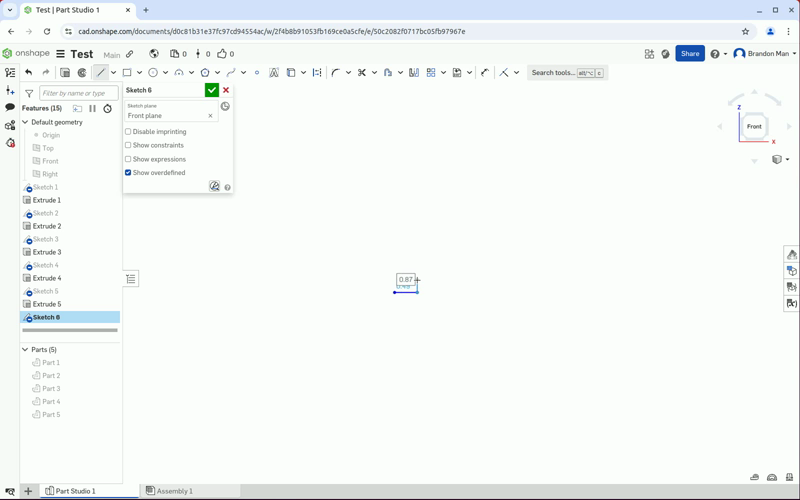
scroll(6)
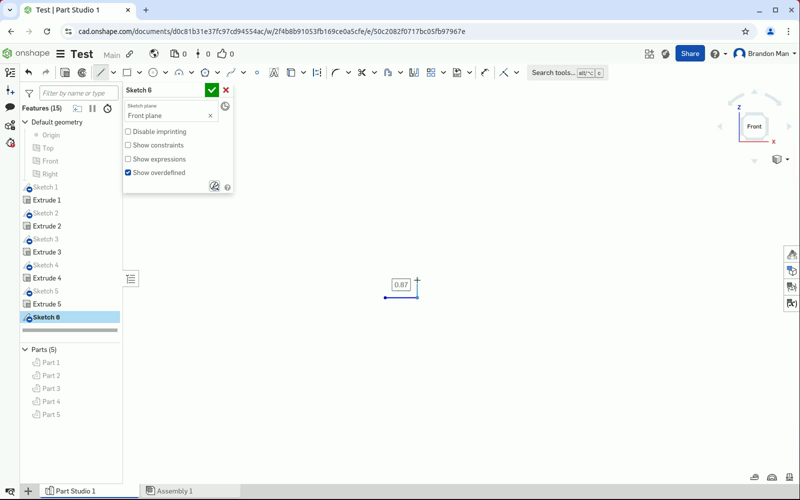
scroll(6)
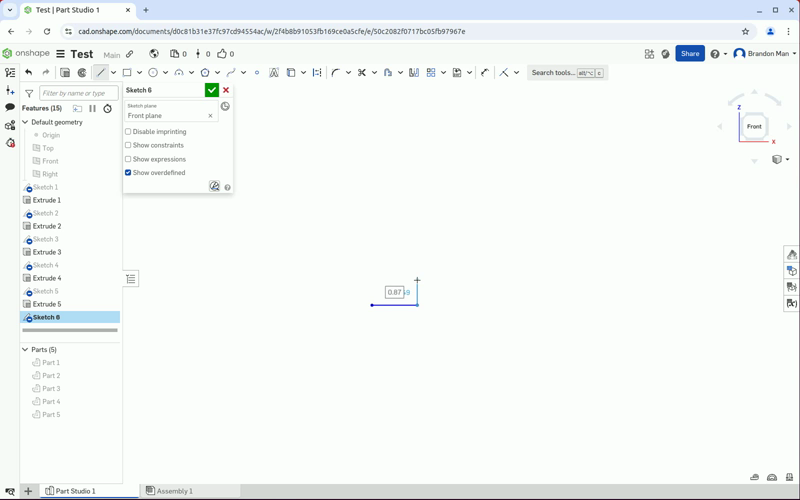
scroll(6)
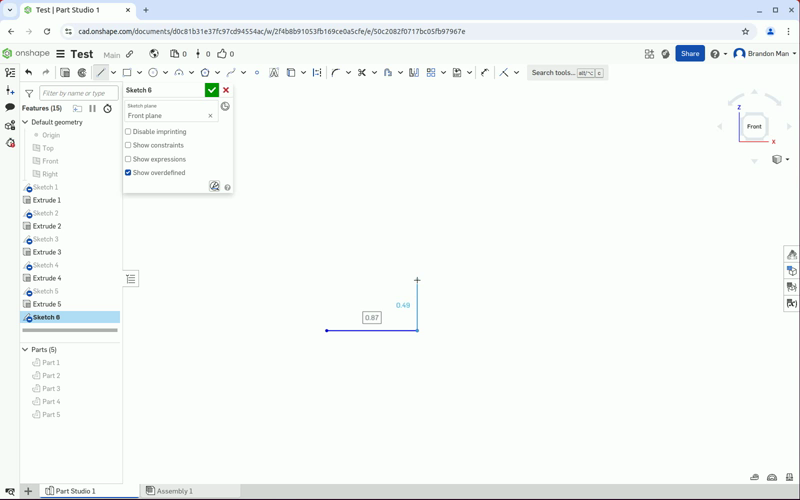
click(417, 279)
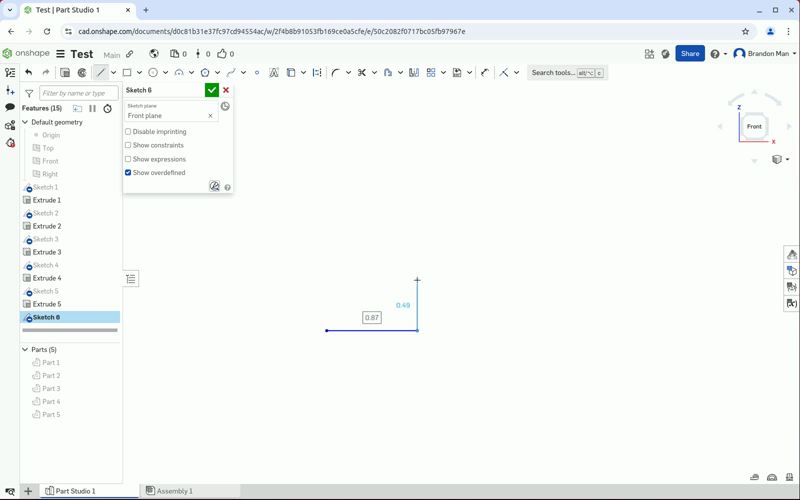
scroll(-6)
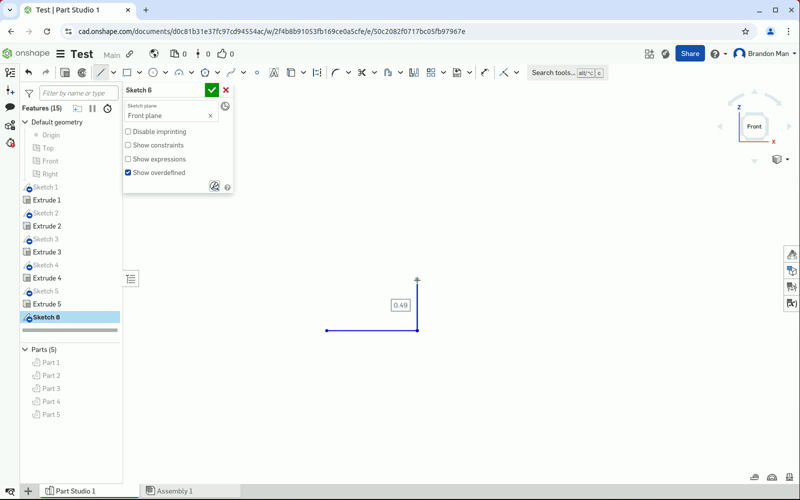
scroll(-6)
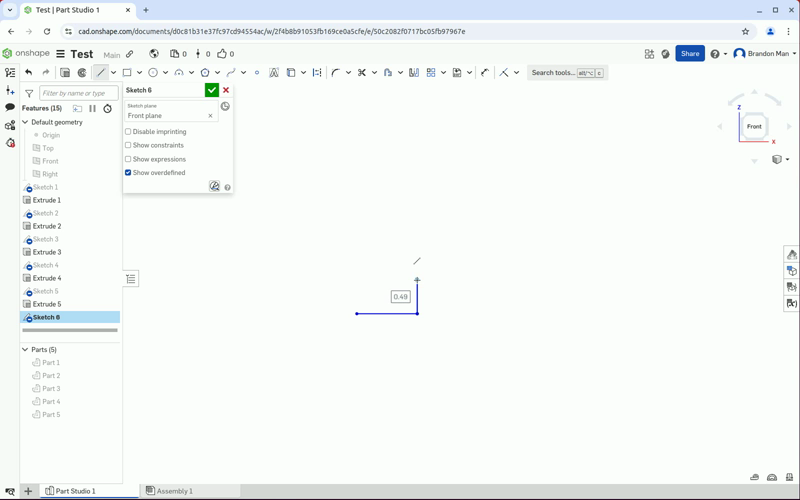
scroll(-6)
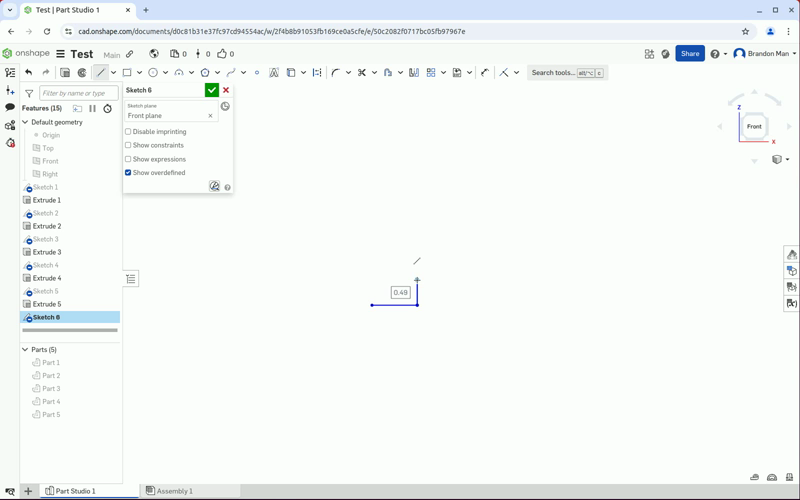
scroll(-6)
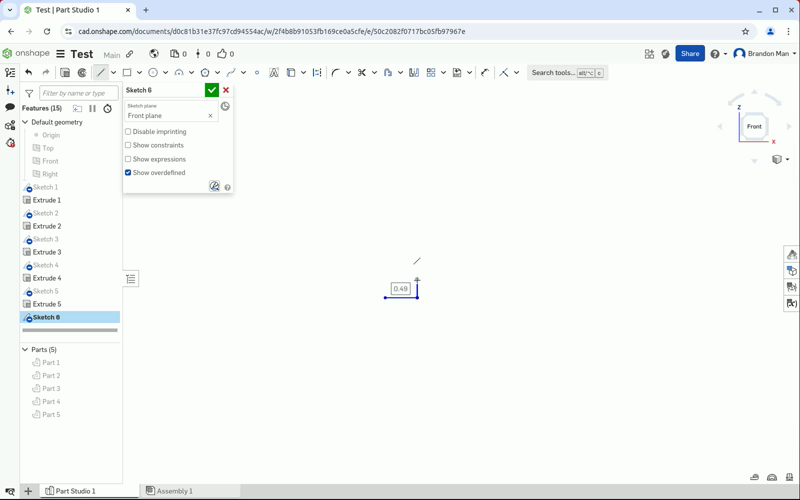
scroll(-6)
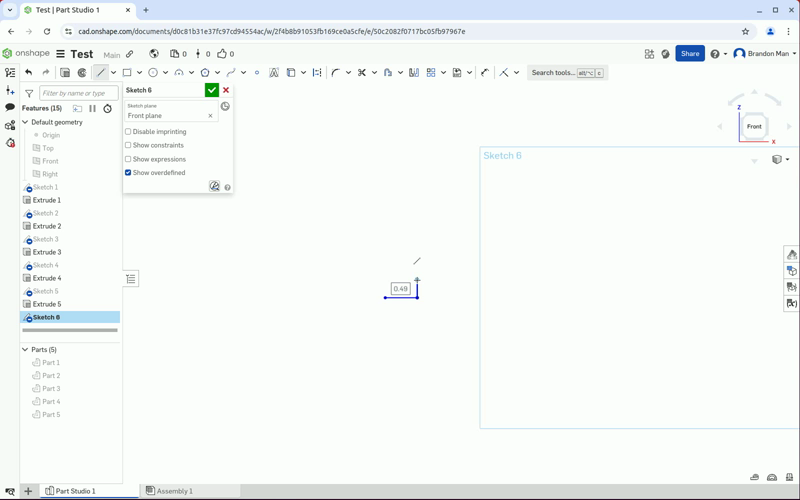
scroll(-6)
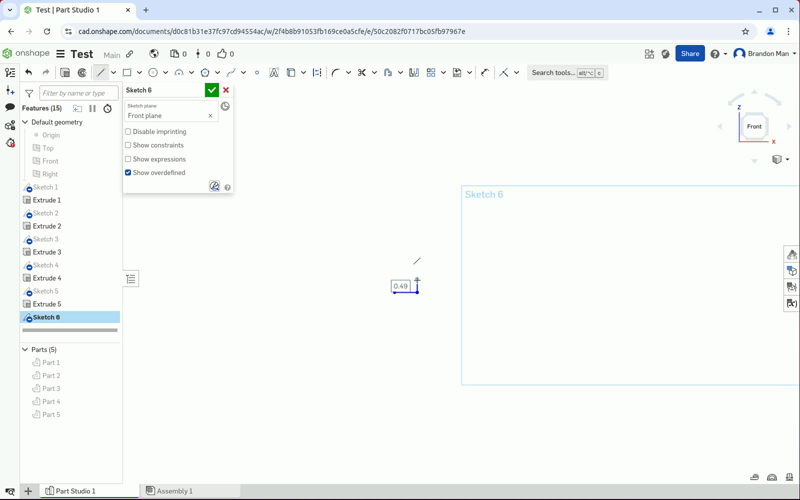
scroll(-6)
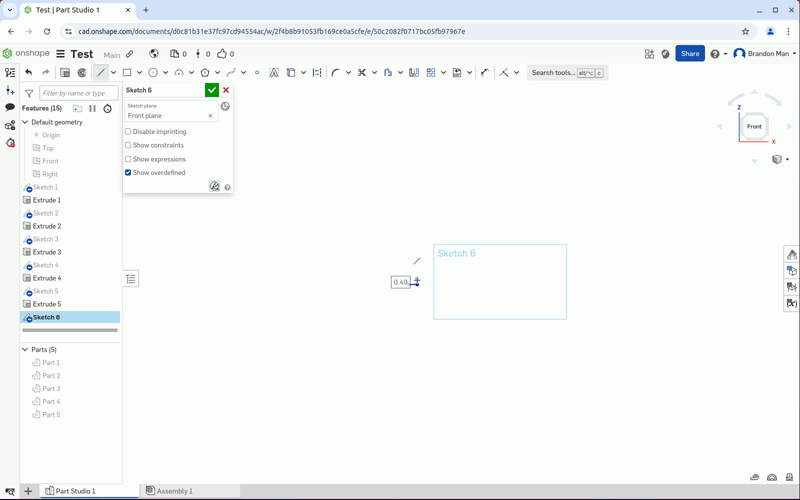
key_up(shift)
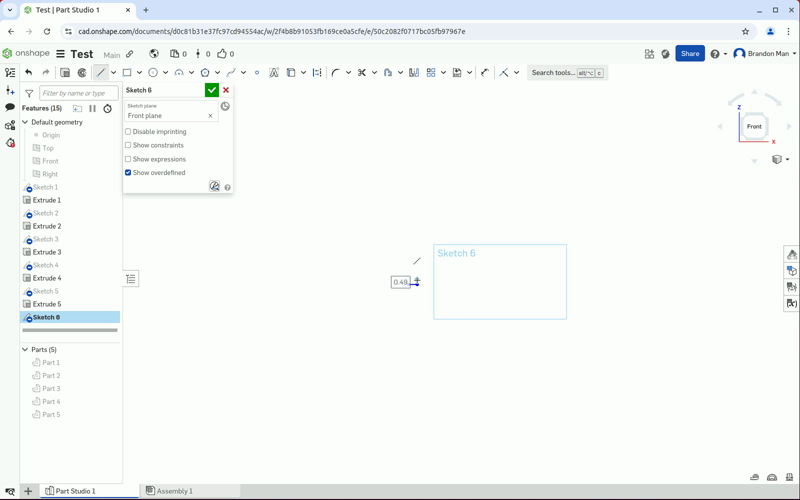
key_down(shift)
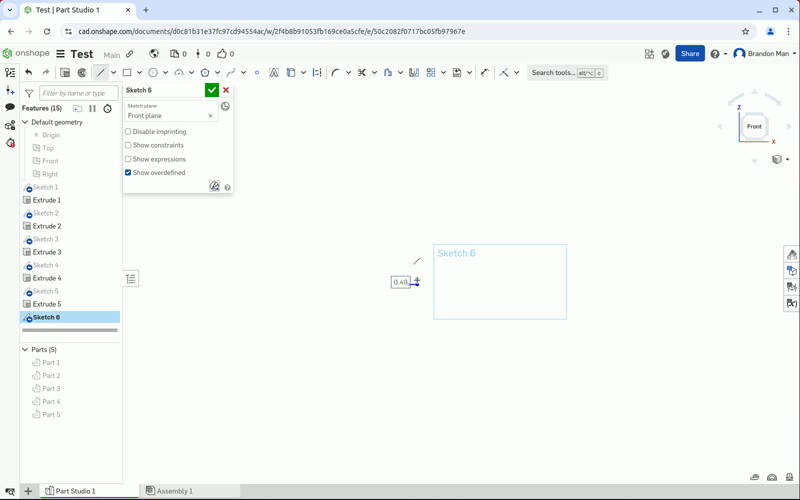
mouse_move(447, 279)
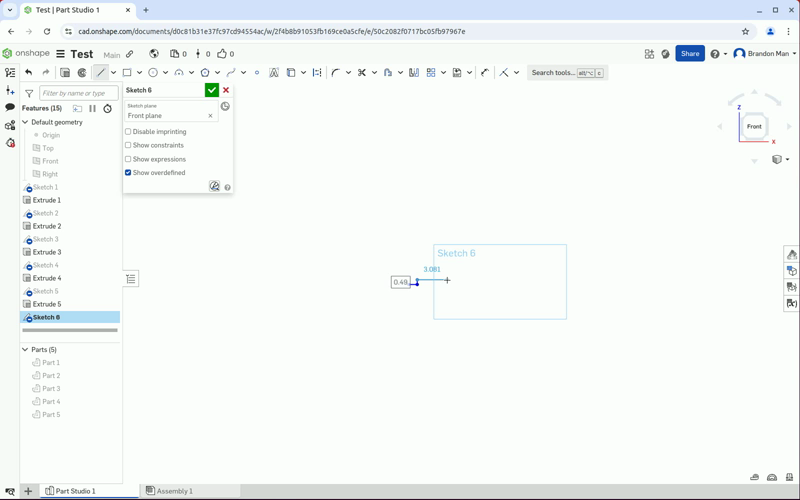
mouse_move(409, 279)
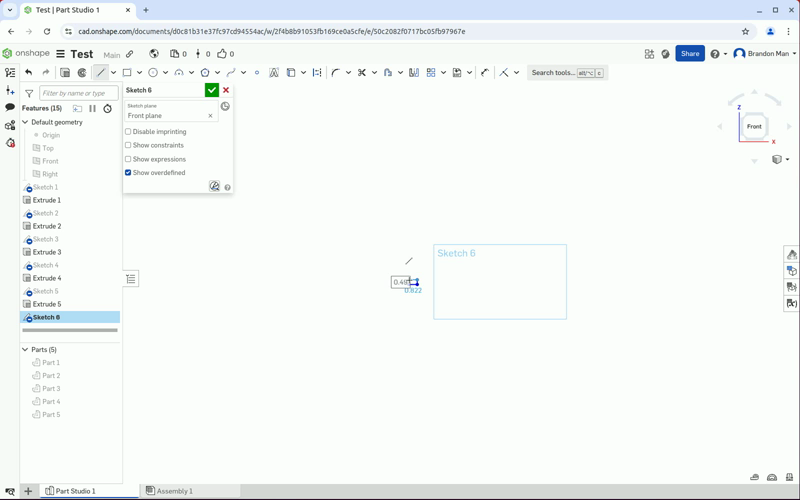
click(409, 279)
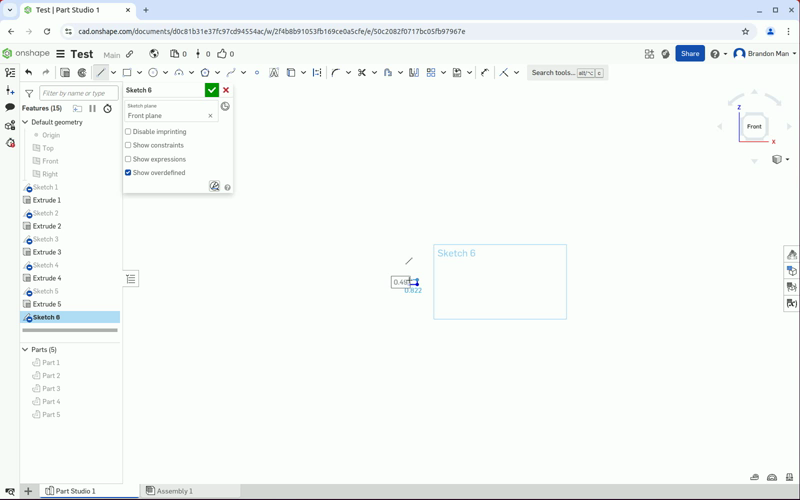
key_up(shift)
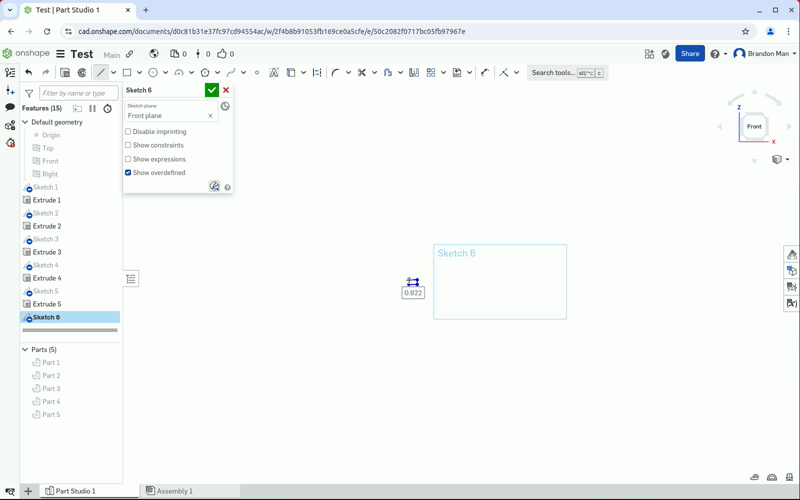
key_down(shift)
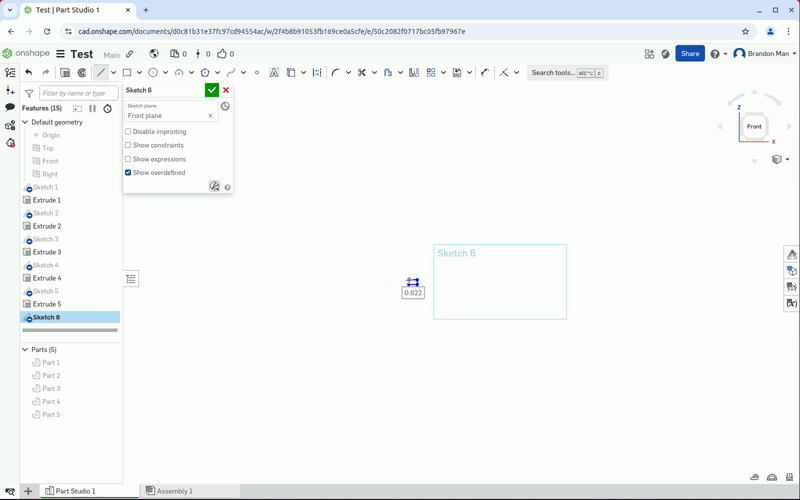
mouse_move(439, 279)
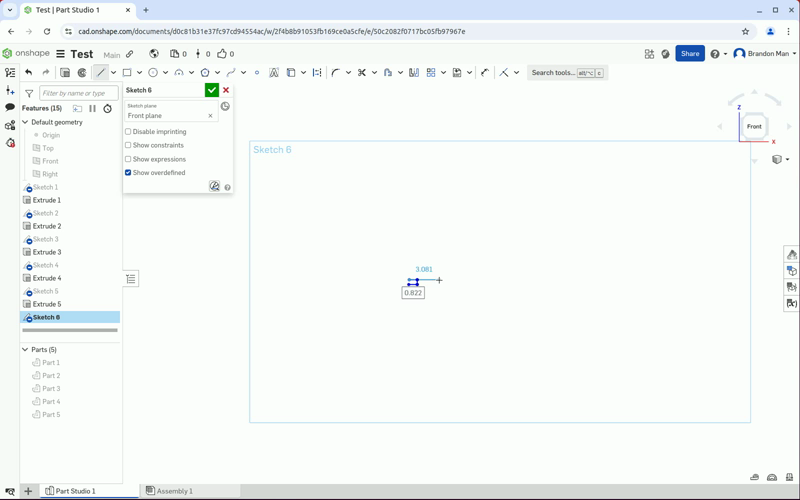
mouse_move(409, 280)
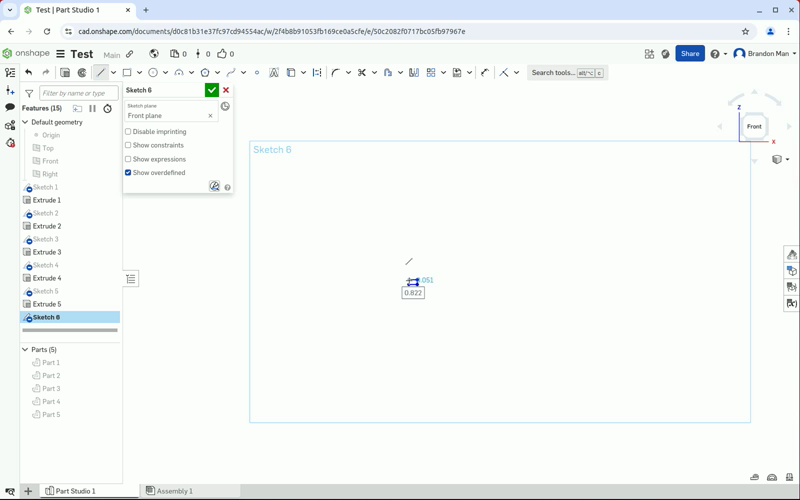
scroll(6)
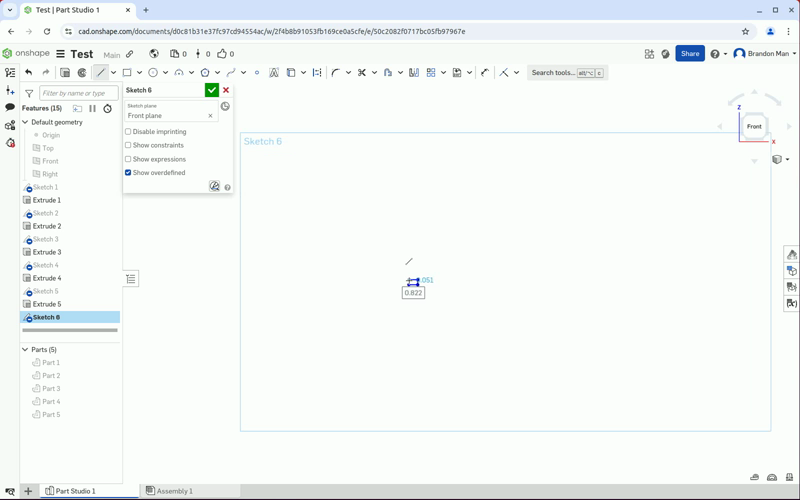
scroll(6)
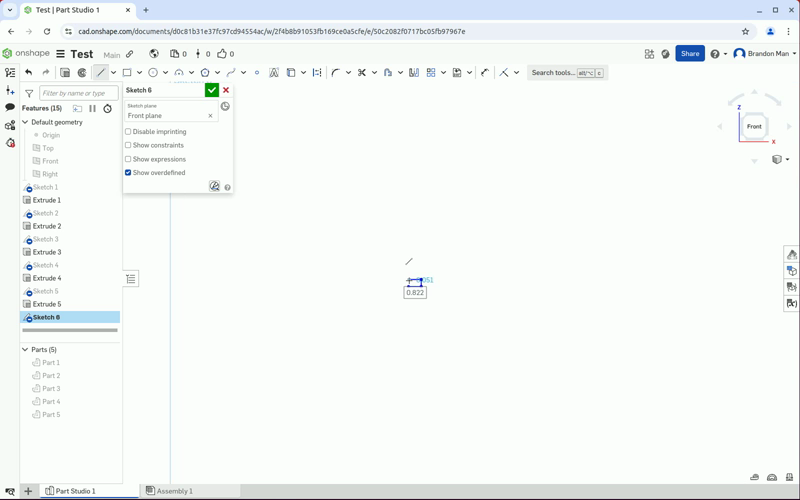
scroll(6)
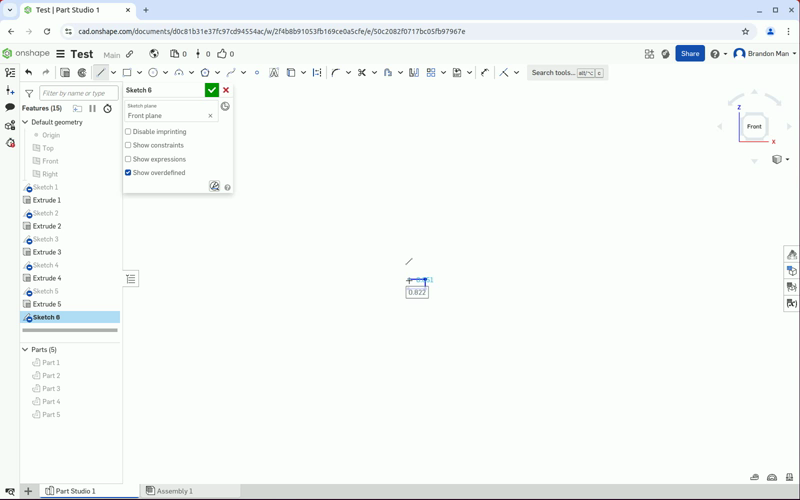
scroll(6)
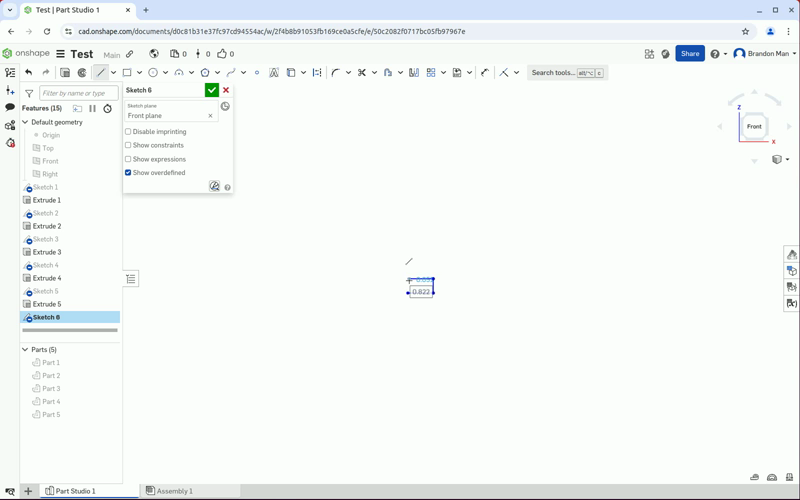
scroll(6)
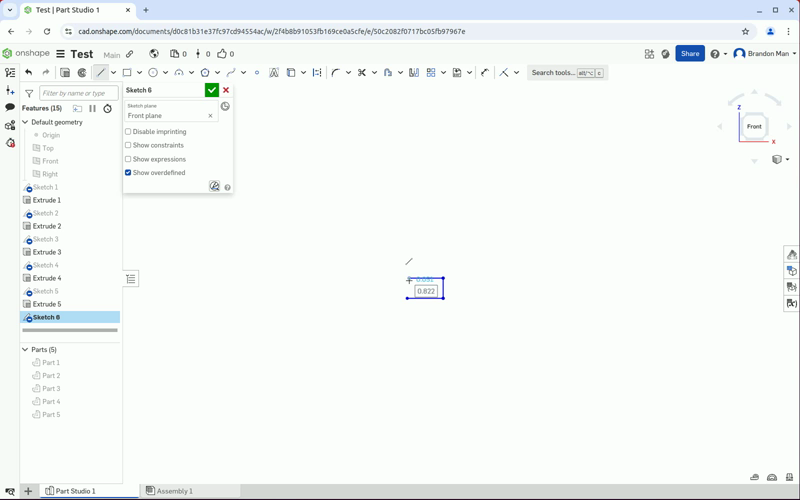
scroll(6)
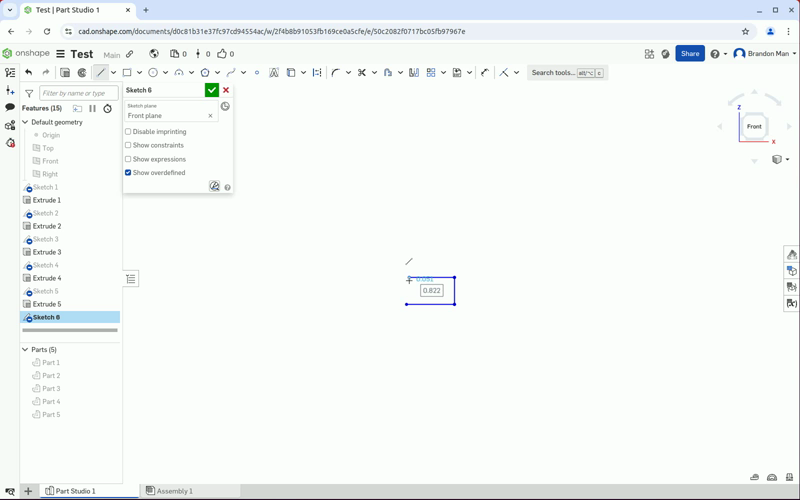
scroll(6)
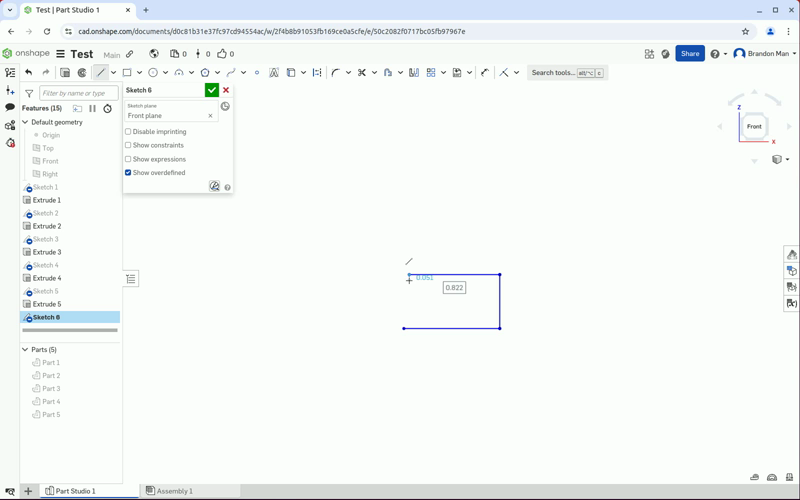
click(409, 280)
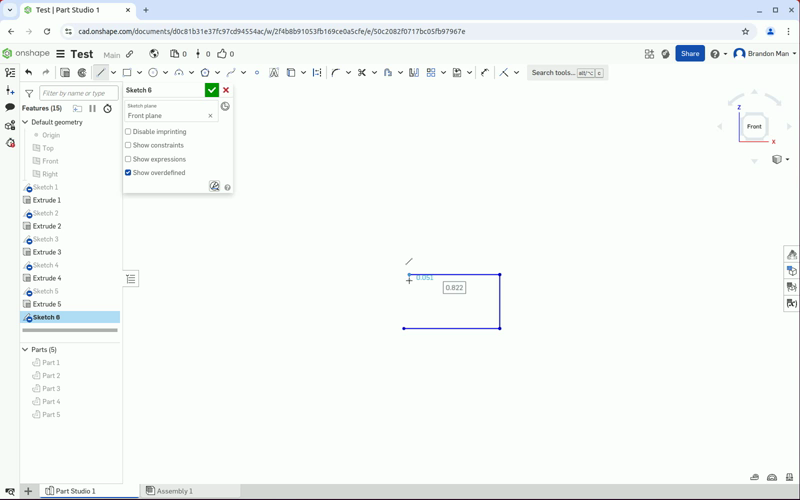
scroll(-6)
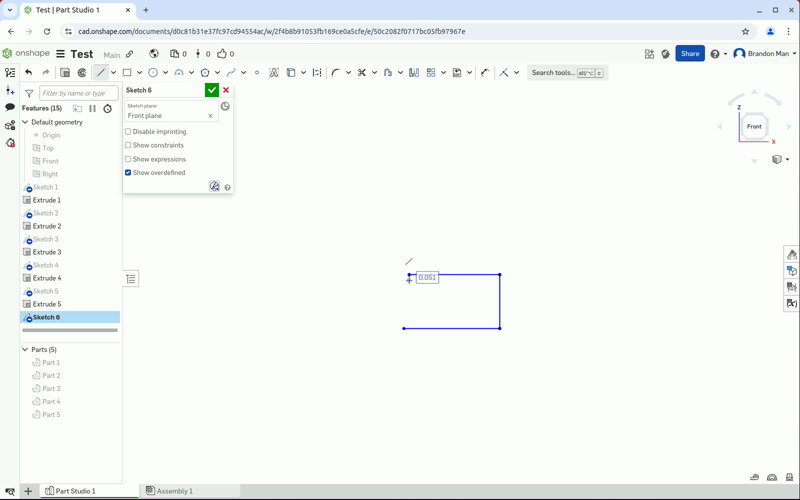
scroll(-6)
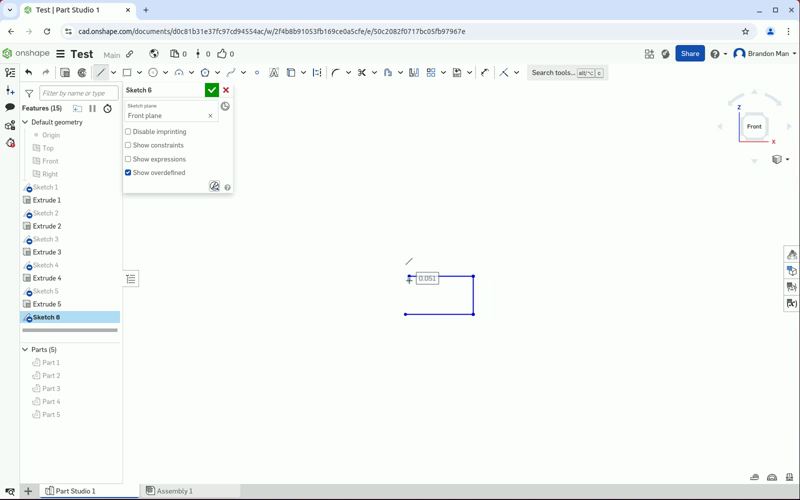
scroll(-6)
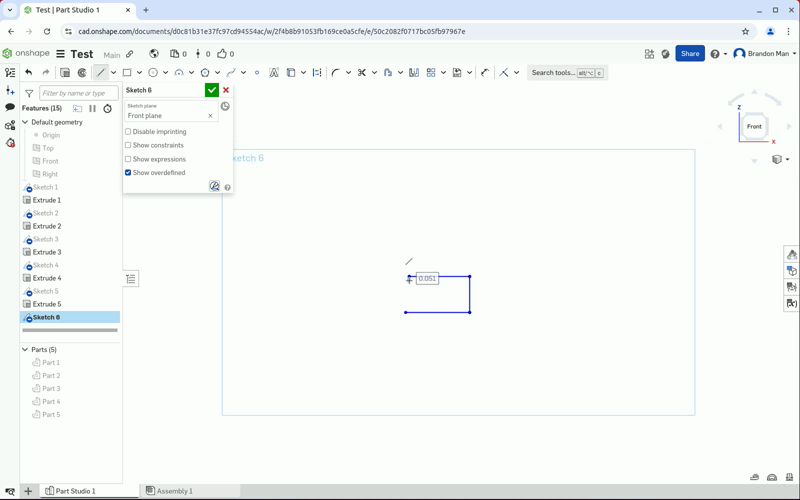
scroll(-6)
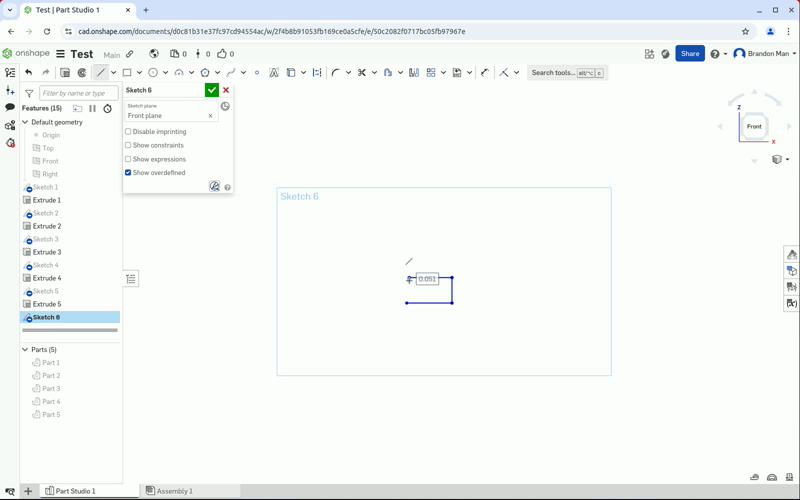
scroll(-6)
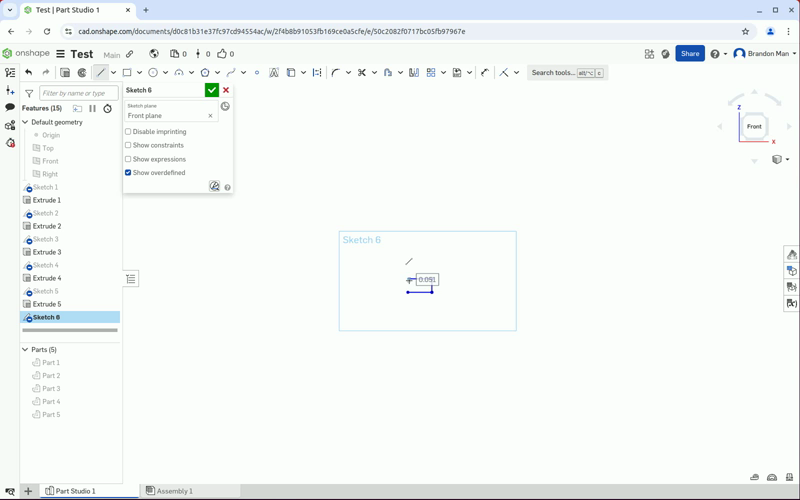
scroll(-6)
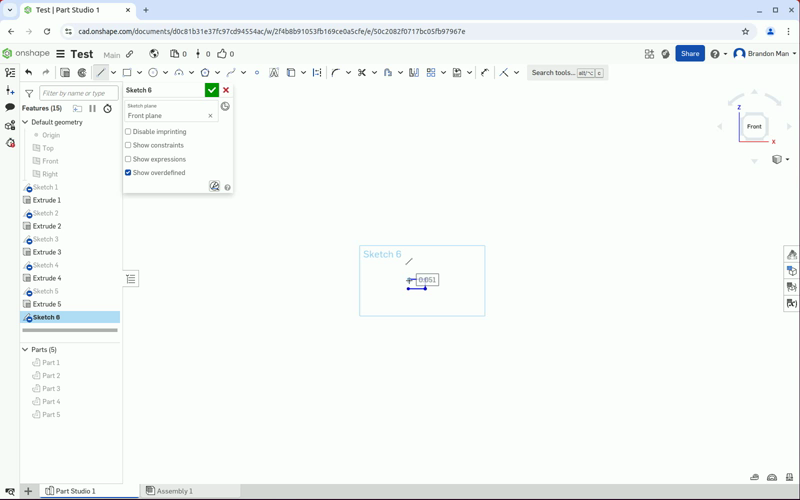
scroll(-6)
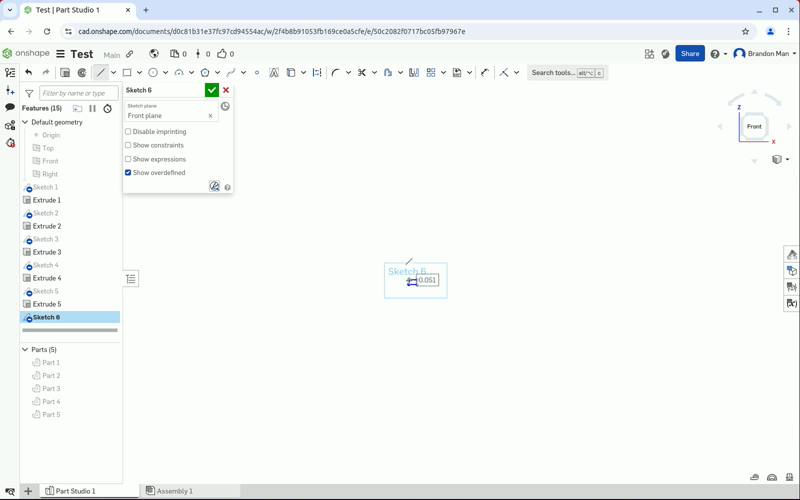
key_up(shift)
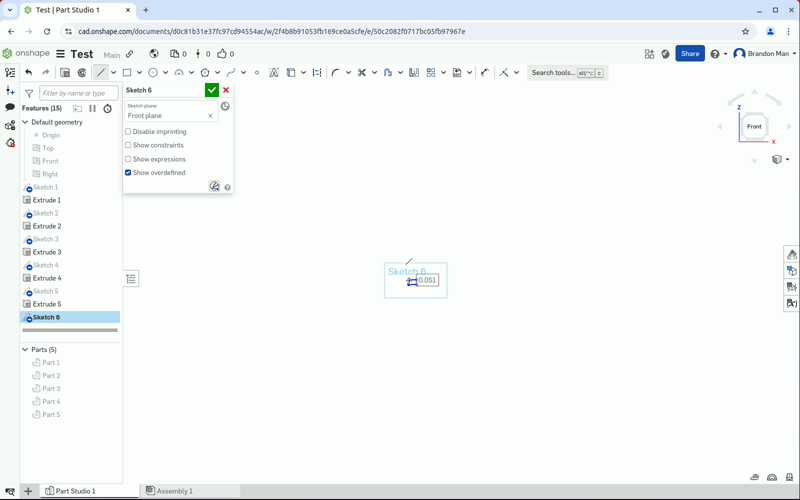
mouse_move(439, 280)
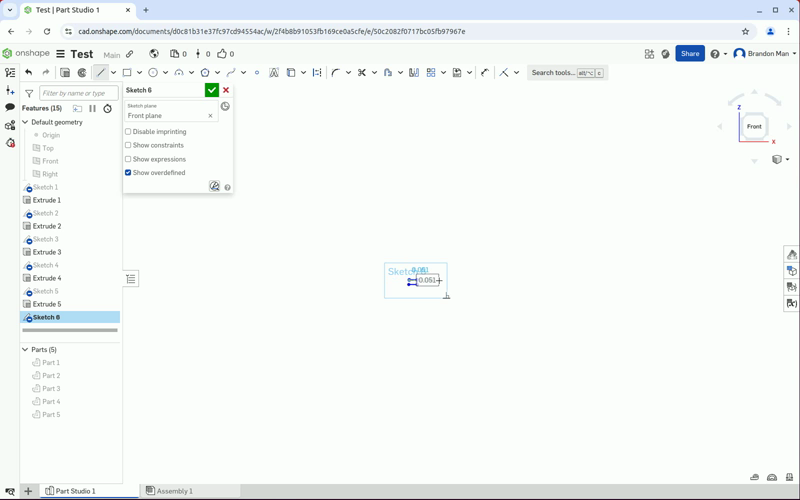
key_down(shift)
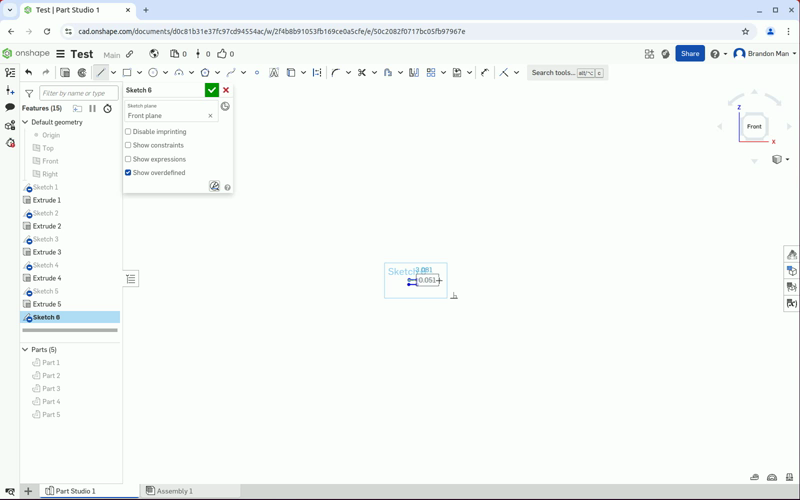
mouse_move(409, 284)
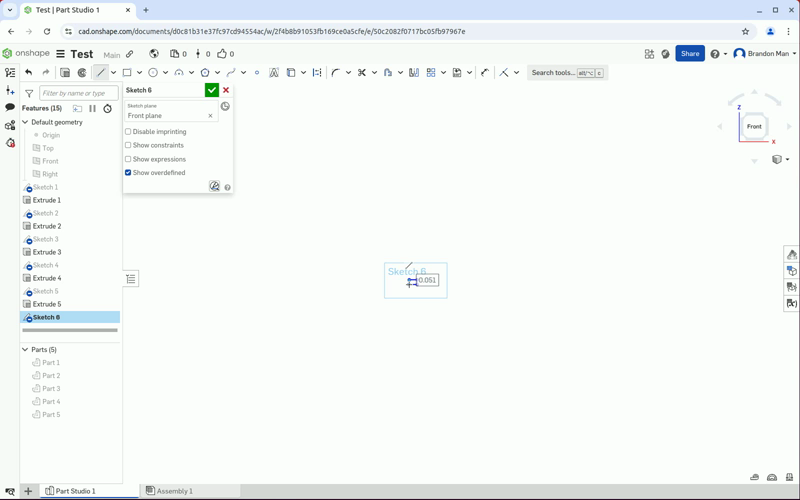
scroll(6)
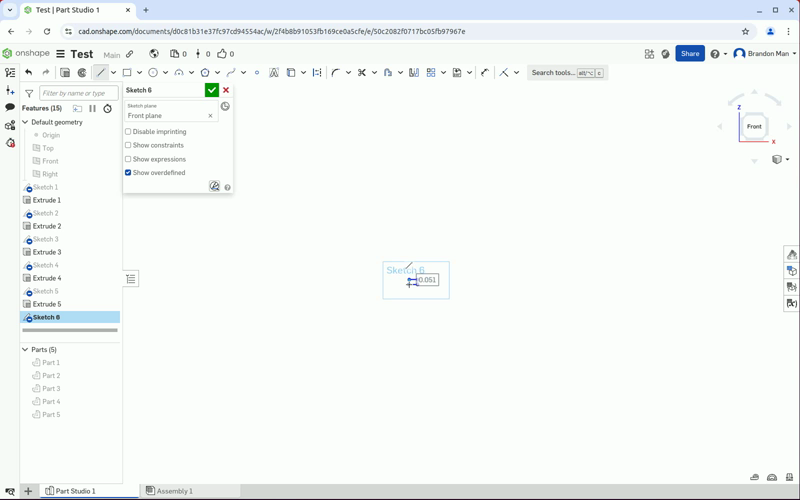
scroll(6)
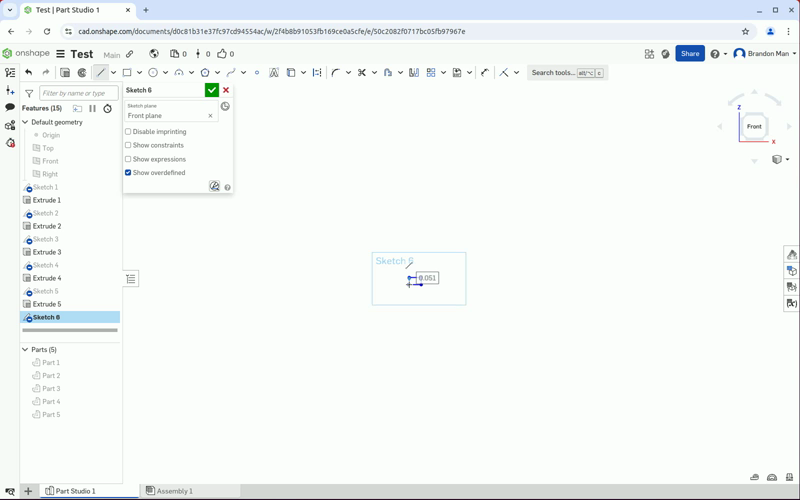
scroll(6)
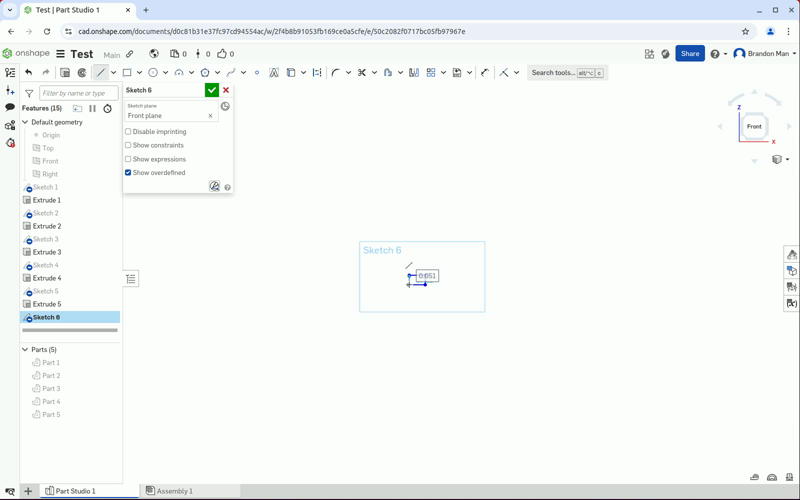
scroll(6)
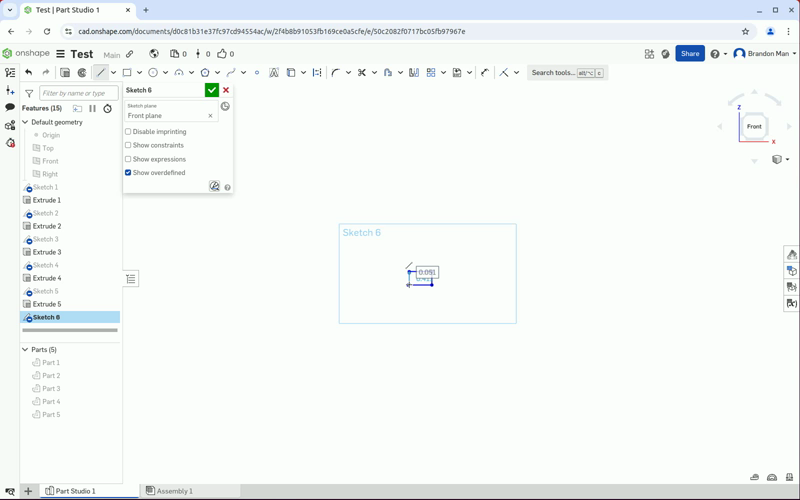
scroll(6)
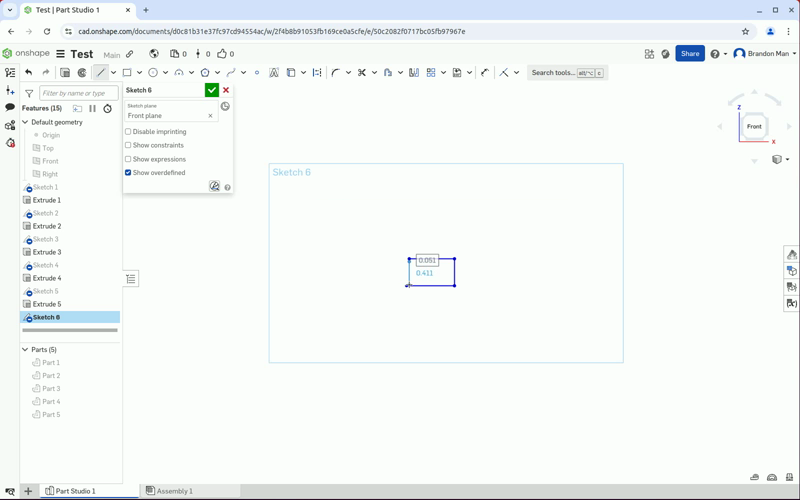
scroll(6)
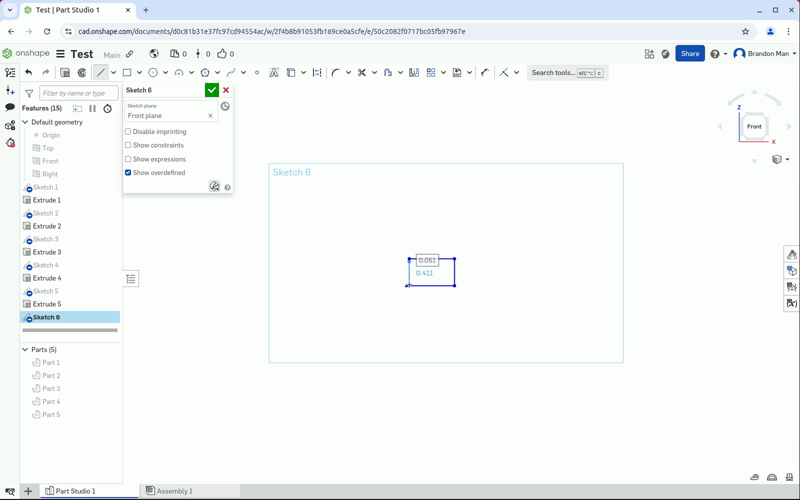
scroll(6)
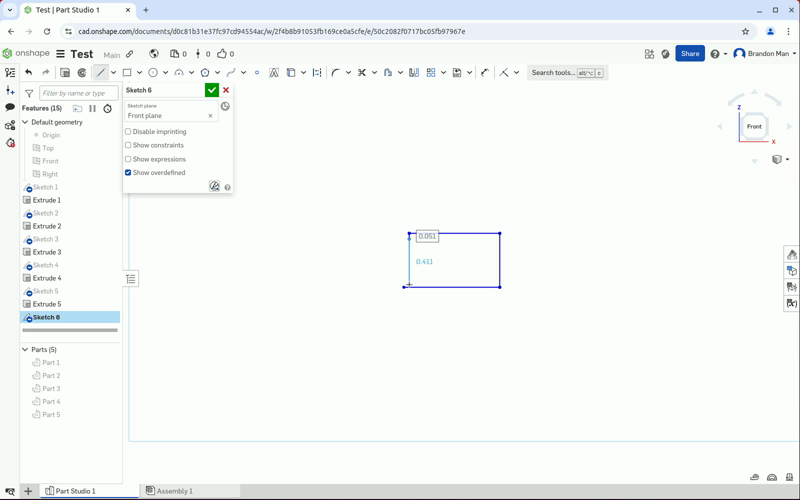
key_up(shift)
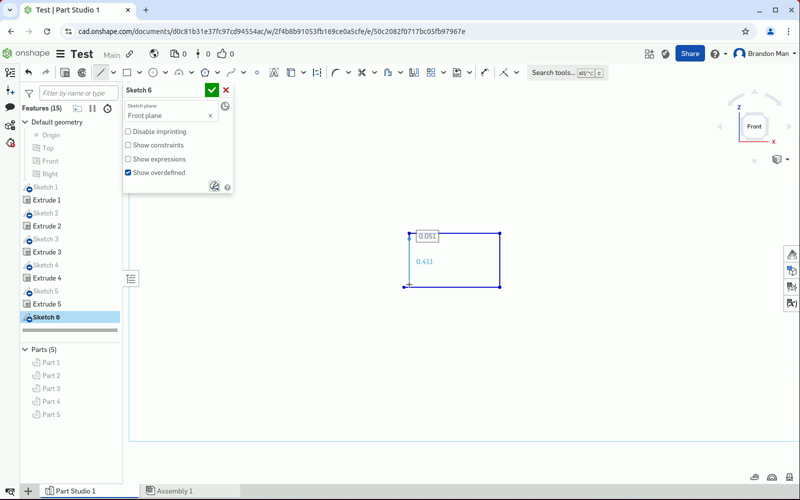
click(409, 284)
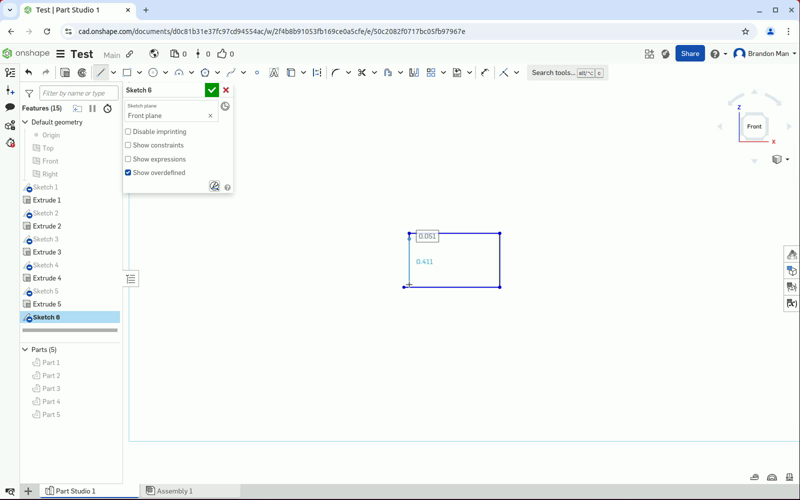
scroll(-6)
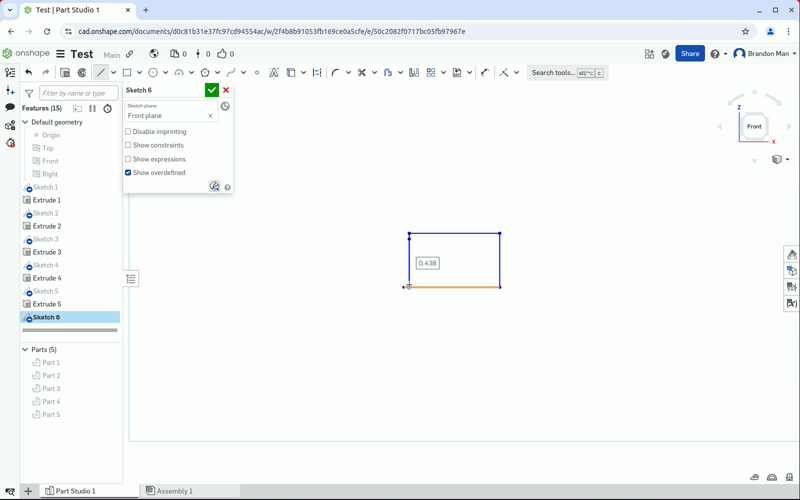
scroll(-6)
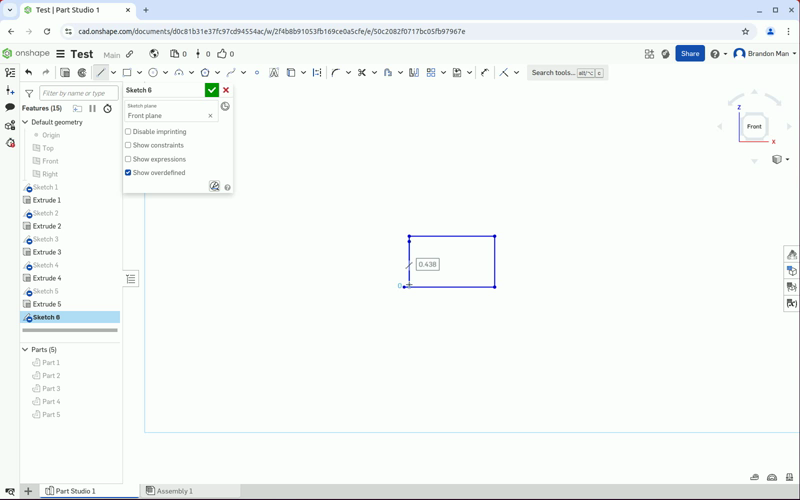
scroll(-6)
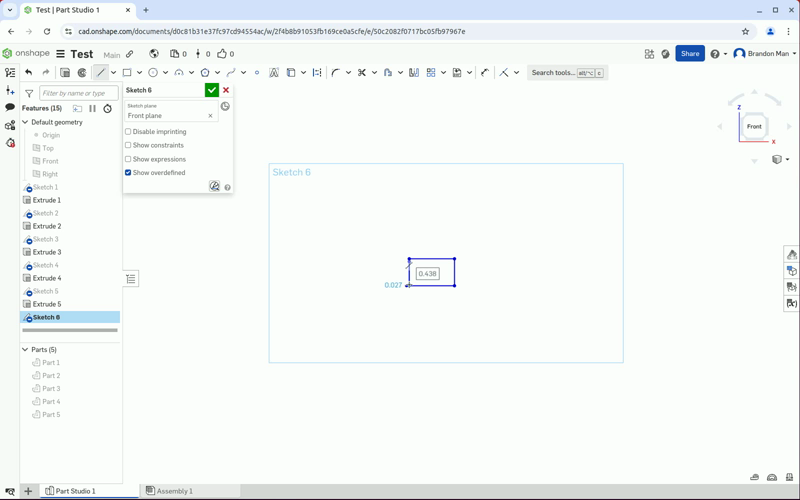
scroll(-6)
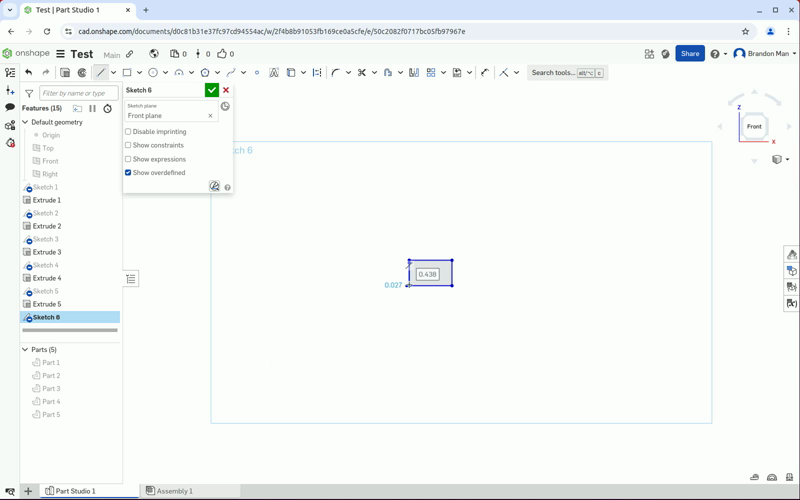
scroll(-6)
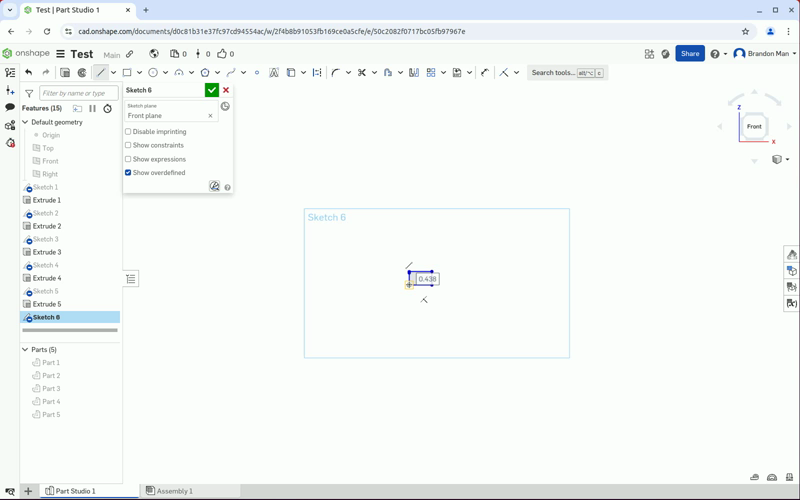
scroll(-6)
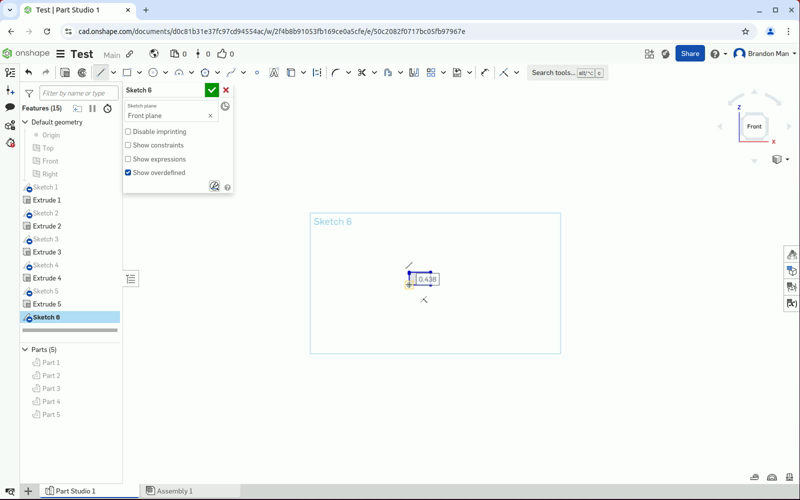
scroll(-6)
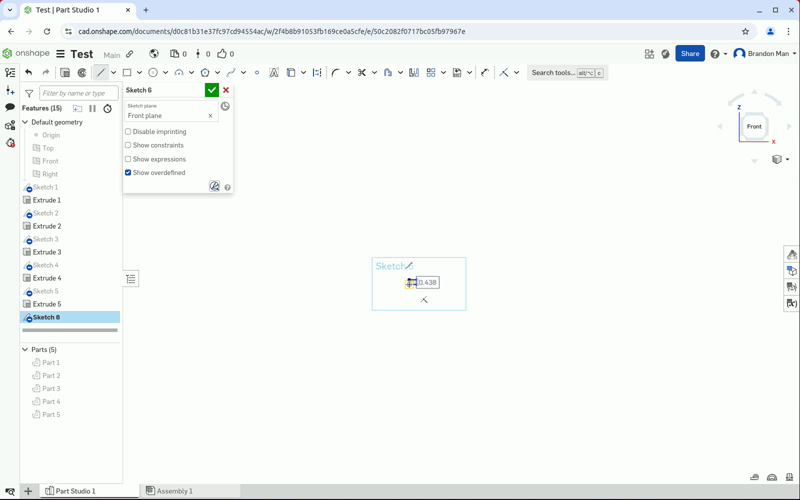
key(esc)
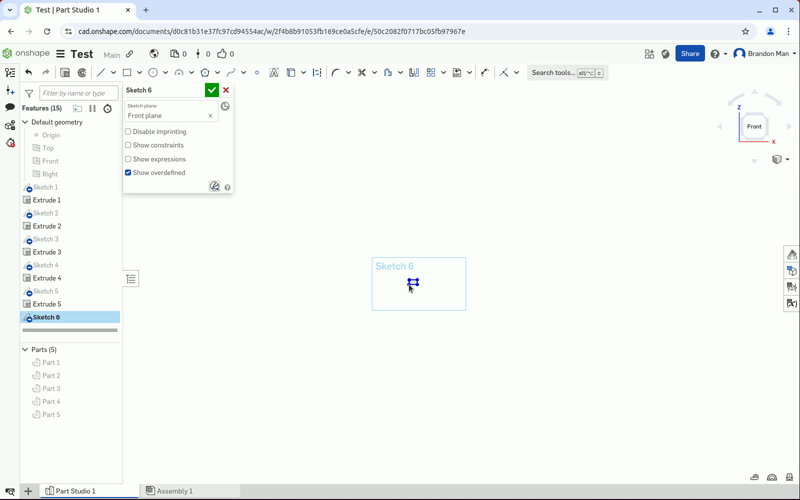
mouse_move(415, 283)
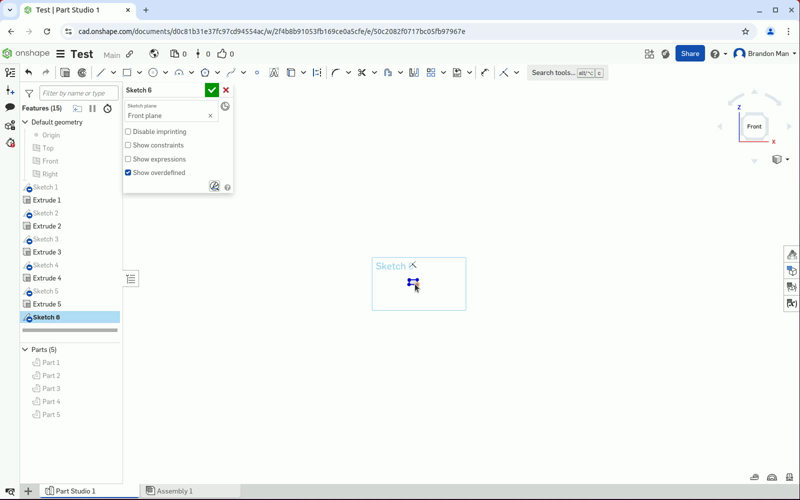
scroll(6)
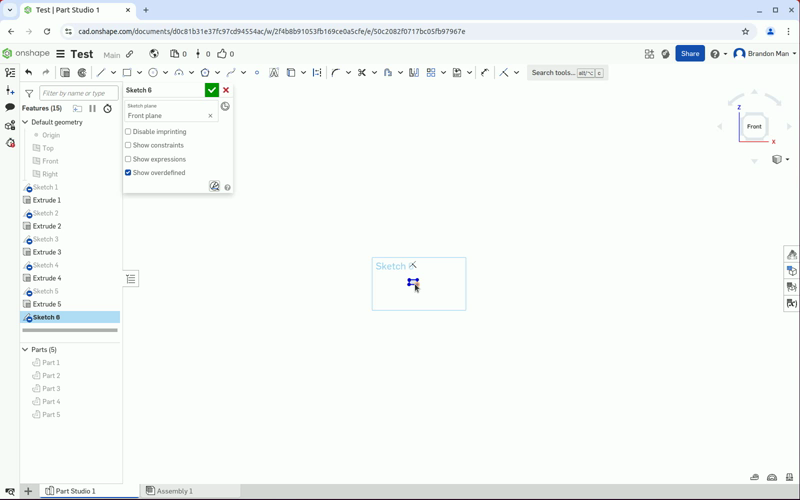
scroll(6)
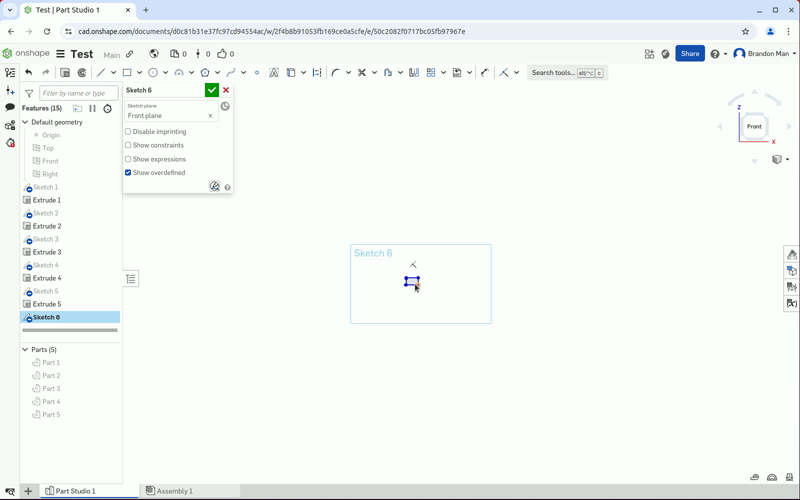
scroll(6)
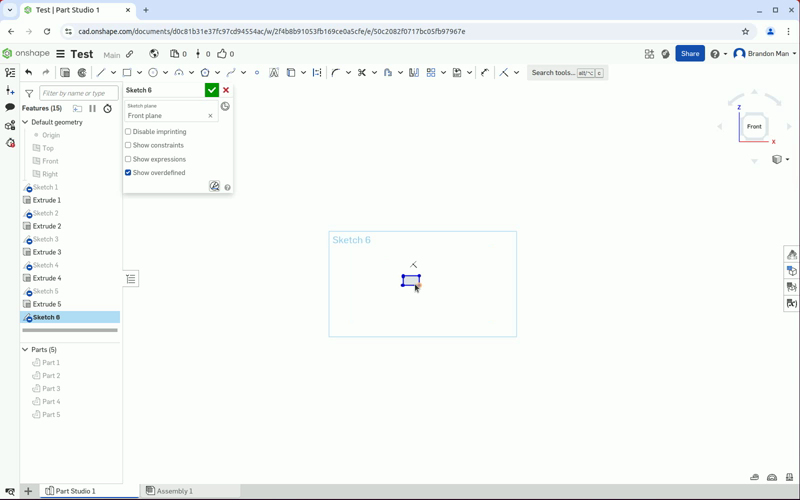
scroll(6)
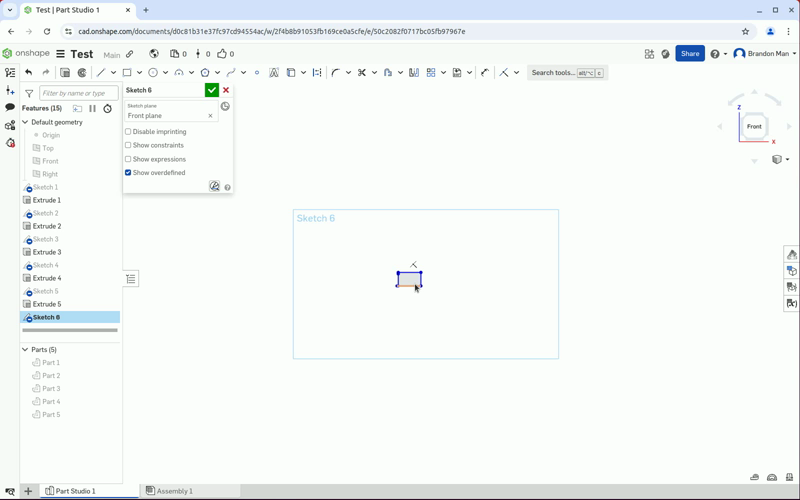
scroll(6)
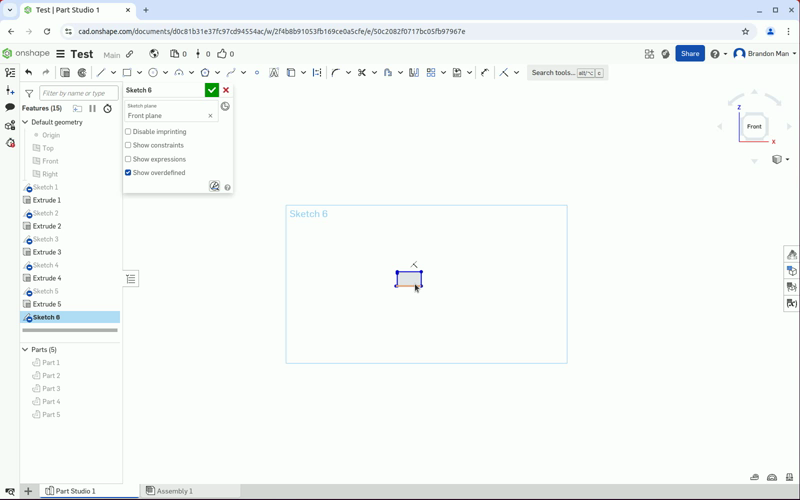
scroll(6)
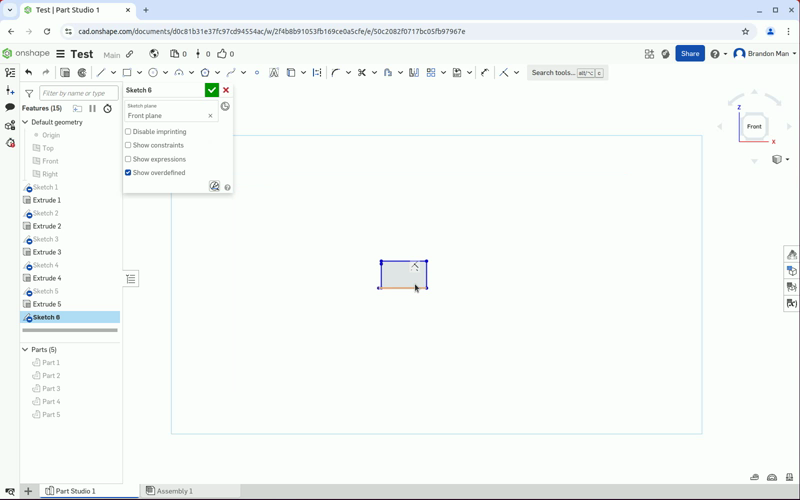
scroll(6)
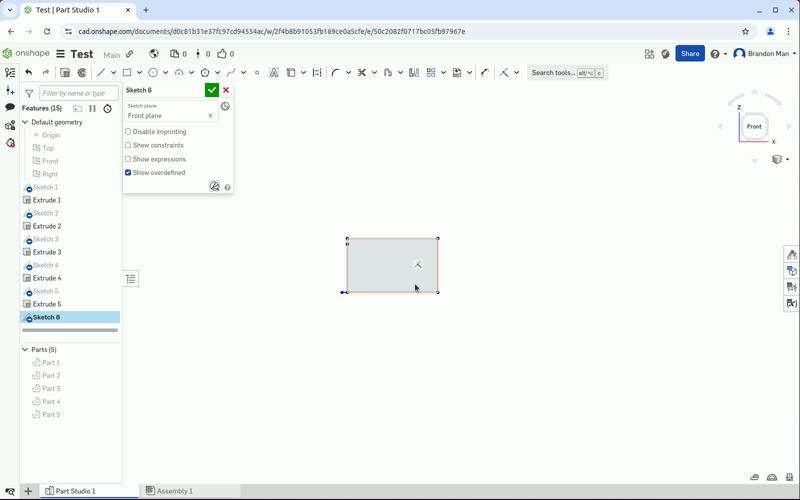
click(415, 283)
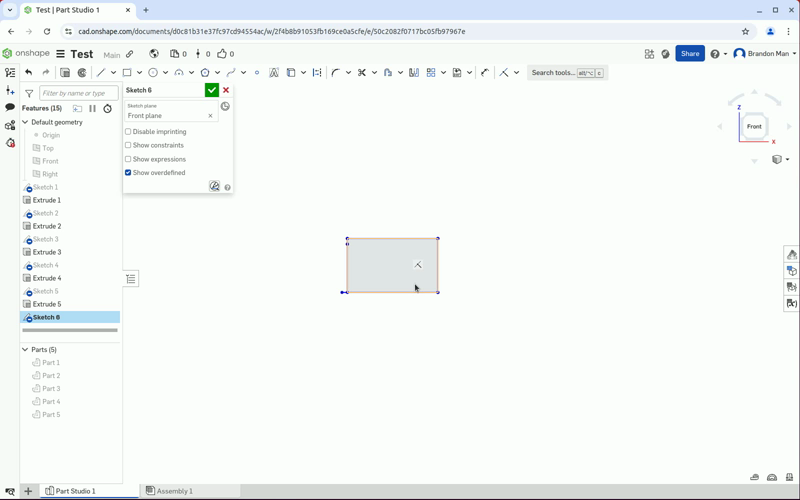
scroll(-6)
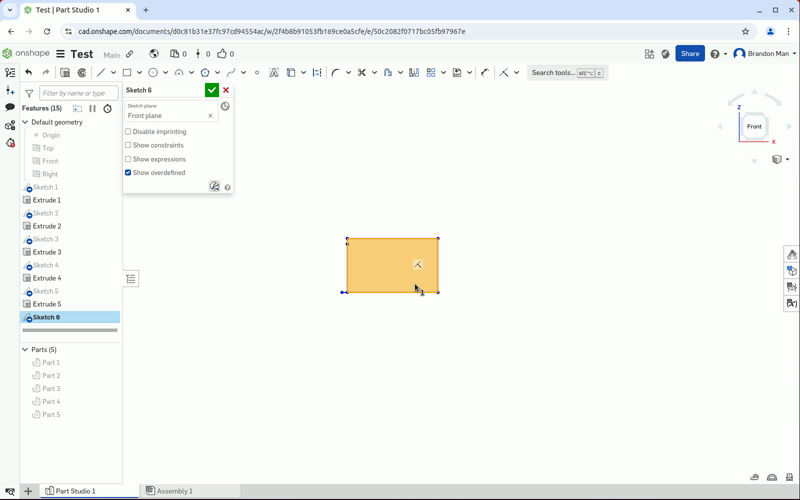
scroll(-6)
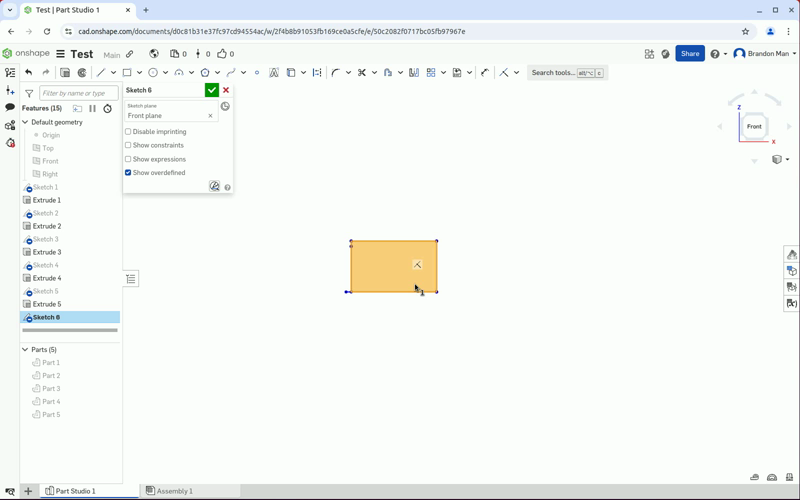
scroll(-6)
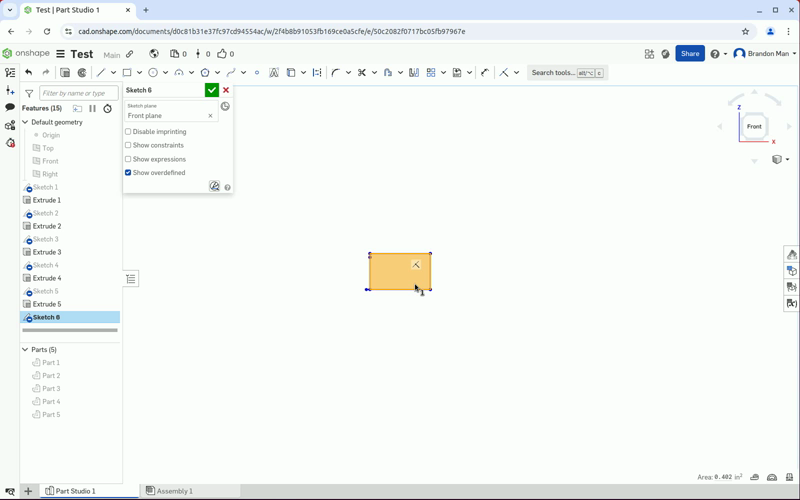
scroll(-6)
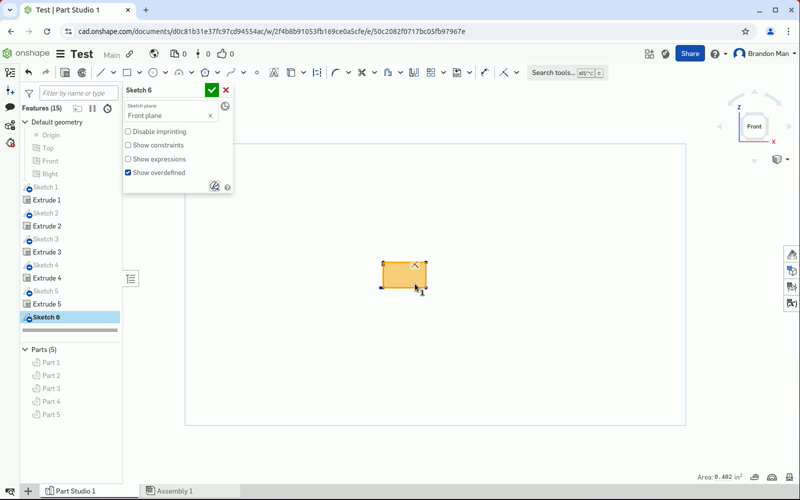
scroll(-6)
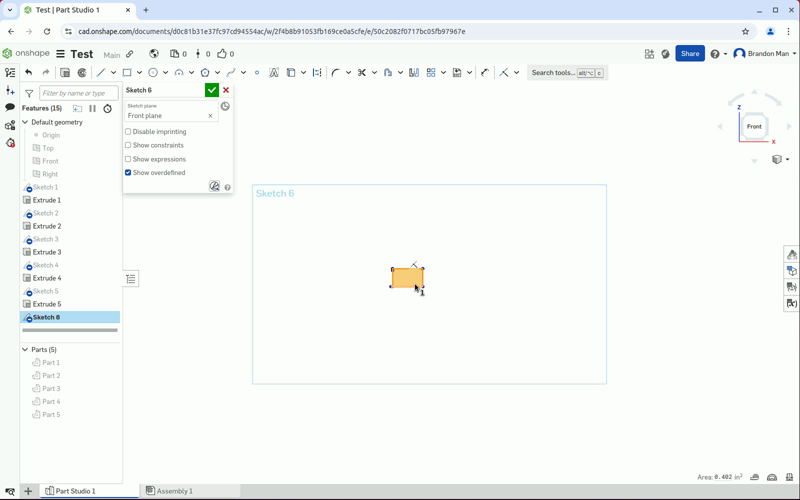
scroll(-6)
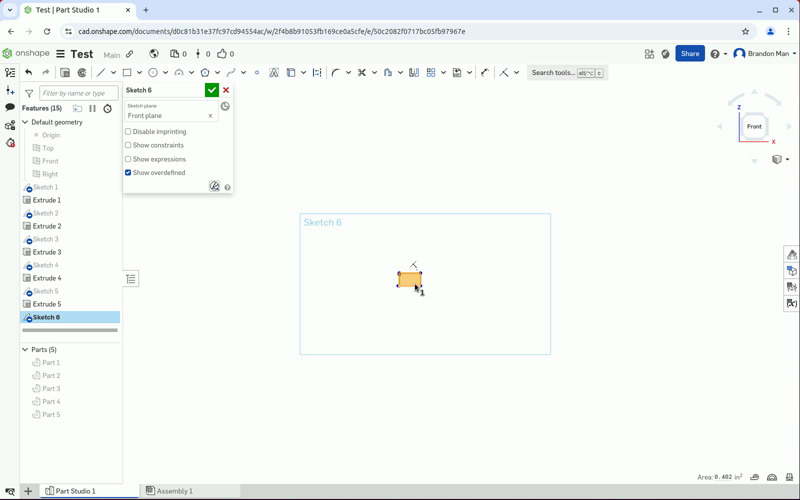
scroll(-6)
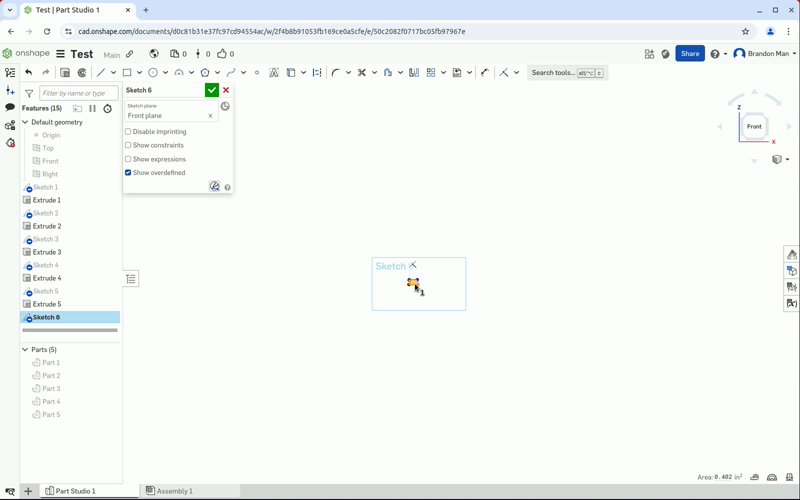
mouse_move(73, 352)
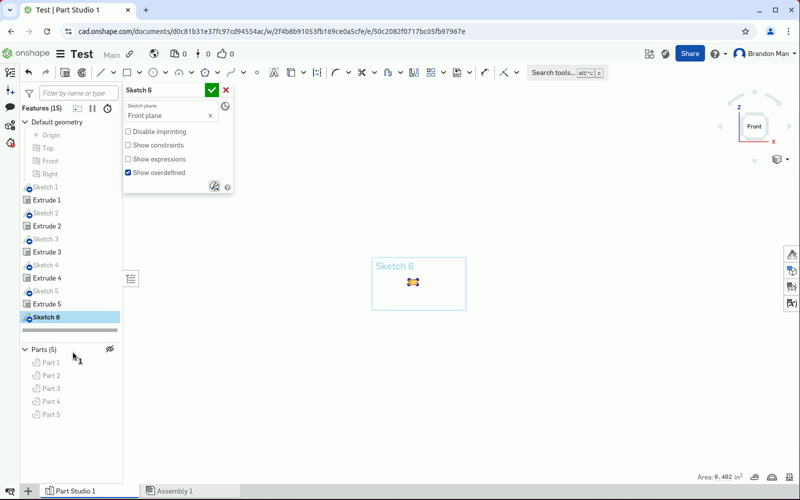
key(shift+y)
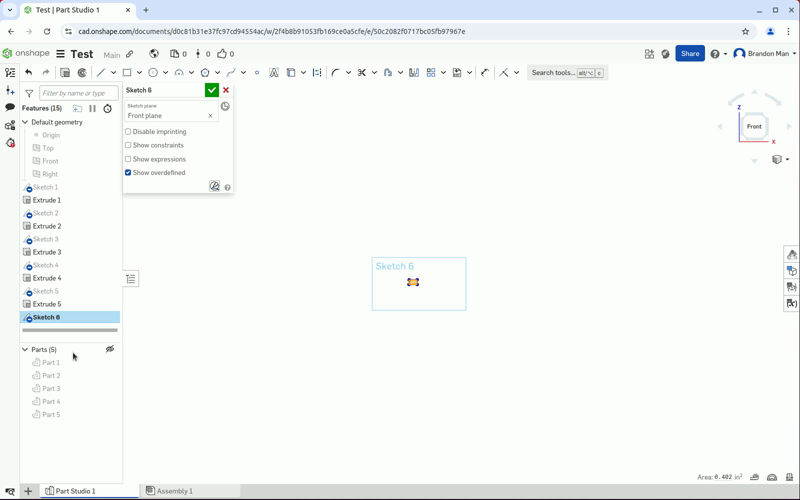
key(shift+e)
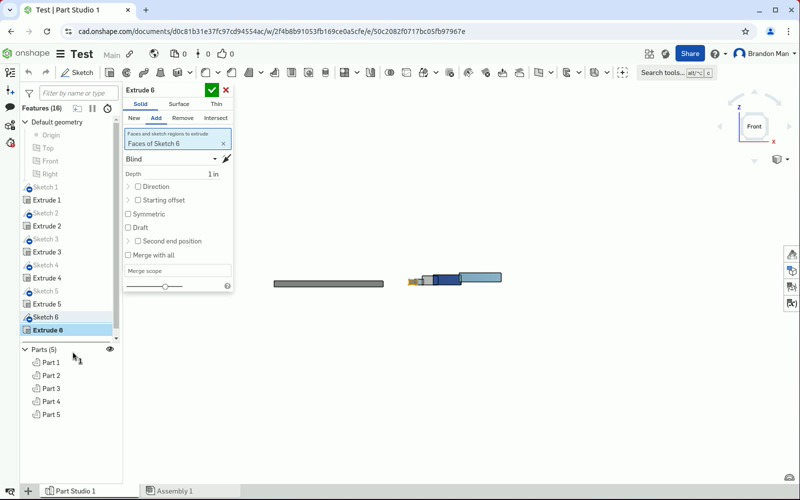
mouse_move(143, 106)
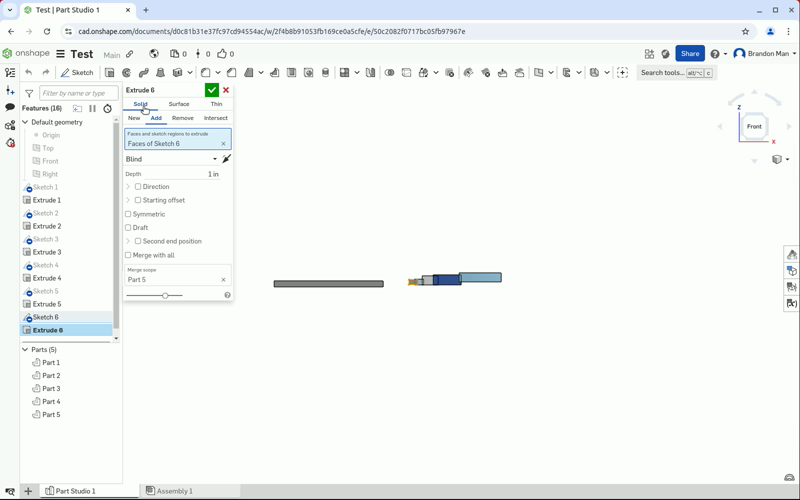
click(143, 106)
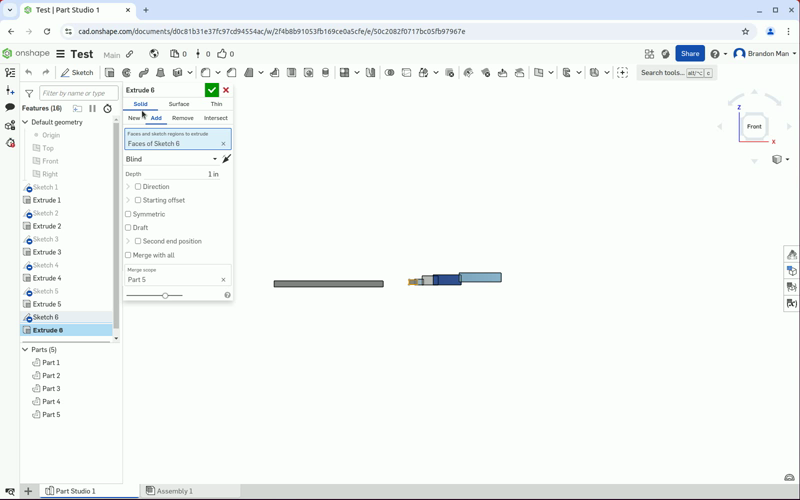
mouse_move(137, 120)
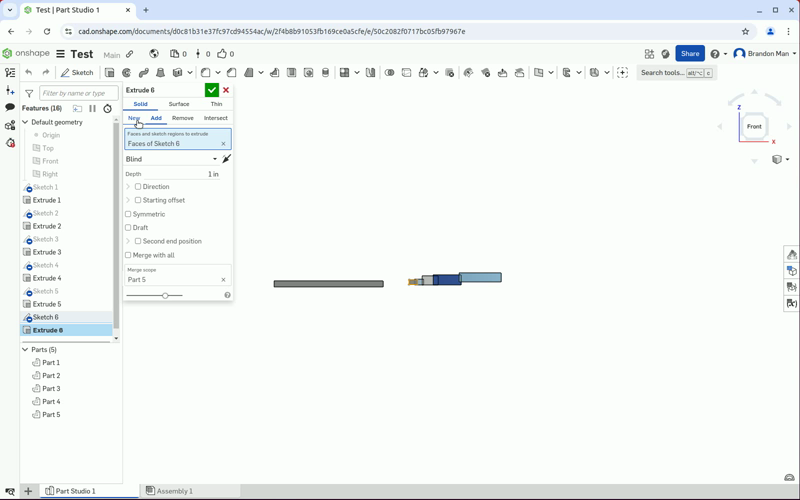
click(137, 120)
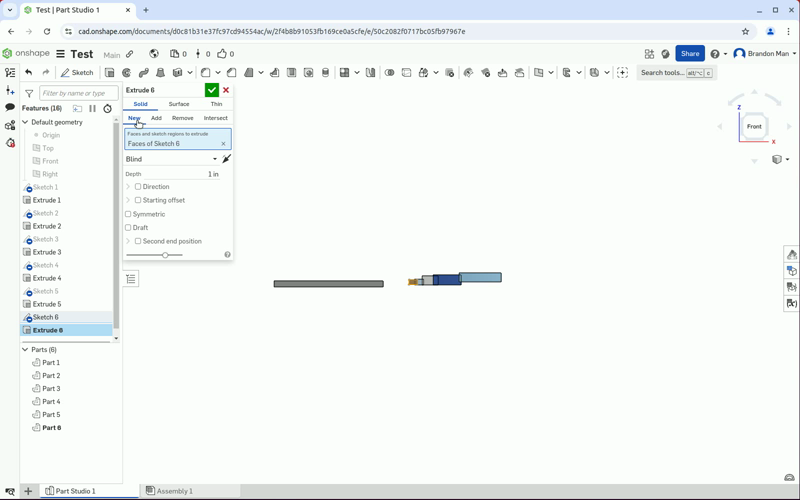
key(tab, 4)
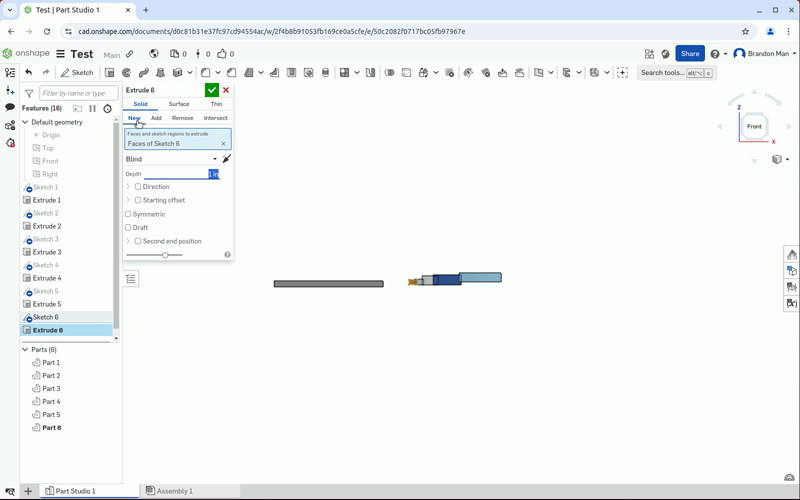
text(-0.241)
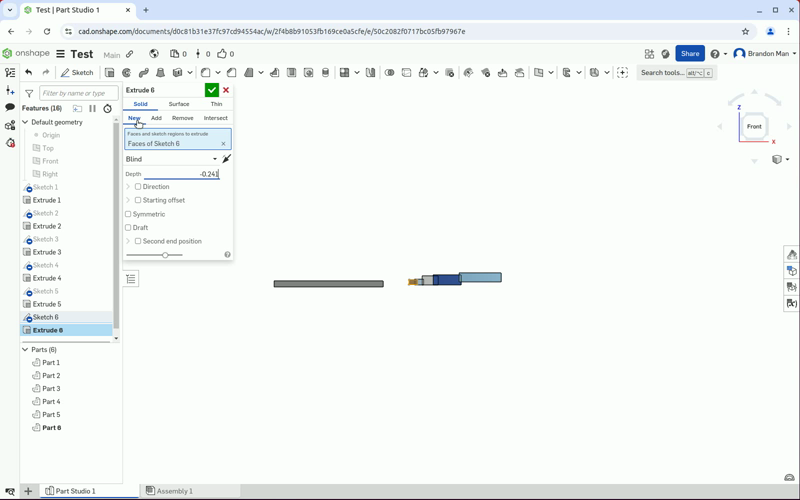
key(enter)
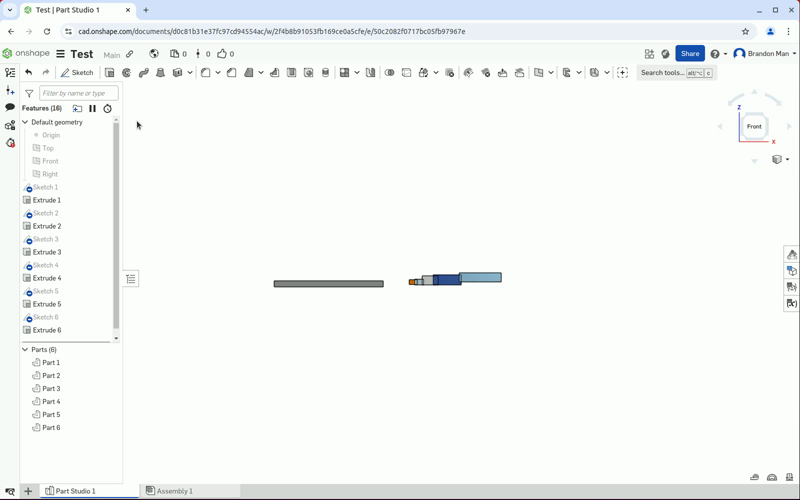
key(shift+h)
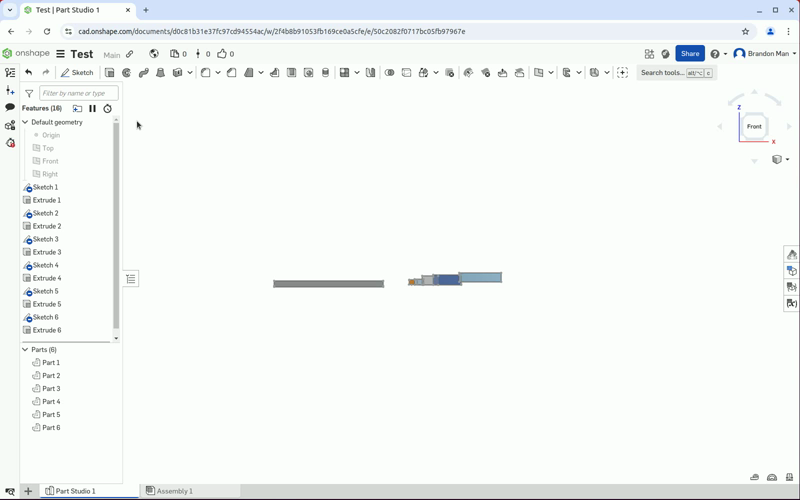
key(shift+h)
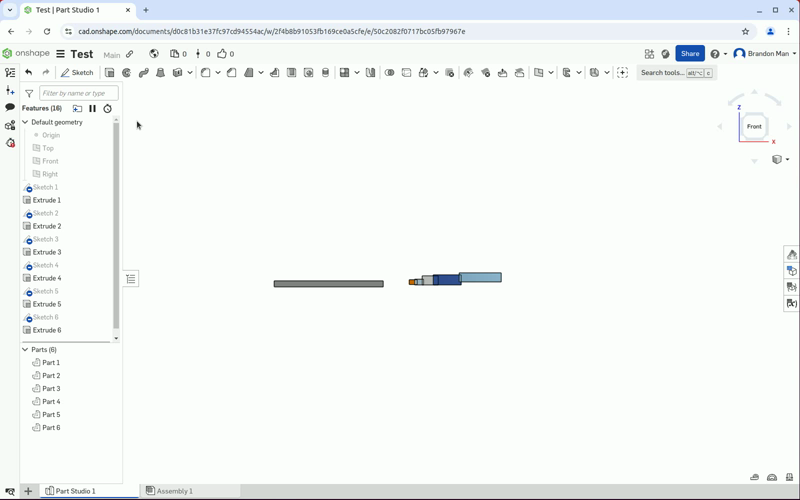
mouse_move(69, 189)
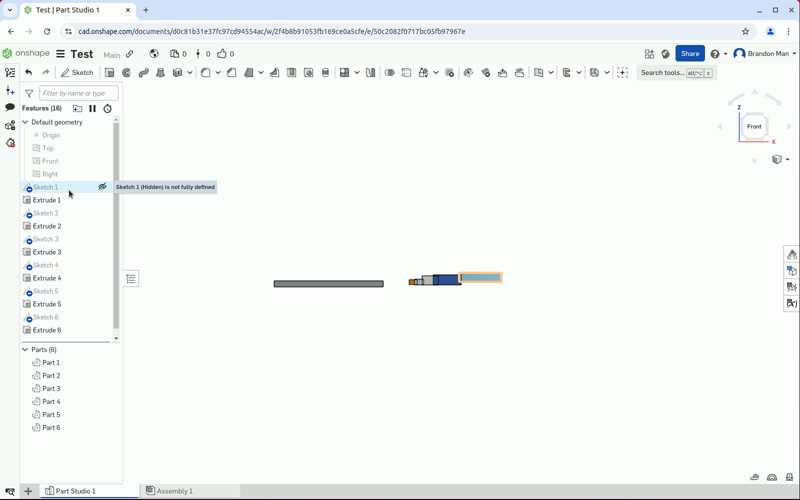
click(69, 189)
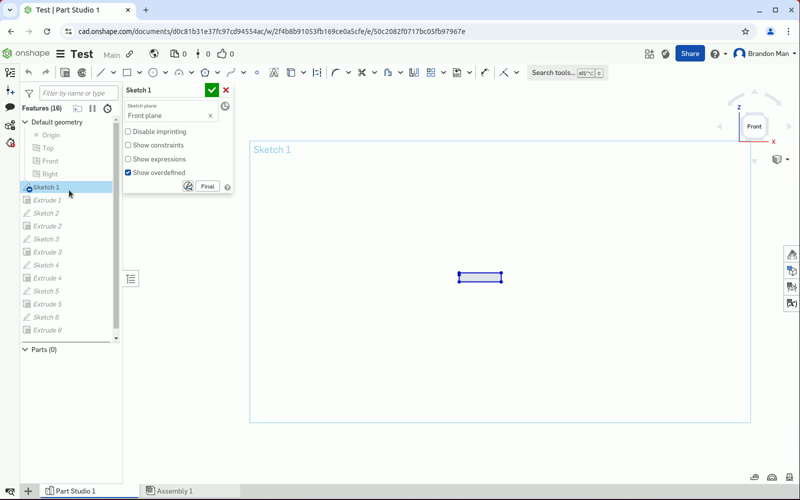
mouse_move(229, 92)
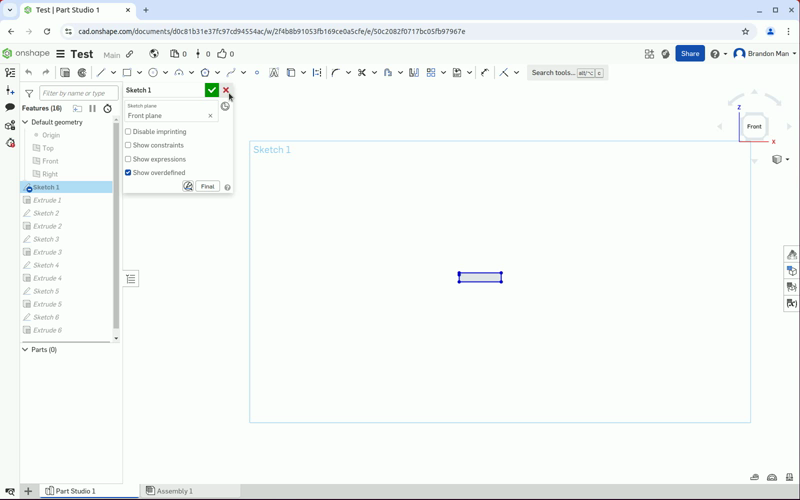
click(229, 92)
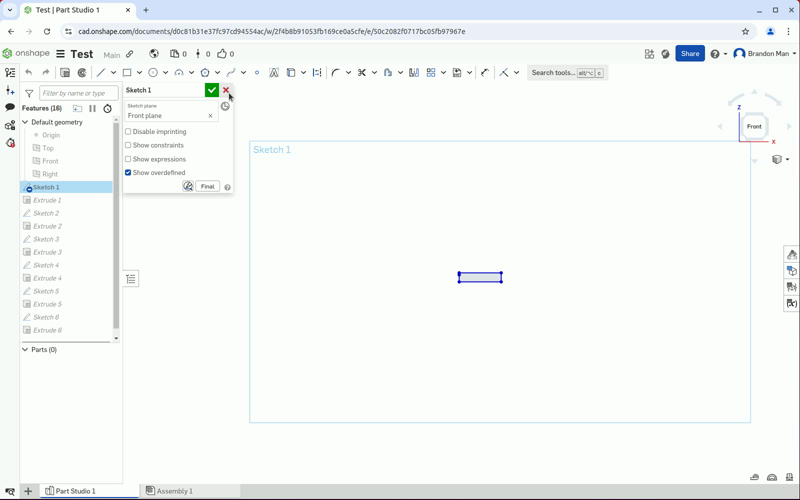
key(shift+s)
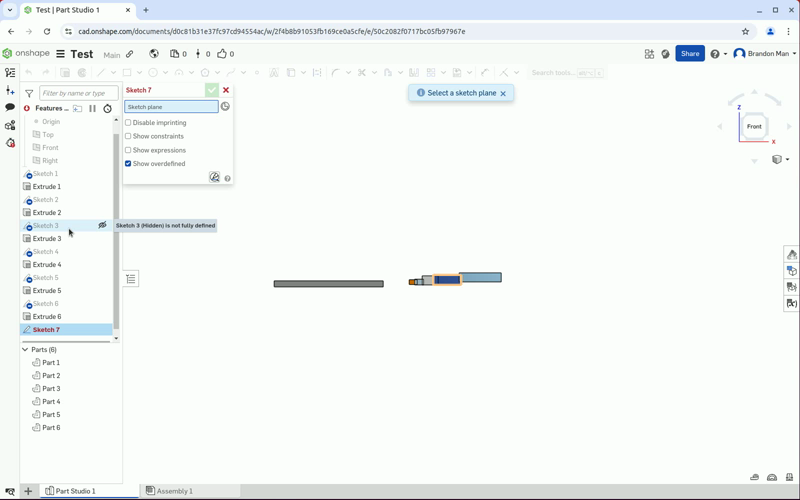
scroll(3)
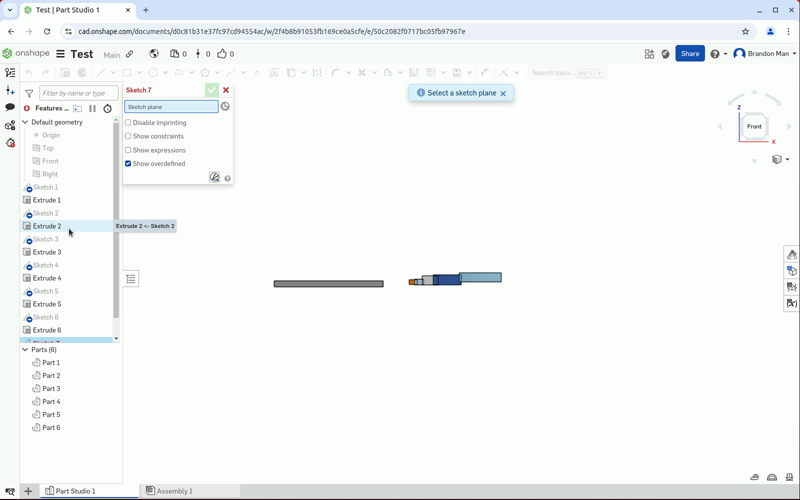
mouse_move(69, 163)
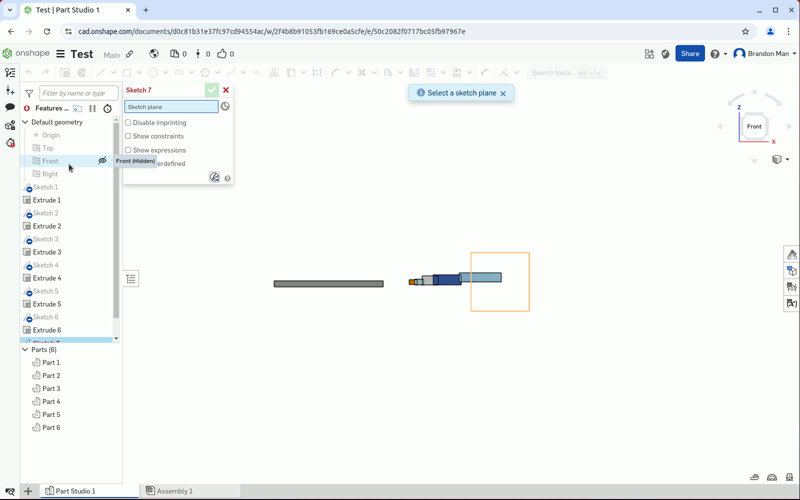
click(69, 163)
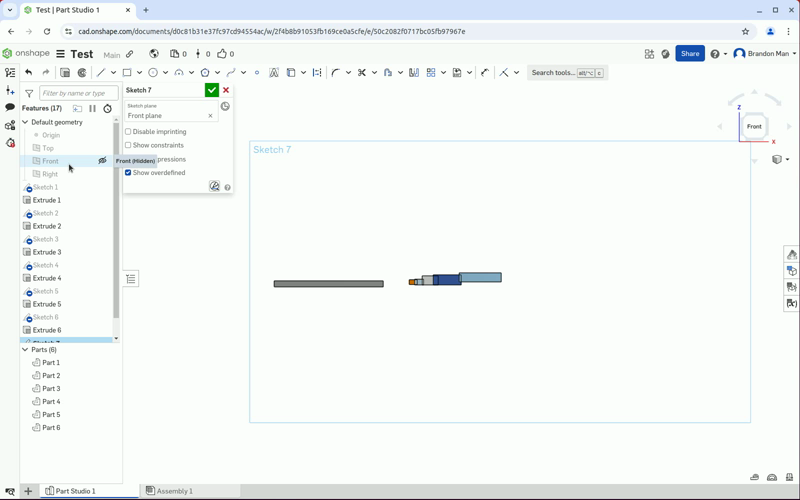
mouse_move(73, 352)
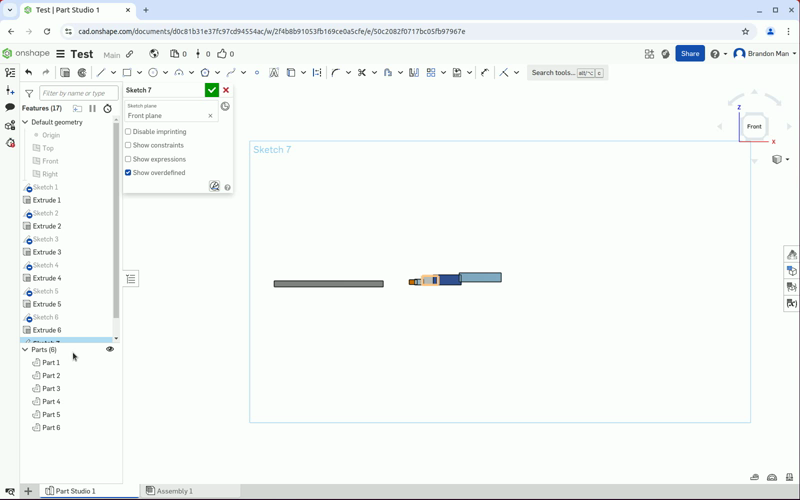
key(y)
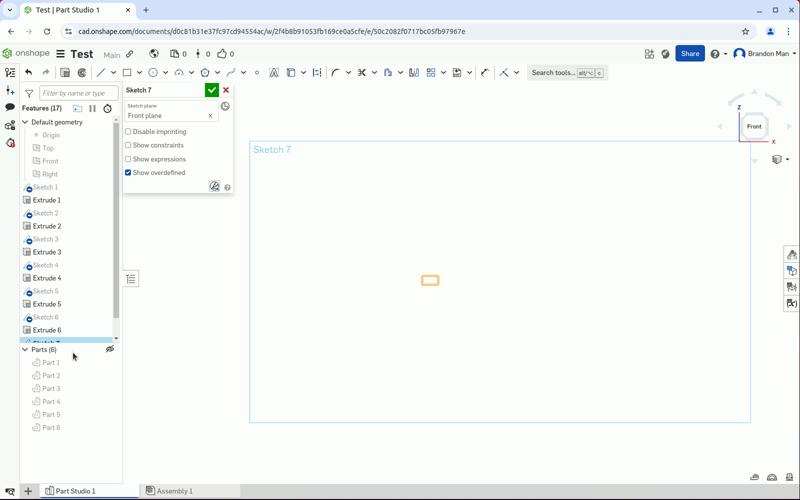
key(l)
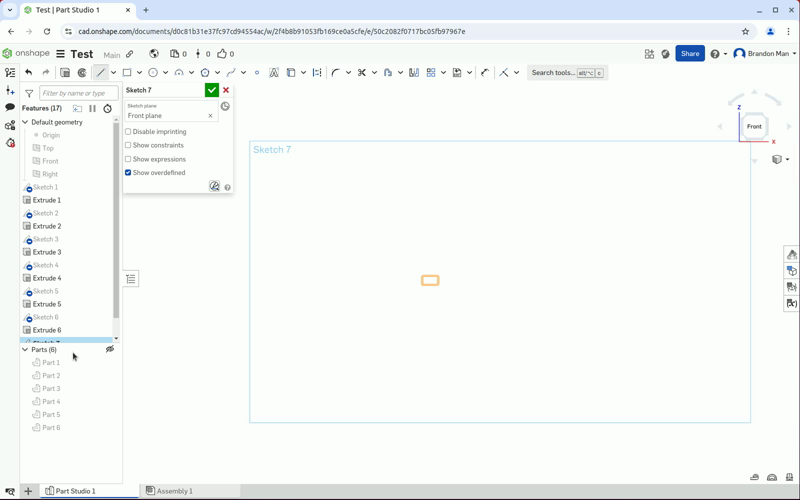
key_down(shift)
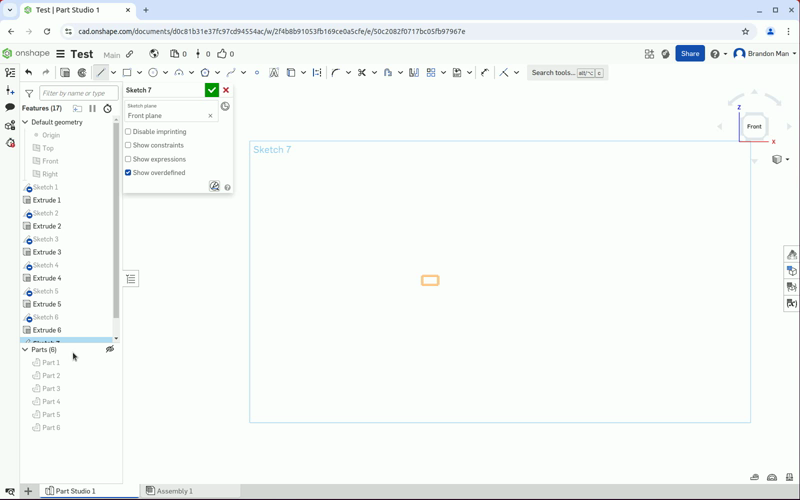
mouse_move(401, 284)
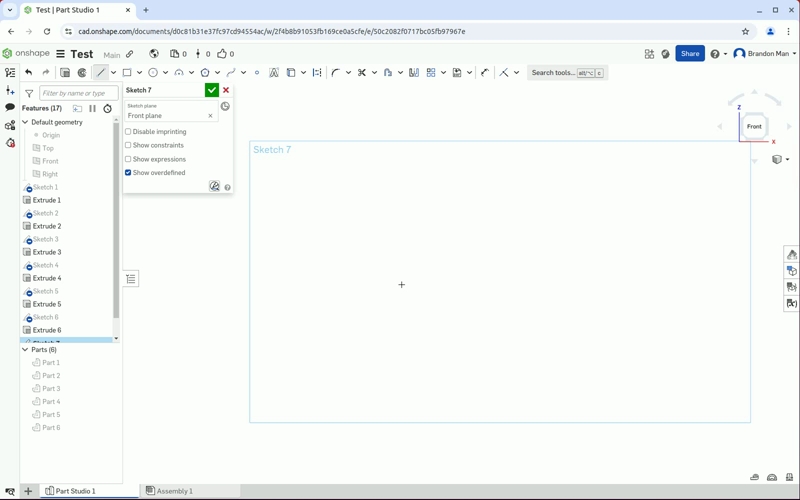
click(401, 284)
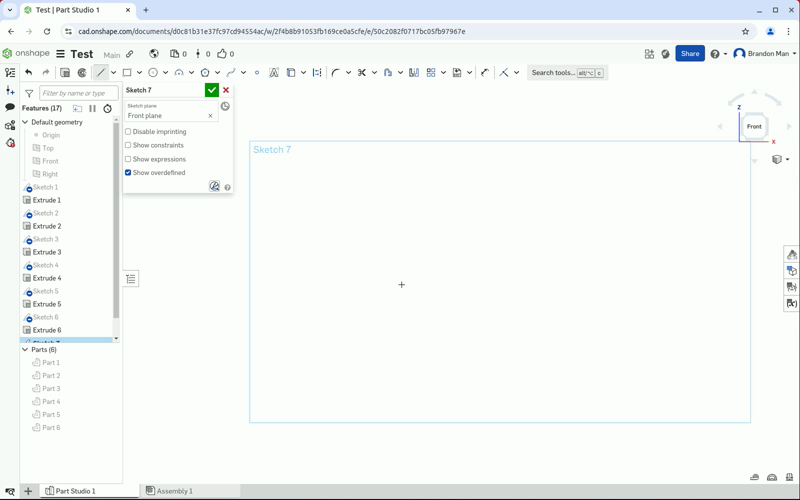
key_up(shift)
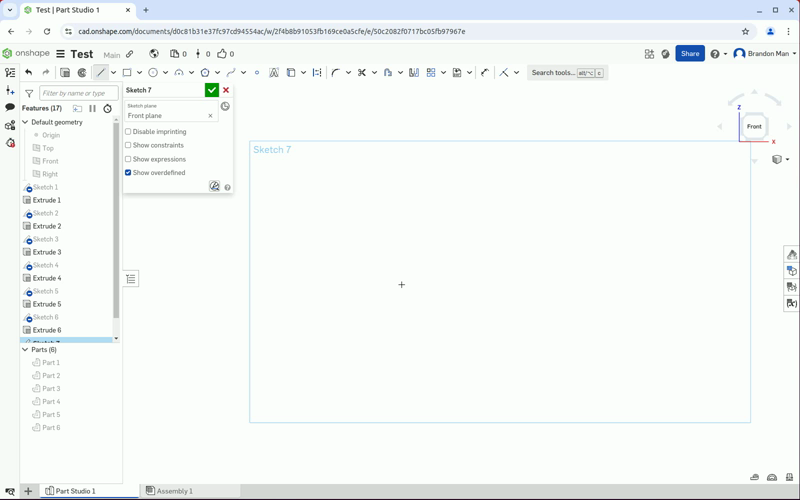
key_down(shift)
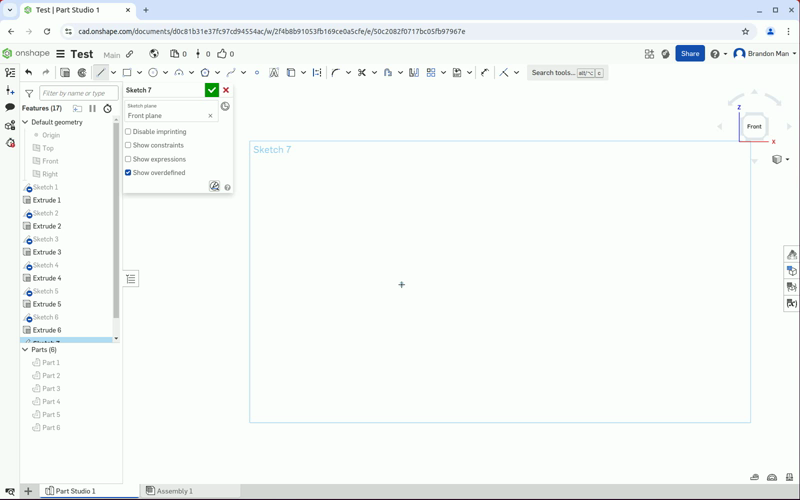
mouse_move(431, 284)
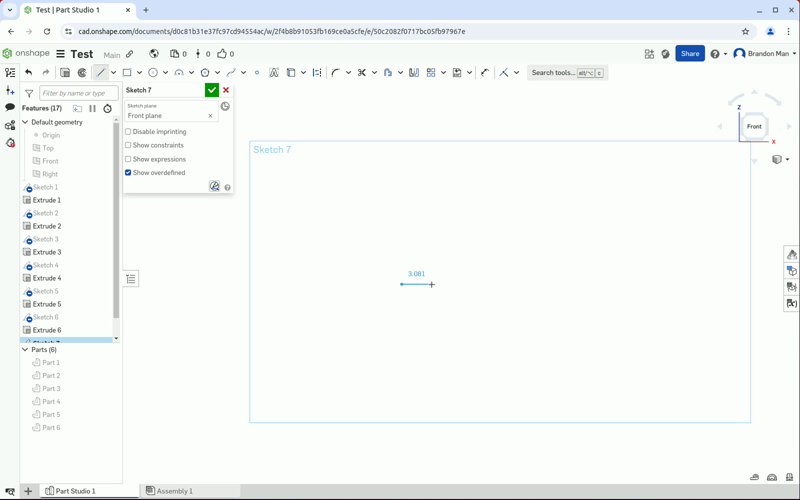
mouse_move(410, 284)
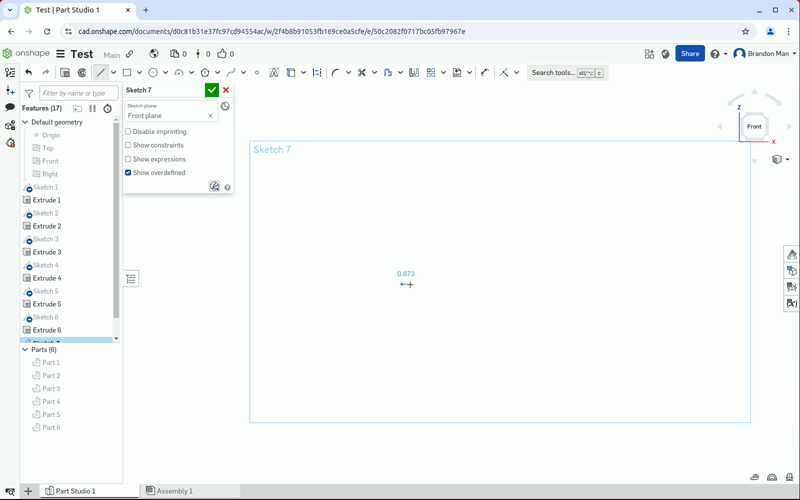
click(410, 284)
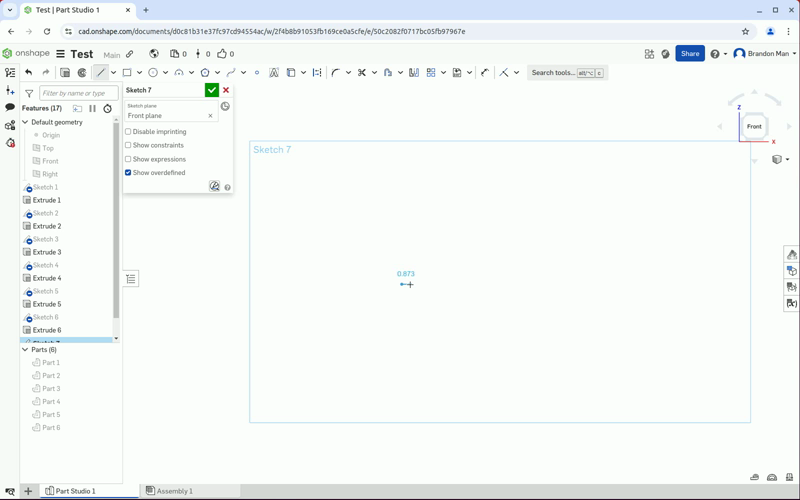
key_up(shift)
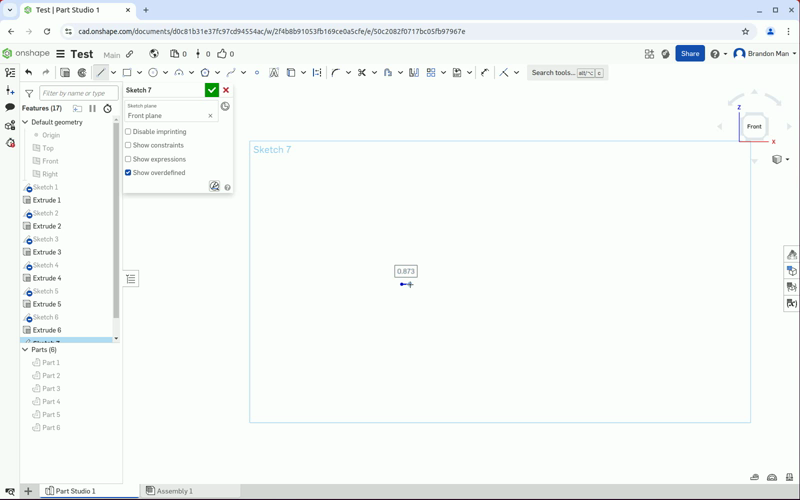
key_down(shift)
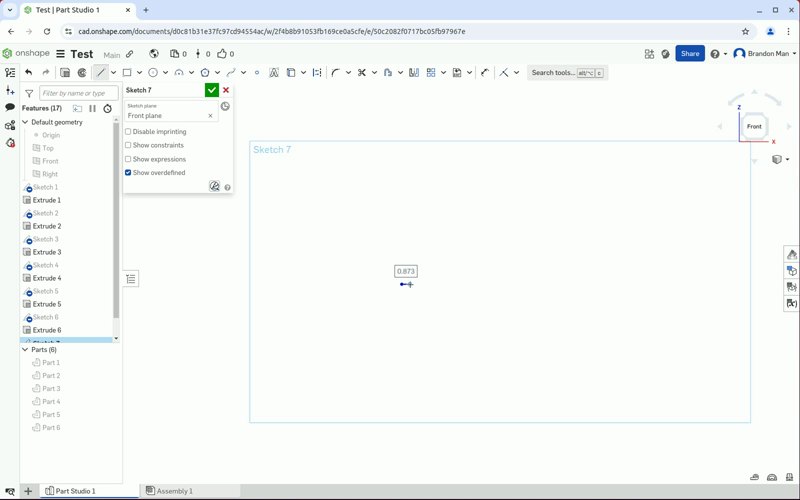
mouse_move(440, 284)
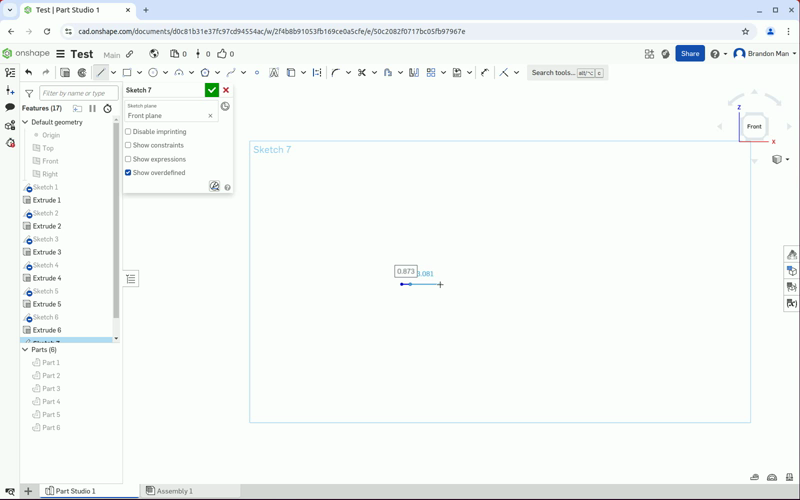
mouse_move(410, 280)
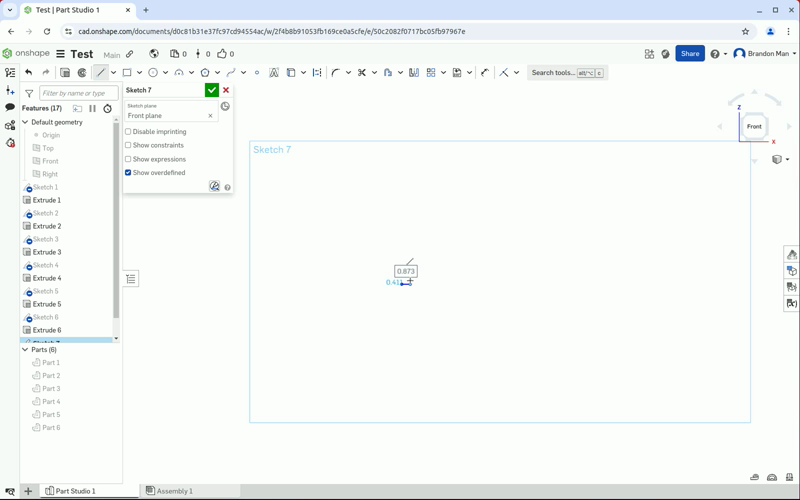
scroll(6)
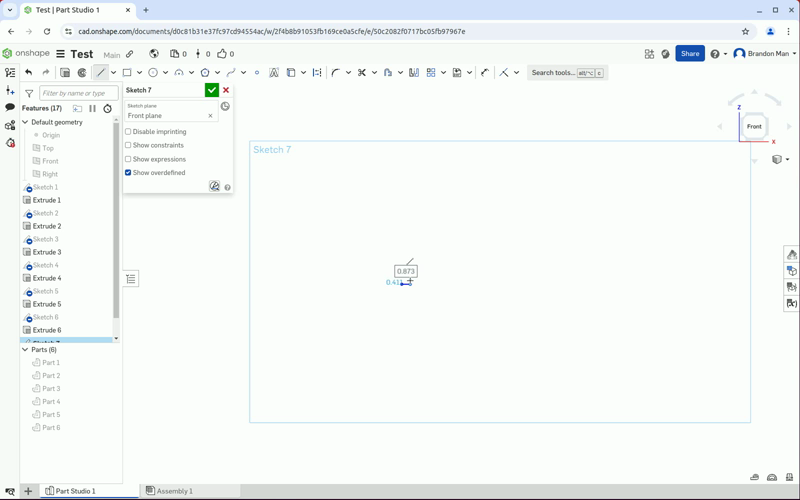
scroll(6)
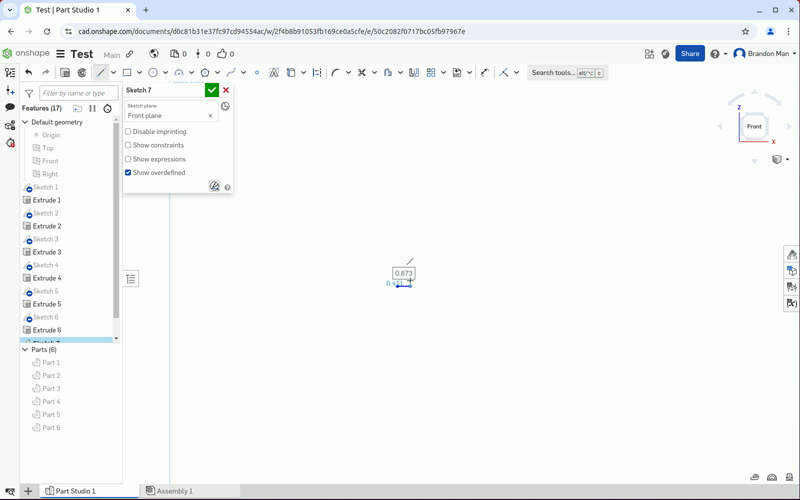
scroll(6)
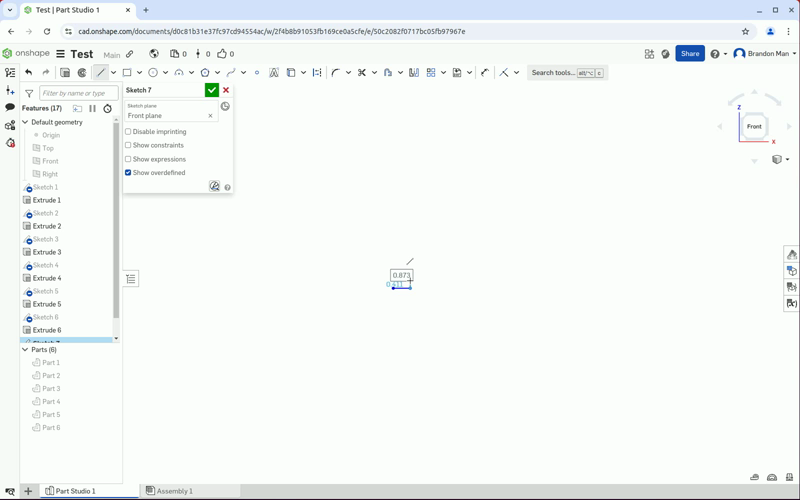
scroll(6)
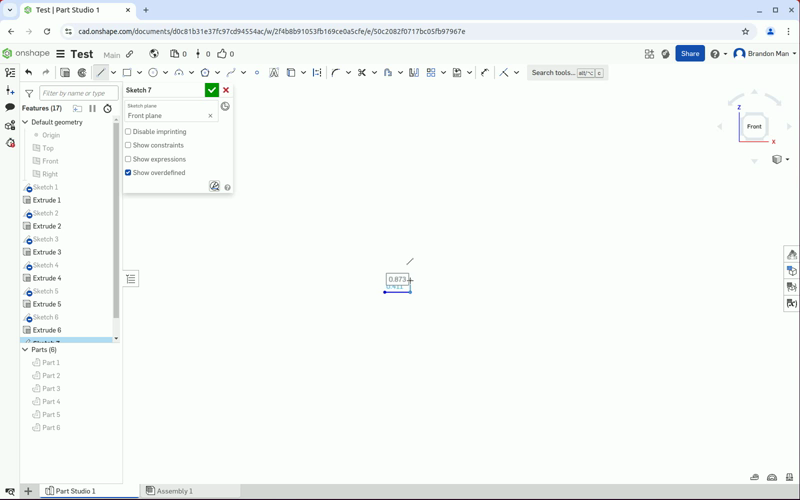
scroll(6)
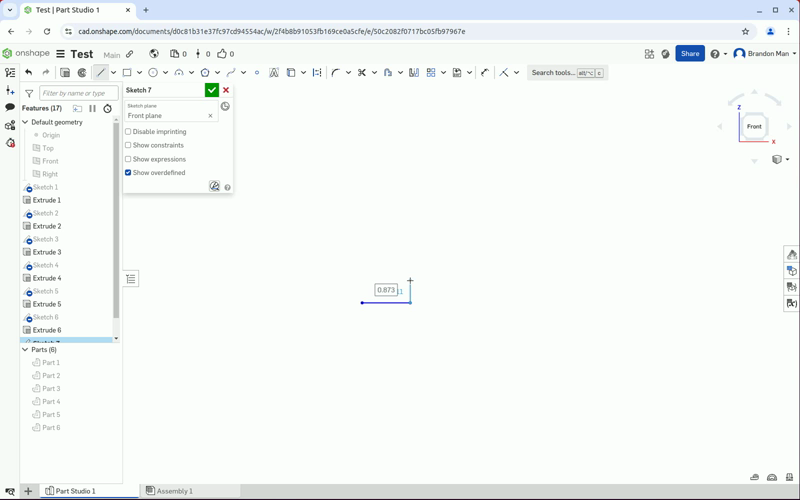
scroll(6)
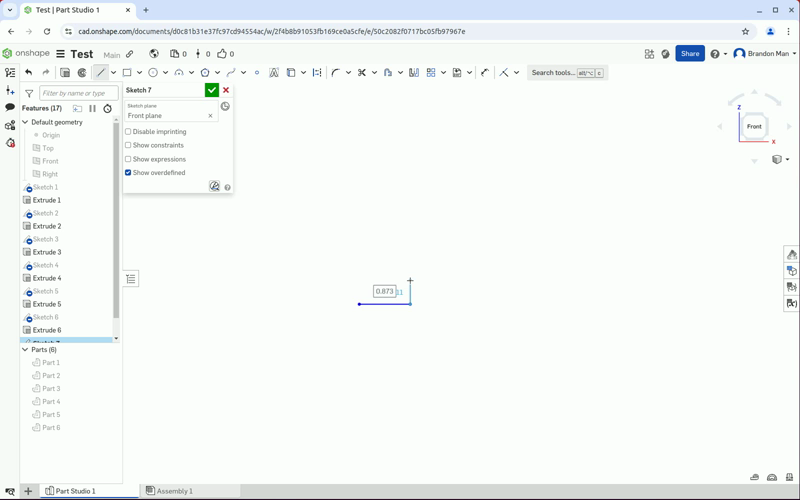
scroll(6)
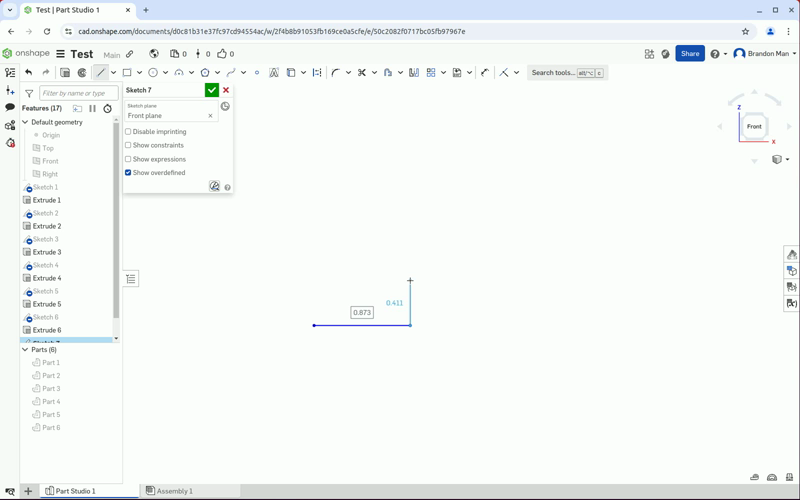
click(410, 280)
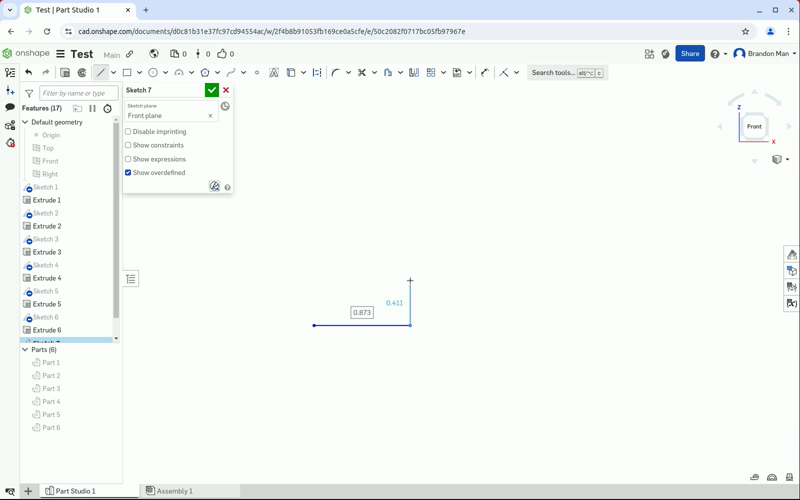
scroll(-6)
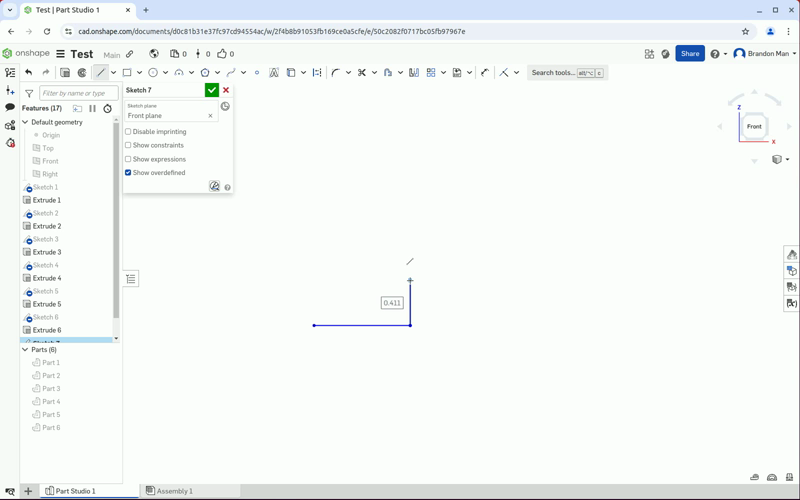
scroll(-6)
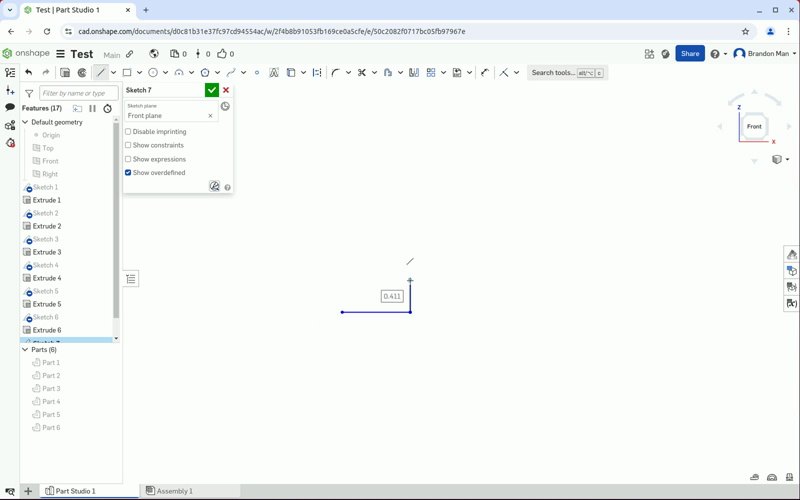
scroll(-6)
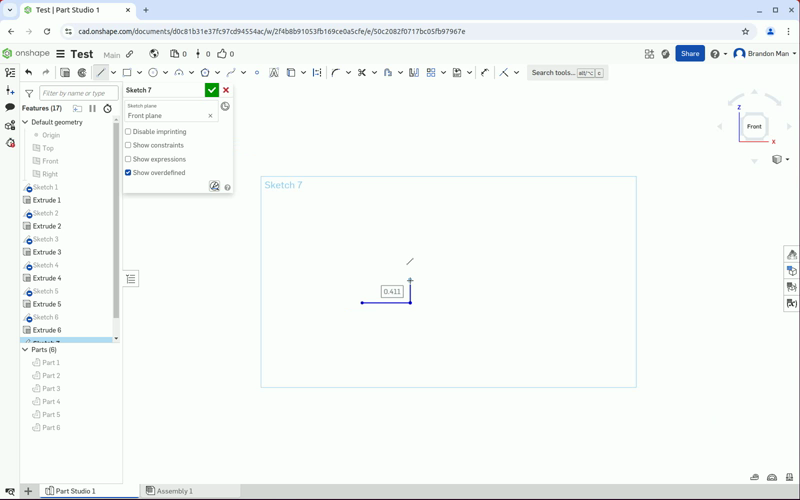
scroll(-6)
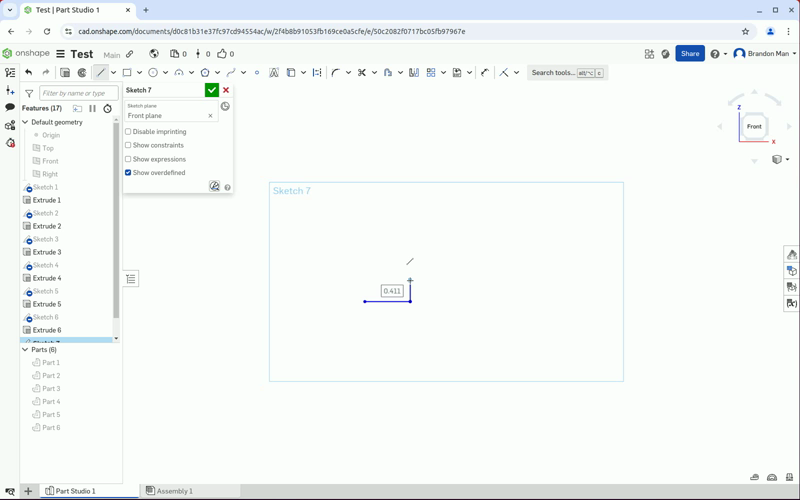
scroll(-6)
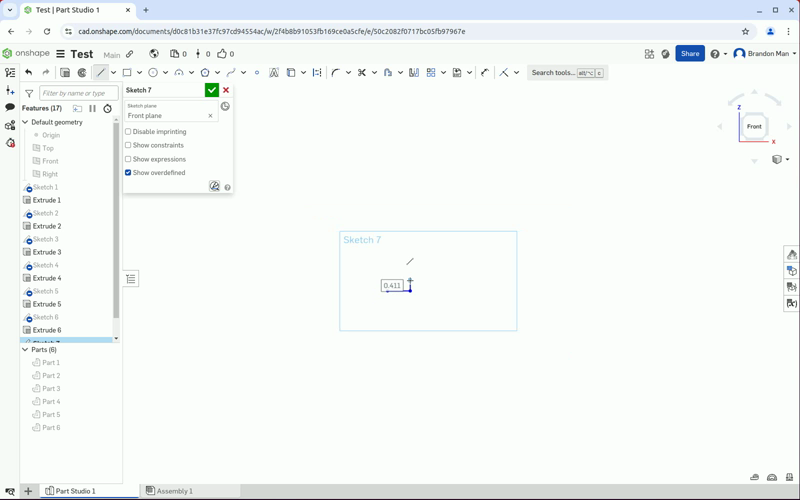
scroll(-6)
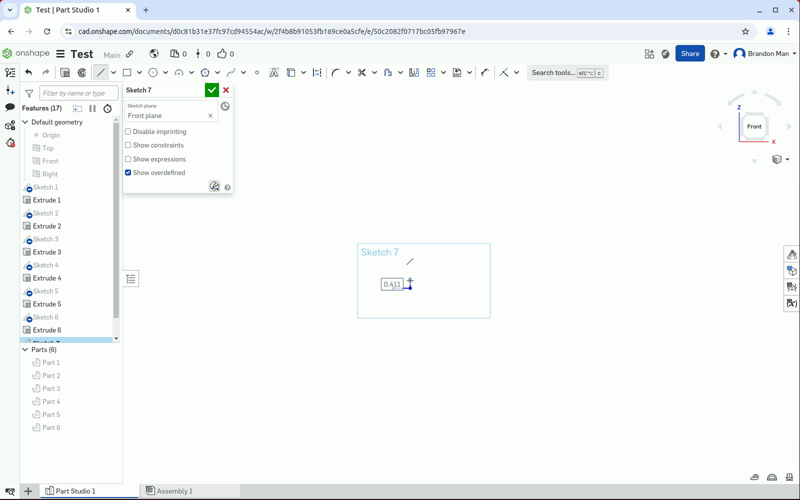
scroll(-6)
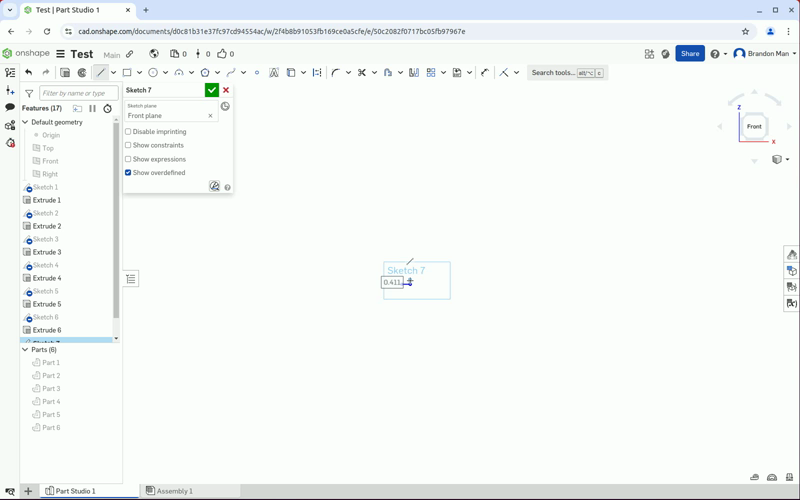
key_up(shift)
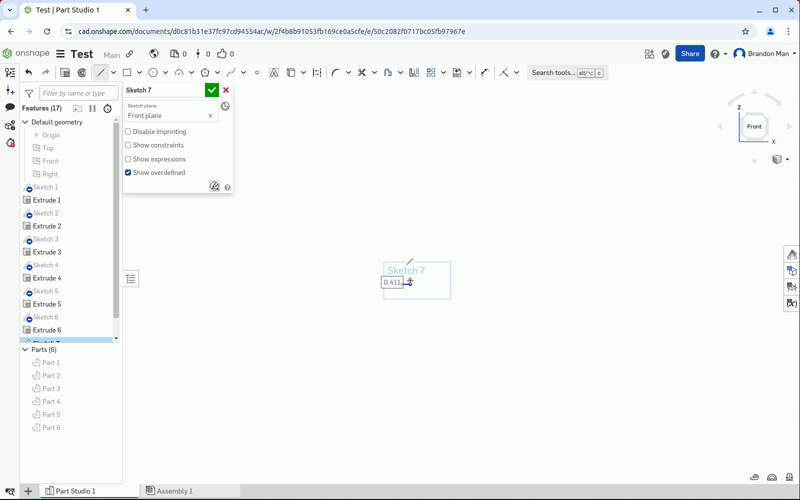
key_down(shift)
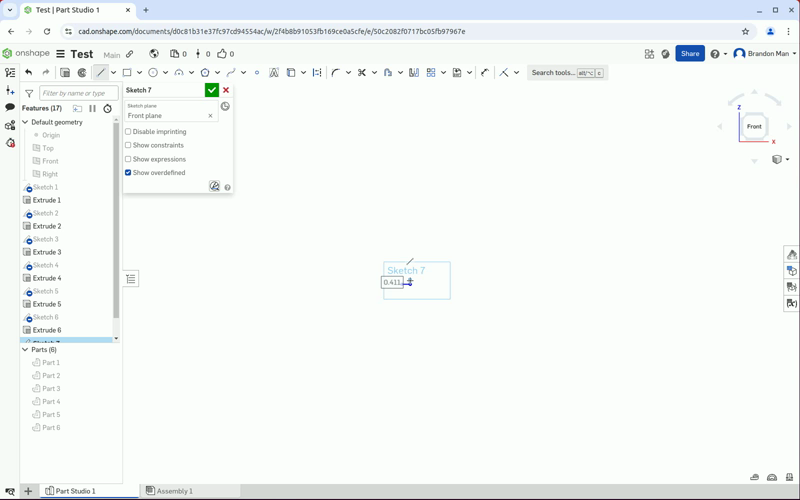
mouse_move(440, 280)
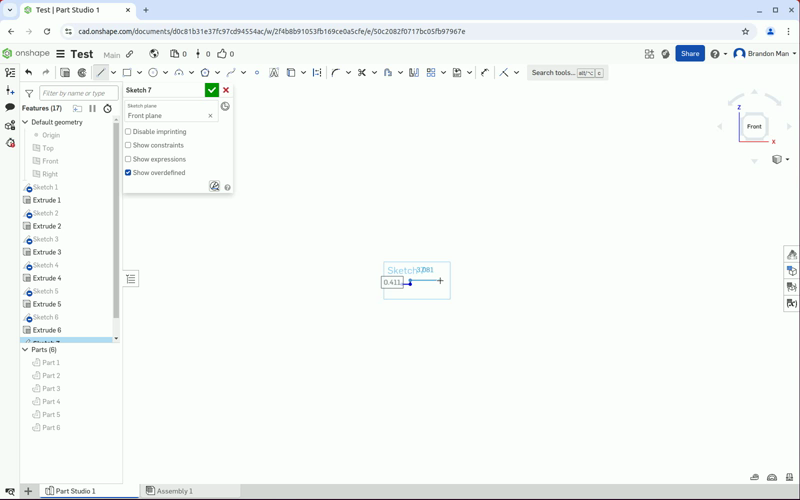
mouse_move(401, 280)
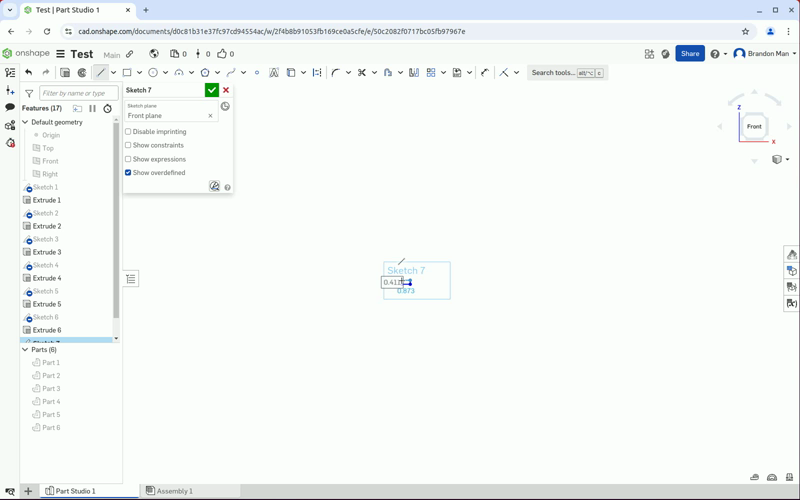
scroll(6)
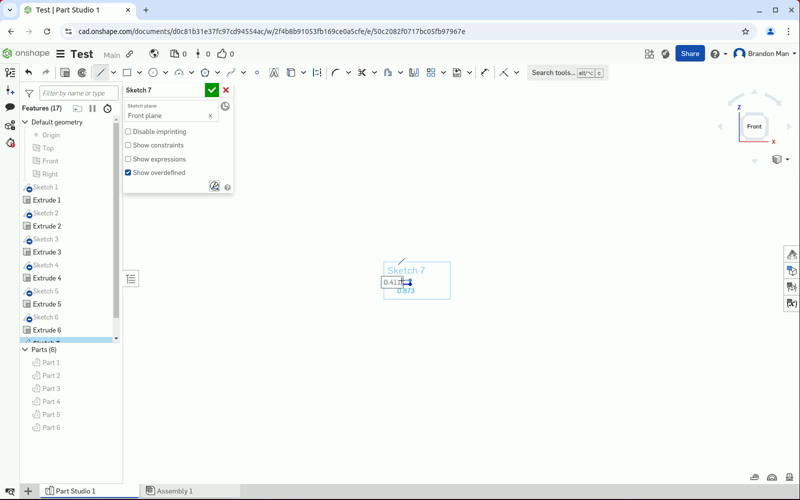
scroll(6)
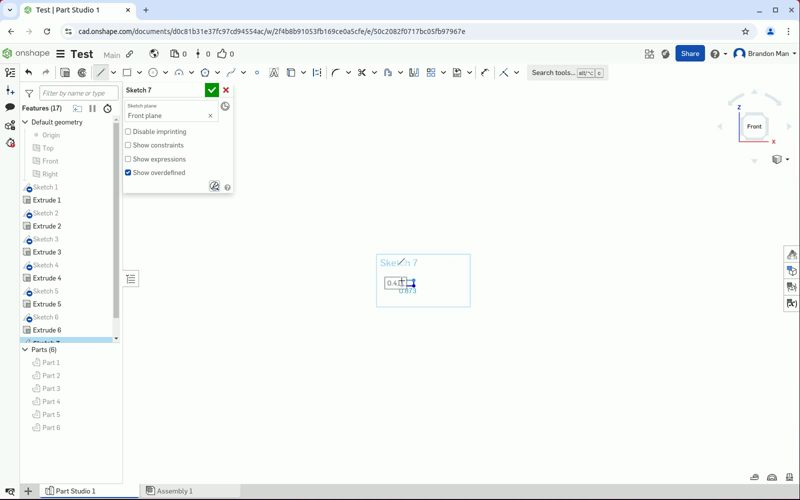
scroll(6)
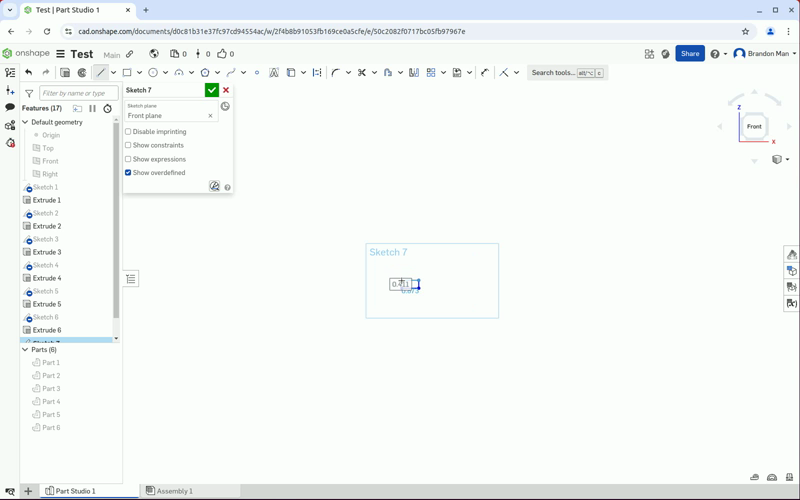
scroll(6)
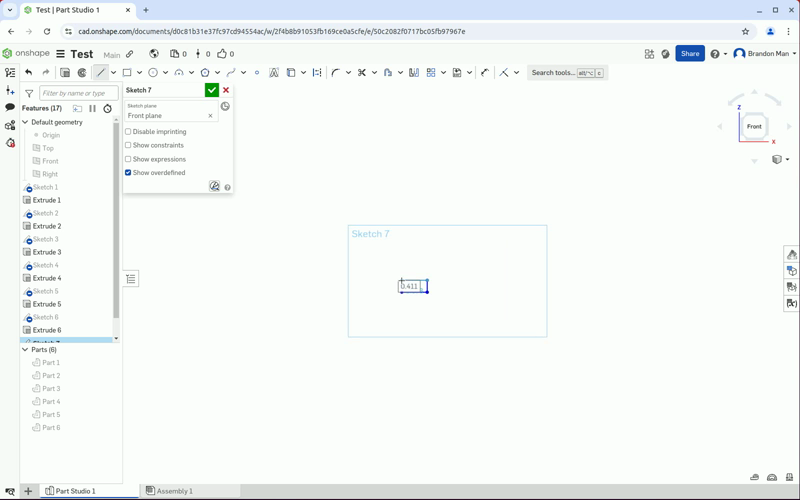
scroll(6)
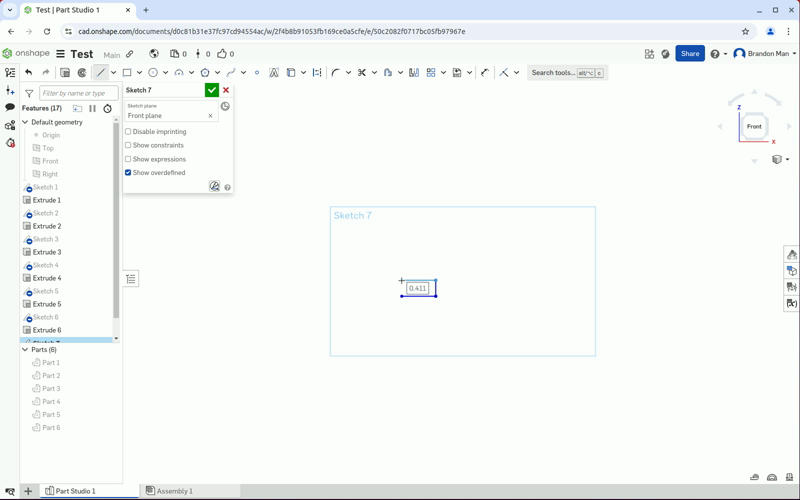
scroll(6)
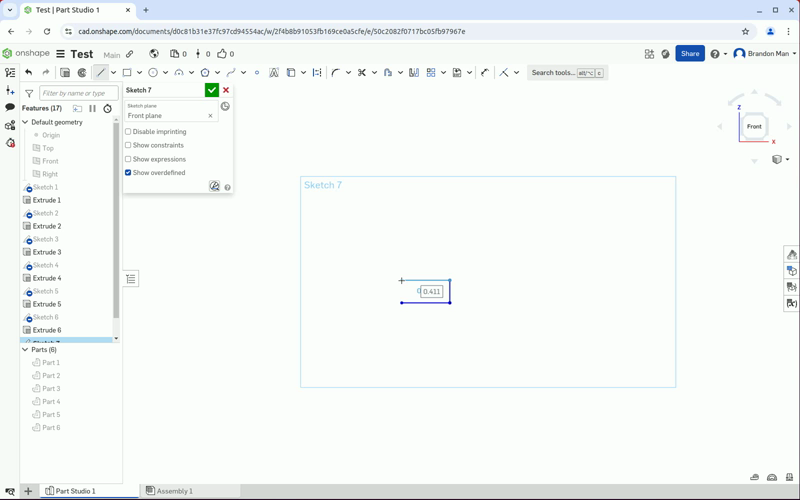
scroll(6)
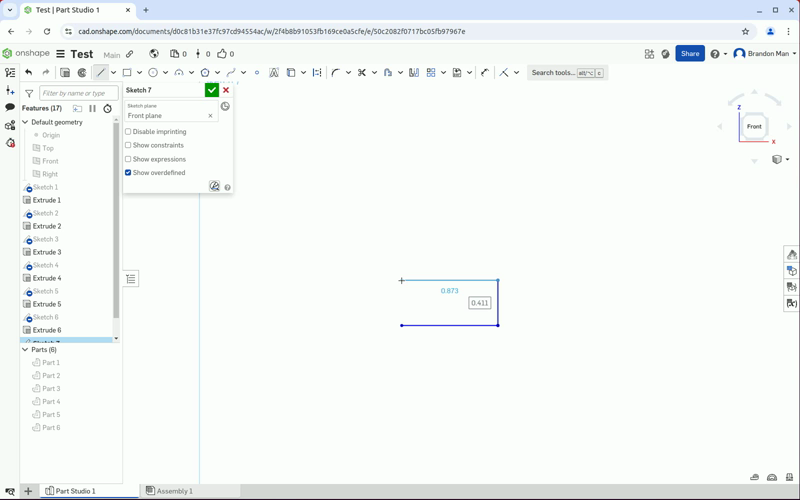
click(401, 280)
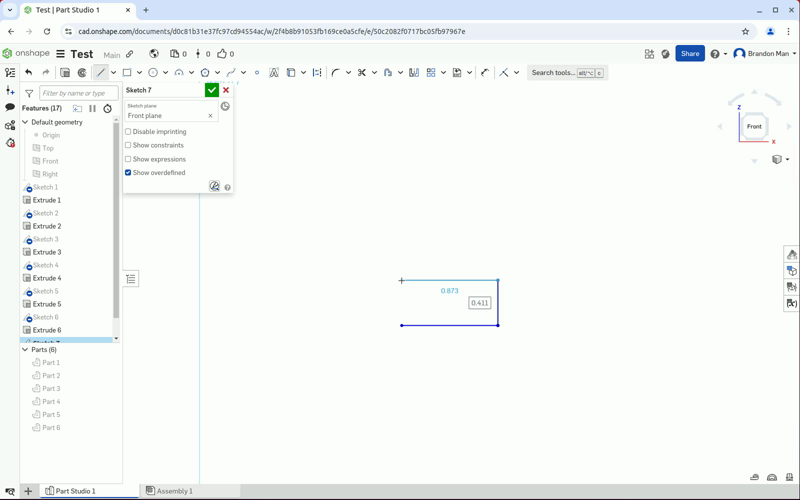
scroll(-6)
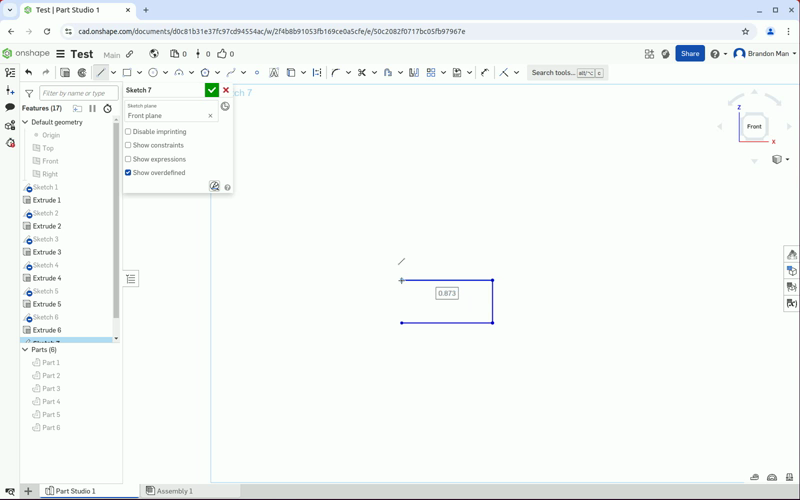
scroll(-6)
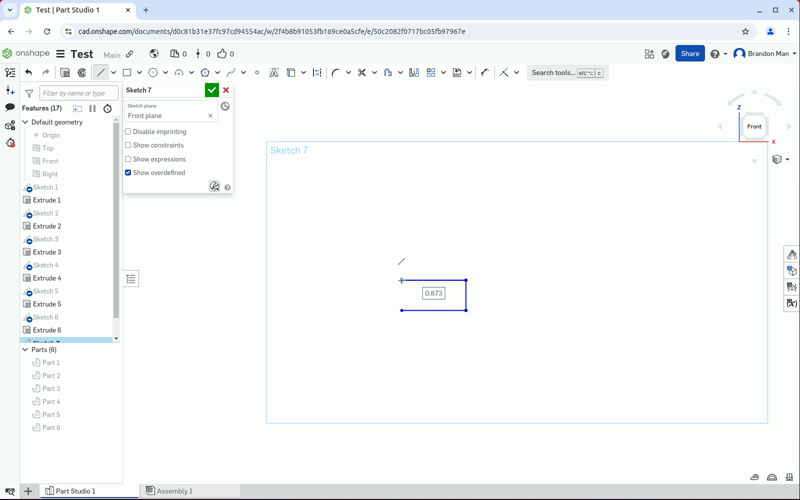
scroll(-6)
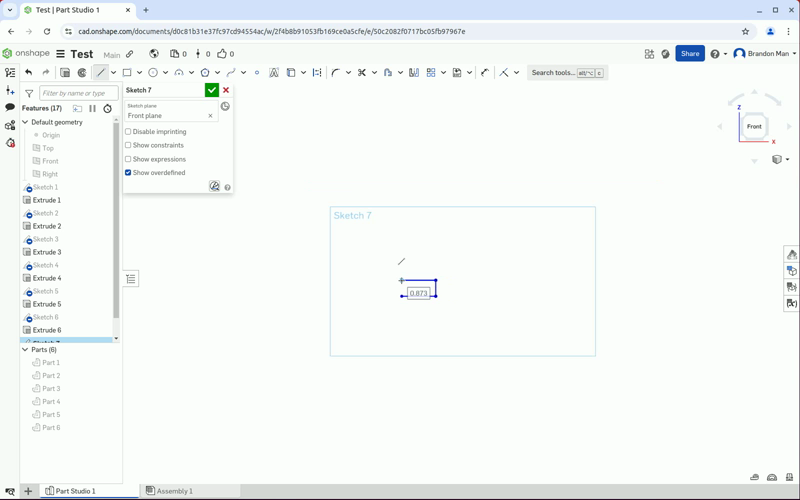
scroll(-6)
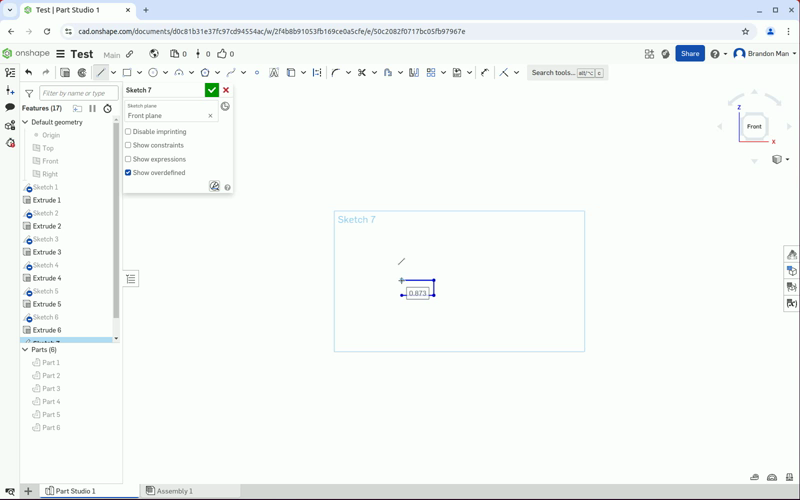
scroll(-6)
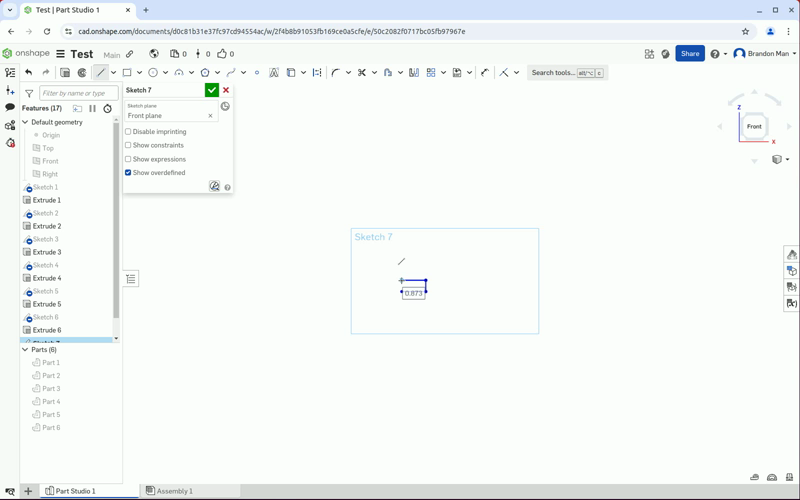
scroll(-6)
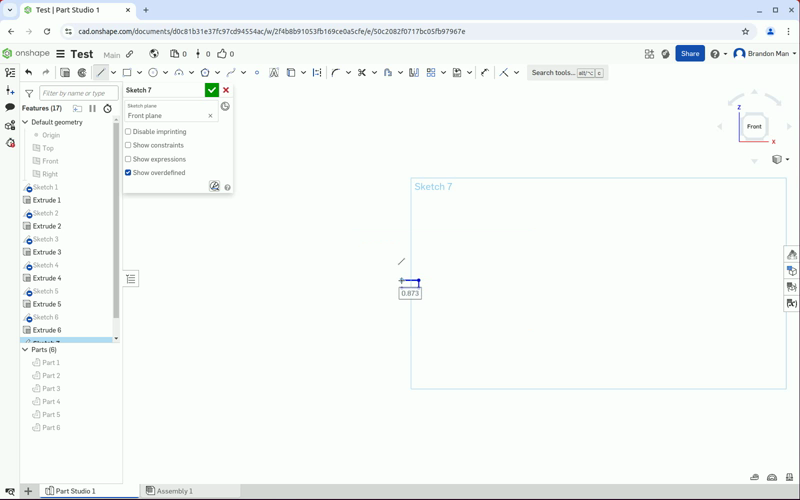
scroll(-6)
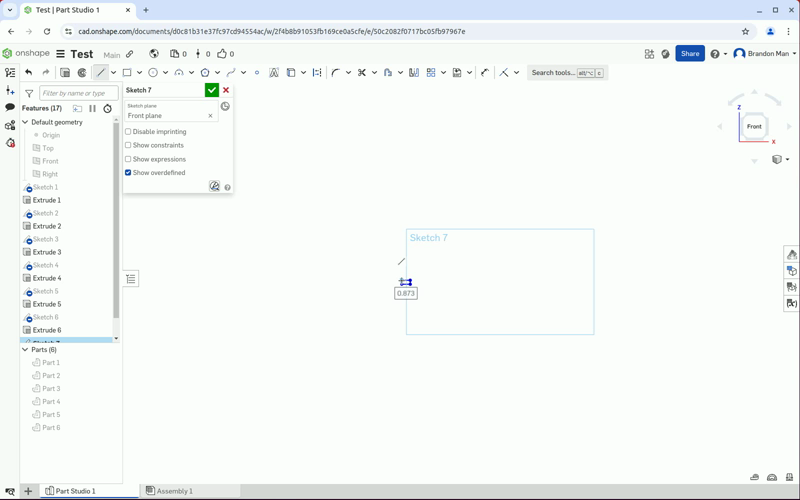
key_up(shift)
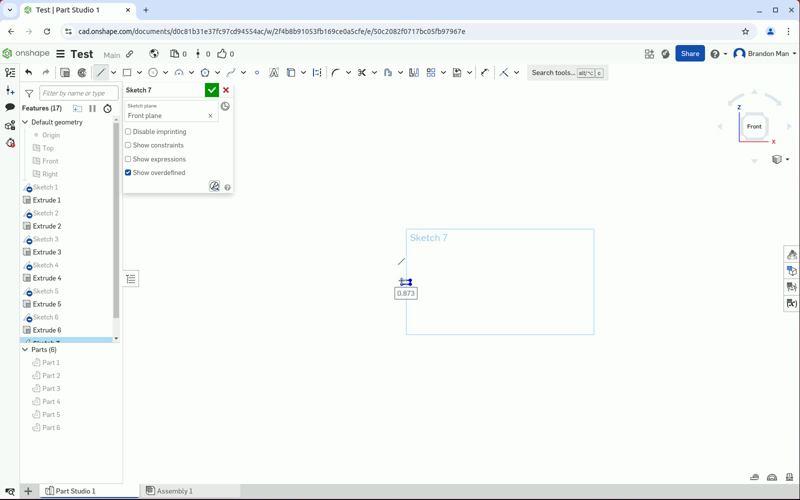
key_down(shift)
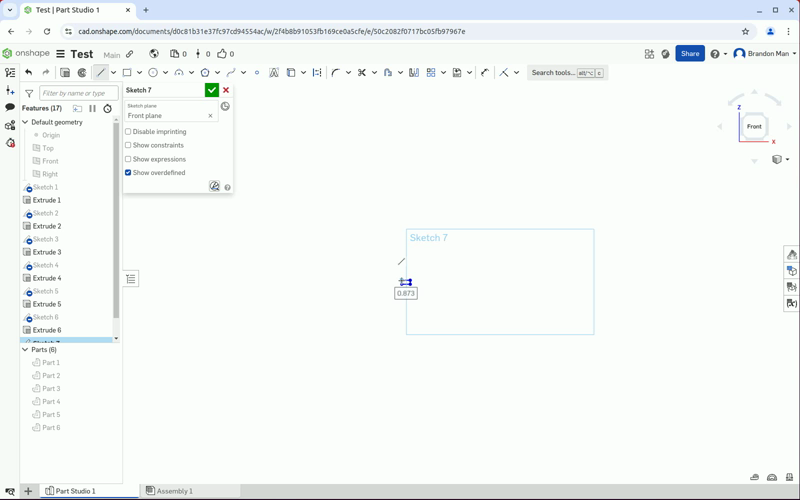
mouse_move(431, 280)
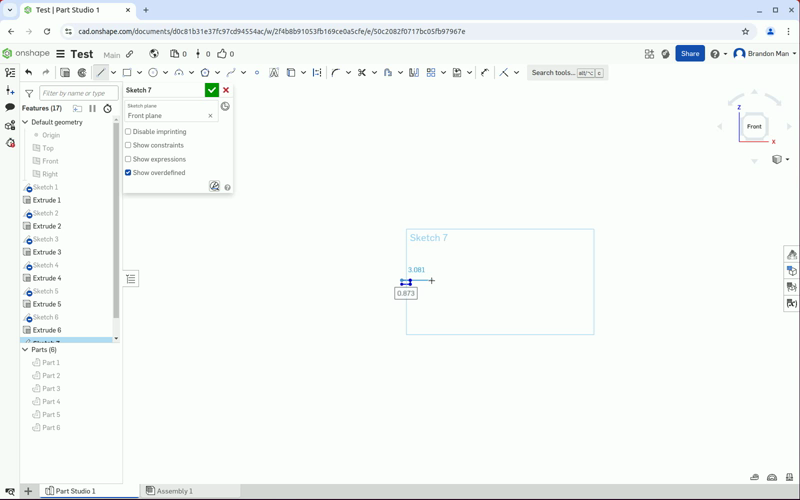
mouse_move(401, 280)
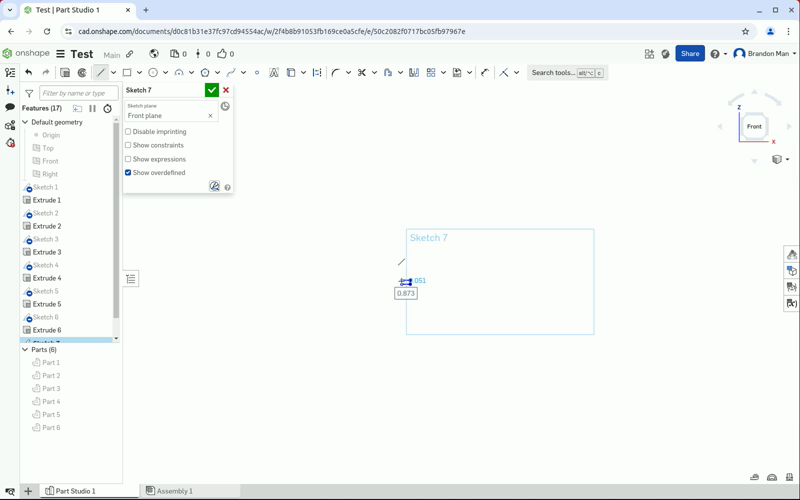
scroll(6)
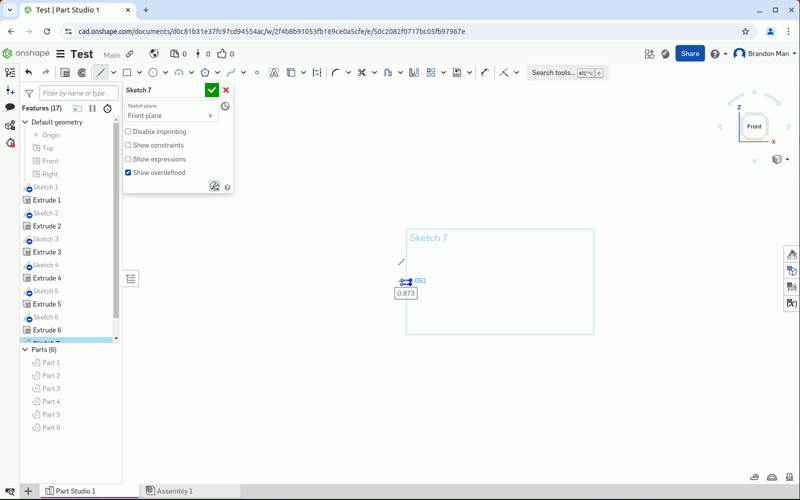
scroll(6)
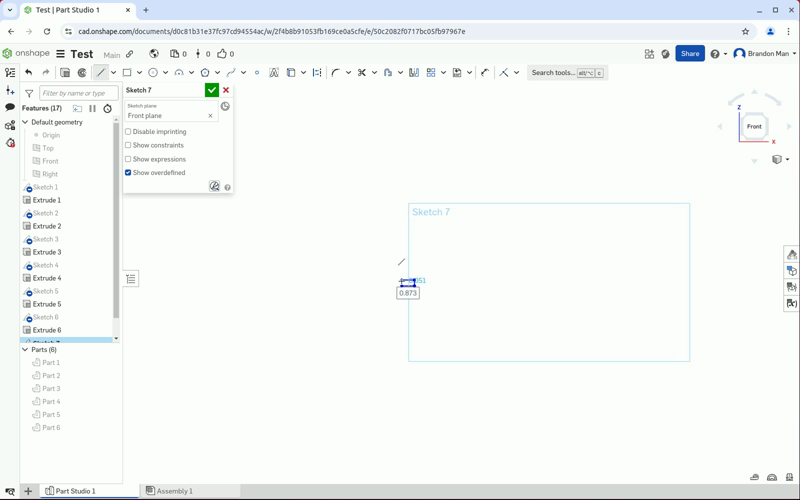
scroll(6)
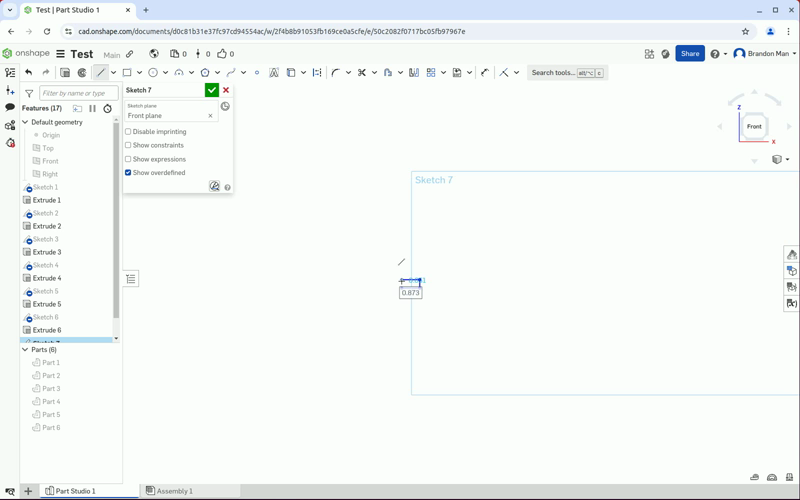
scroll(6)
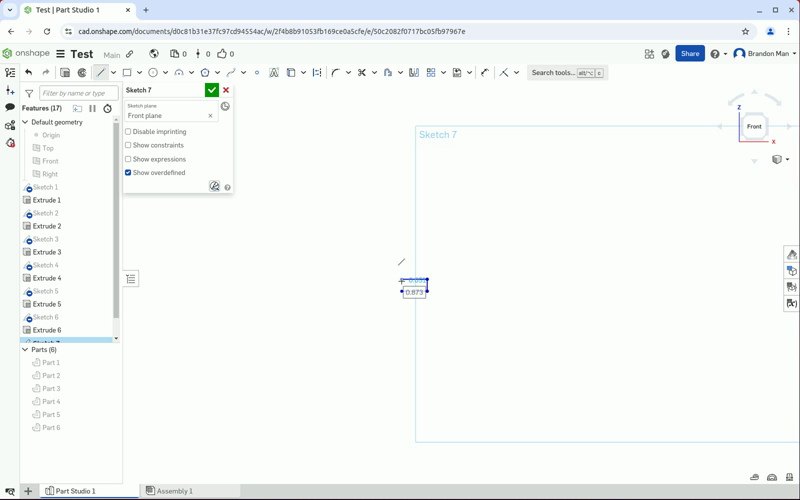
scroll(6)
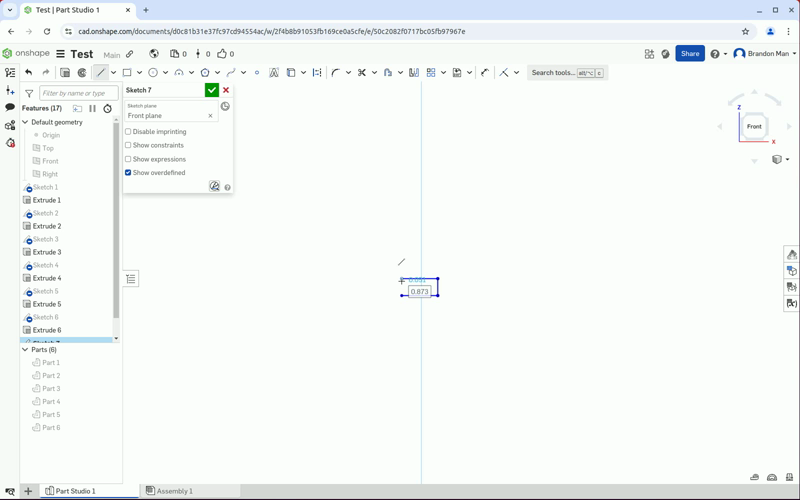
scroll(6)
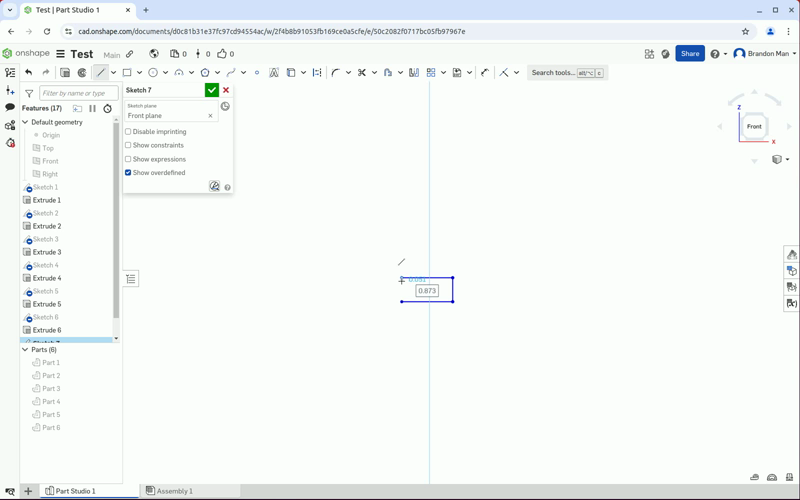
scroll(6)
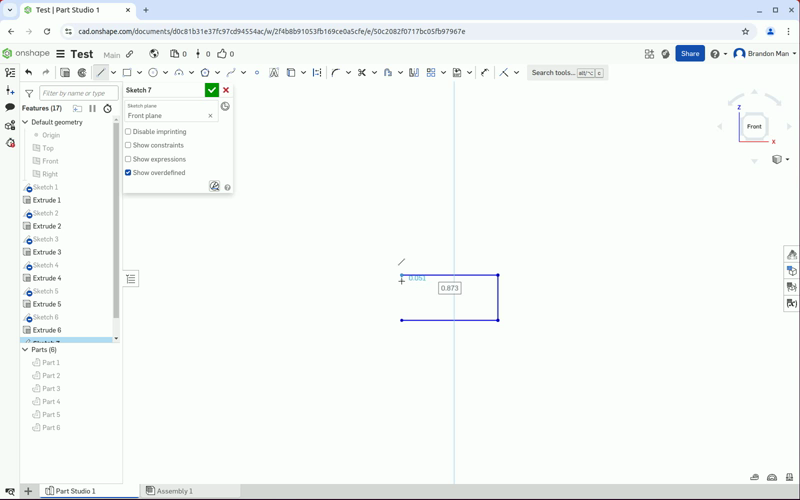
click(401, 280)
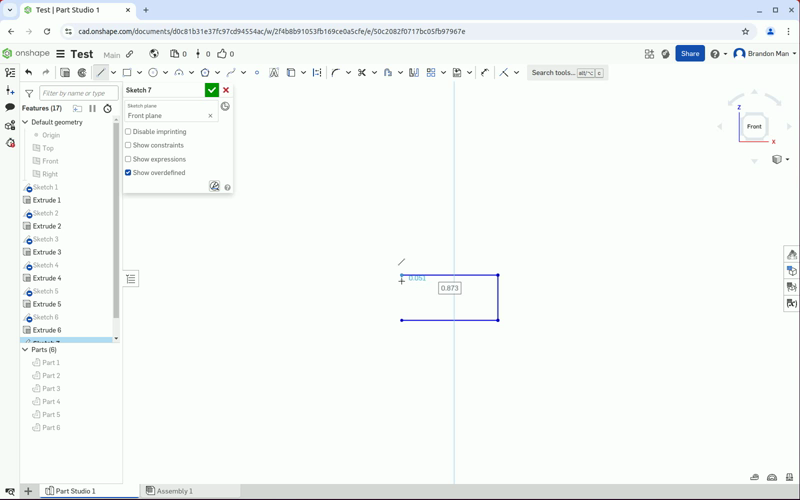
scroll(-6)
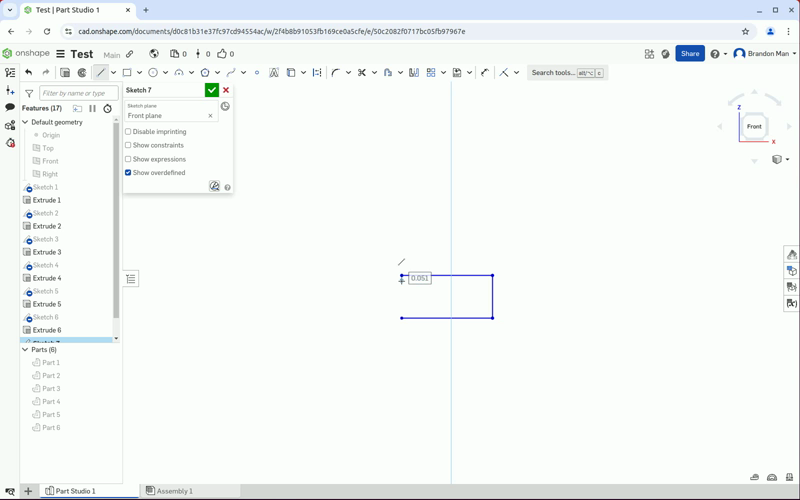
scroll(-6)
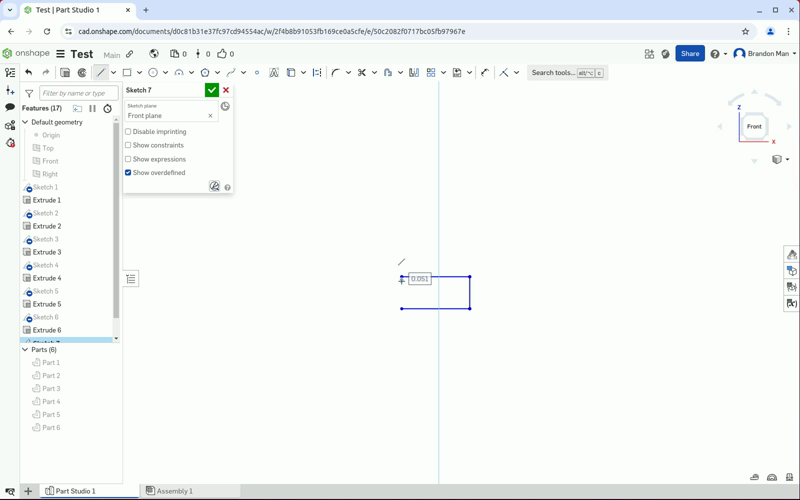
scroll(-6)
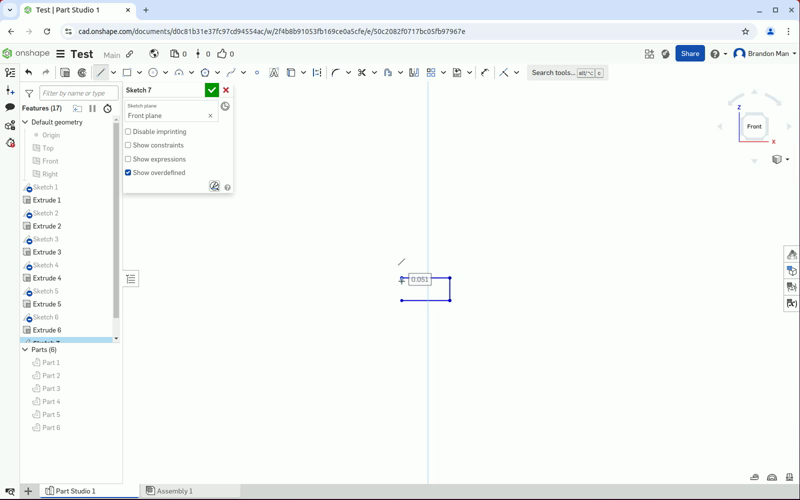
scroll(-6)
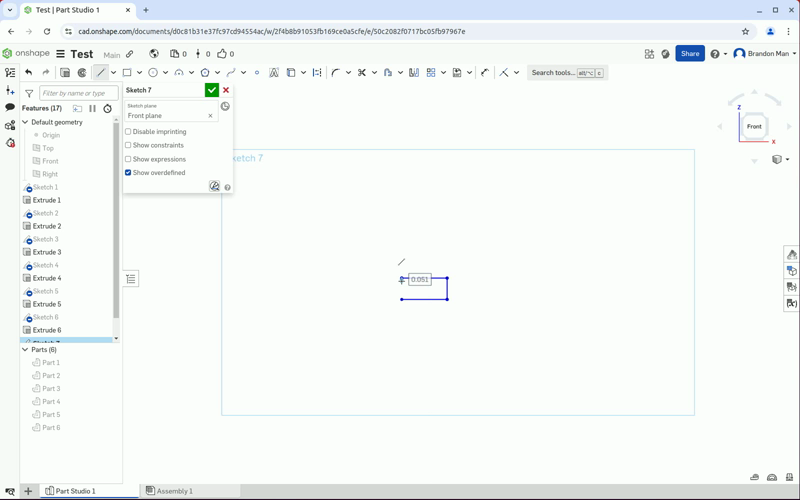
scroll(-6)
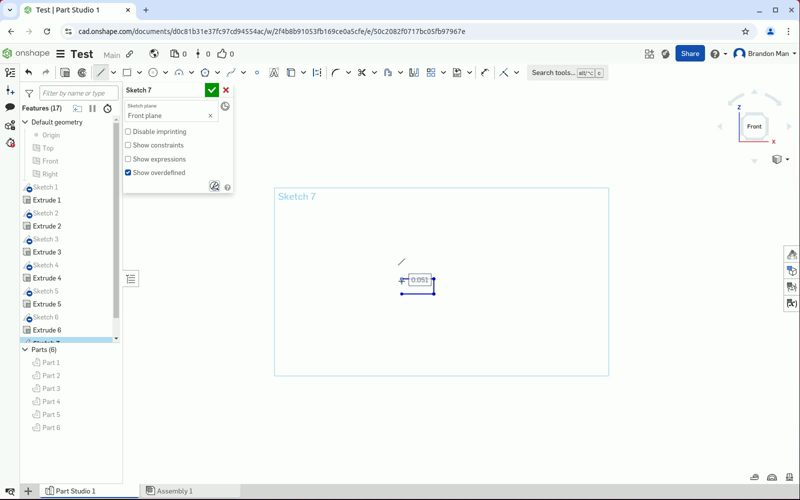
scroll(-6)
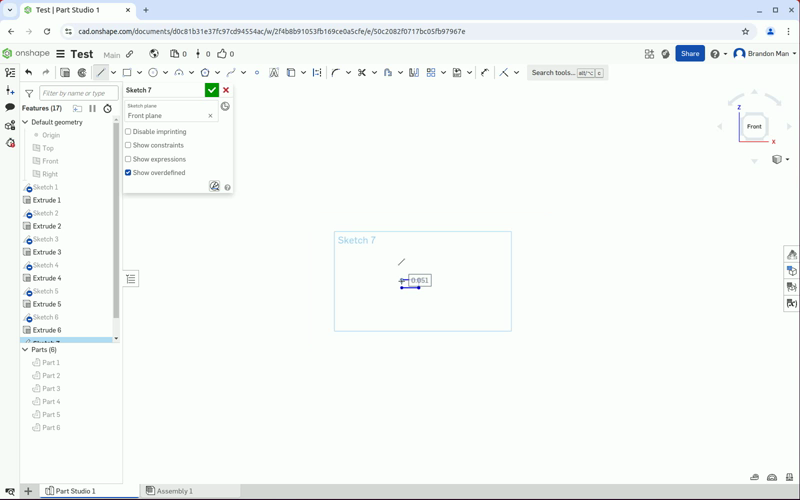
scroll(-6)
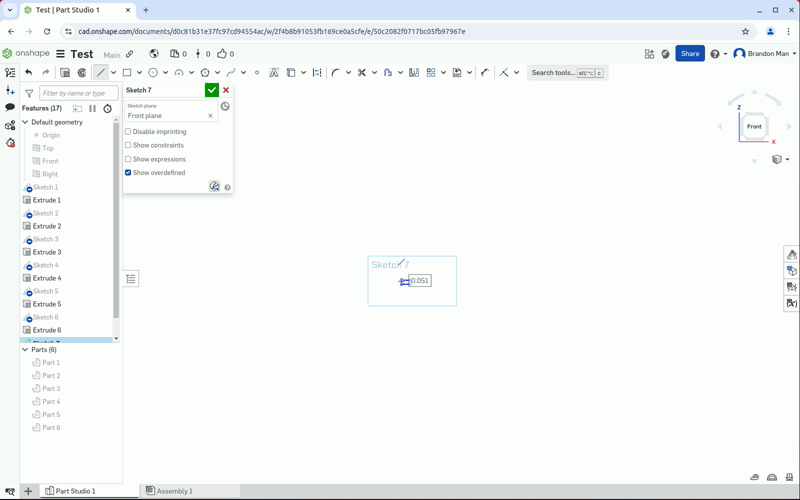
key_up(shift)
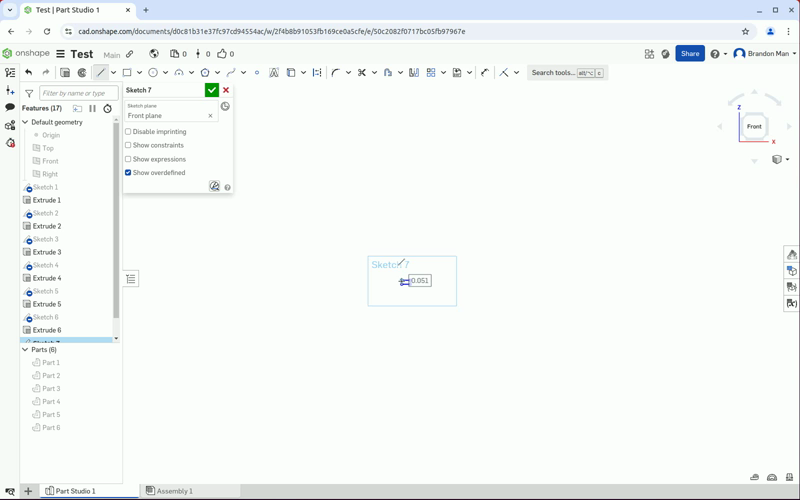
mouse_move(431, 280)
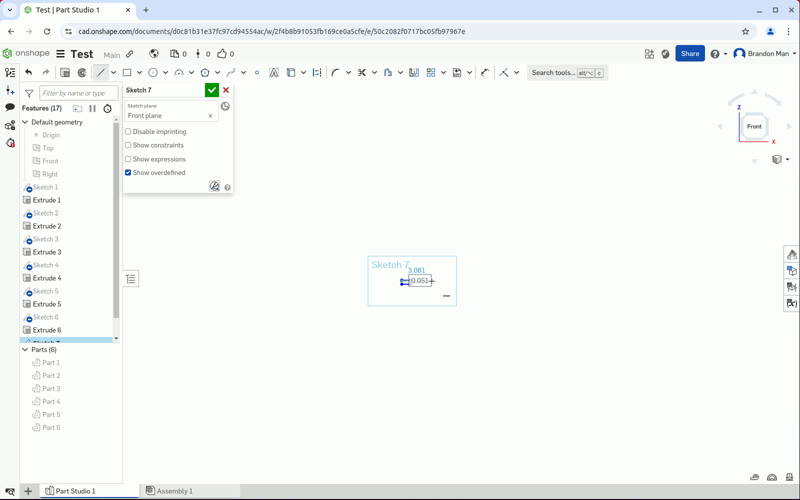
key_down(shift)
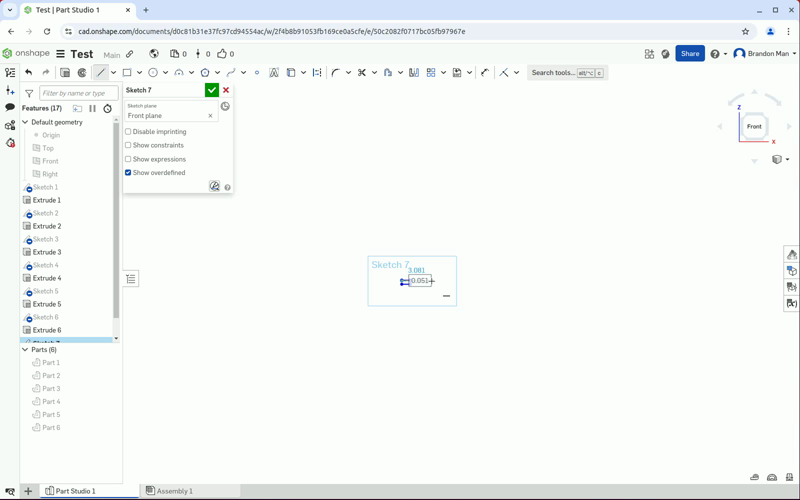
mouse_move(401, 284)
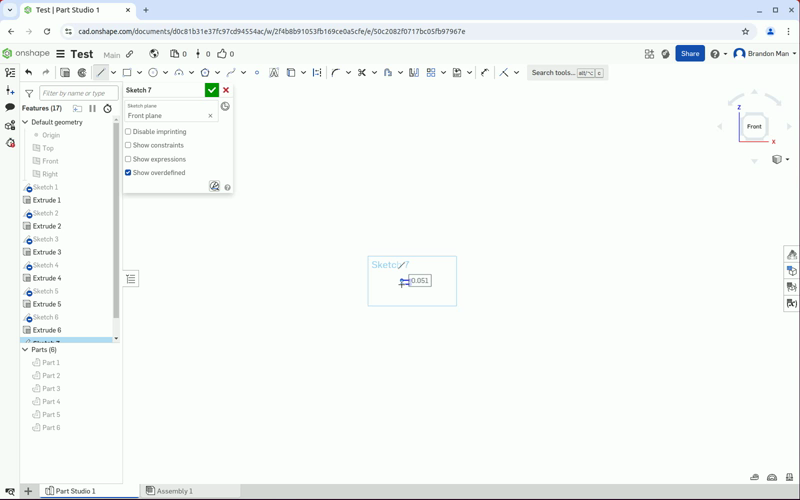
scroll(6)
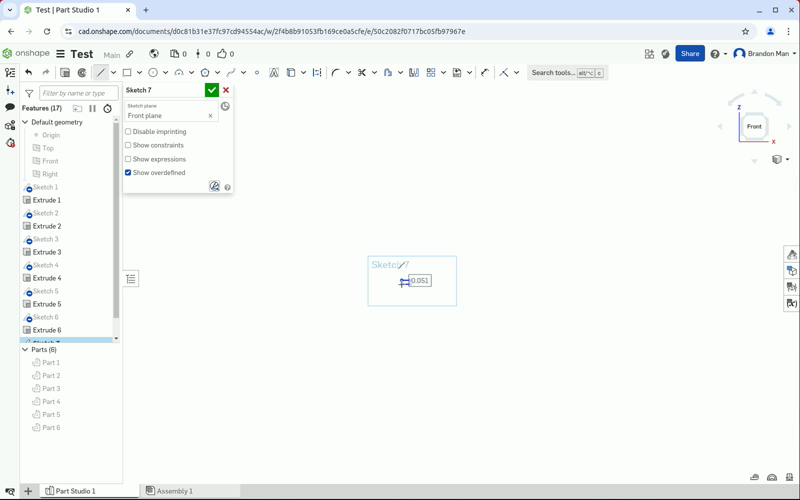
scroll(6)
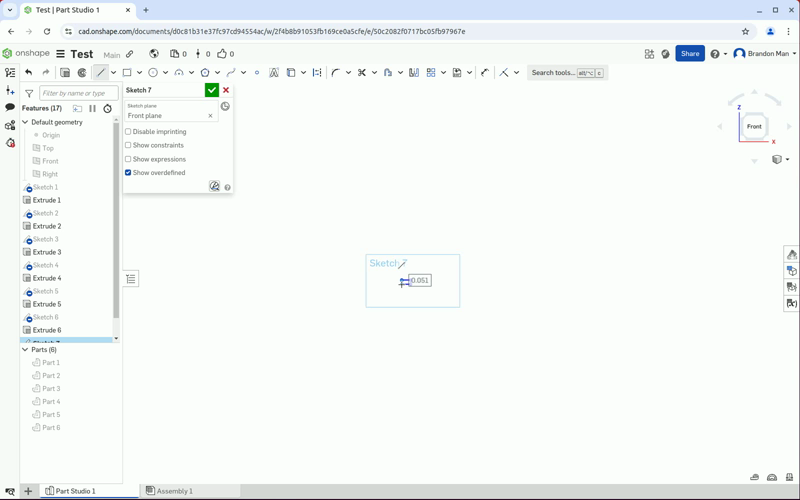
scroll(6)
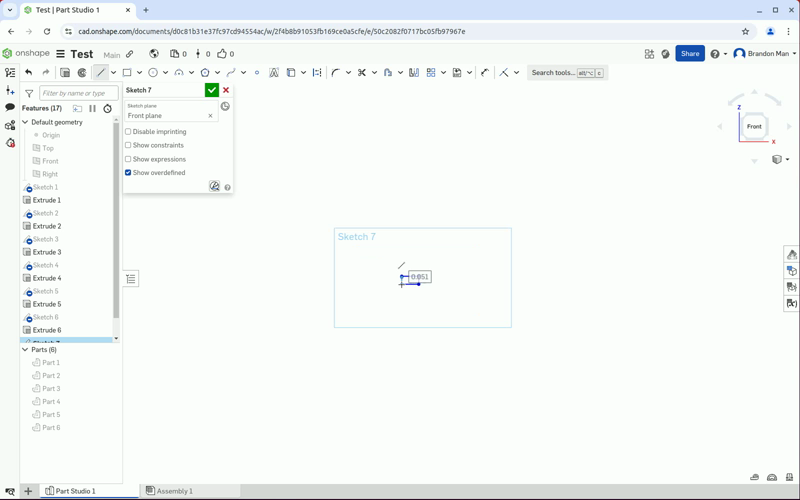
scroll(6)
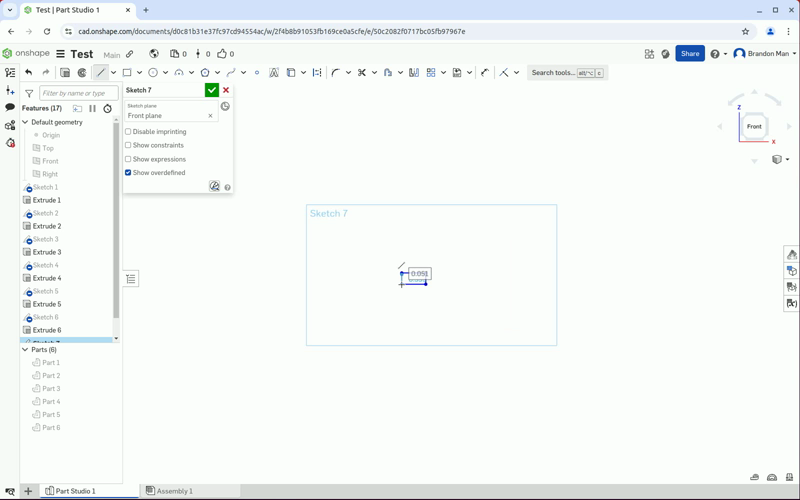
scroll(6)
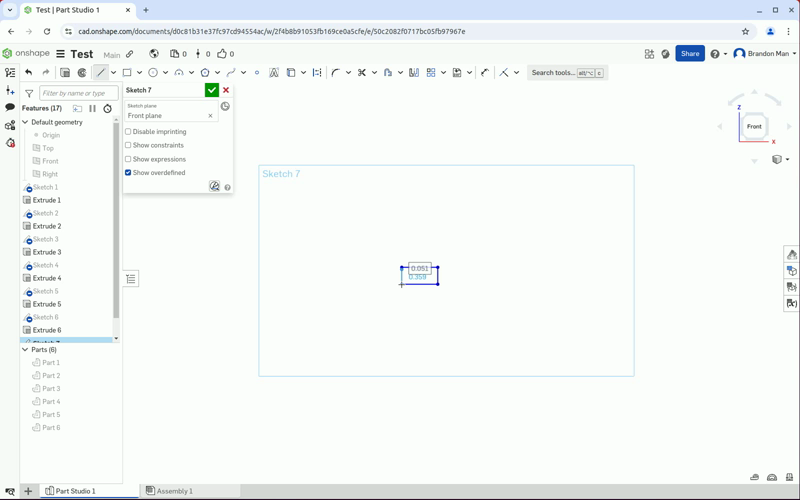
scroll(6)
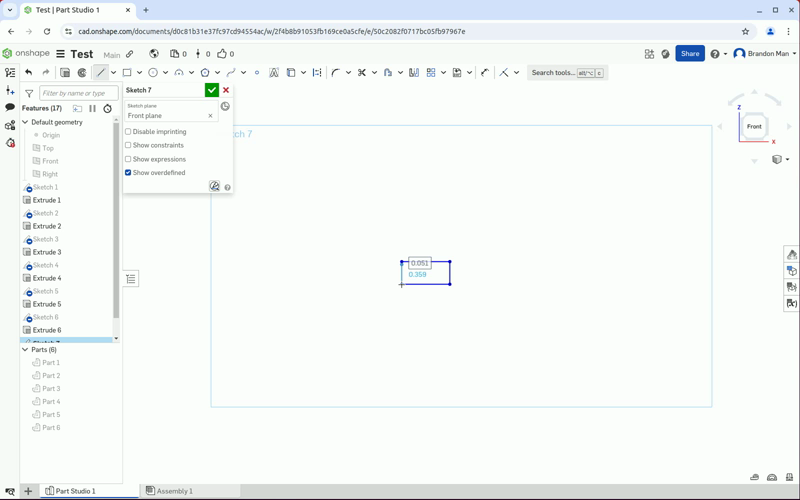
scroll(6)
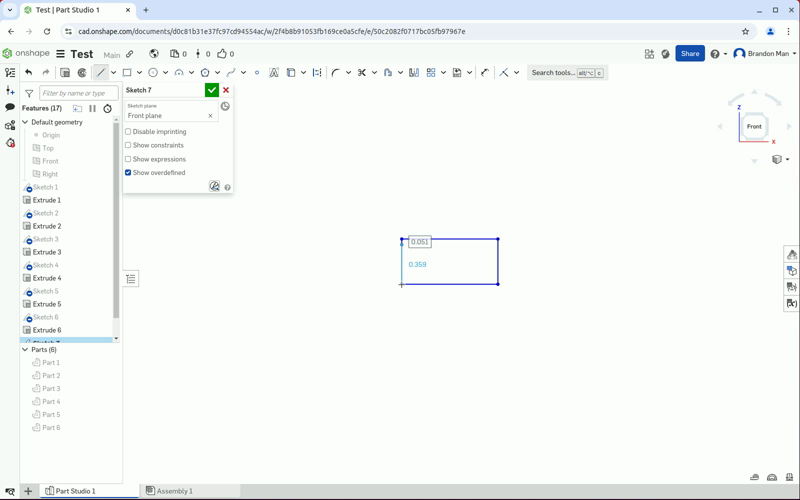
key_up(shift)
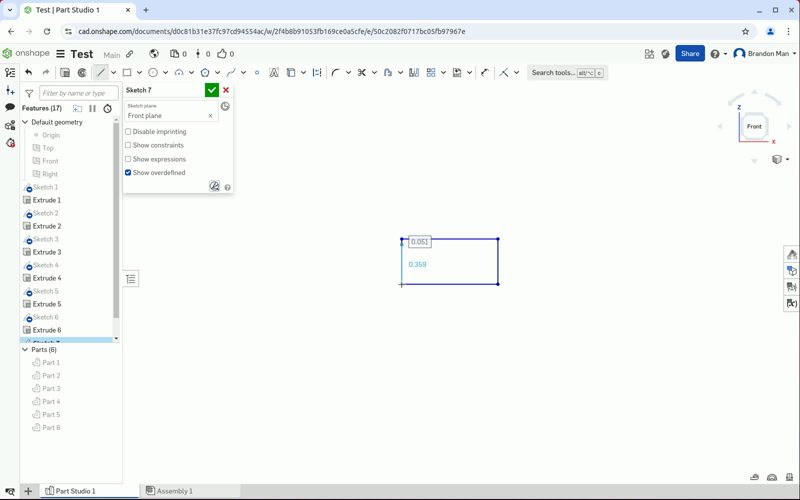
click(401, 284)
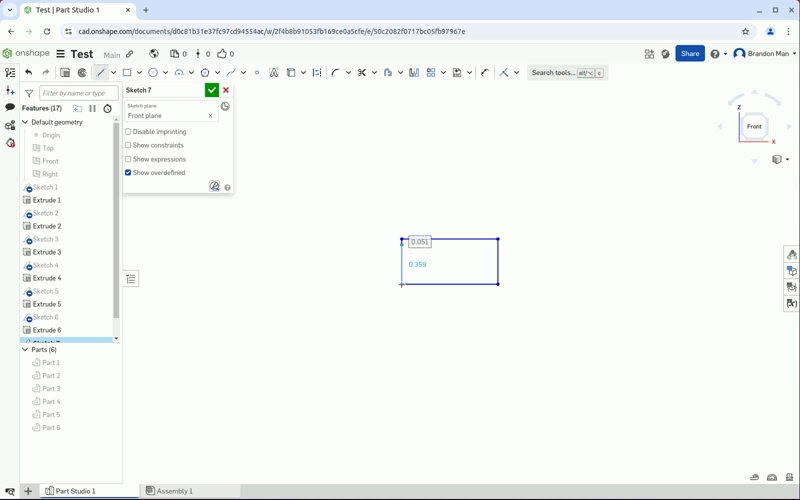
scroll(-6)
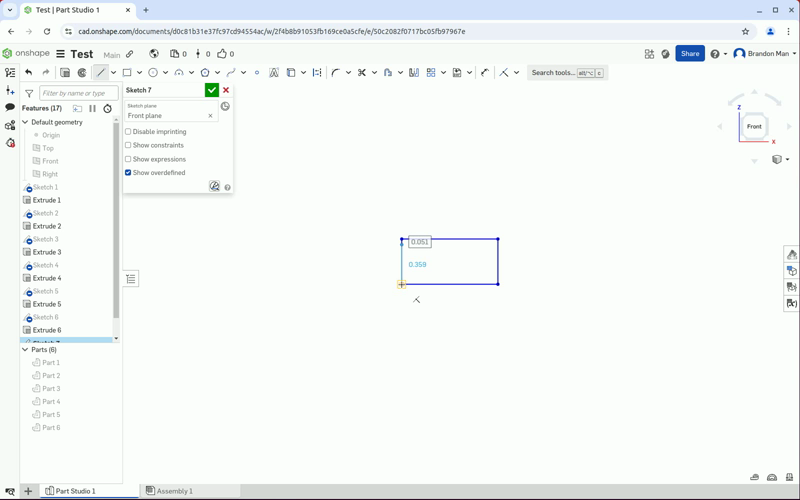
scroll(-6)
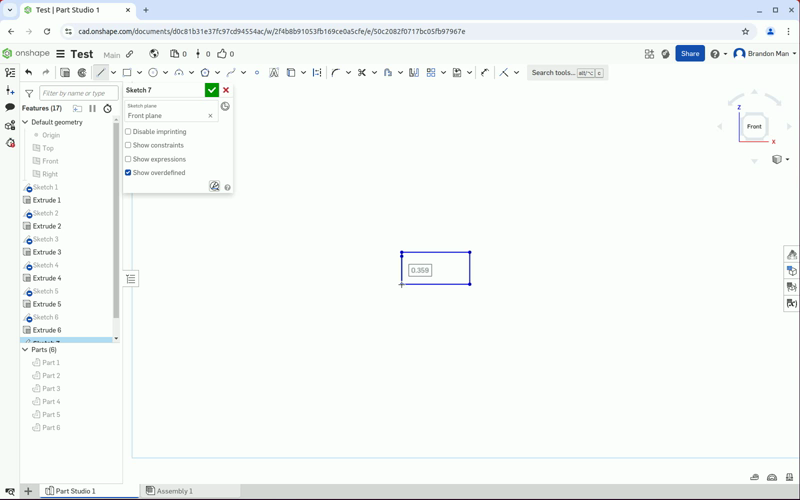
scroll(-6)
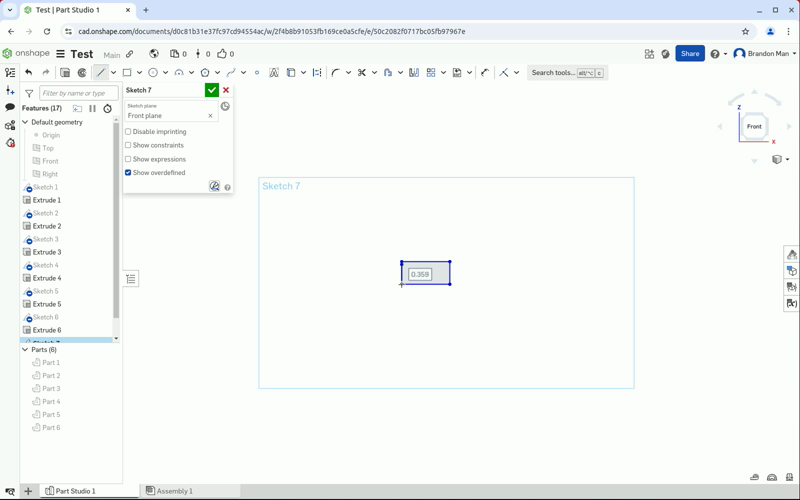
scroll(-6)
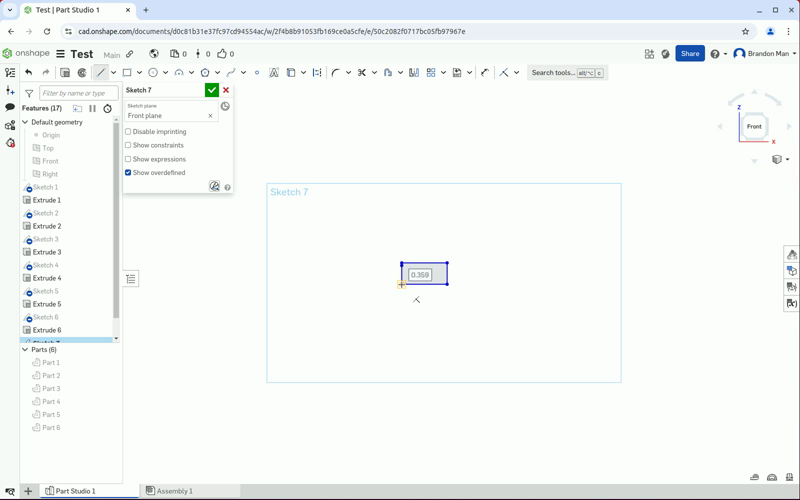
scroll(-6)
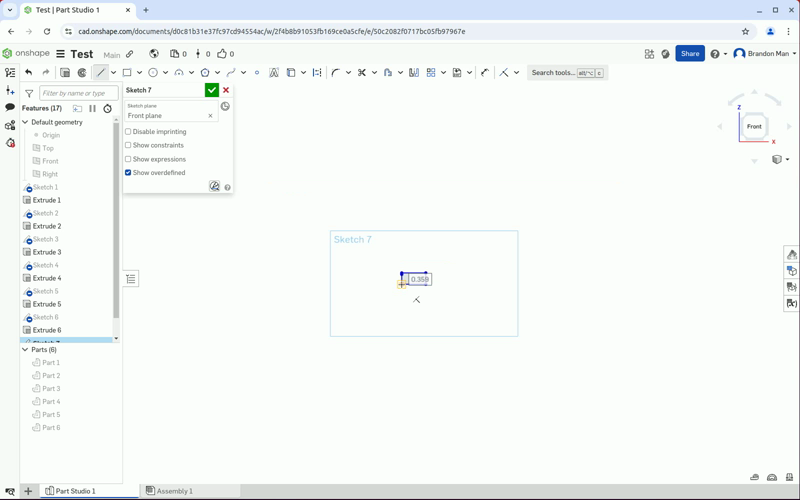
scroll(-6)
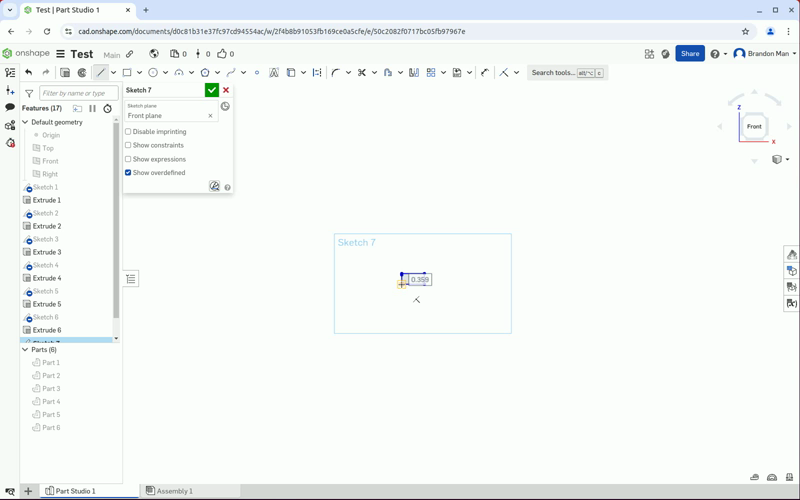
scroll(-6)
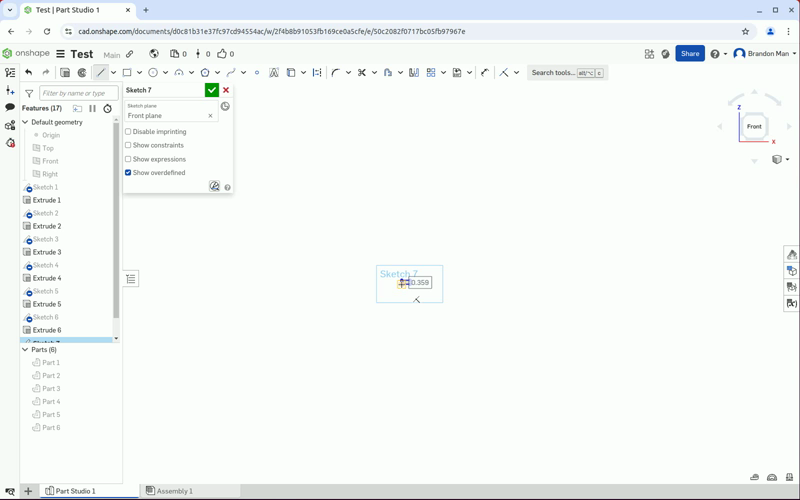
key(esc)
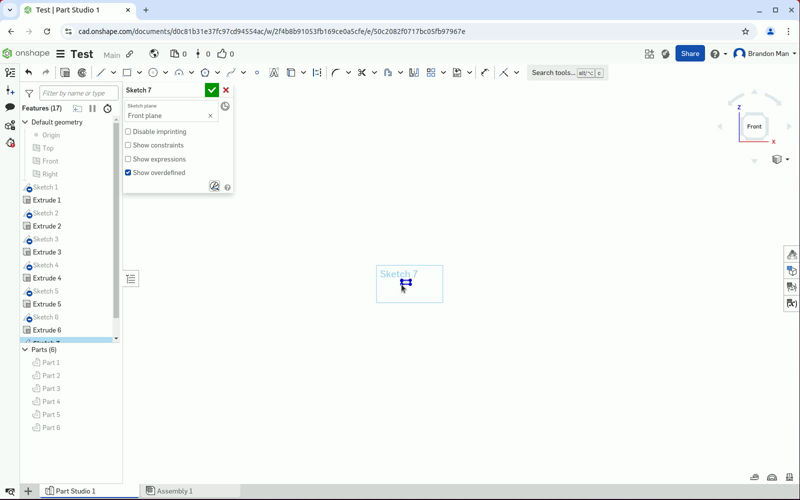
mouse_move(406, 280)
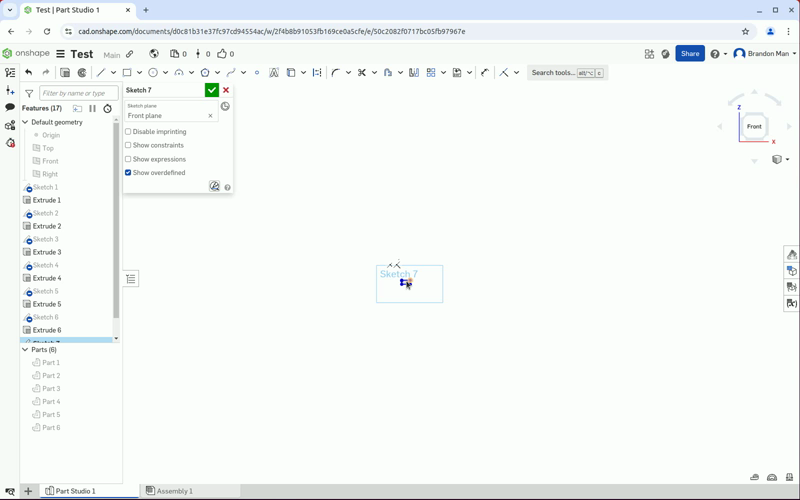
scroll(6)
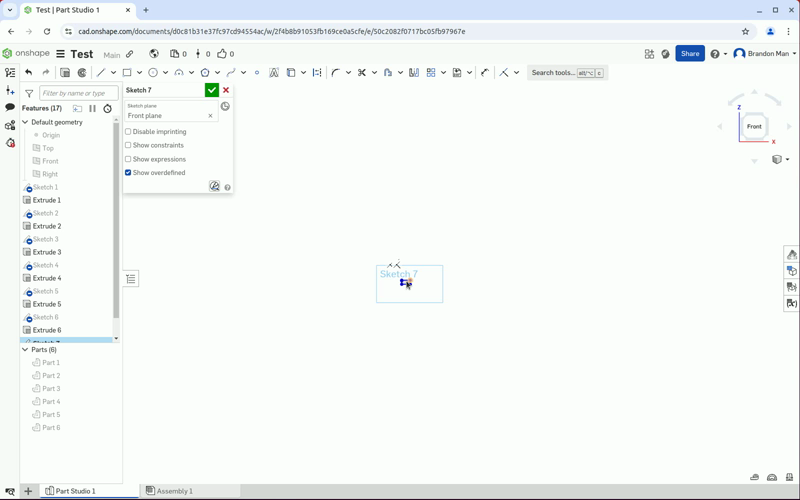
scroll(6)
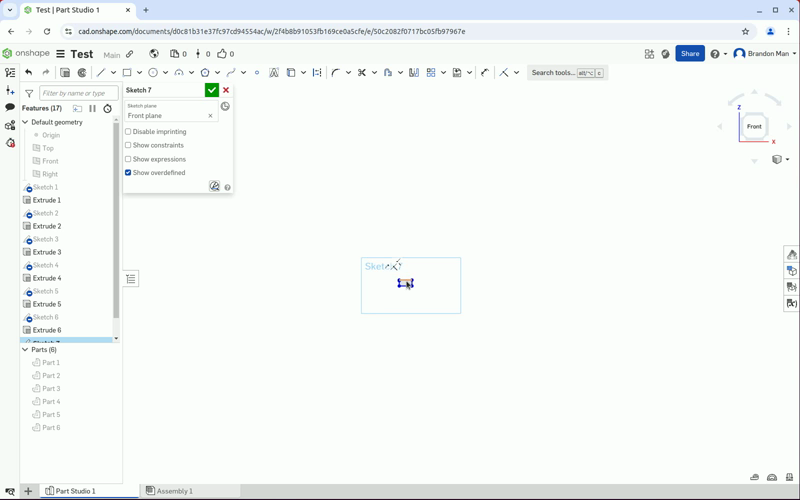
scroll(6)
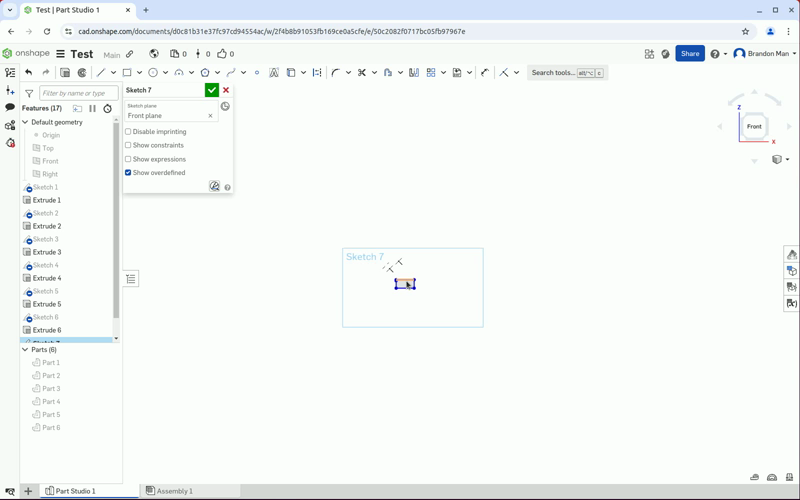
scroll(6)
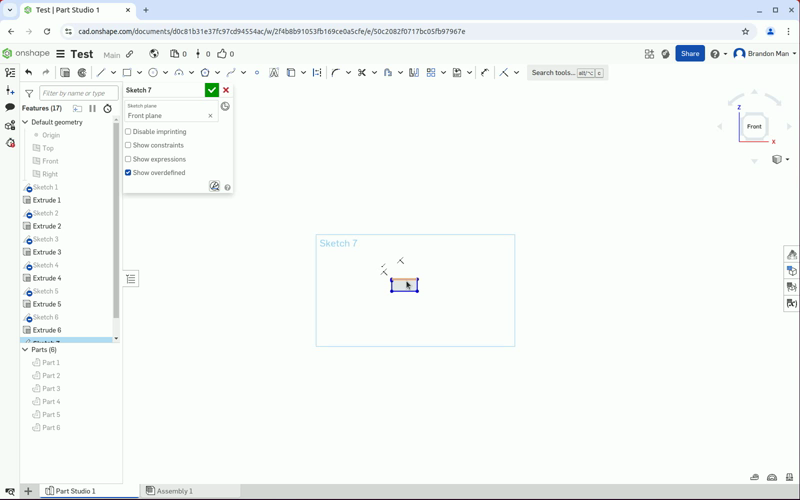
scroll(6)
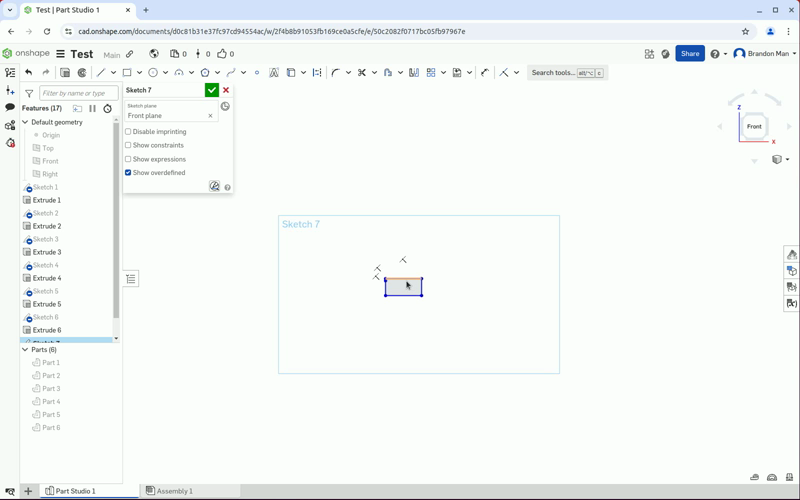
scroll(6)
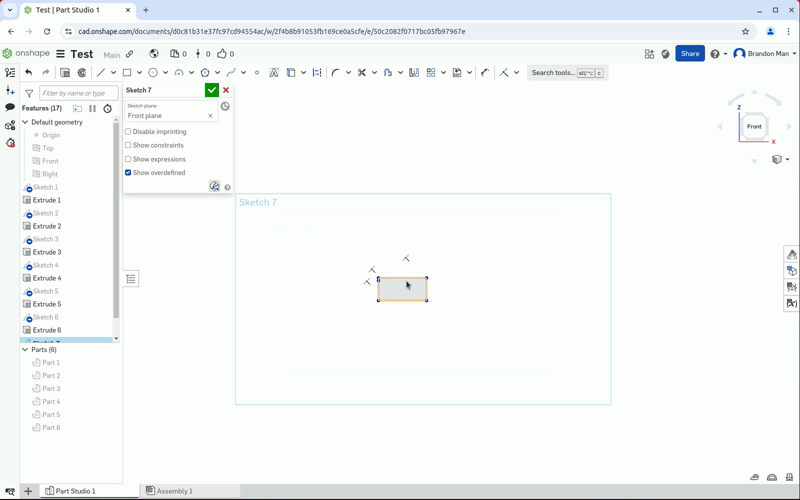
scroll(6)
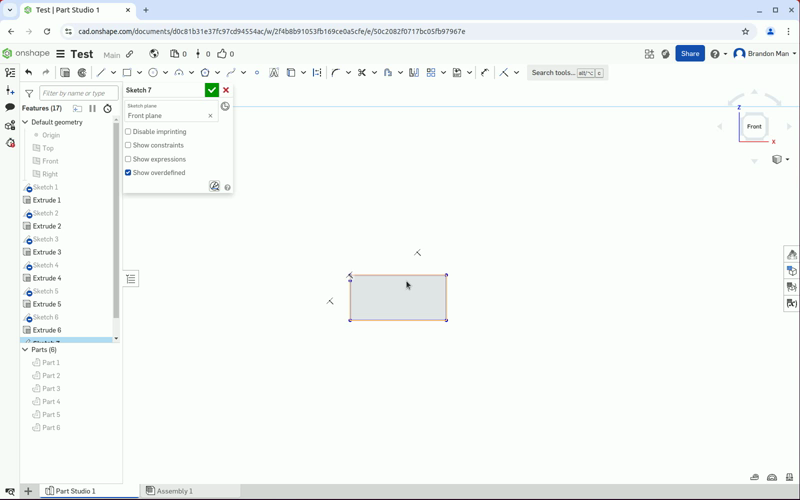
click(406, 280)
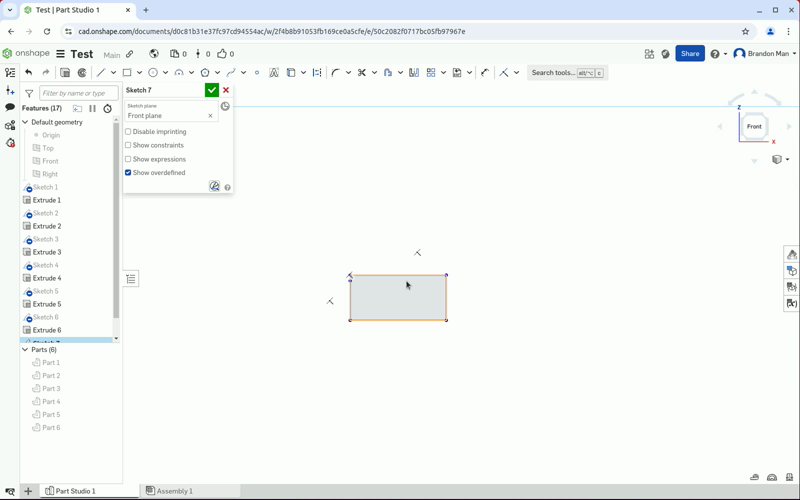
scroll(-6)
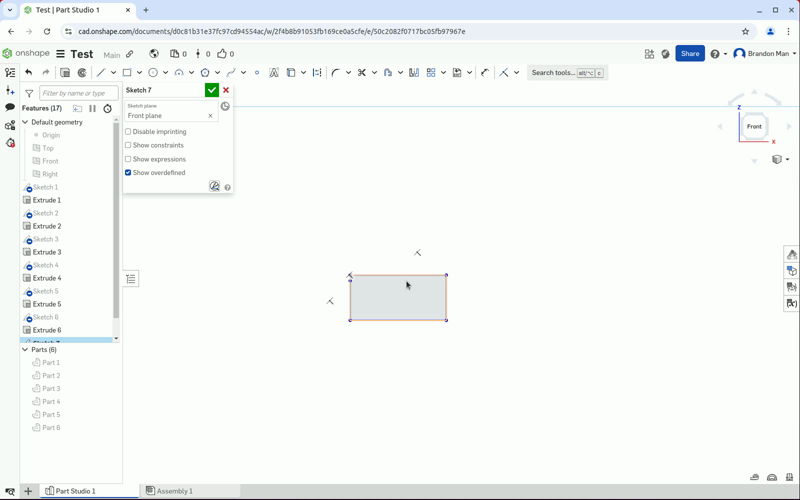
scroll(-6)
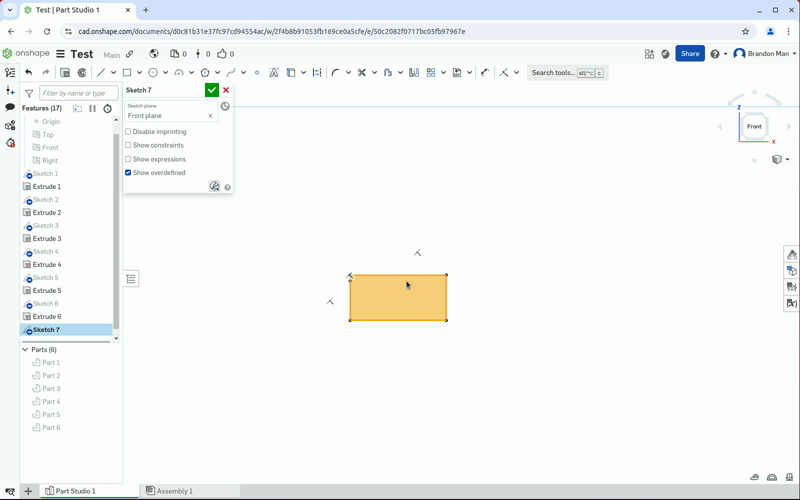
scroll(-6)
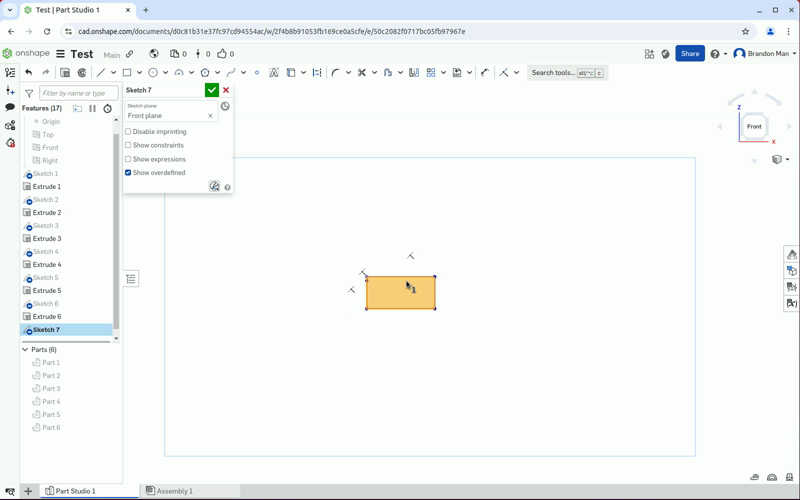
scroll(-6)
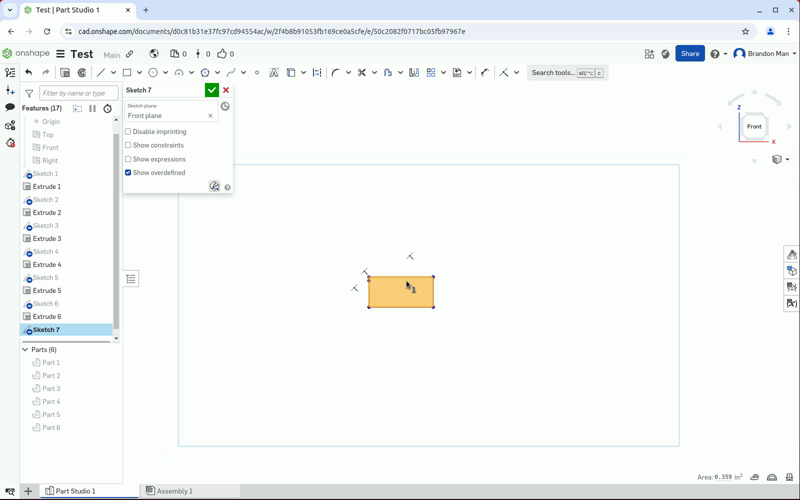
scroll(-6)
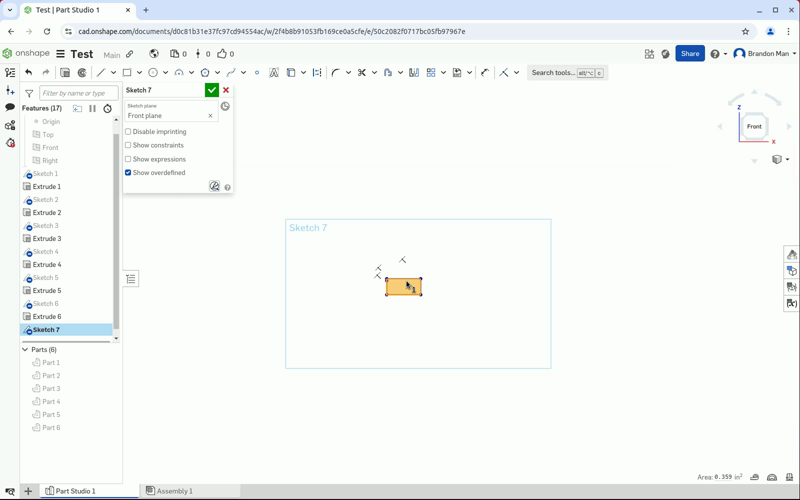
scroll(-6)
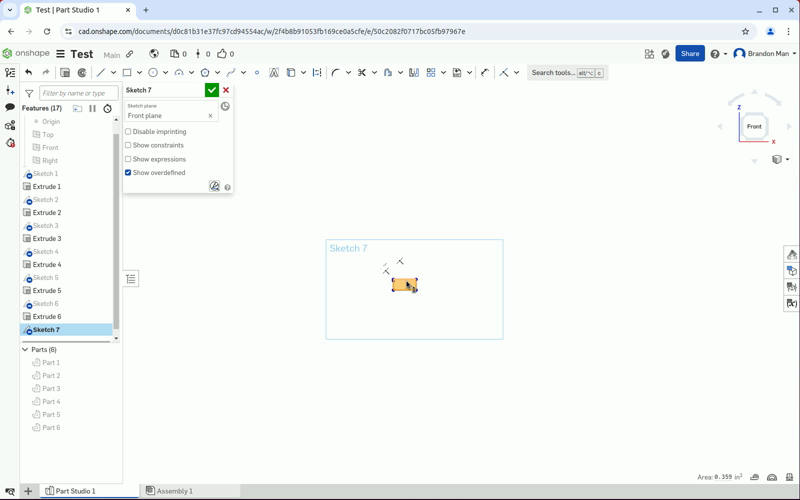
scroll(-6)
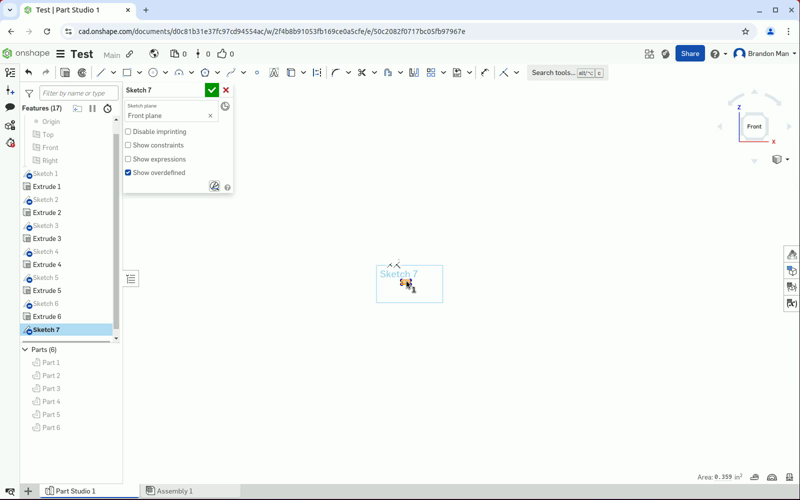
mouse_move(73, 352)
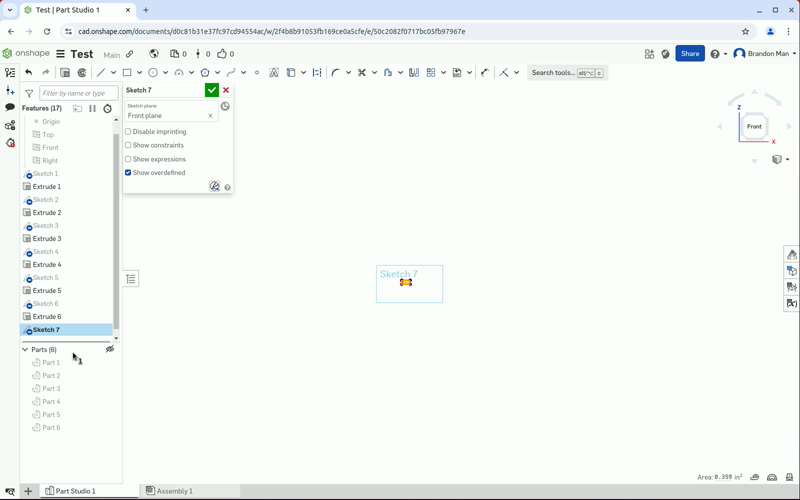
key(shift+y)
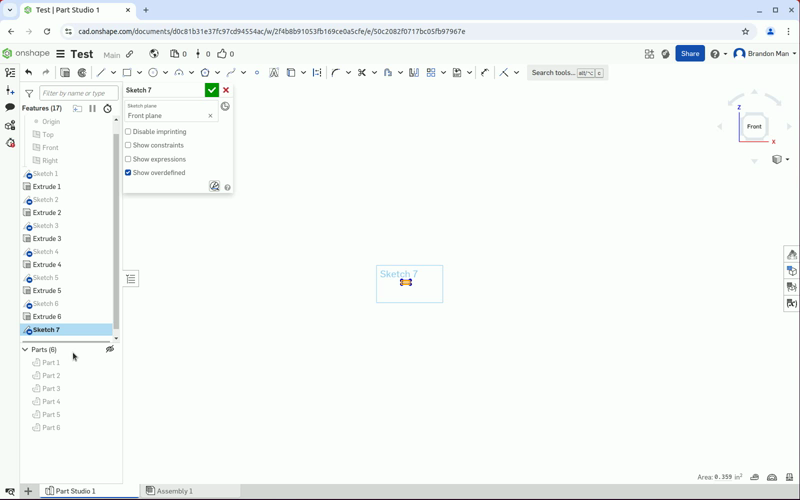
key(shift+e)
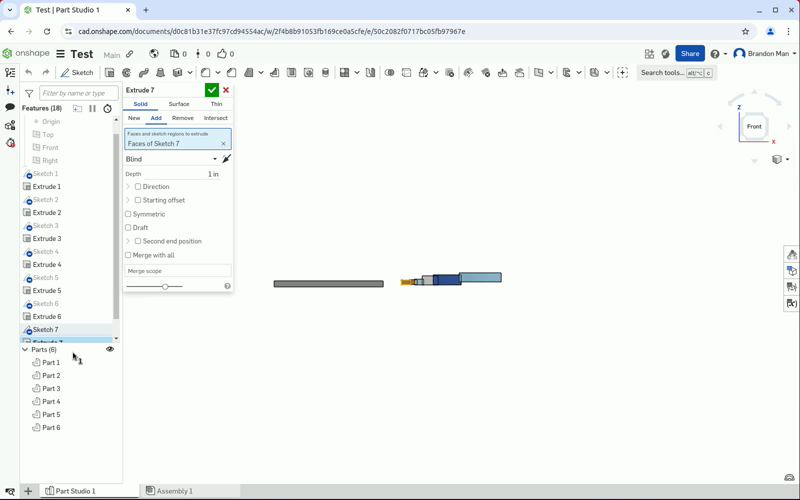
mouse_move(143, 106)
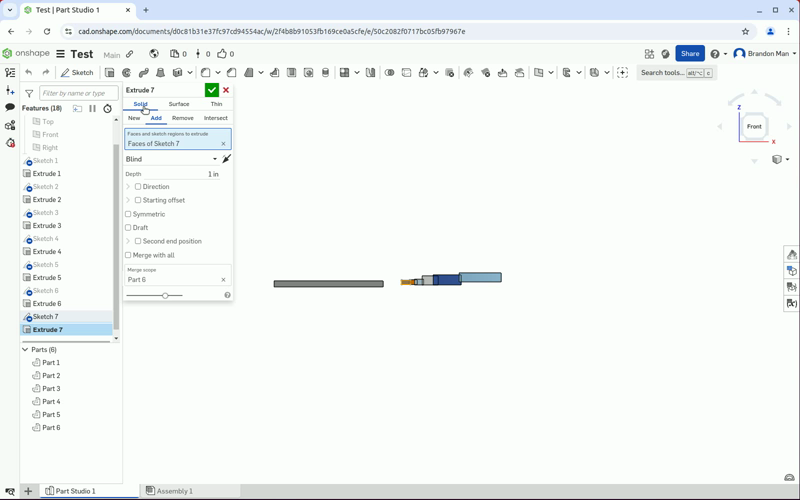
click(143, 106)
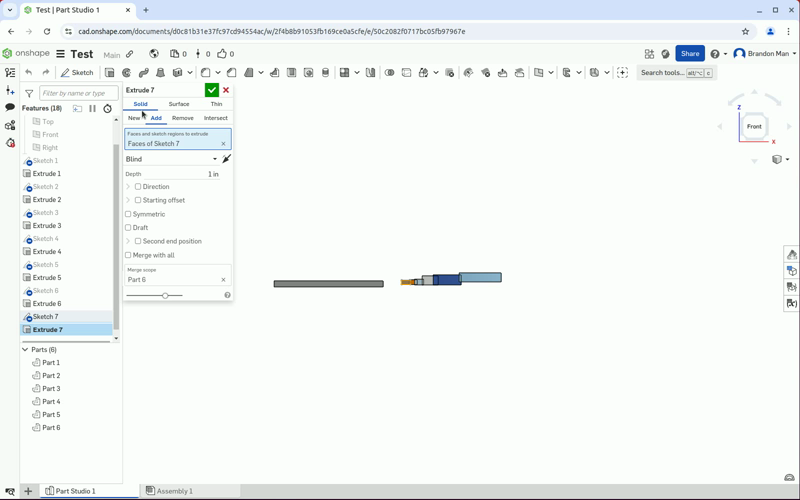
mouse_move(137, 120)
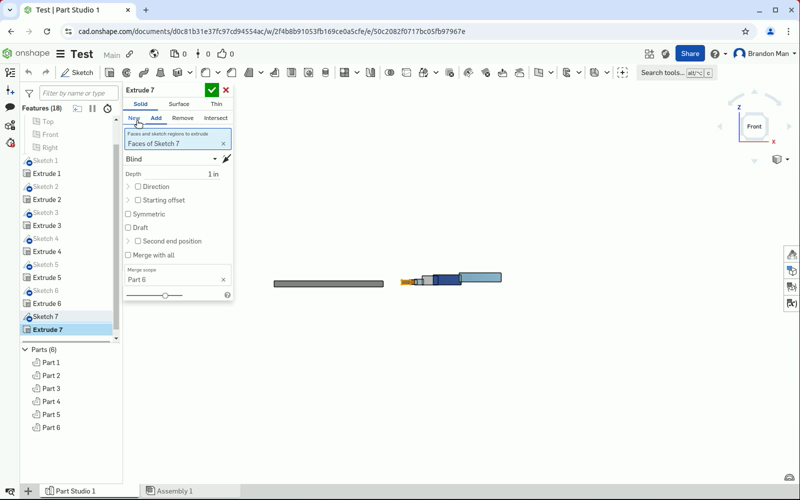
click(137, 120)
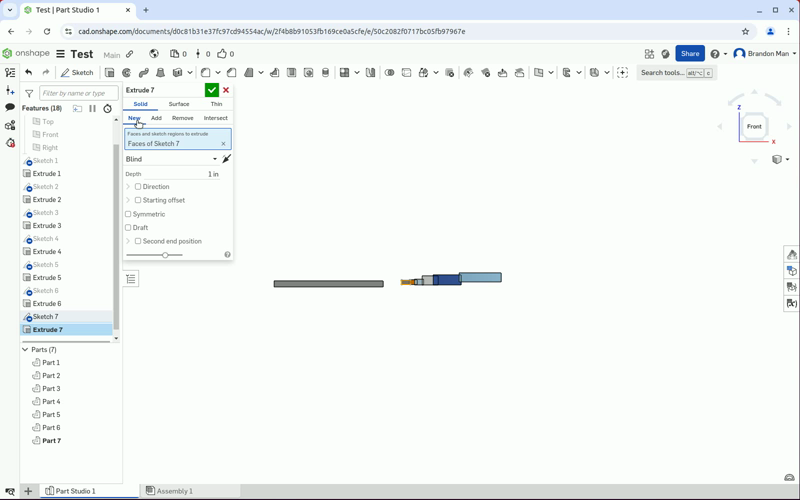
key(tab, 4)
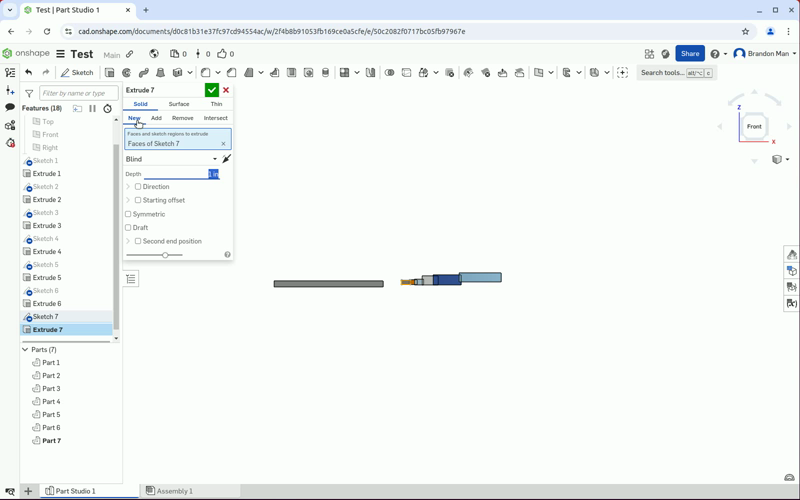
text(-0.241)
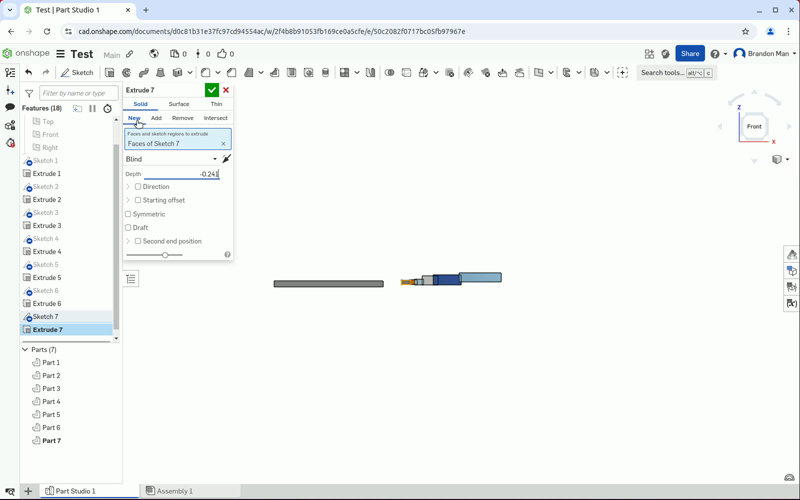
key(enter)
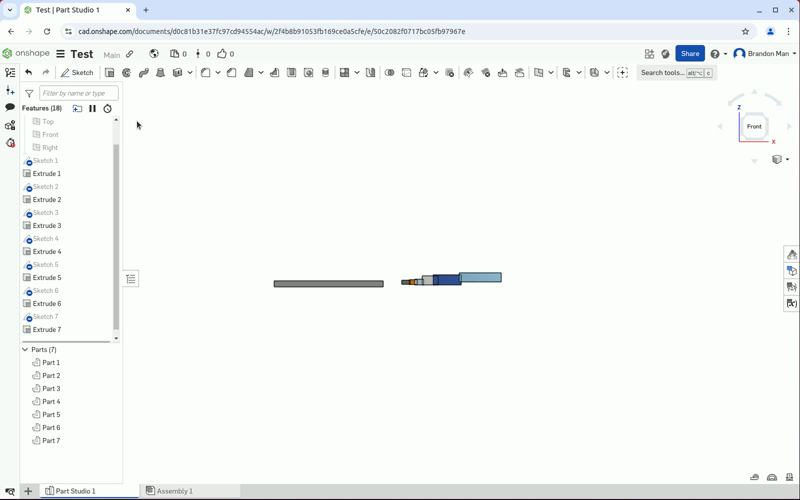
key(shift+h)
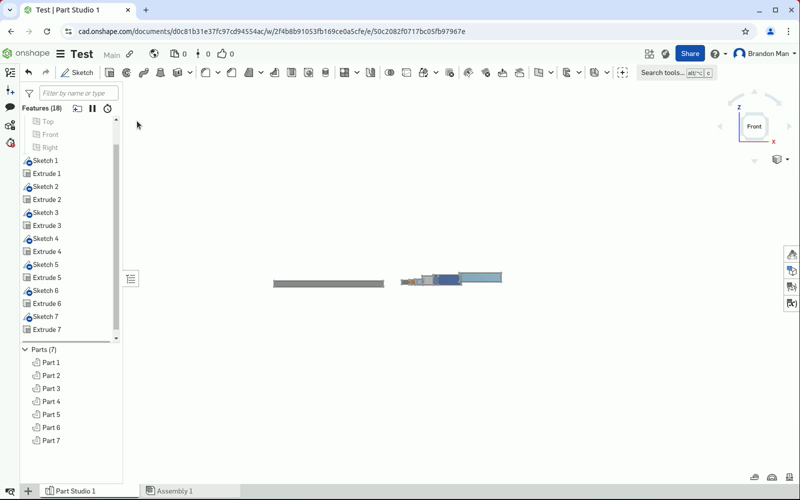
key(shift+h)
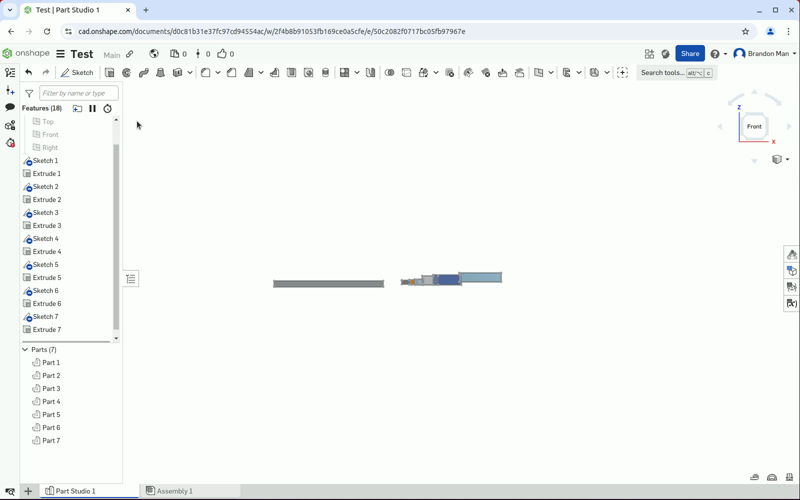
key(shift+7)
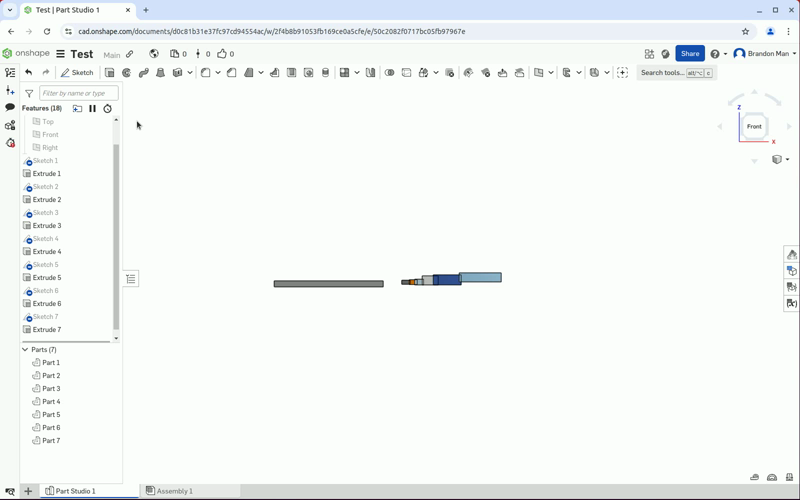
key(left, 2)
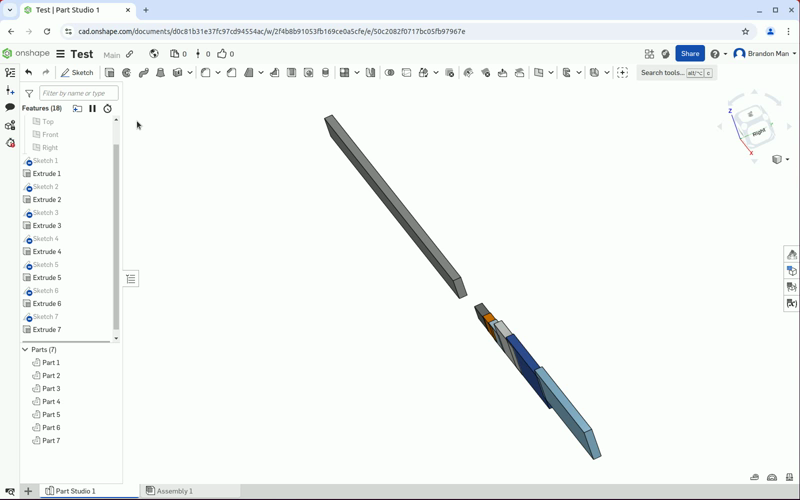
key(down, 2)
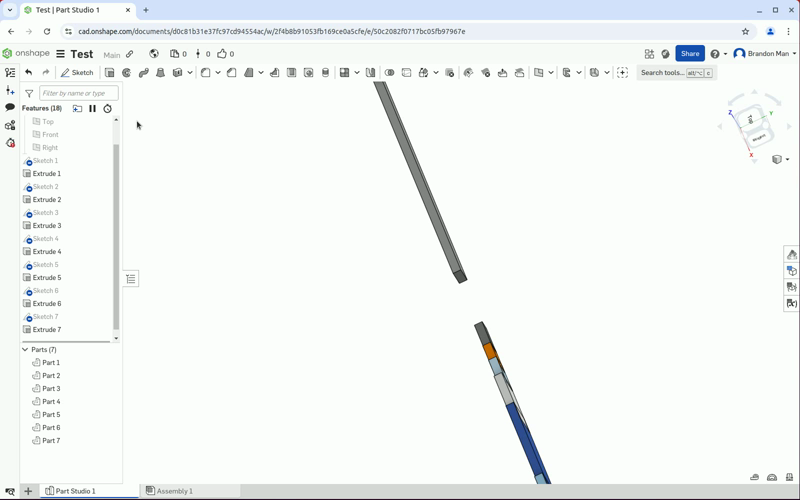
key(up, 2)
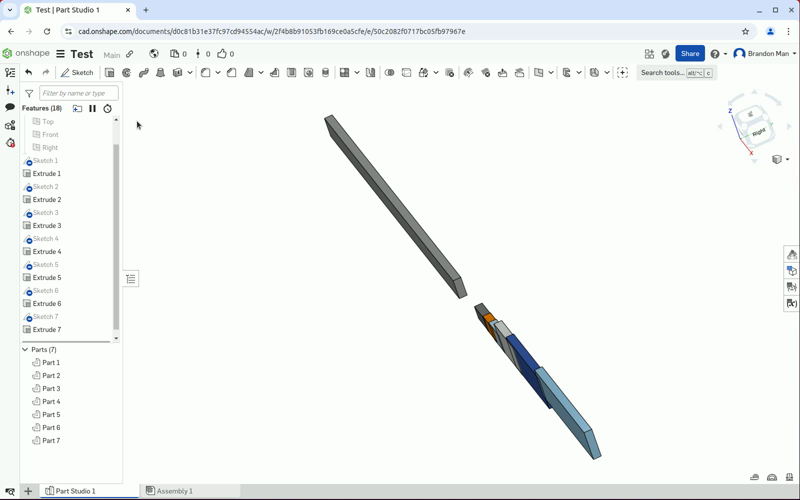
key(right, 2)
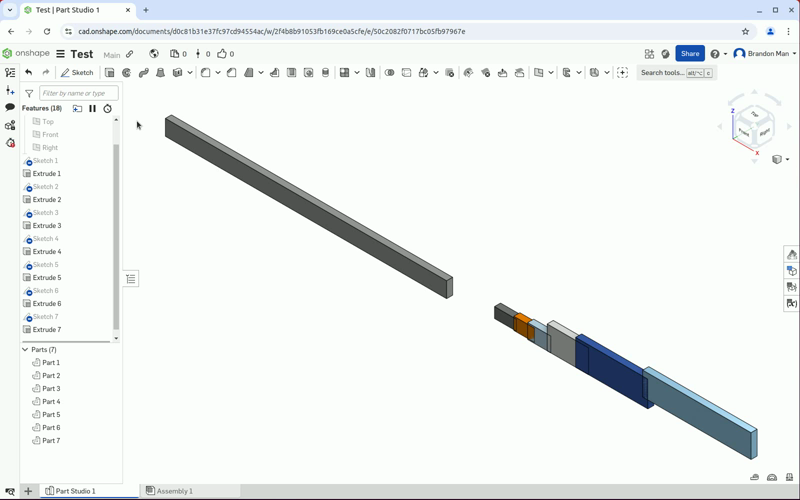
mouse_move(69, 163)
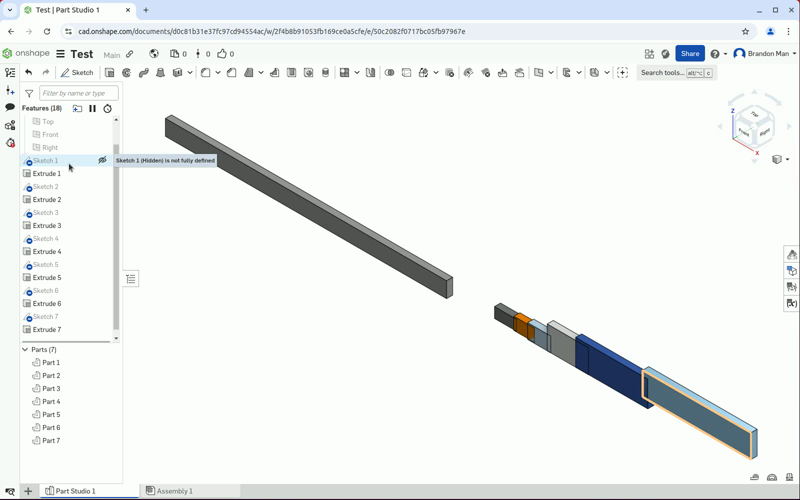
click(69, 163)